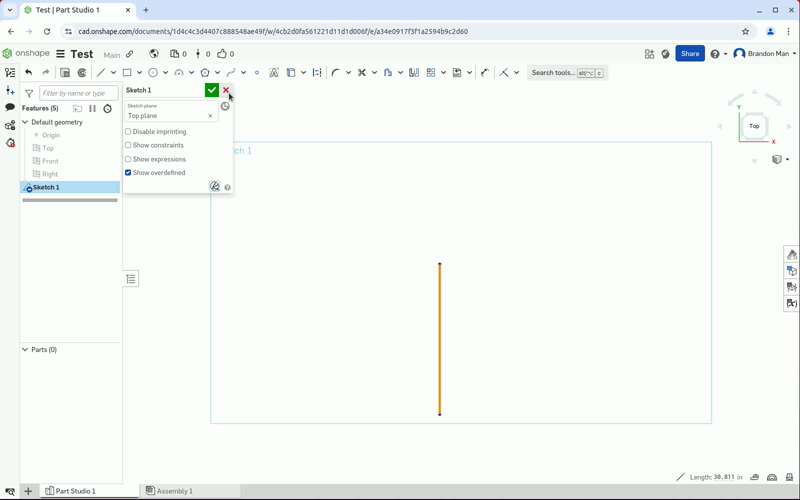
key(shift+h)
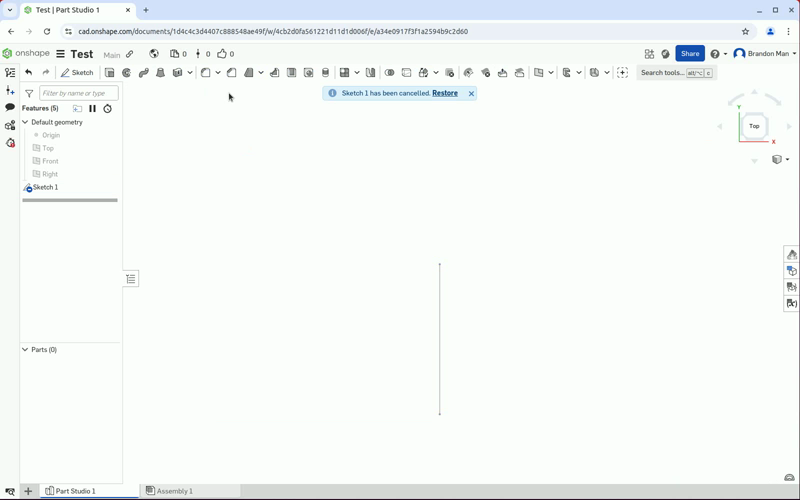
key(shift+s)
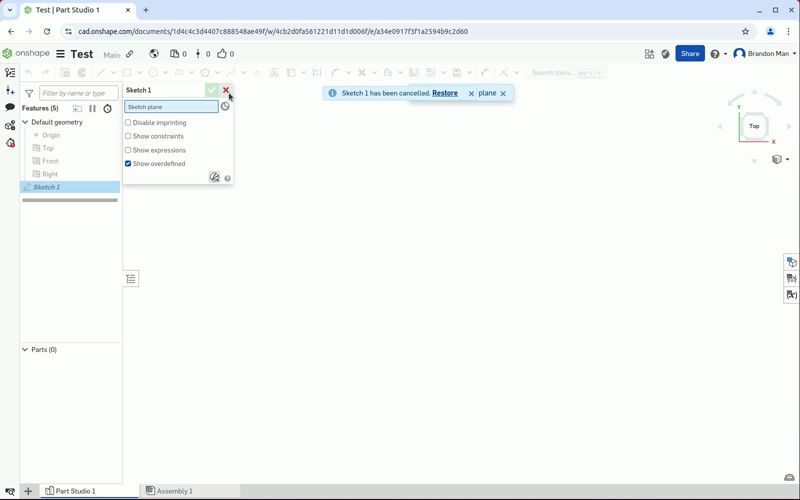
mouse_move(73, 150)
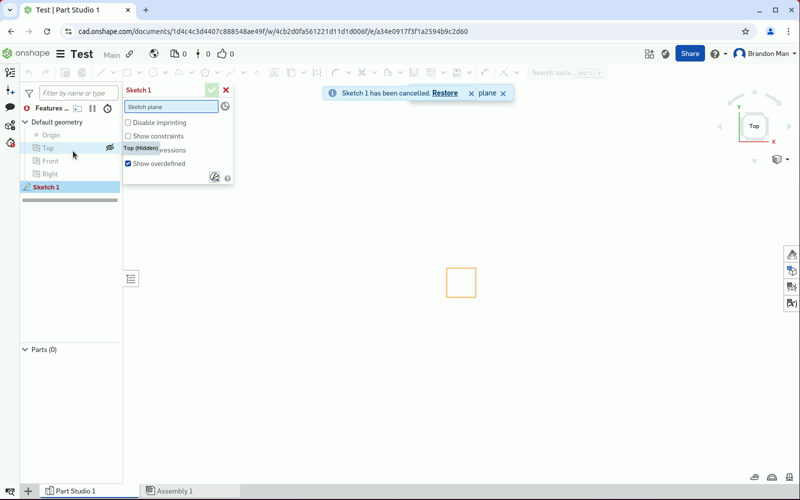
click(73, 150)
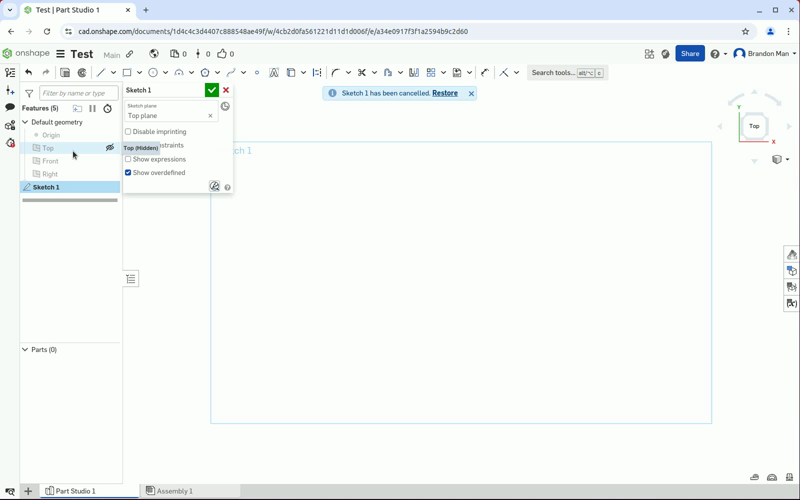
mouse_move(73, 352)
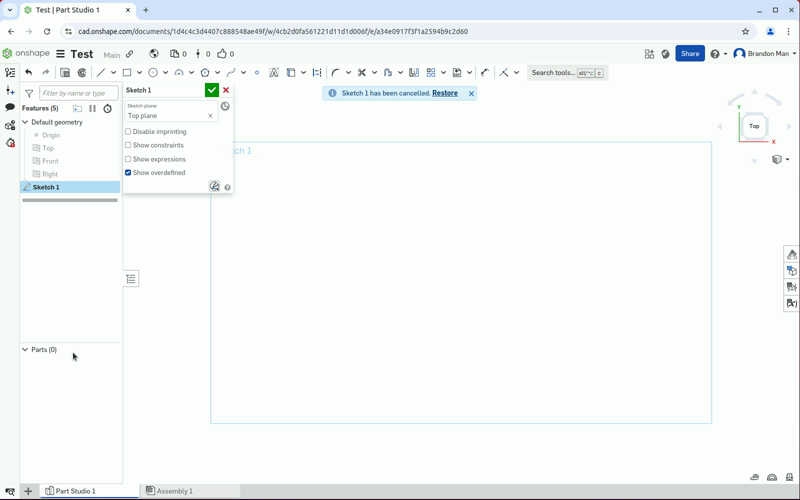
key(y)
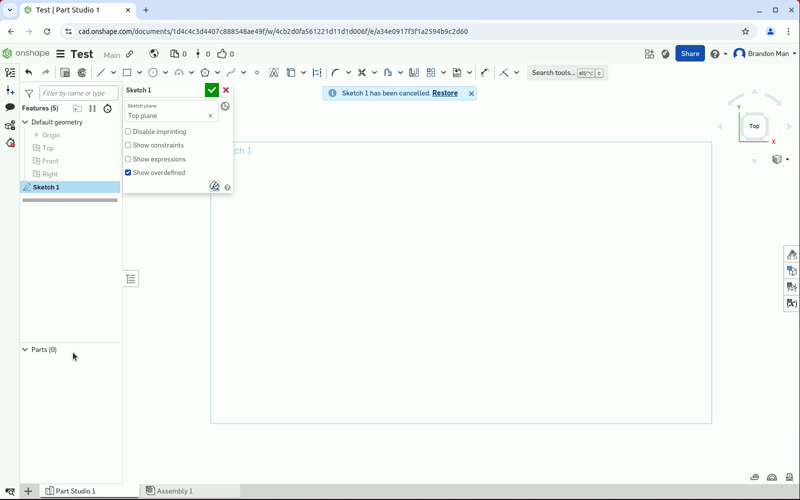
key(a)
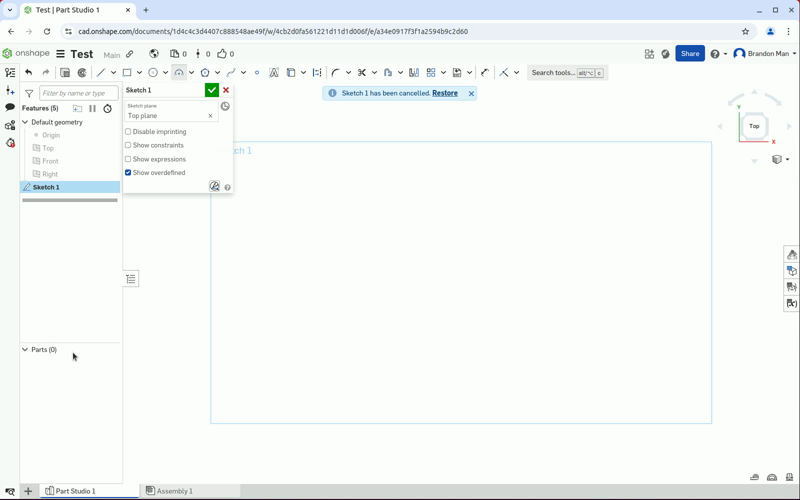
key_down(shift)
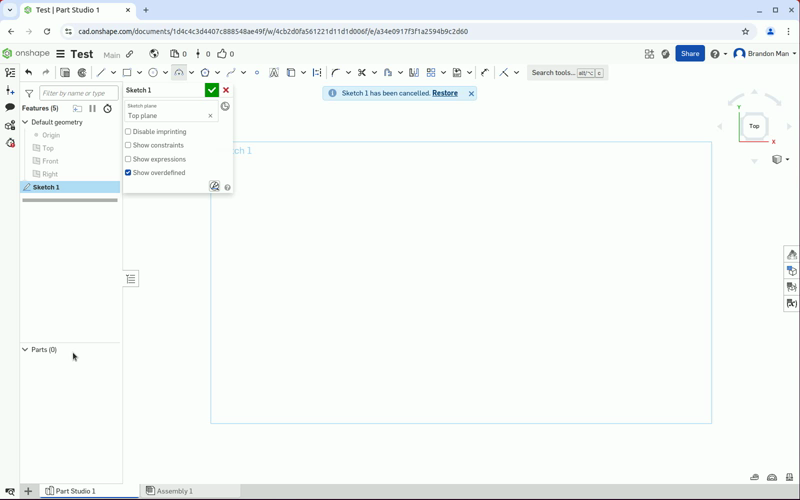
mouse_move(453, 287)
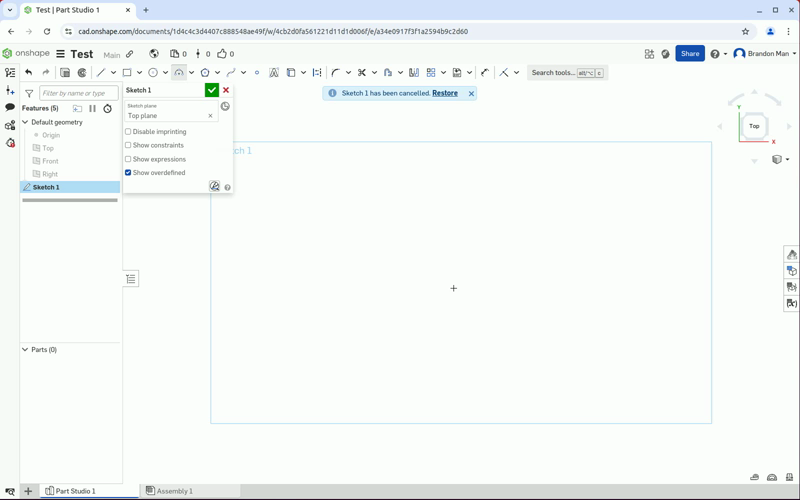
click(453, 287)
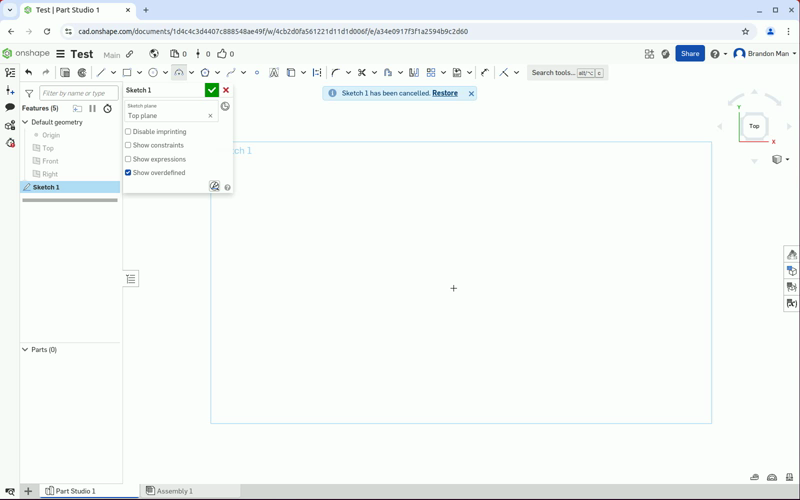
key_up(shift)
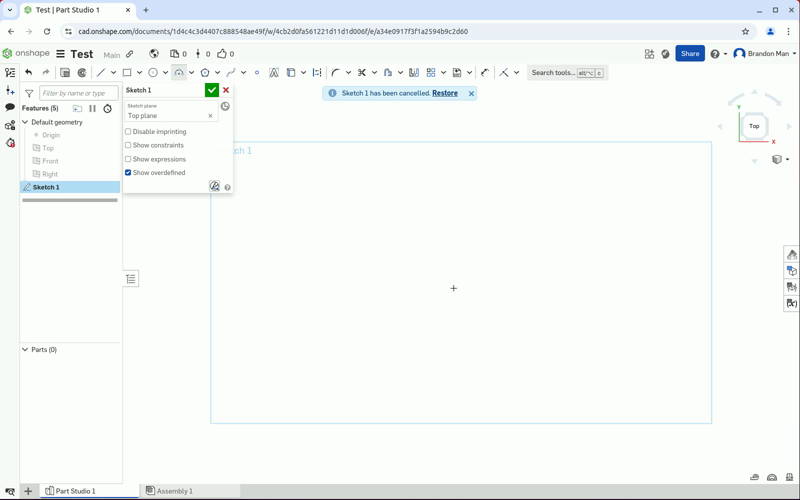
key_down(shift)
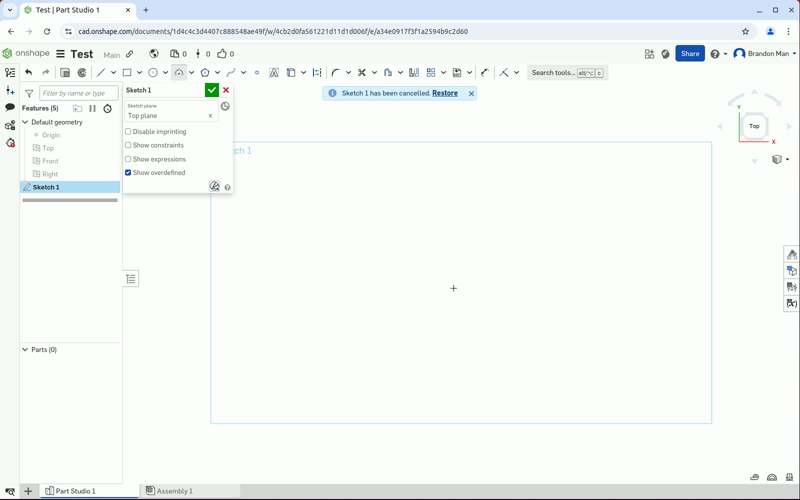
mouse_move(455, 289)
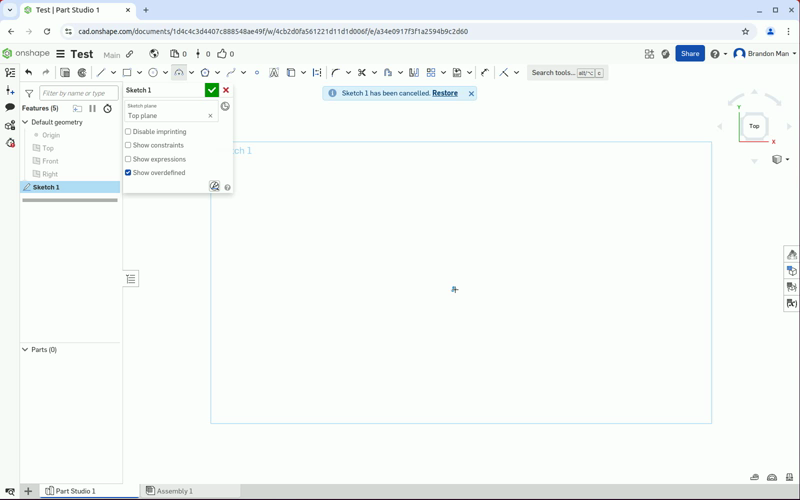
scroll(6)
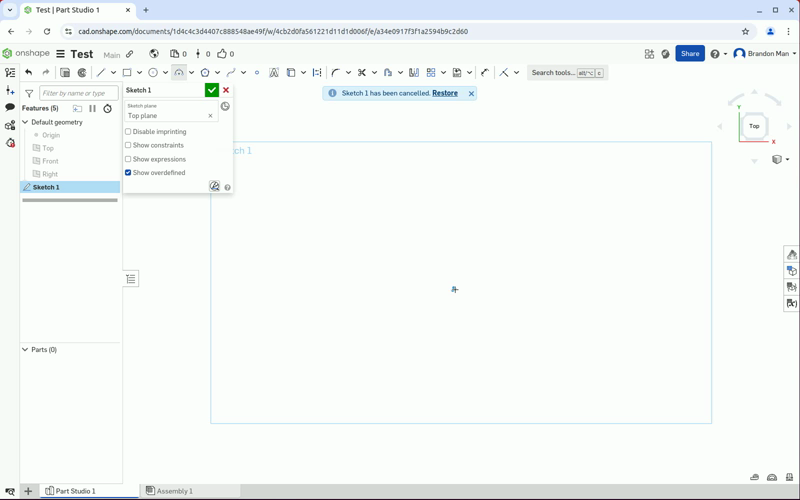
scroll(6)
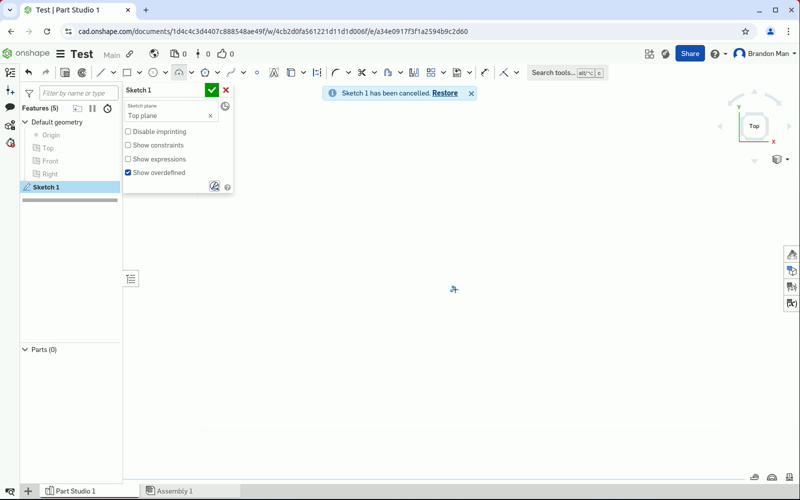
scroll(6)
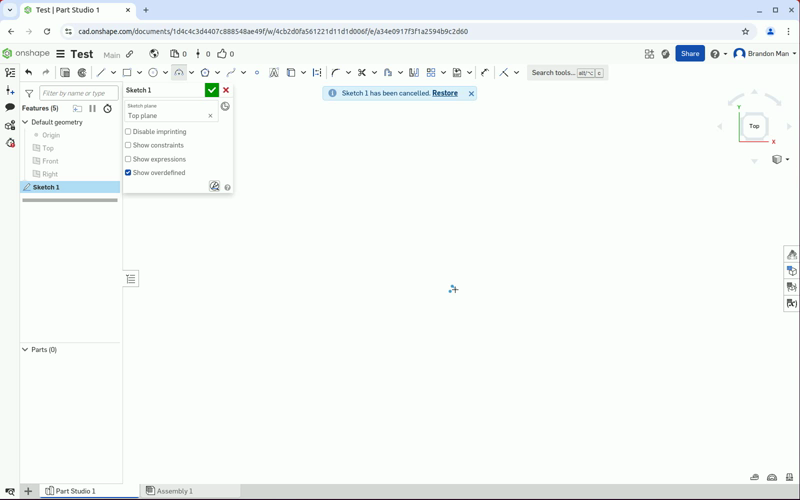
scroll(6)
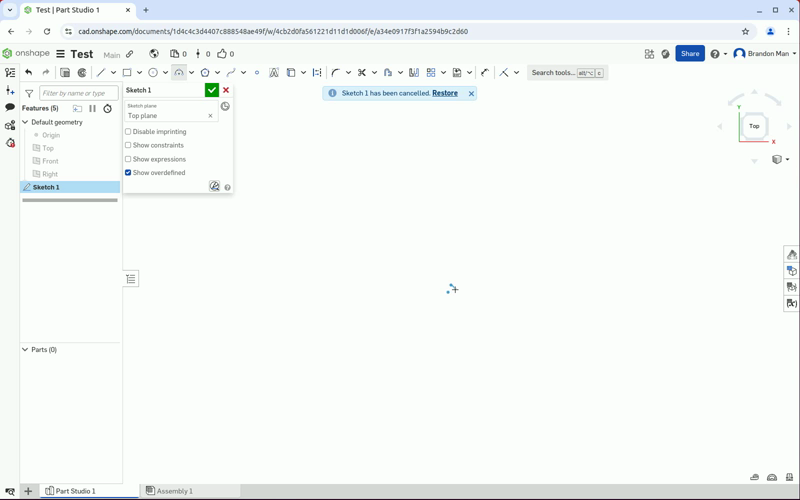
scroll(6)
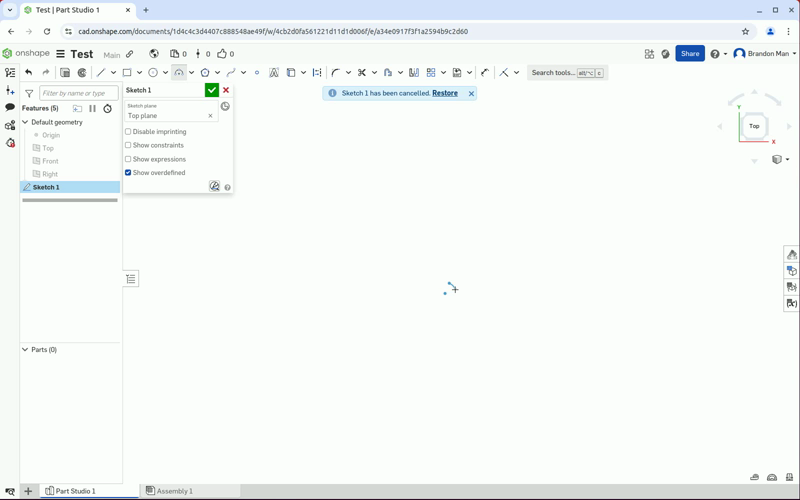
scroll(6)
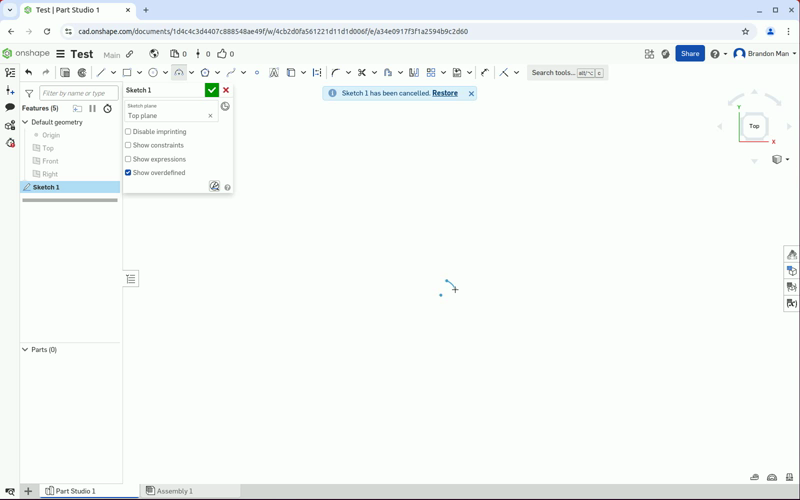
scroll(6)
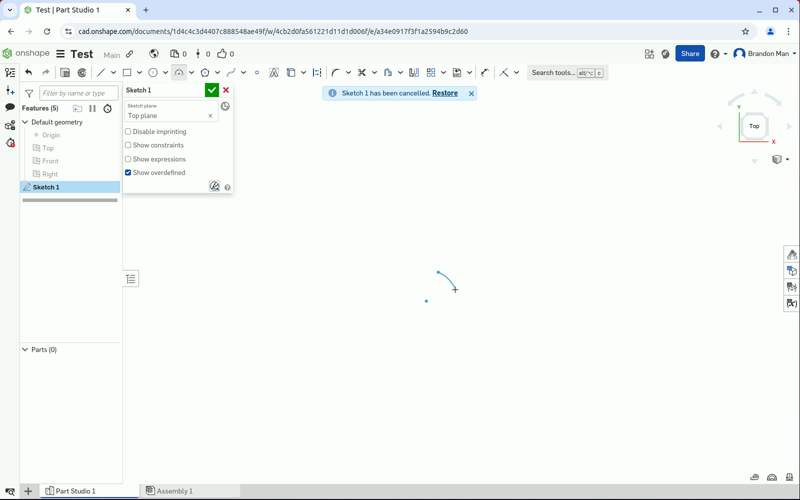
click(455, 289)
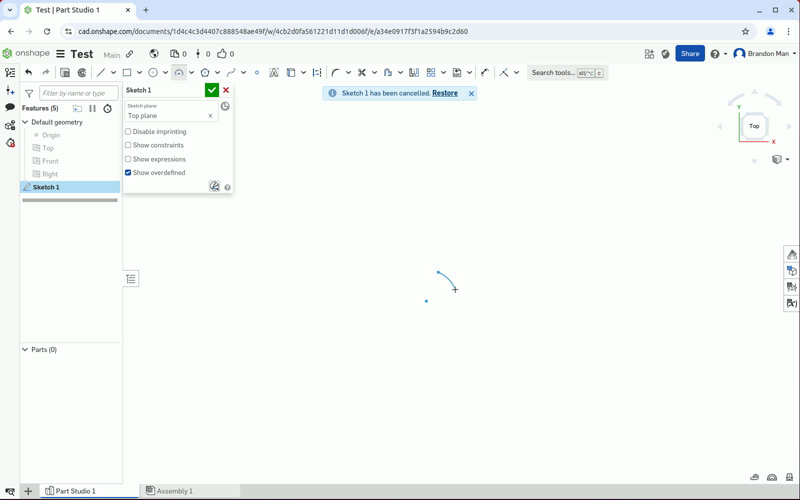
scroll(-6)
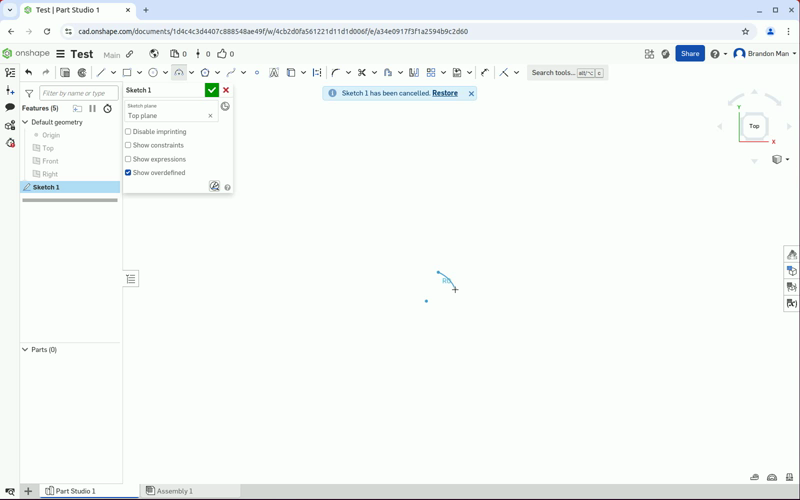
scroll(-6)
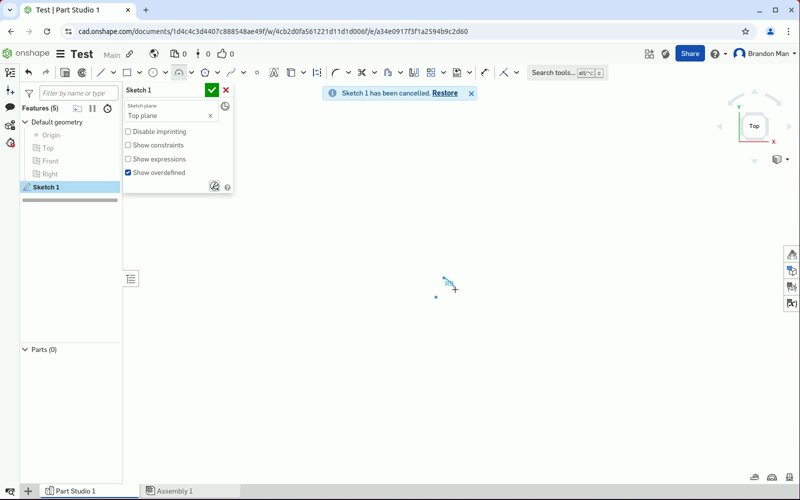
scroll(-6)
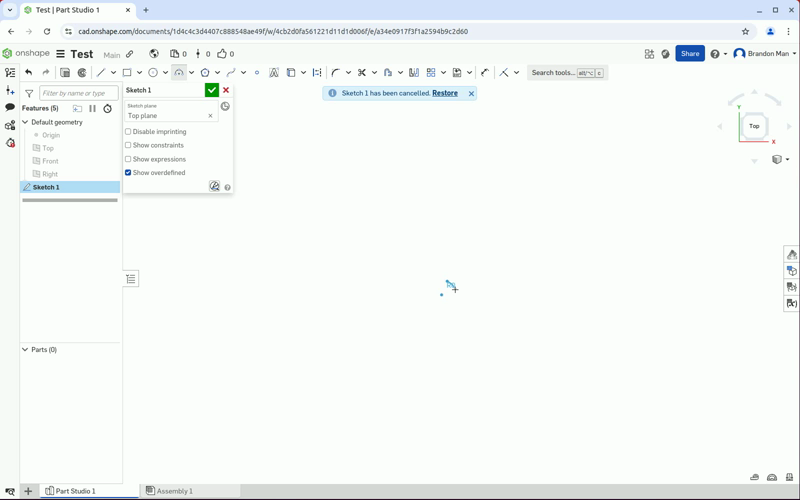
scroll(-6)
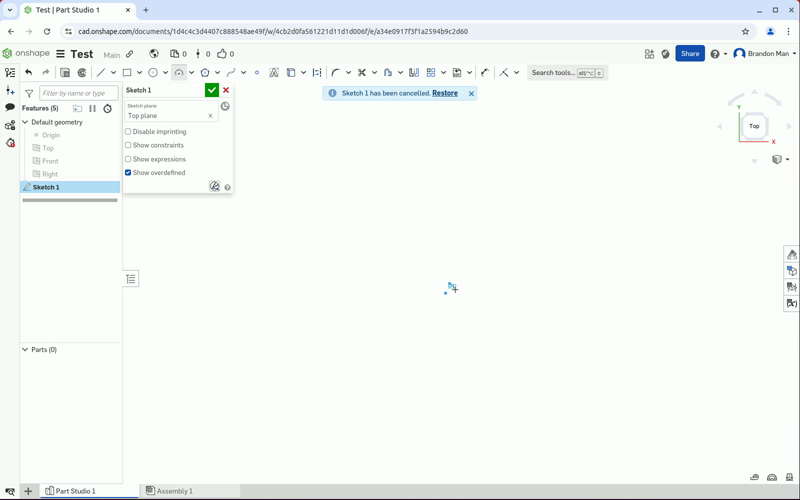
scroll(-6)
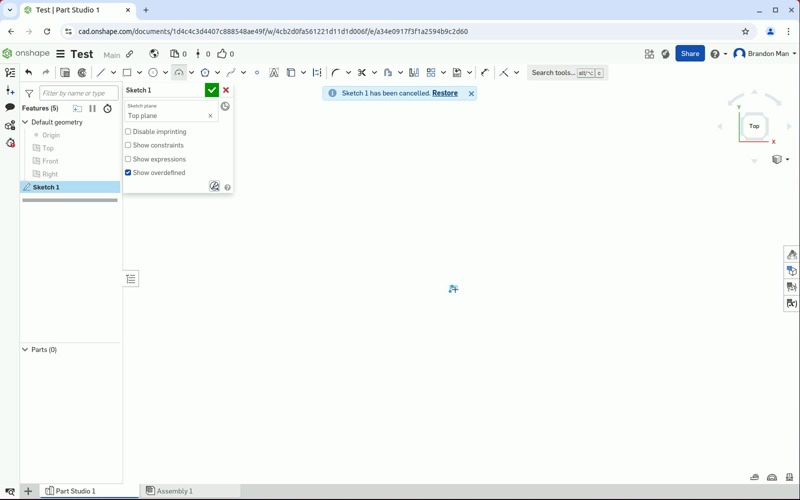
scroll(-6)
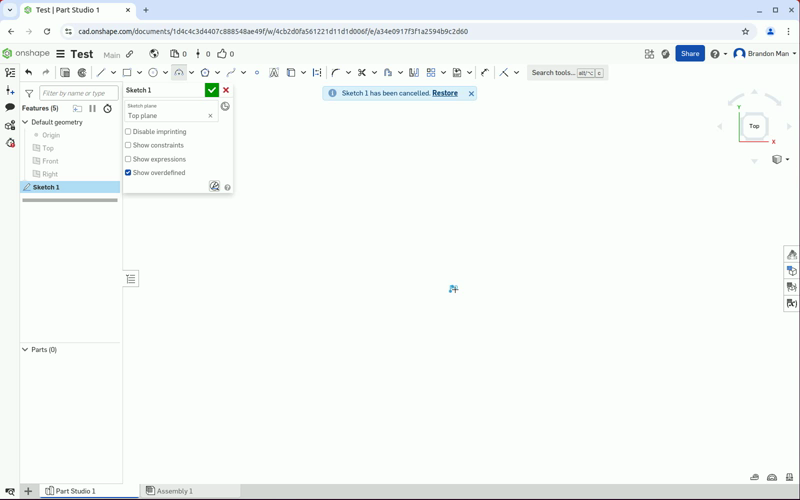
scroll(-6)
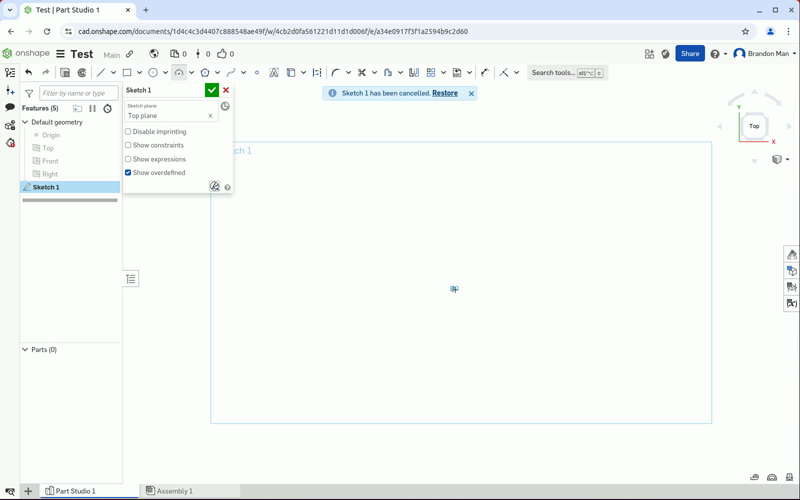
mouse_move(454, 288)
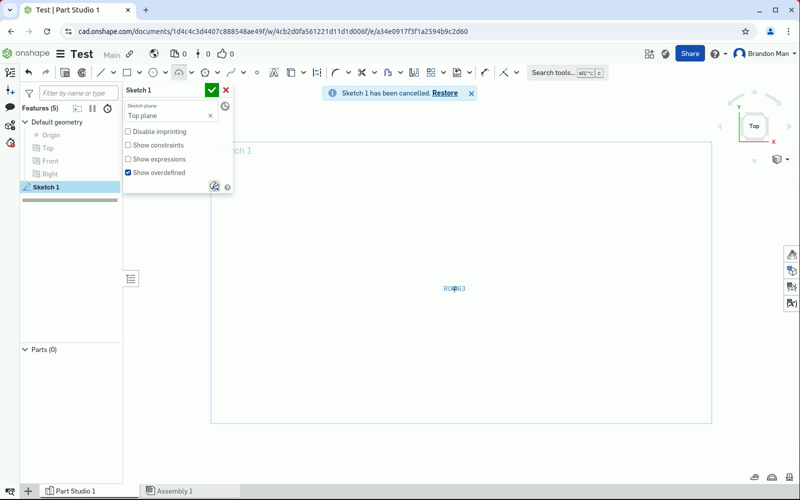
scroll(6)
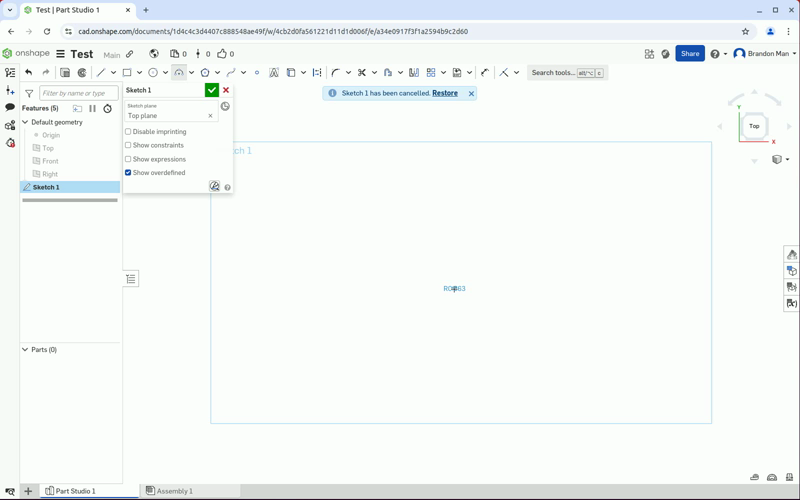
scroll(6)
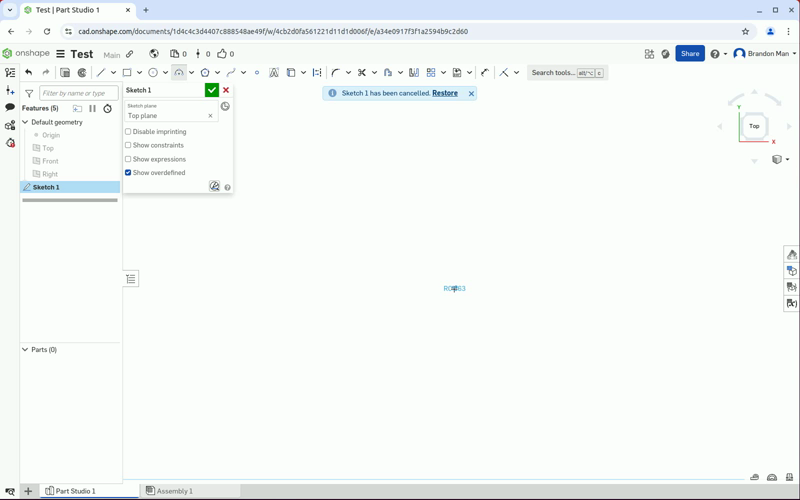
scroll(6)
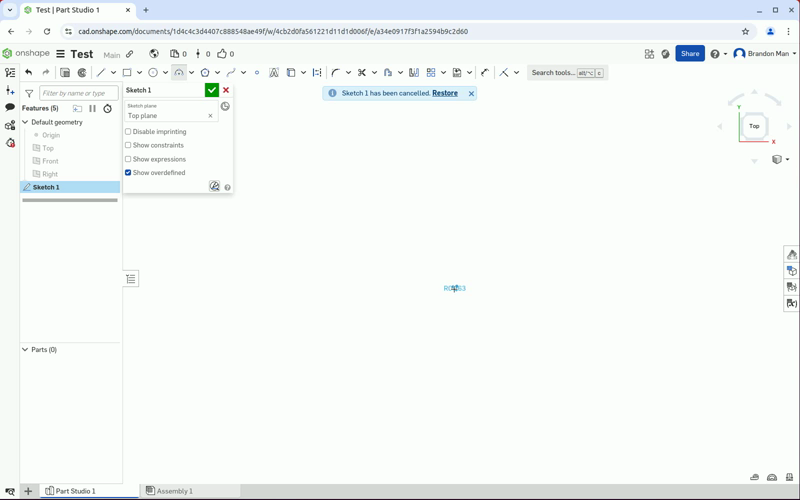
scroll(6)
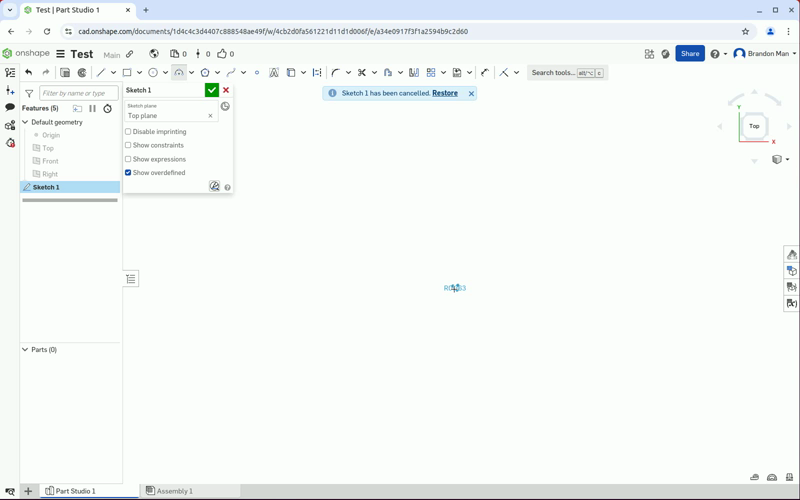
scroll(6)
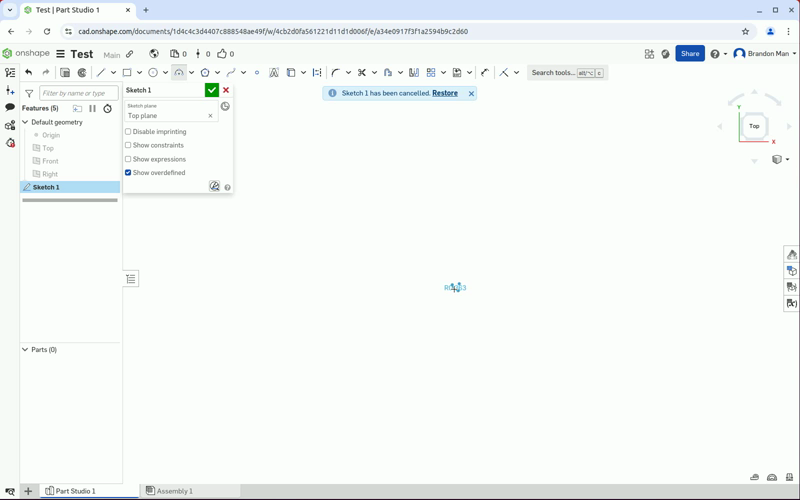
scroll(6)
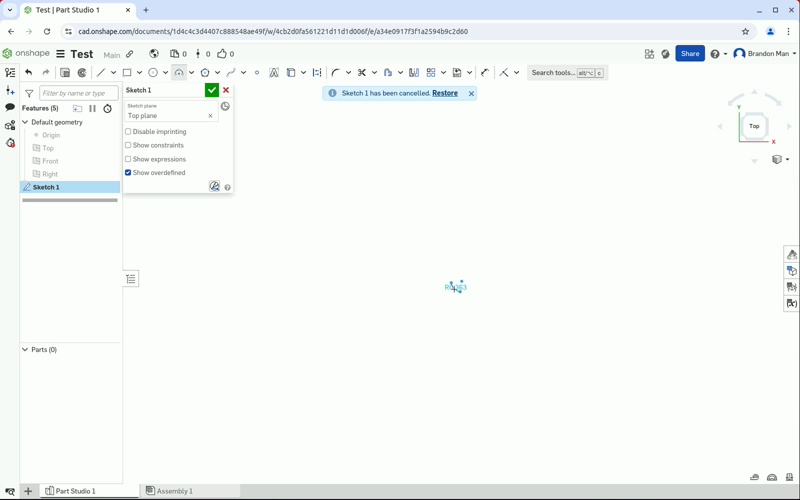
scroll(6)
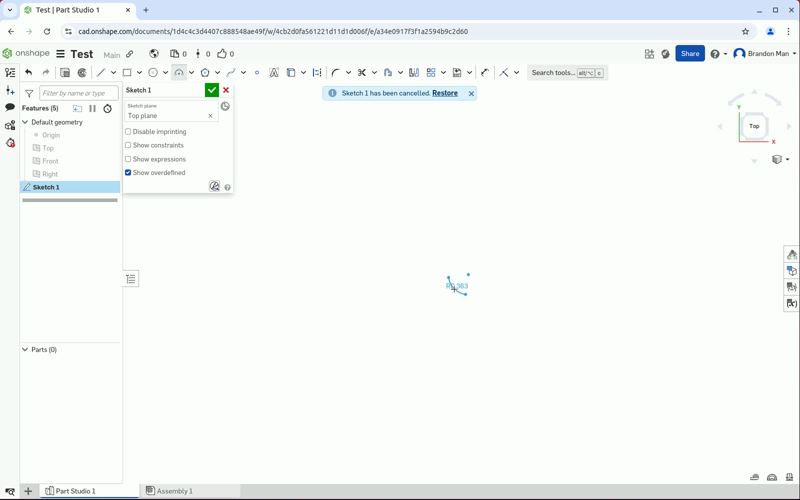
click(454, 288)
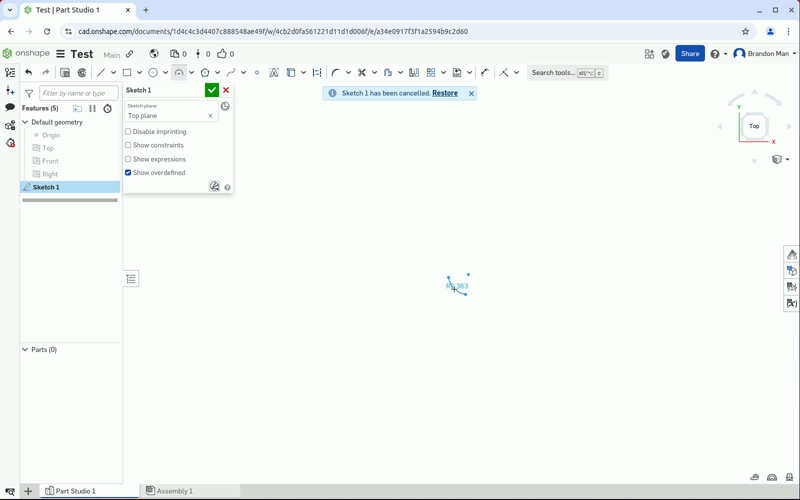
scroll(-6)
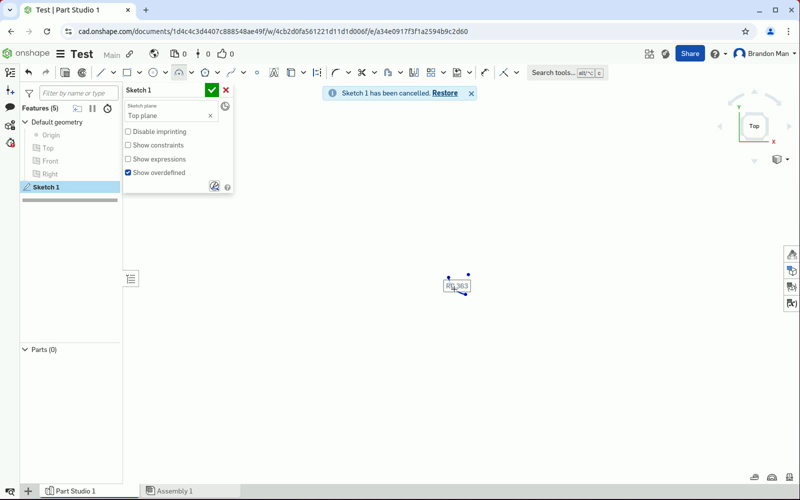
scroll(-6)
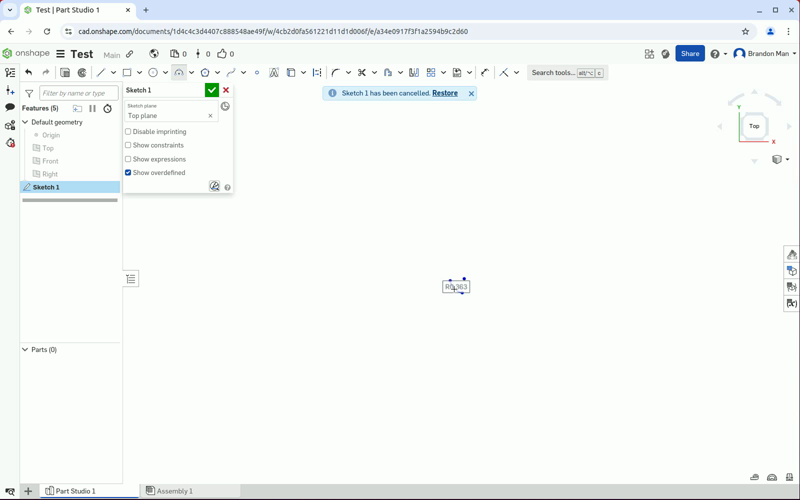
scroll(-6)
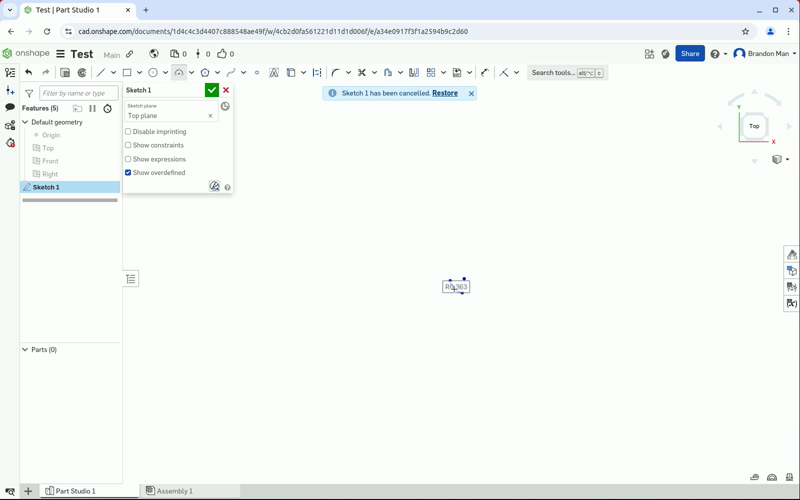
scroll(-6)
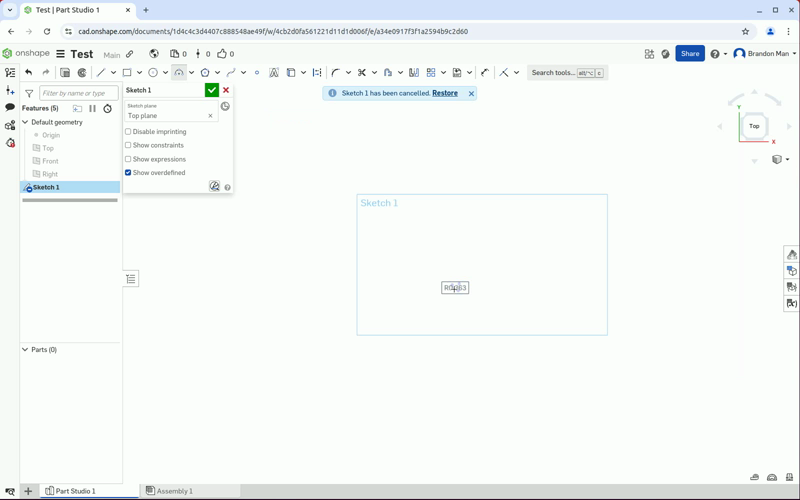
scroll(-6)
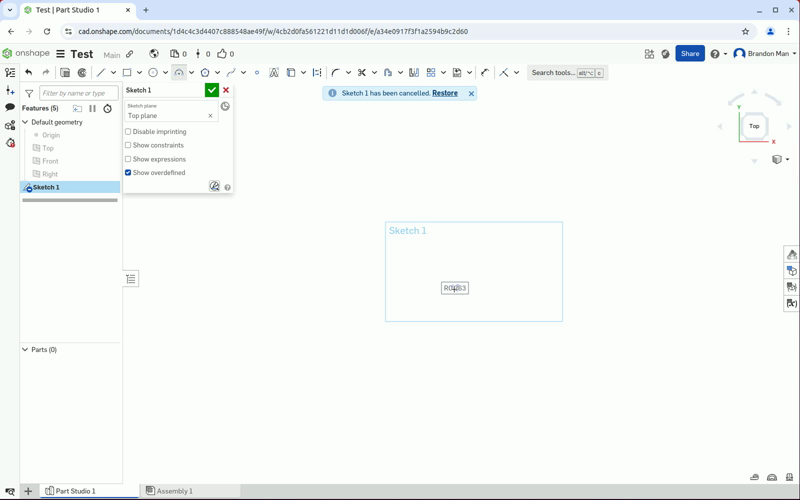
scroll(-6)
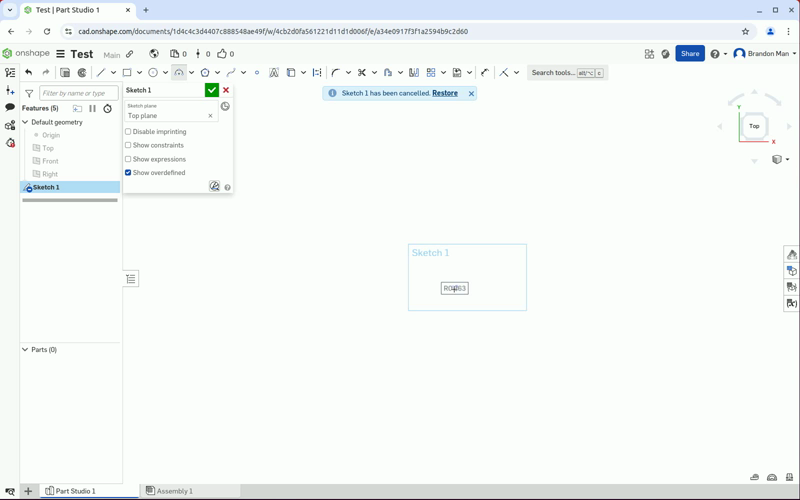
scroll(-6)
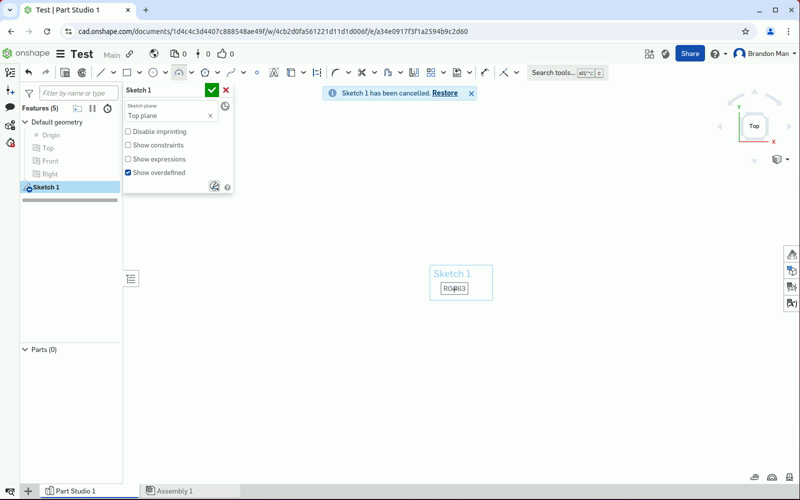
key_up(shift)
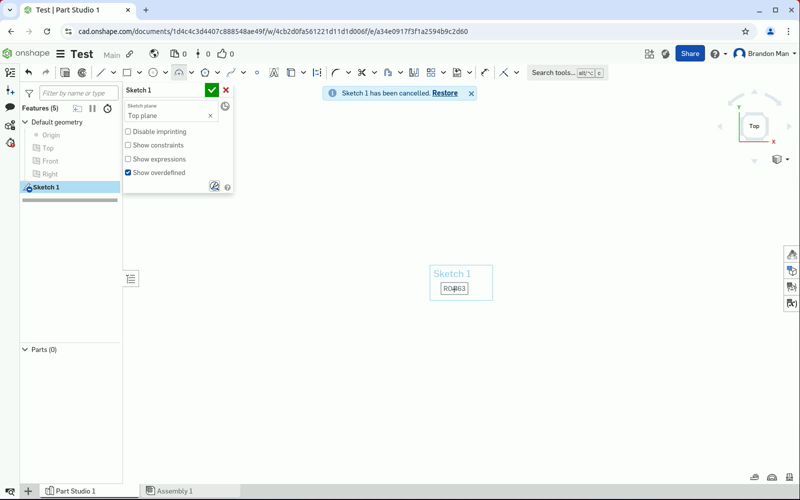
key(esc)
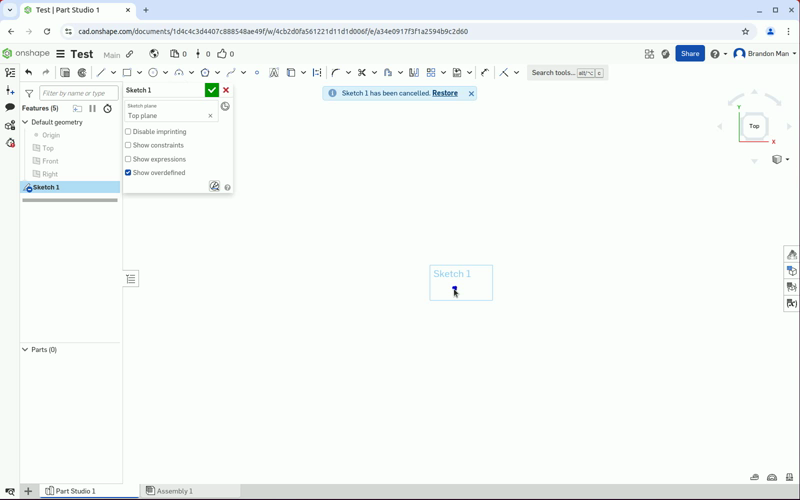
key(l)
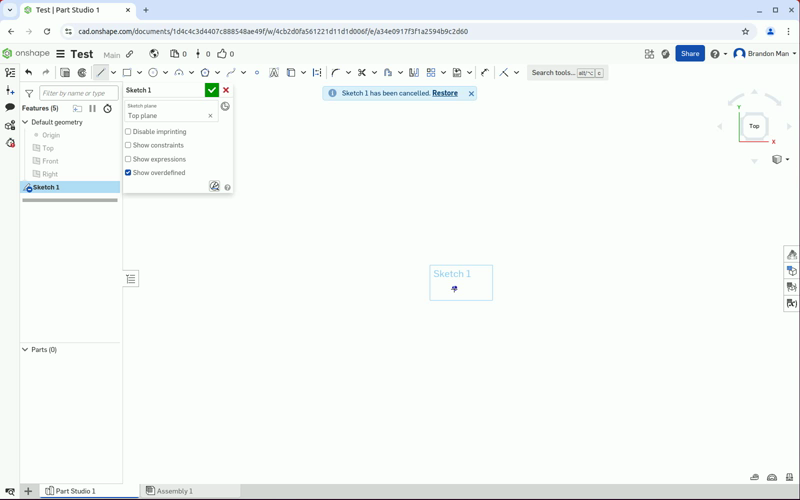
mouse_move(455, 289)
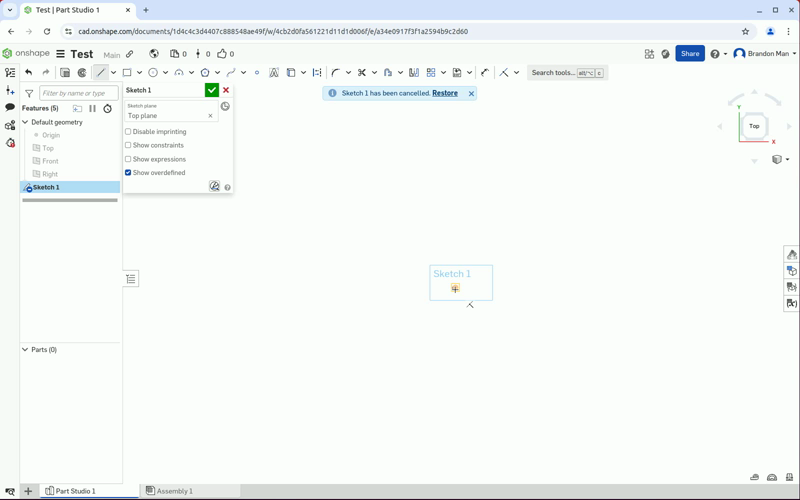
scroll(6)
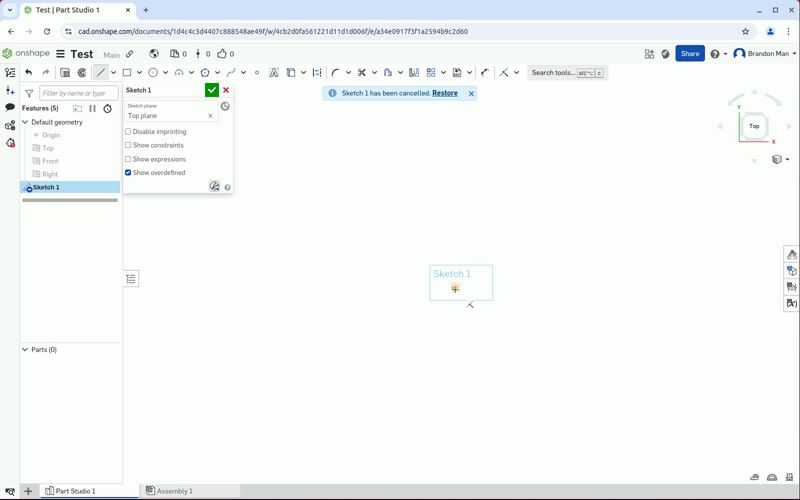
scroll(6)
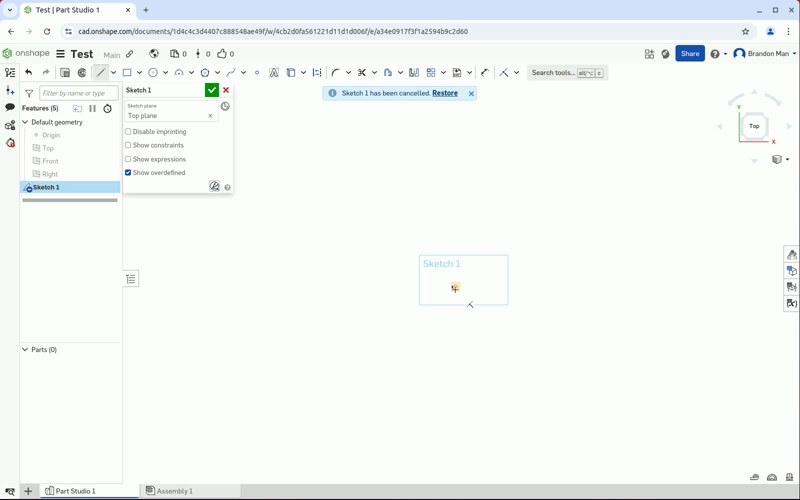
scroll(6)
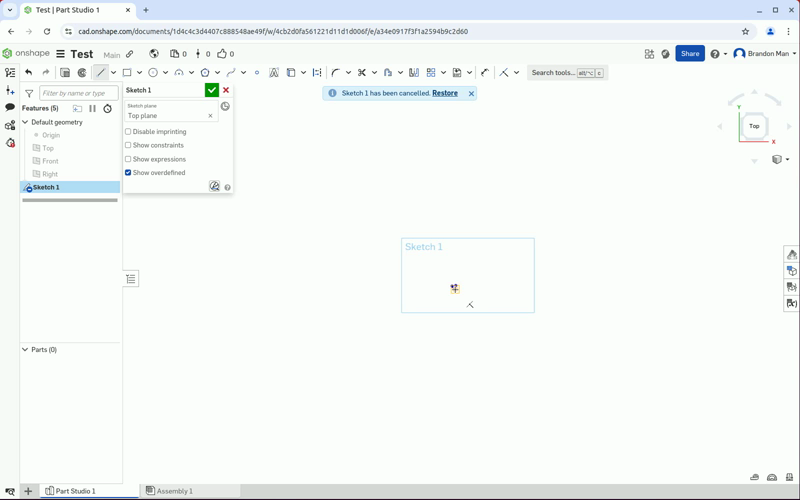
scroll(6)
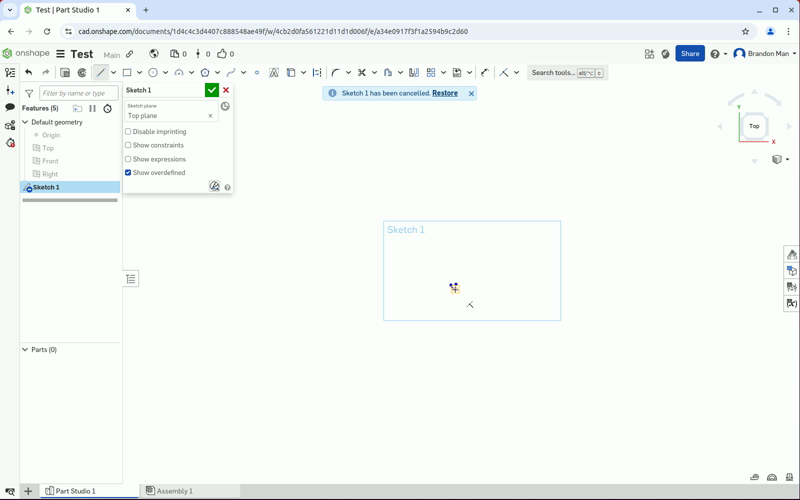
scroll(6)
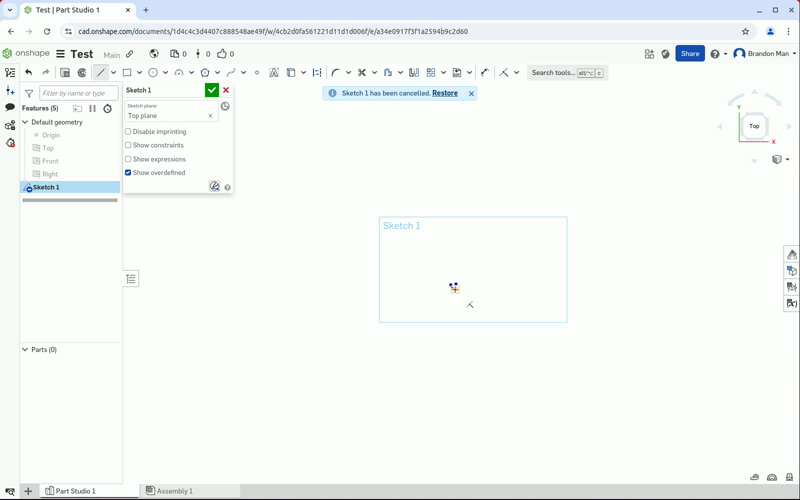
scroll(6)
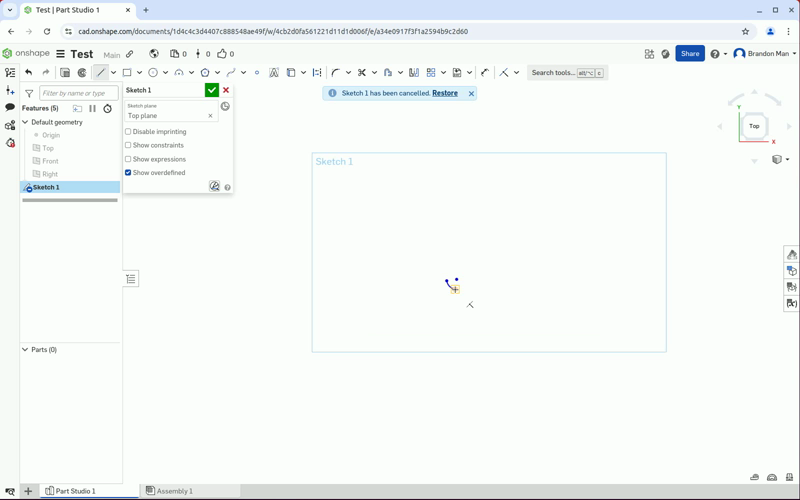
scroll(6)
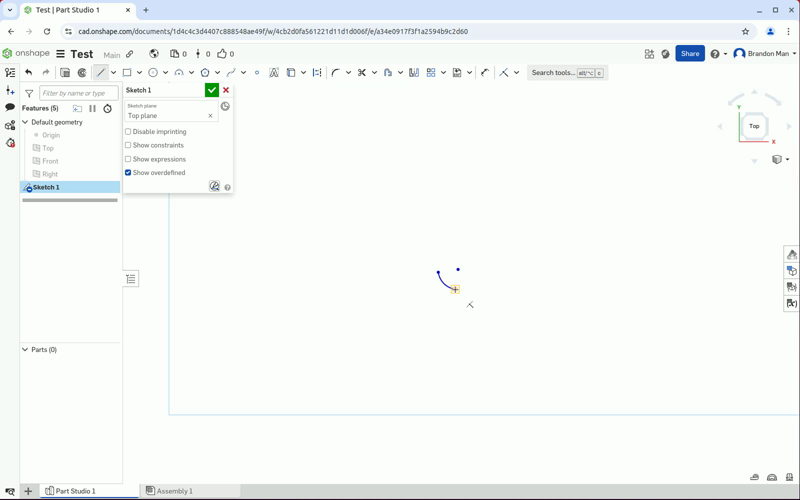
click(455, 289)
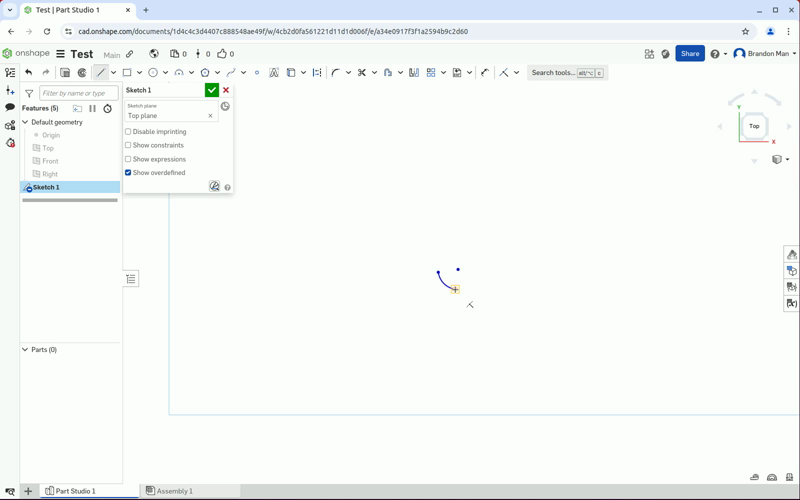
scroll(-6)
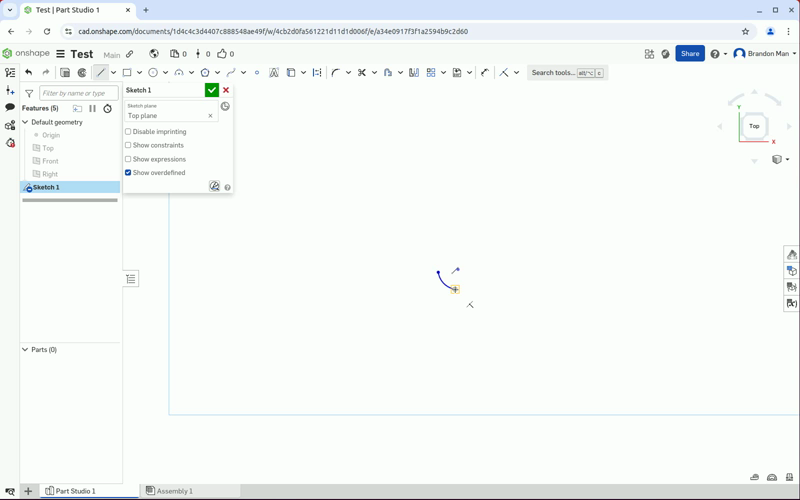
scroll(-6)
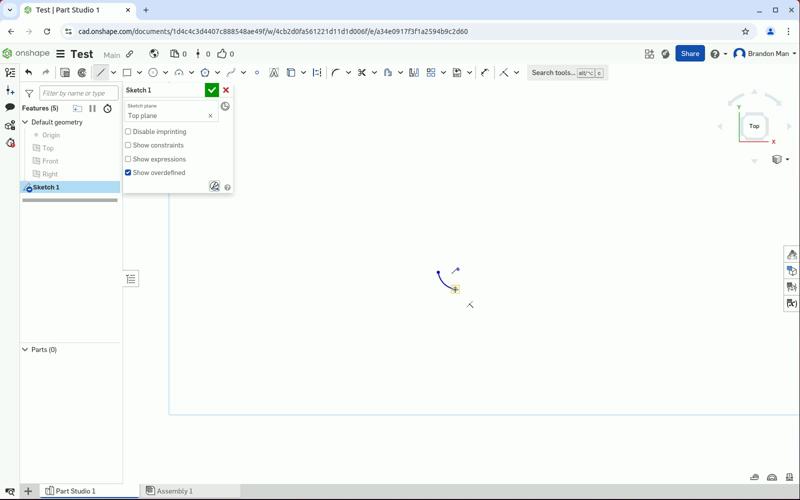
scroll(-6)
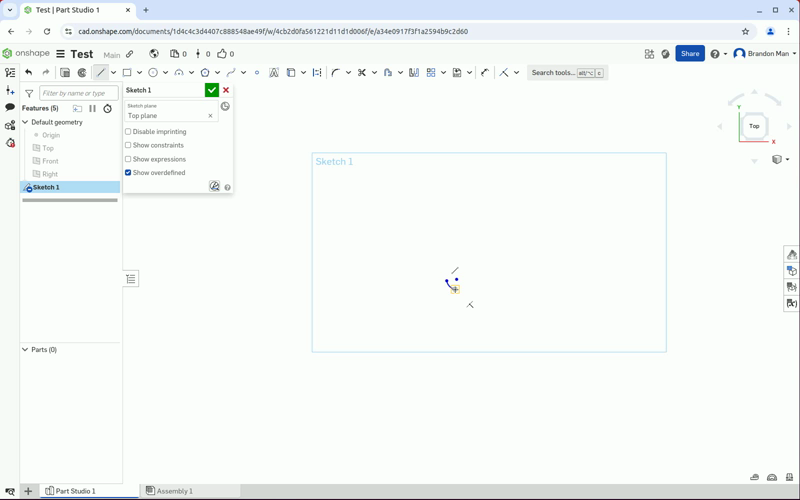
scroll(-6)
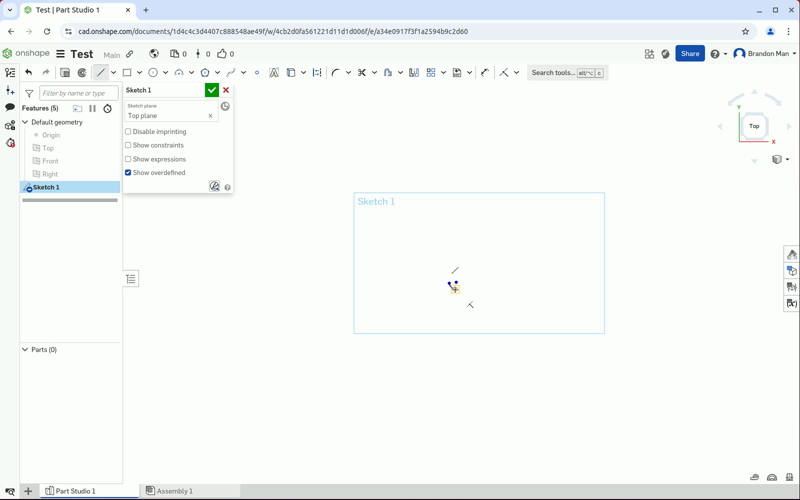
scroll(-6)
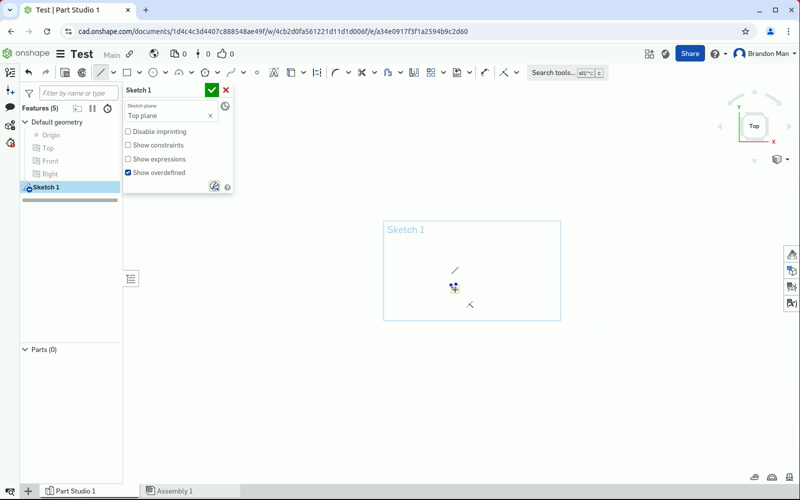
scroll(-6)
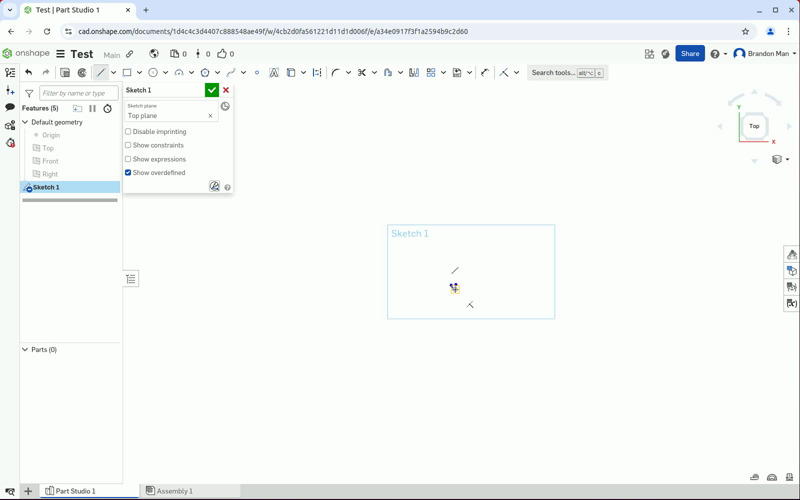
scroll(-6)
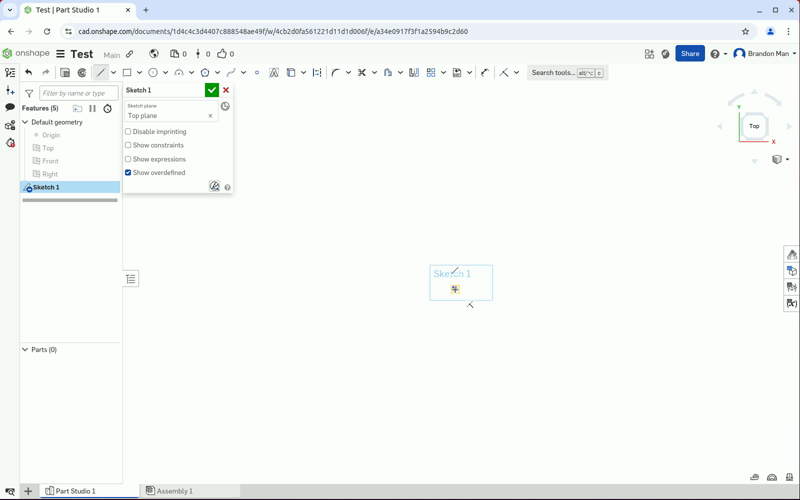
key_down(shift)
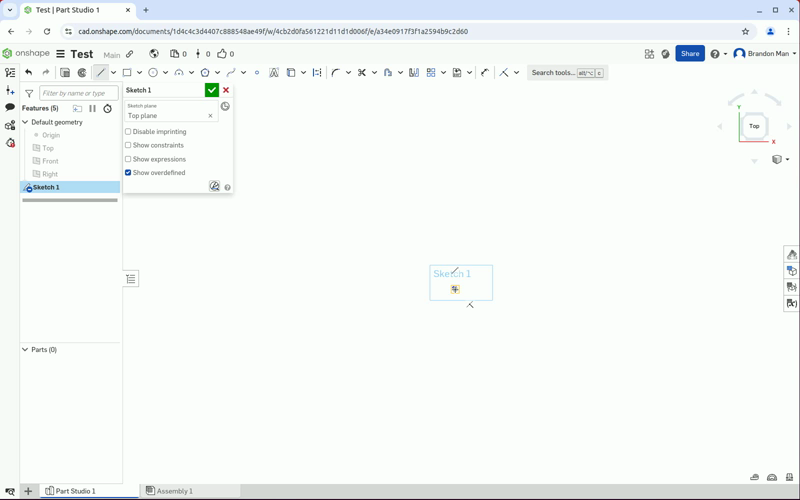
mouse_move(485, 289)
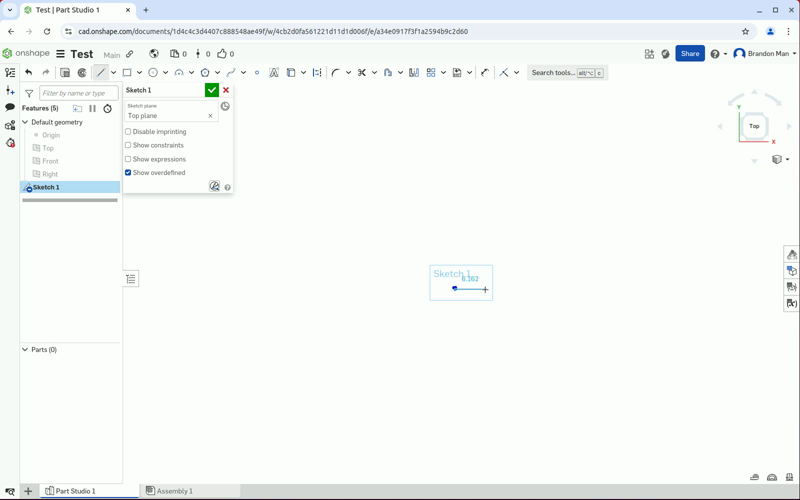
mouse_move(465, 289)
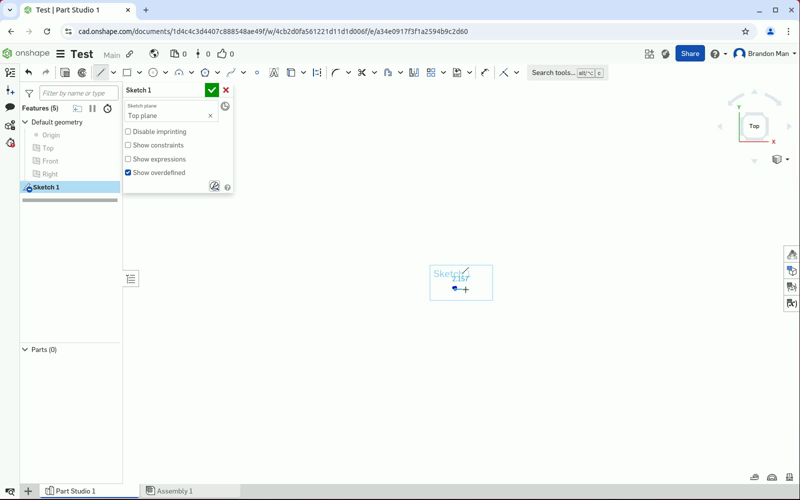
click(465, 289)
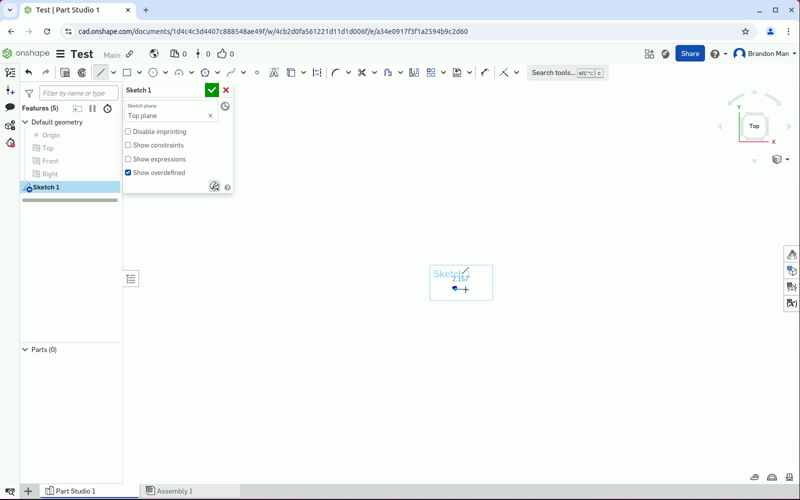
key_up(shift)
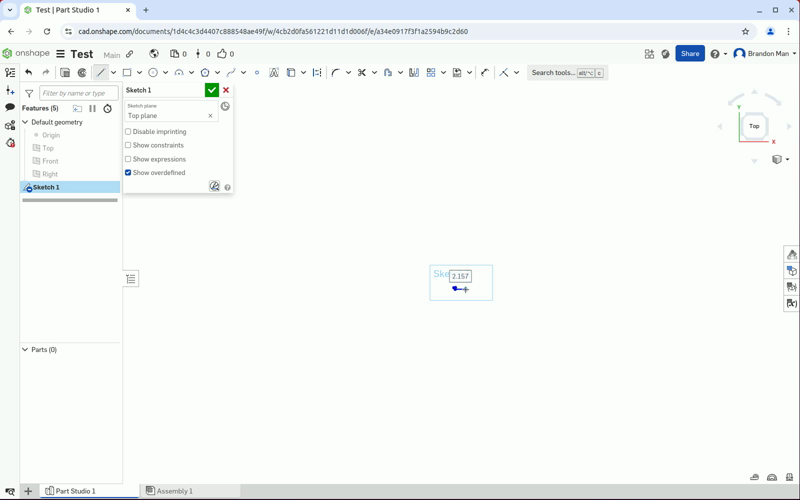
key(esc)
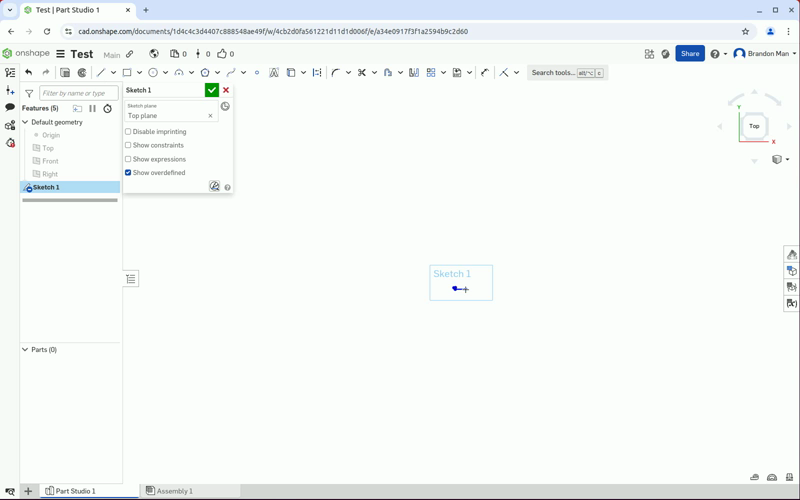
key(a)
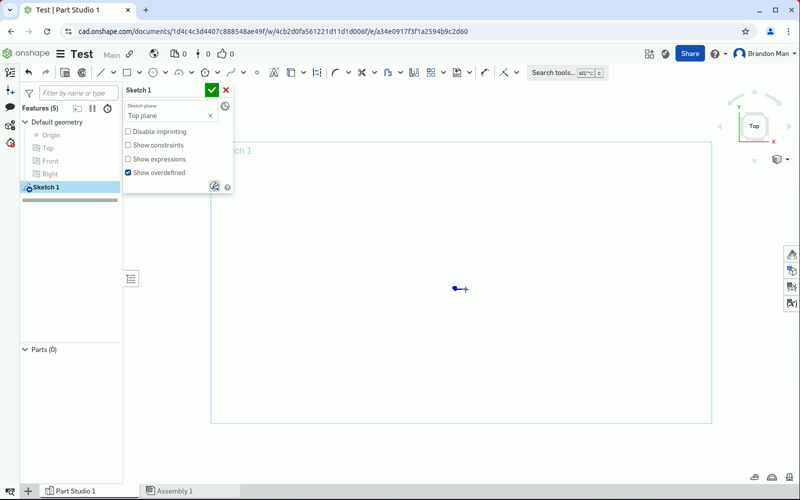
mouse_move(465, 289)
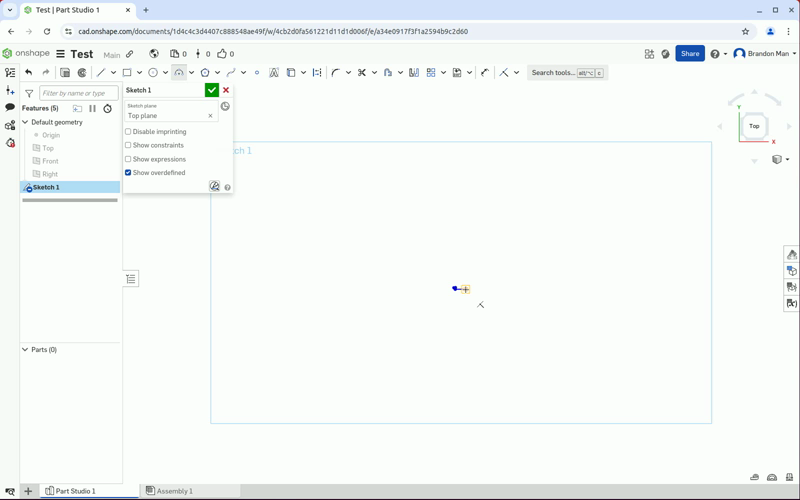
click(465, 289)
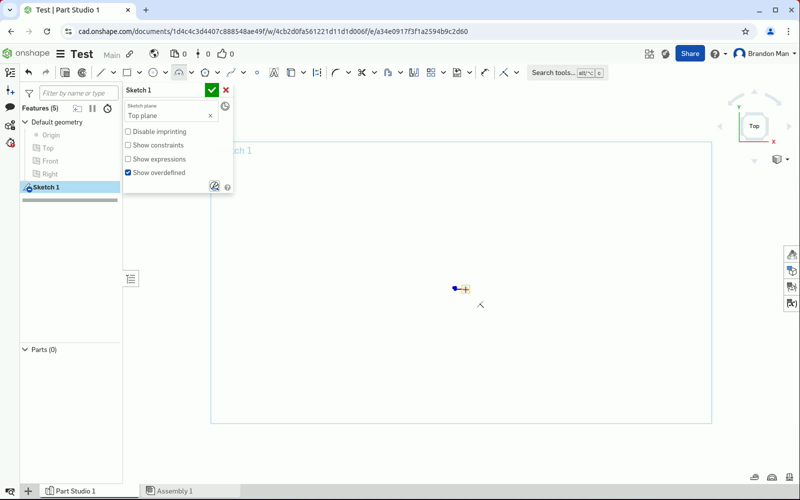
key_down(shift)
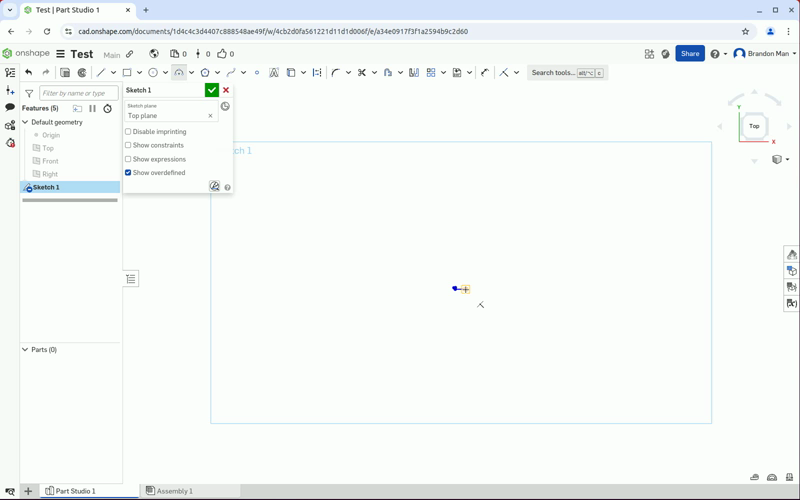
mouse_move(467, 287)
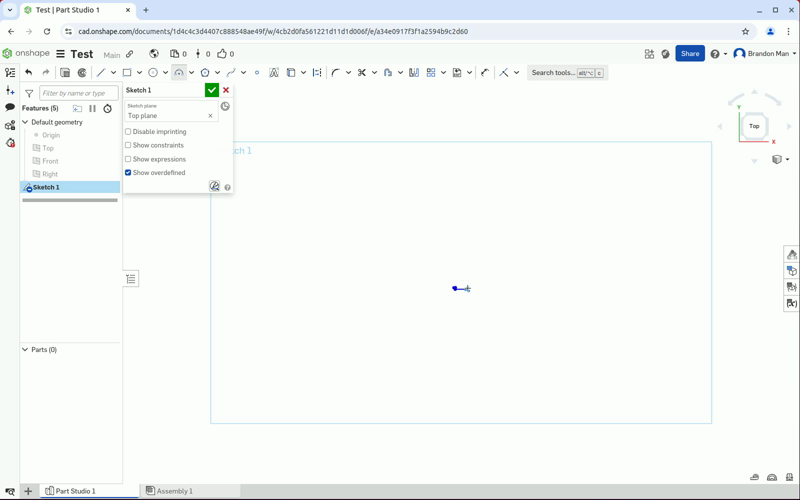
scroll(6)
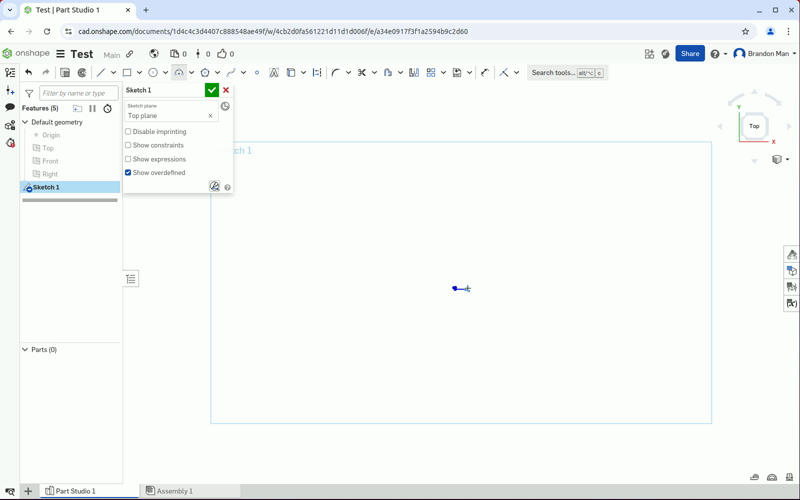
scroll(6)
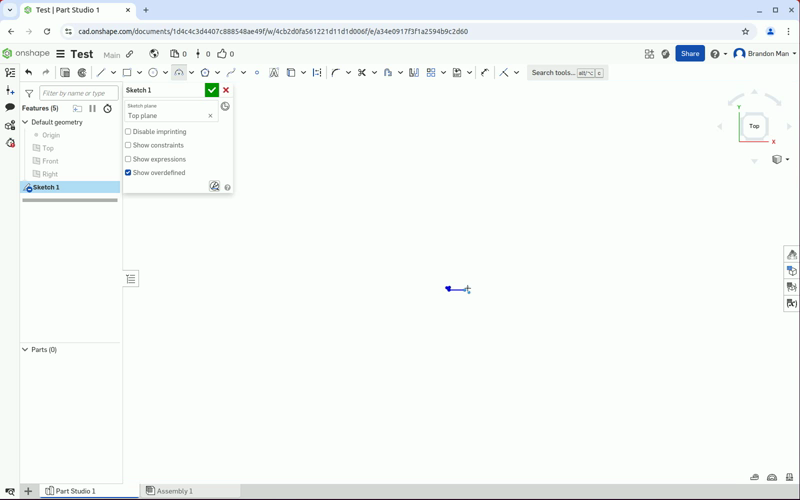
scroll(6)
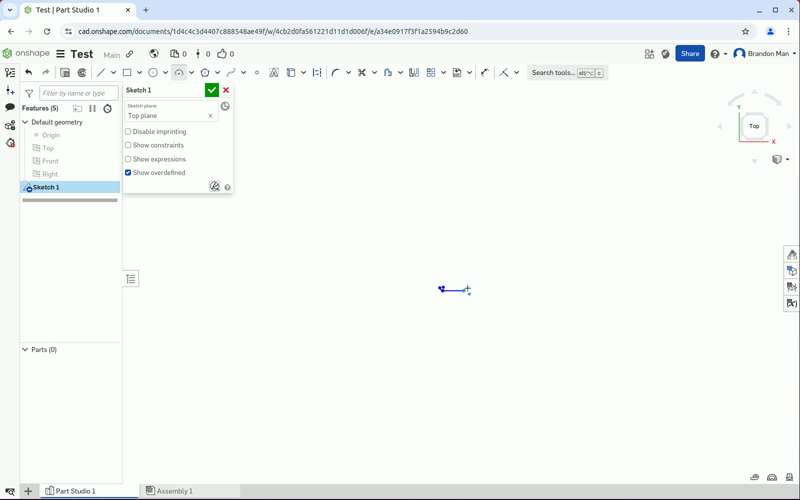
scroll(6)
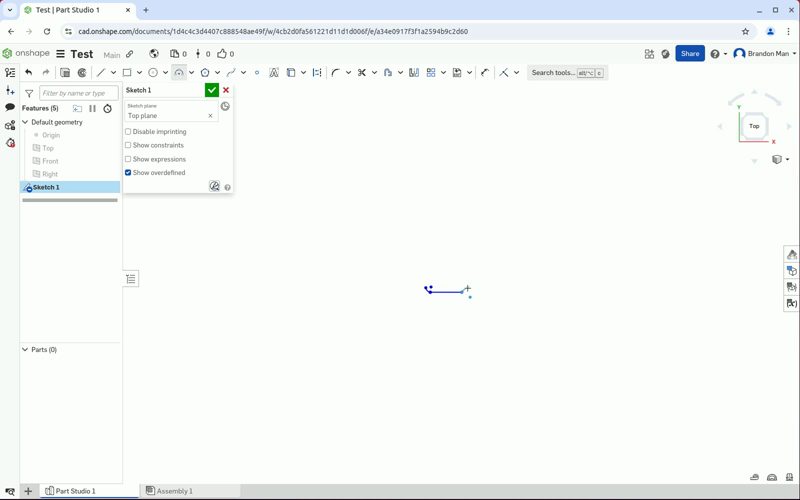
scroll(6)
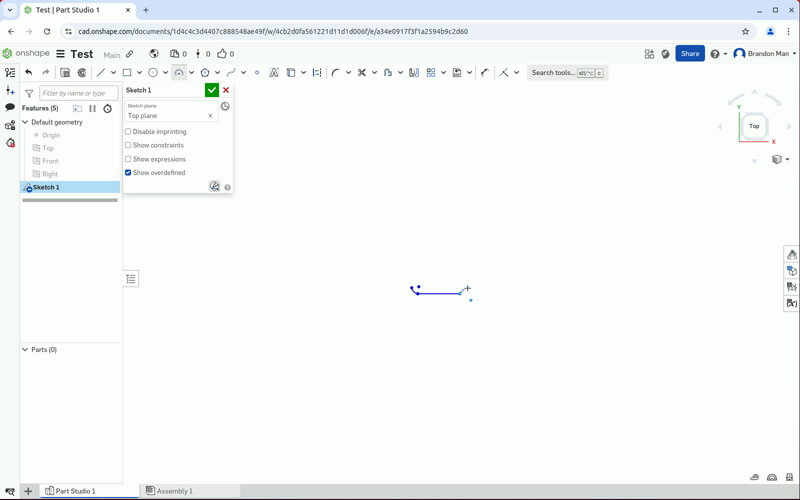
scroll(6)
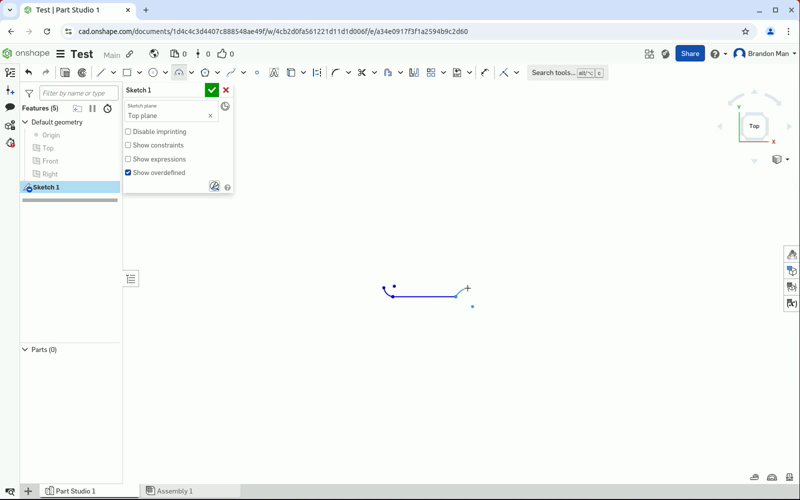
scroll(6)
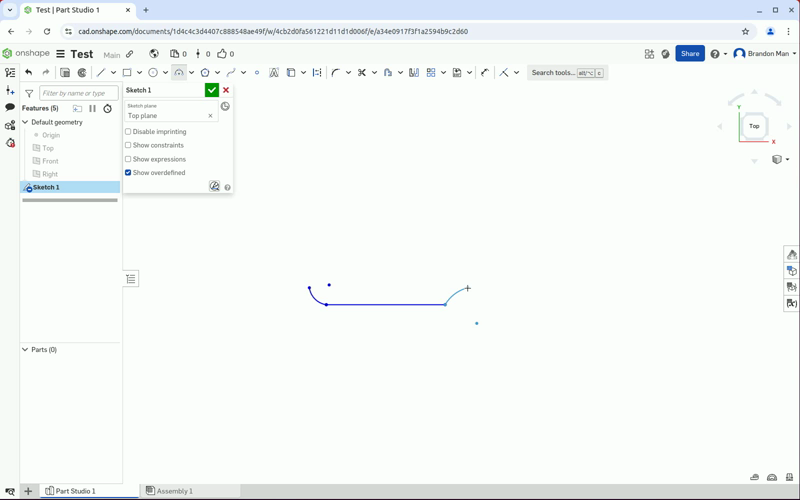
click(467, 287)
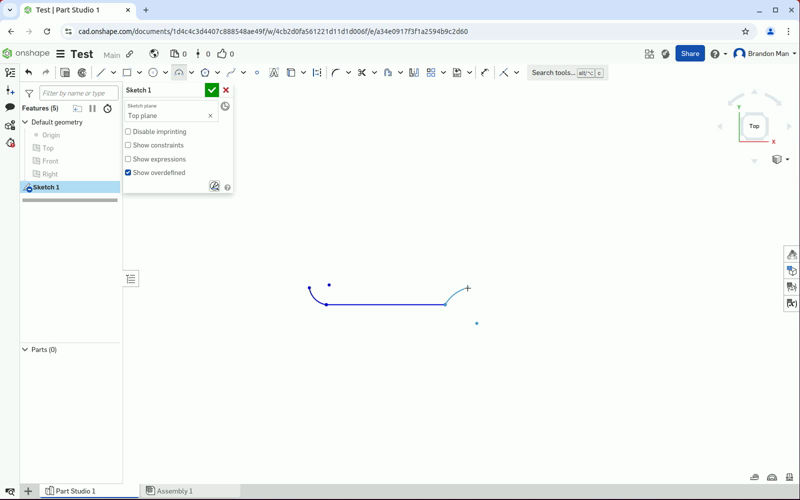
scroll(-6)
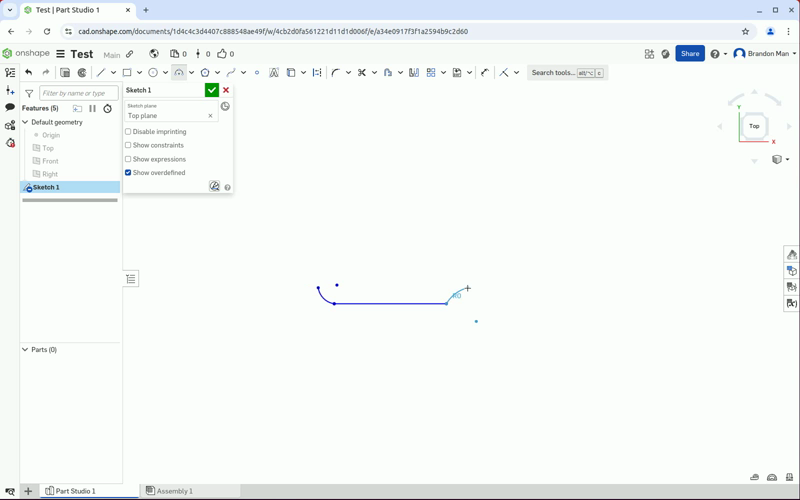
scroll(-6)
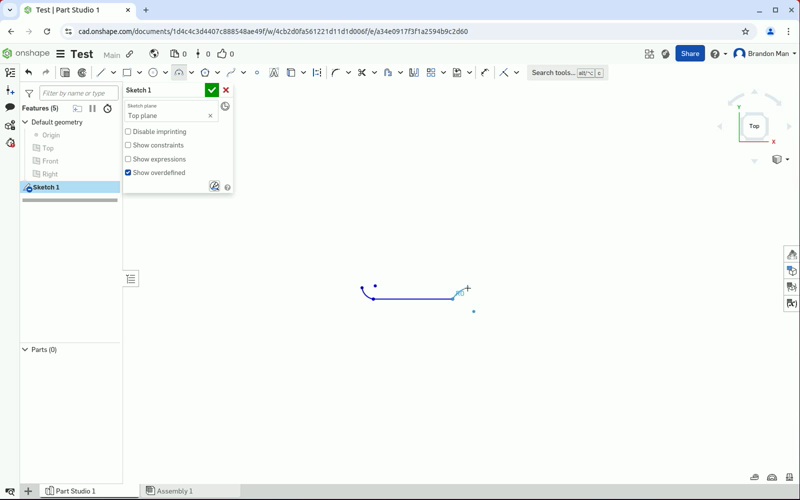
scroll(-6)
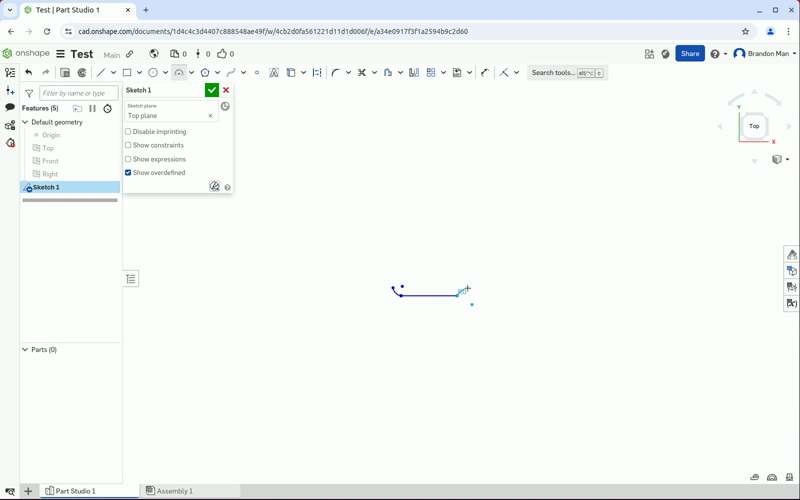
scroll(-6)
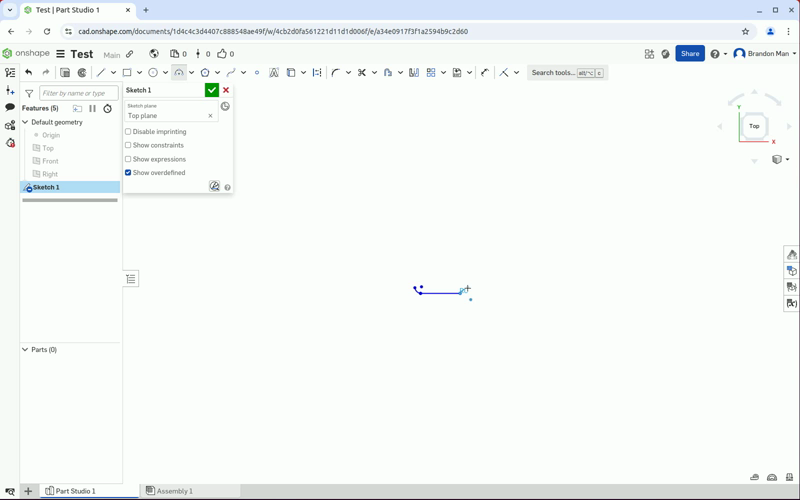
scroll(-6)
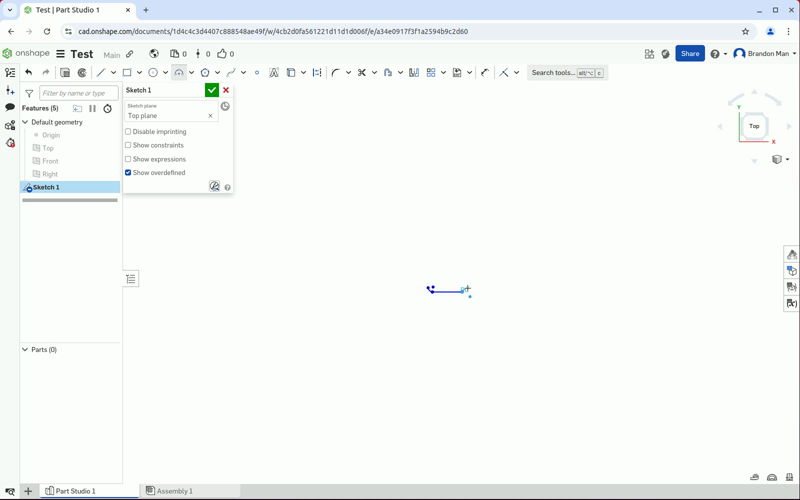
scroll(-6)
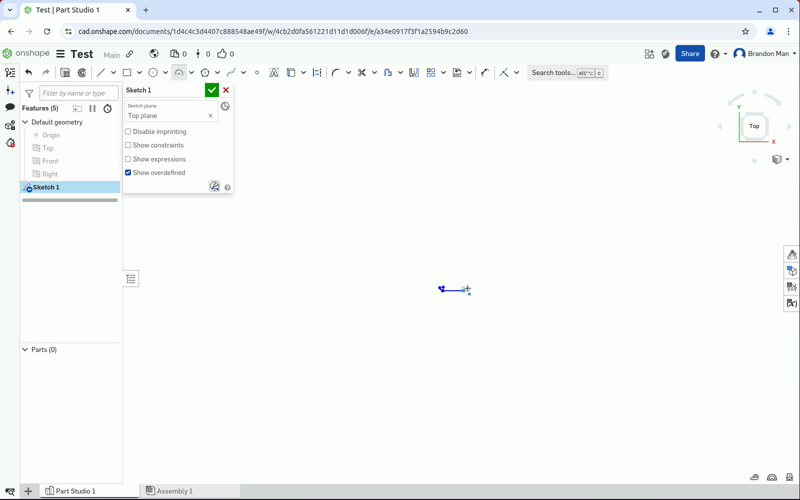
scroll(-6)
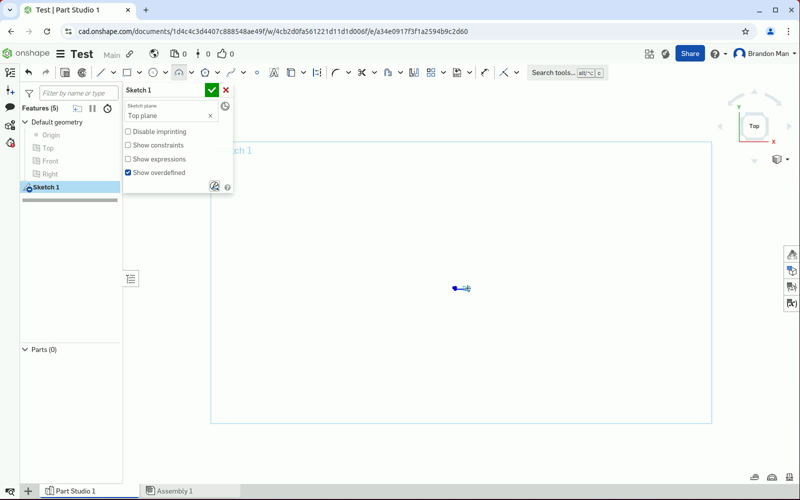
mouse_move(467, 288)
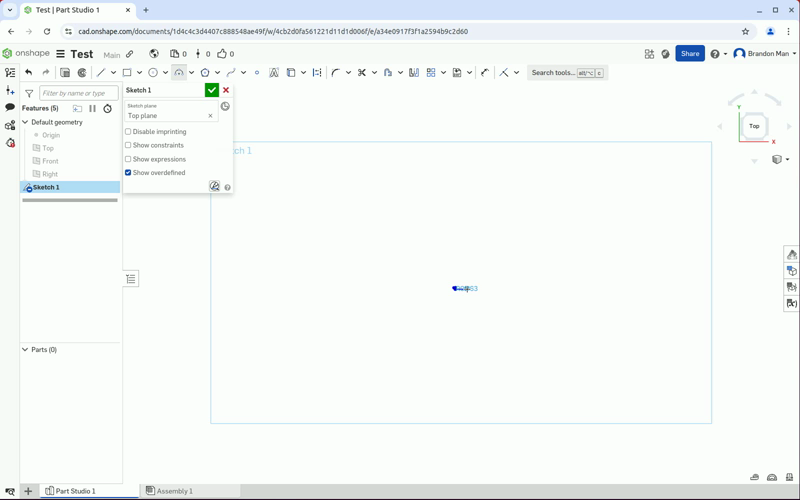
scroll(6)
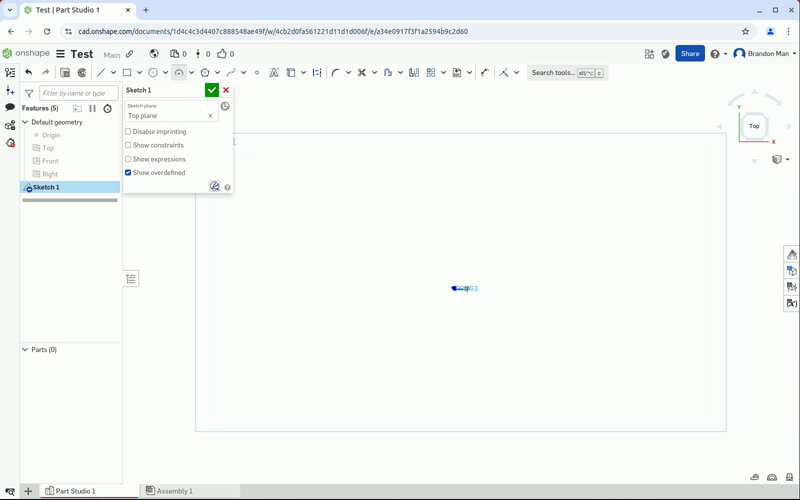
scroll(6)
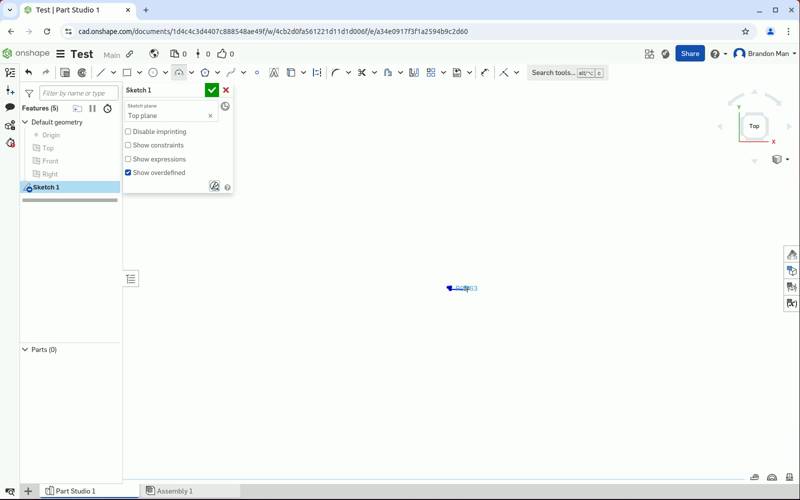
scroll(6)
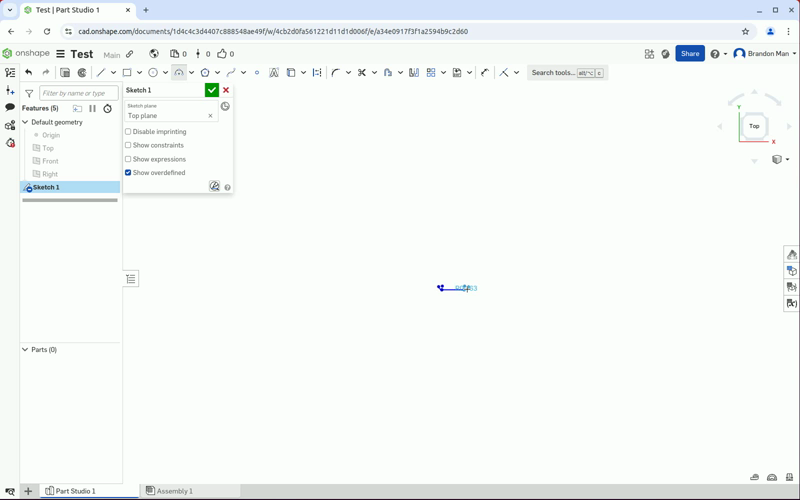
scroll(6)
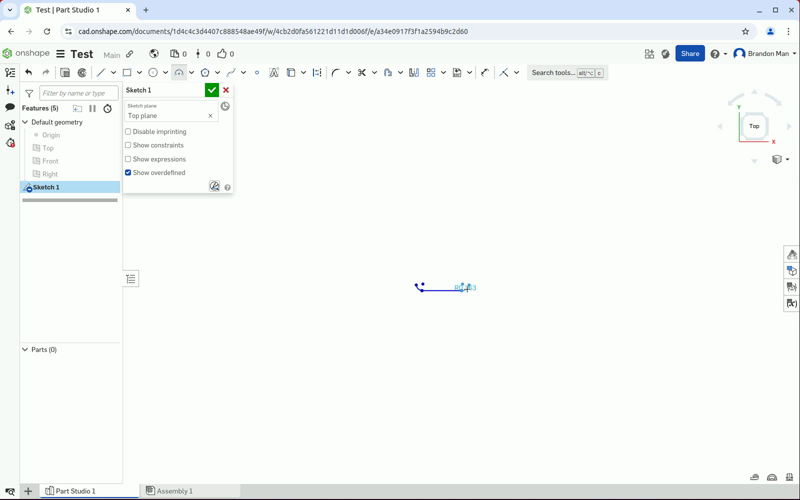
scroll(6)
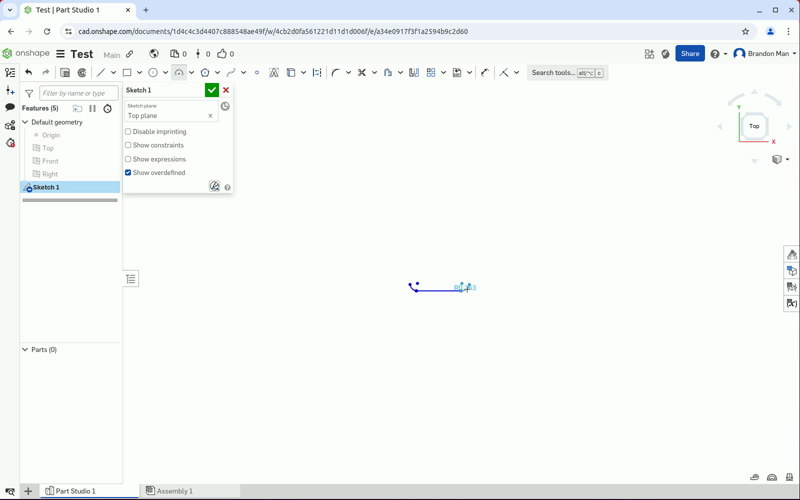
scroll(6)
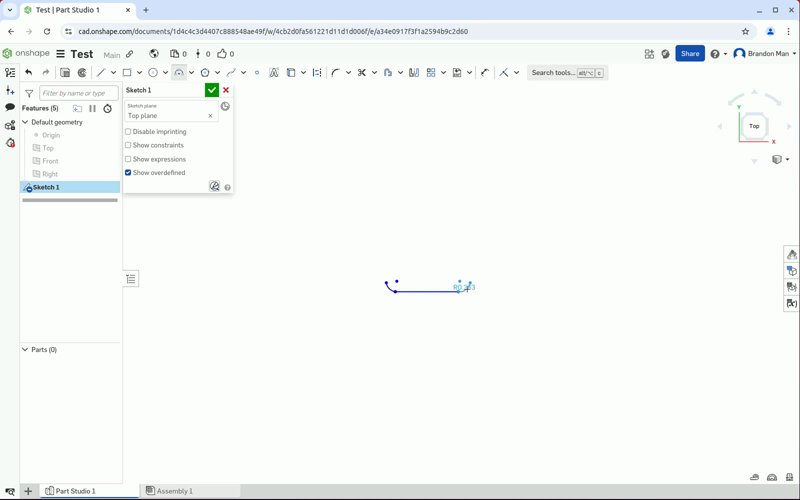
scroll(6)
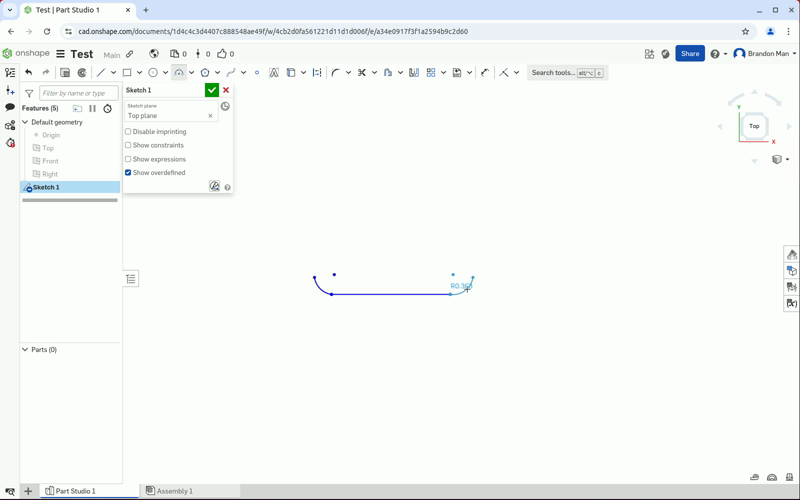
click(467, 288)
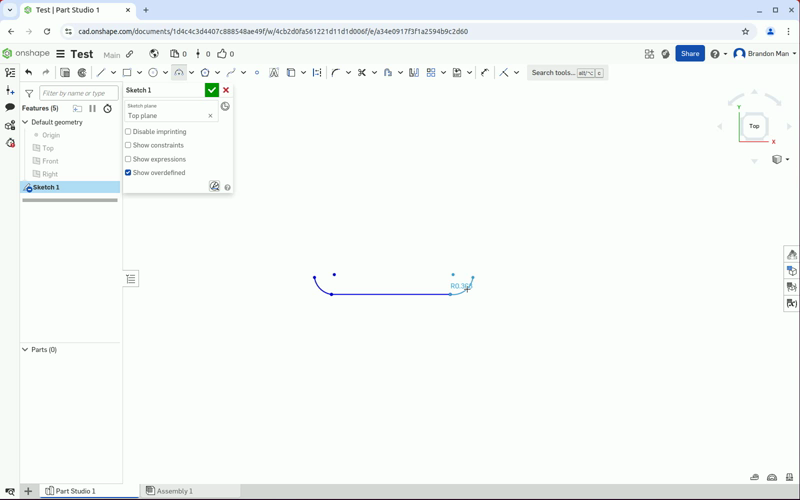
scroll(-6)
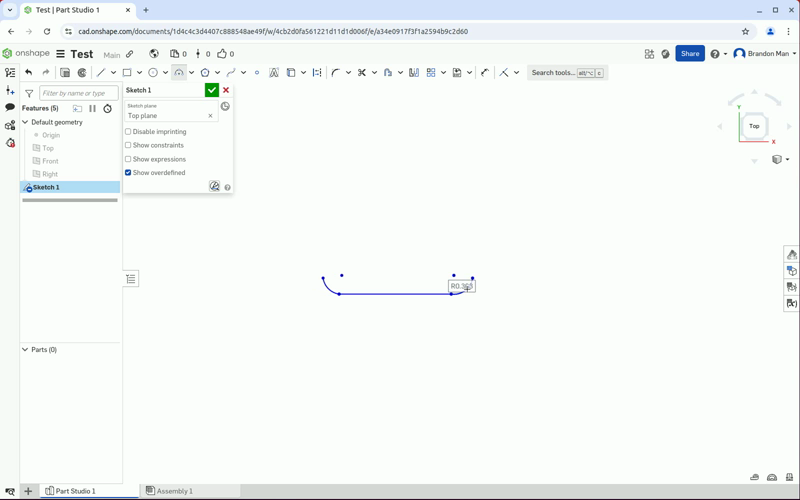
scroll(-6)
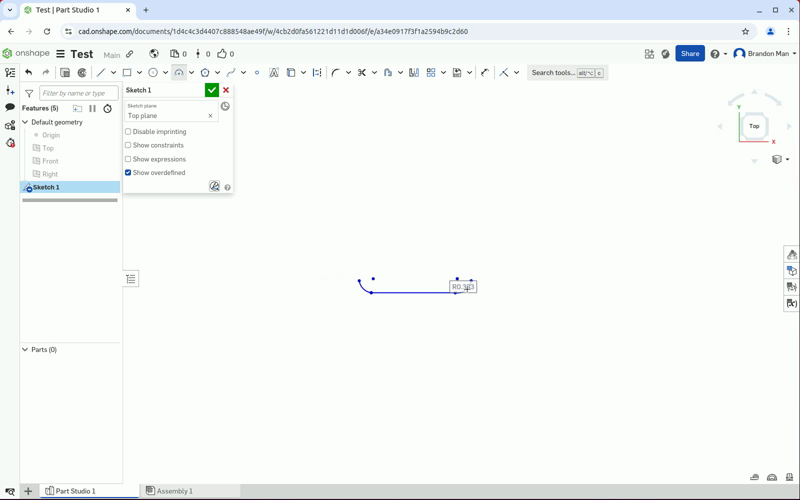
scroll(-6)
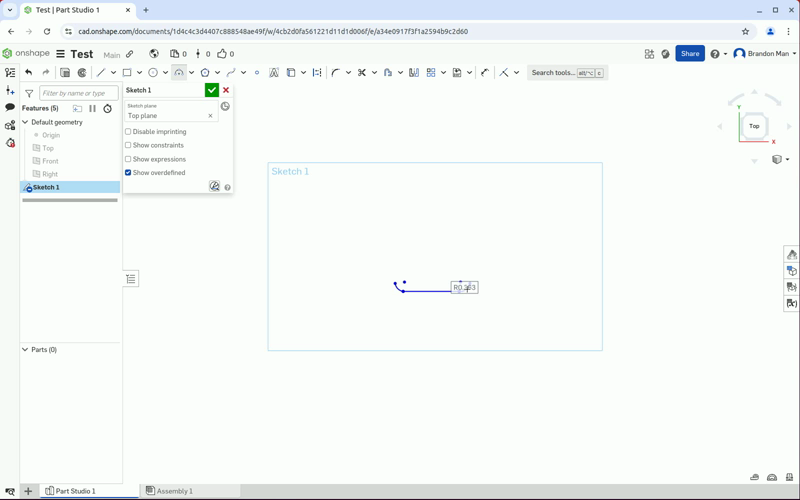
scroll(-6)
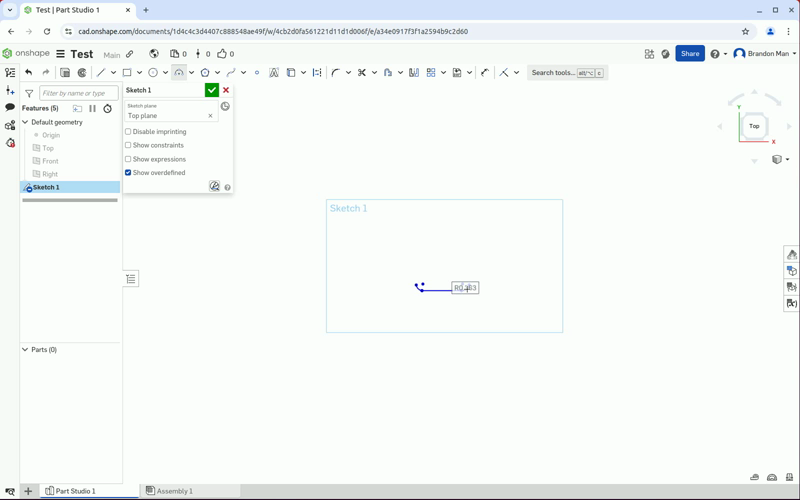
scroll(-6)
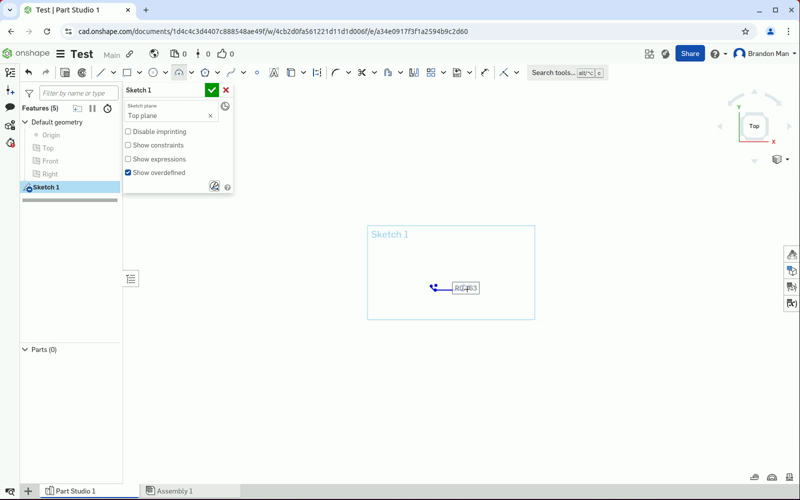
scroll(-6)
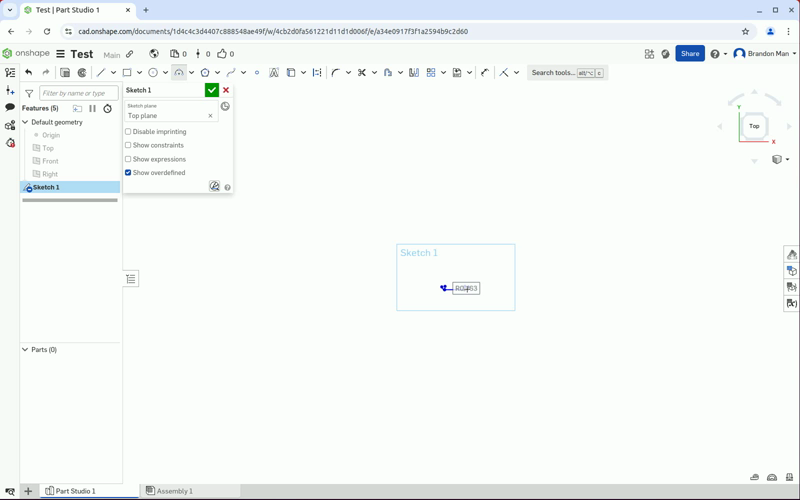
scroll(-6)
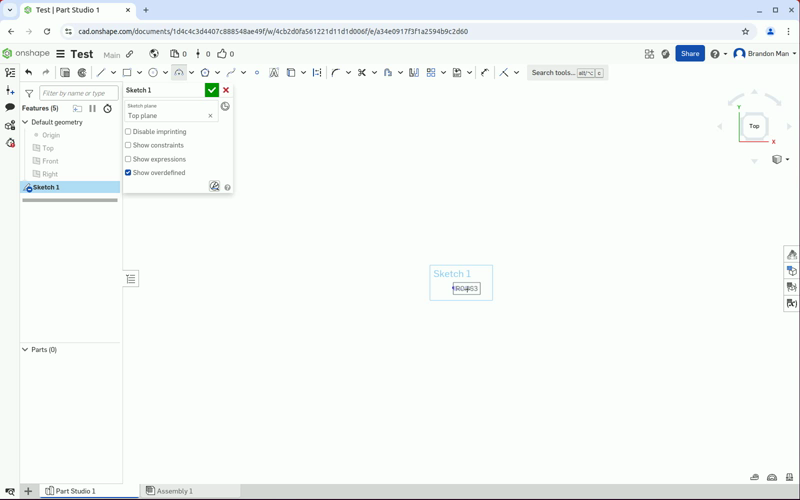
key_up(shift)
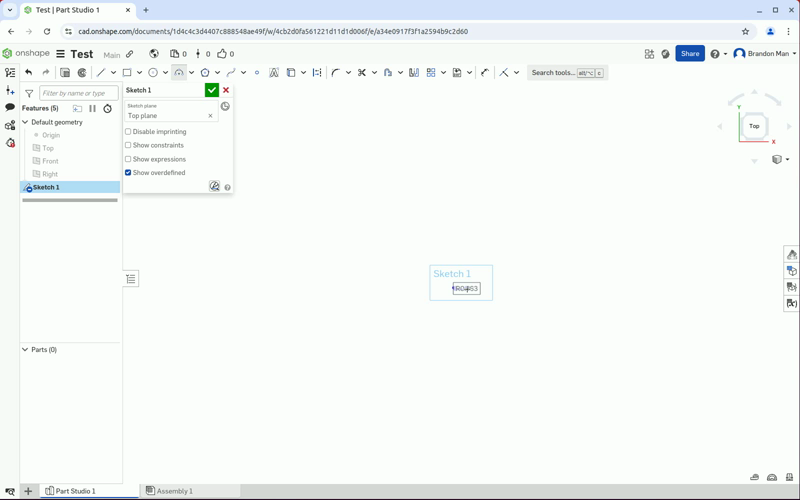
key(esc)
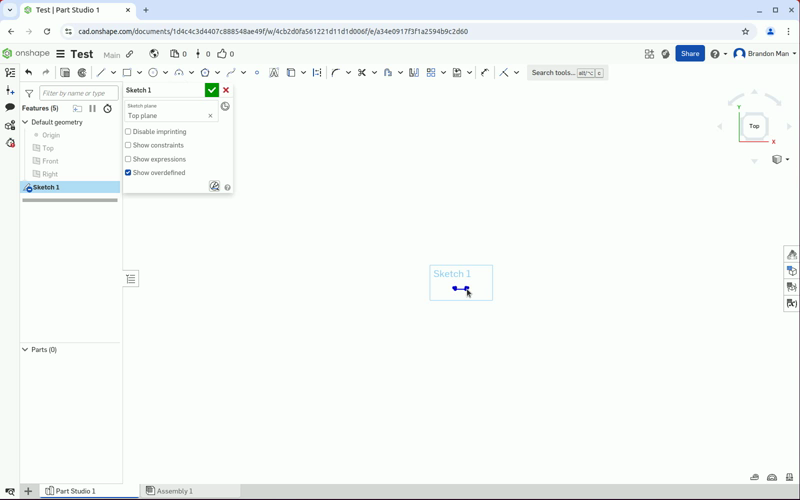
key(l)
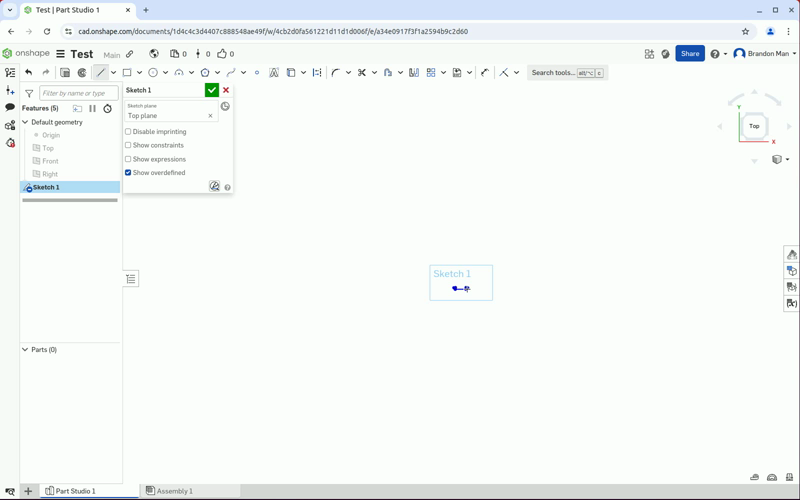
mouse_move(467, 287)
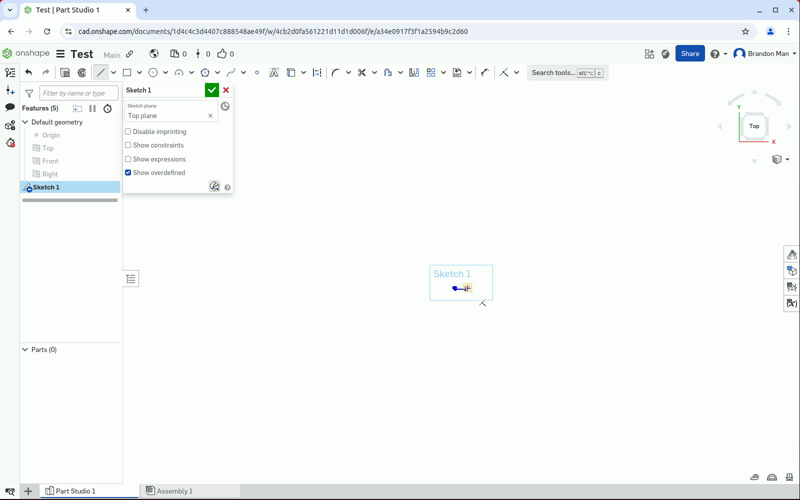
scroll(6)
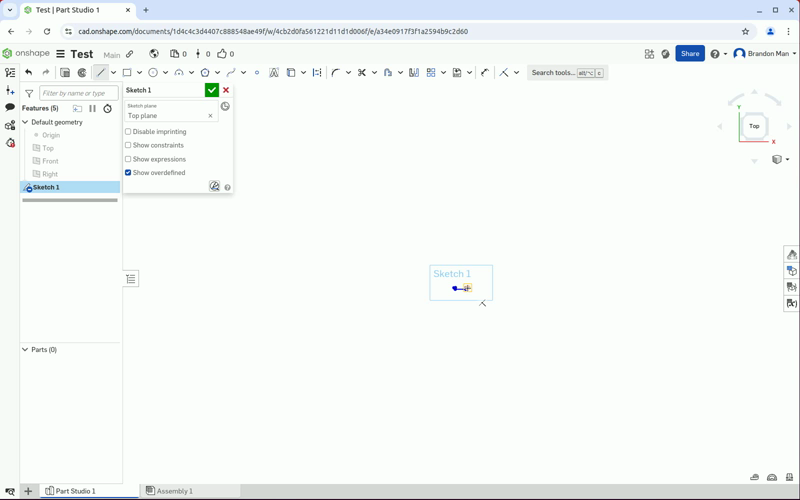
scroll(6)
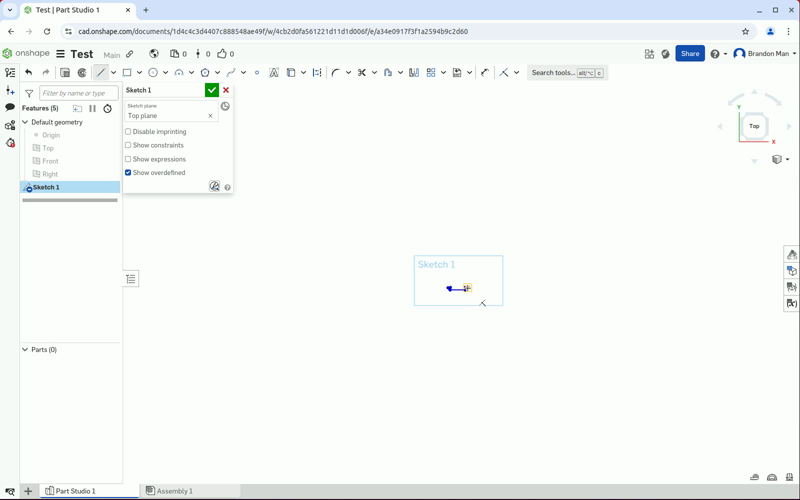
scroll(6)
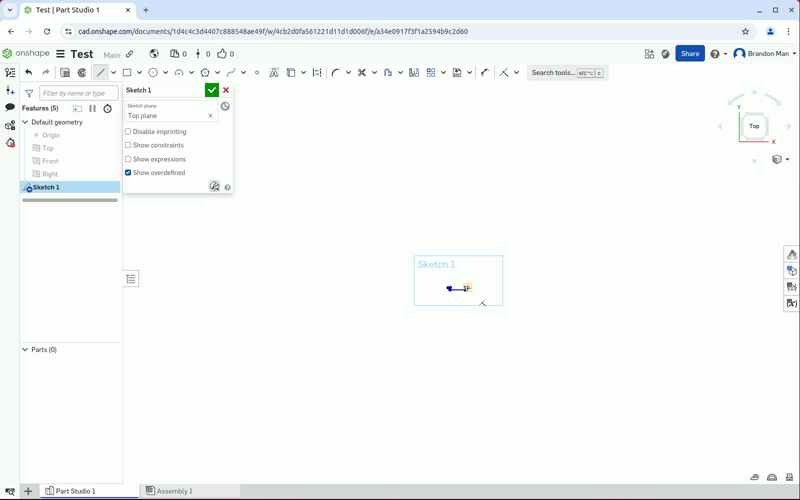
scroll(6)
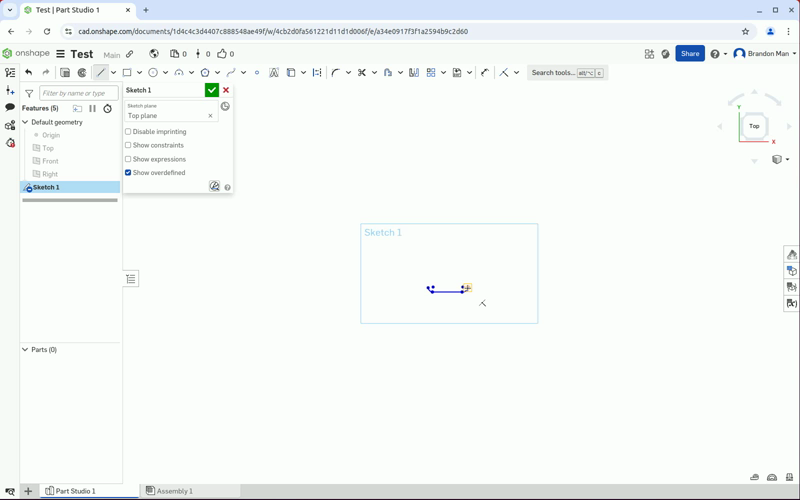
scroll(6)
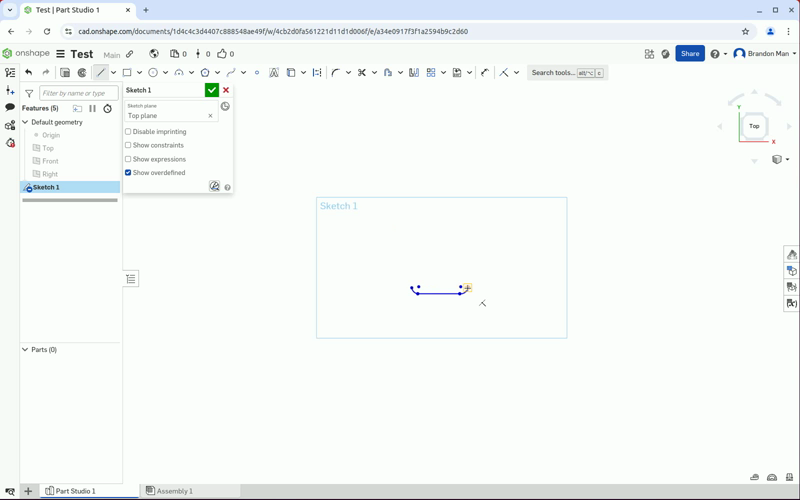
scroll(6)
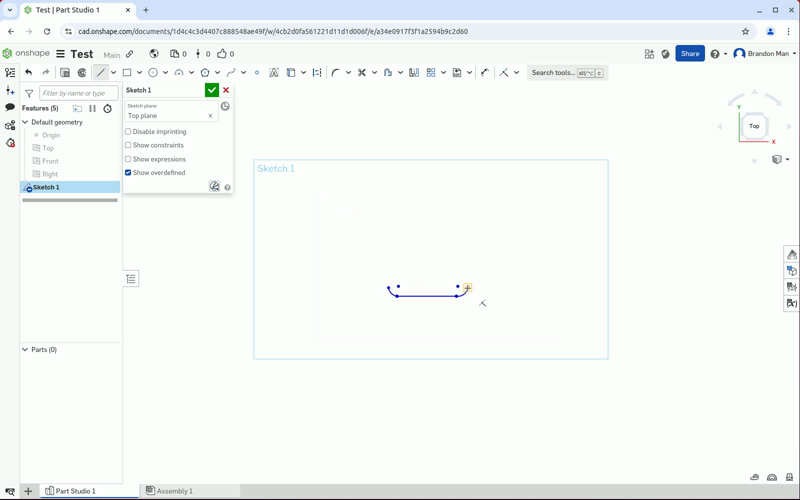
scroll(6)
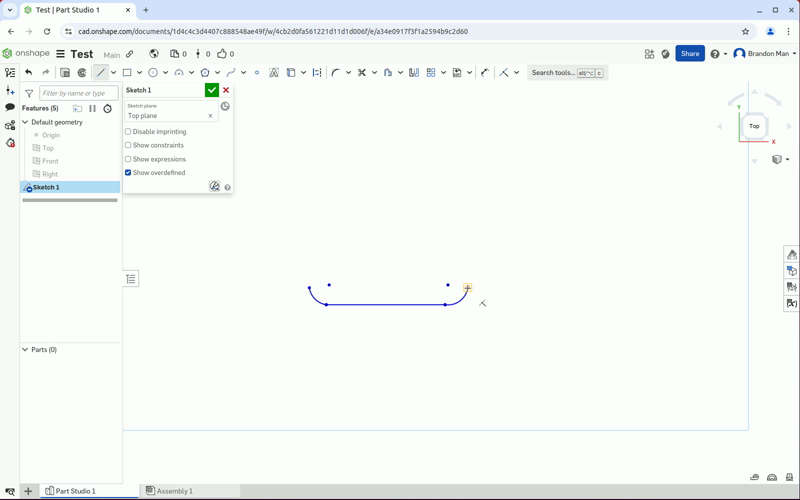
click(467, 287)
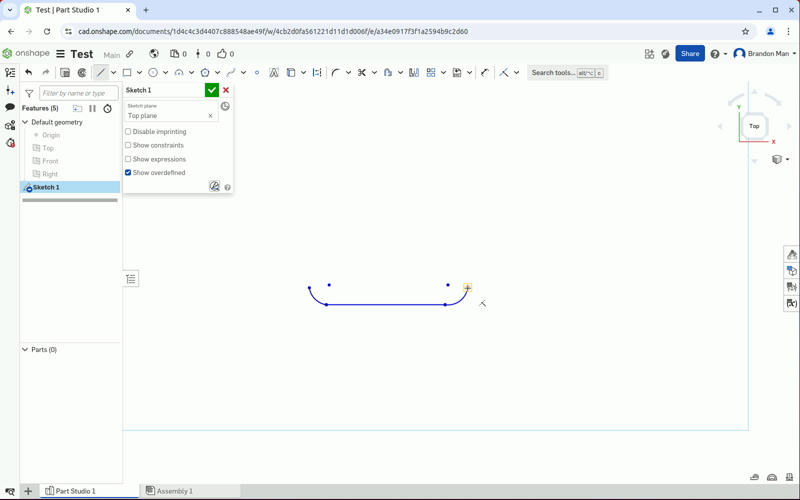
scroll(-6)
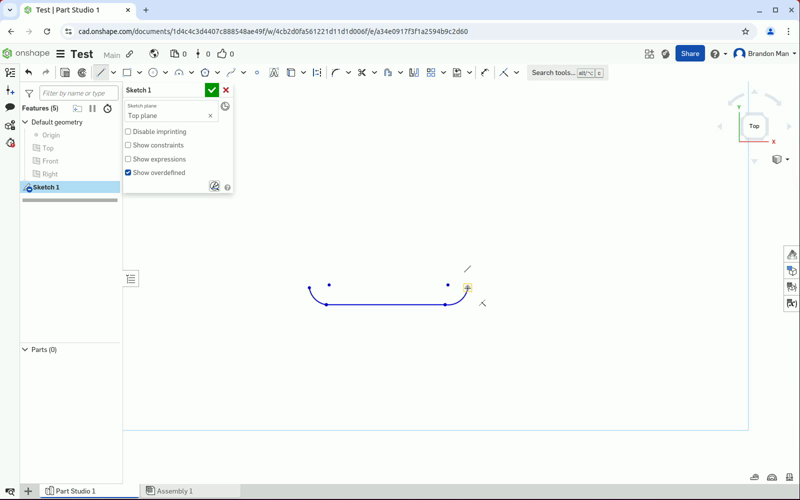
scroll(-6)
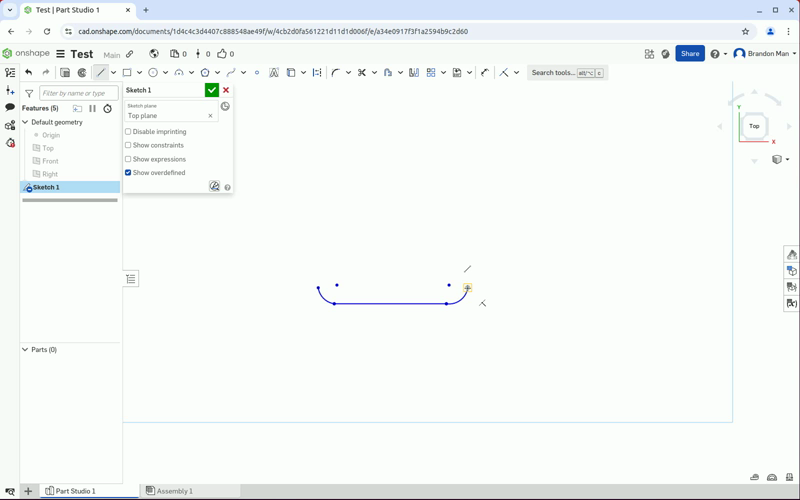
scroll(-6)
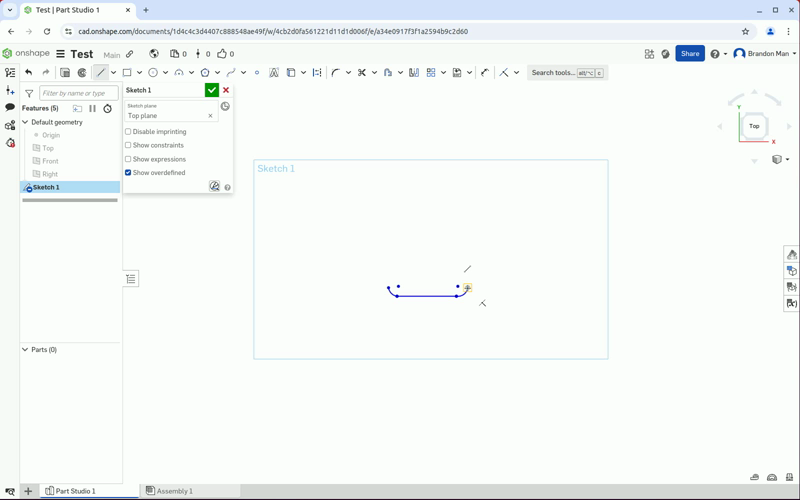
scroll(-6)
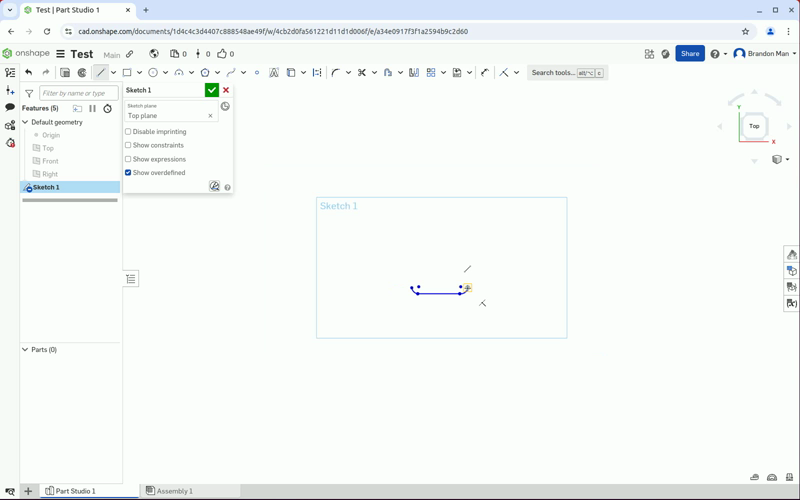
scroll(-6)
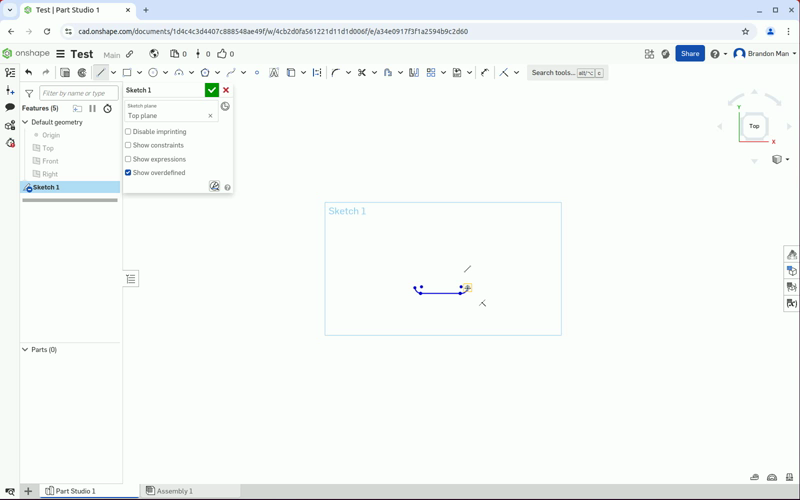
scroll(-6)
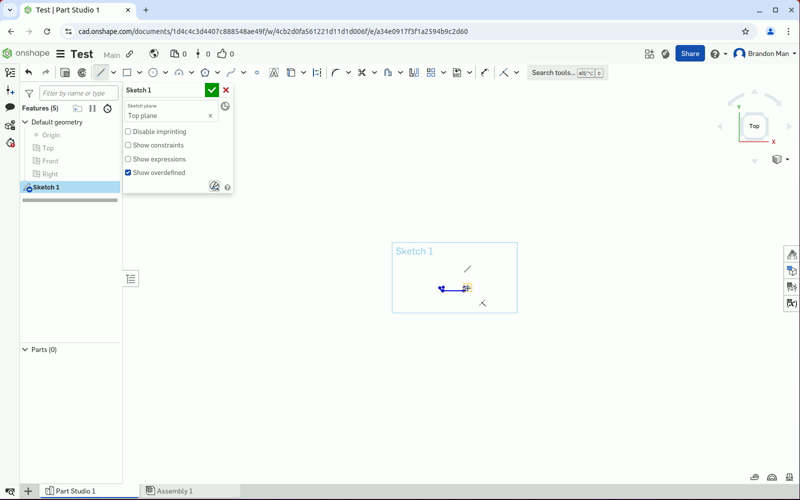
scroll(-6)
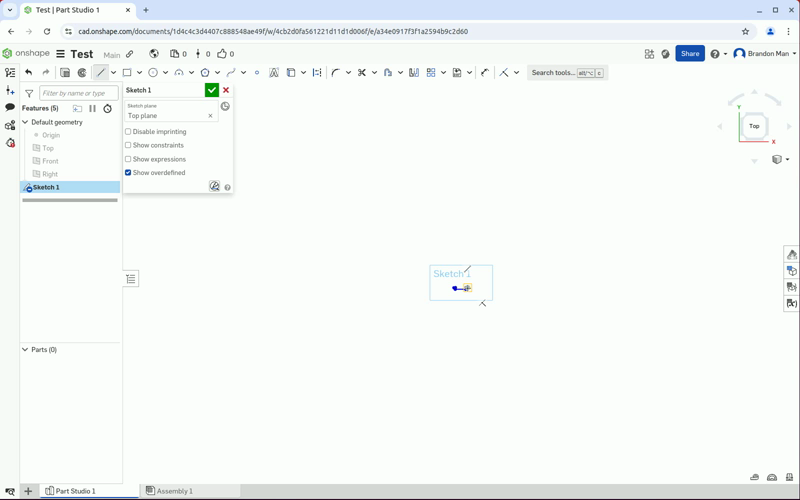
key_down(shift)
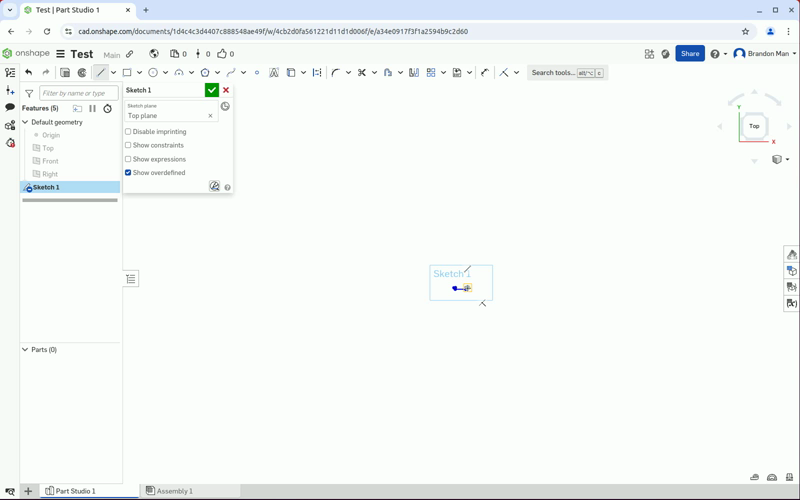
mouse_move(497, 287)
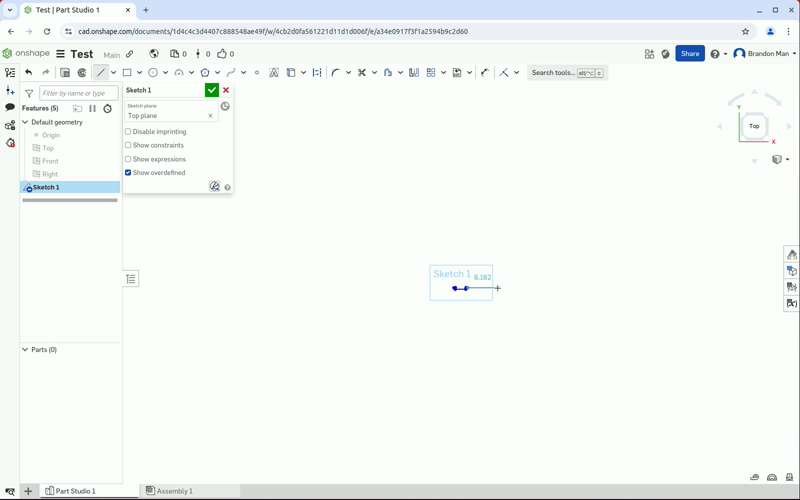
mouse_move(467, 277)
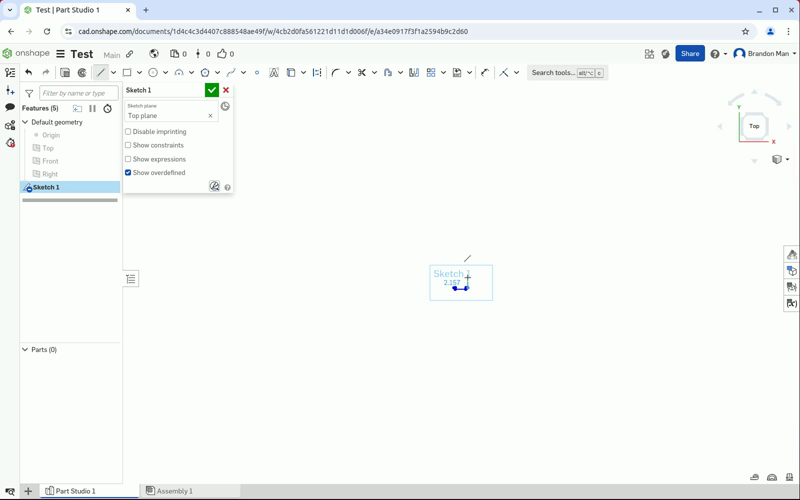
click(467, 277)
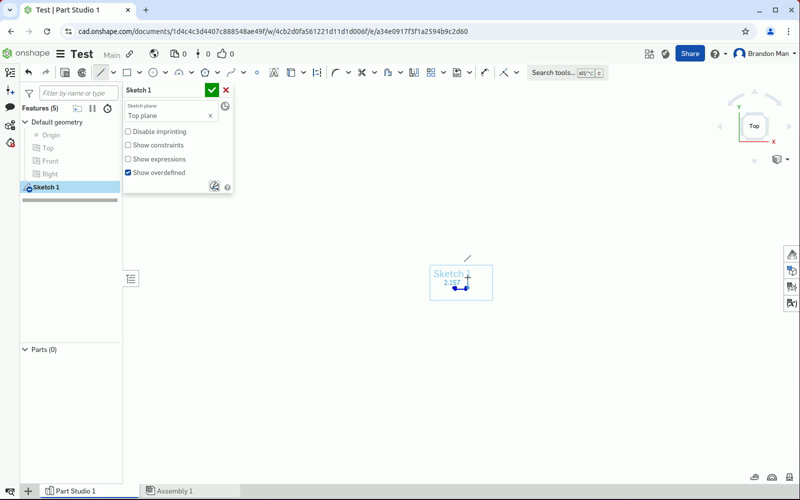
key_up(shift)
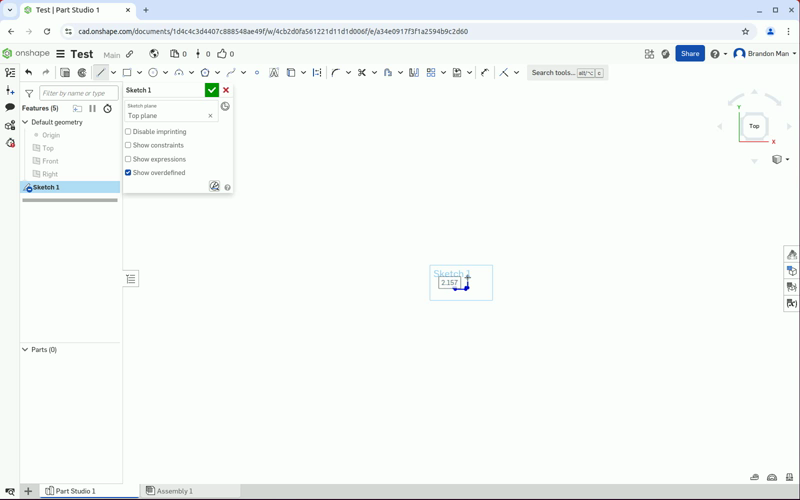
key(esc)
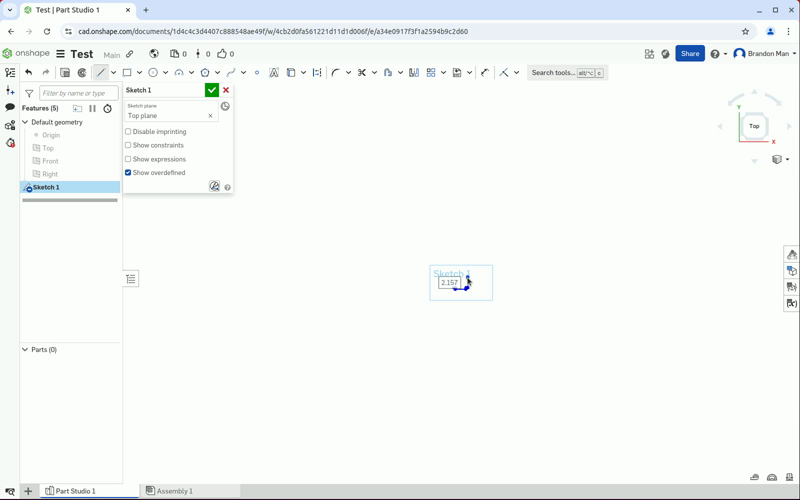
key(a)
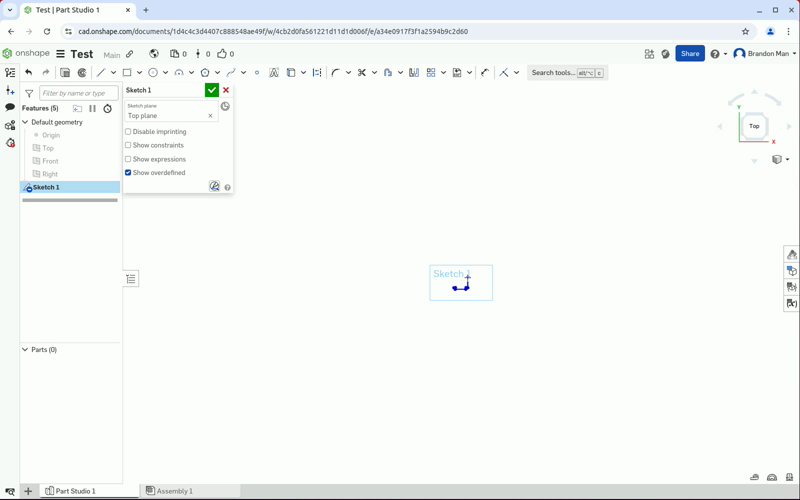
mouse_move(467, 277)
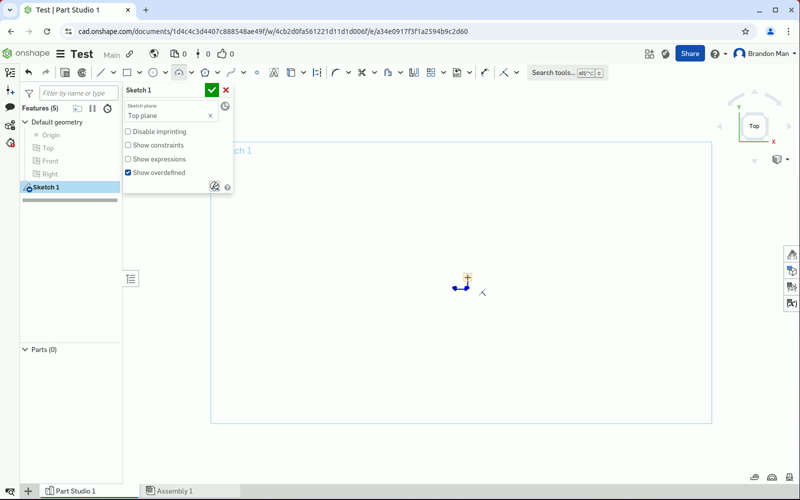
click(467, 277)
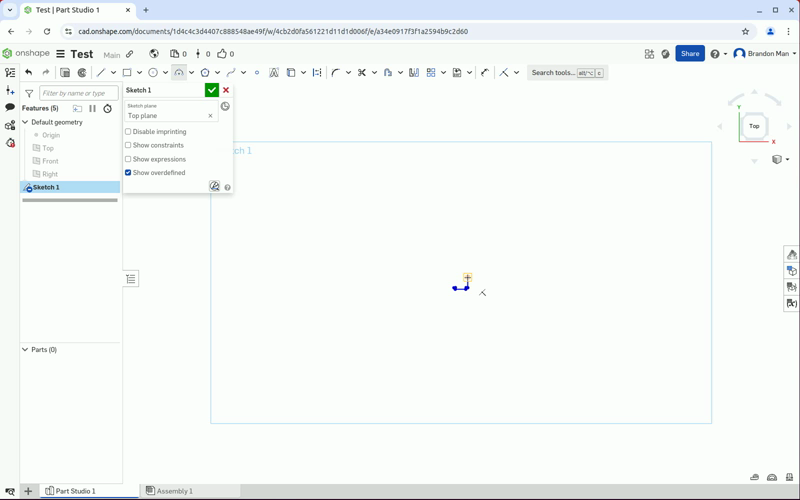
key_down(shift)
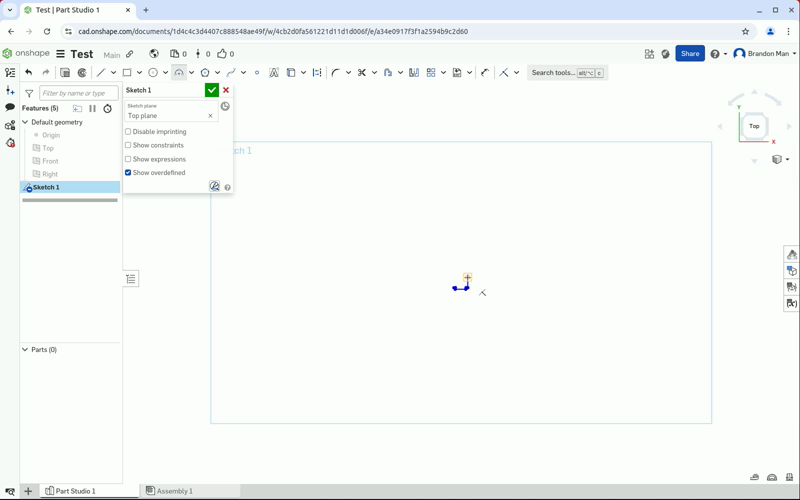
mouse_move(465, 275)
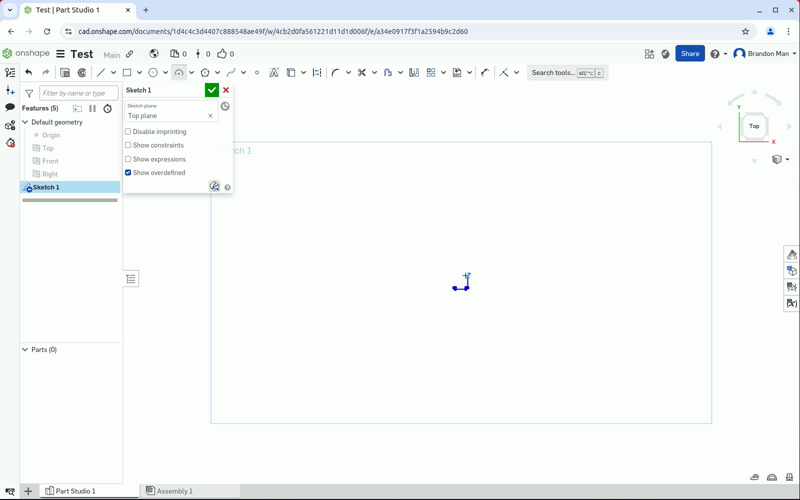
scroll(6)
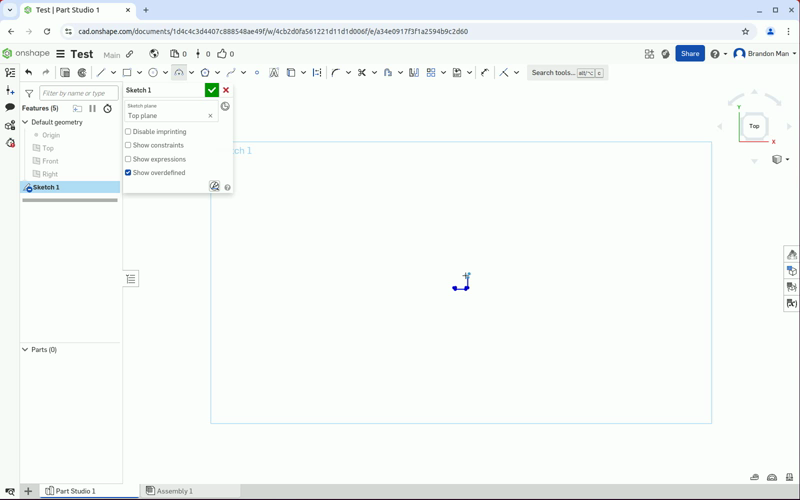
scroll(6)
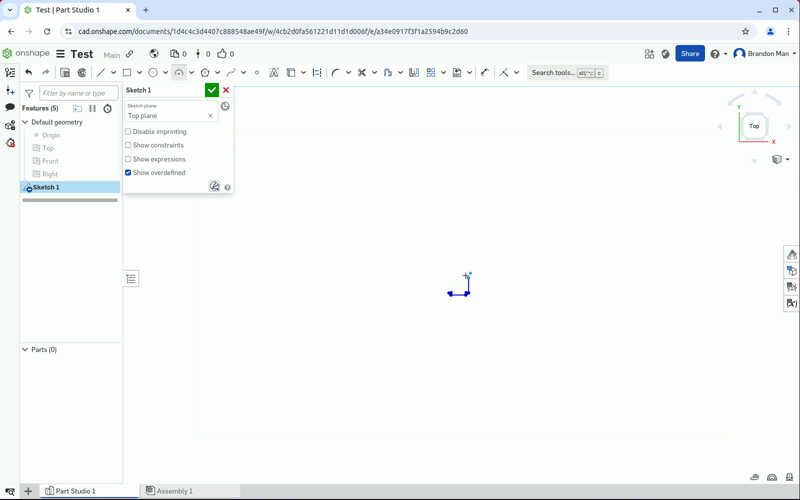
scroll(6)
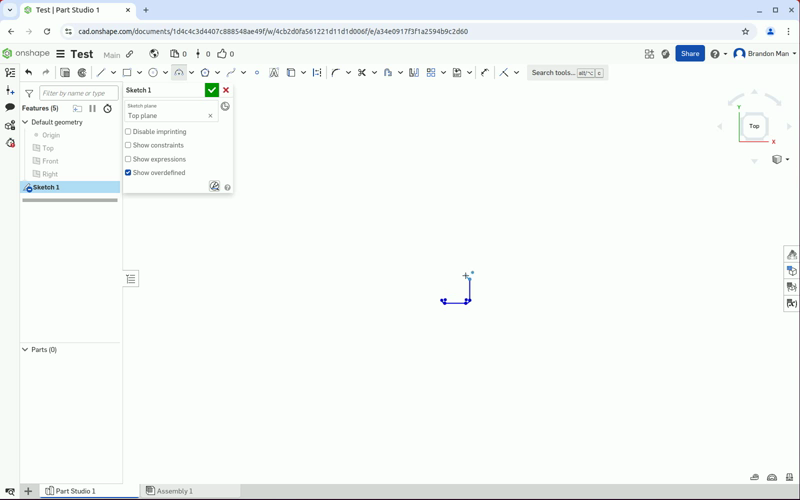
scroll(6)
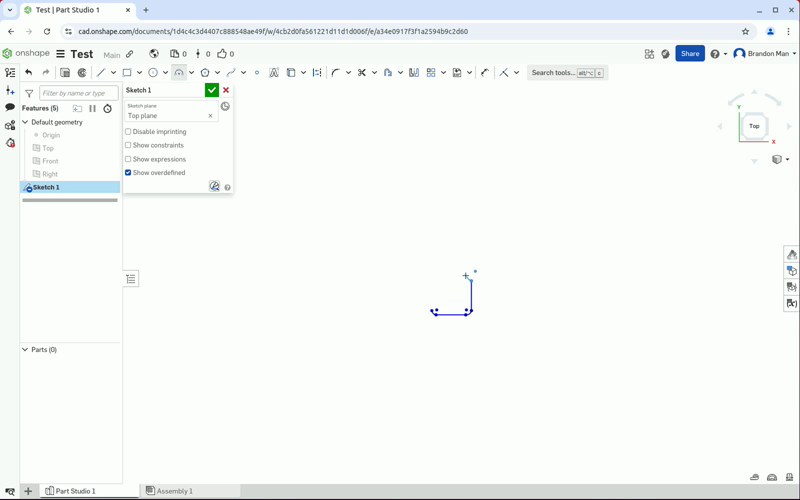
scroll(6)
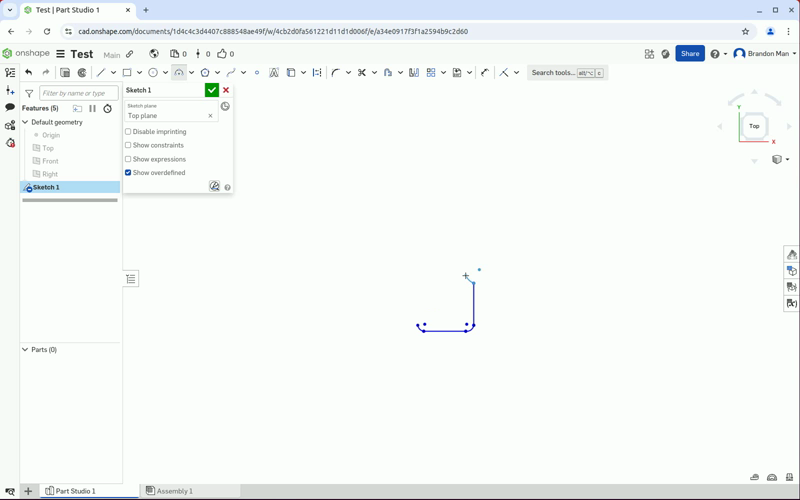
scroll(6)
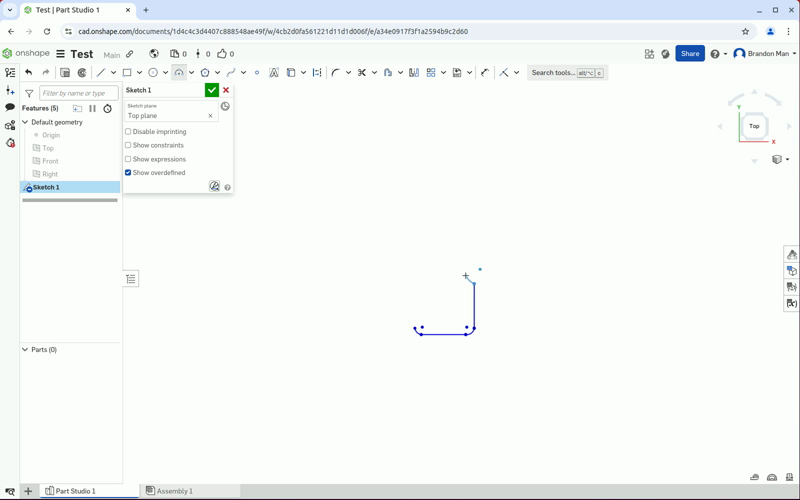
scroll(6)
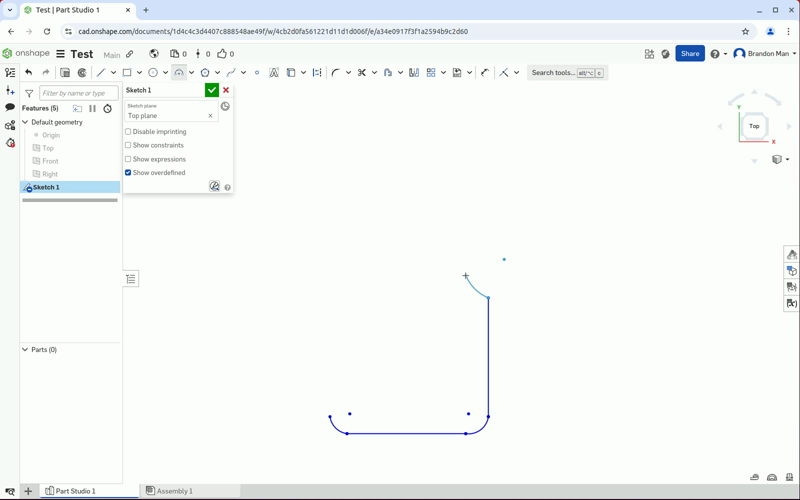
click(465, 275)
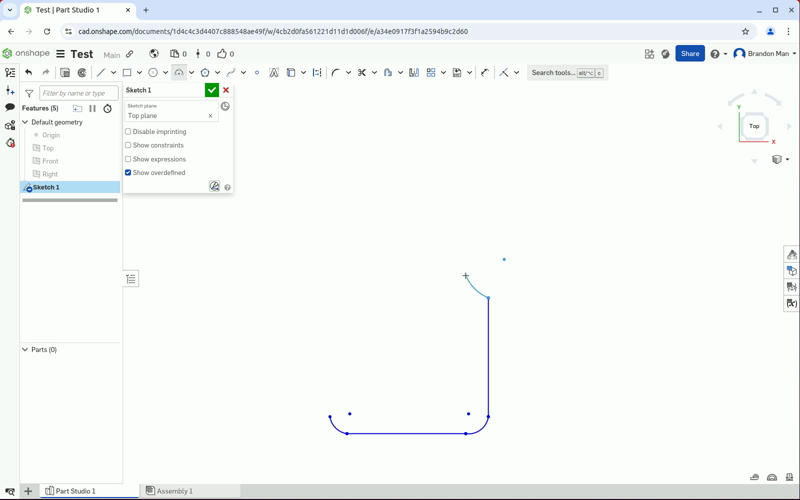
scroll(-6)
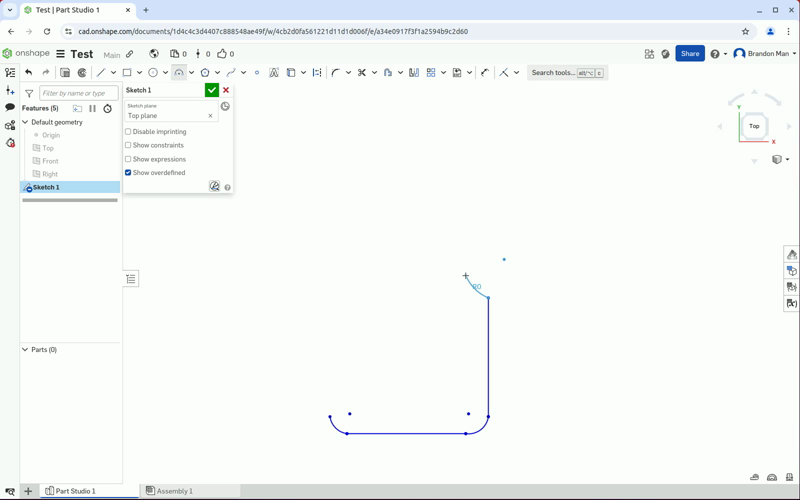
scroll(-6)
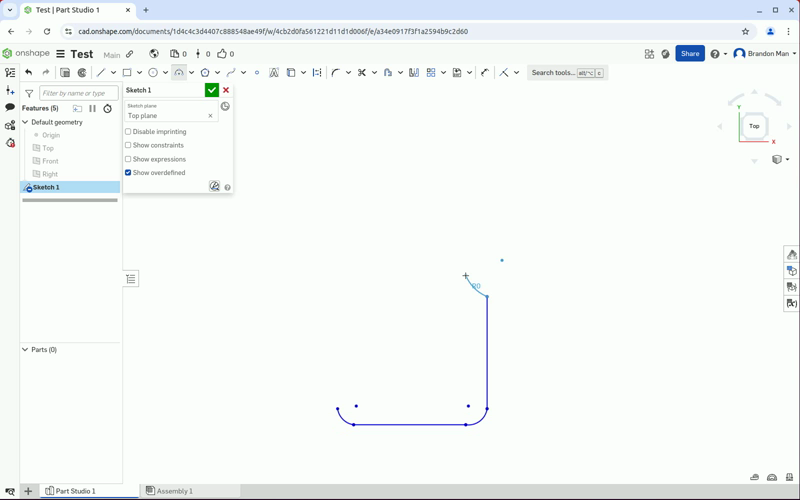
scroll(-6)
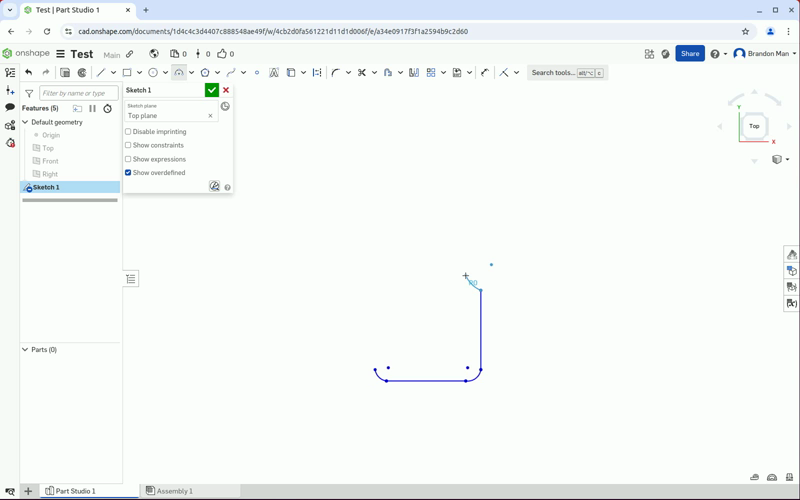
scroll(-6)
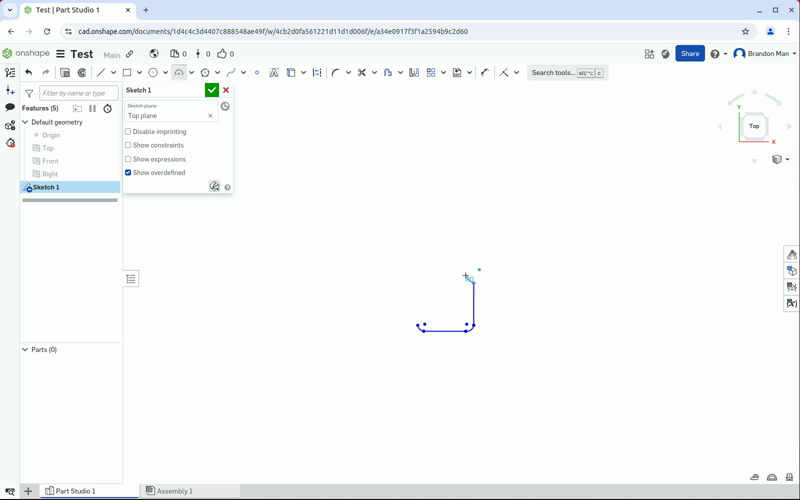
scroll(-6)
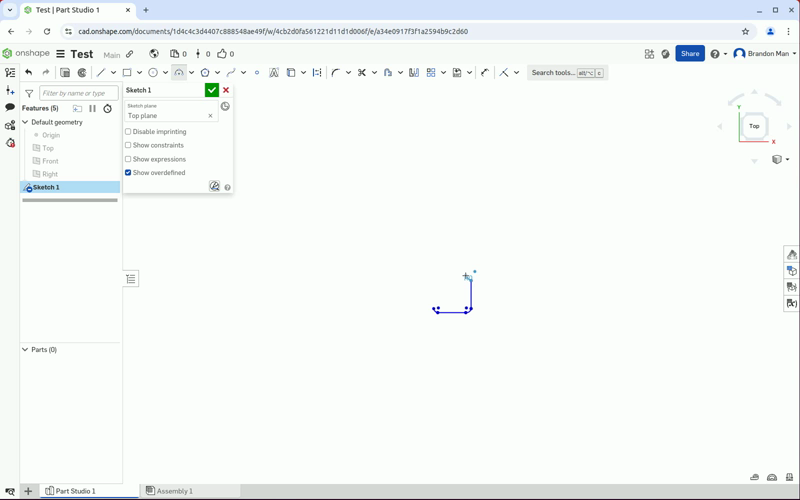
scroll(-6)
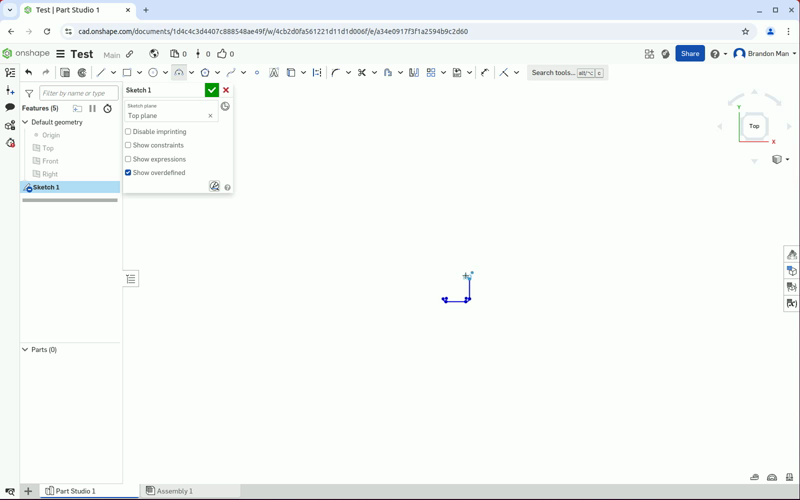
scroll(-6)
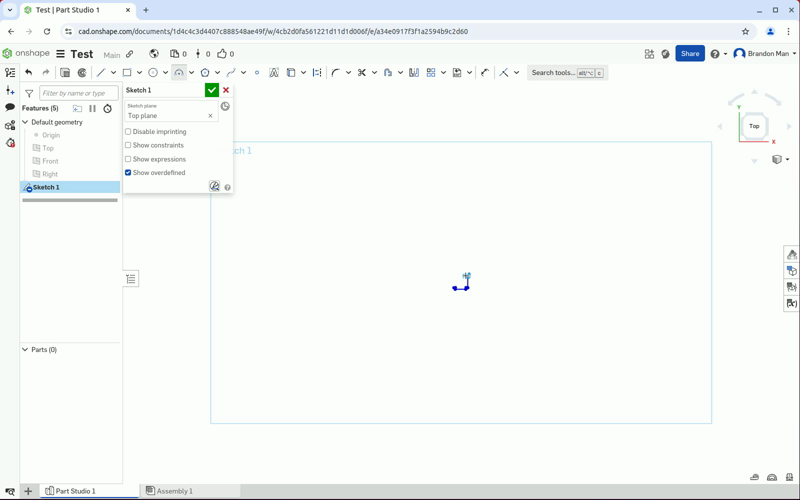
mouse_move(467, 276)
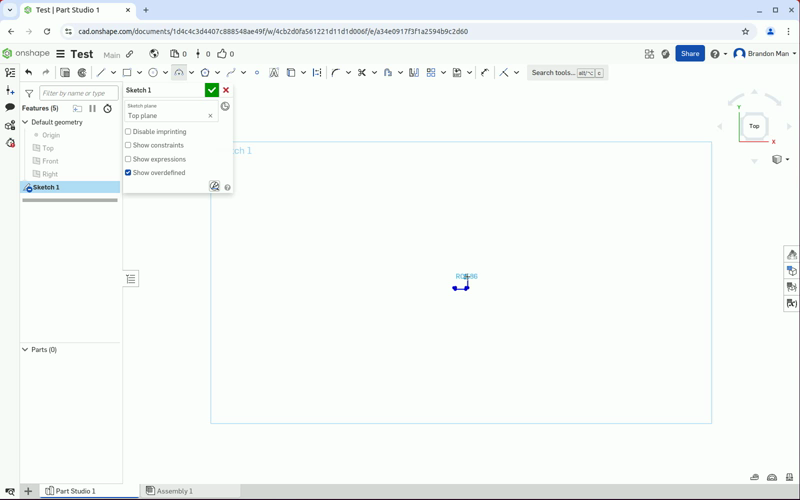
scroll(6)
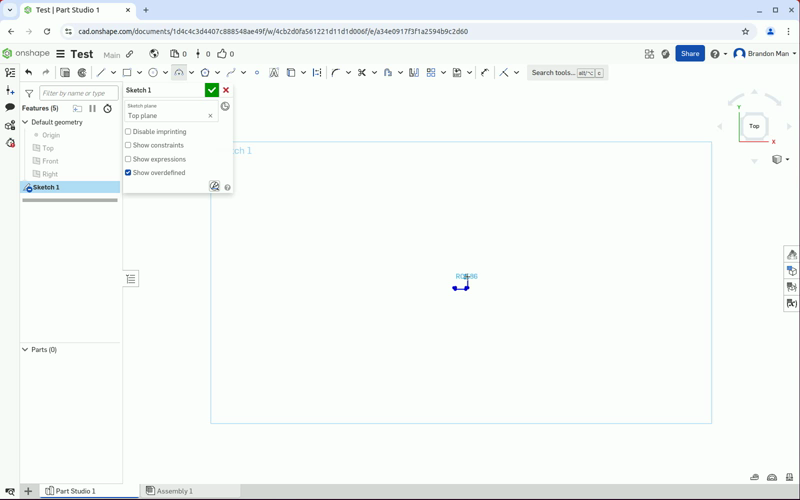
scroll(6)
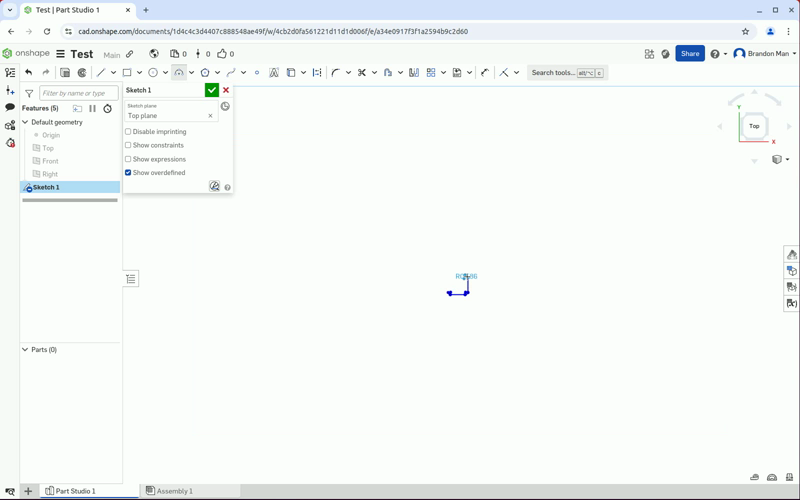
scroll(6)
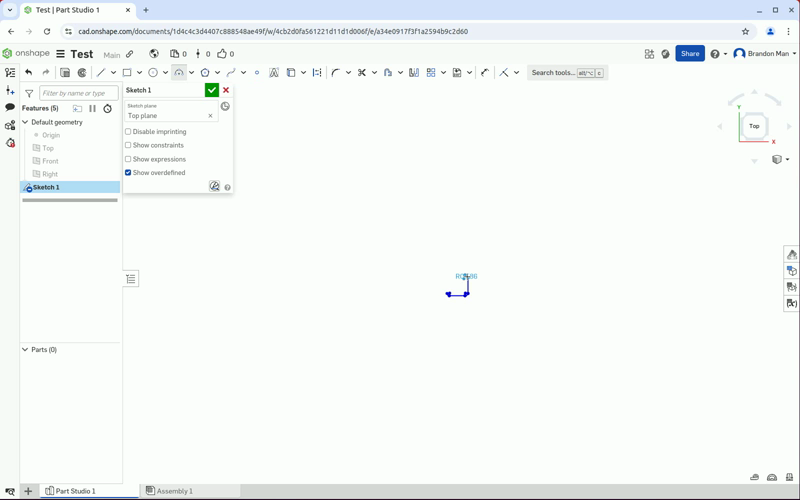
scroll(6)
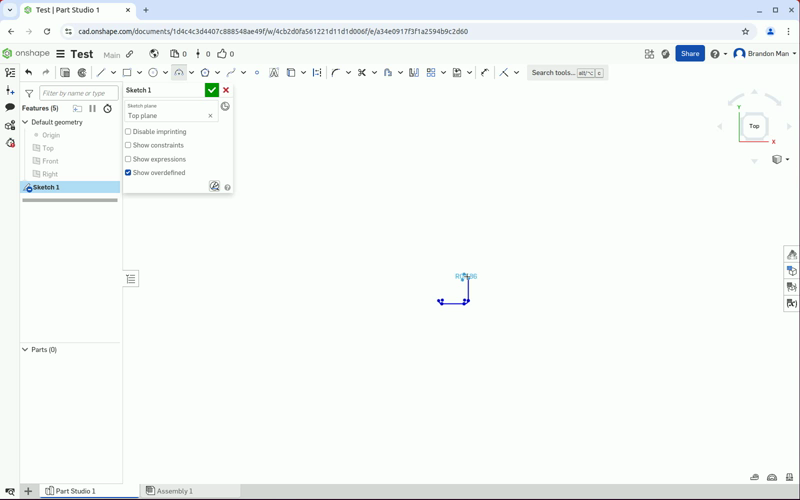
scroll(6)
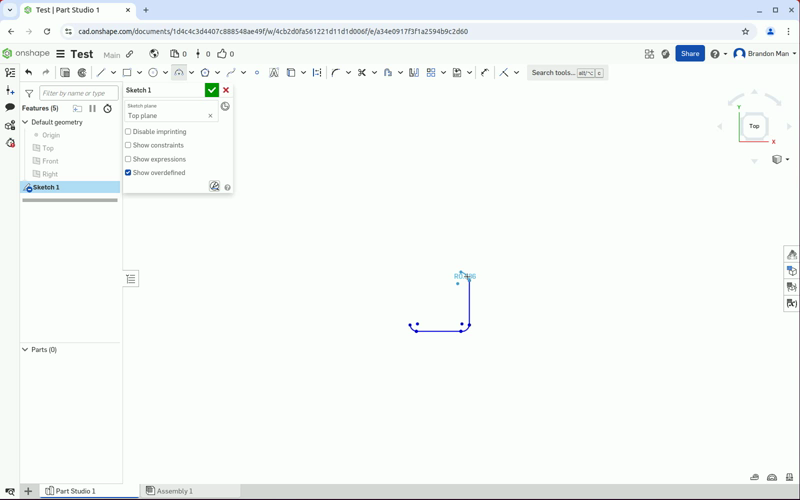
scroll(6)
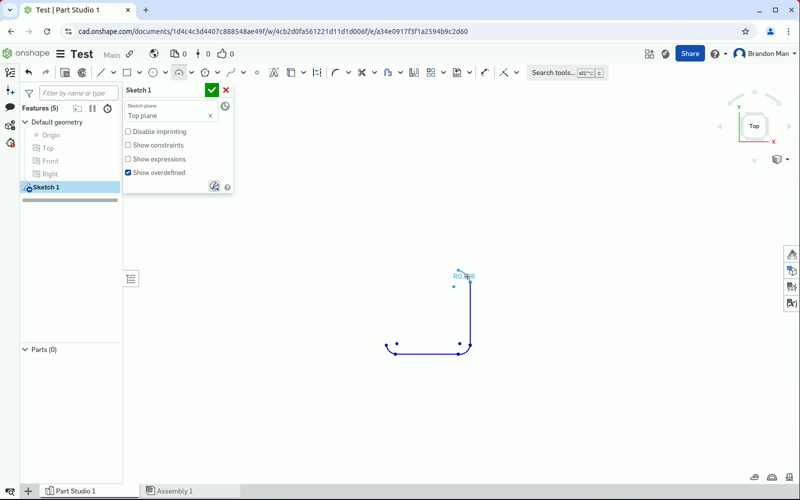
scroll(6)
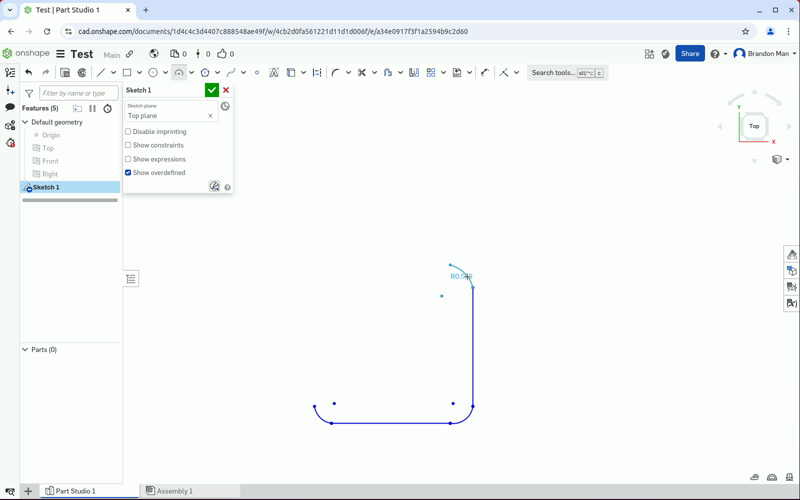
click(467, 276)
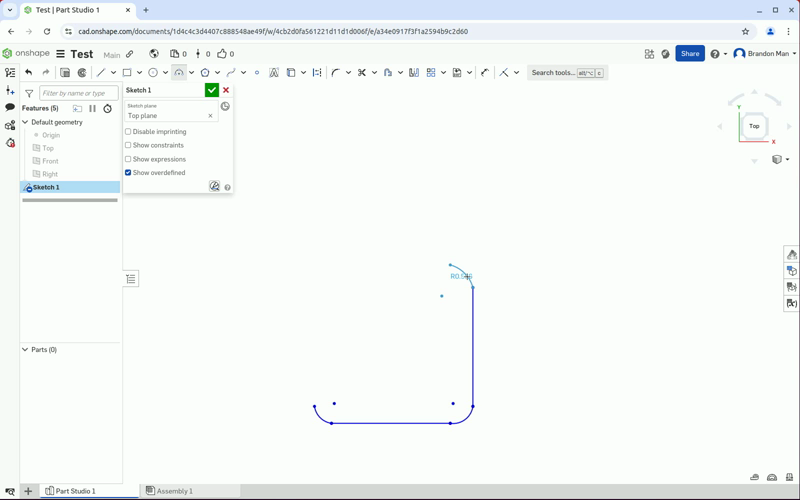
scroll(-6)
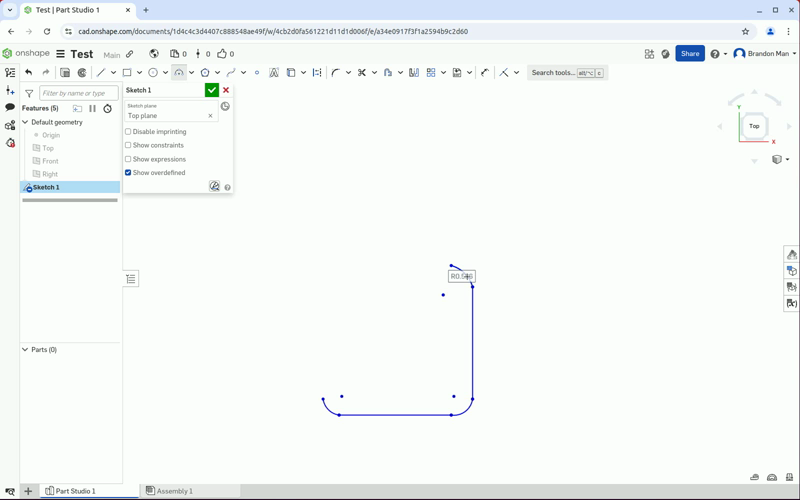
scroll(-6)
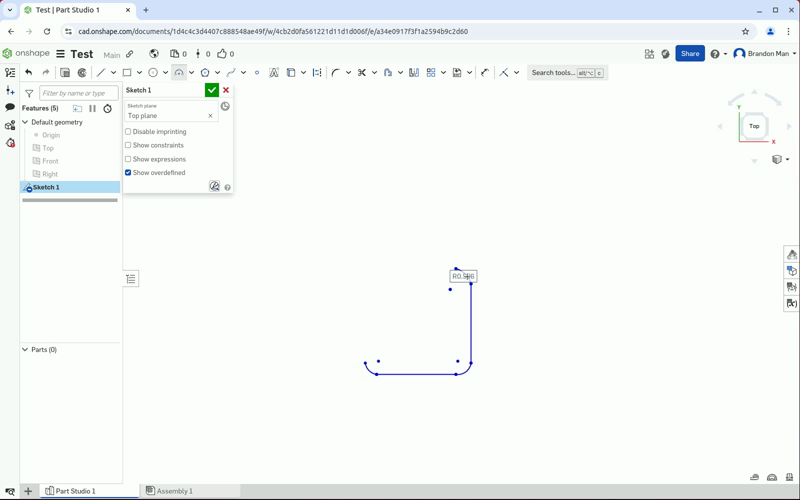
scroll(-6)
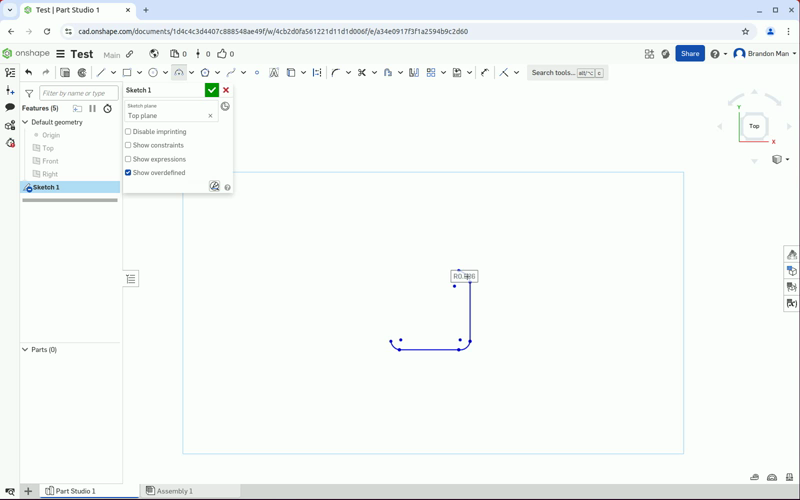
scroll(-6)
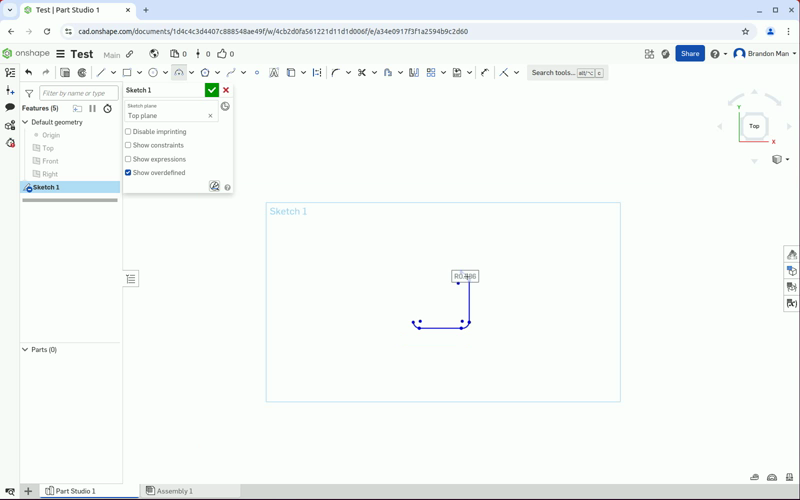
scroll(-6)
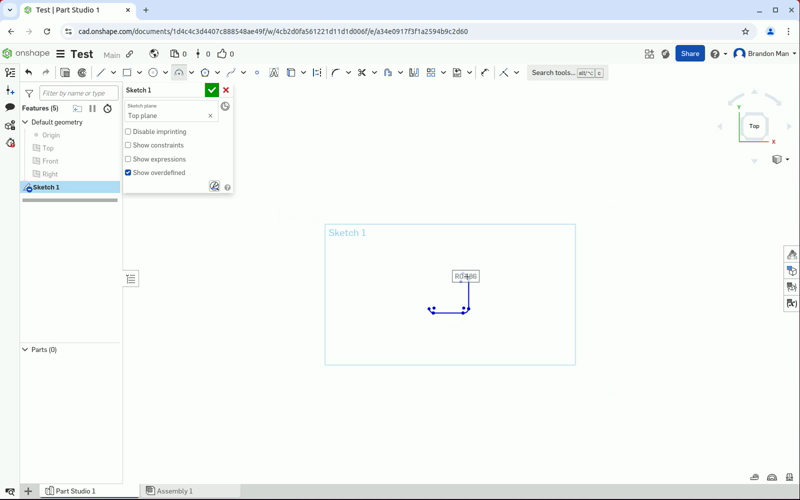
scroll(-6)
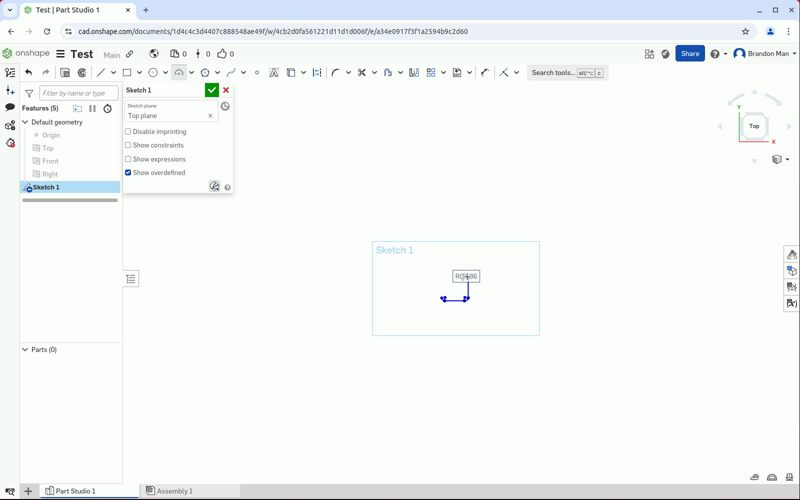
scroll(-6)
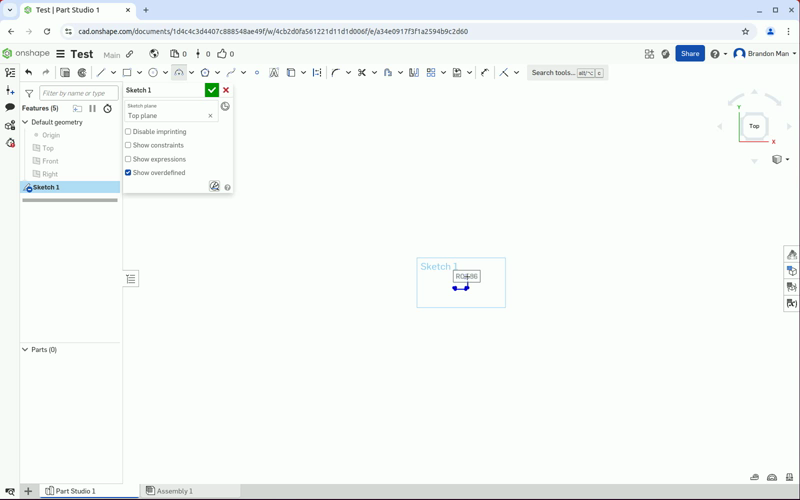
key_up(shift)
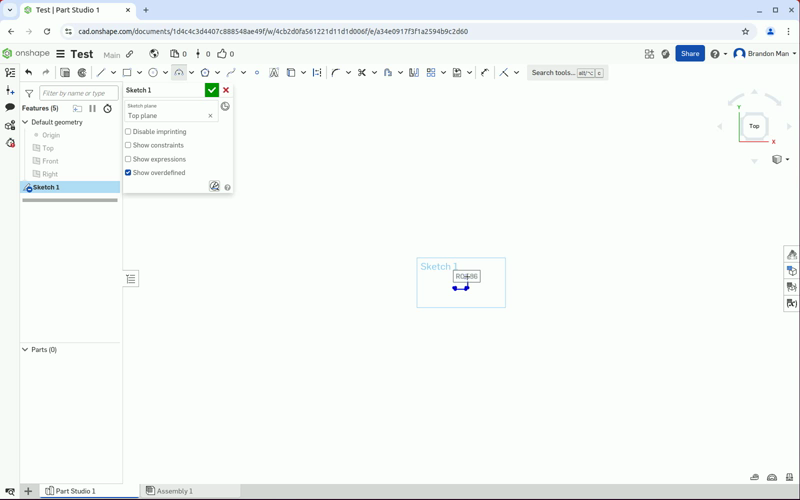
key(esc)
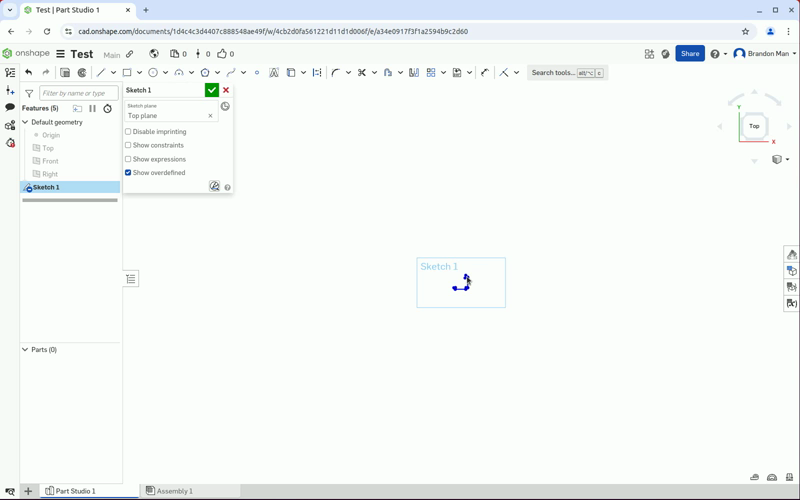
key(l)
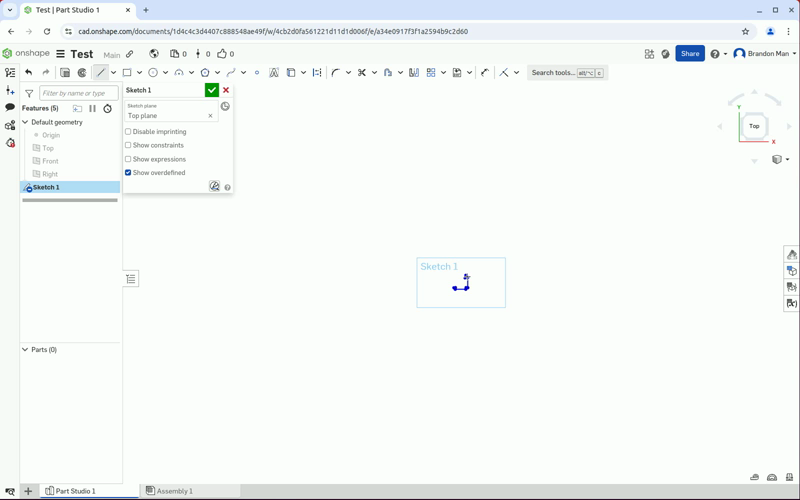
mouse_move(465, 275)
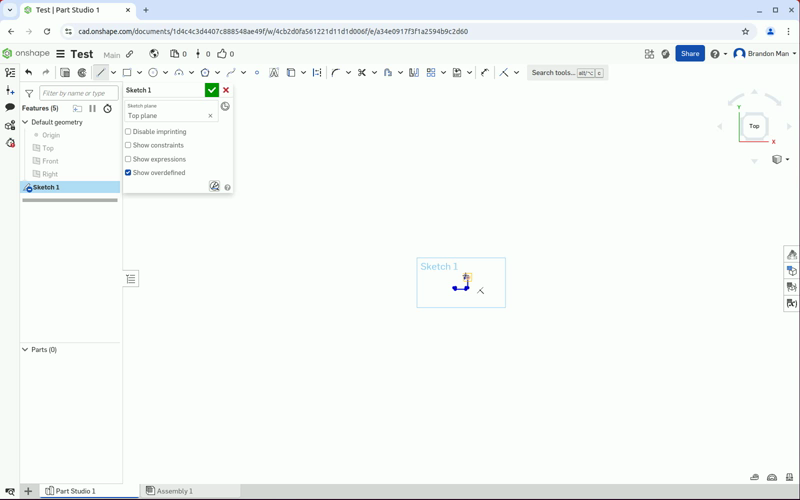
scroll(6)
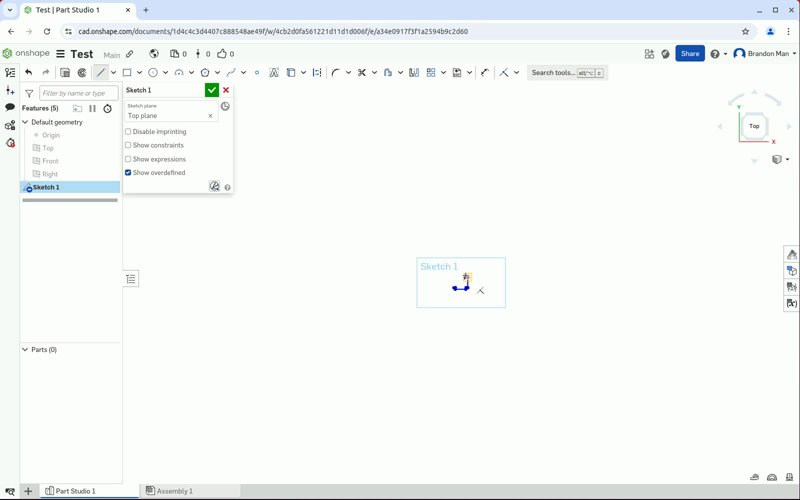
scroll(6)
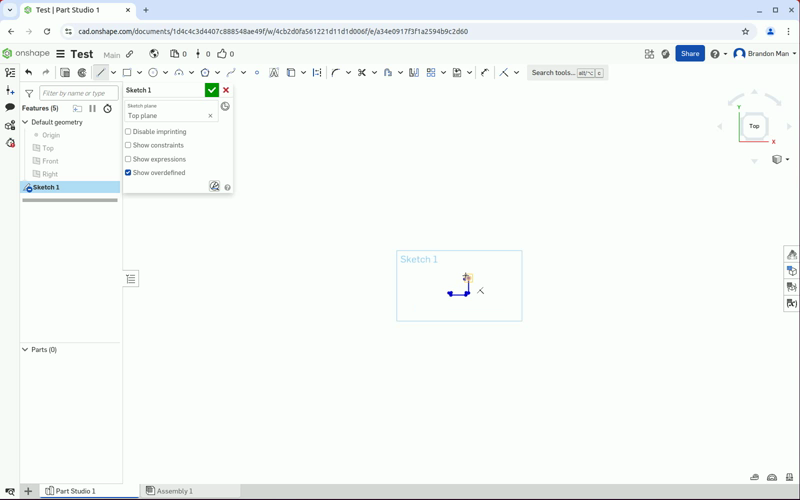
scroll(6)
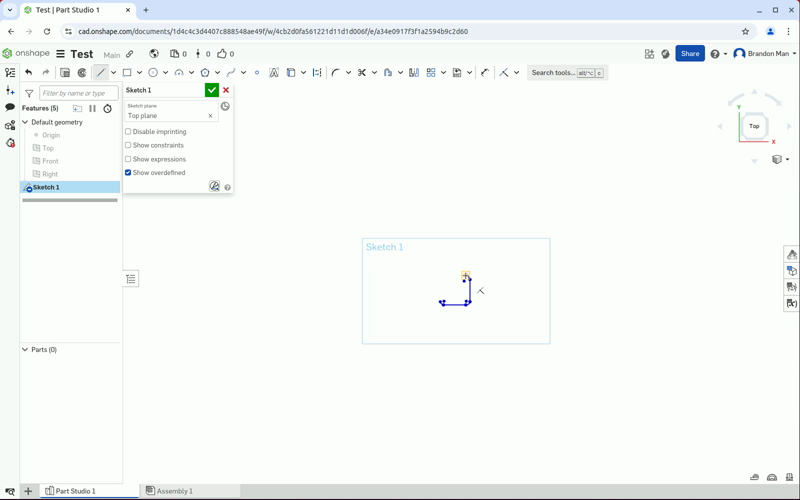
scroll(6)
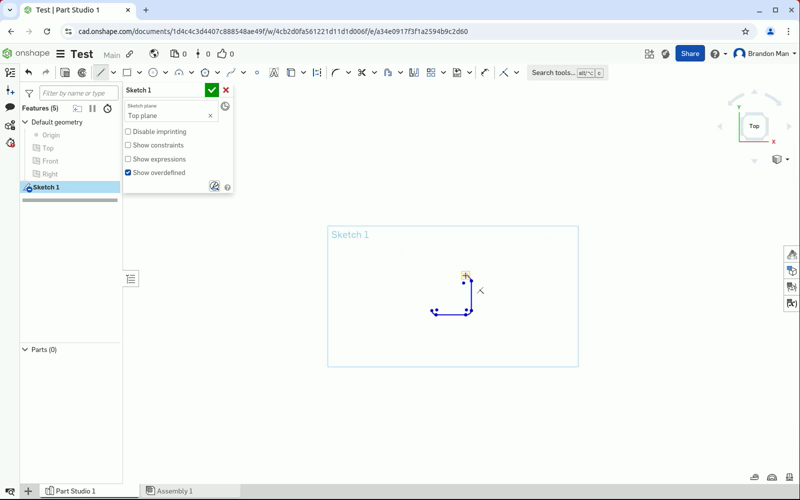
scroll(6)
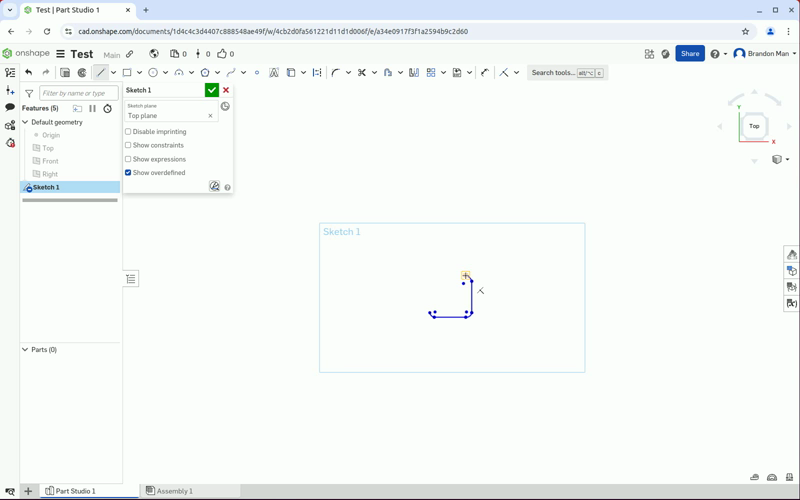
scroll(6)
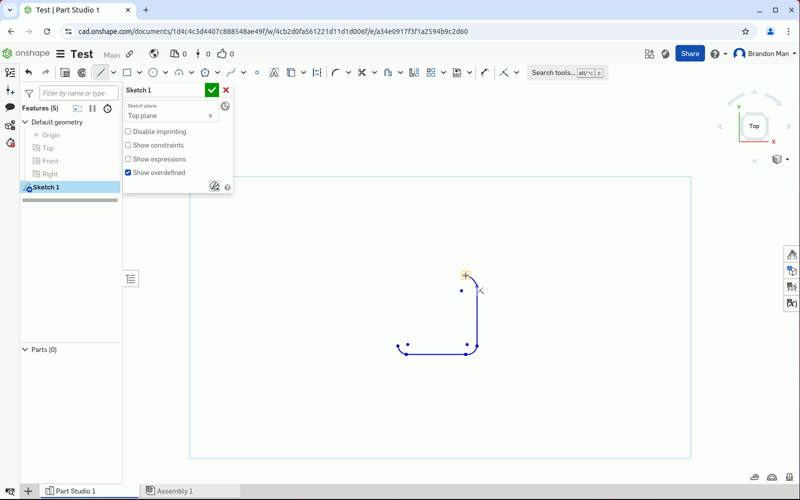
scroll(6)
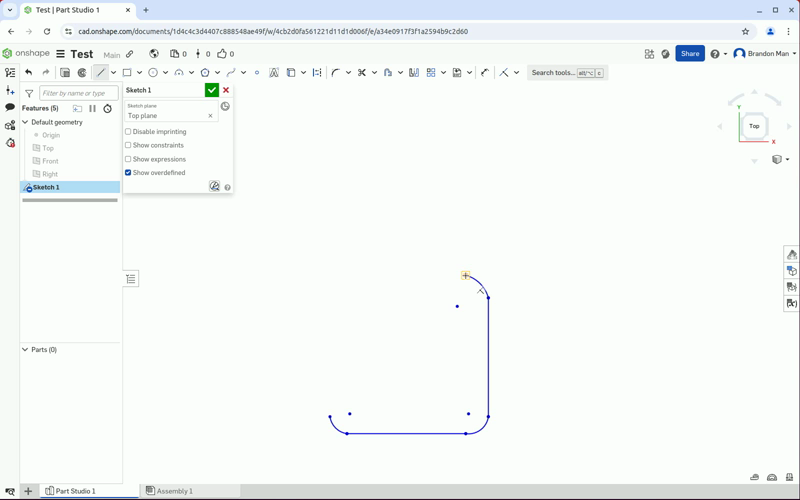
click(465, 275)
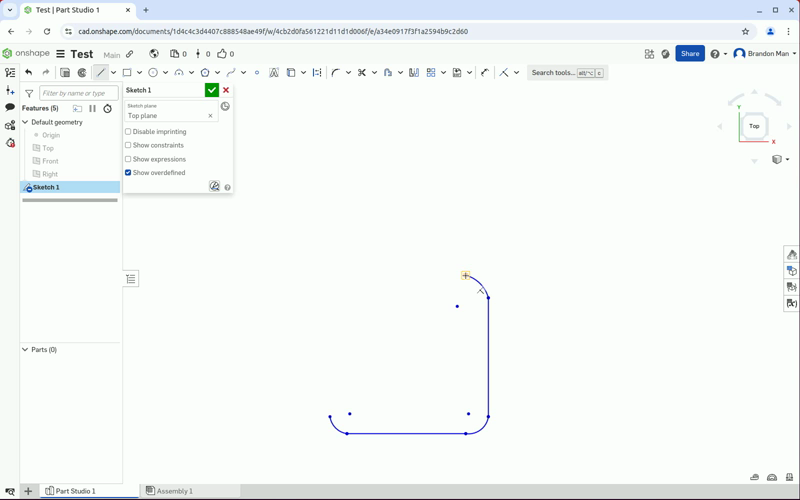
scroll(-6)
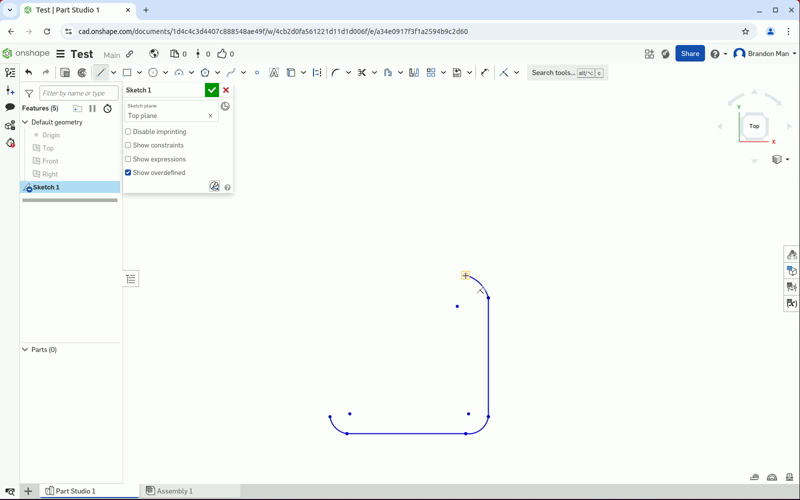
scroll(-6)
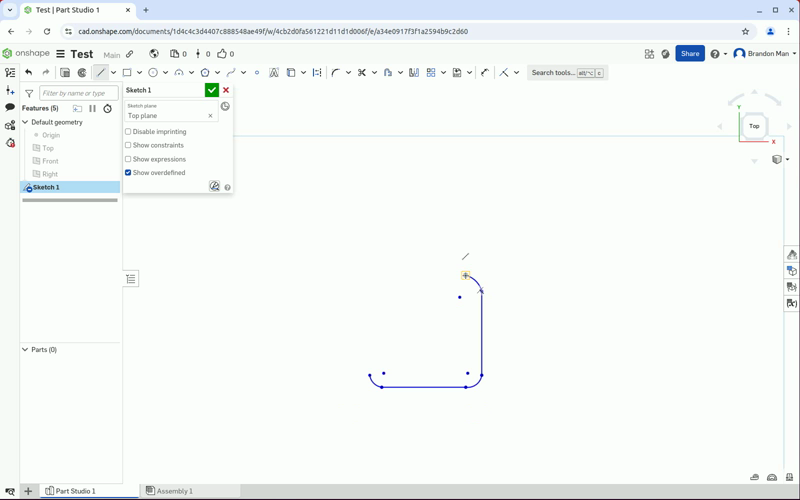
scroll(-6)
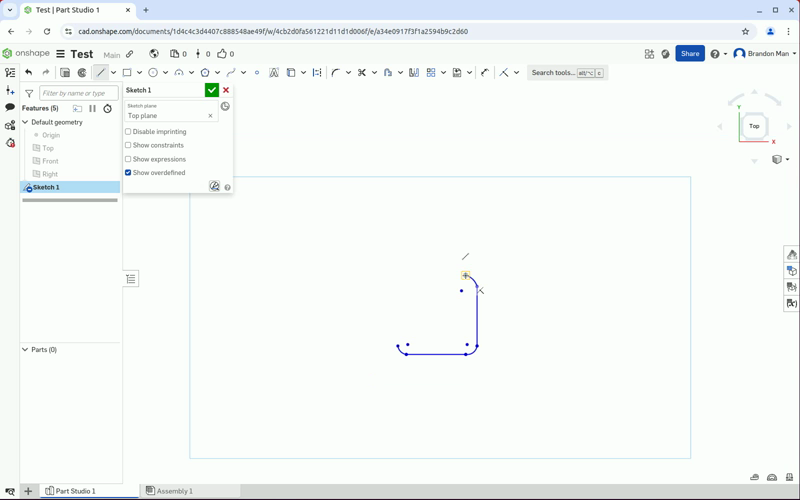
scroll(-6)
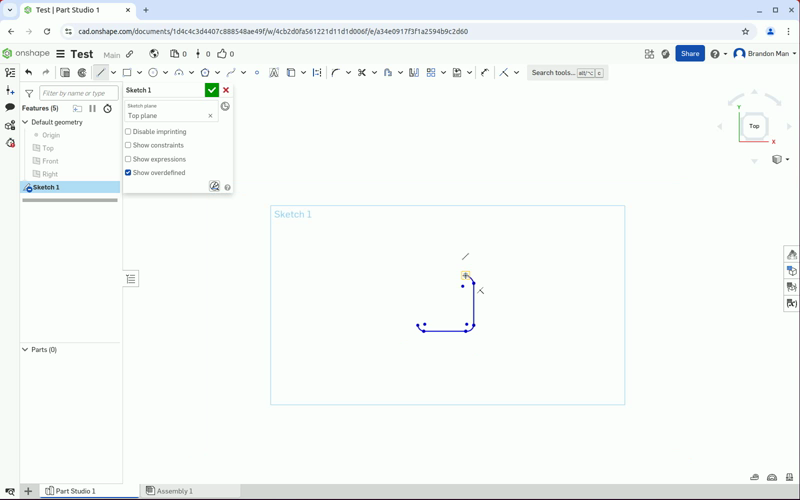
scroll(-6)
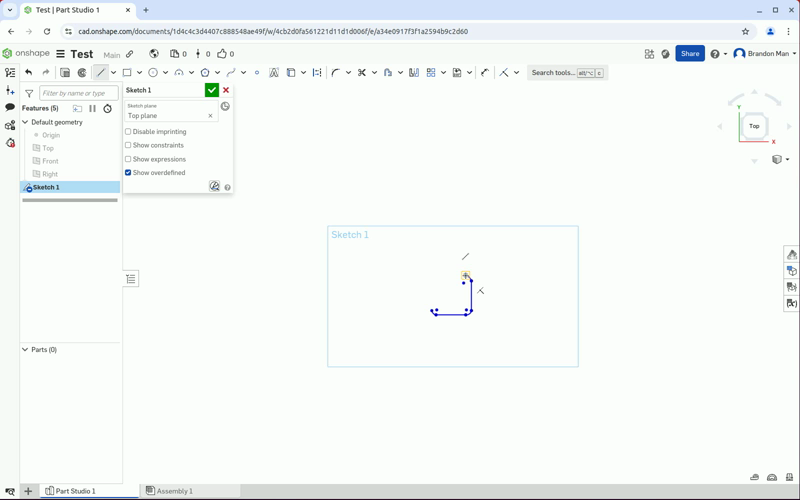
scroll(-6)
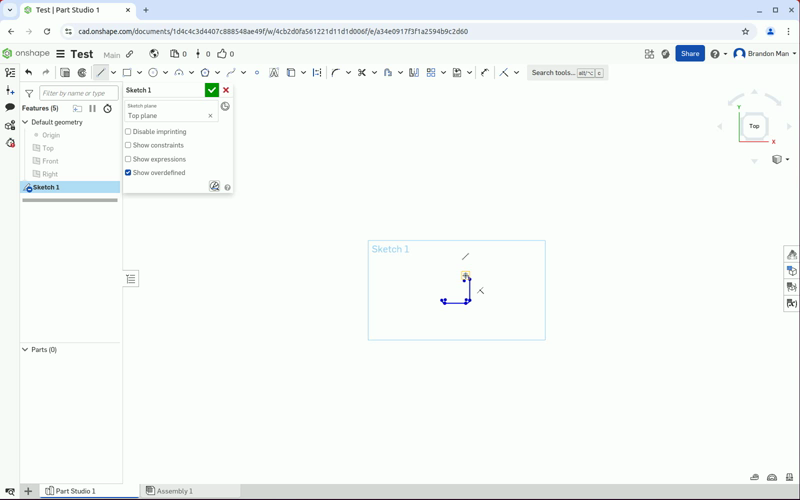
scroll(-6)
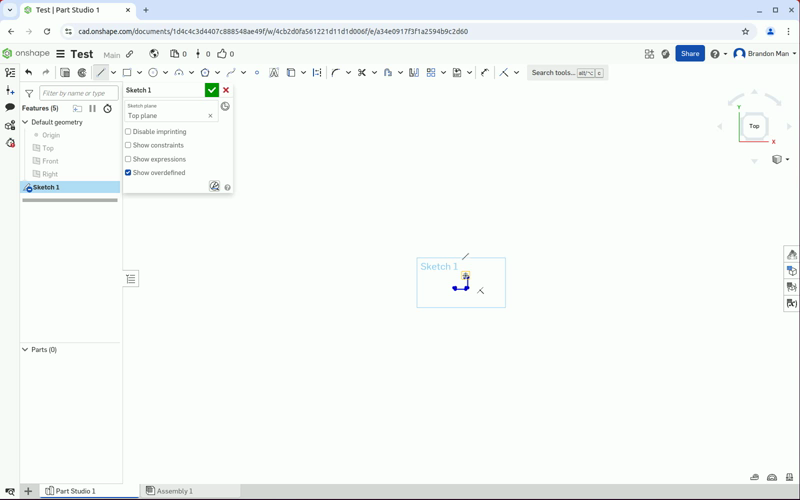
key_down(shift)
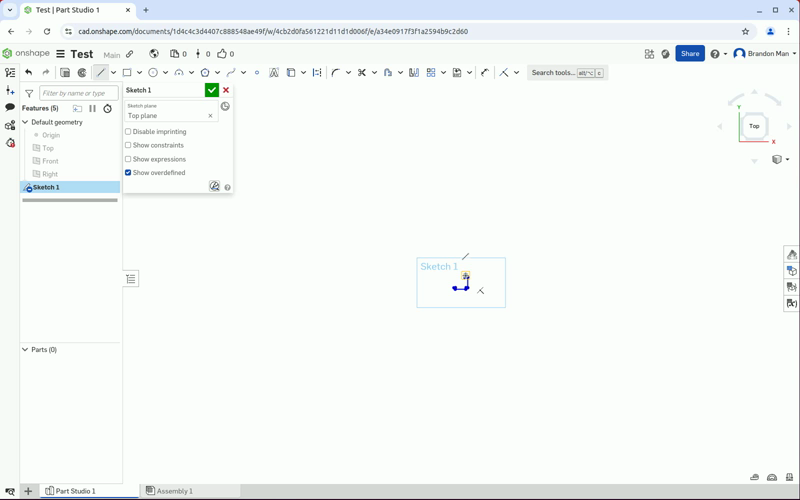
mouse_move(495, 275)
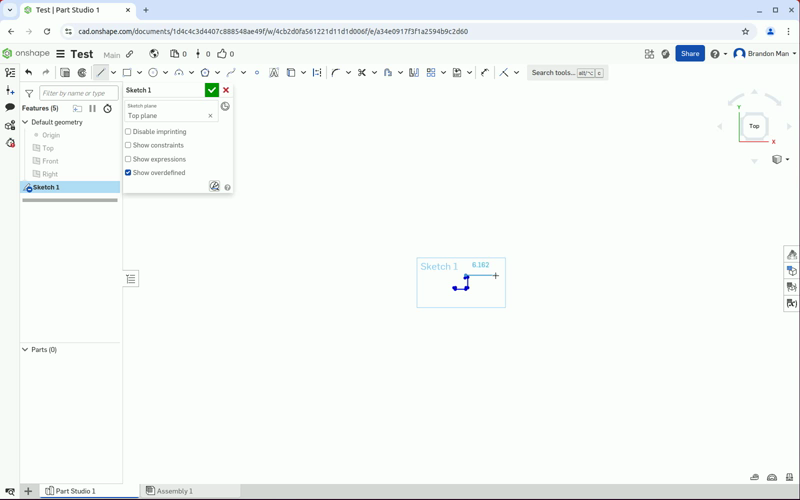
mouse_move(455, 275)
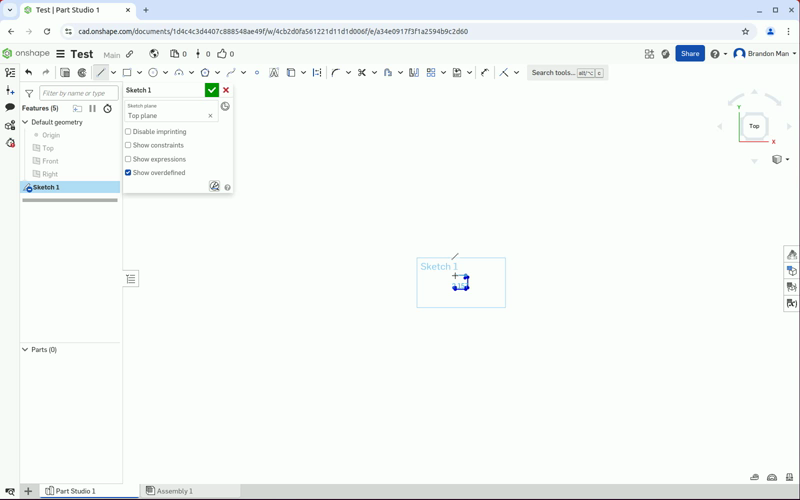
click(455, 275)
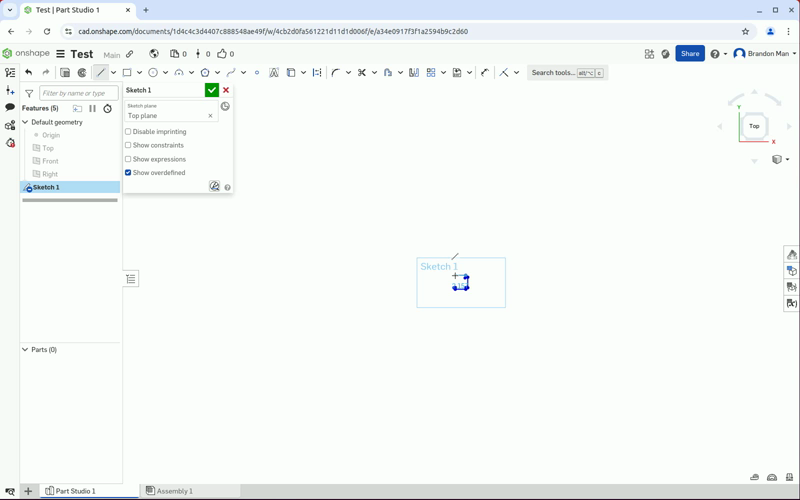
key_up(shift)
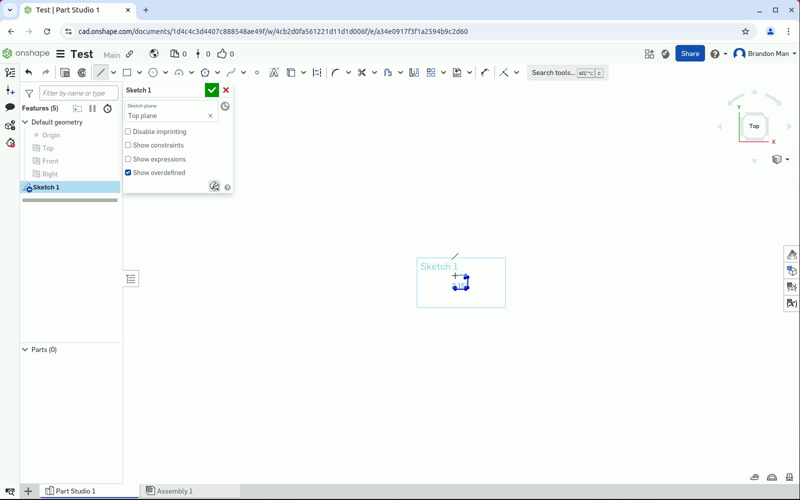
key(esc)
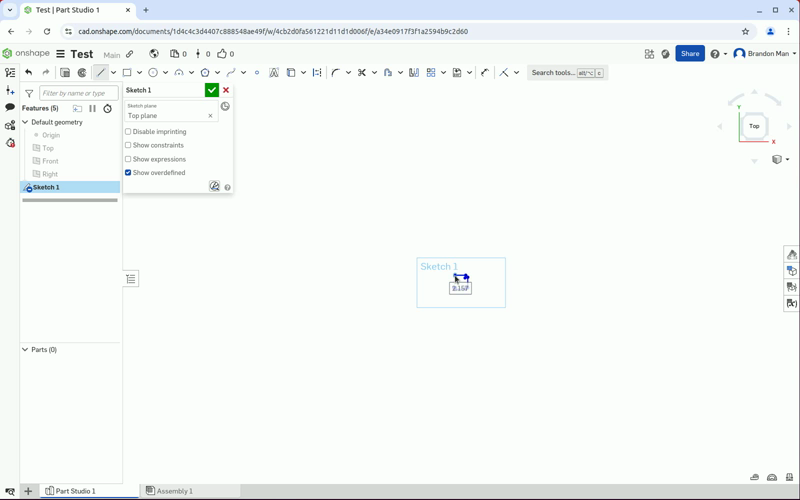
key(a)
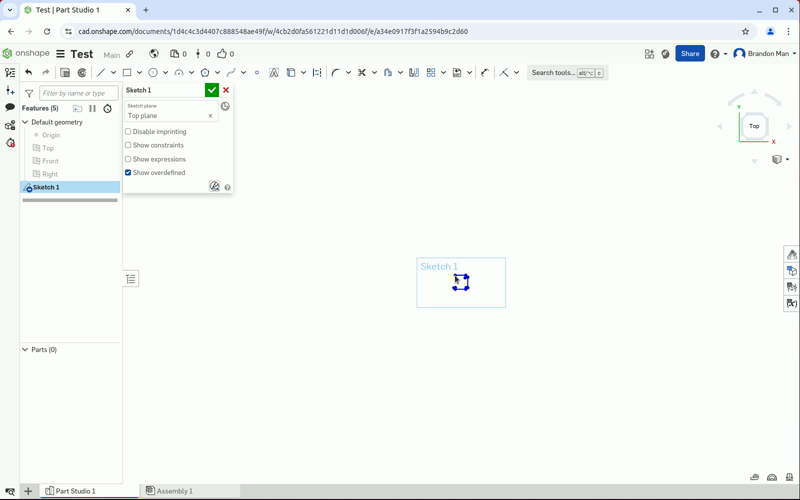
mouse_move(455, 275)
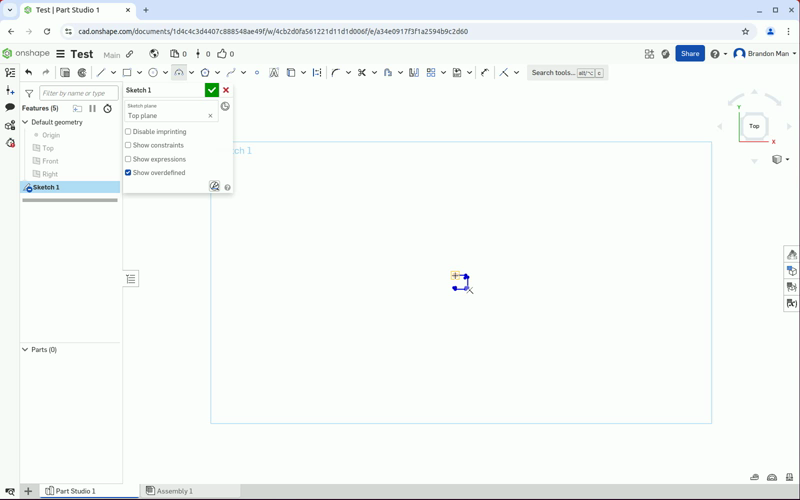
click(455, 275)
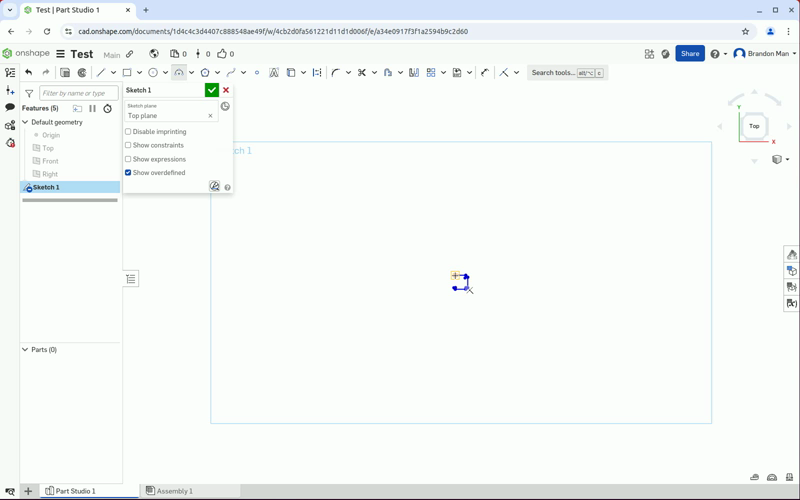
key_down(shift)
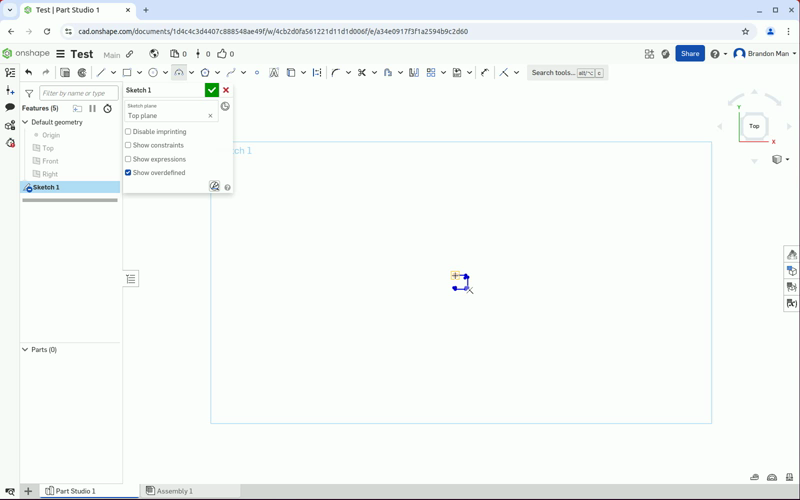
mouse_move(453, 277)
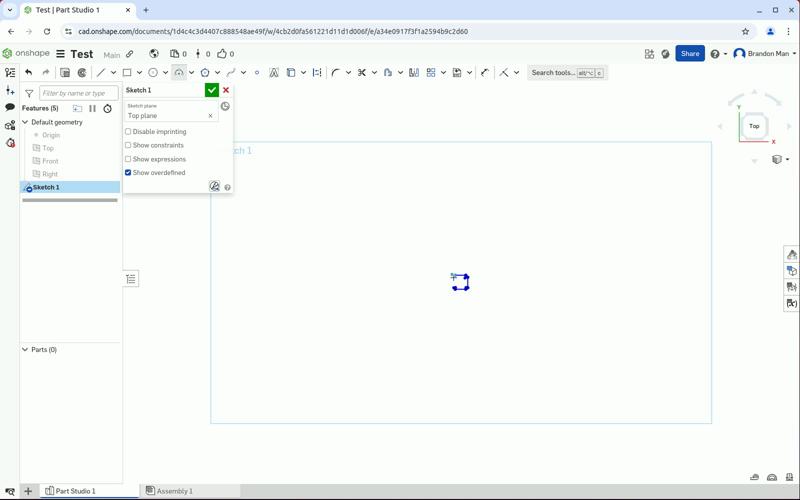
scroll(6)
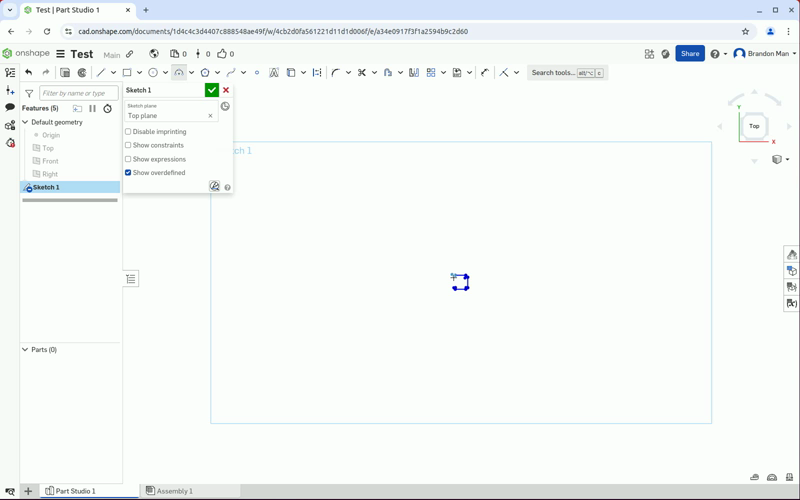
scroll(6)
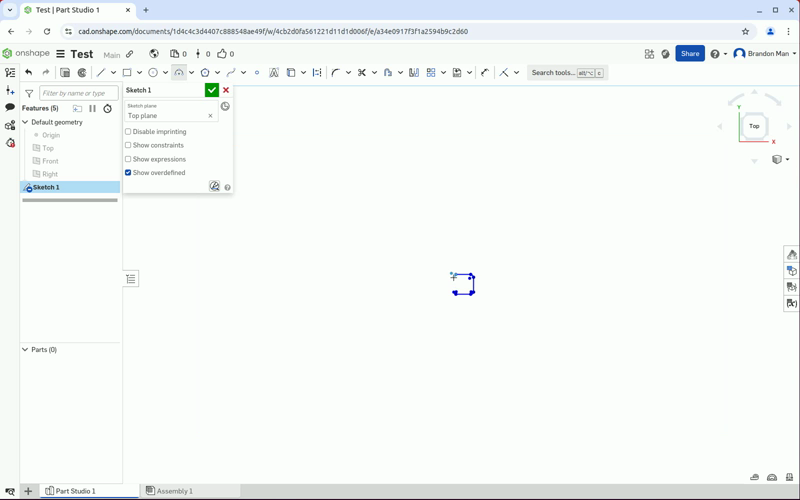
scroll(6)
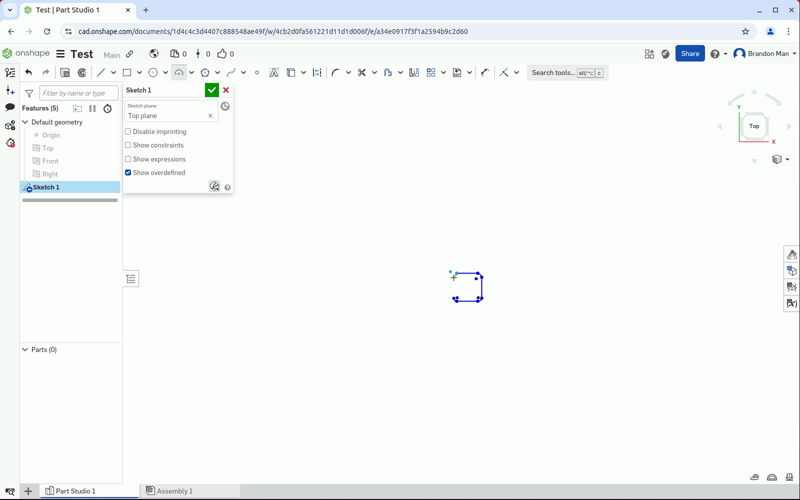
scroll(6)
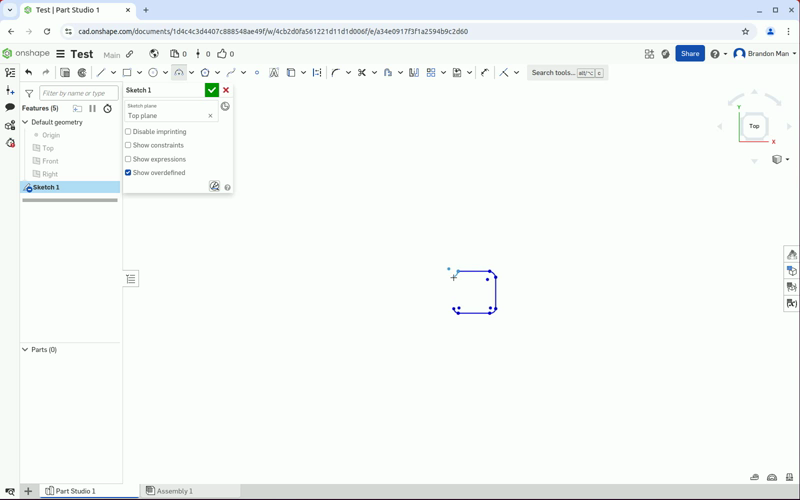
scroll(6)
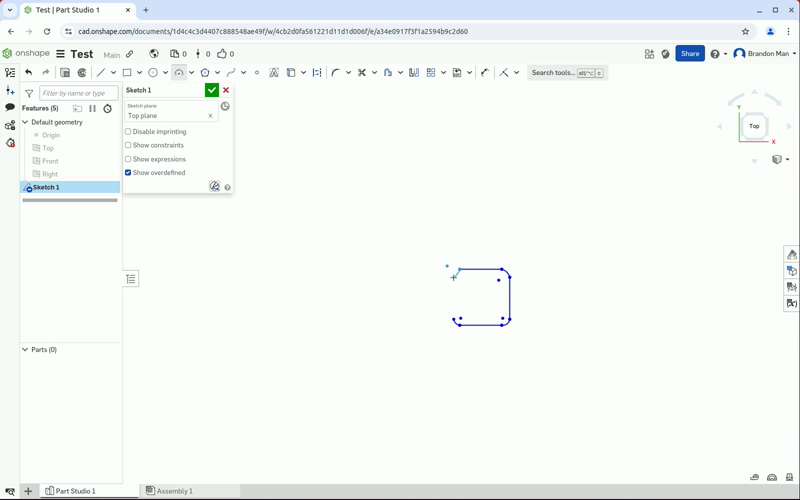
scroll(6)
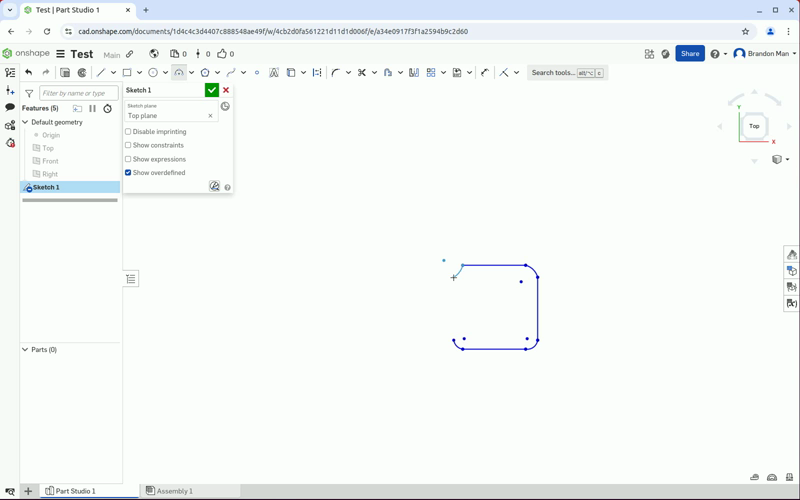
scroll(6)
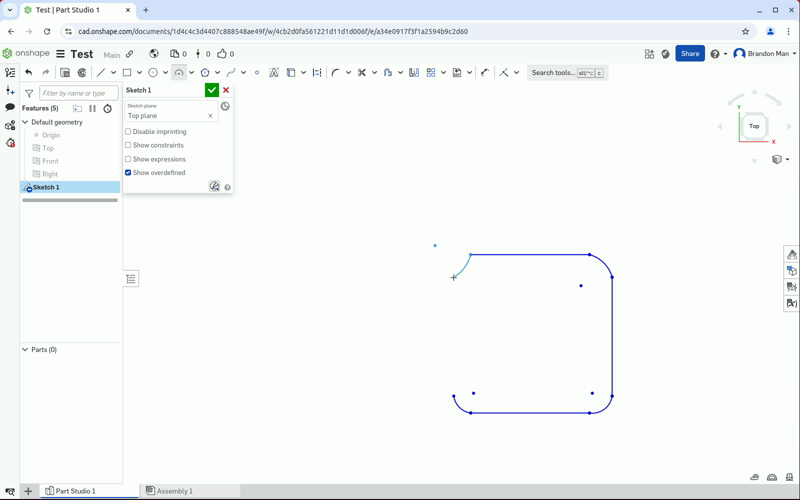
click(453, 277)
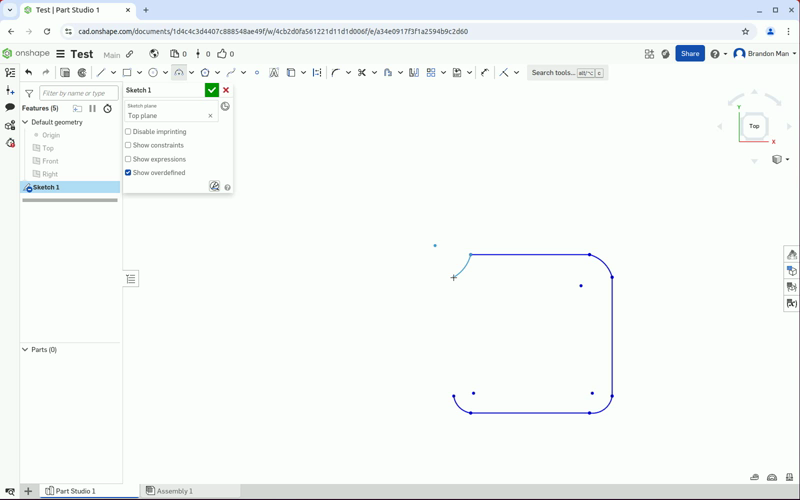
scroll(-6)
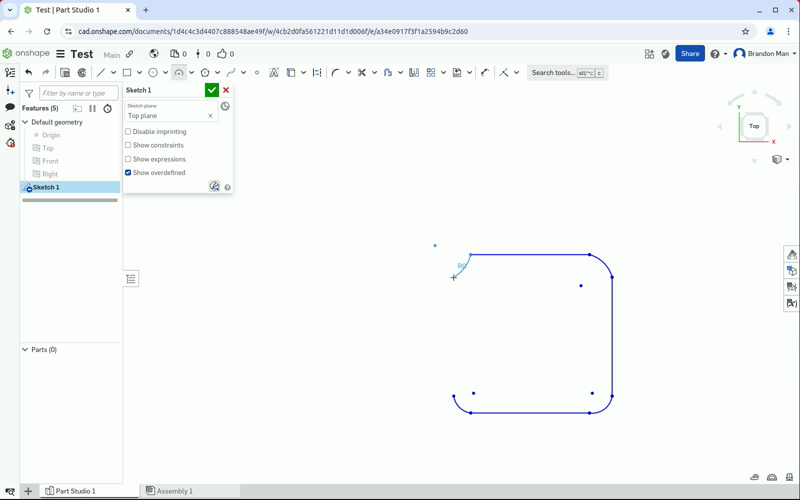
scroll(-6)
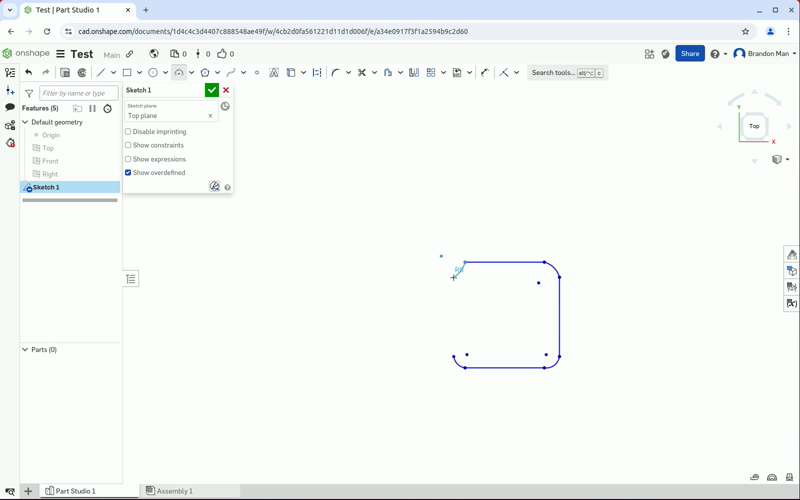
scroll(-6)
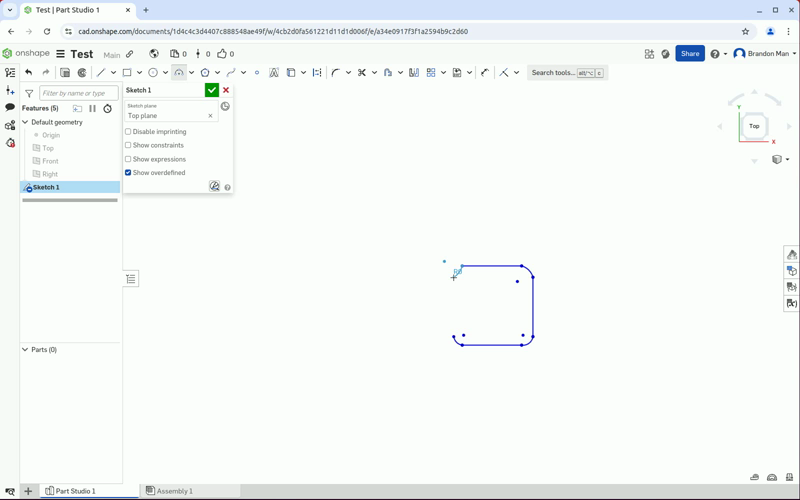
scroll(-6)
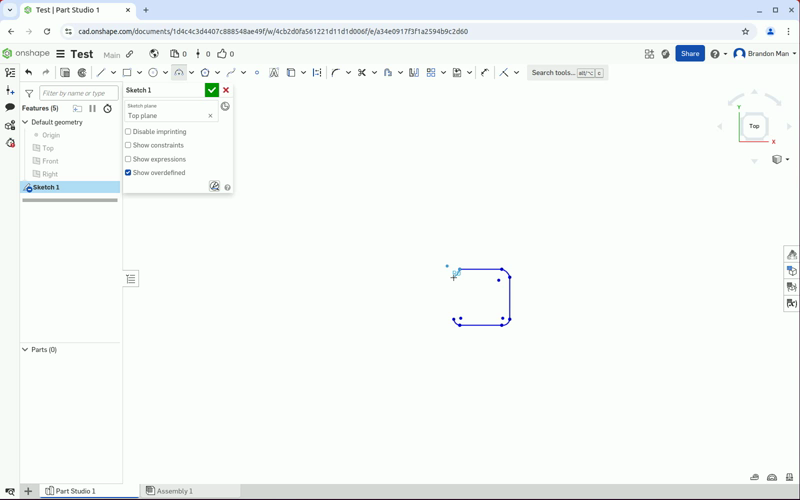
scroll(-6)
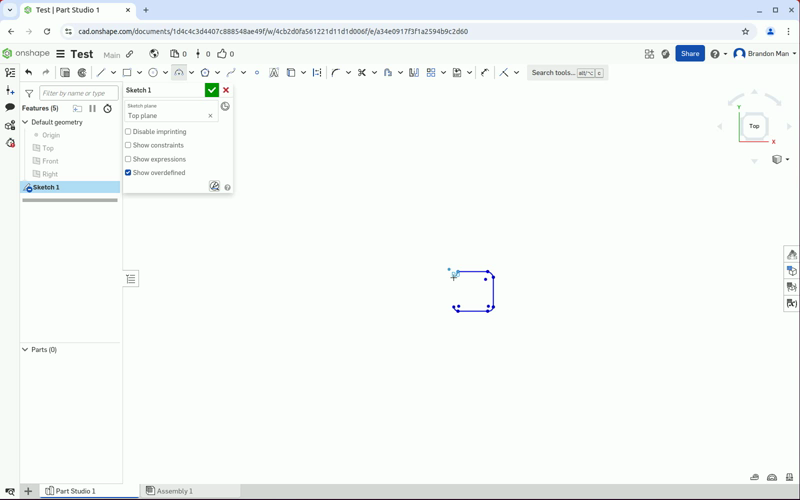
scroll(-6)
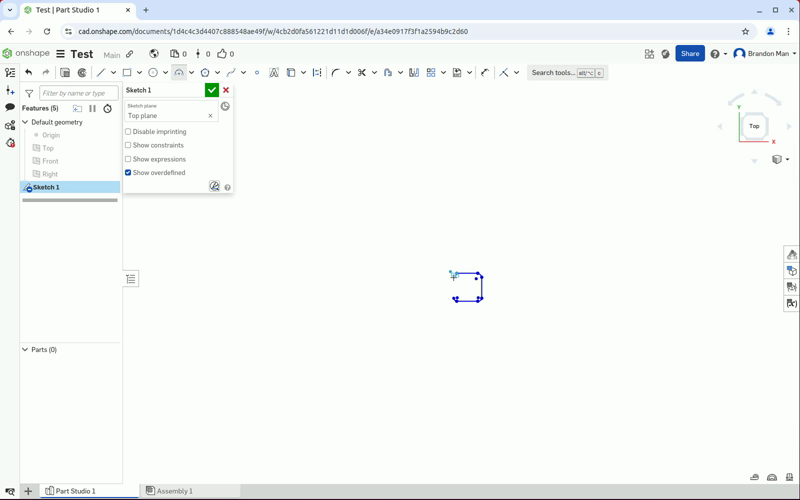
scroll(-6)
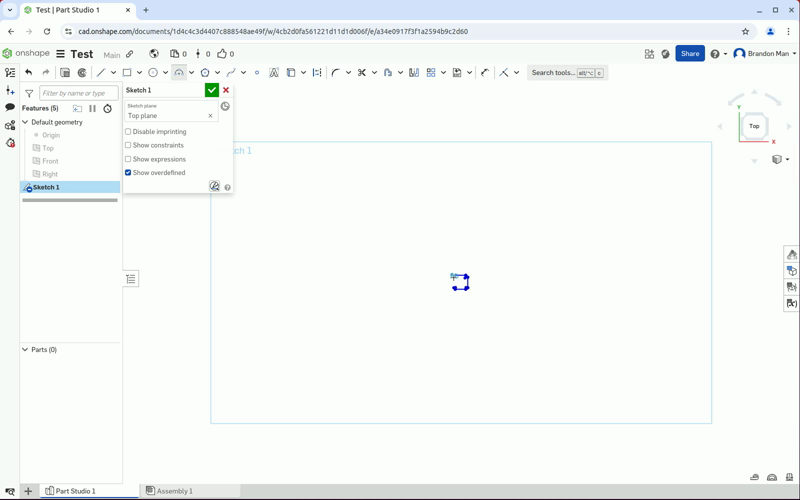
mouse_move(454, 276)
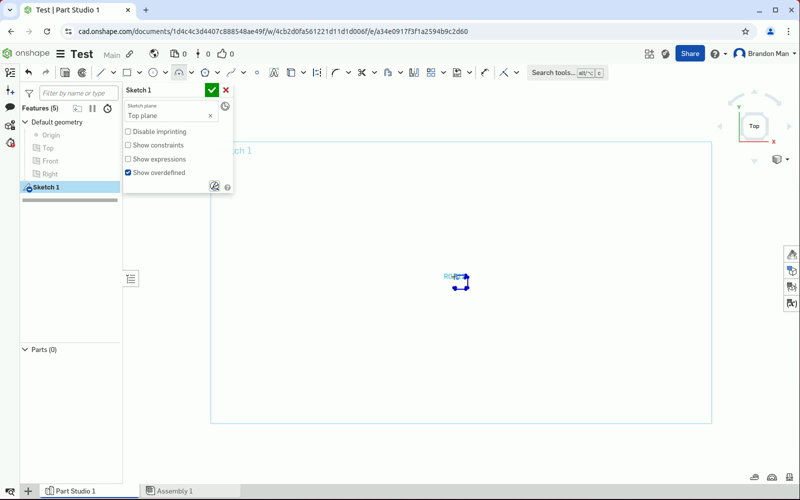
scroll(6)
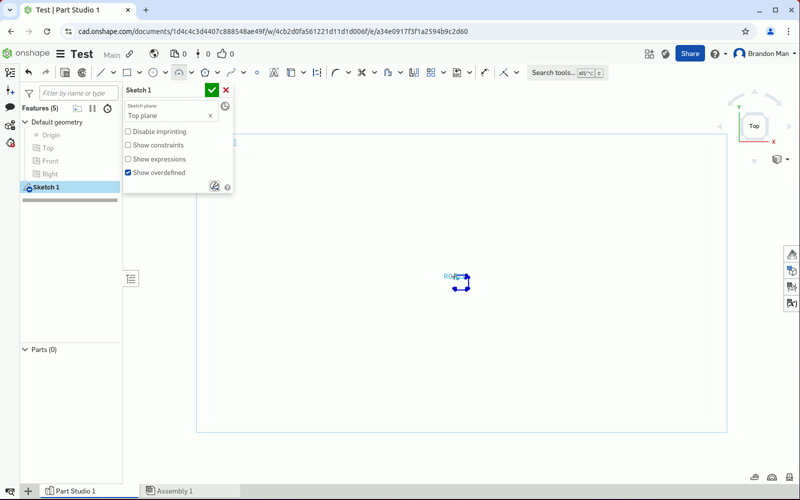
scroll(6)
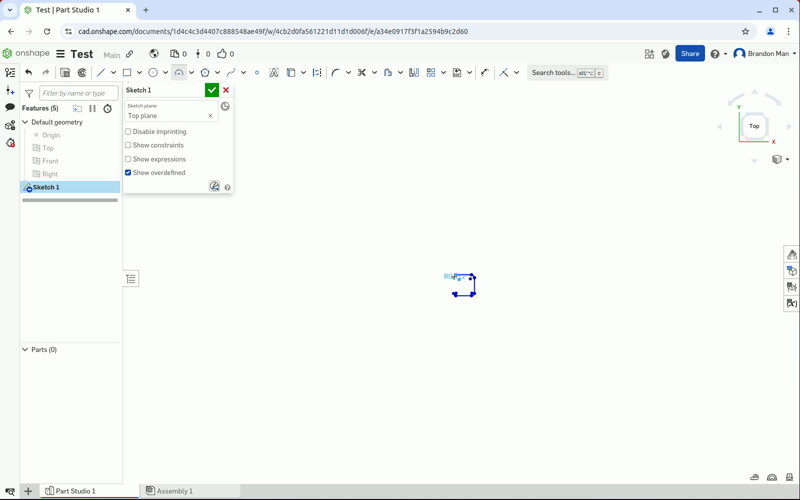
scroll(6)
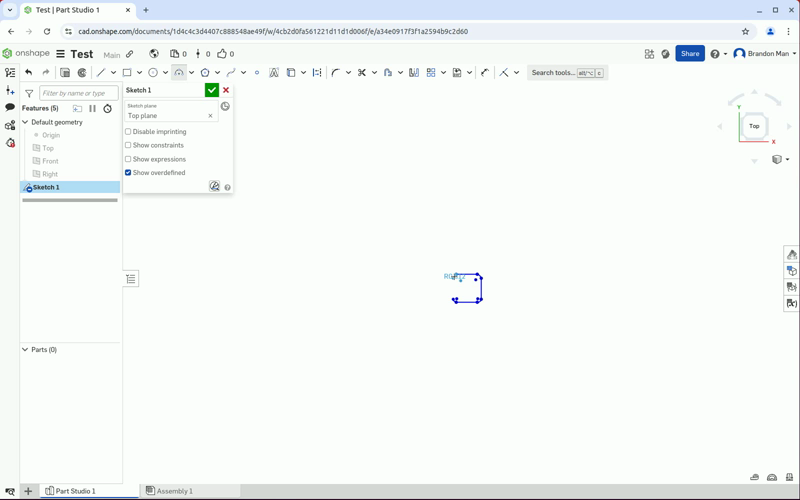
scroll(6)
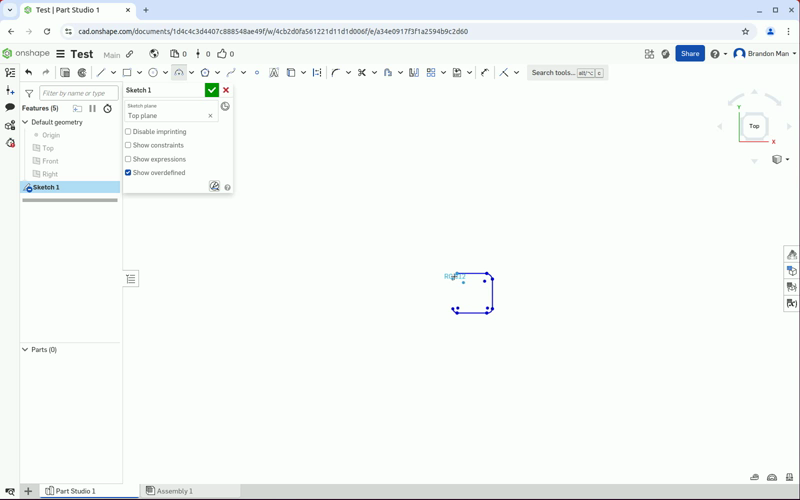
scroll(6)
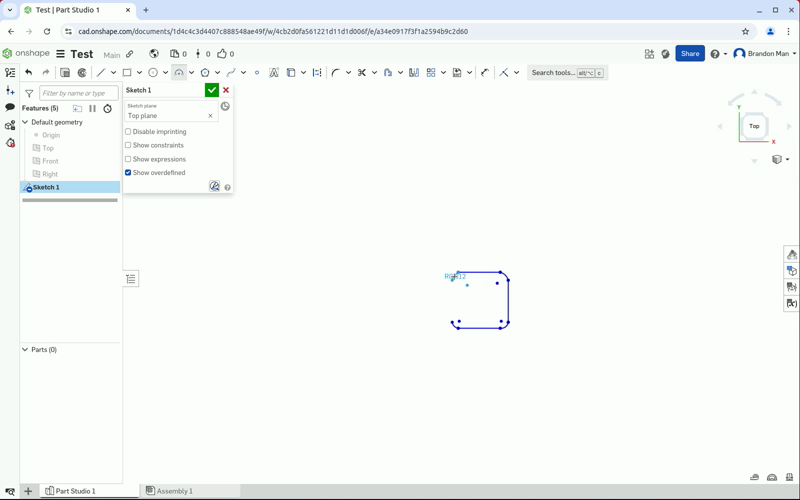
scroll(6)
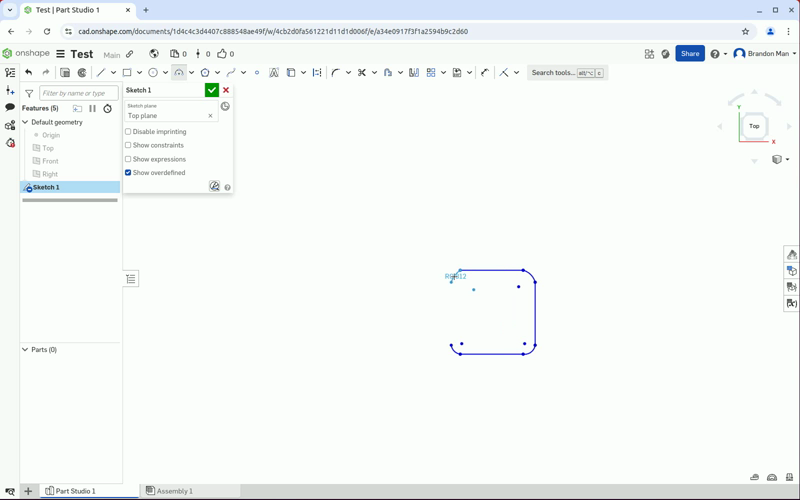
scroll(6)
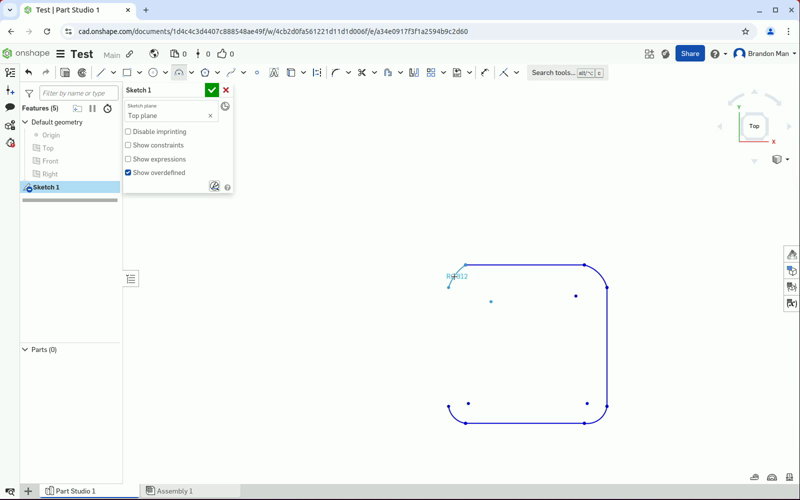
click(454, 276)
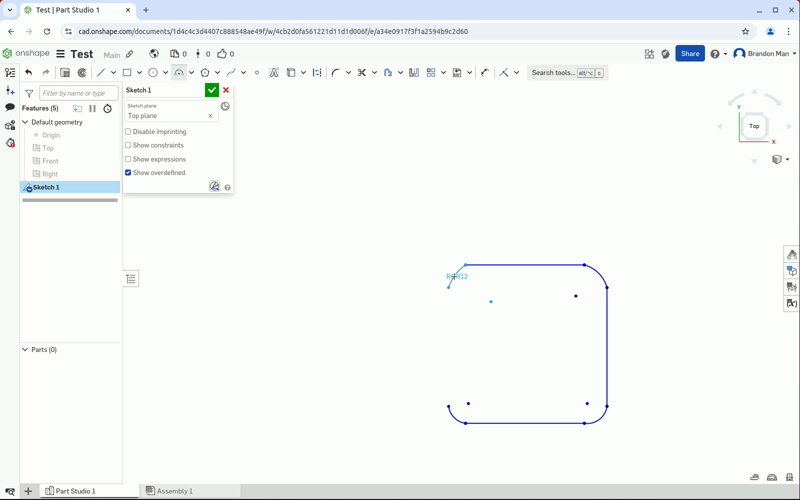
scroll(-6)
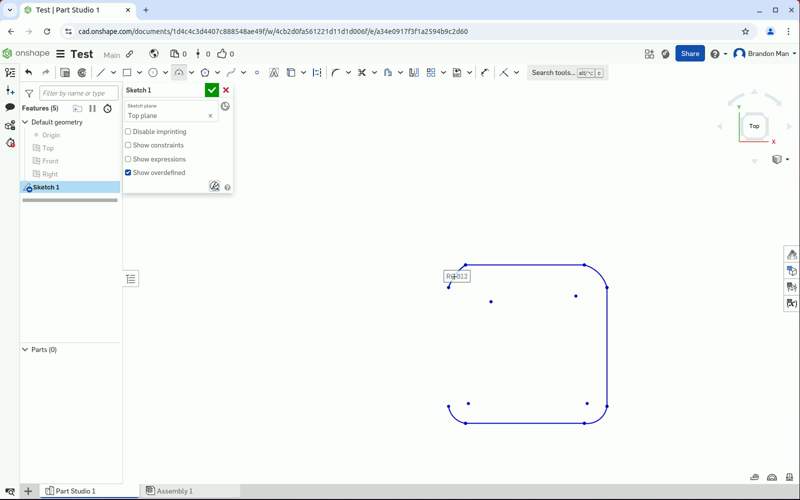
scroll(-6)
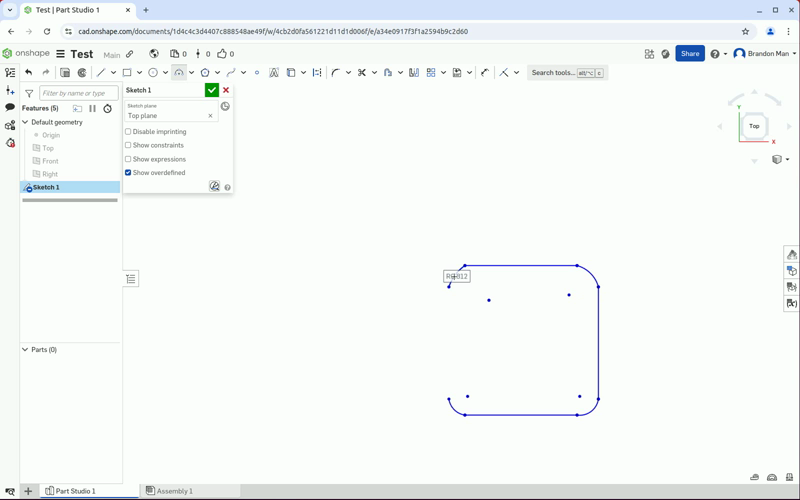
scroll(-6)
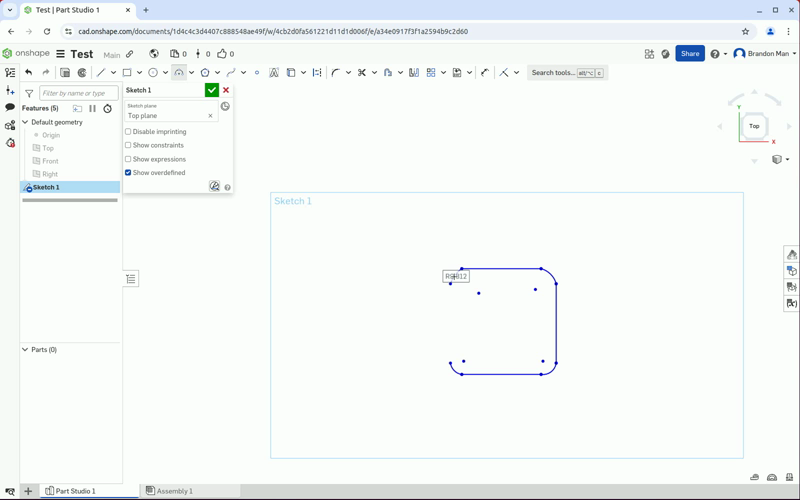
scroll(-6)
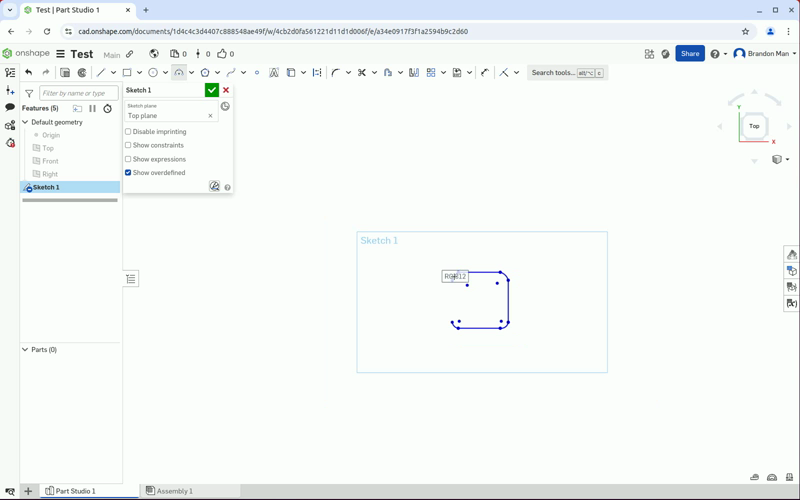
scroll(-6)
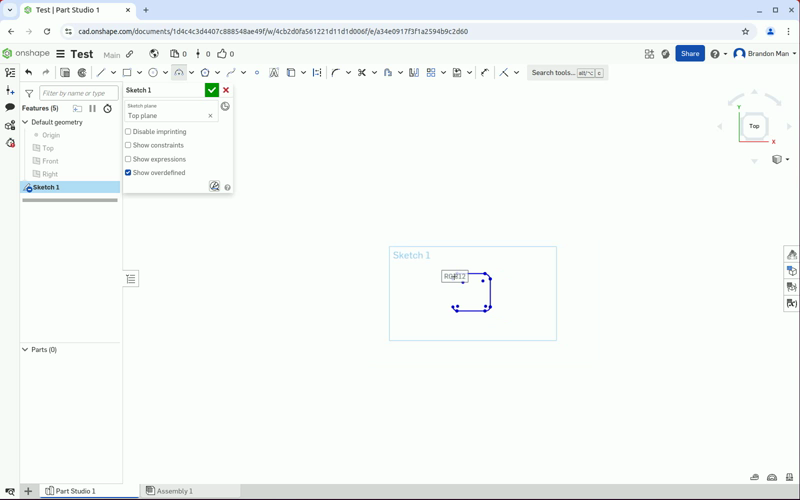
scroll(-6)
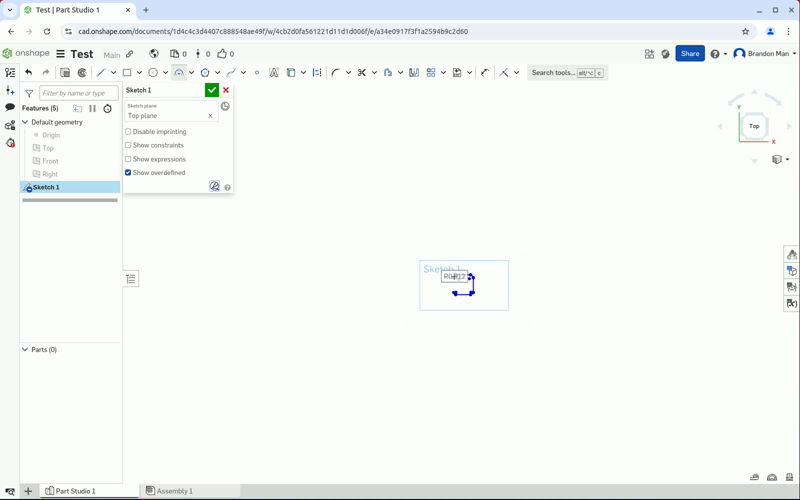
scroll(-6)
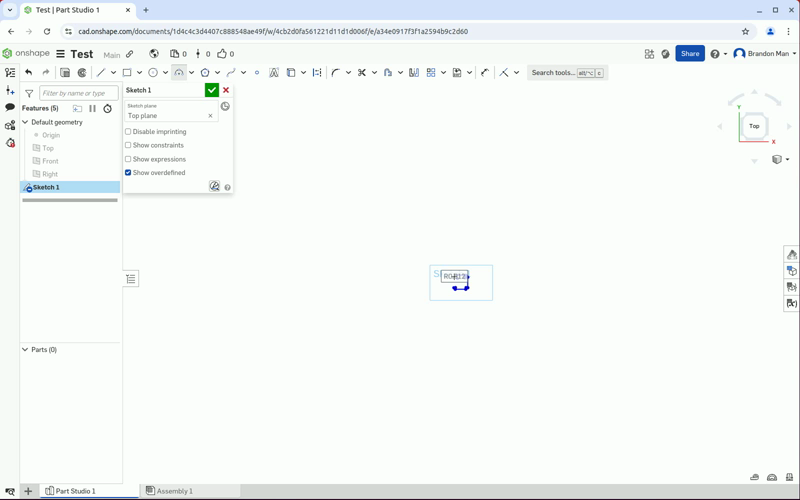
key_up(shift)
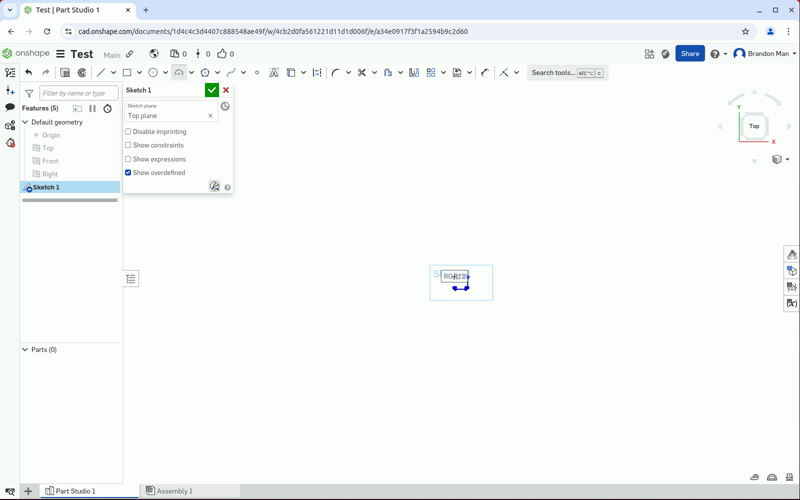
key(esc)
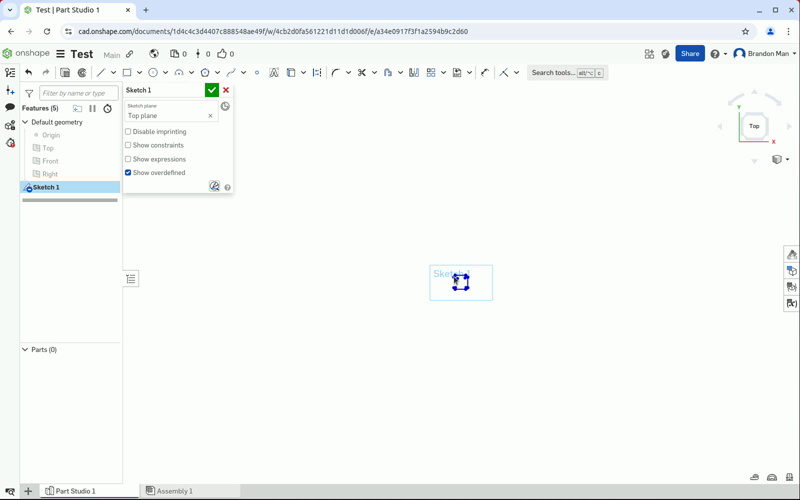
key(l)
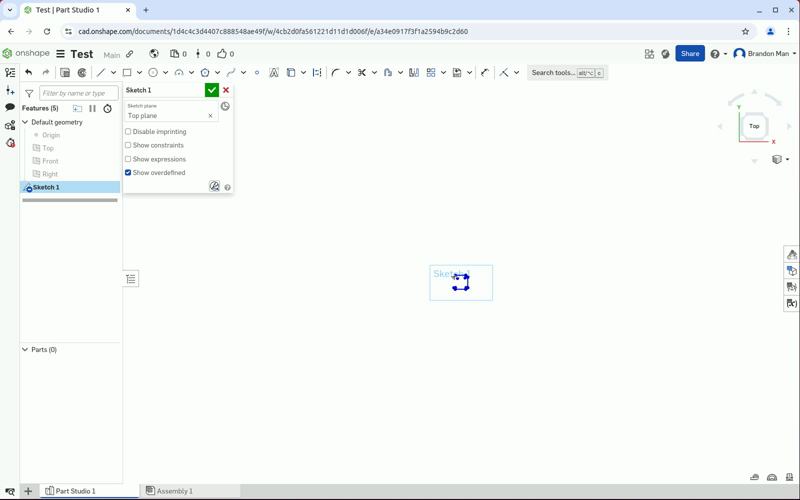
mouse_move(453, 277)
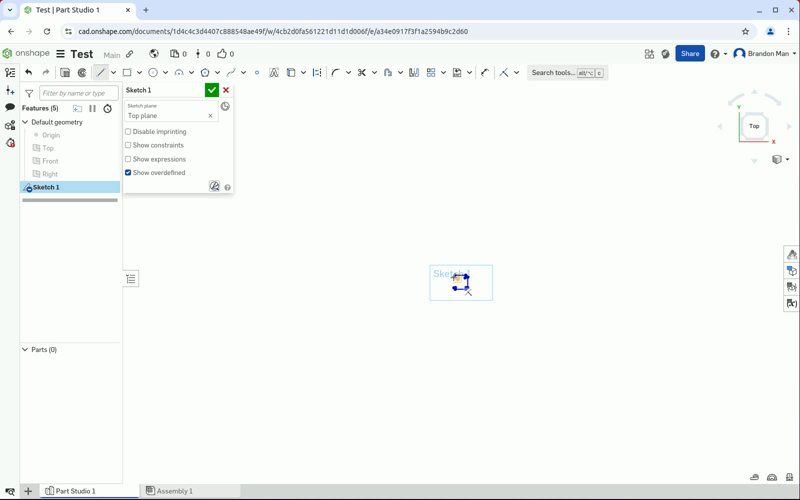
scroll(6)
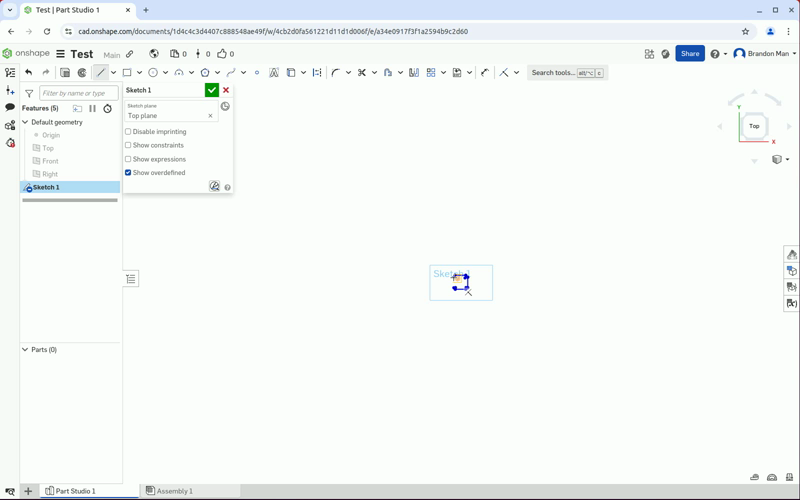
scroll(6)
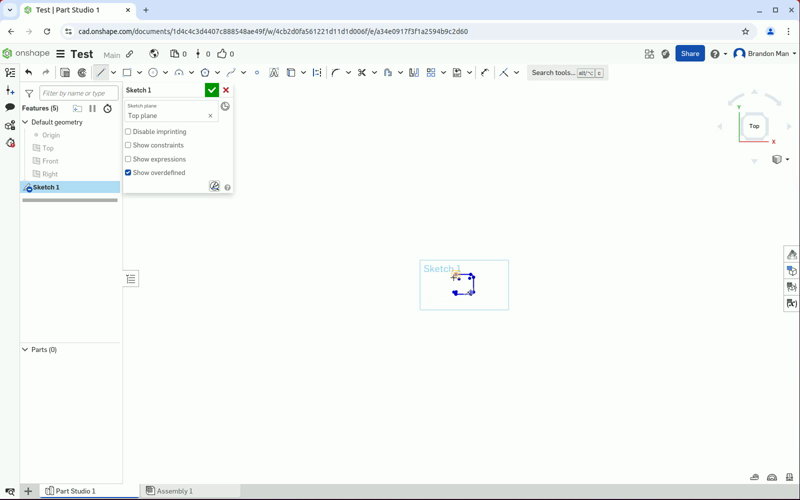
scroll(6)
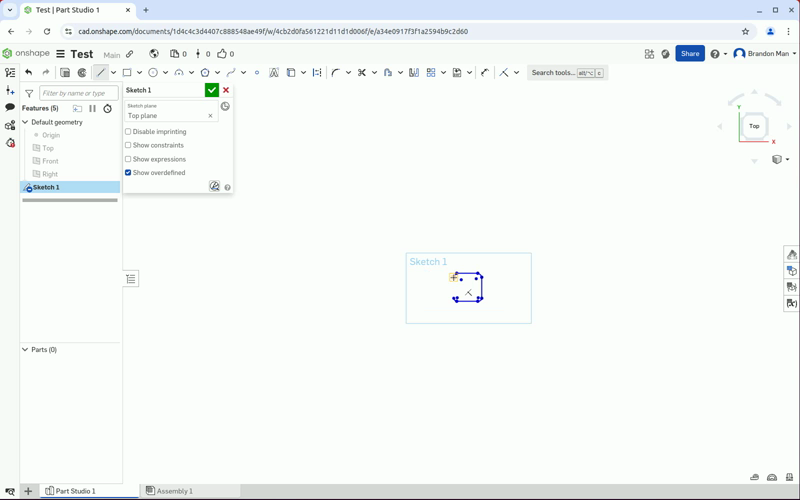
scroll(6)
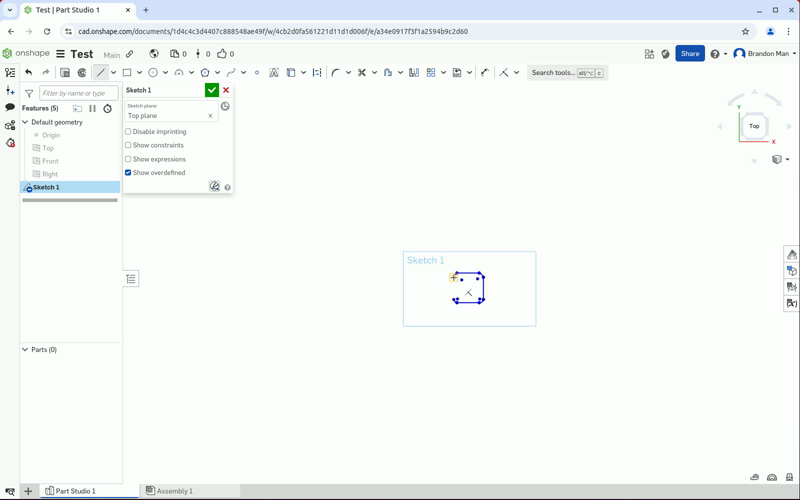
scroll(6)
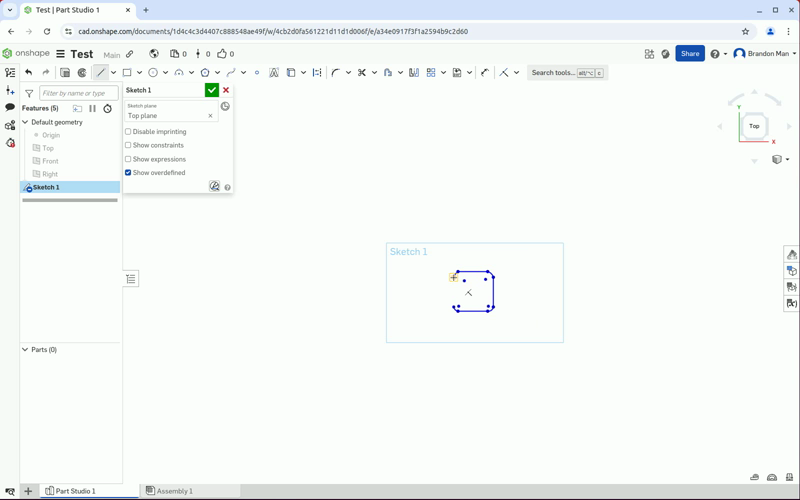
scroll(6)
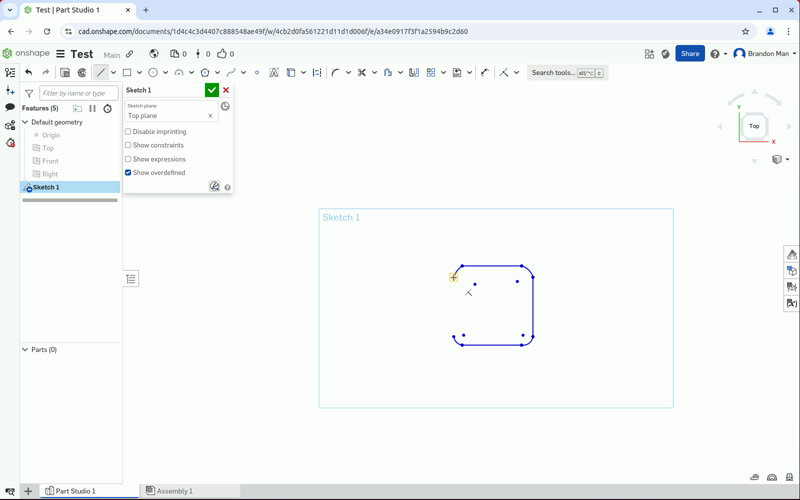
scroll(6)
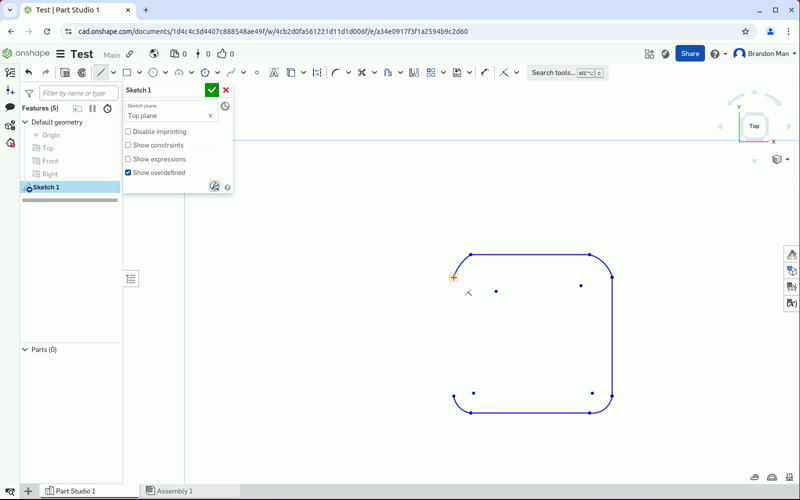
click(453, 277)
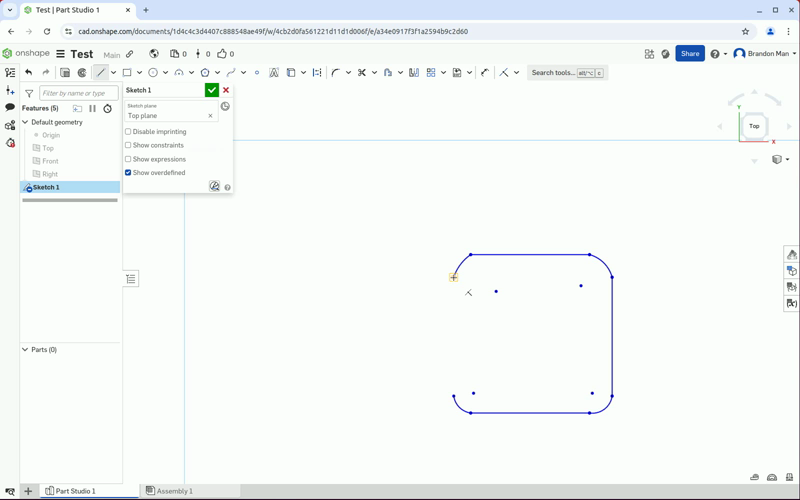
scroll(-6)
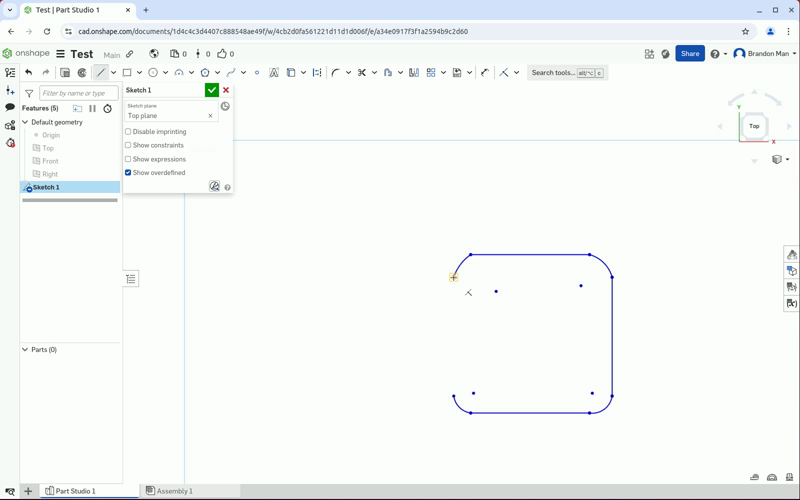
scroll(-6)
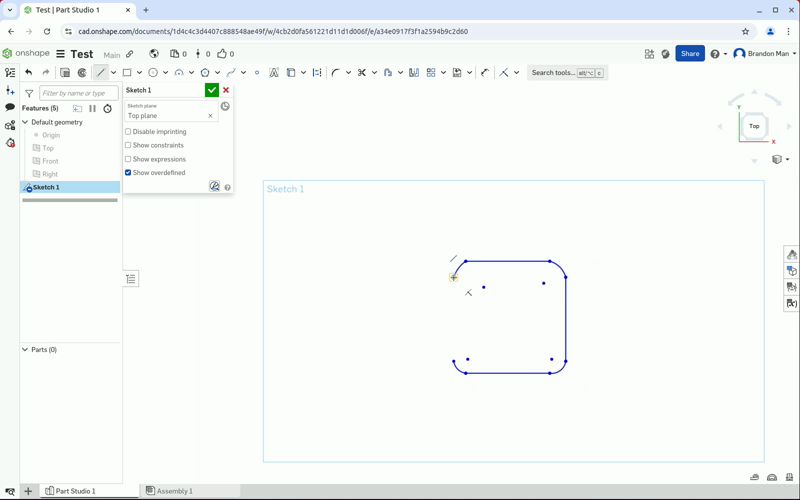
scroll(-6)
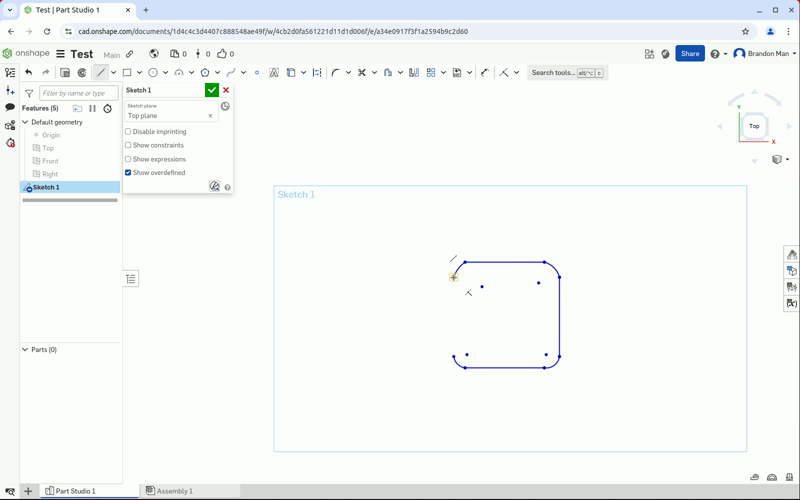
scroll(-6)
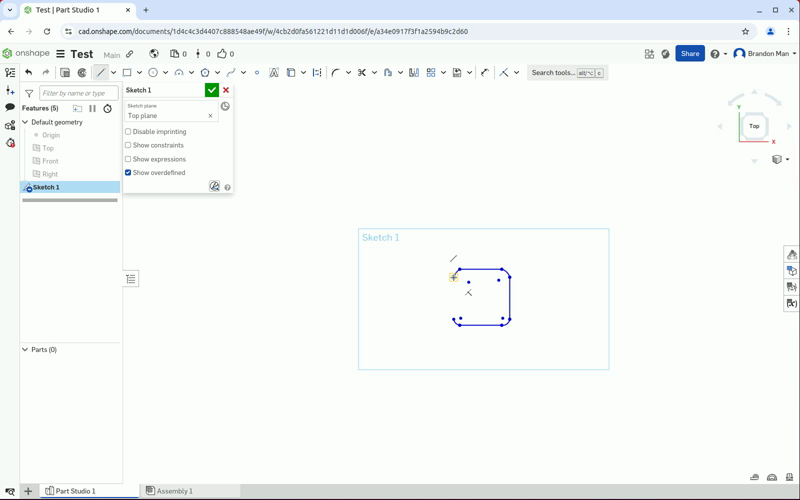
scroll(-6)
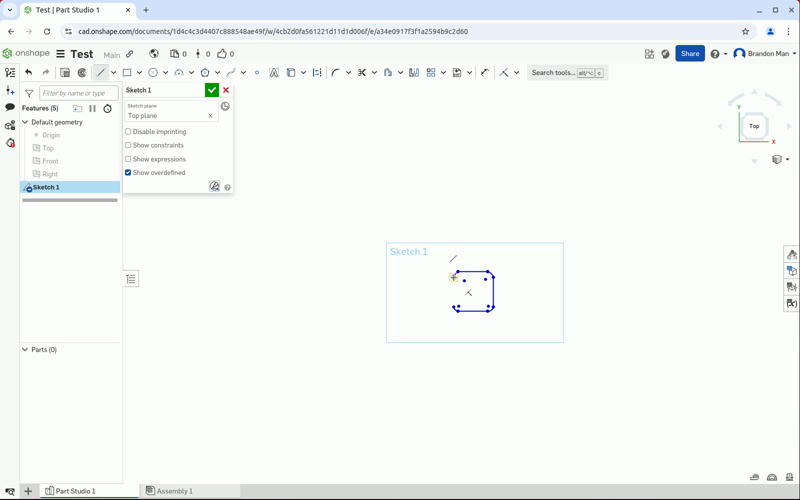
scroll(-6)
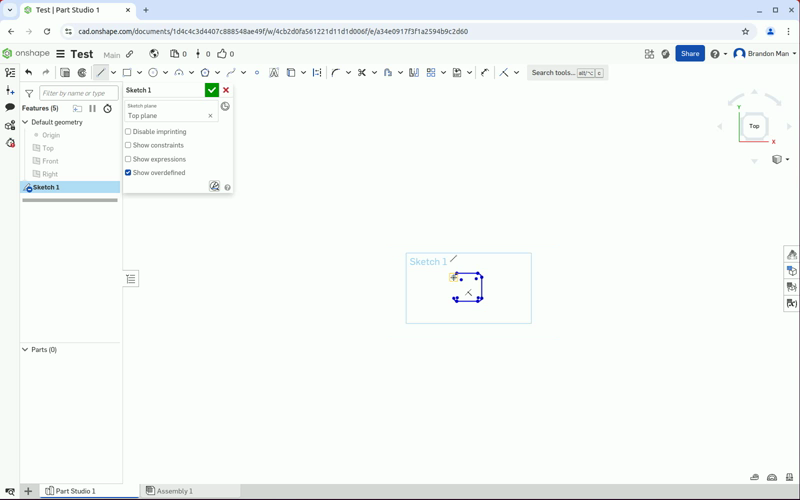
scroll(-6)
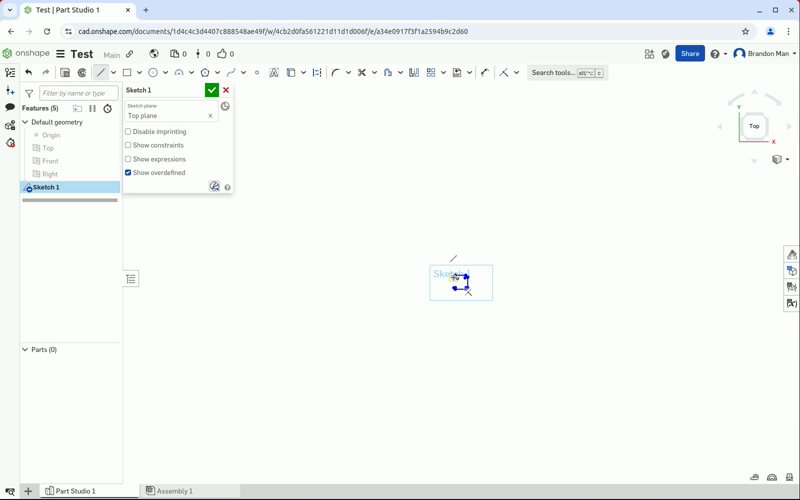
mouse_move(483, 277)
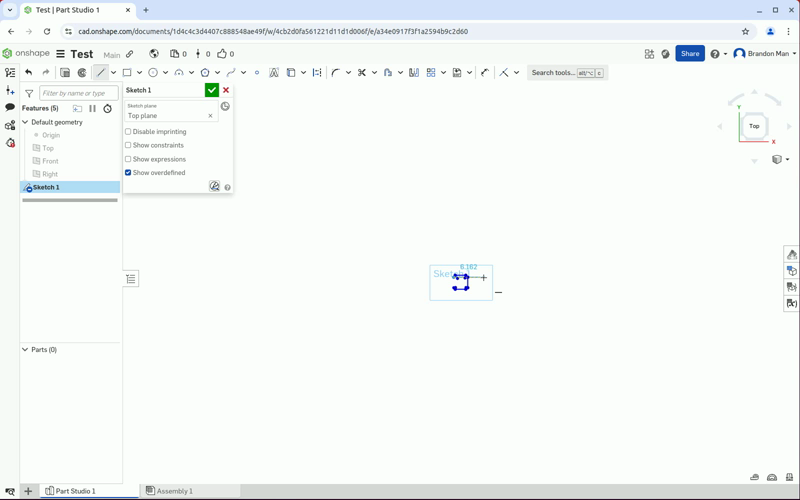
key_down(shift)
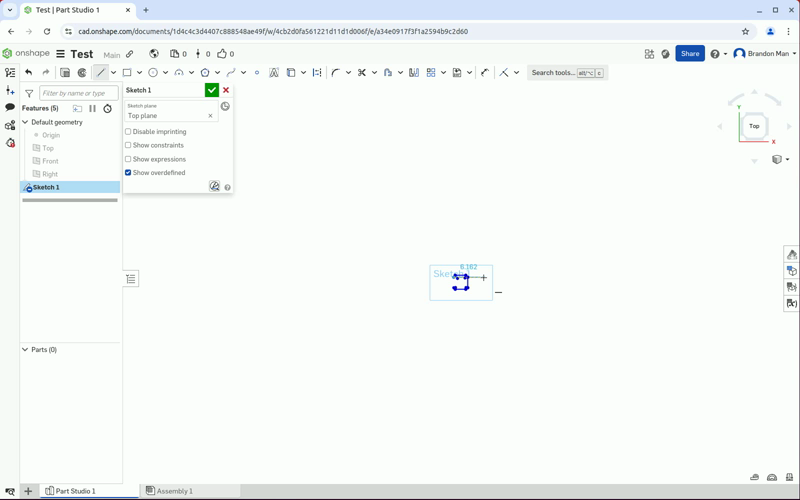
mouse_move(453, 287)
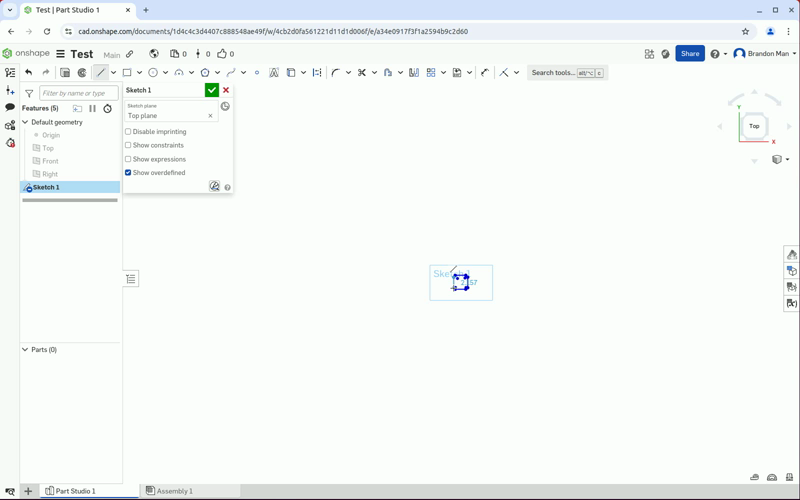
scroll(6)
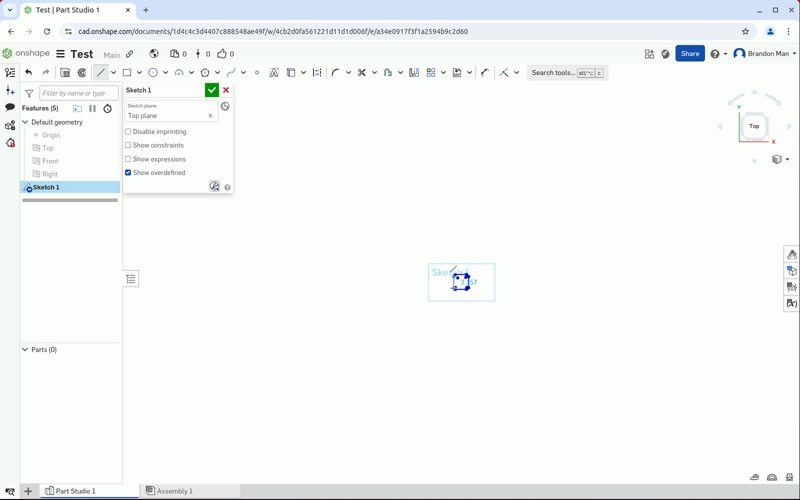
scroll(6)
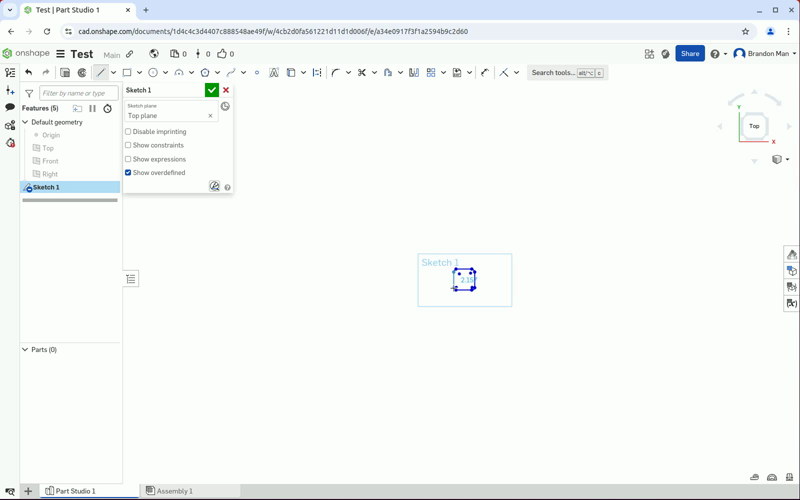
scroll(6)
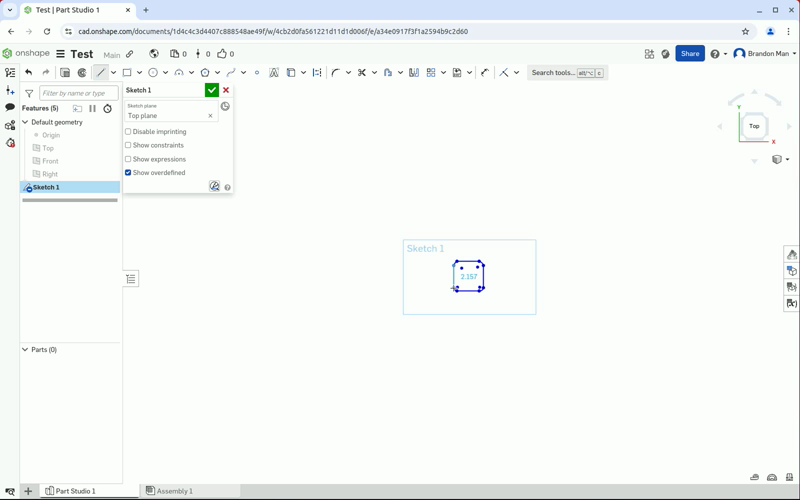
scroll(6)
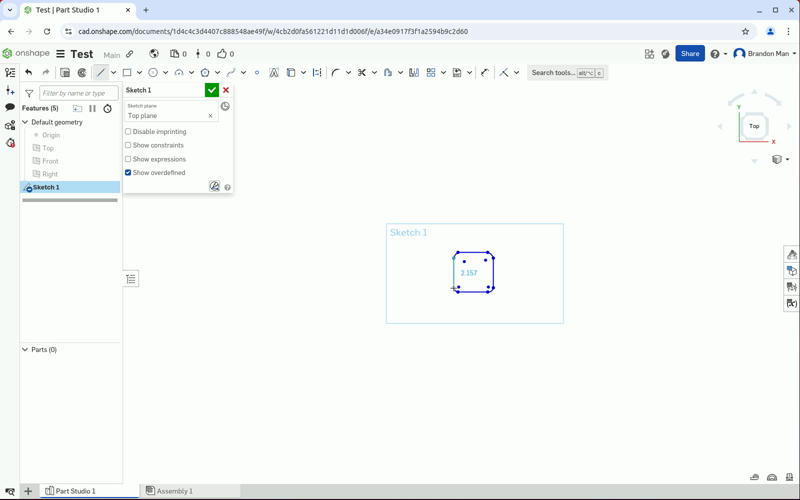
scroll(6)
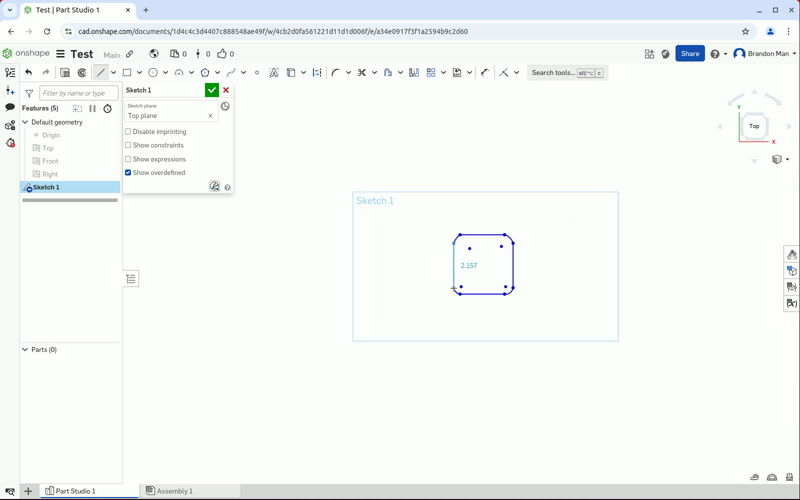
scroll(6)
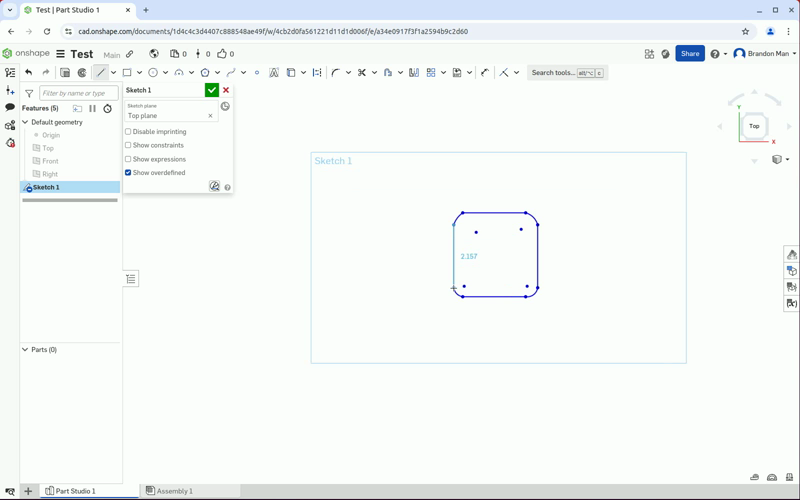
scroll(6)
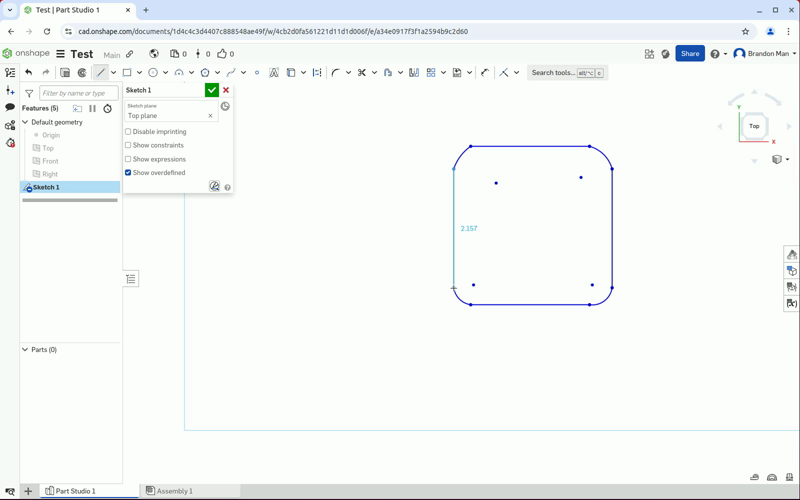
key_up(shift)
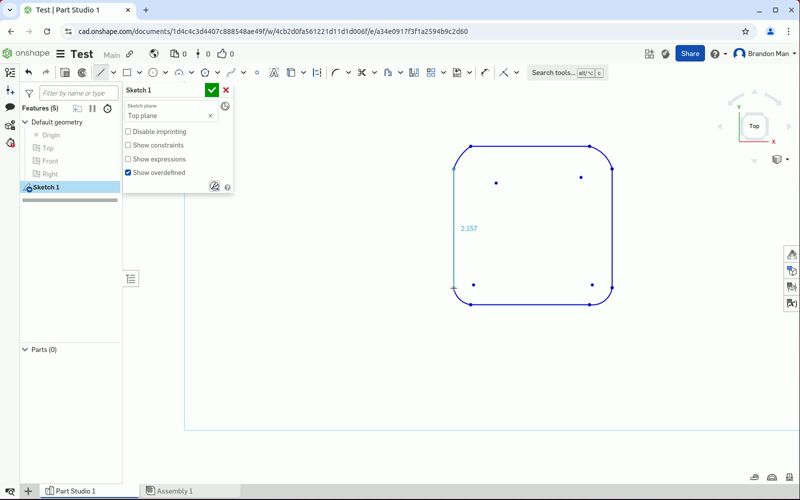
click(453, 287)
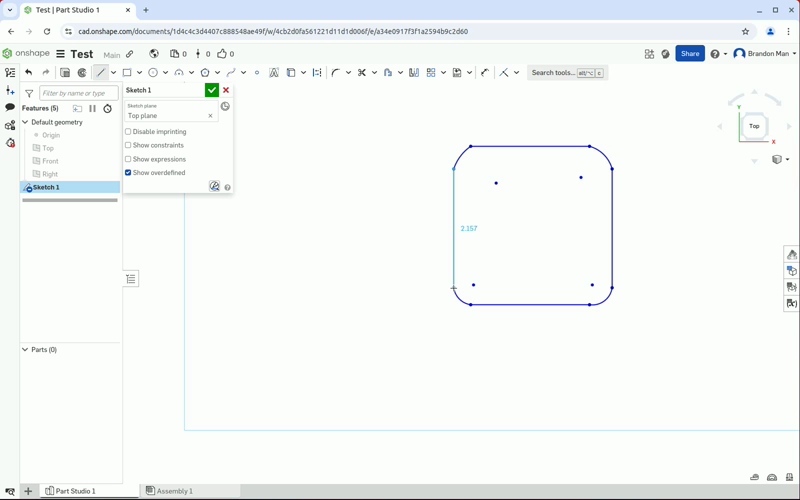
scroll(-6)
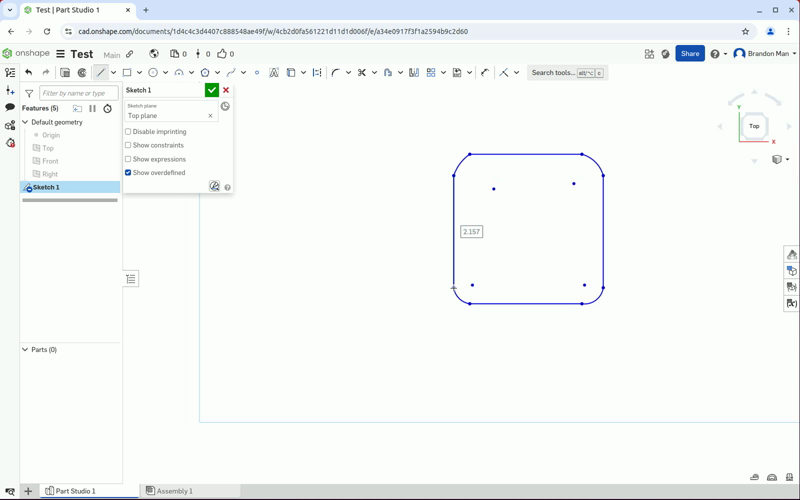
scroll(-6)
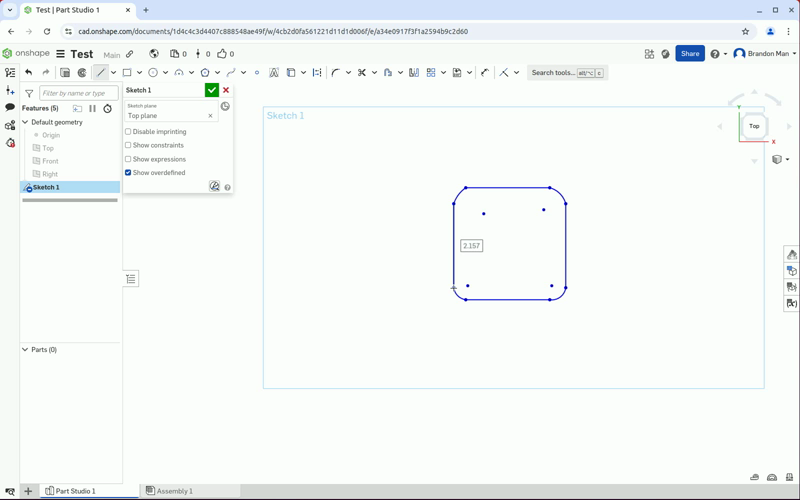
scroll(-6)
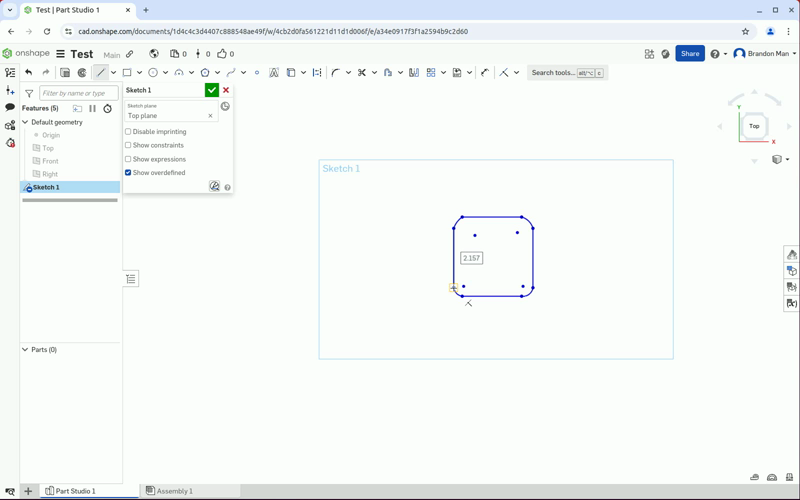
scroll(-6)
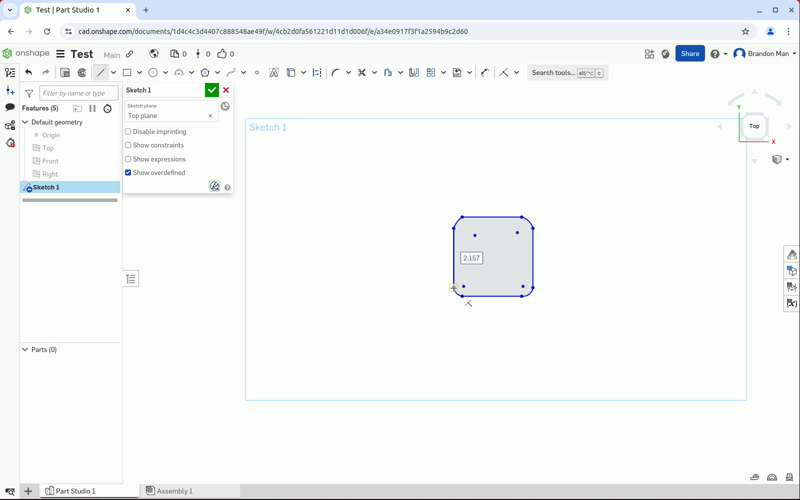
scroll(-6)
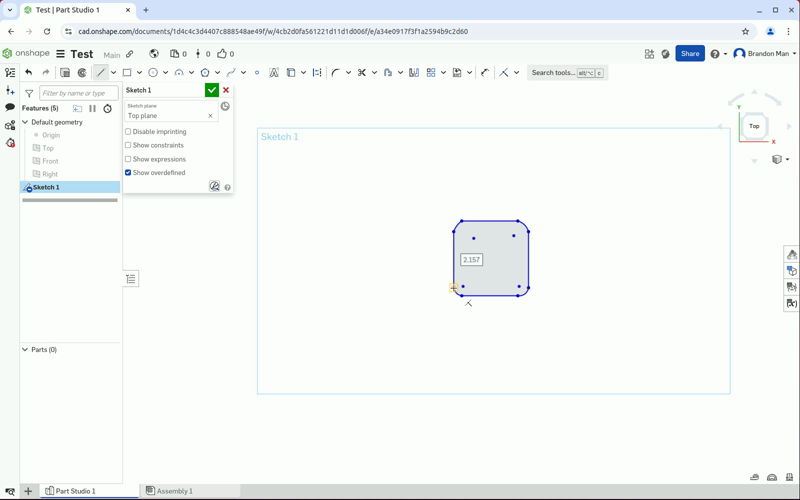
scroll(-6)
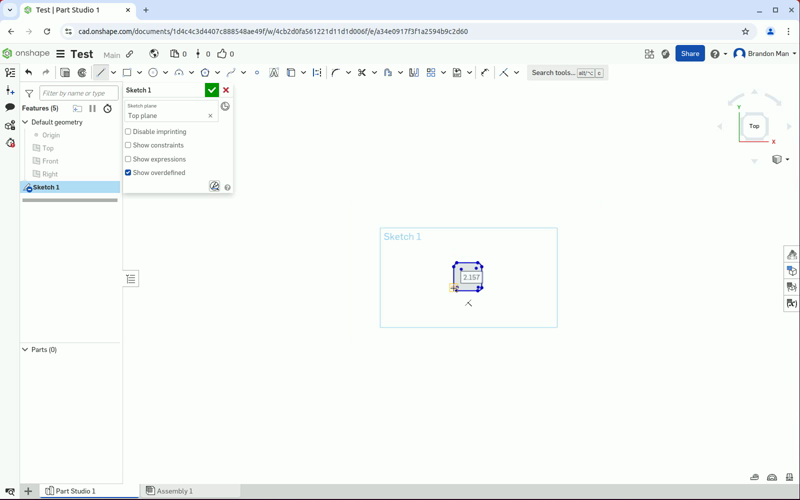
scroll(-6)
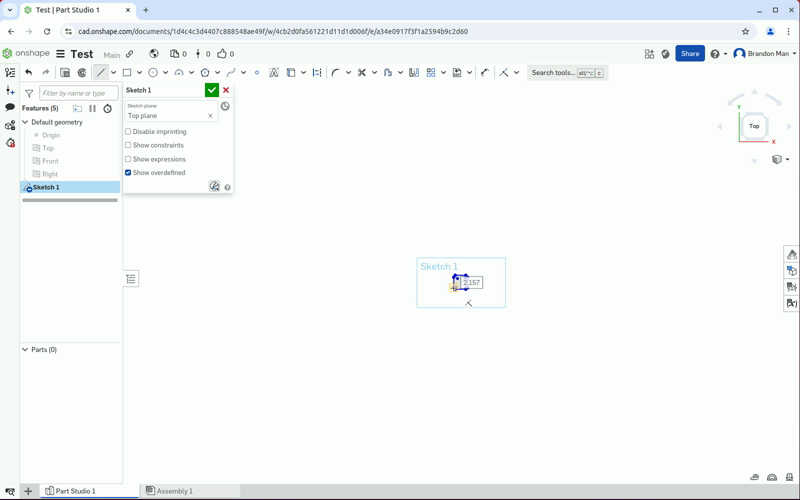
key(esc)
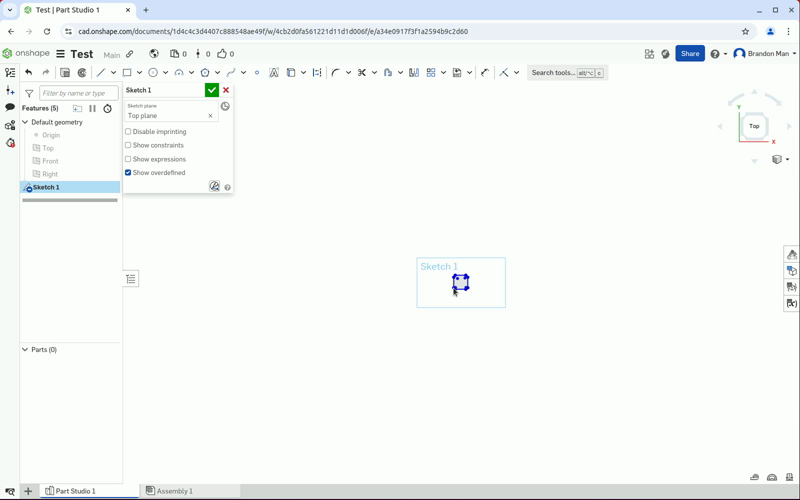
key(a)
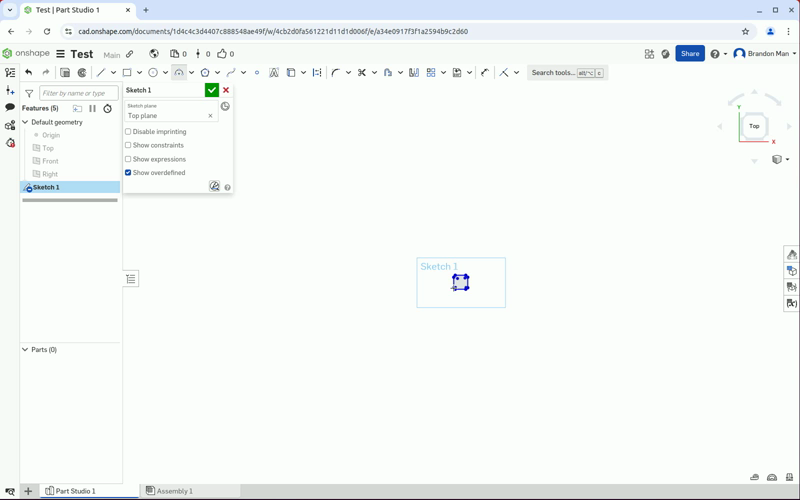
key_down(shift)
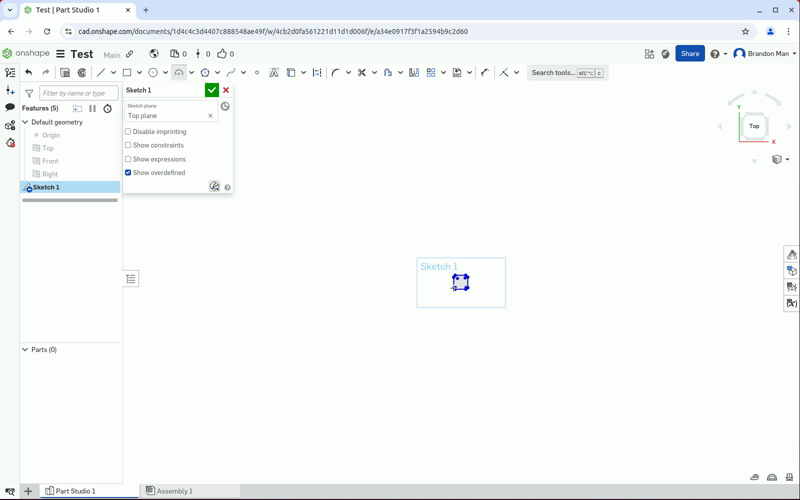
mouse_move(455, 285)
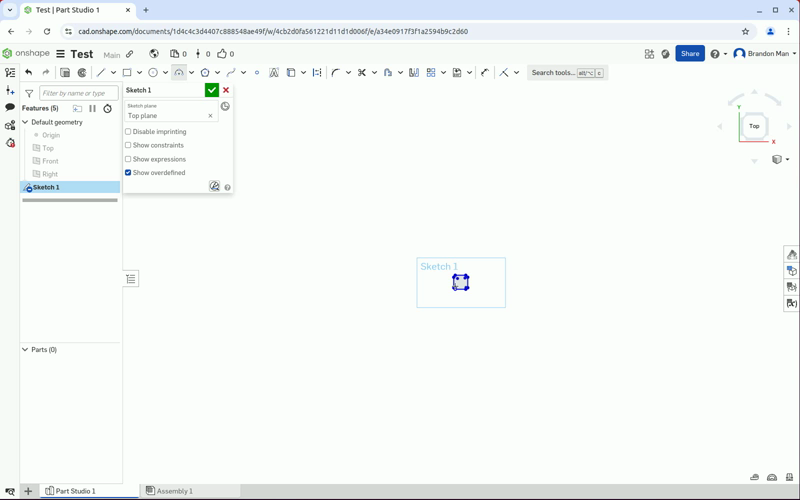
scroll(6)
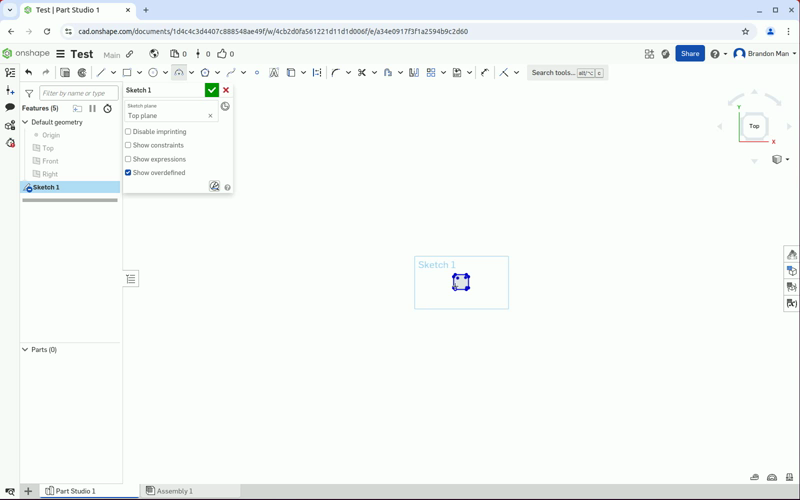
scroll(6)
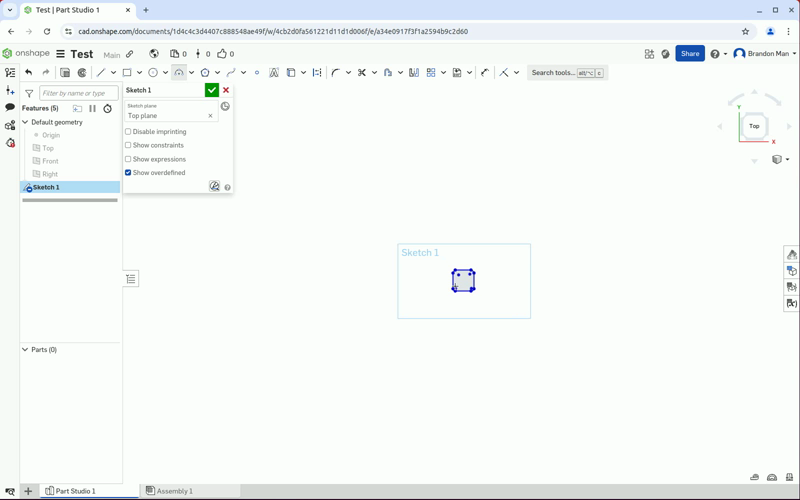
scroll(6)
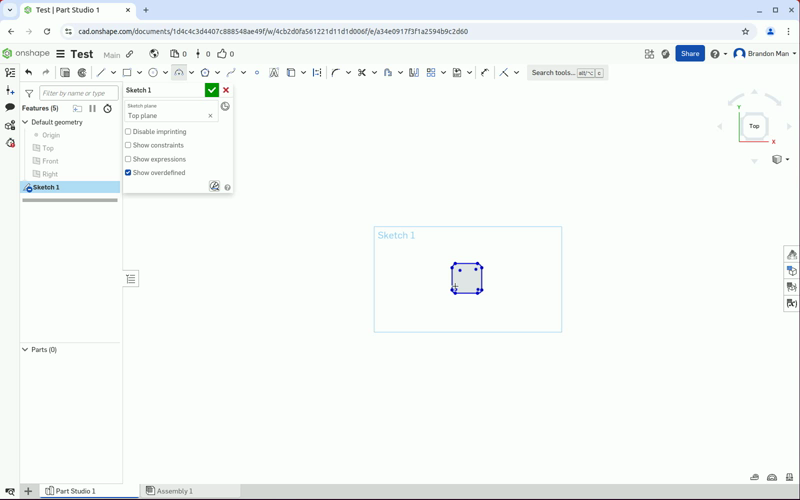
scroll(6)
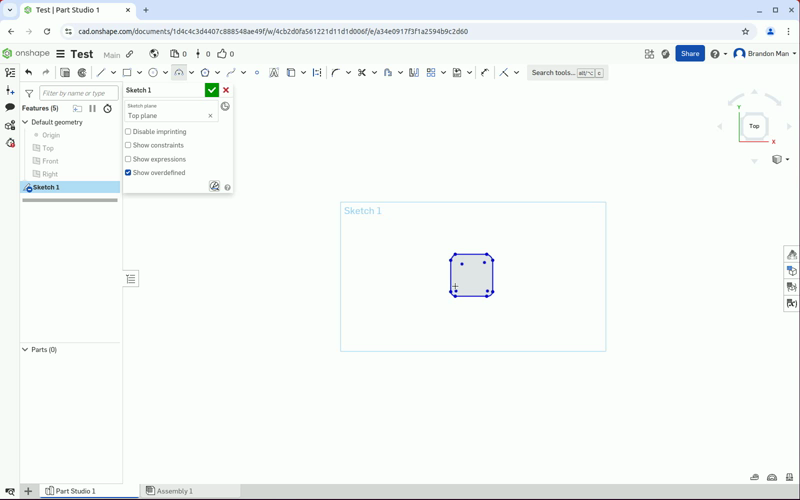
scroll(6)
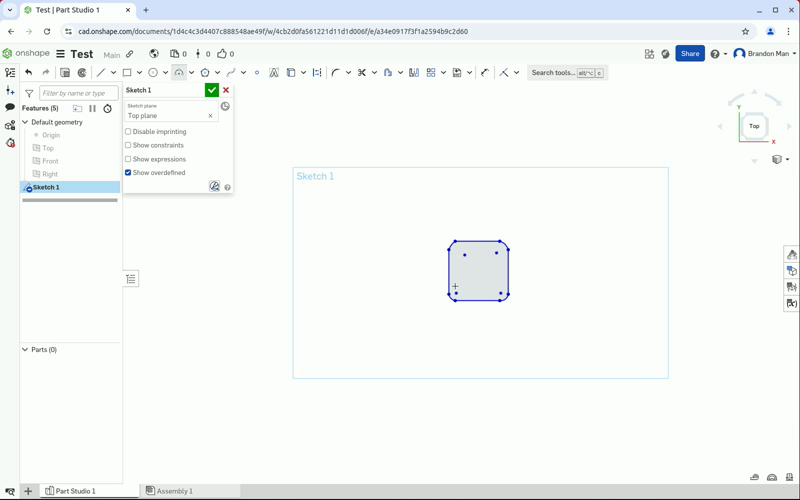
scroll(6)
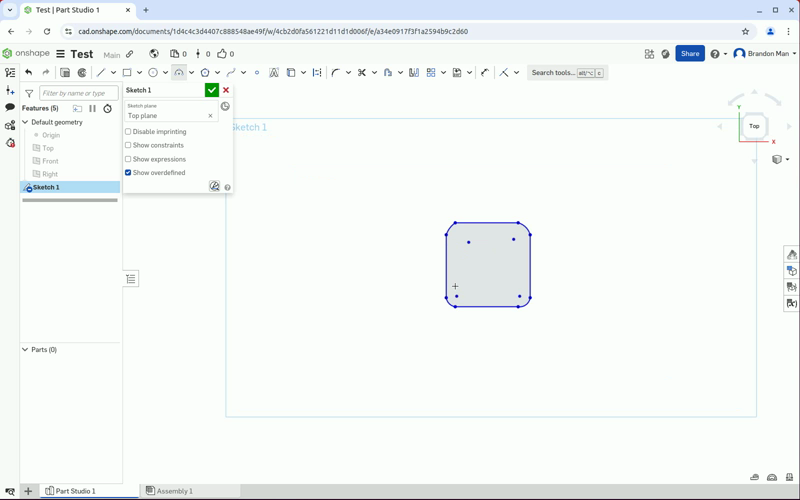
scroll(6)
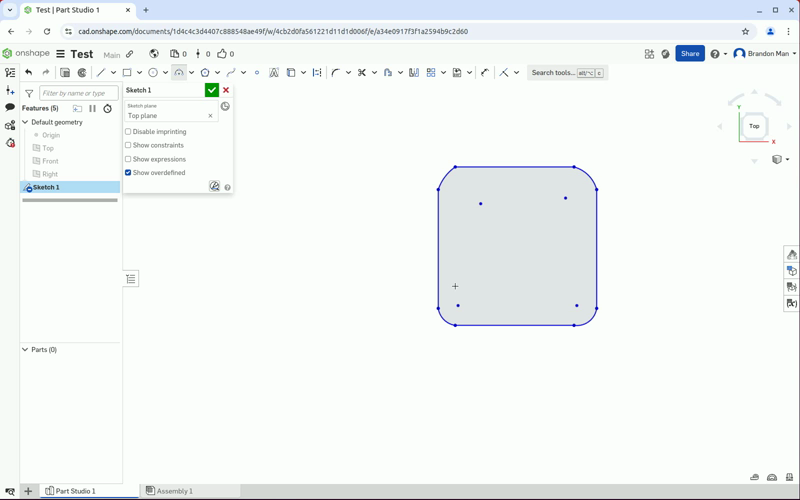
click(455, 285)
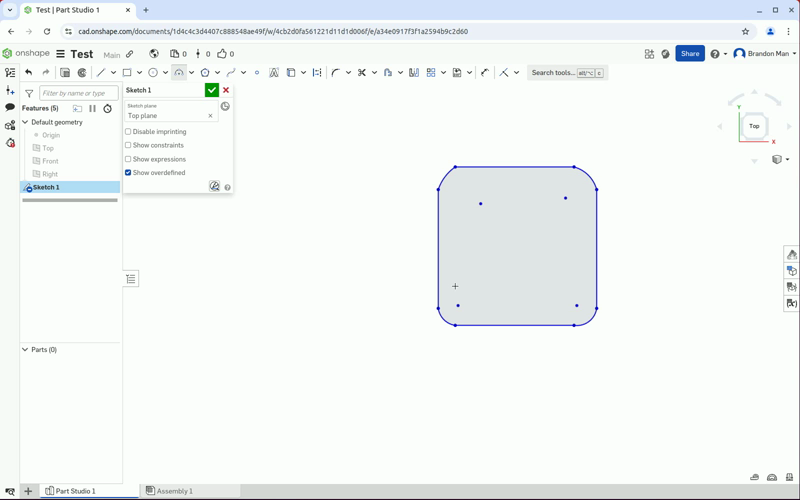
scroll(-6)
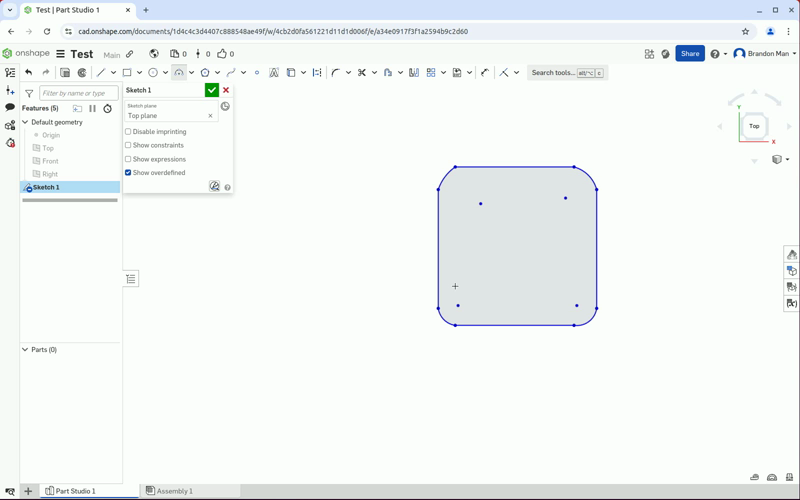
scroll(-6)
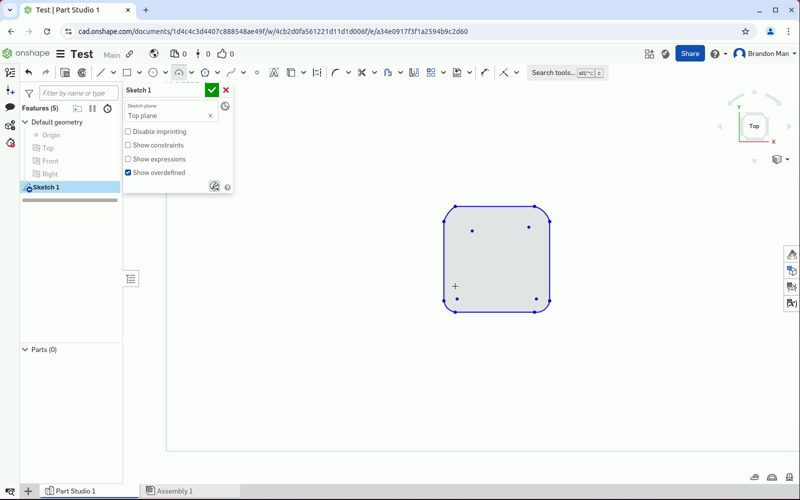
scroll(-6)
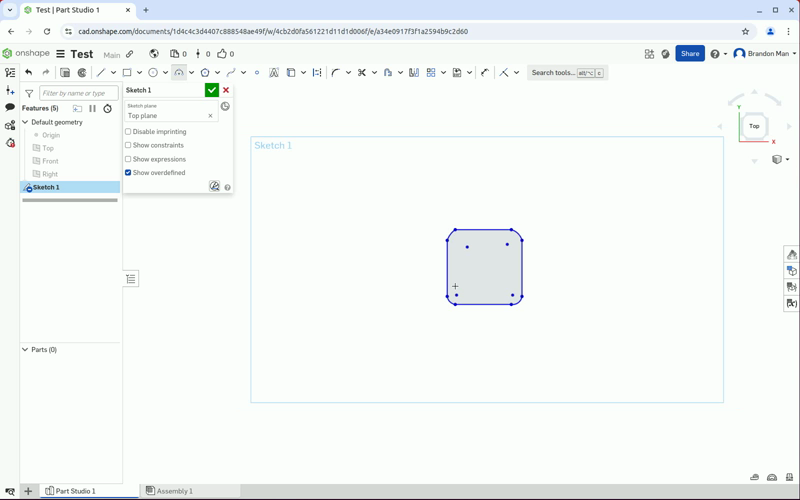
scroll(-6)
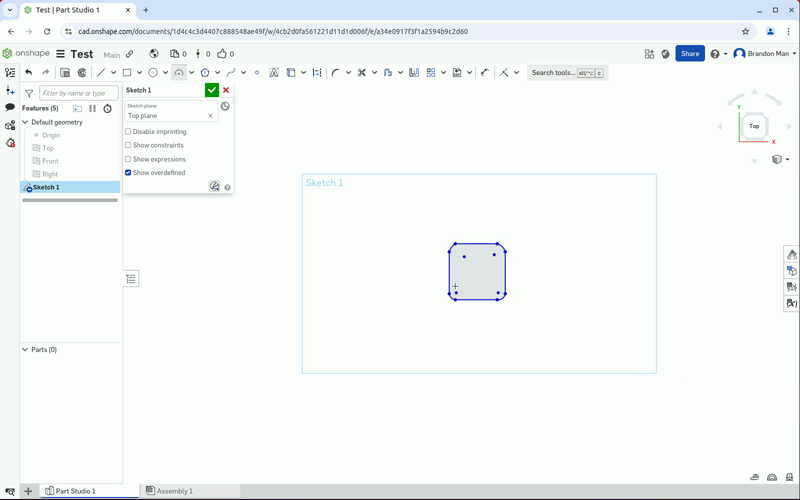
scroll(-6)
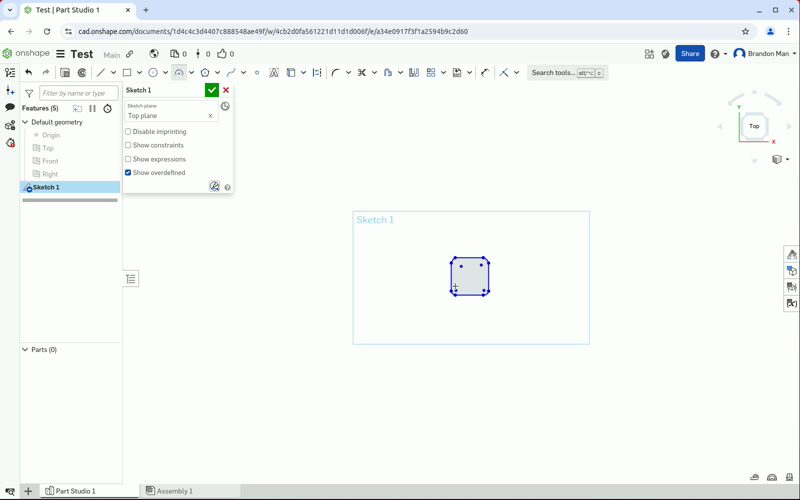
scroll(-6)
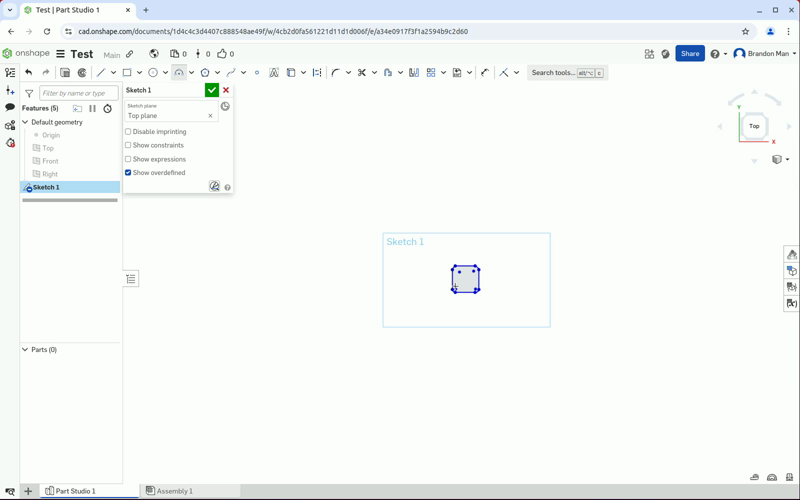
scroll(-6)
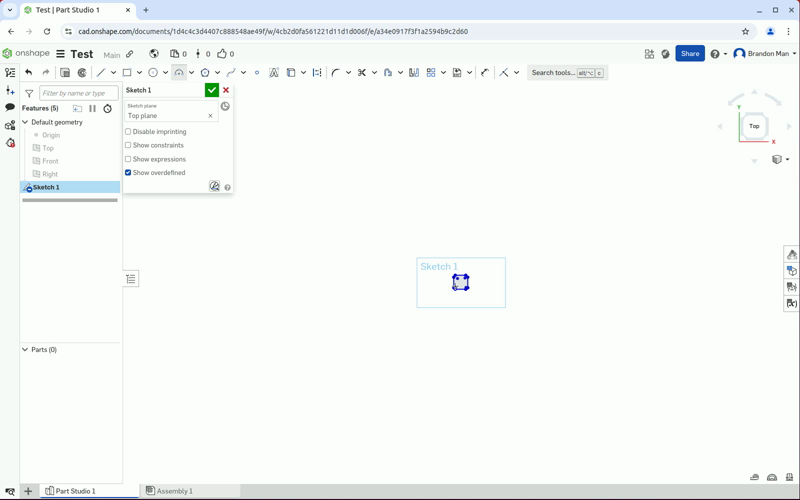
key_up(shift)
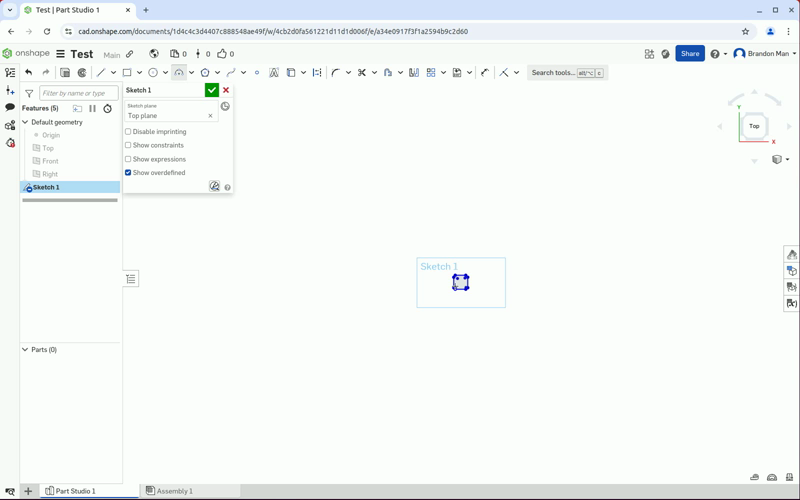
key_down(shift)
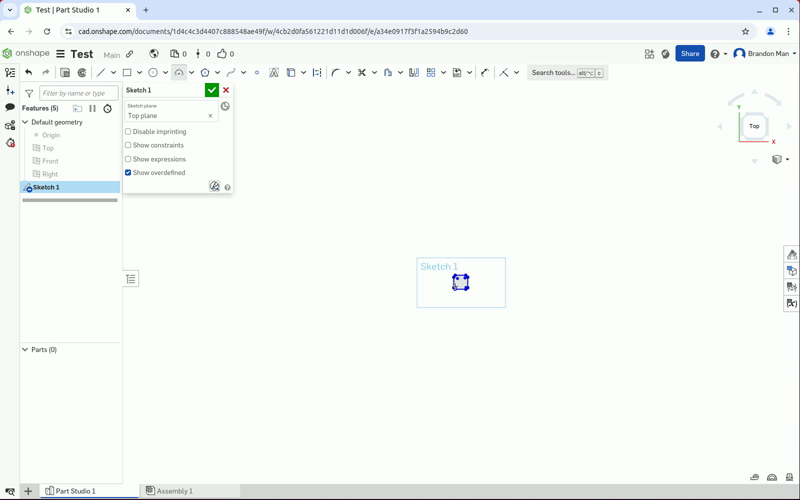
mouse_move(457, 287)
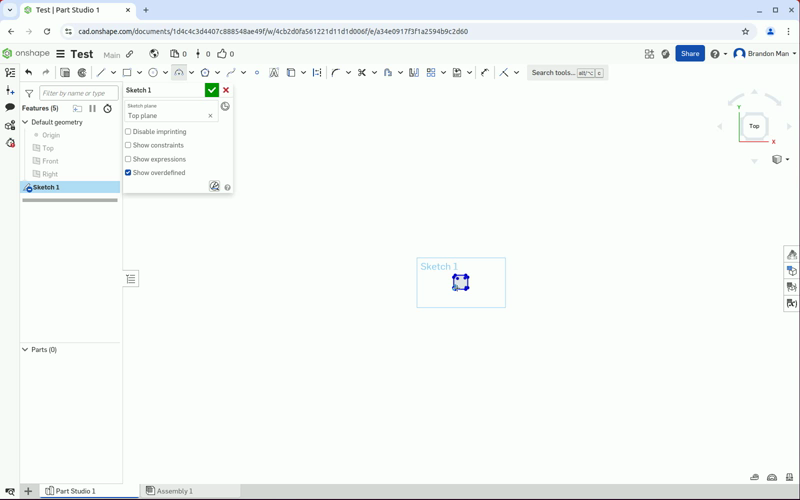
scroll(6)
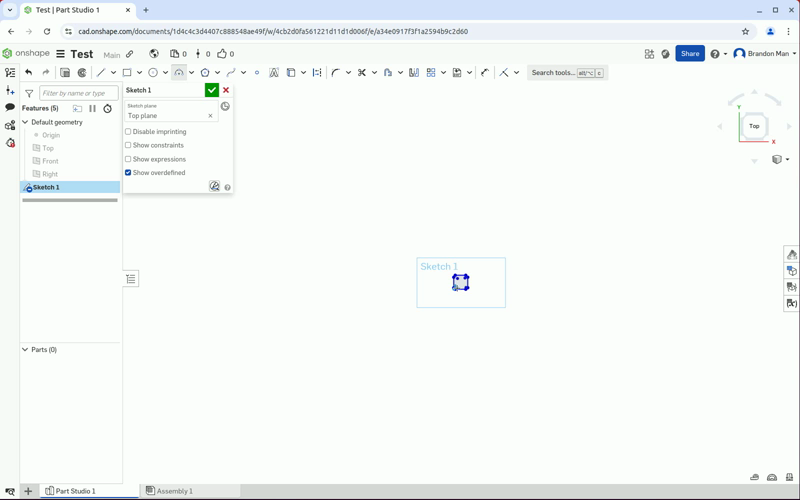
scroll(6)
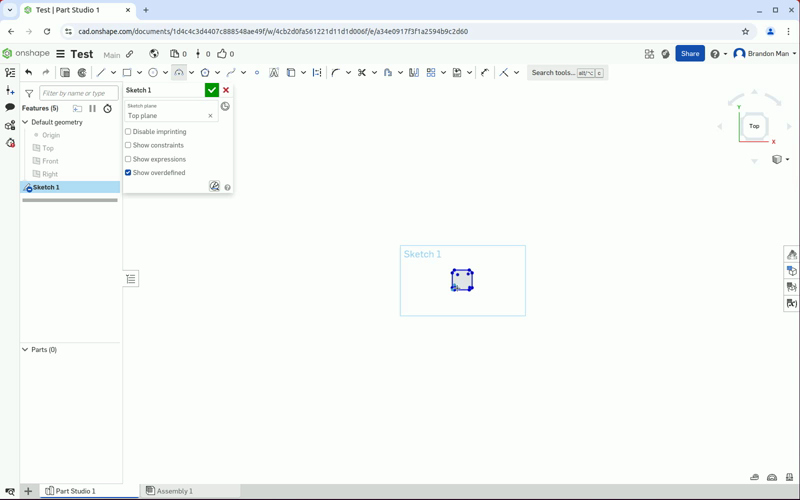
scroll(6)
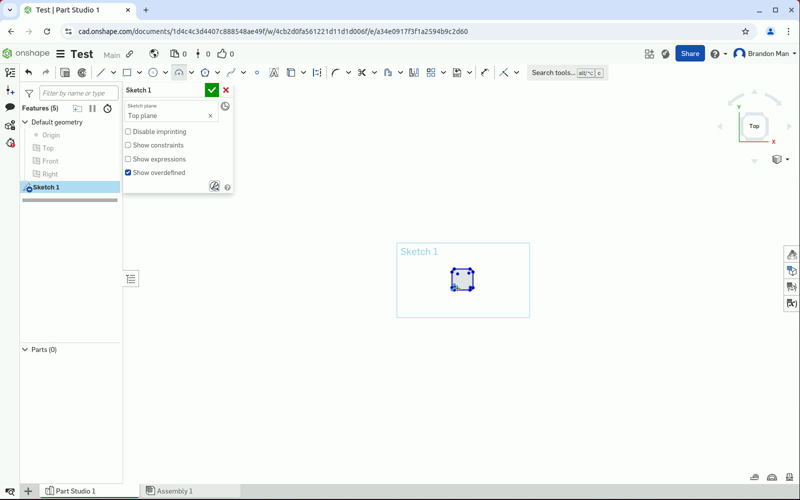
scroll(6)
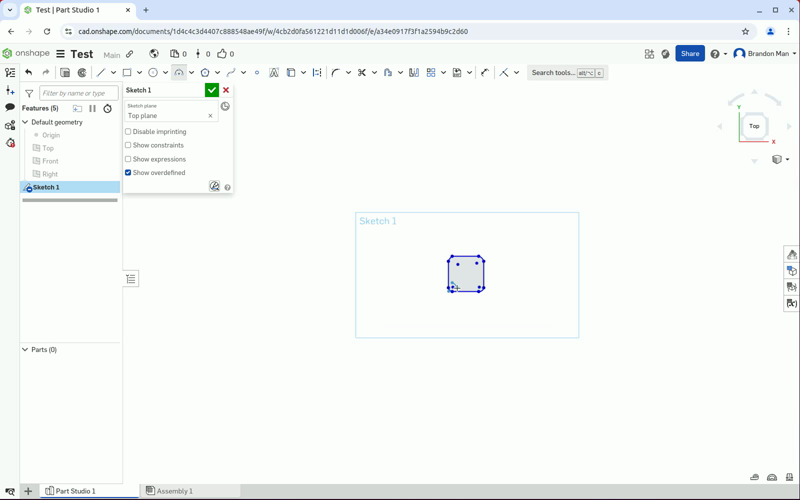
scroll(6)
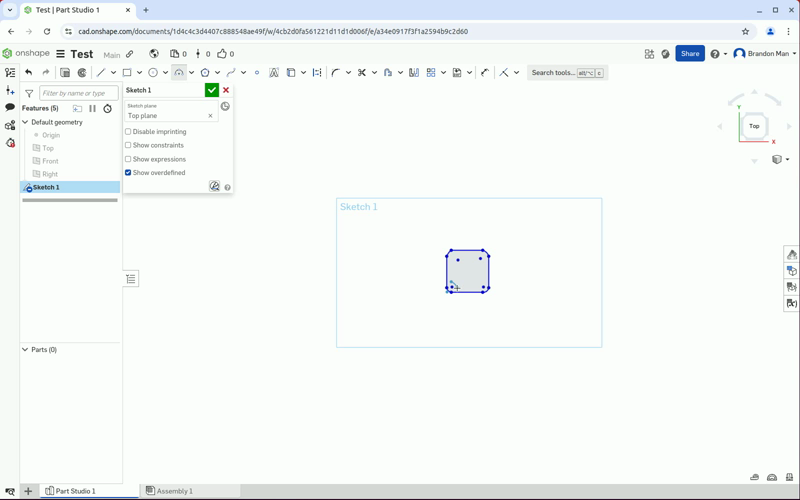
scroll(6)
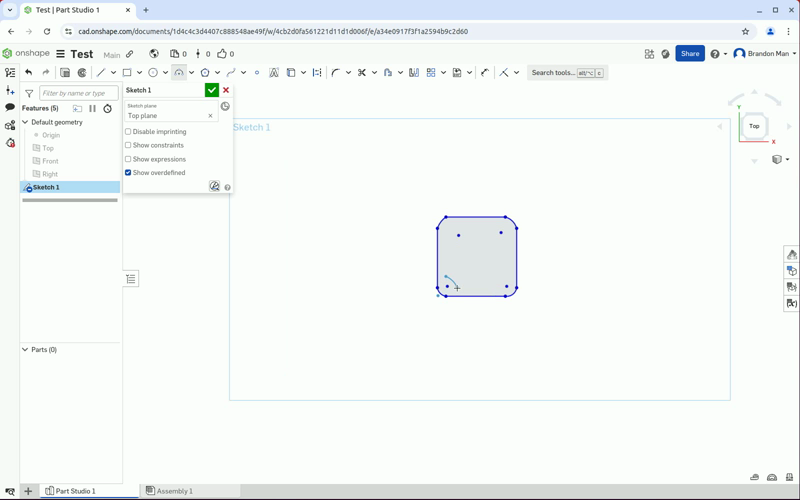
scroll(6)
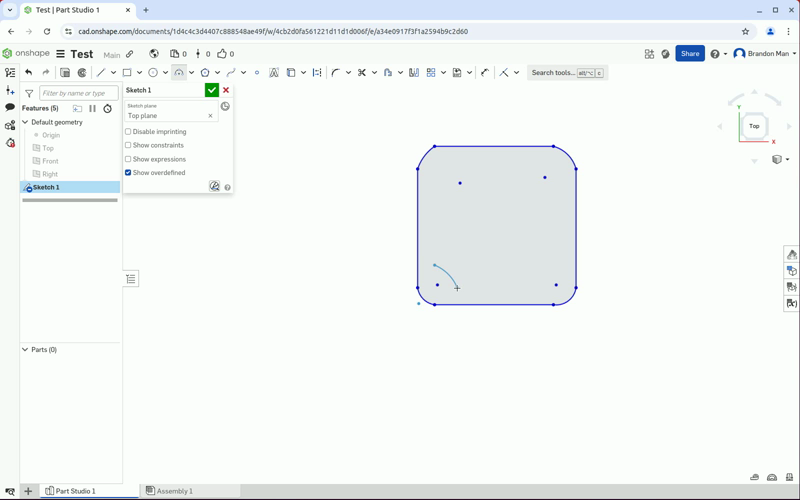
click(457, 287)
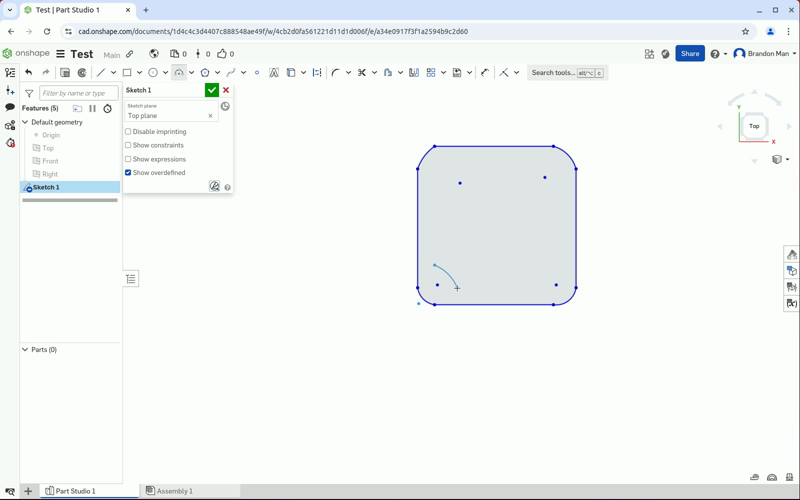
scroll(-6)
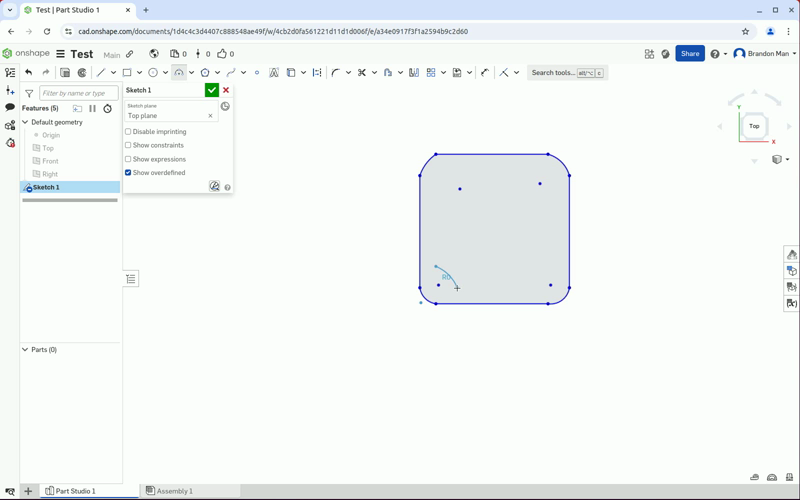
scroll(-6)
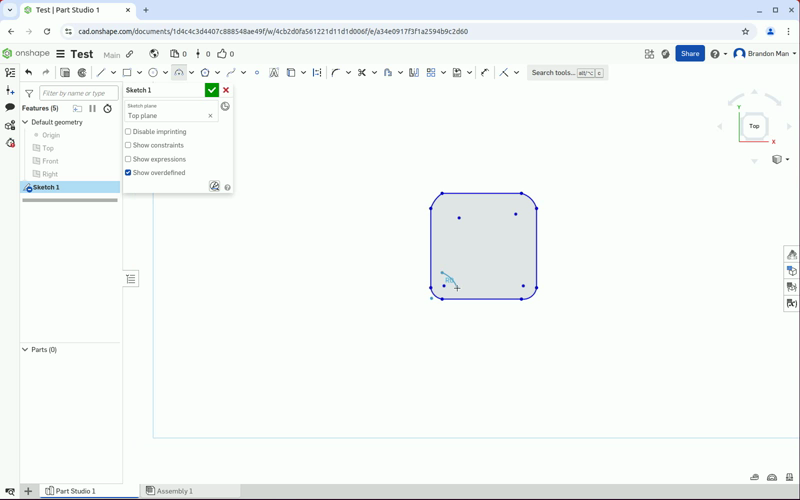
scroll(-6)
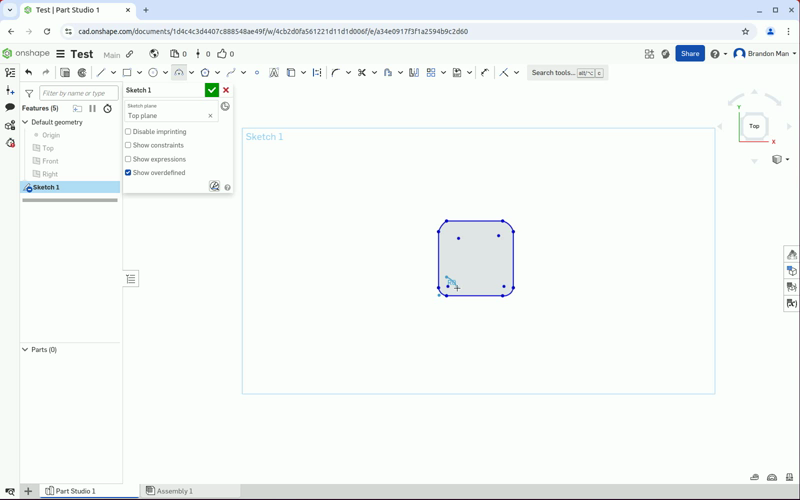
scroll(-6)
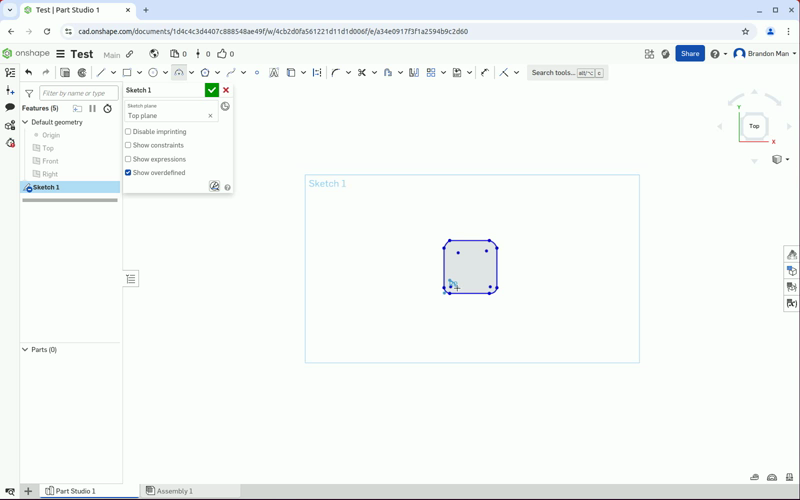
scroll(-6)
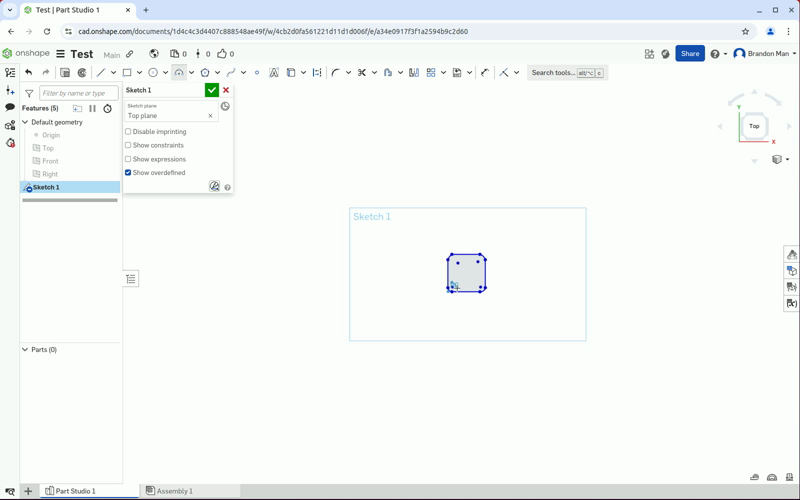
scroll(-6)
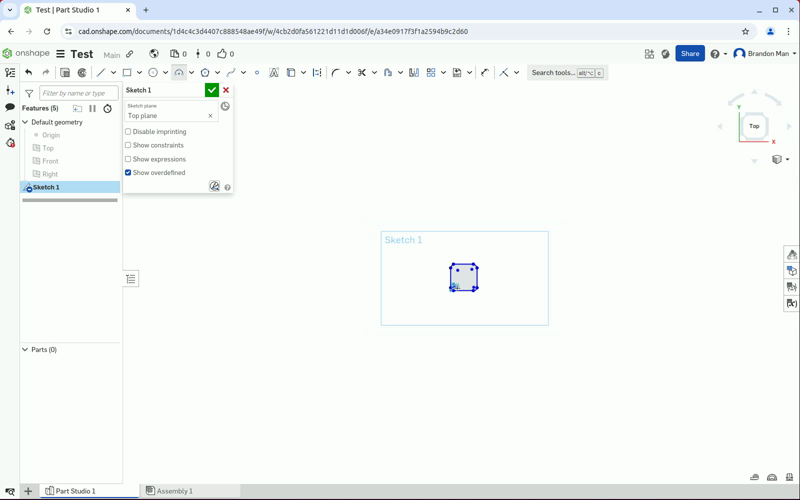
scroll(-6)
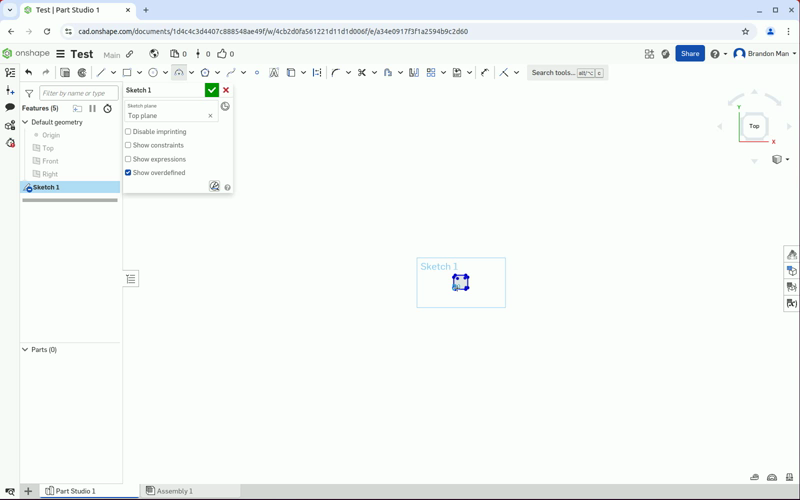
mouse_move(456, 287)
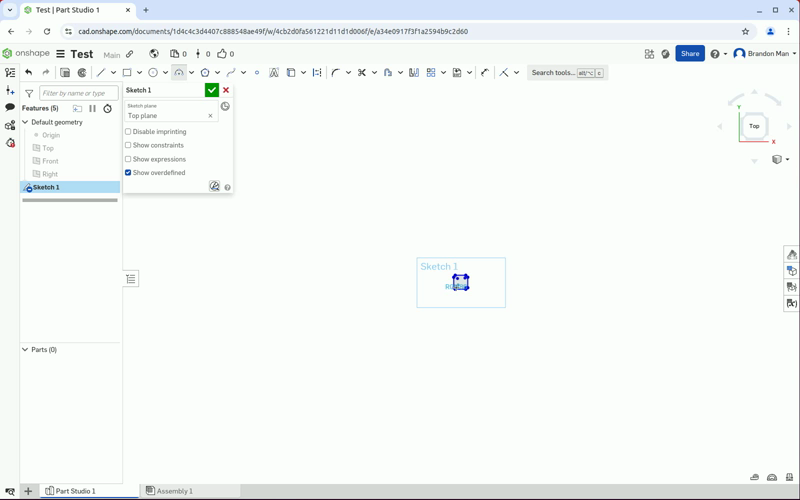
scroll(6)
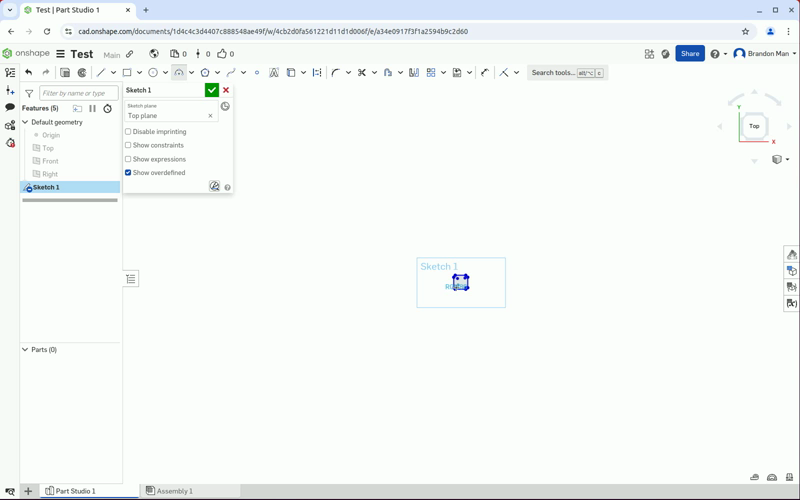
scroll(6)
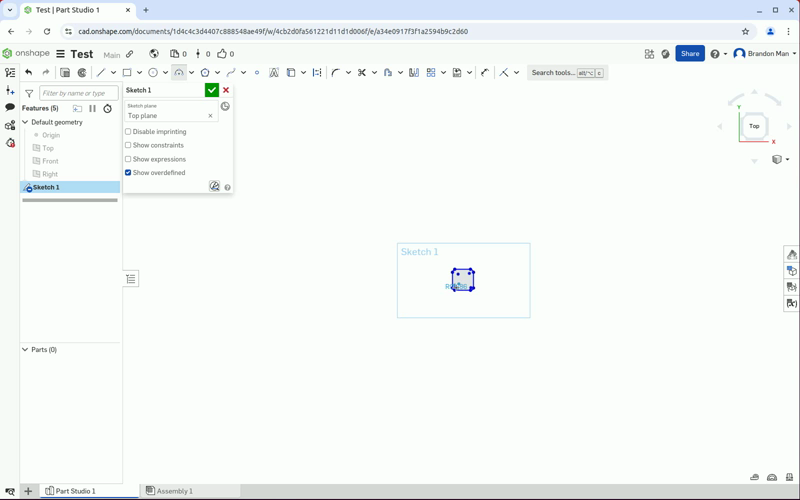
scroll(6)
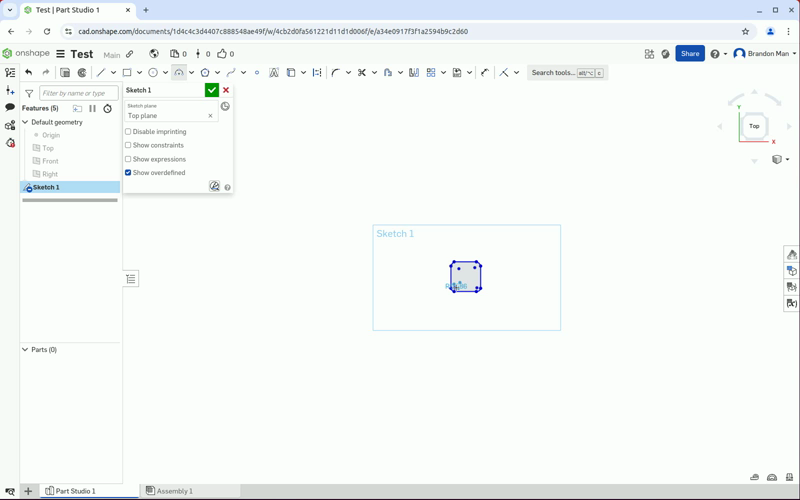
scroll(6)
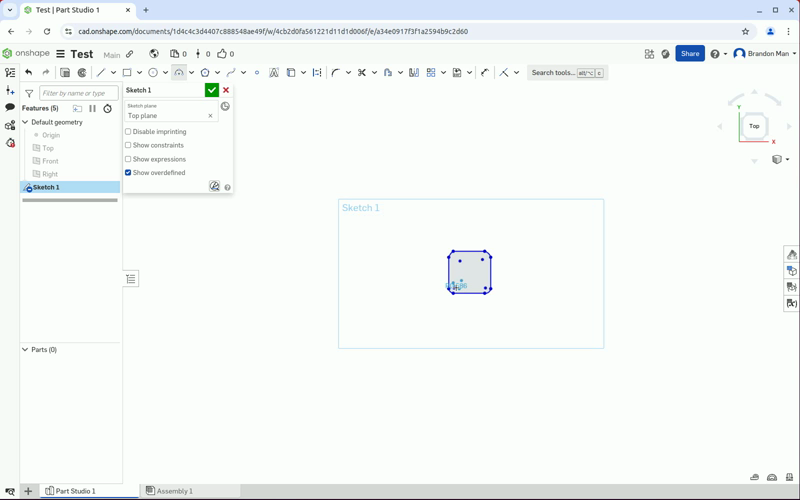
scroll(6)
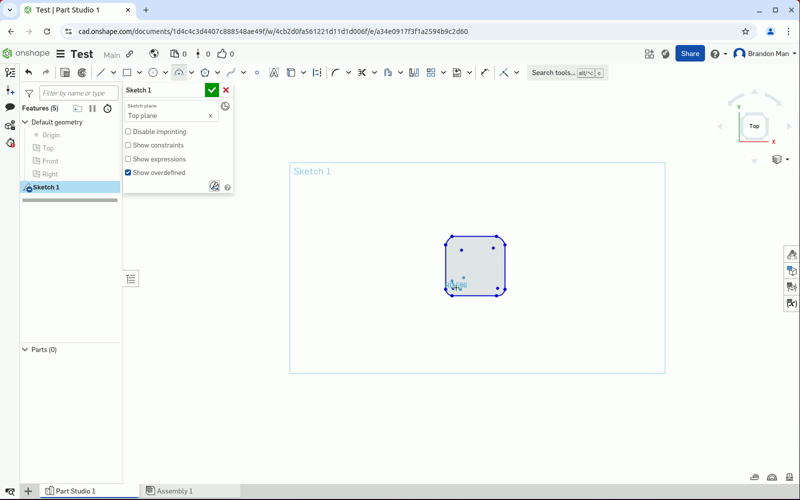
scroll(6)
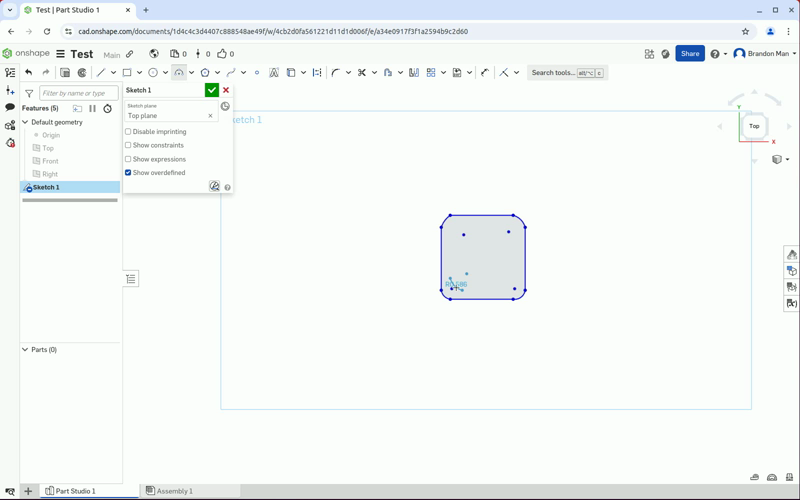
scroll(6)
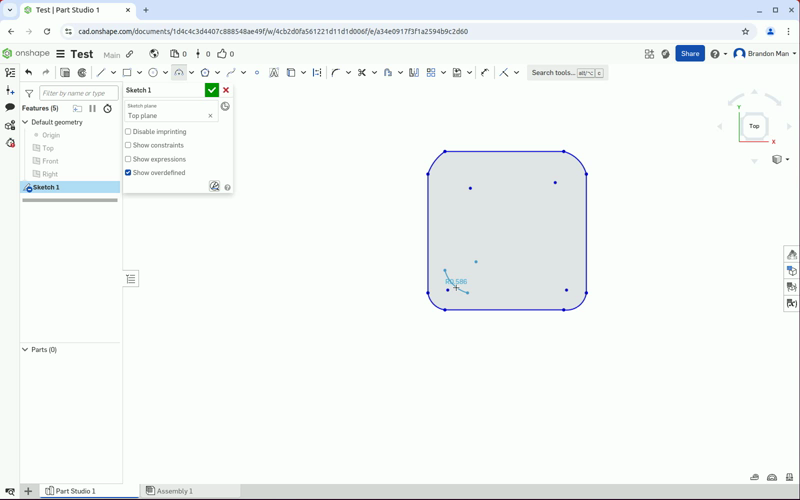
click(456, 287)
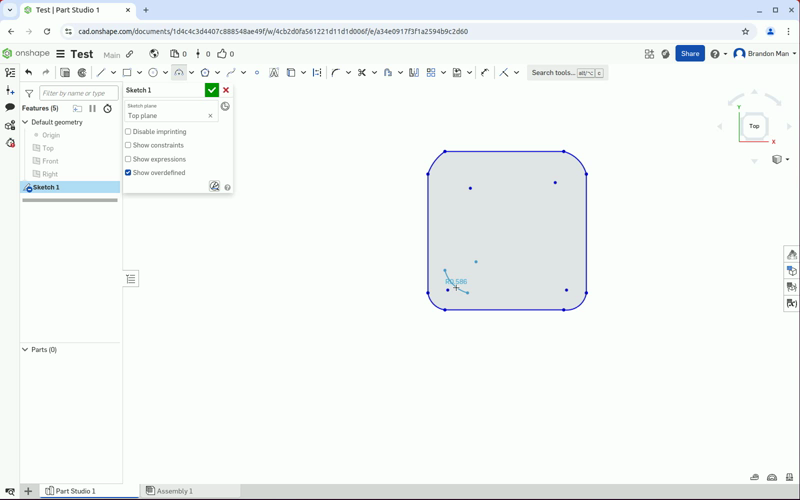
scroll(-6)
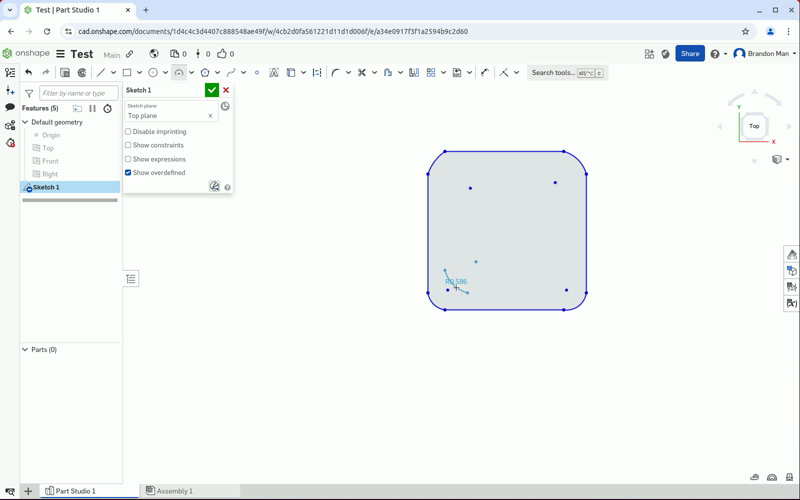
scroll(-6)
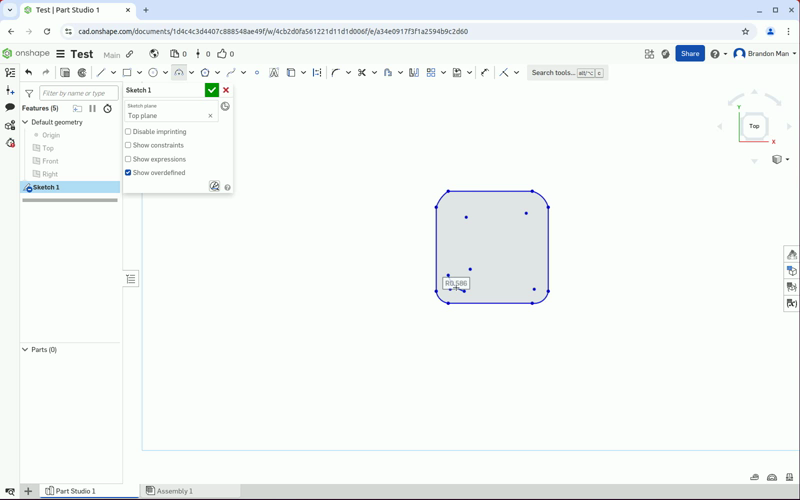
scroll(-6)
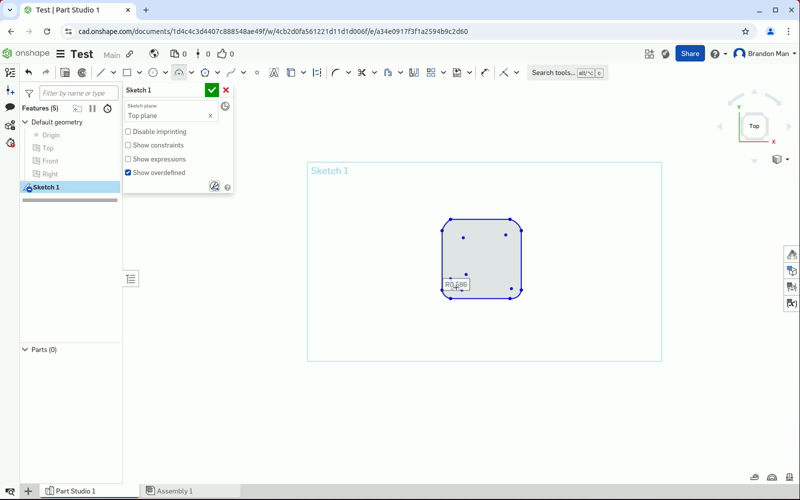
scroll(-6)
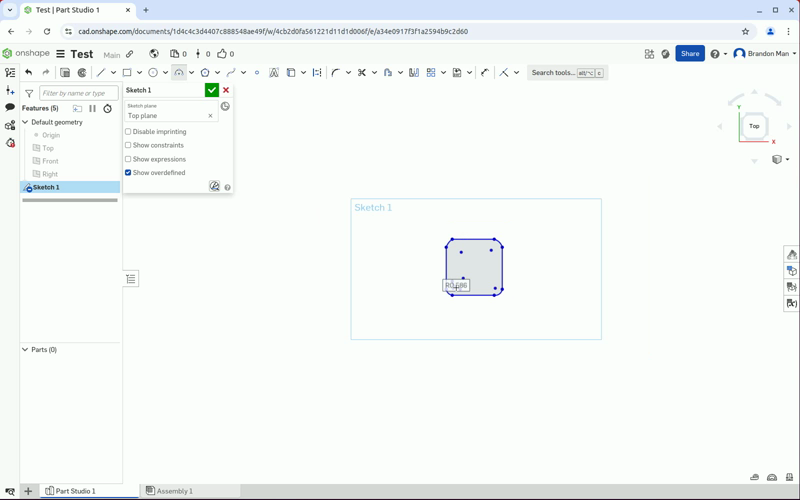
scroll(-6)
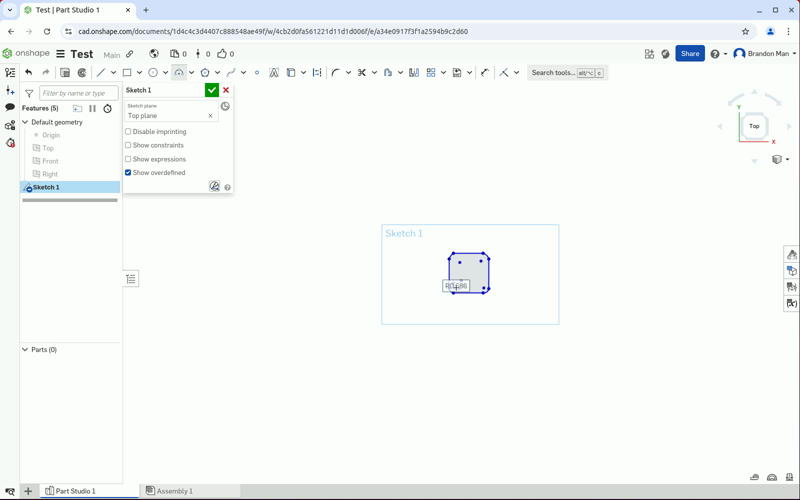
scroll(-6)
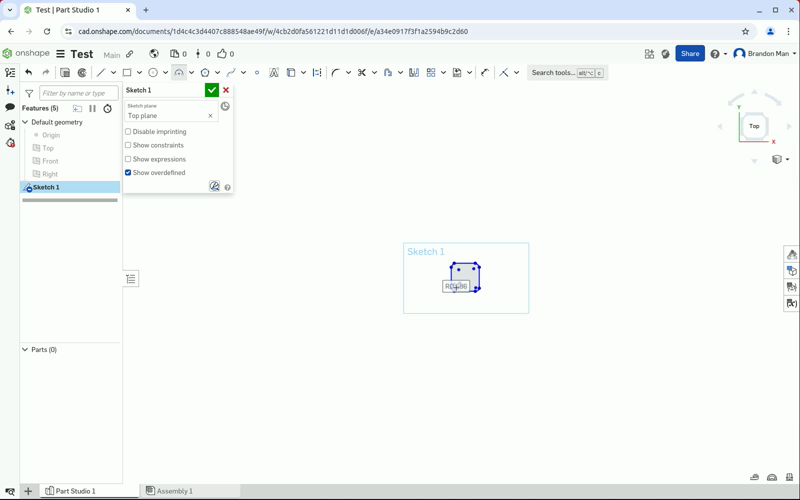
scroll(-6)
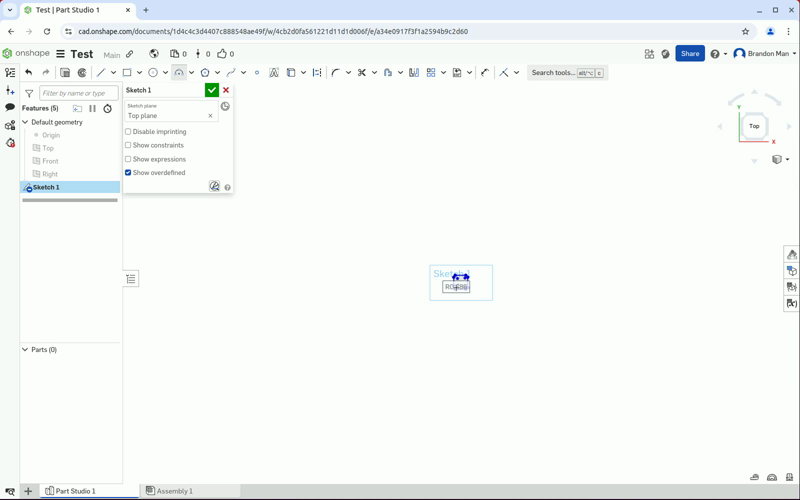
key_up(shift)
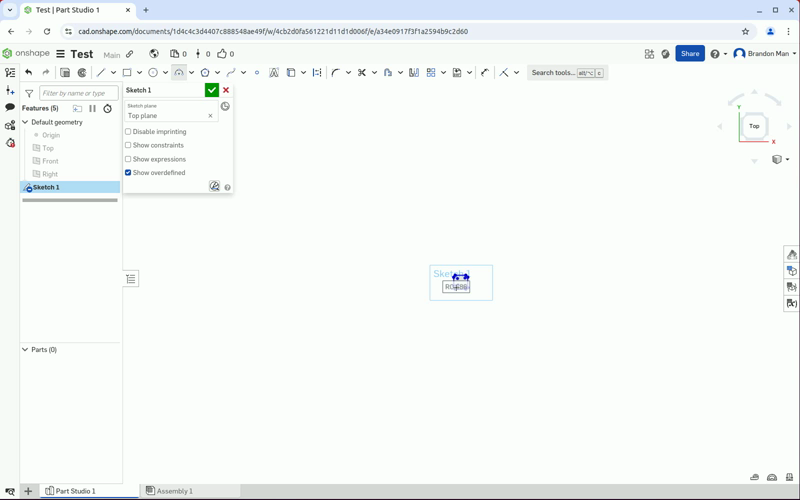
key(esc)
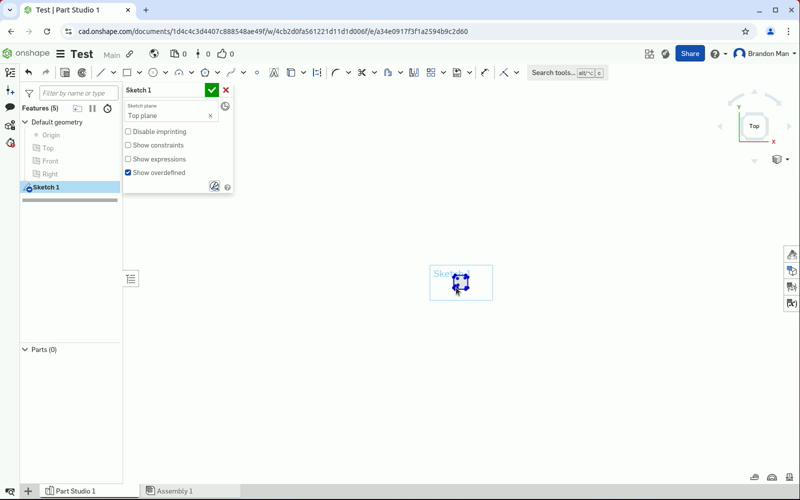
key(l)
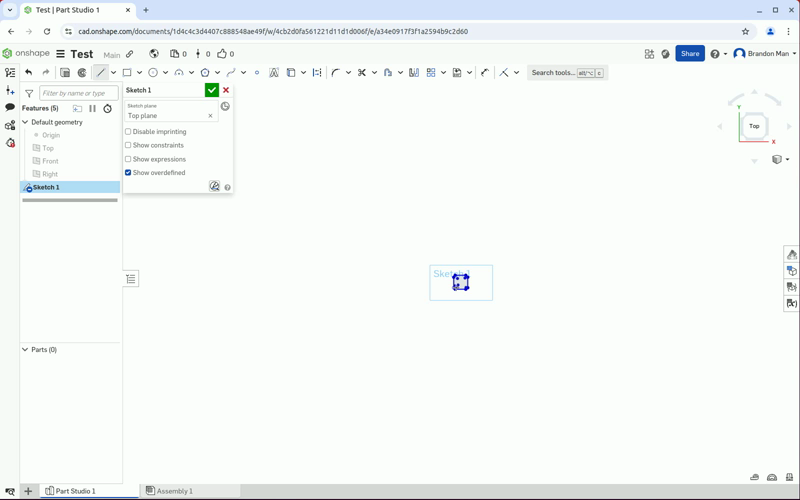
mouse_move(457, 287)
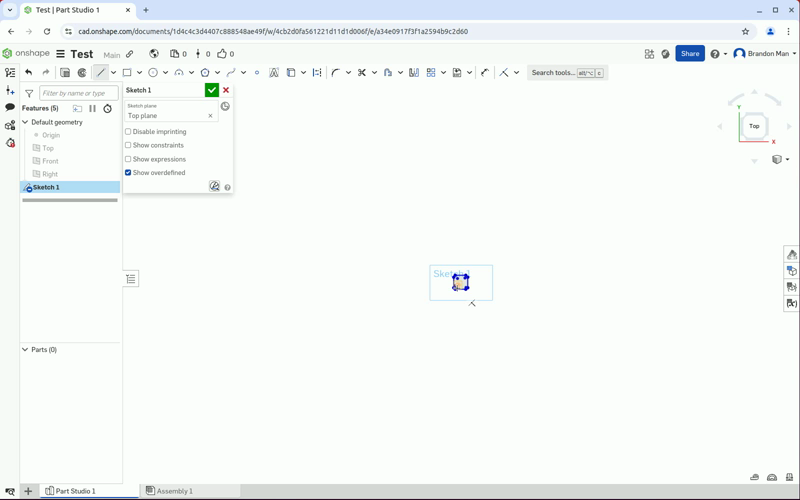
scroll(6)
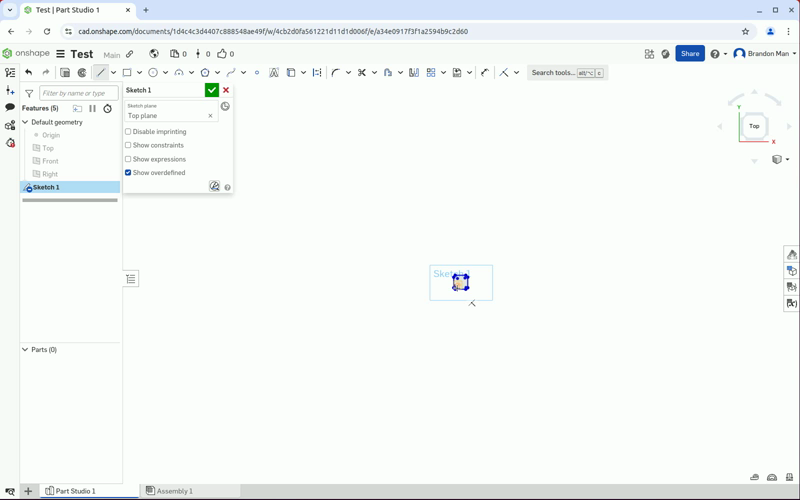
scroll(6)
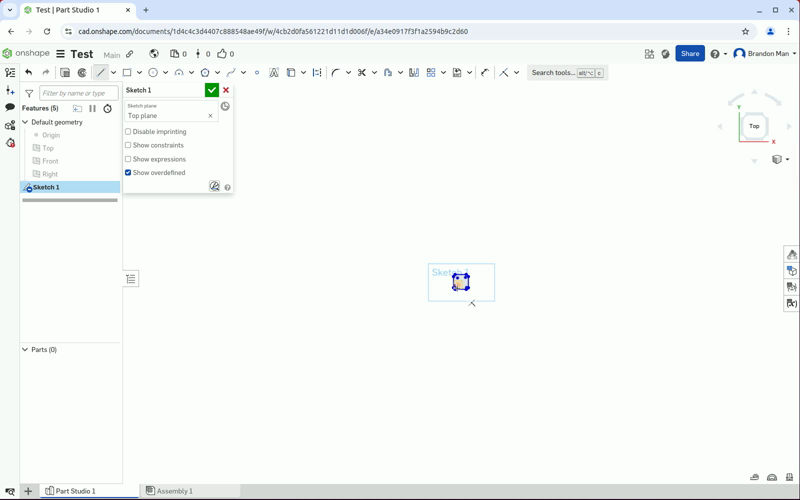
scroll(6)
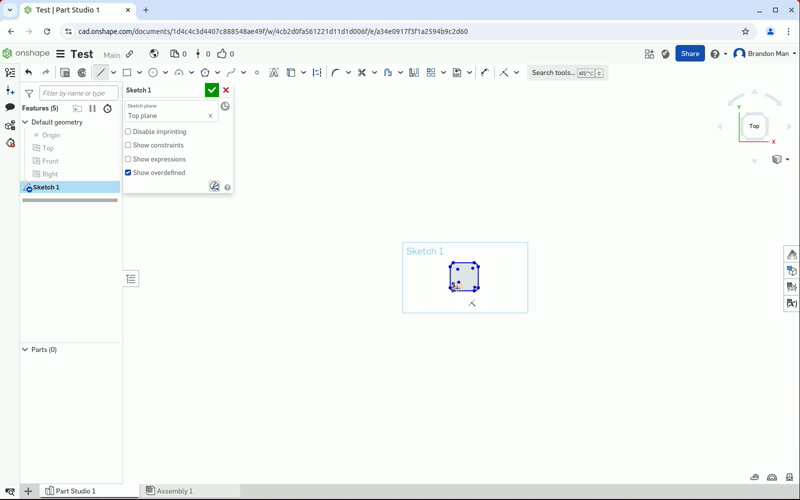
scroll(6)
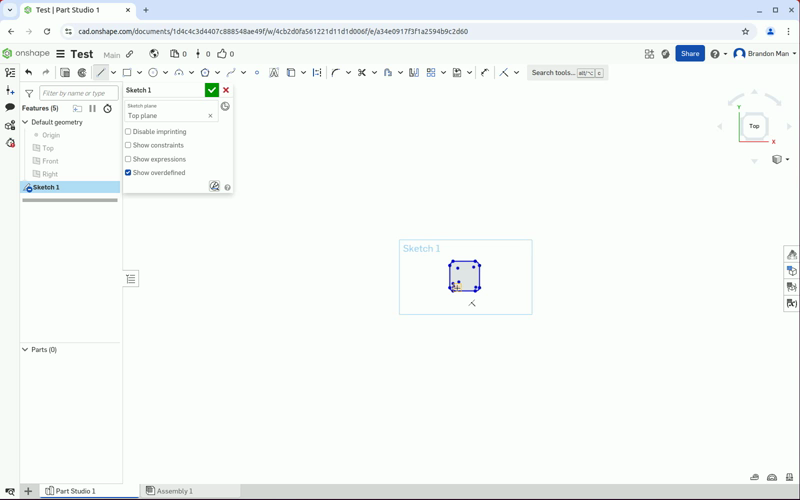
scroll(6)
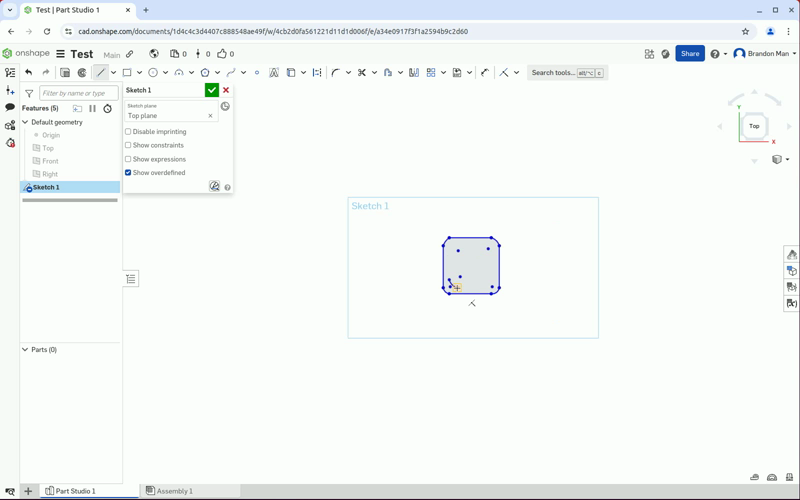
scroll(6)
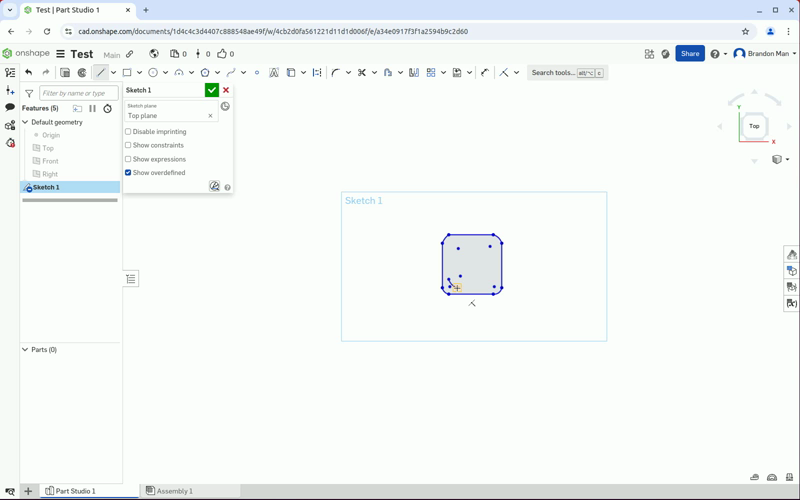
scroll(6)
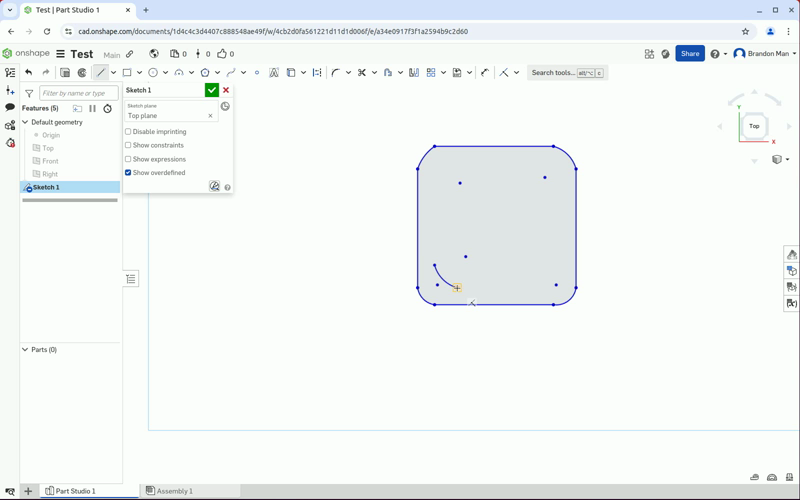
click(457, 287)
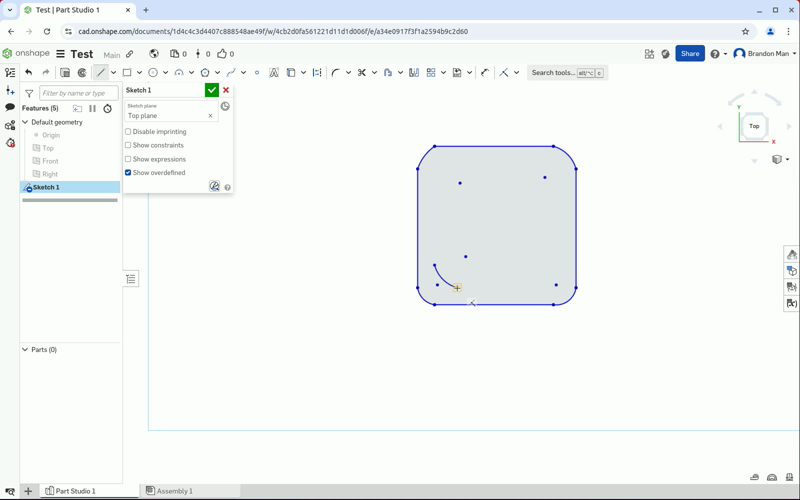
scroll(-6)
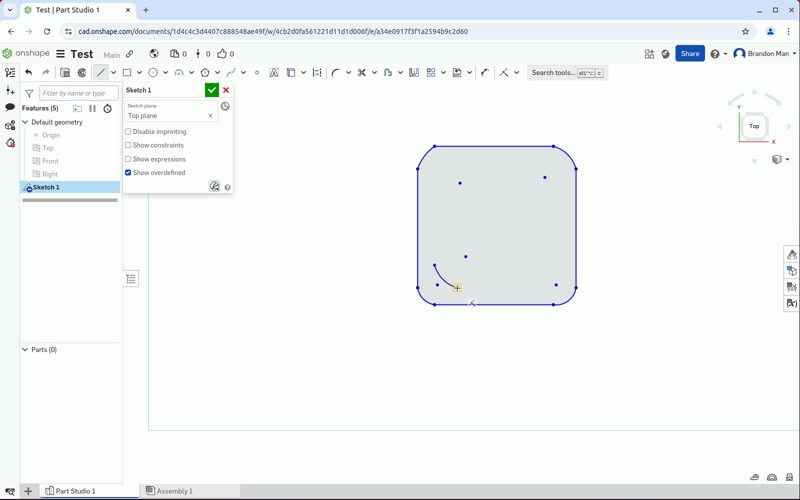
scroll(-6)
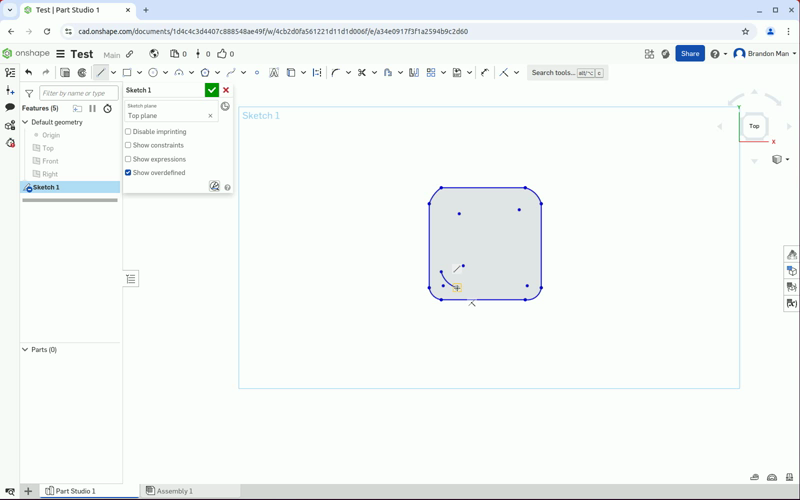
scroll(-6)
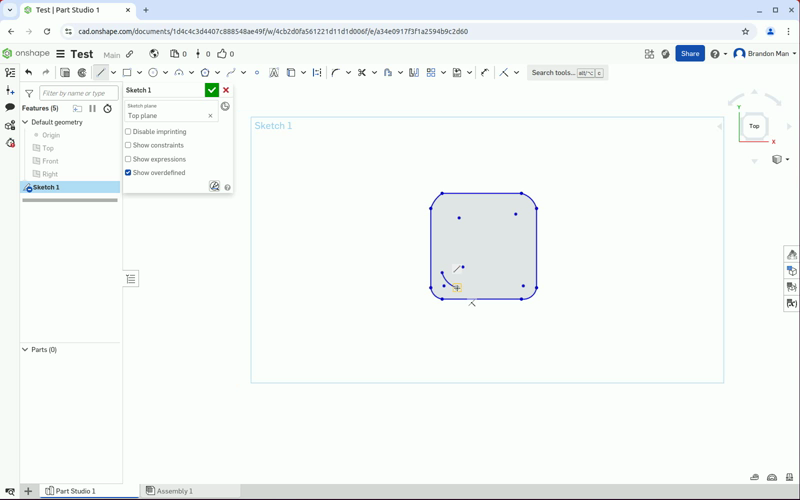
scroll(-6)
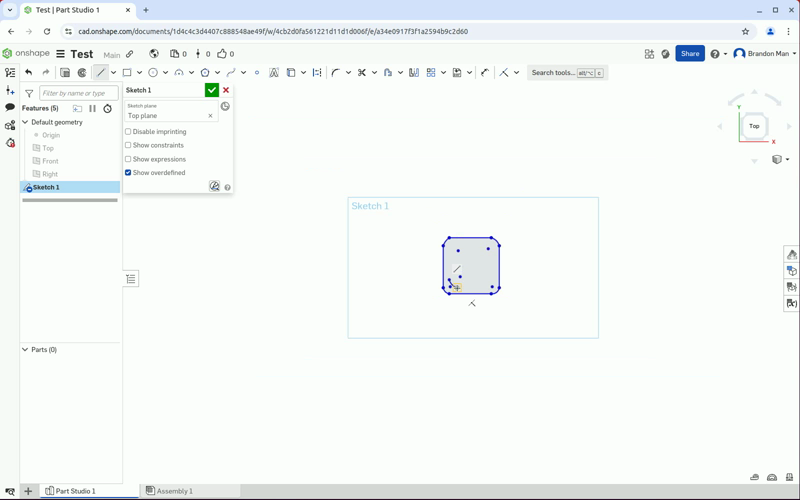
scroll(-6)
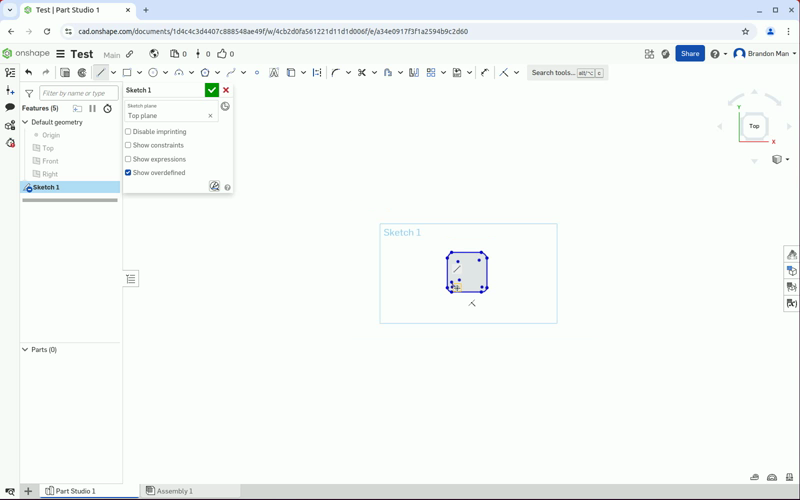
scroll(-6)
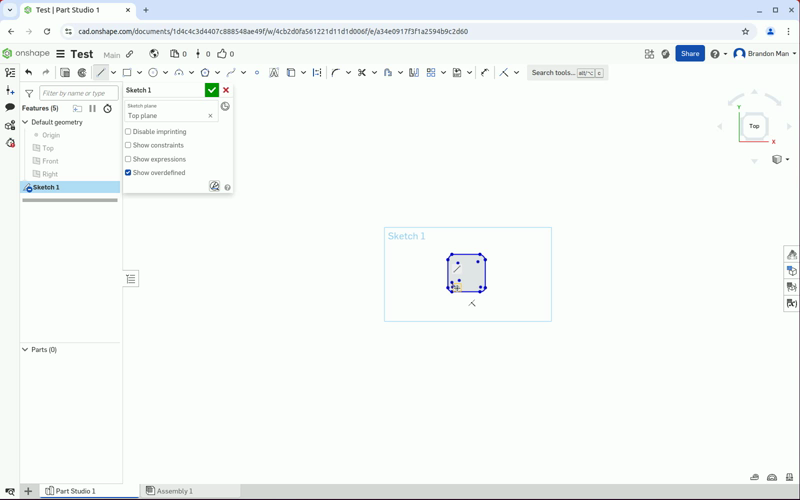
scroll(-6)
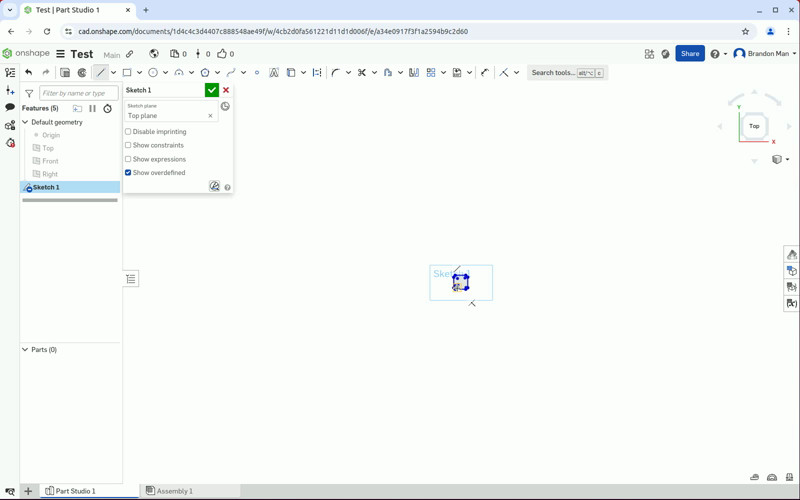
key_down(shift)
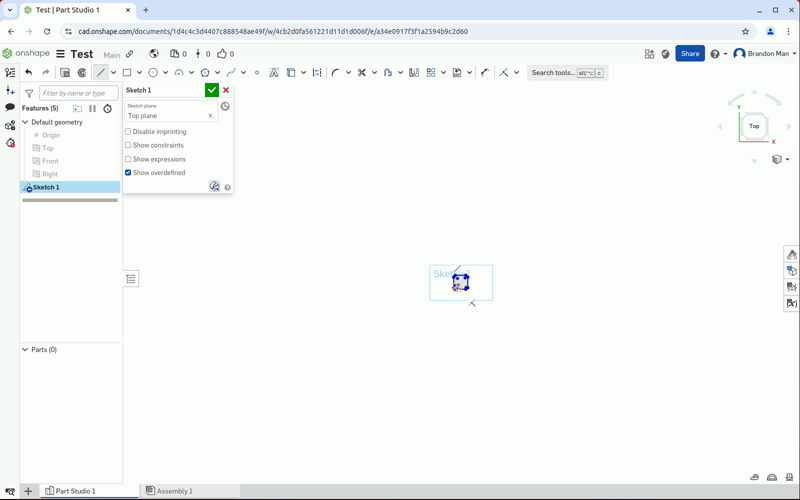
mouse_move(487, 287)
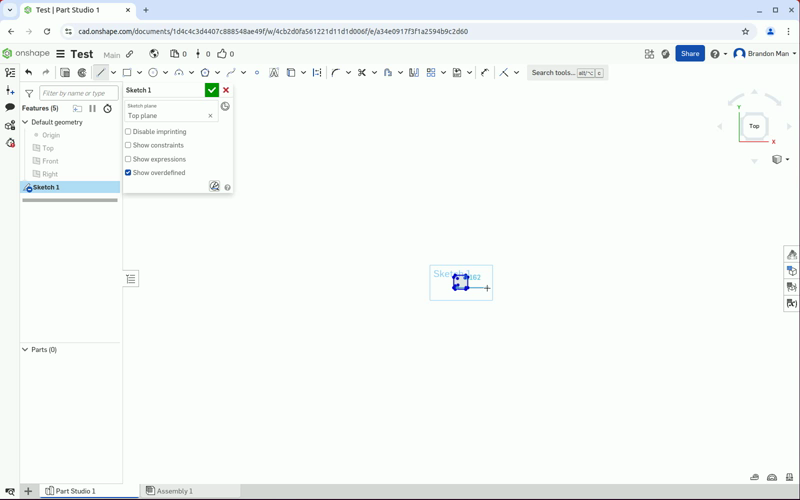
mouse_move(464, 287)
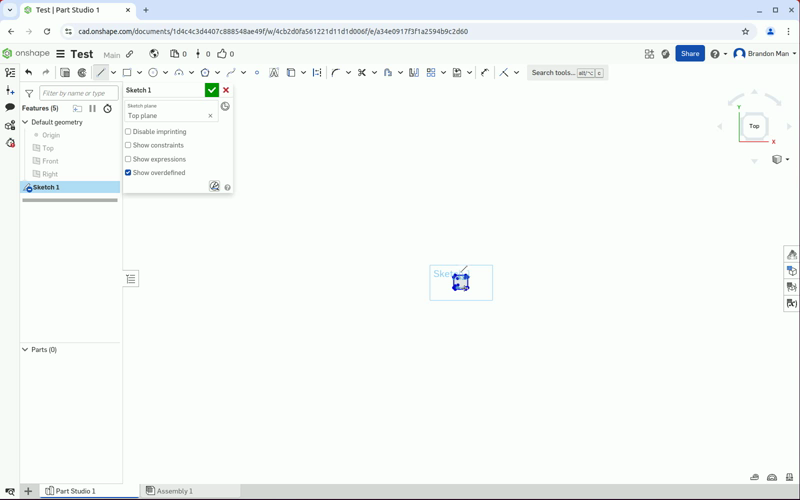
scroll(6)
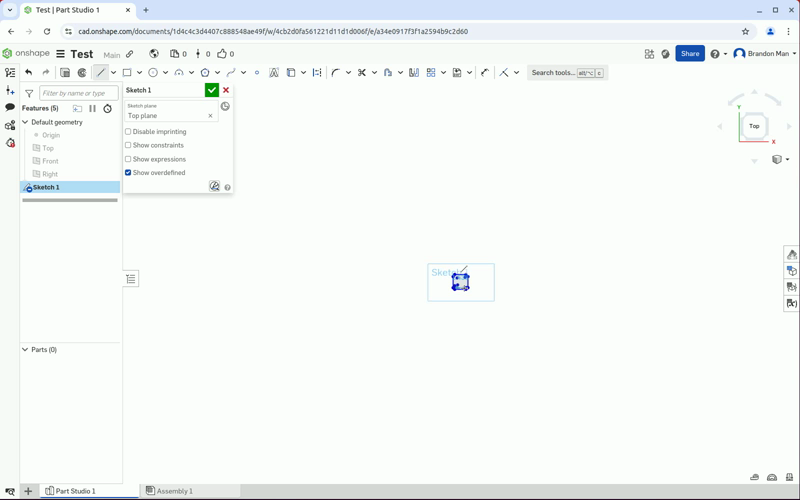
scroll(6)
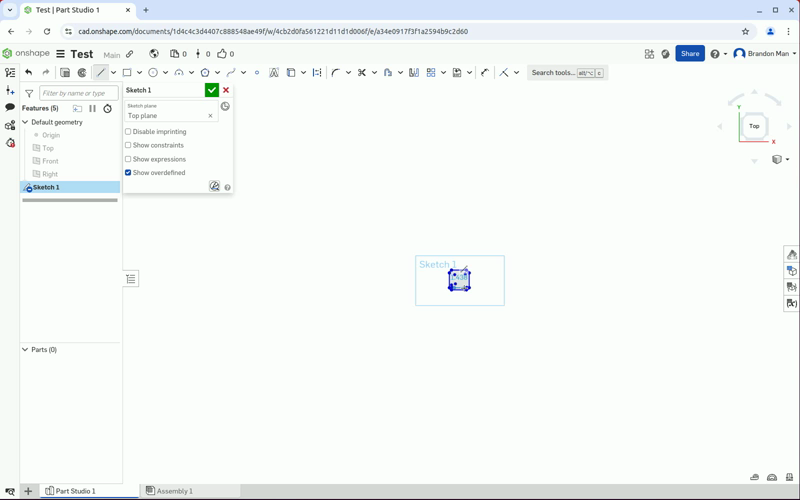
scroll(6)
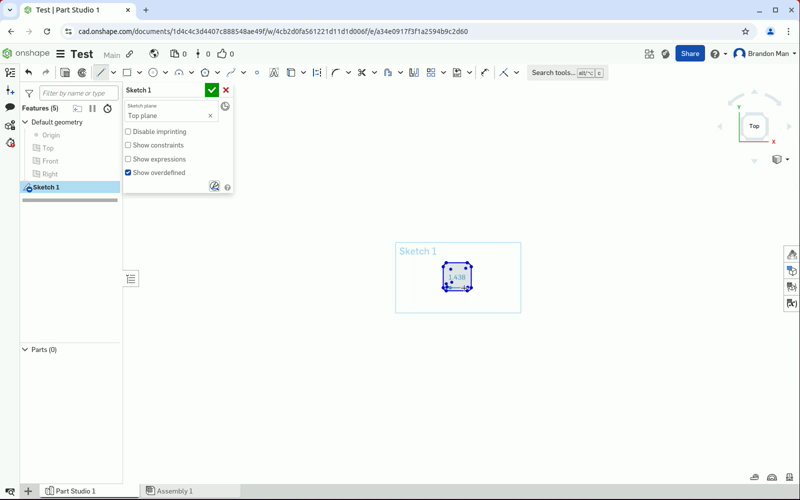
scroll(6)
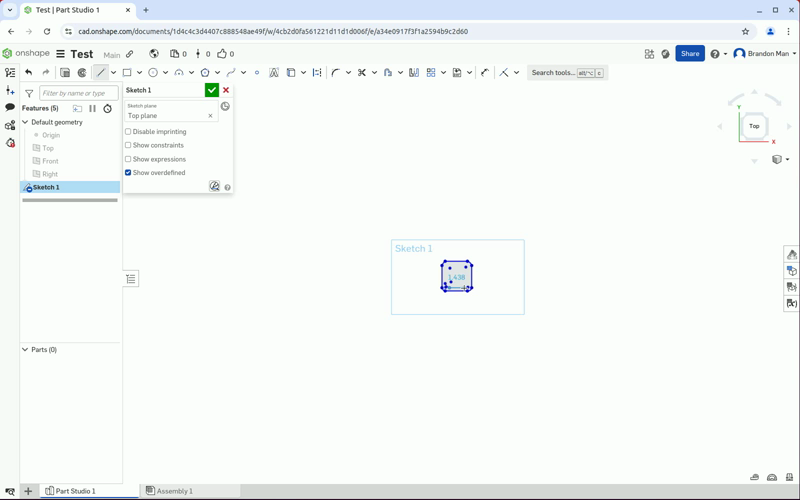
scroll(6)
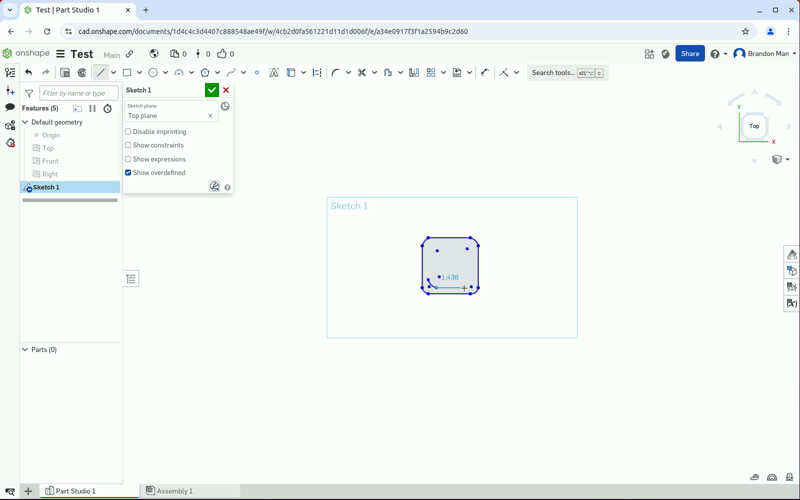
scroll(6)
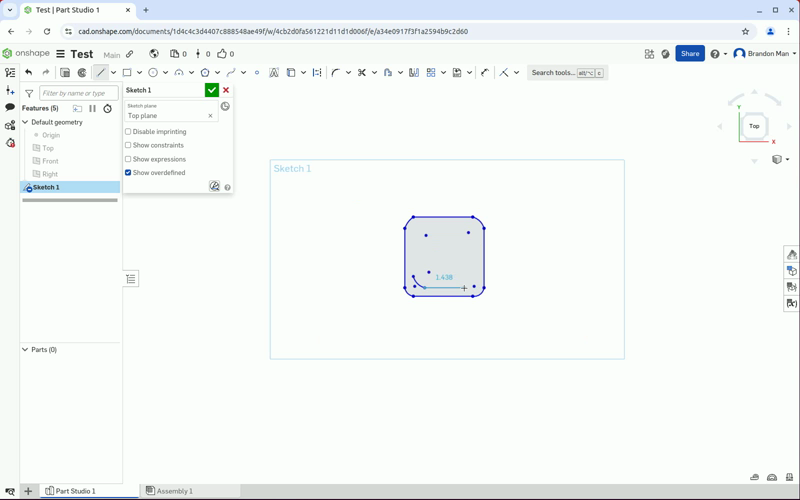
scroll(6)
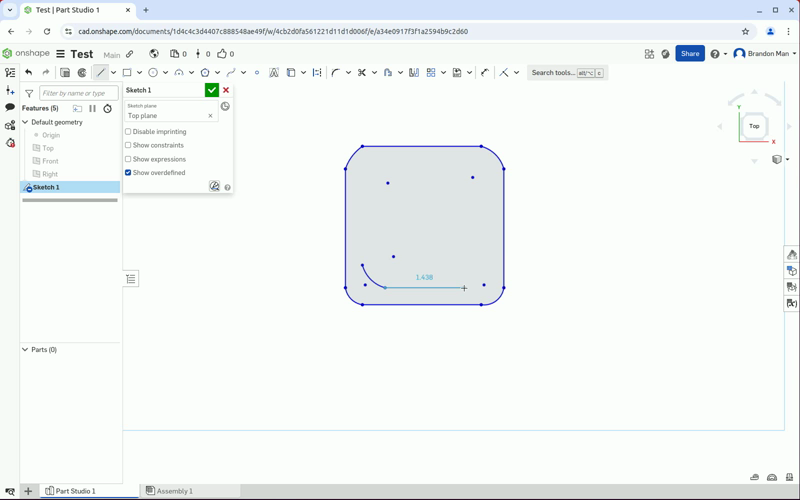
click(464, 287)
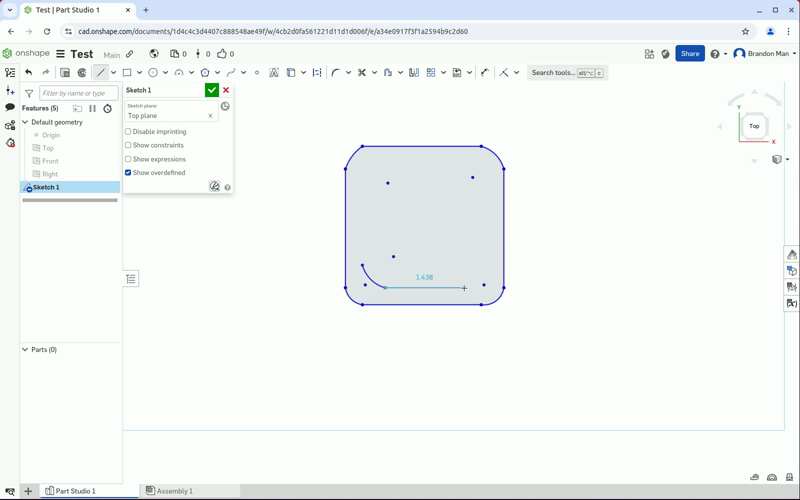
scroll(-6)
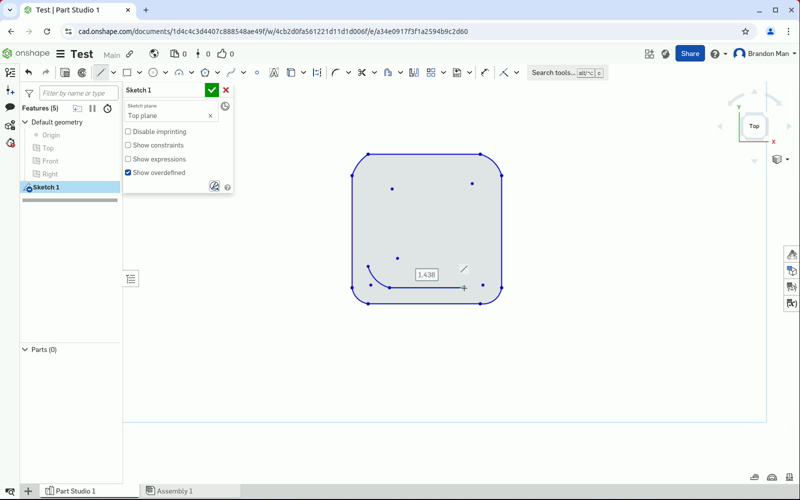
scroll(-6)
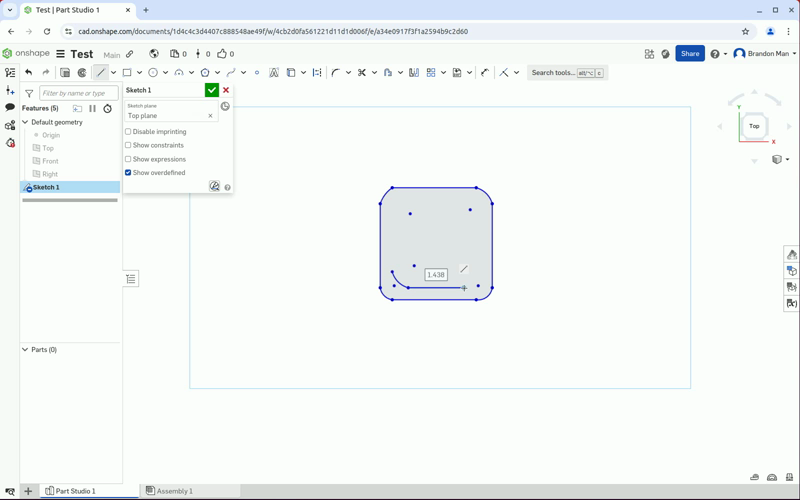
scroll(-6)
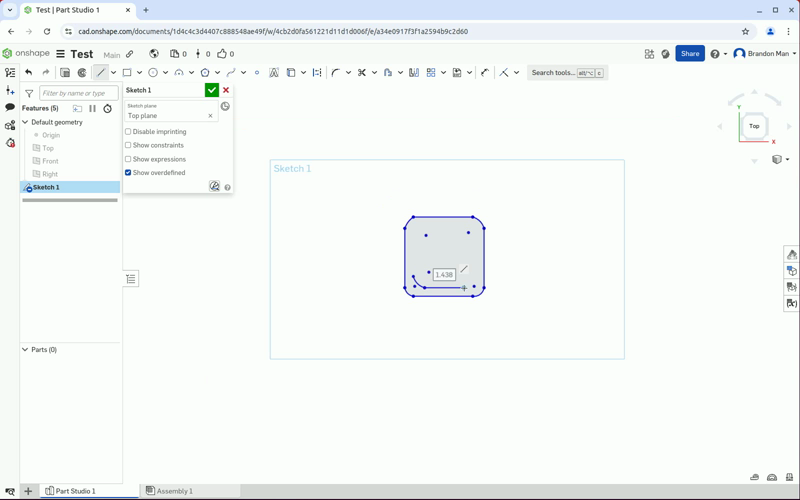
scroll(-6)
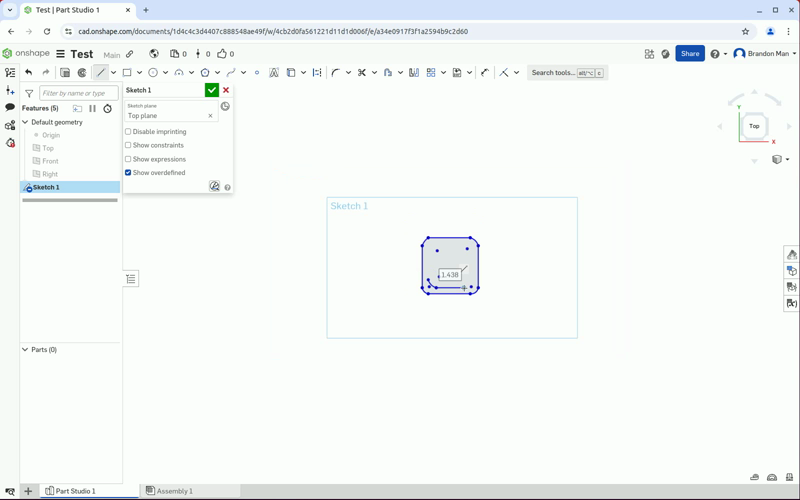
scroll(-6)
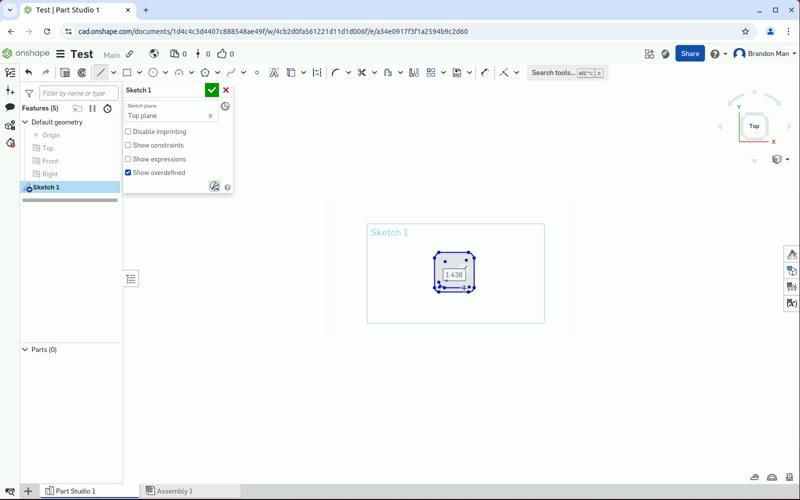
scroll(-6)
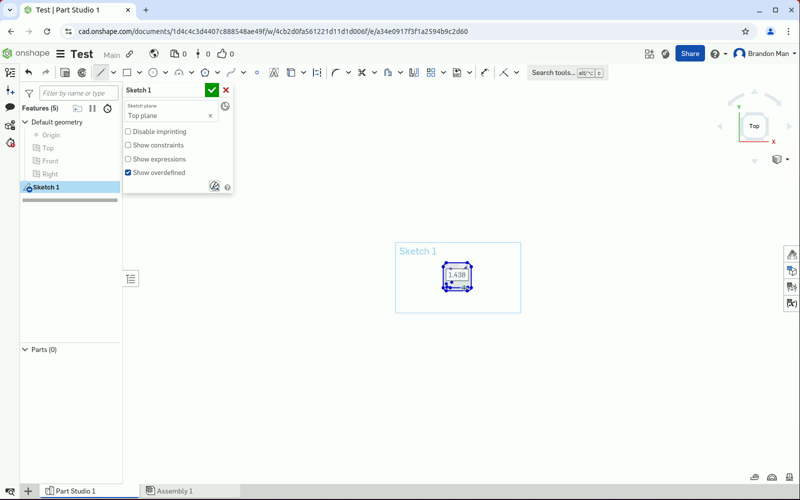
scroll(-6)
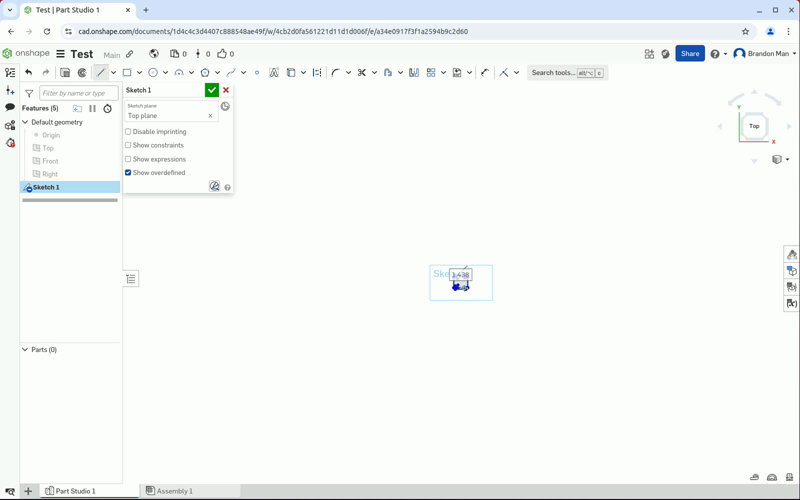
key_up(shift)
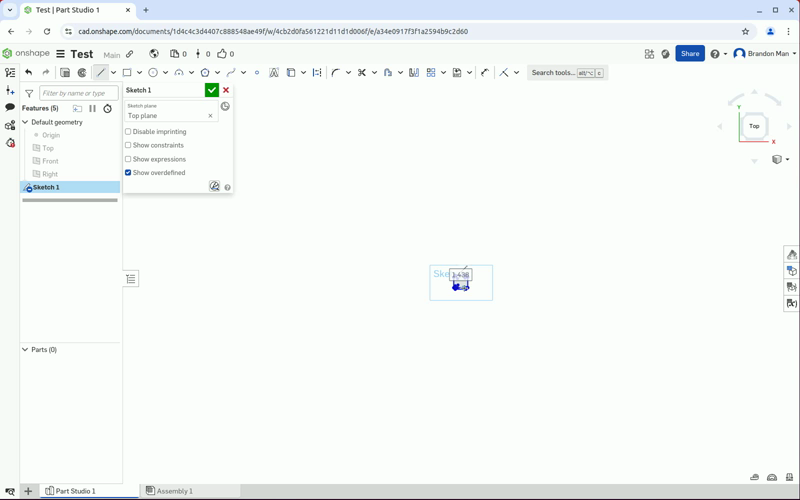
key(esc)
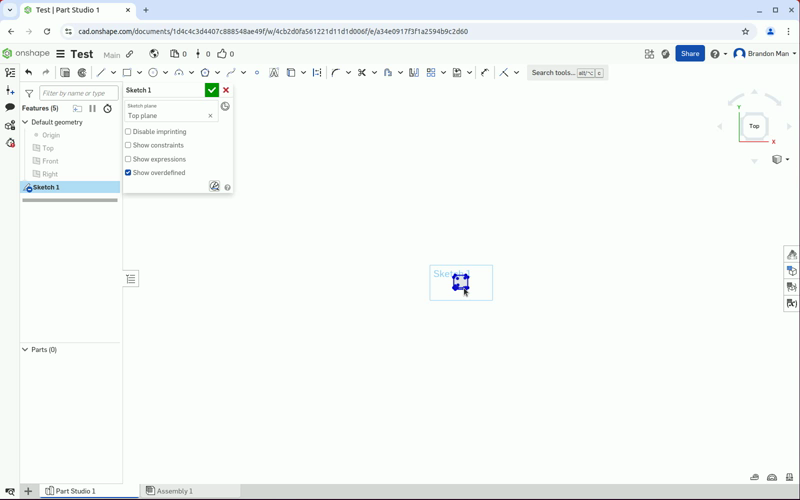
key(a)
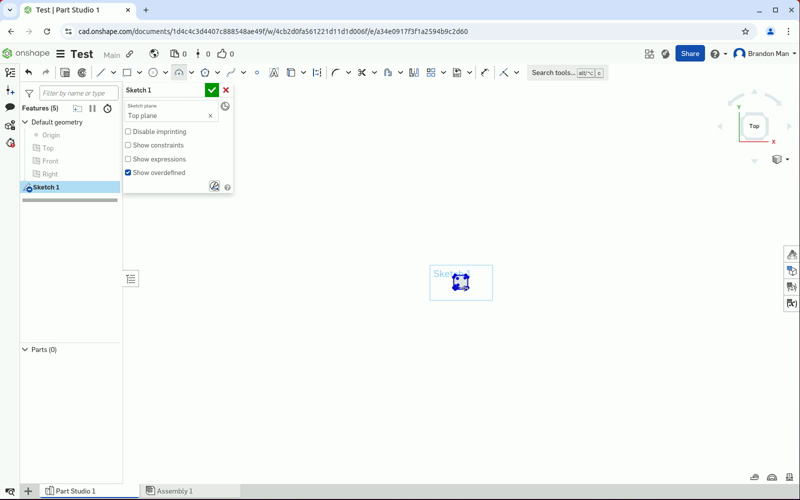
mouse_move(464, 287)
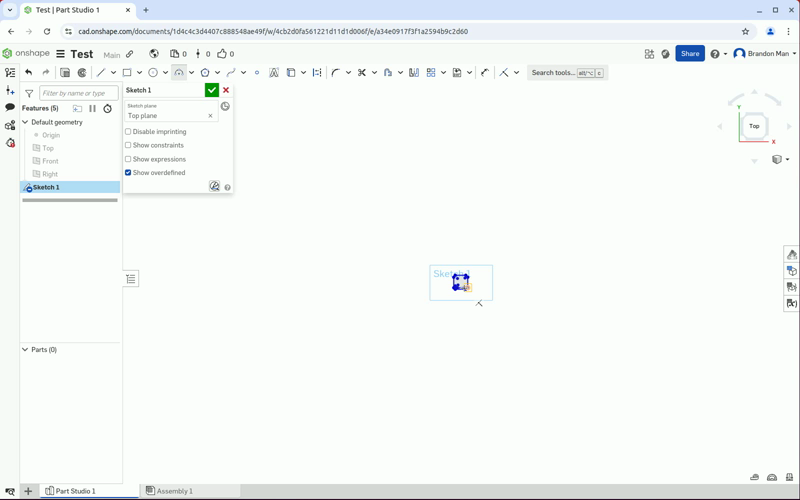
scroll(6)
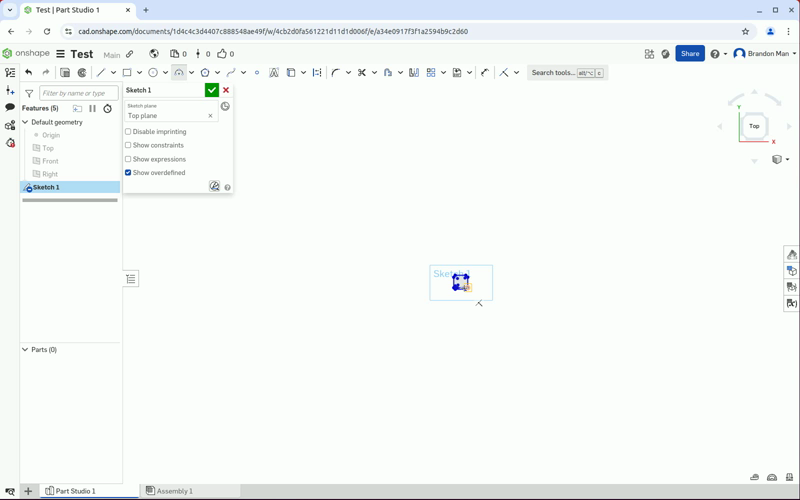
scroll(6)
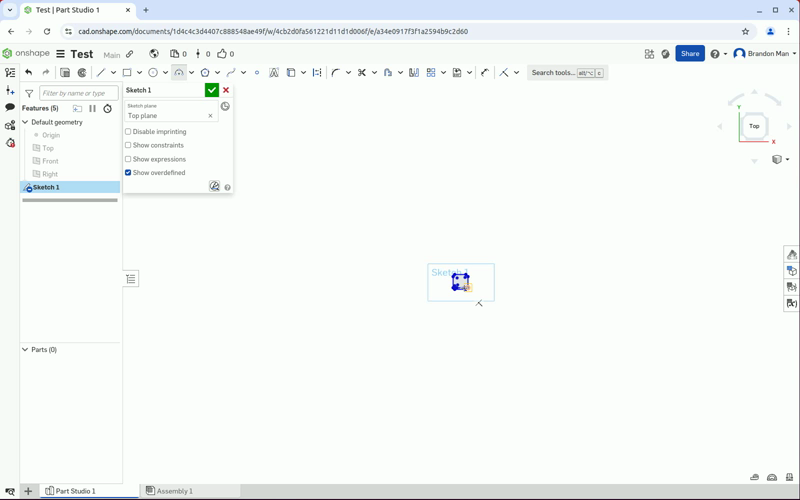
scroll(6)
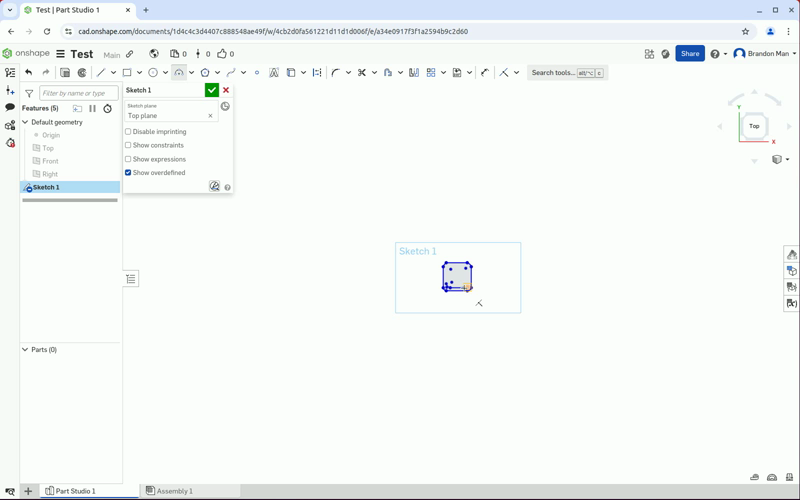
scroll(6)
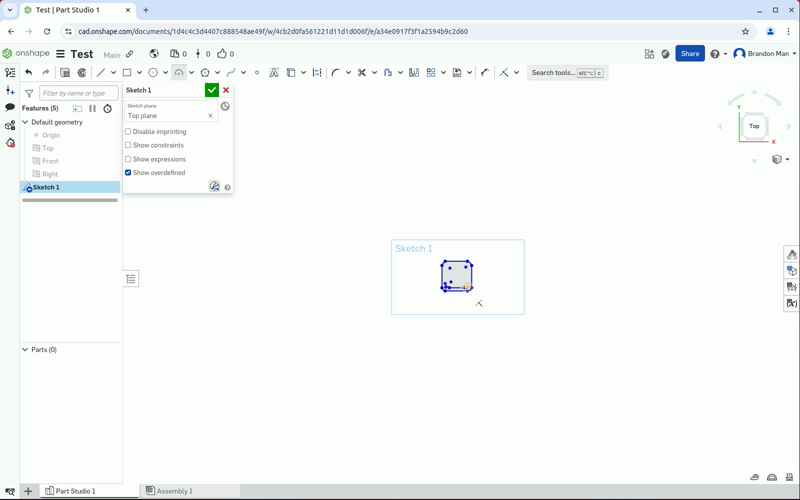
scroll(6)
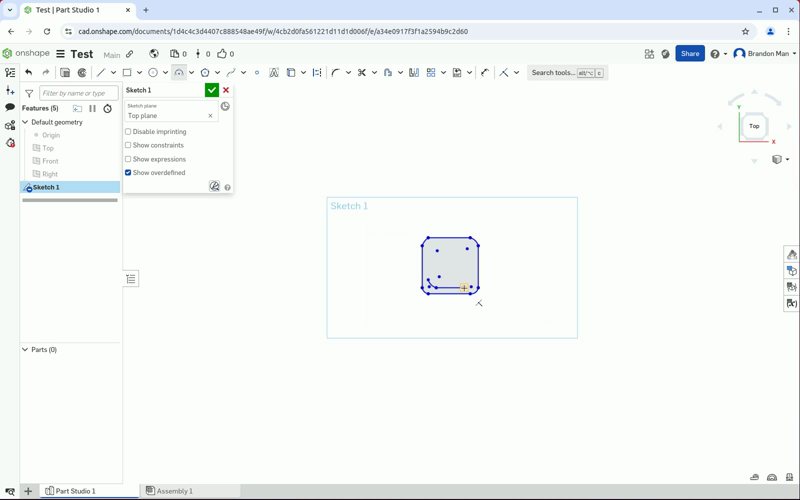
scroll(6)
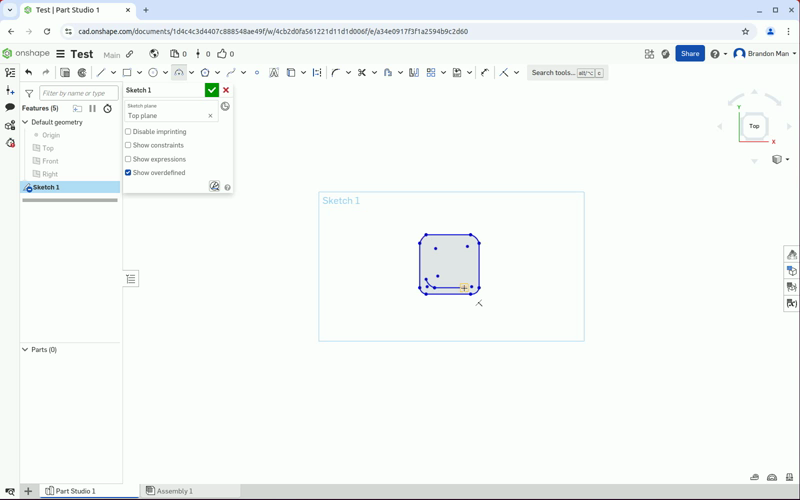
scroll(6)
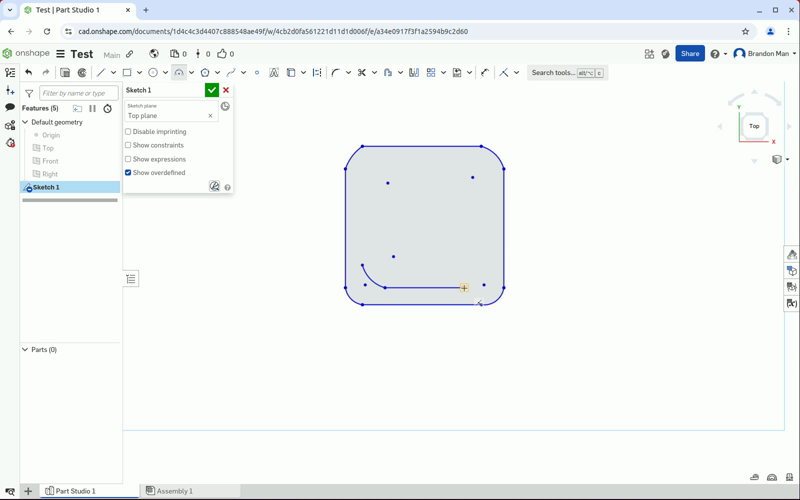
click(464, 287)
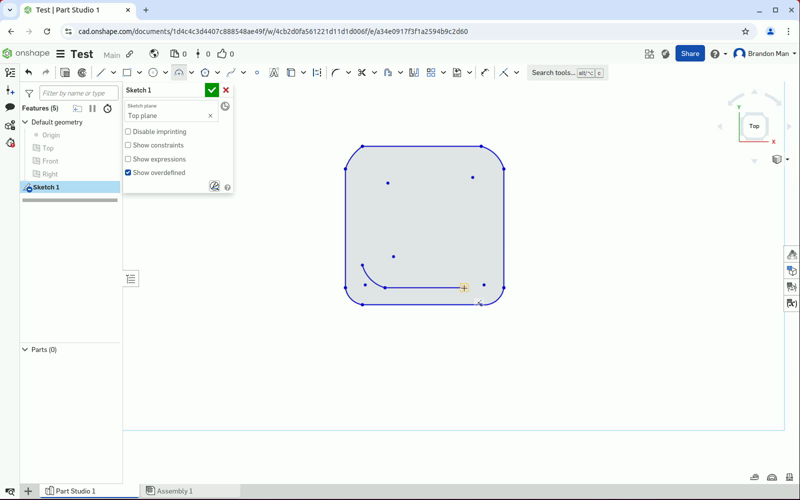
scroll(-6)
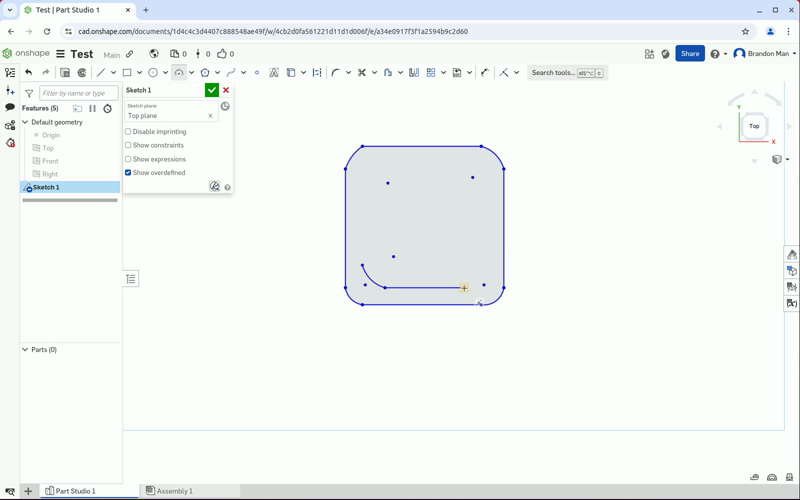
scroll(-6)
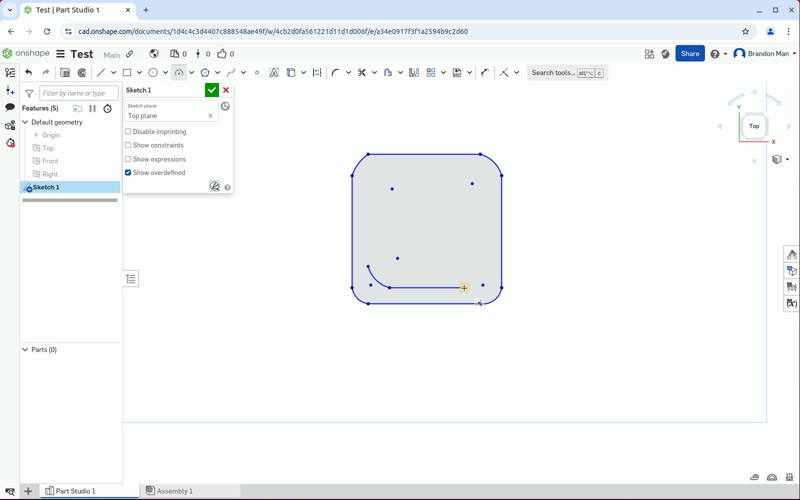
scroll(-6)
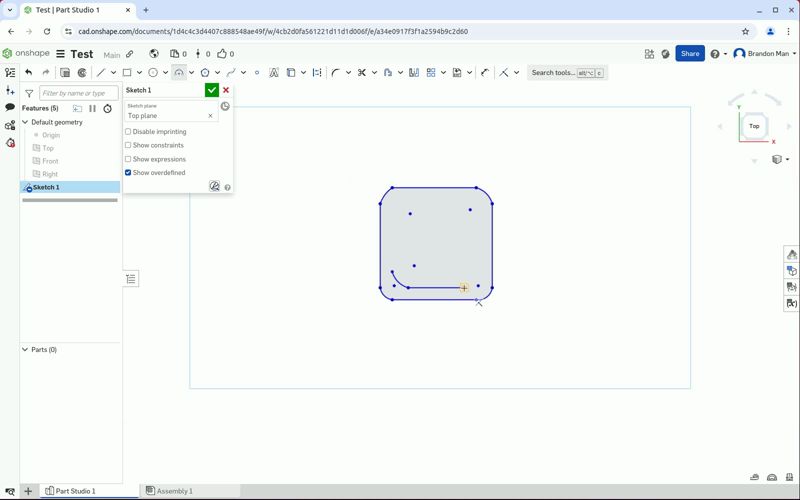
scroll(-6)
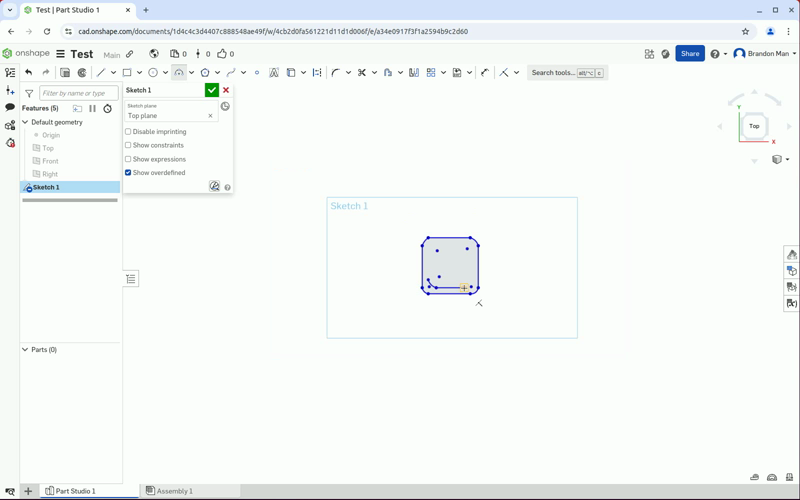
scroll(-6)
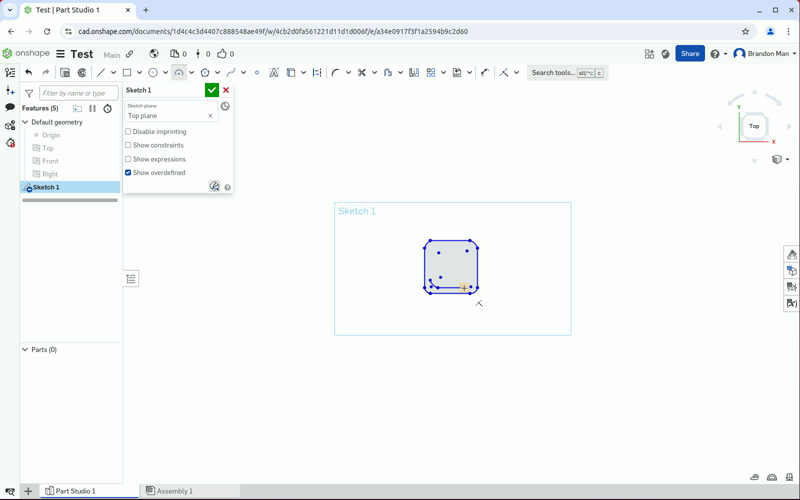
scroll(-6)
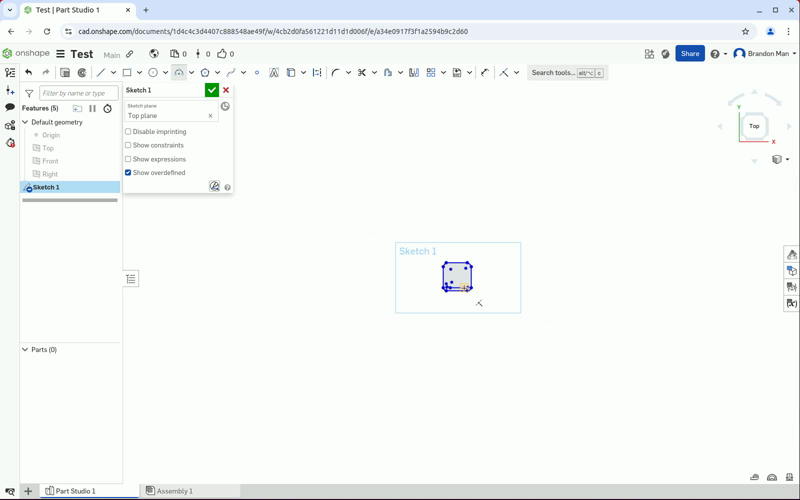
scroll(-6)
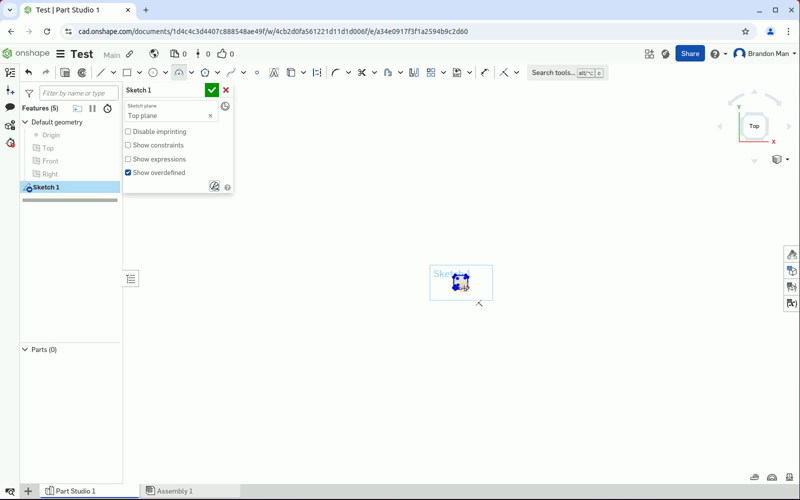
key_down(shift)
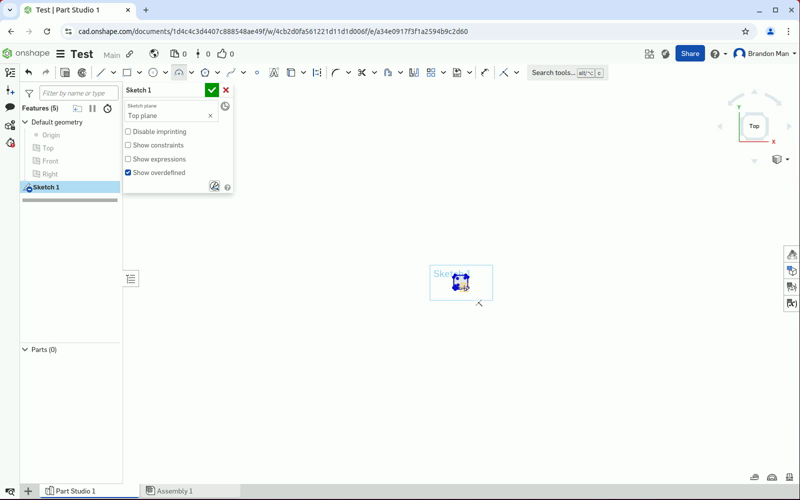
mouse_move(465, 285)
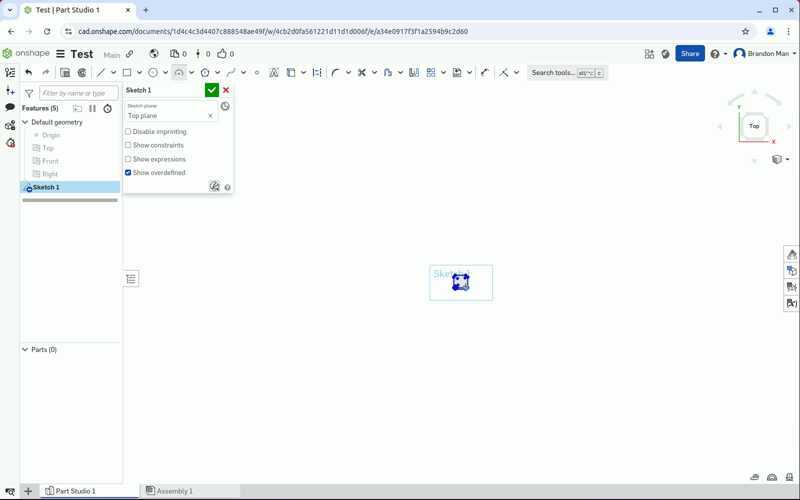
scroll(6)
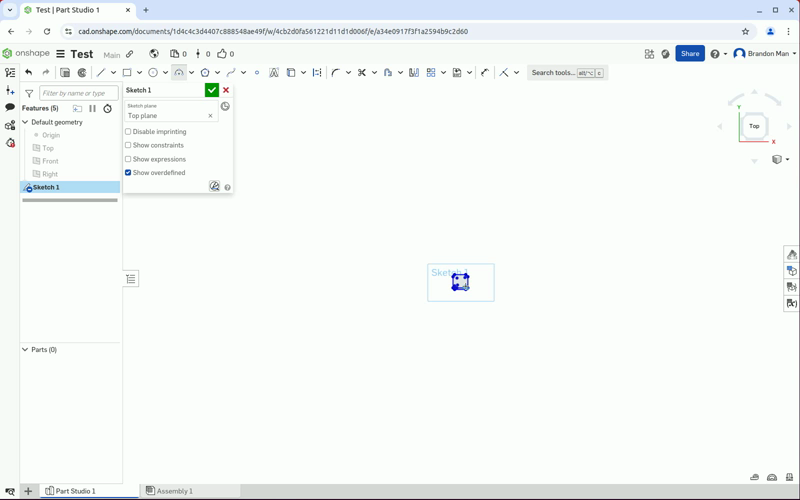
scroll(6)
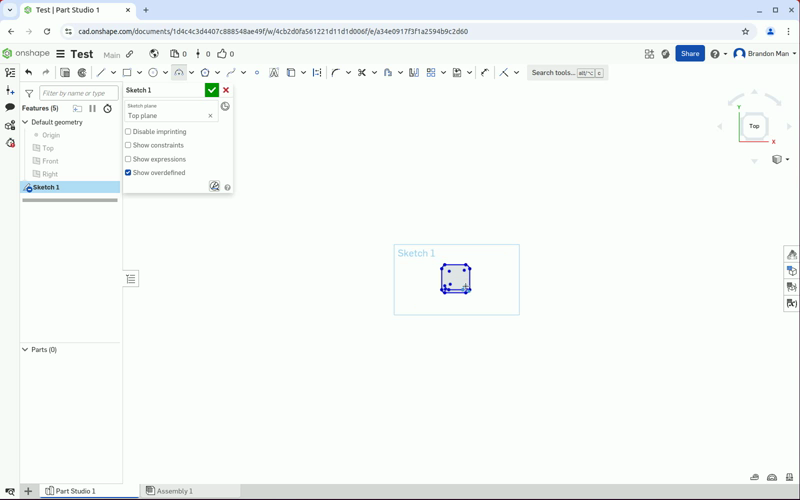
scroll(6)
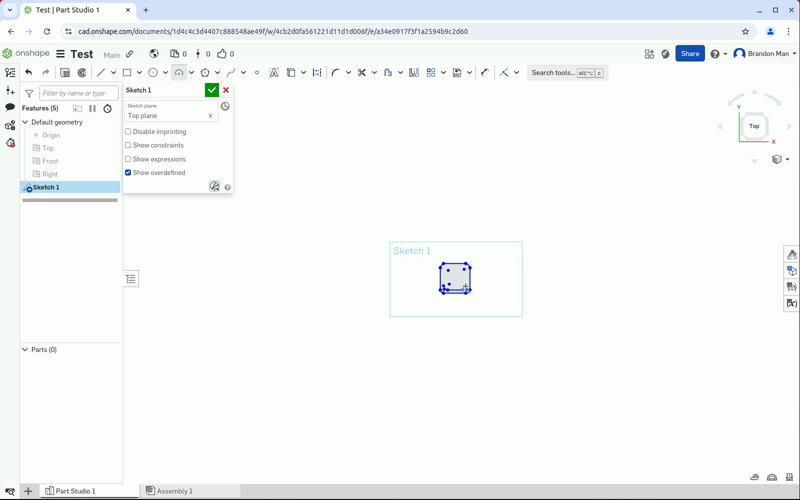
scroll(6)
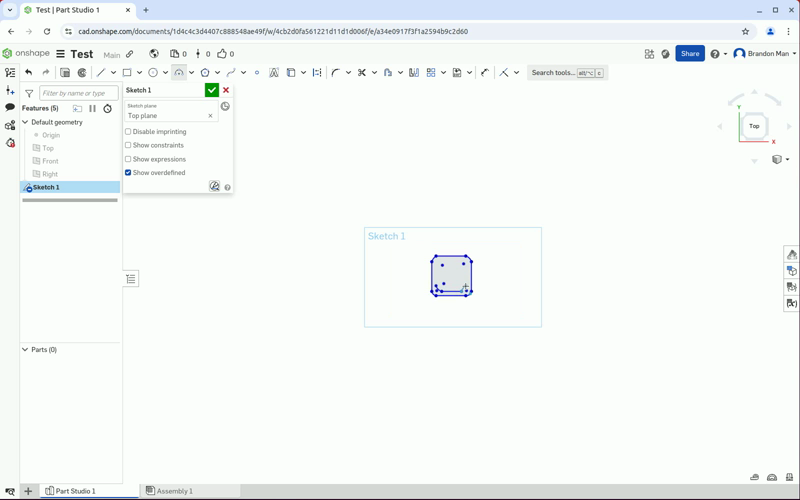
scroll(6)
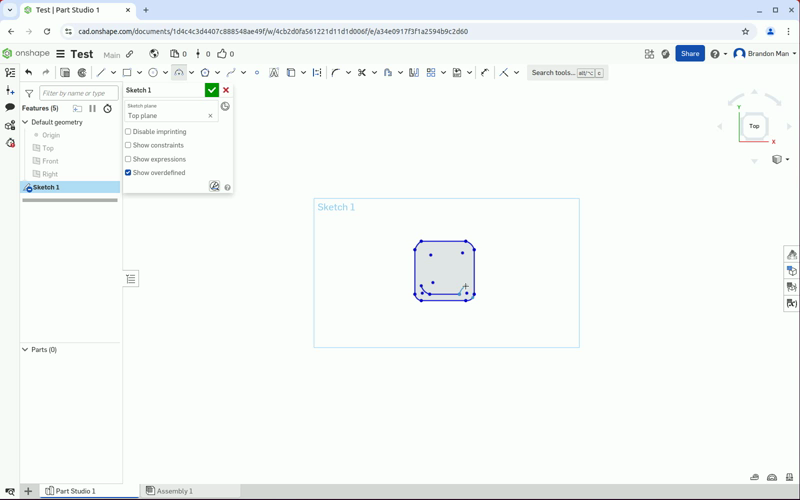
scroll(6)
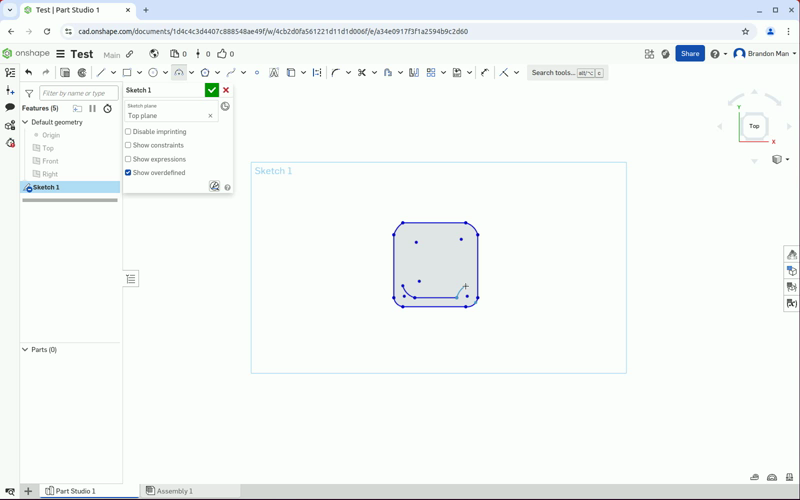
scroll(6)
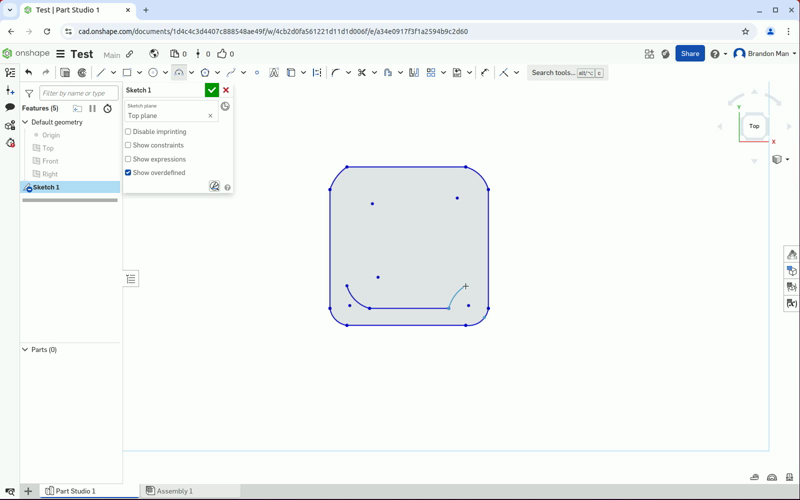
click(465, 285)
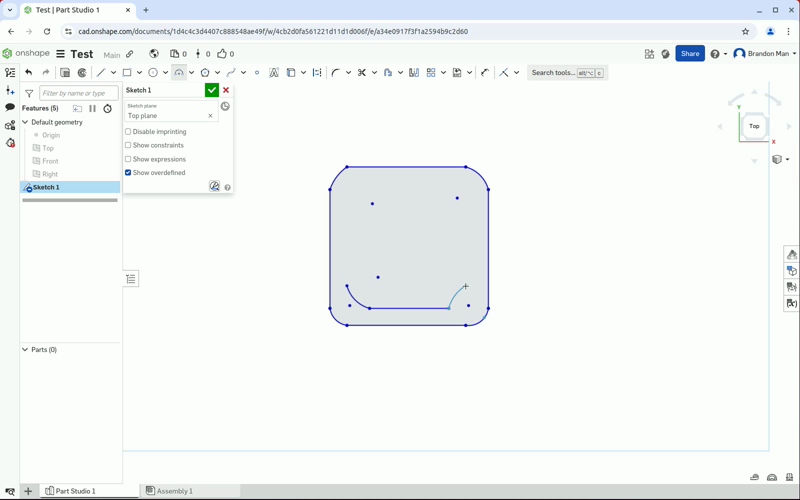
scroll(-6)
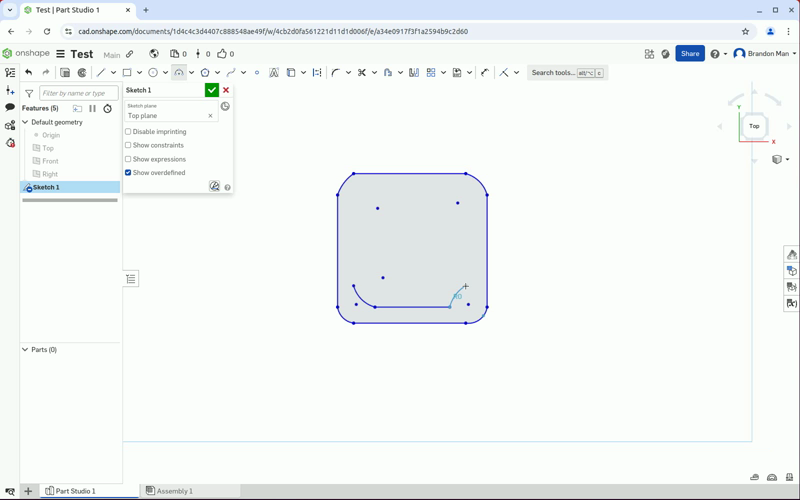
scroll(-6)
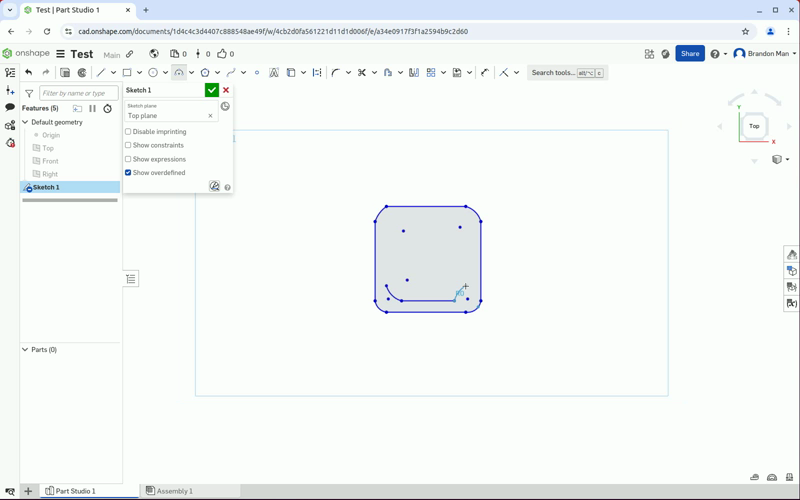
scroll(-6)
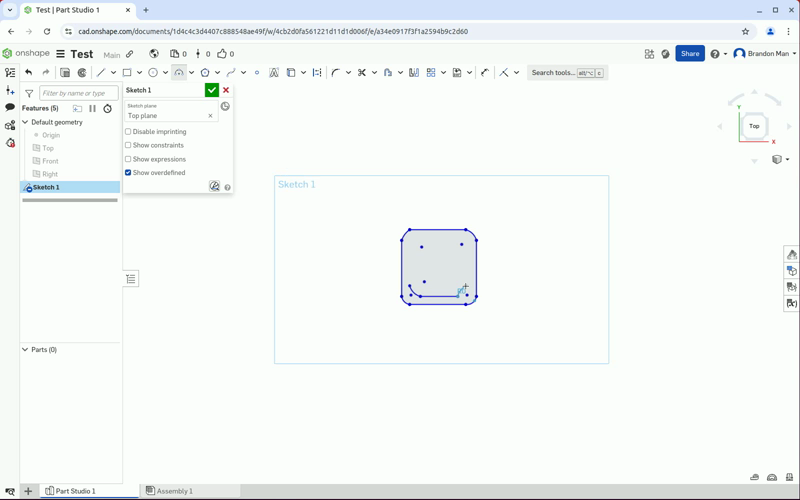
scroll(-6)
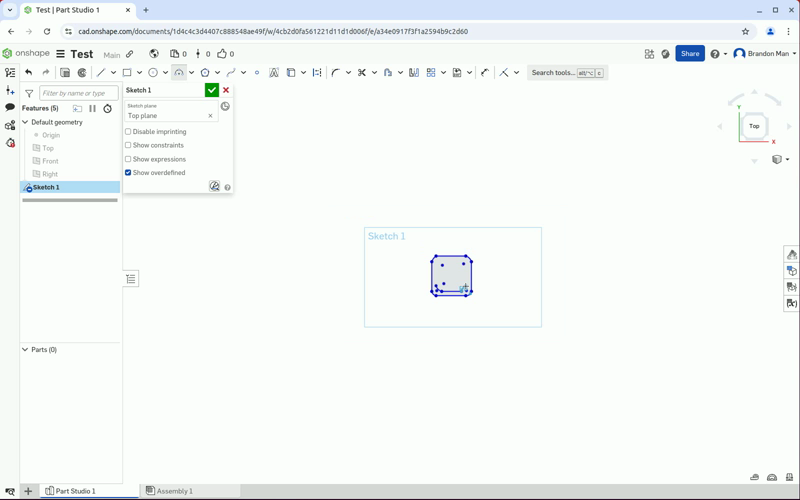
scroll(-6)
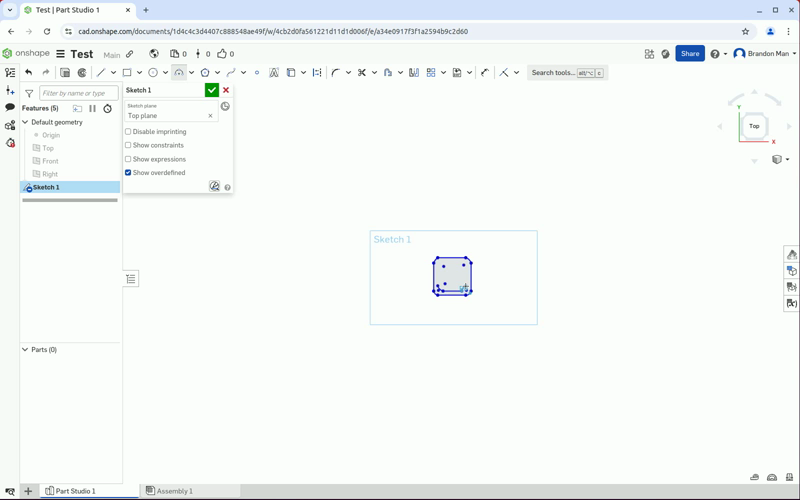
scroll(-6)
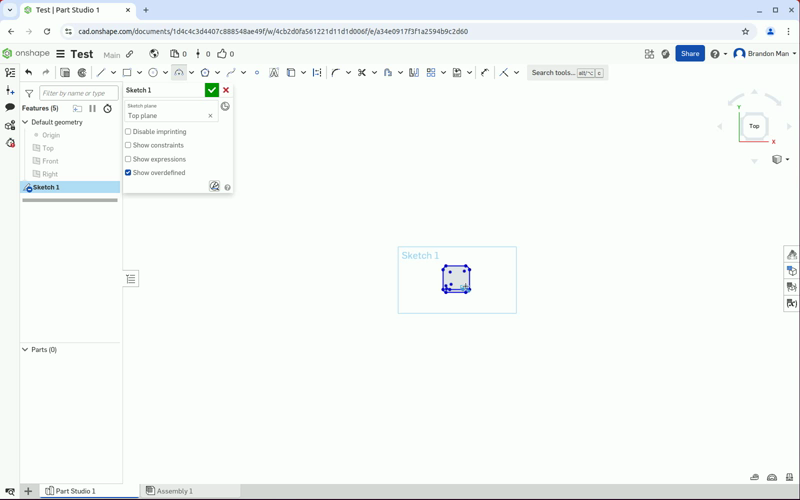
scroll(-6)
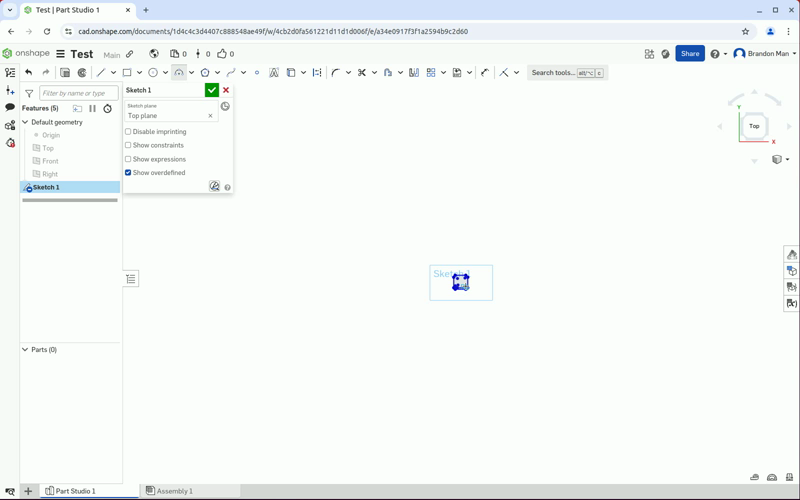
mouse_move(465, 287)
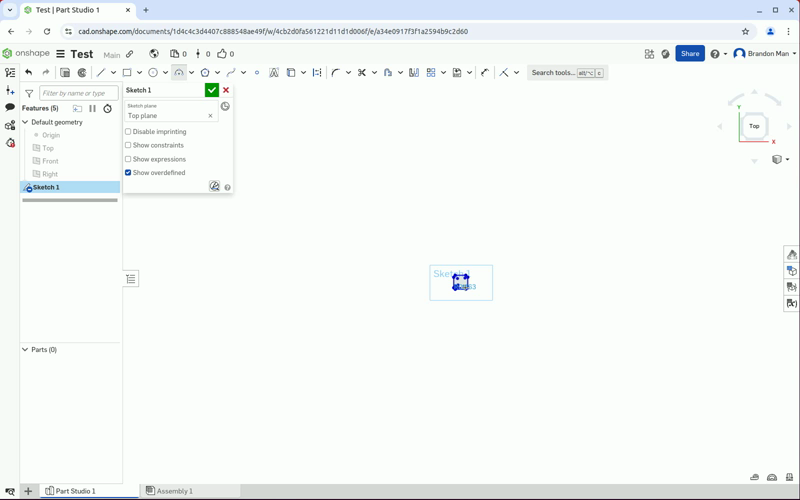
scroll(6)
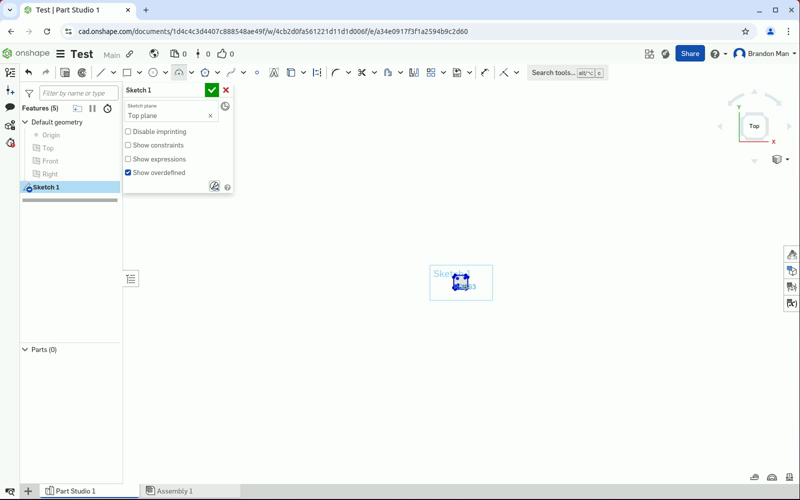
scroll(6)
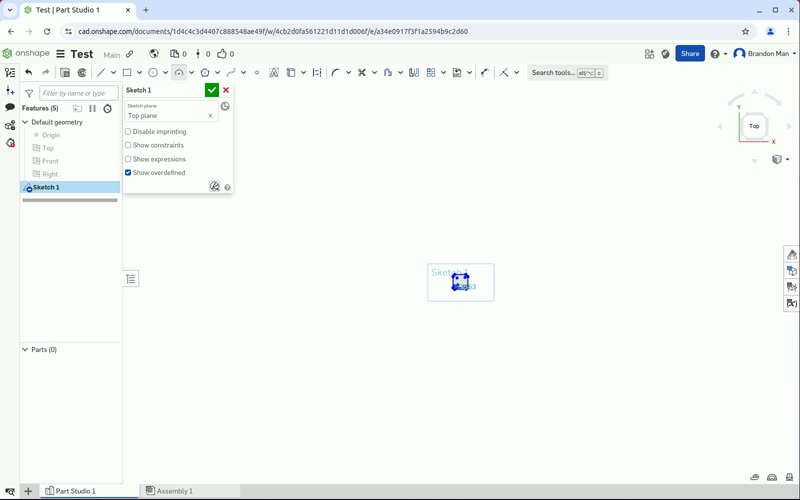
scroll(6)
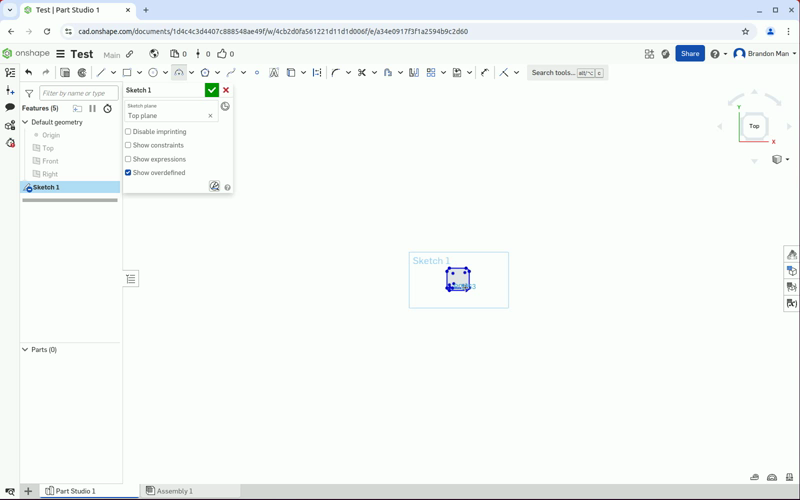
scroll(6)
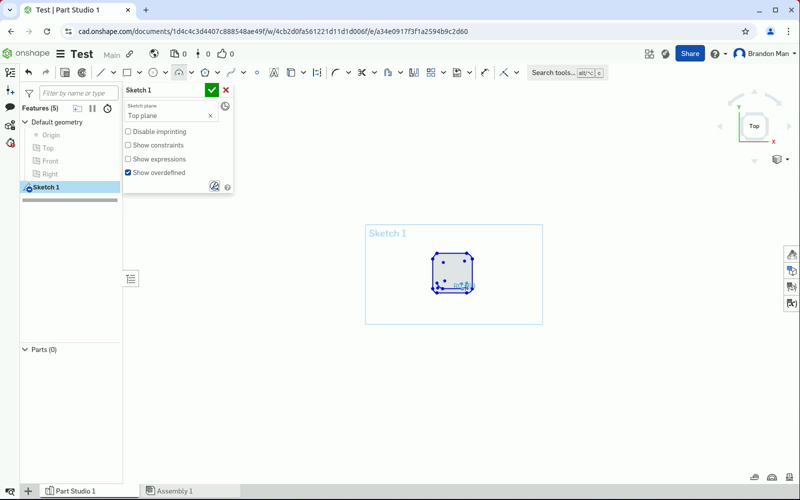
scroll(6)
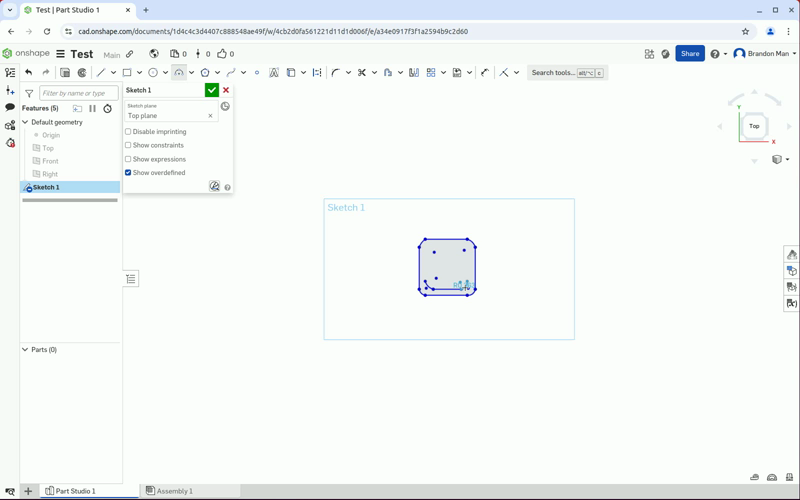
scroll(6)
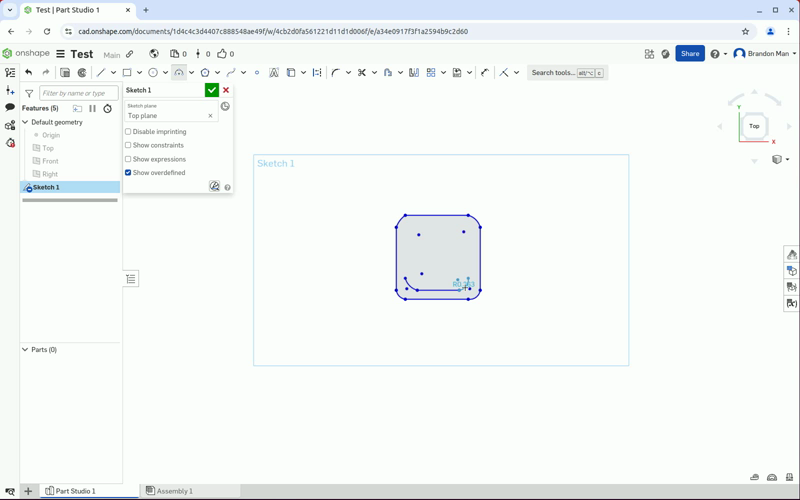
scroll(6)
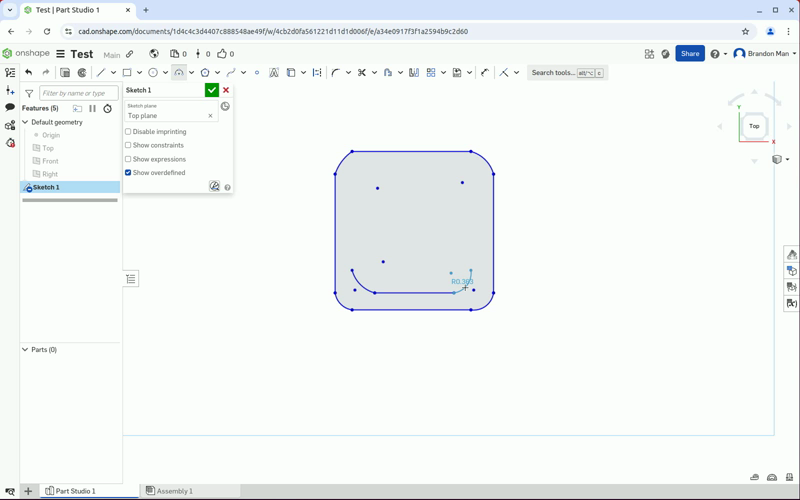
click(465, 287)
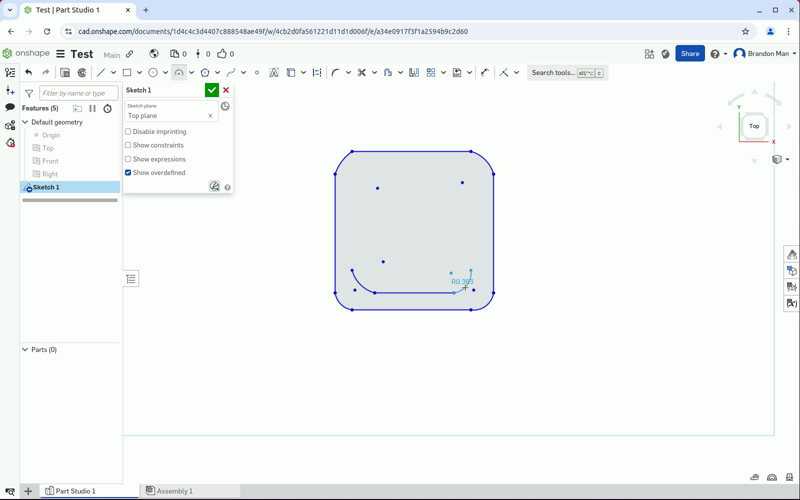
scroll(-6)
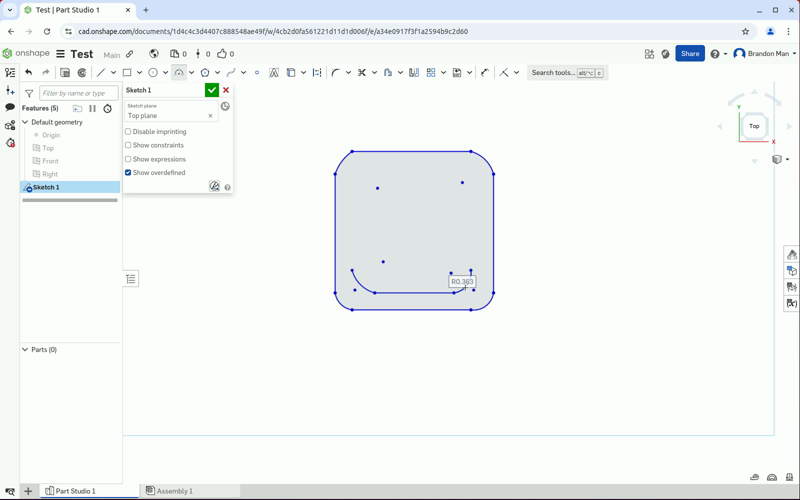
scroll(-6)
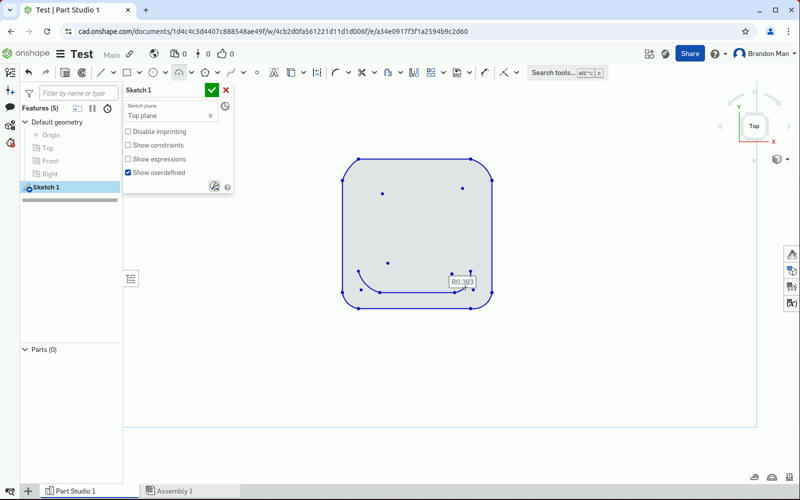
scroll(-6)
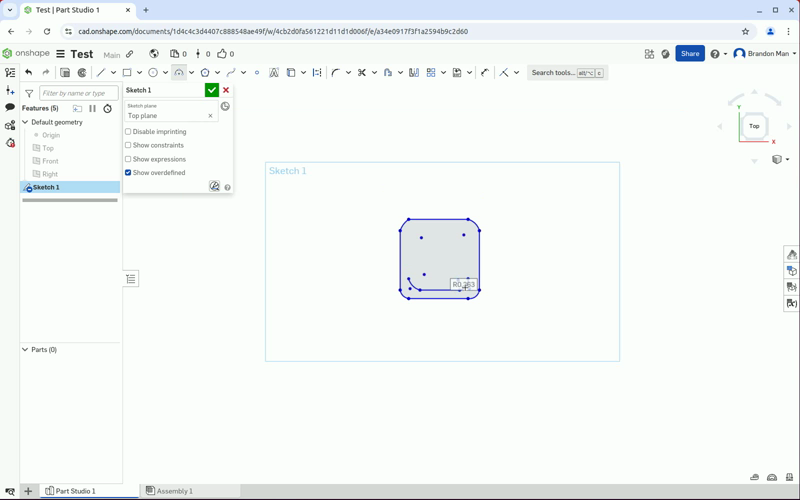
scroll(-6)
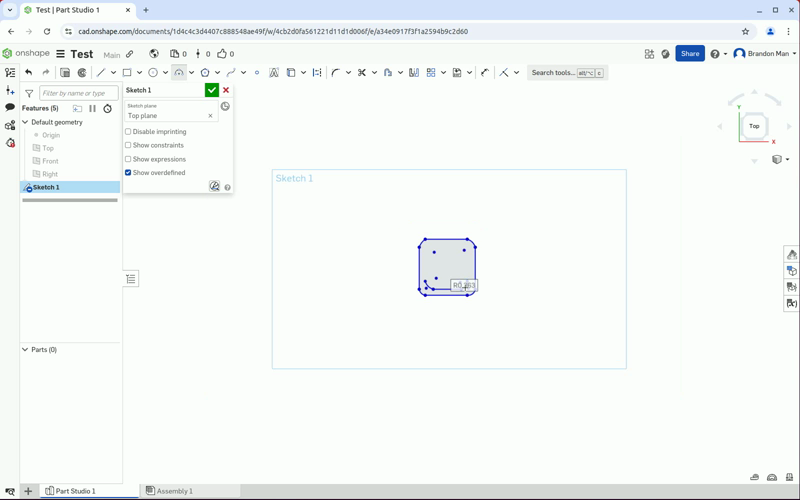
scroll(-6)
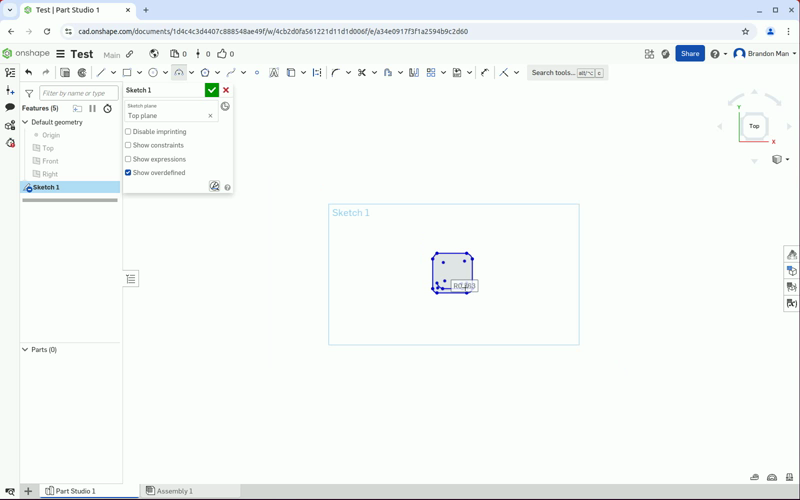
scroll(-6)
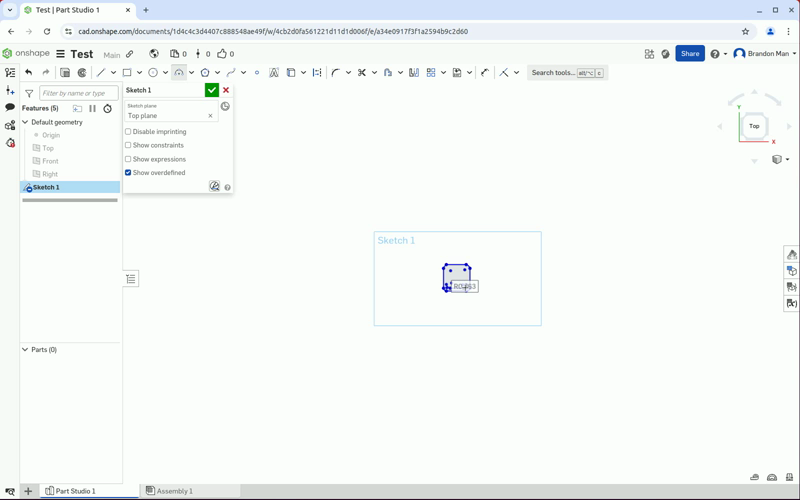
scroll(-6)
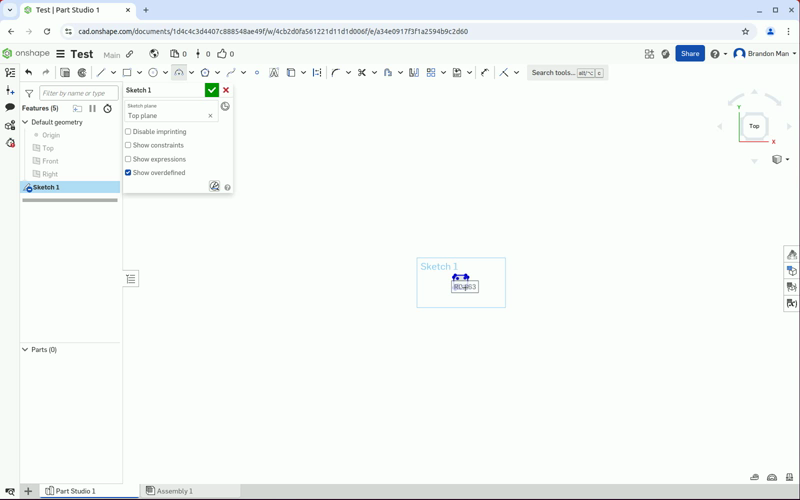
key_up(shift)
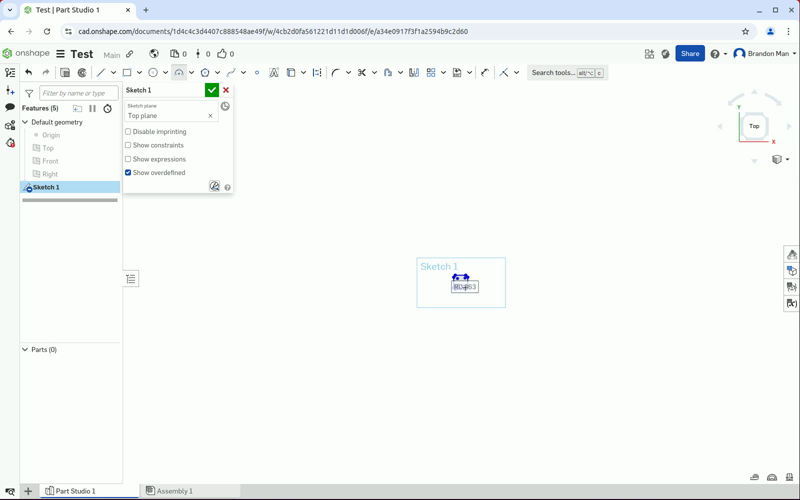
key(esc)
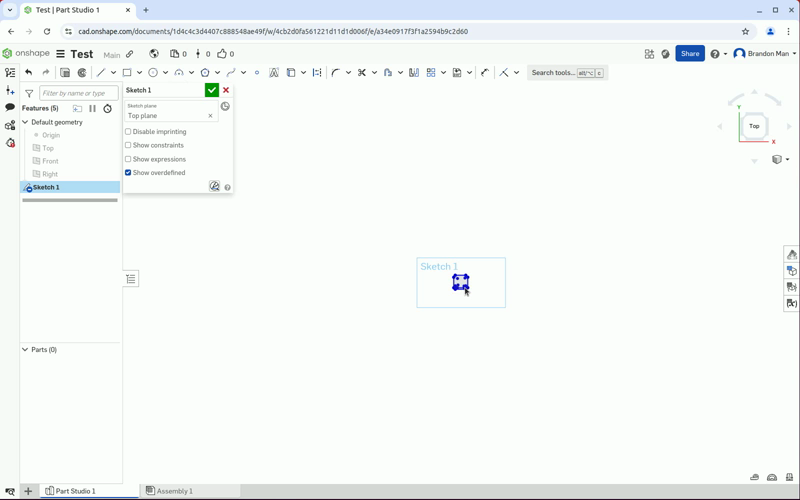
key(l)
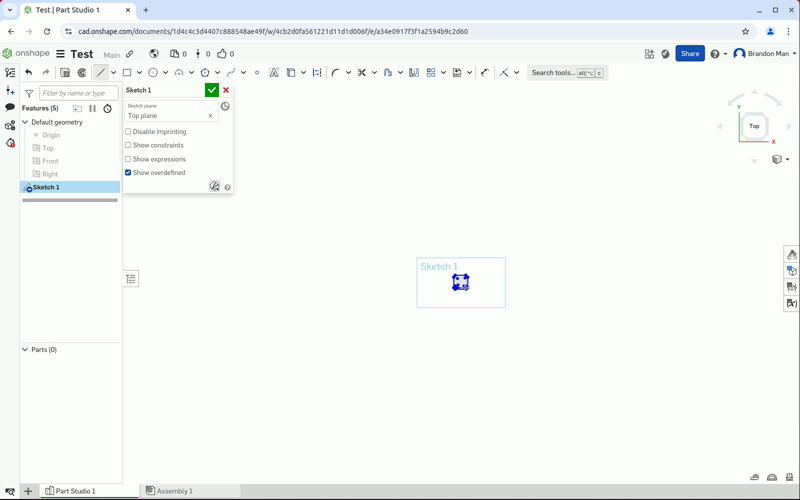
mouse_move(465, 285)
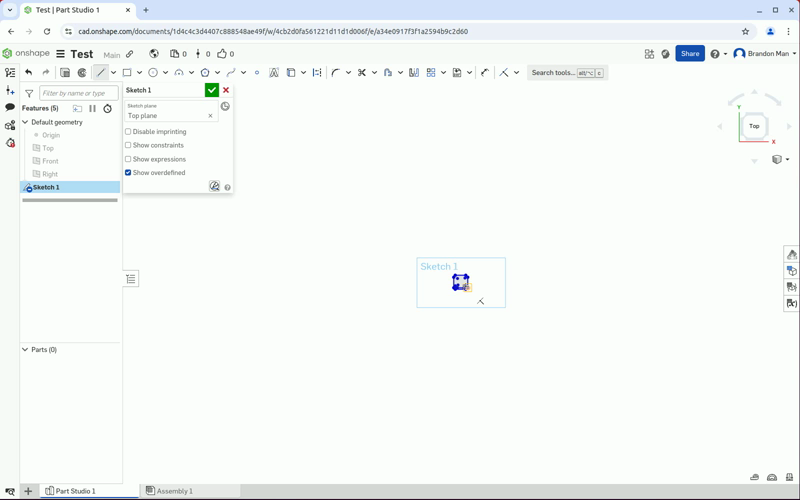
scroll(6)
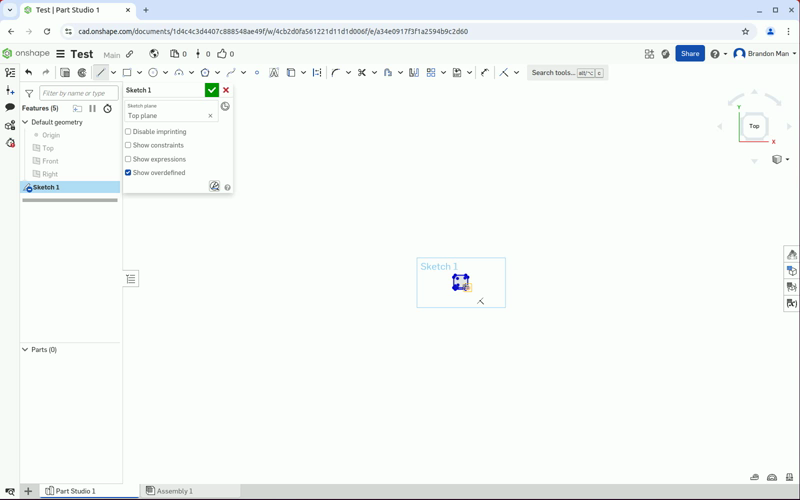
scroll(6)
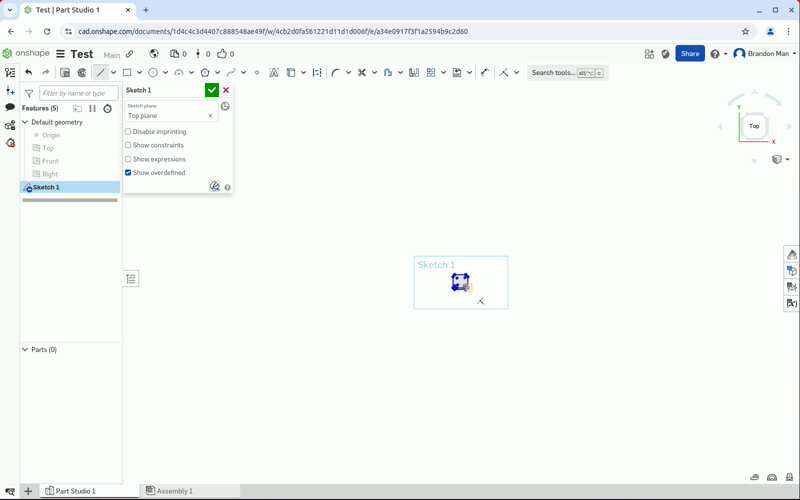
scroll(6)
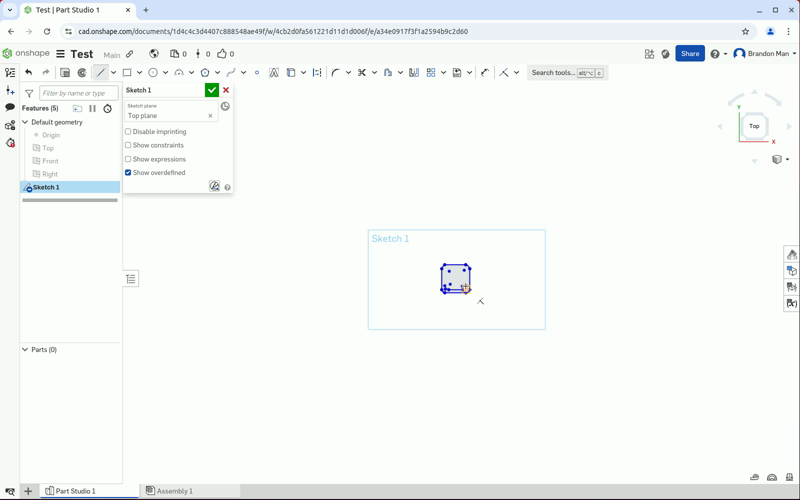
scroll(6)
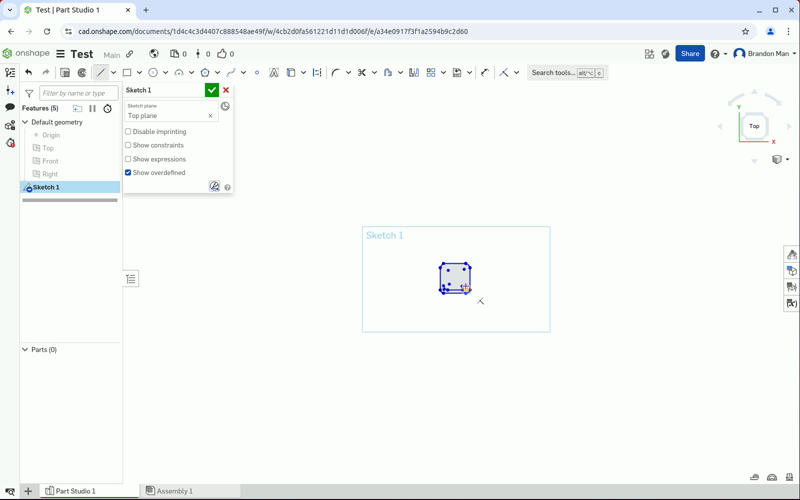
scroll(6)
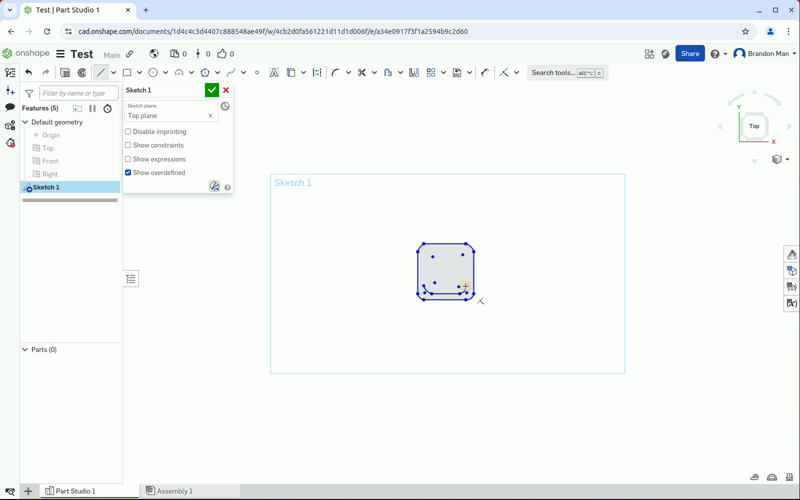
scroll(6)
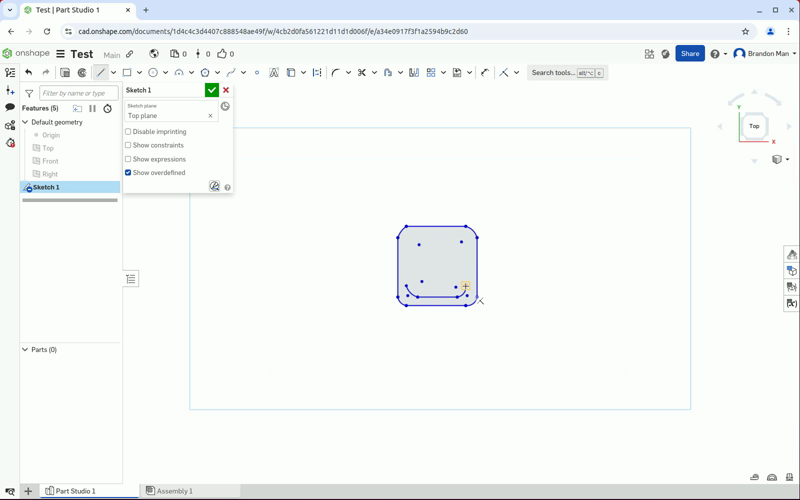
scroll(6)
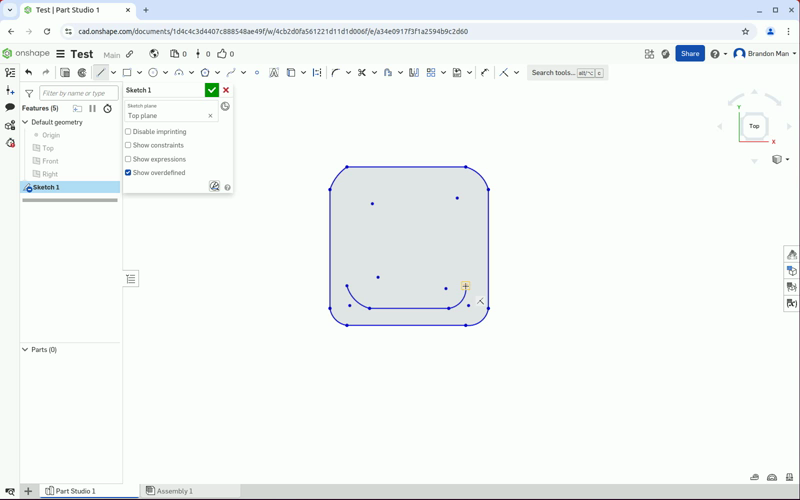
click(465, 285)
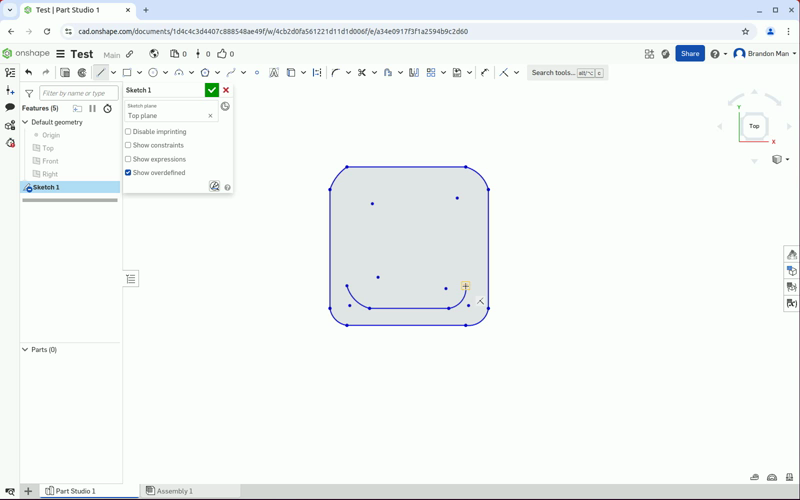
scroll(-6)
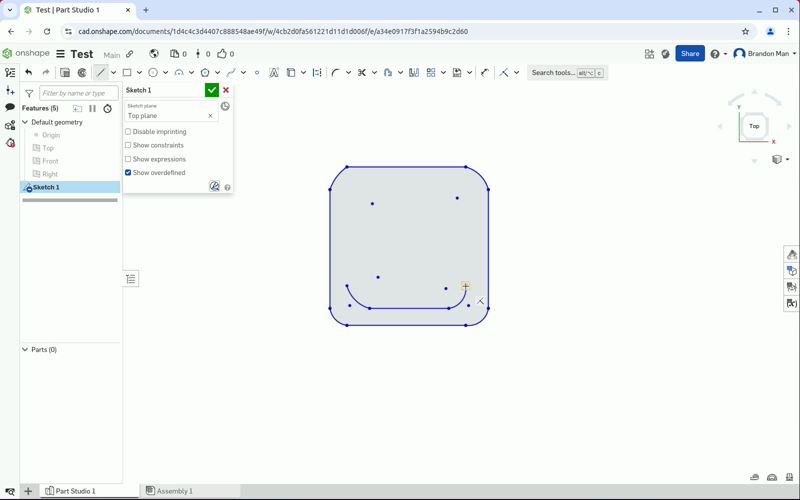
scroll(-6)
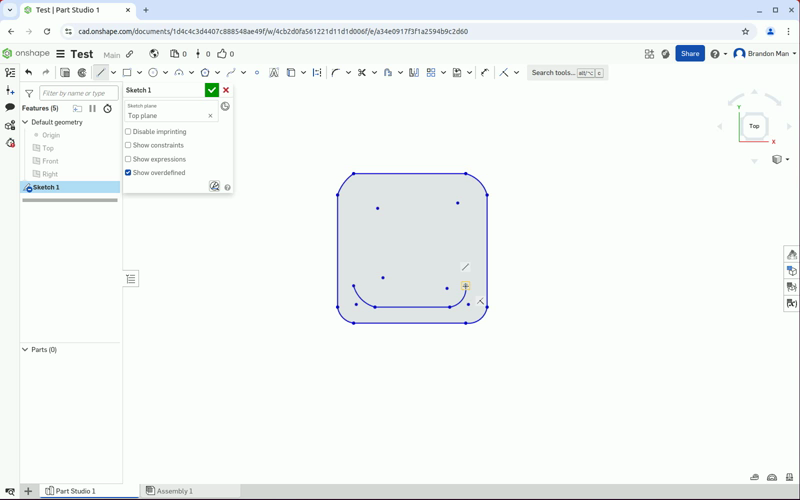
scroll(-6)
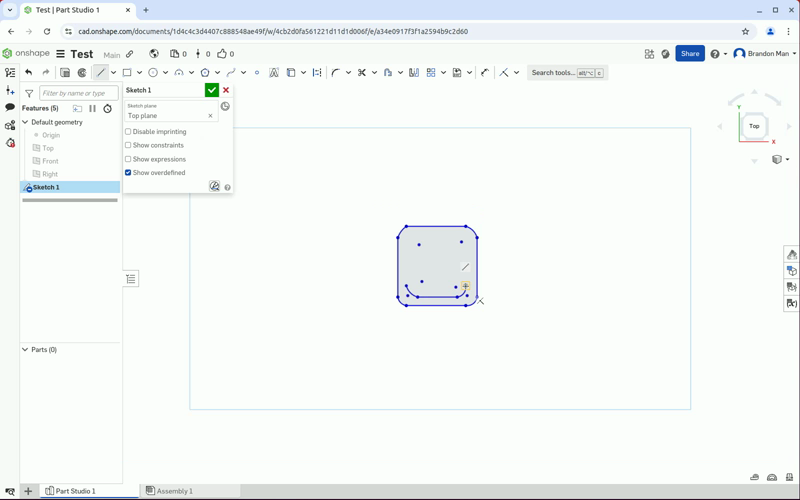
scroll(-6)
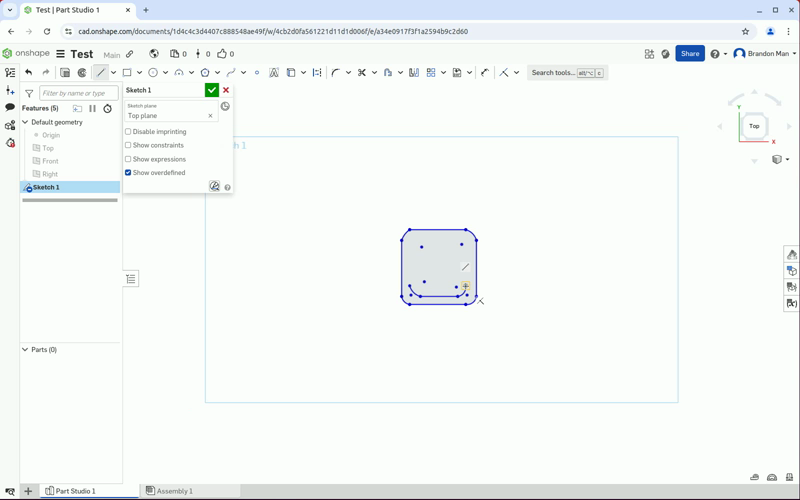
scroll(-6)
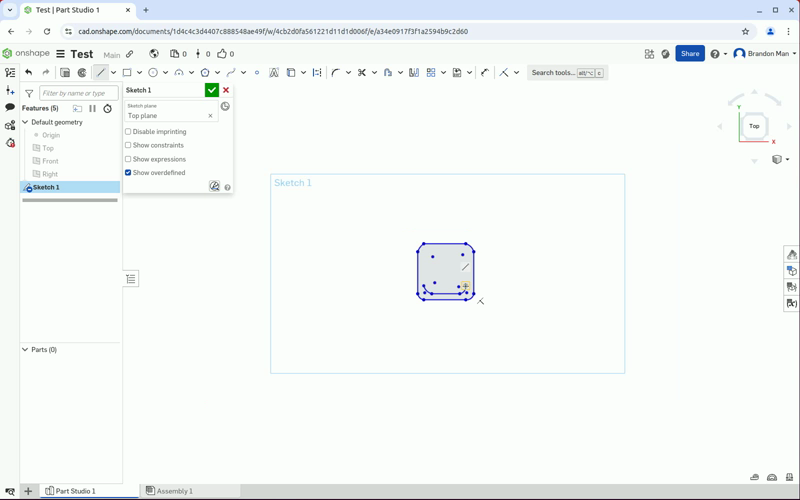
scroll(-6)
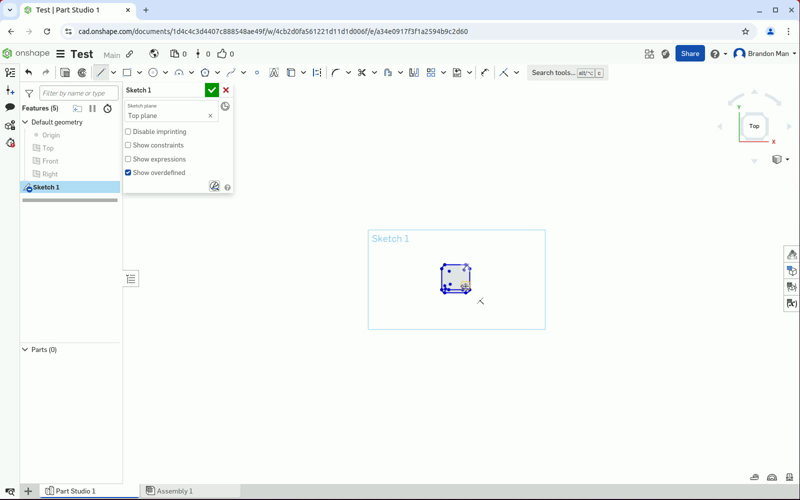
scroll(-6)
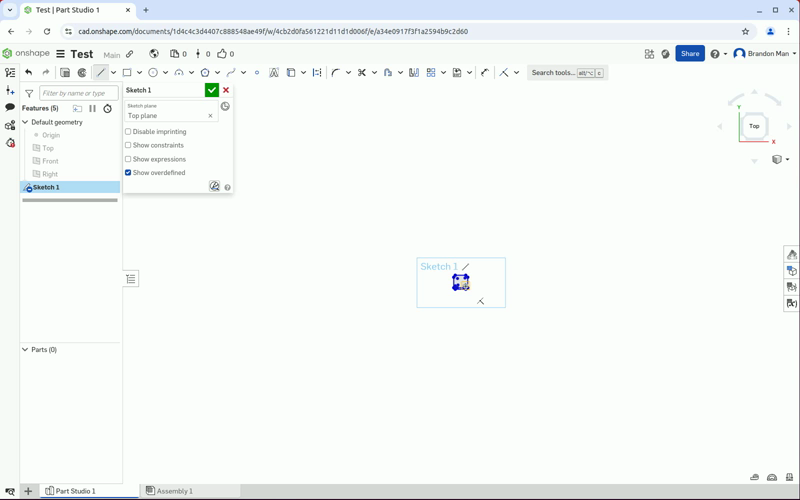
key_down(shift)
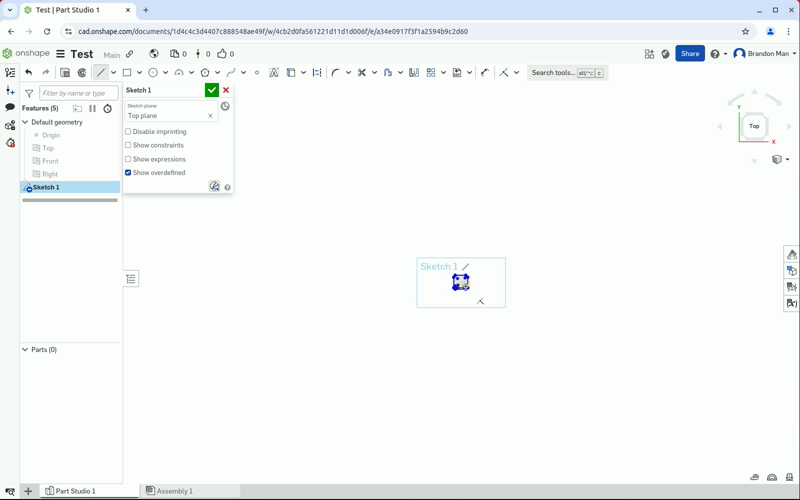
mouse_move(495, 285)
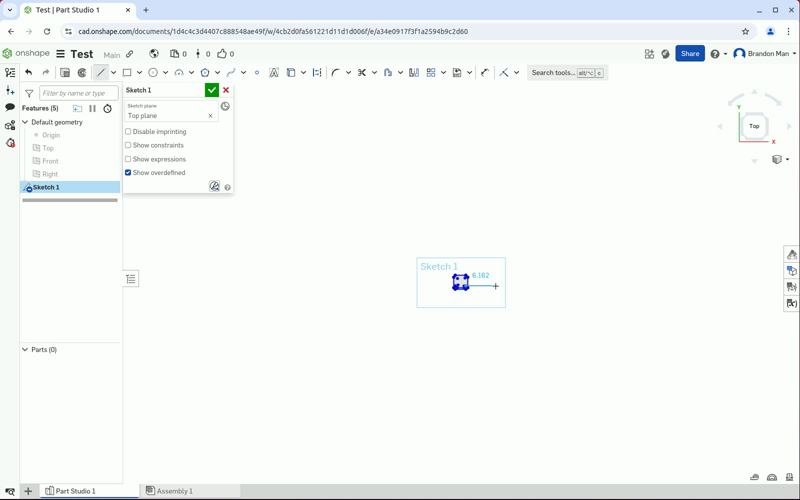
mouse_move(465, 279)
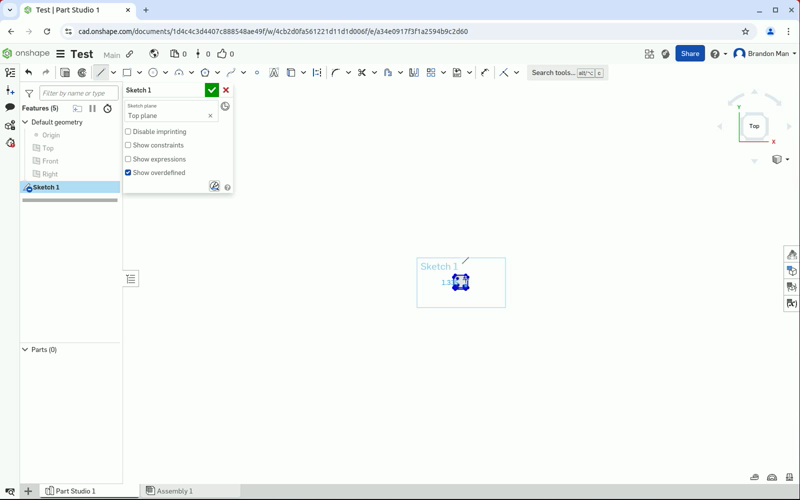
scroll(6)
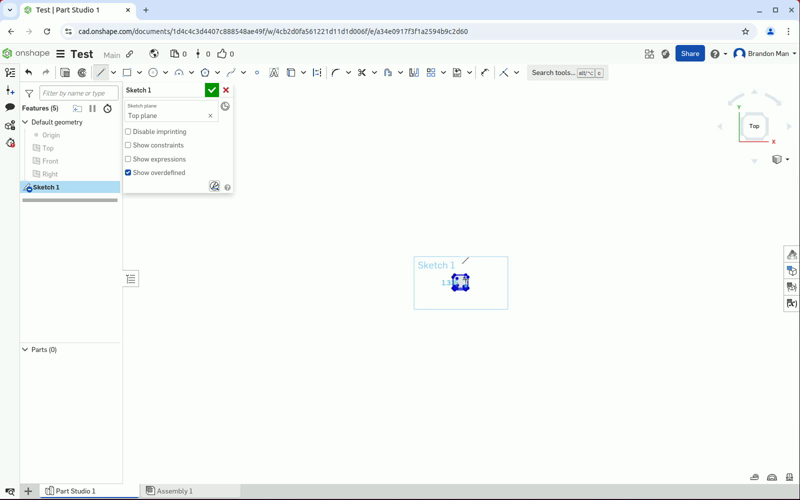
scroll(6)
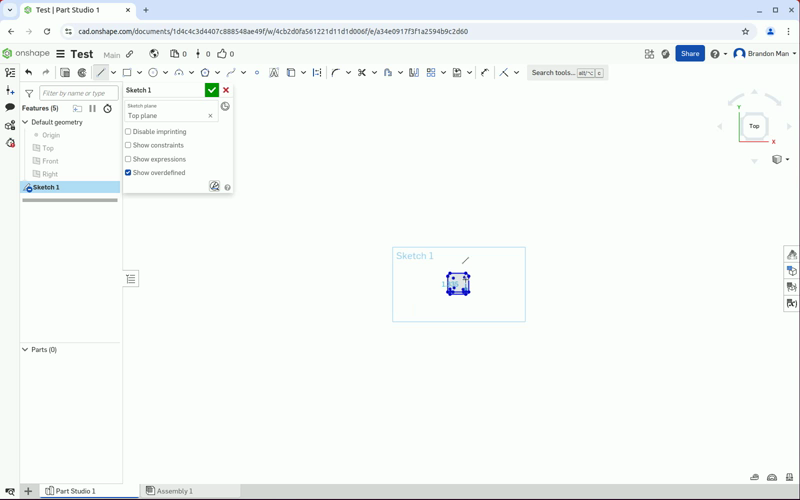
scroll(6)
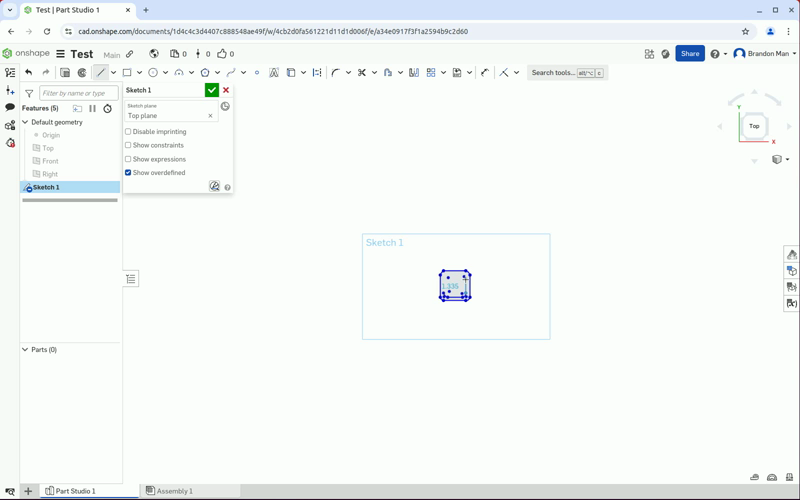
scroll(6)
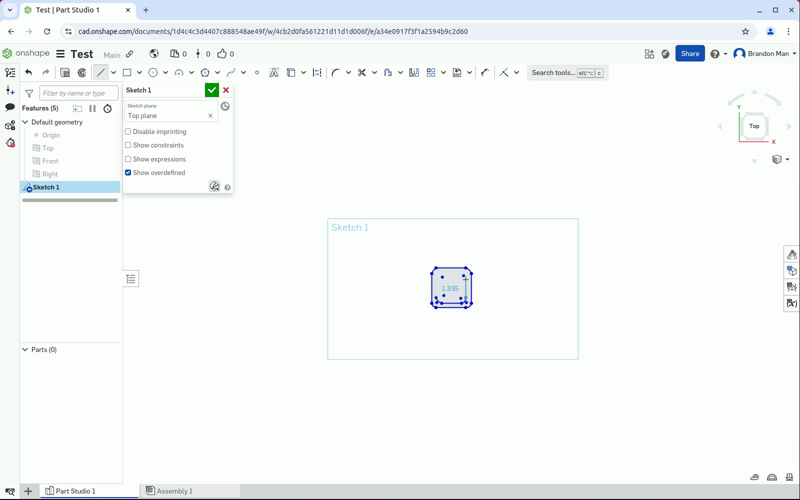
scroll(6)
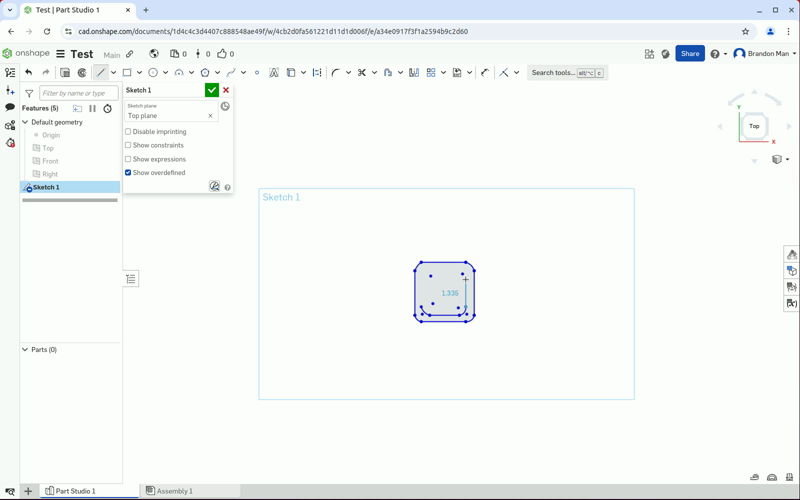
scroll(6)
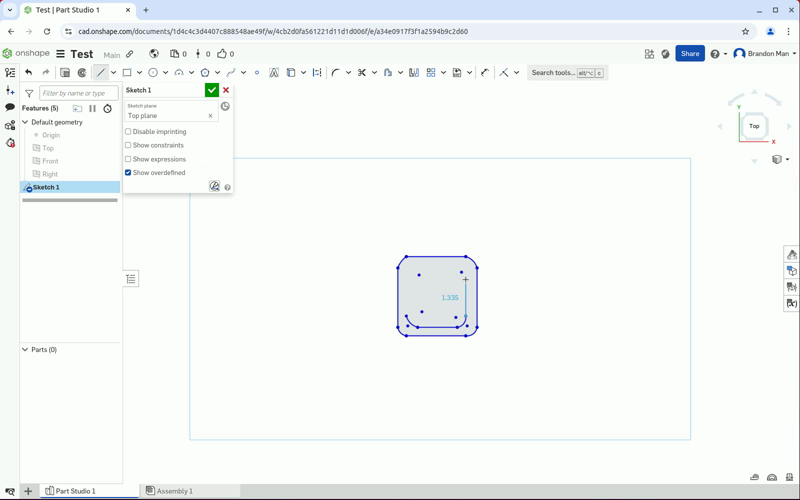
scroll(6)
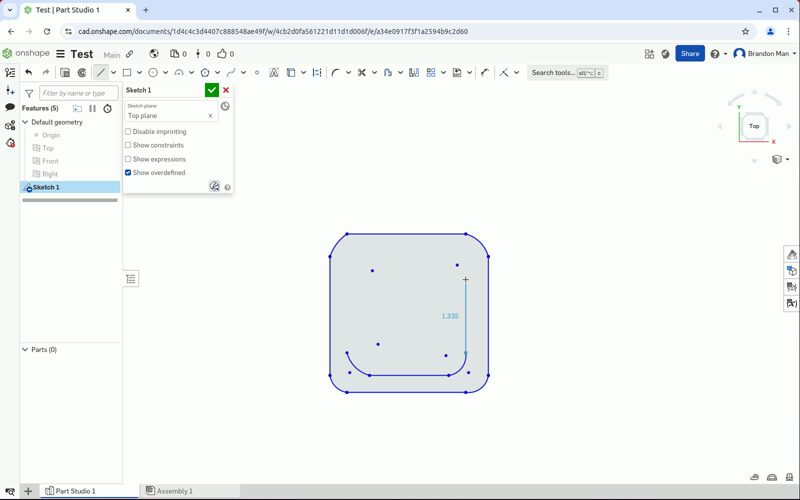
click(465, 279)
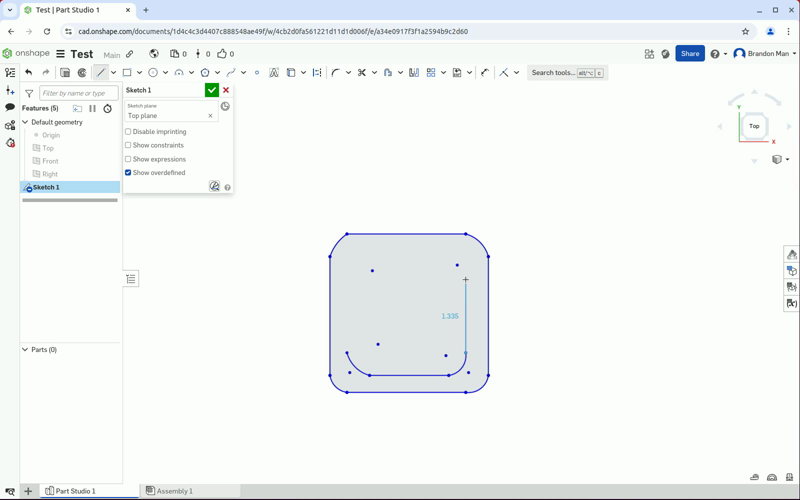
scroll(-6)
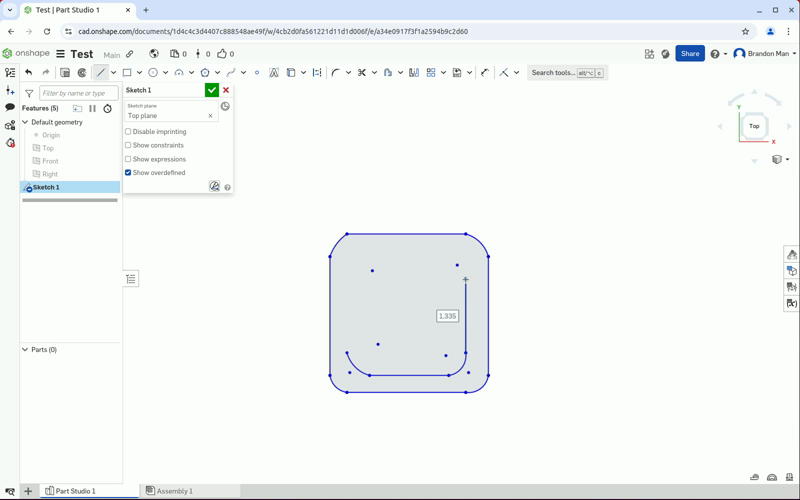
scroll(-6)
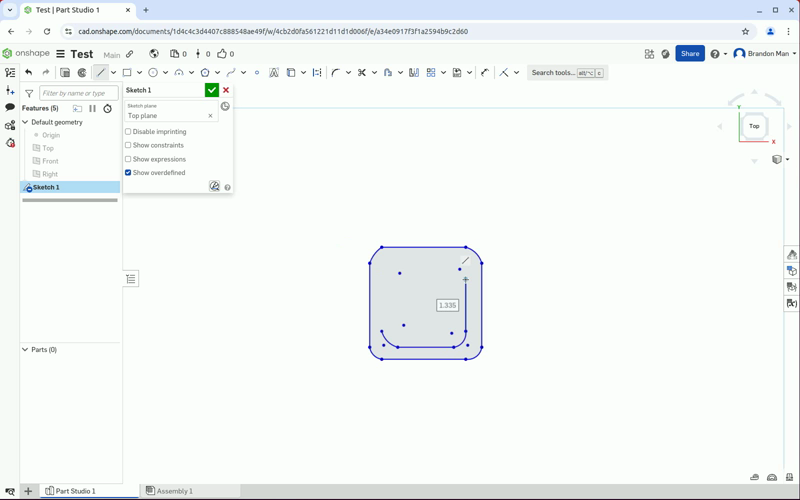
scroll(-6)
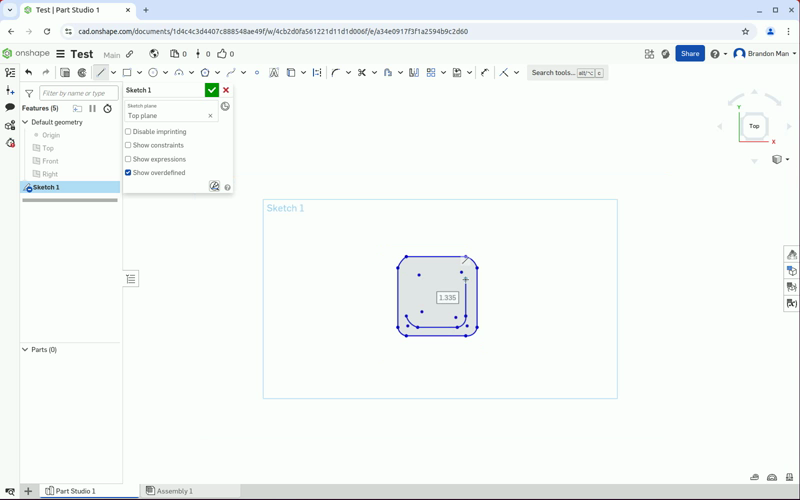
scroll(-6)
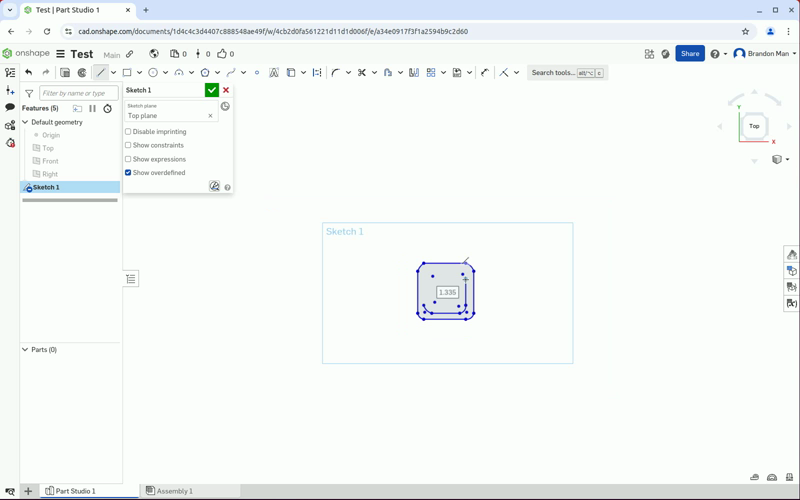
scroll(-6)
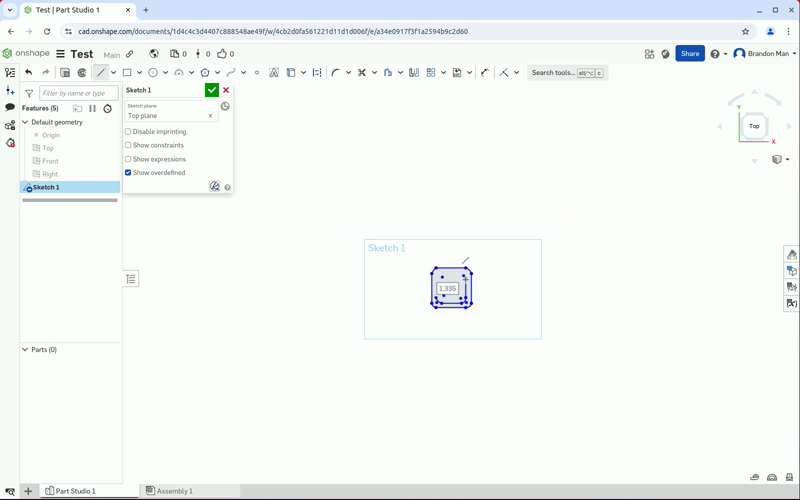
scroll(-6)
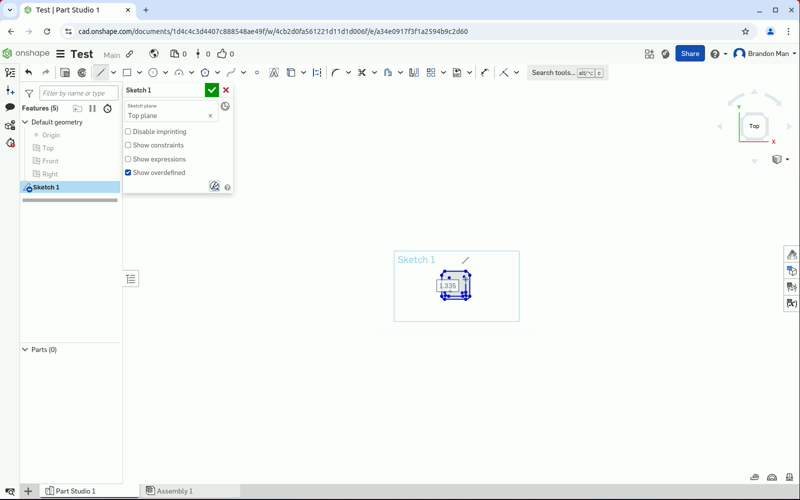
scroll(-6)
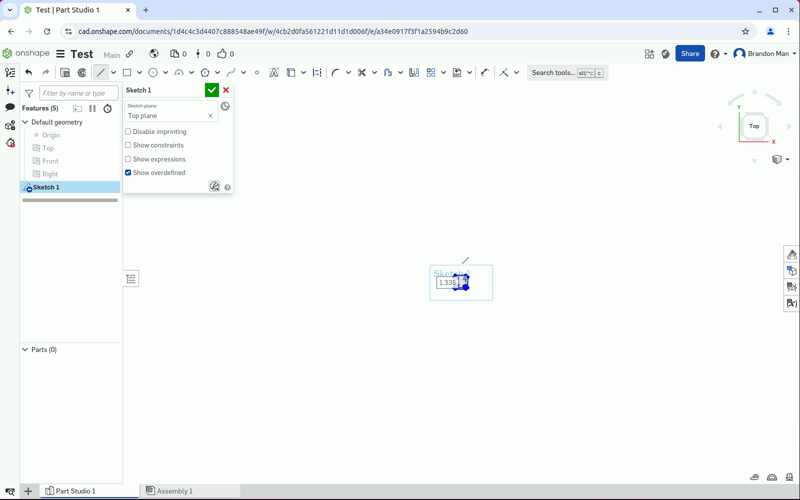
key_up(shift)
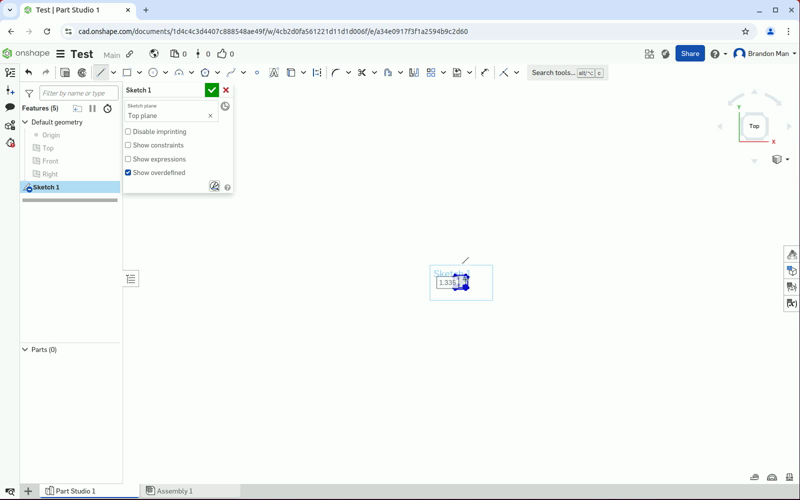
key(esc)
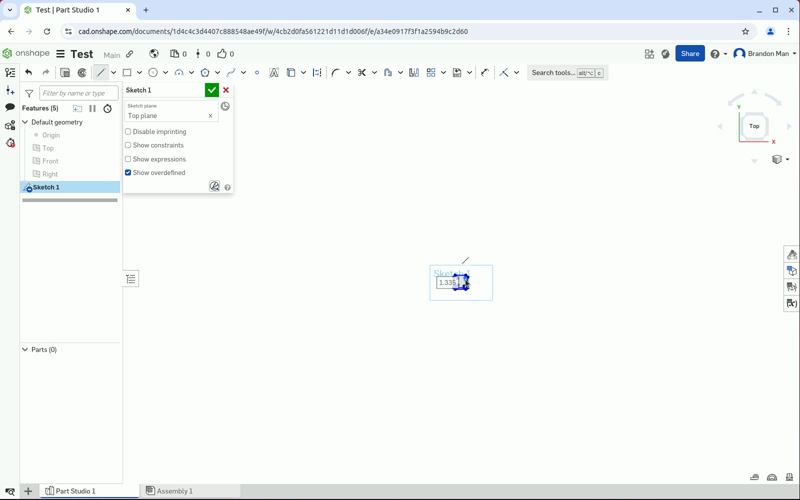
key(a)
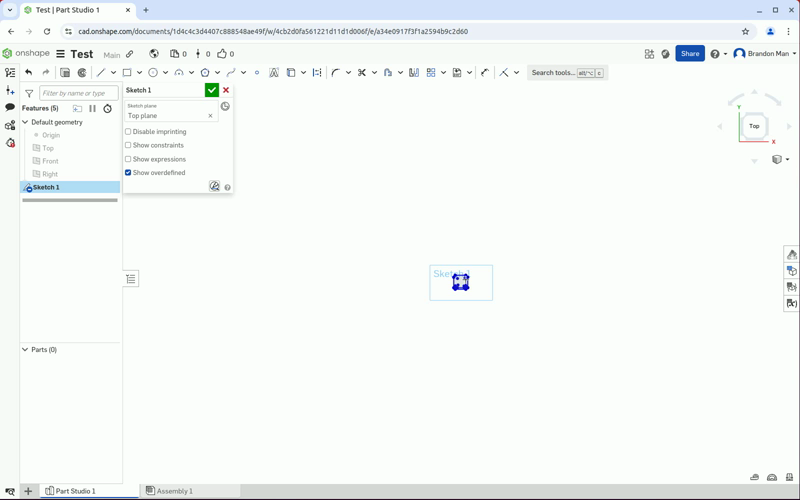
mouse_move(465, 279)
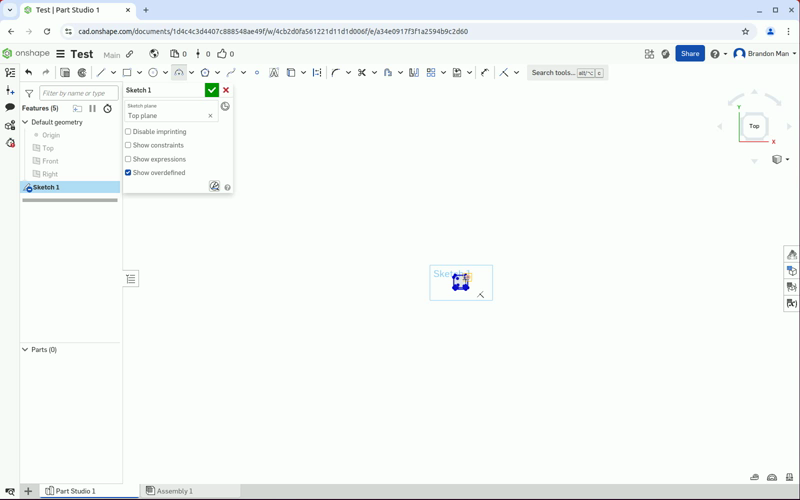
scroll(6)
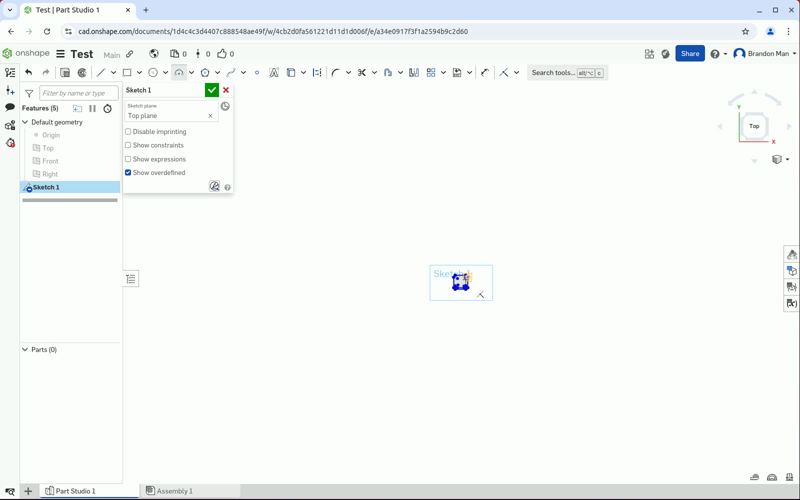
scroll(6)
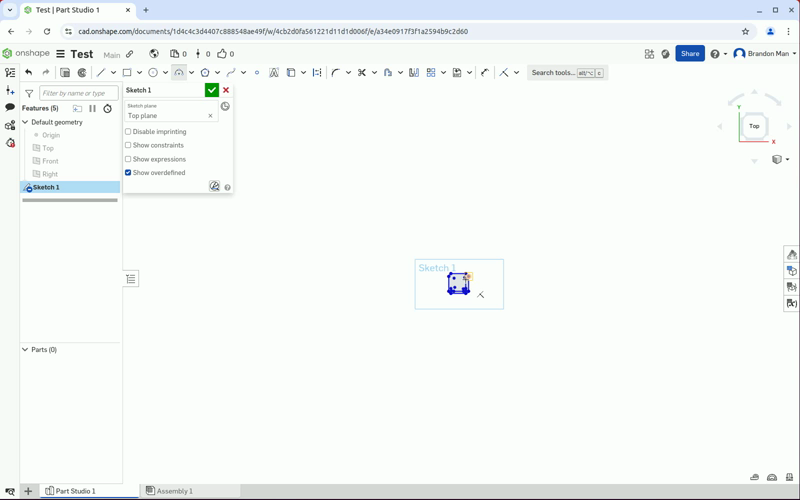
scroll(6)
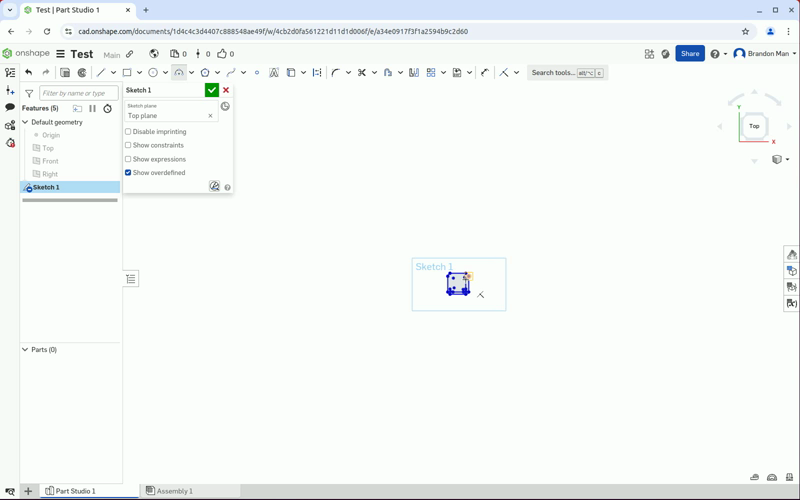
scroll(6)
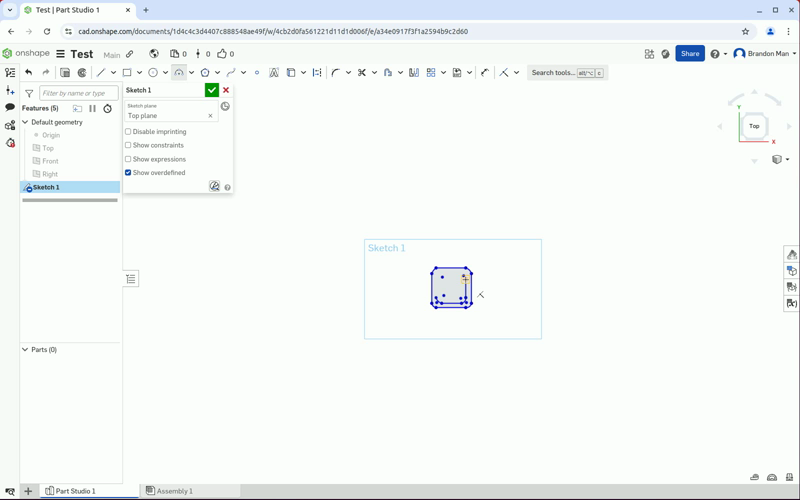
scroll(6)
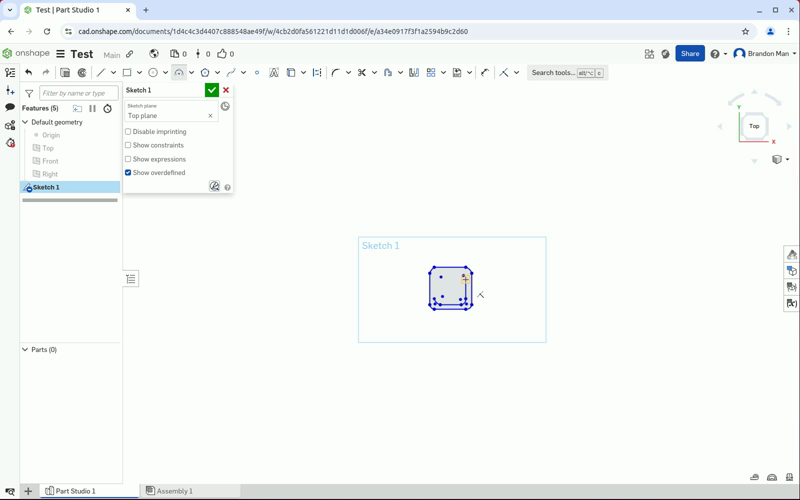
scroll(6)
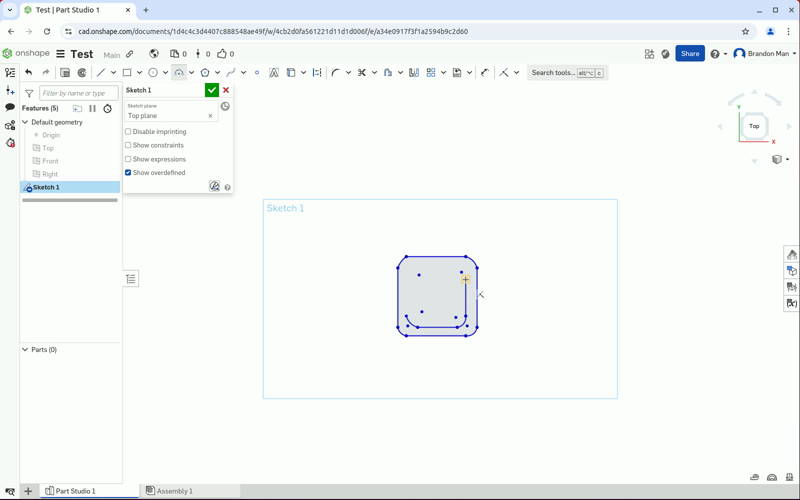
scroll(6)
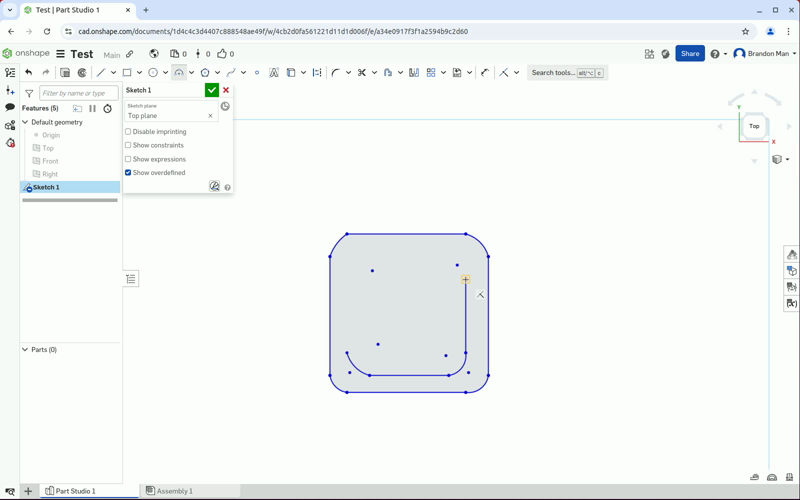
click(465, 279)
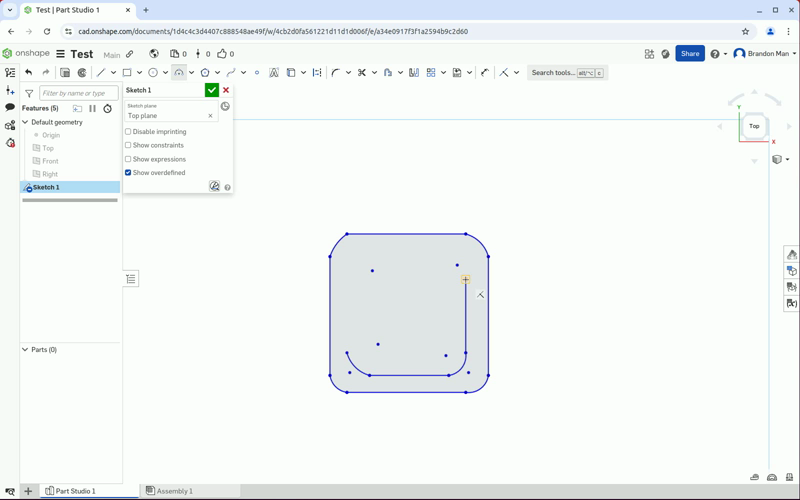
scroll(-6)
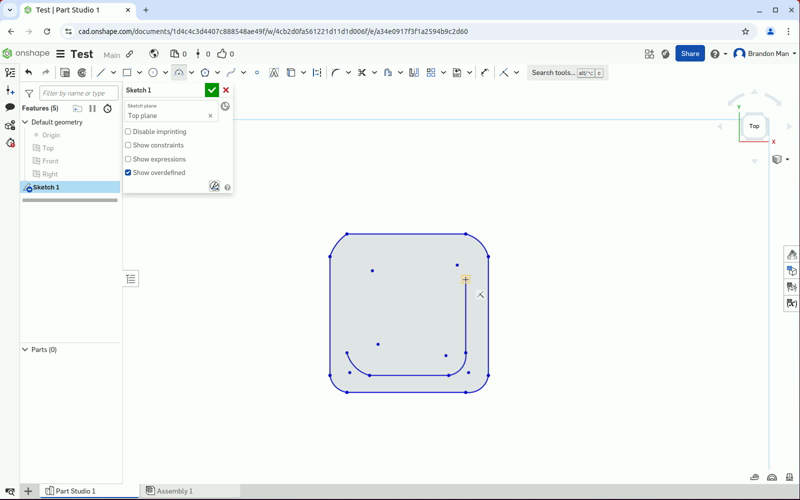
scroll(-6)
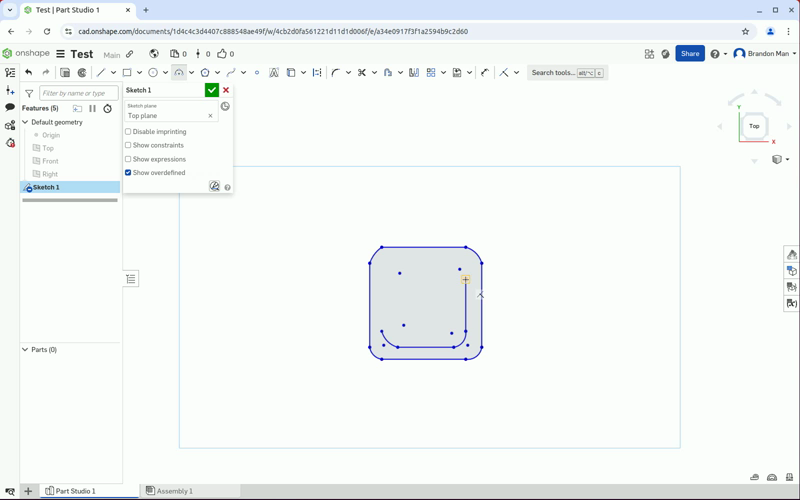
scroll(-6)
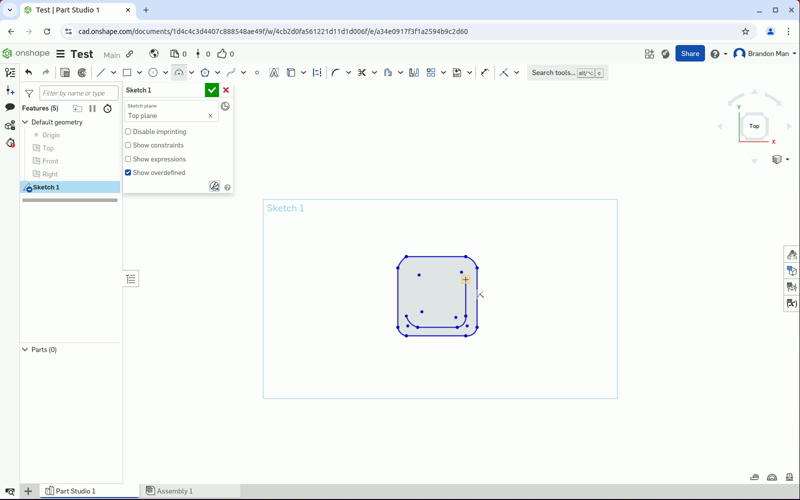
scroll(-6)
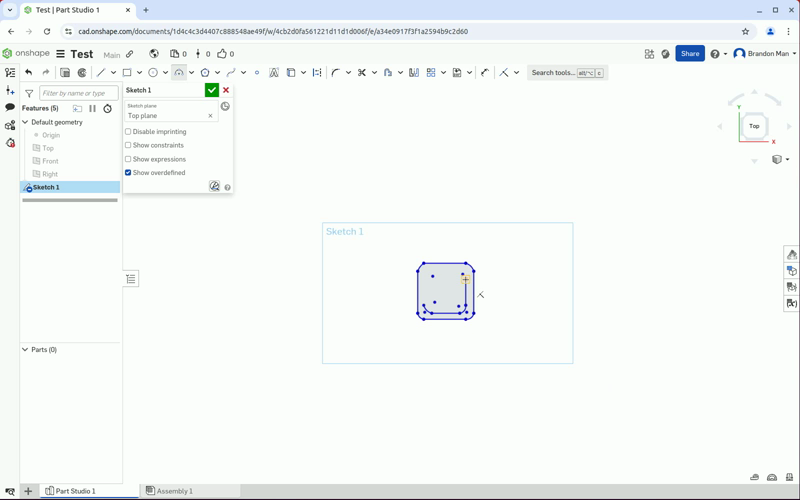
scroll(-6)
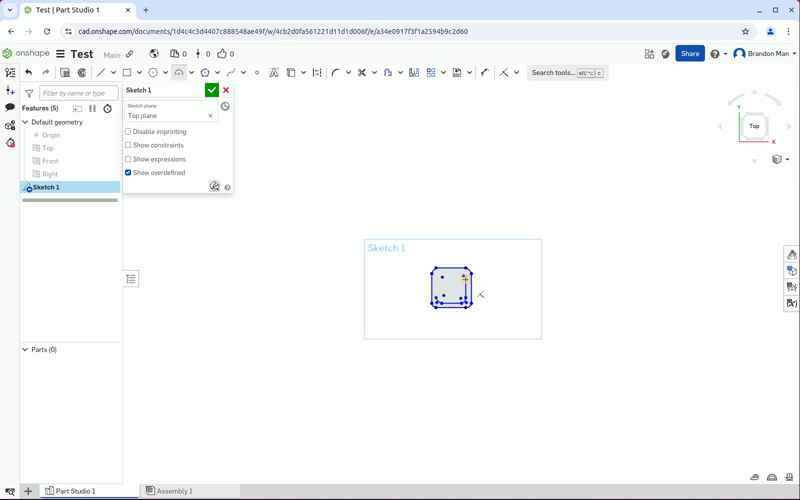
scroll(-6)
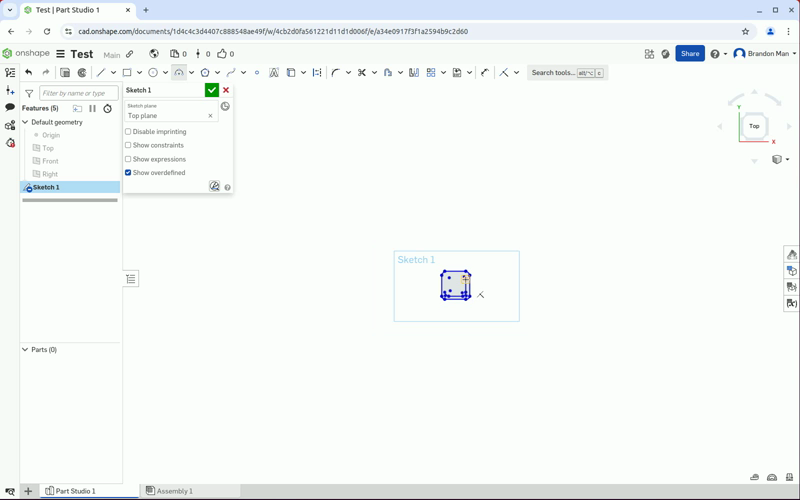
scroll(-6)
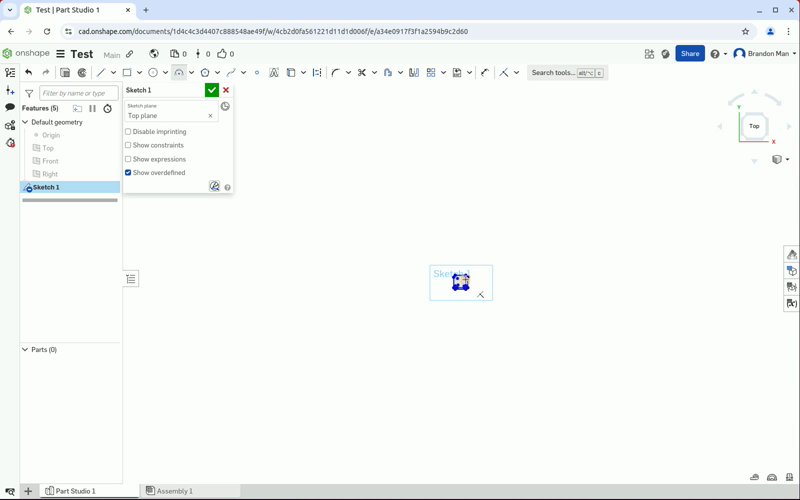
key_down(shift)
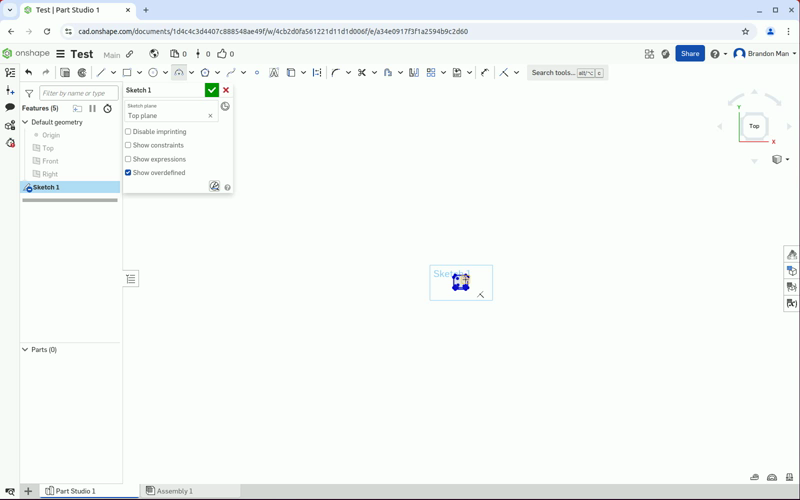
mouse_move(464, 277)
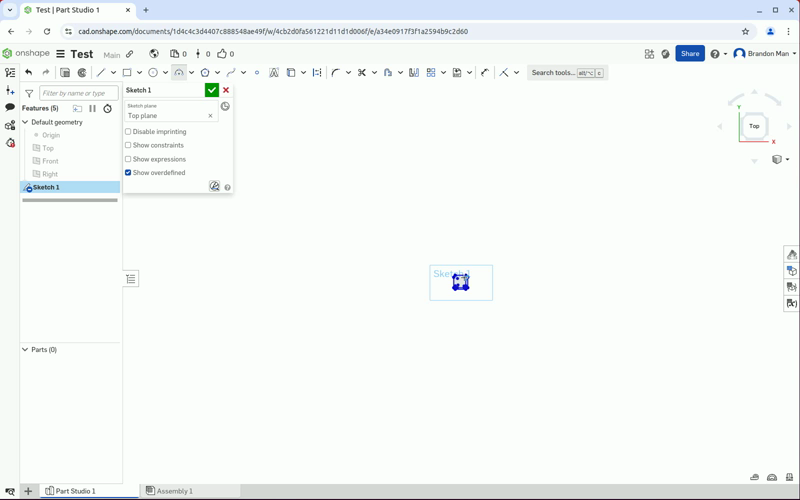
scroll(6)
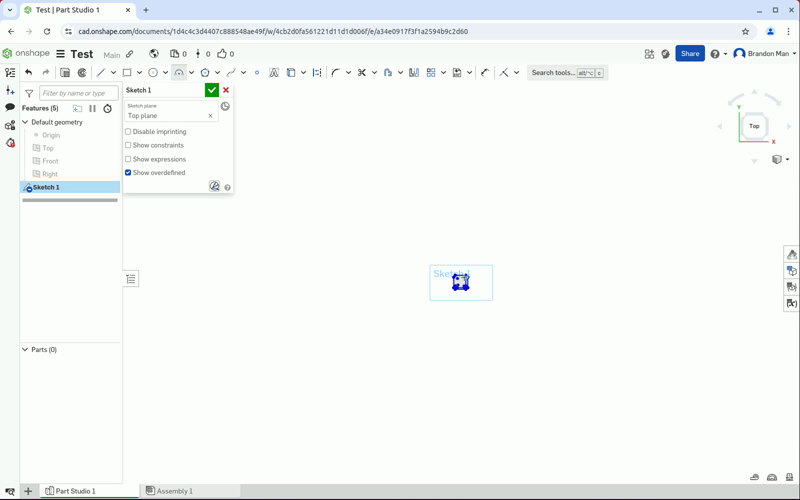
scroll(6)
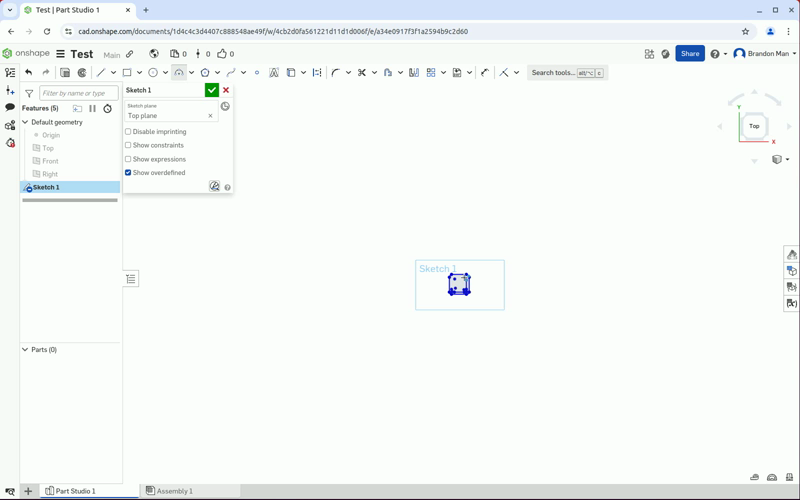
scroll(6)
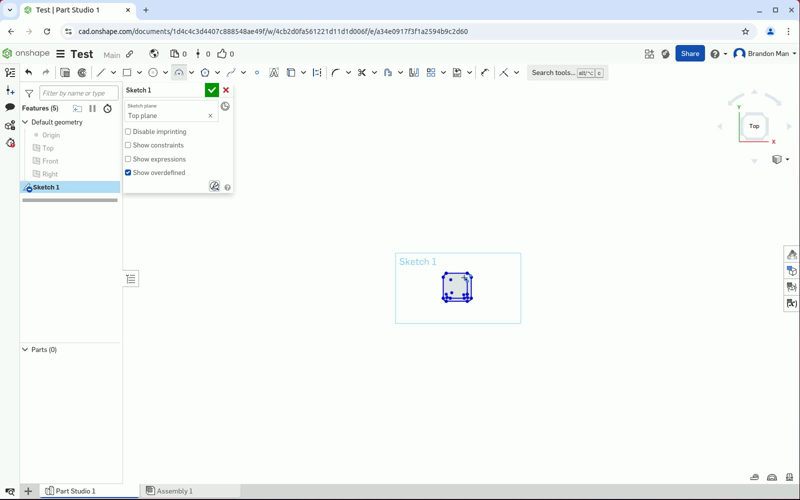
scroll(6)
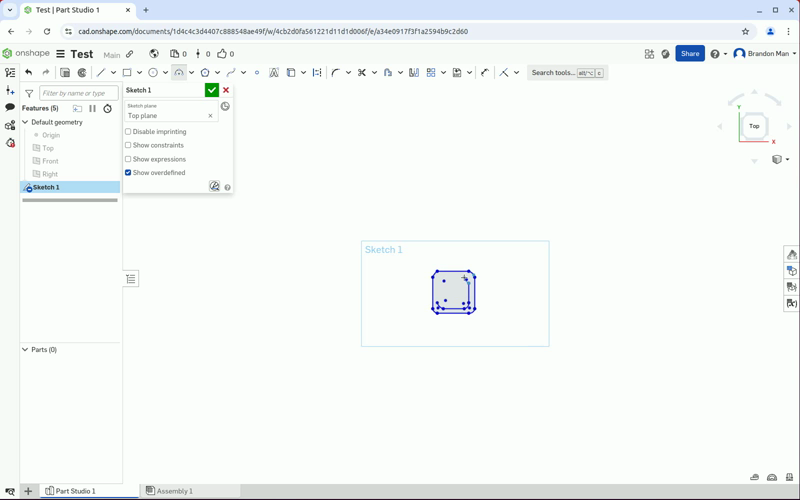
scroll(6)
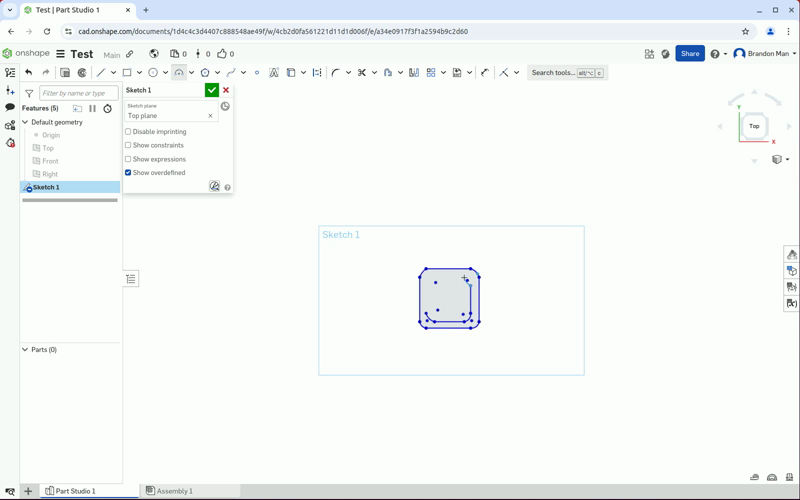
scroll(6)
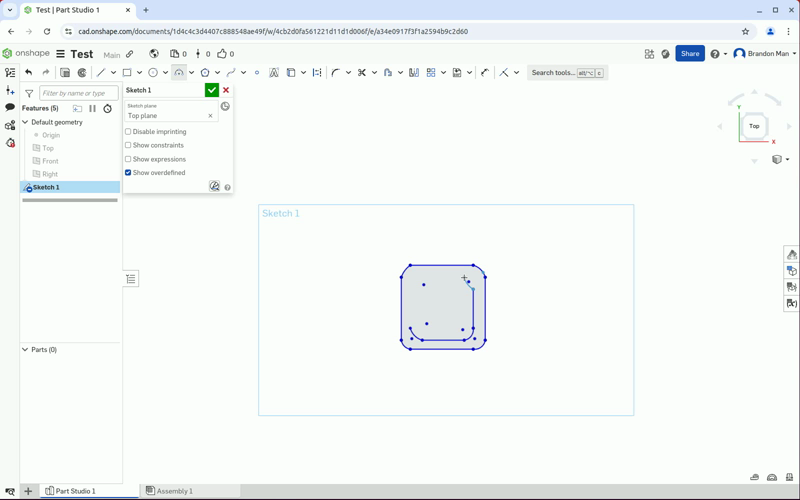
scroll(6)
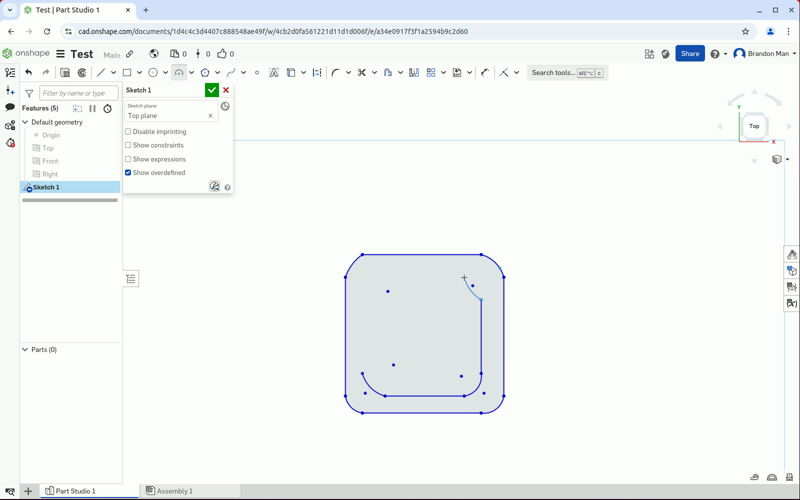
click(464, 277)
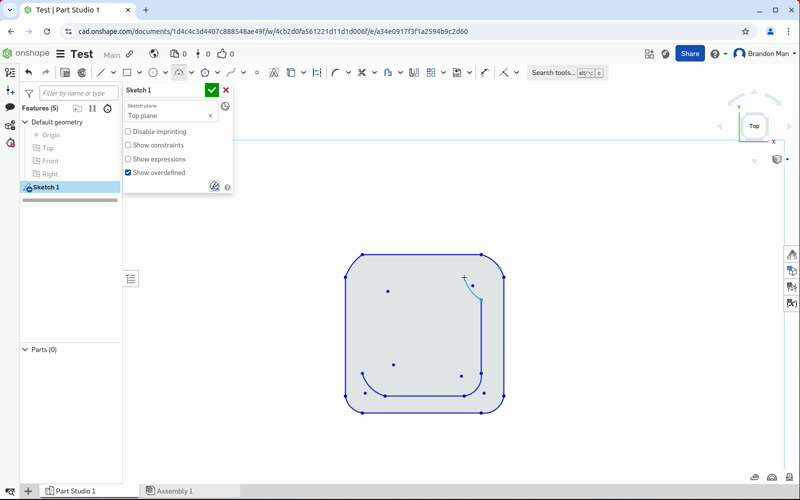
scroll(-6)
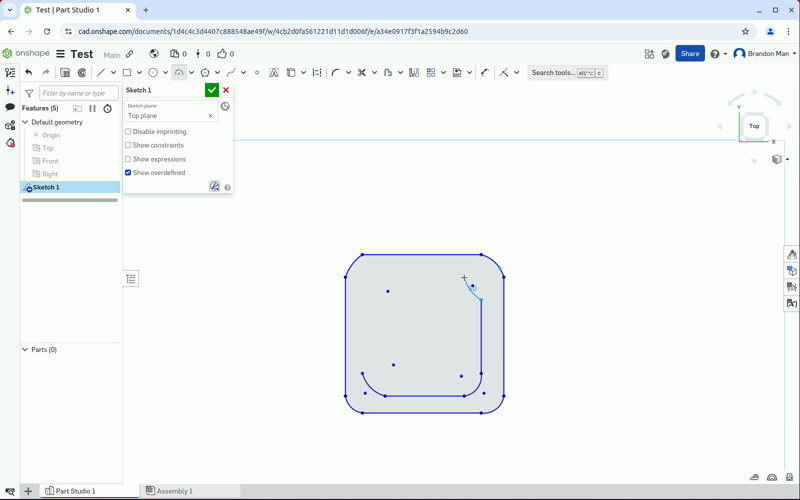
scroll(-6)
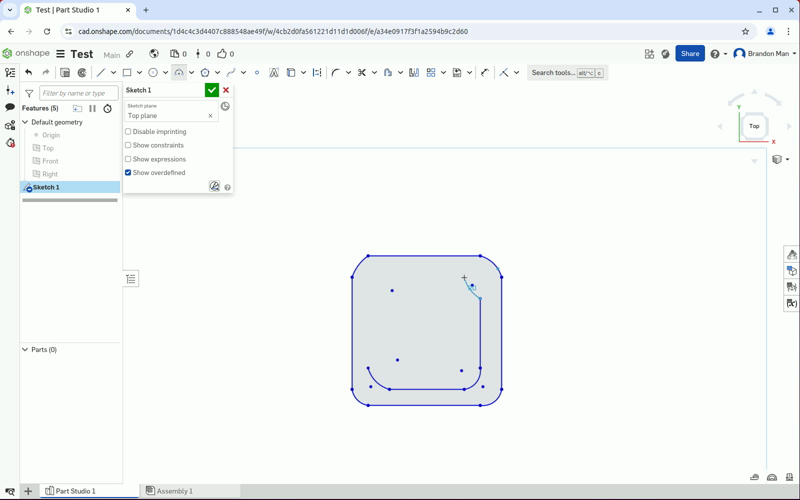
scroll(-6)
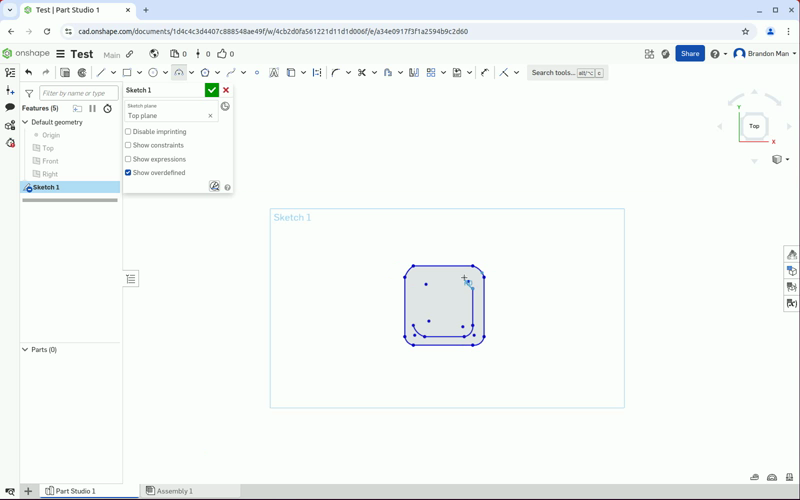
scroll(-6)
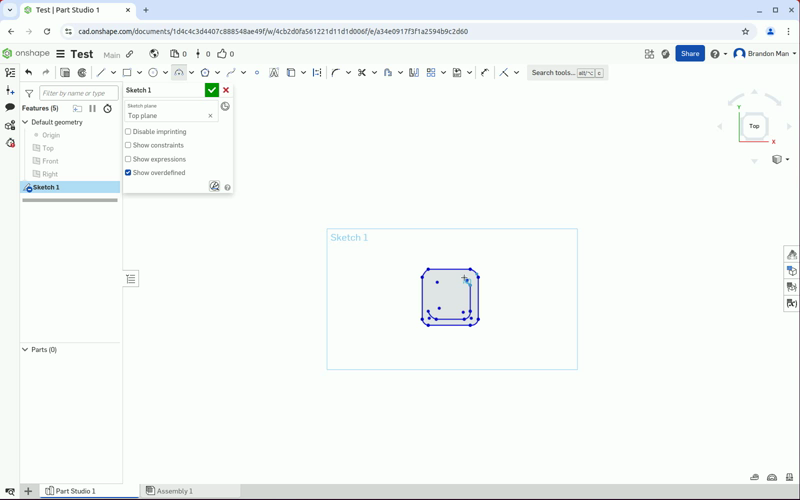
scroll(-6)
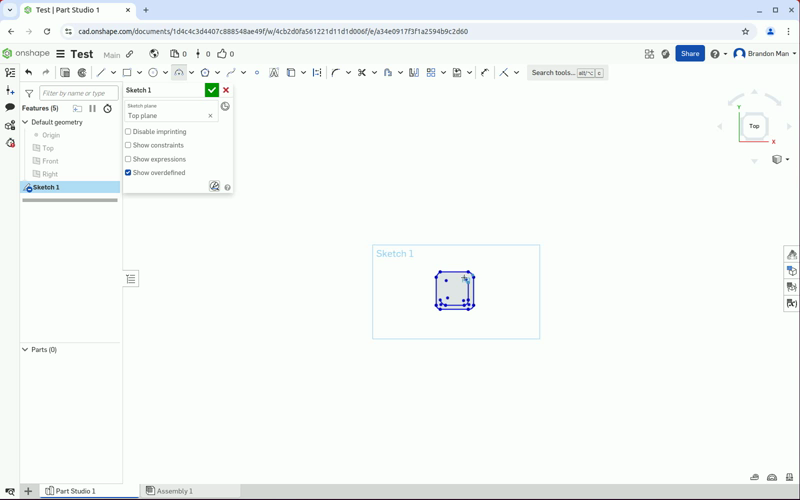
scroll(-6)
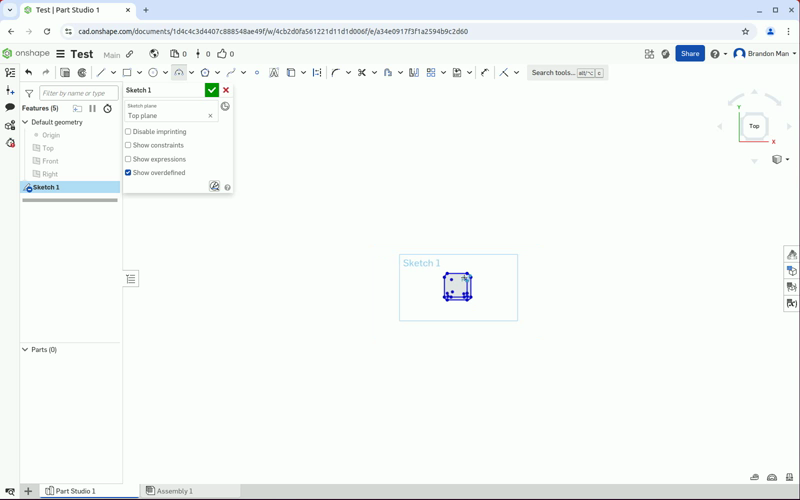
scroll(-6)
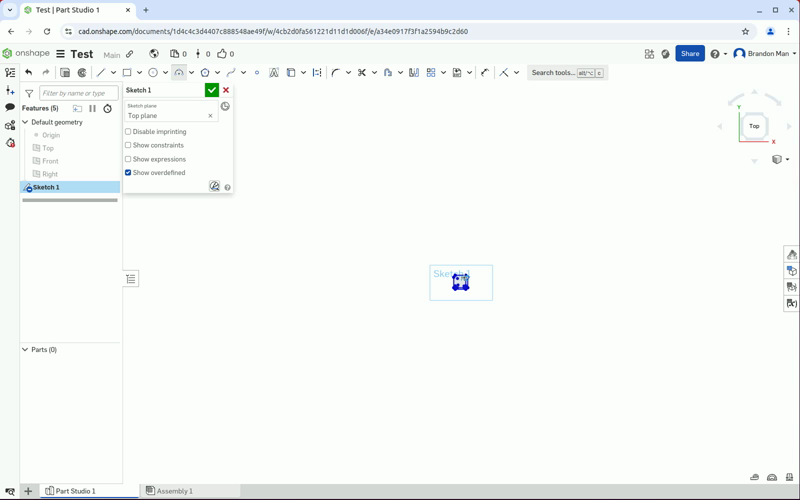
mouse_move(465, 277)
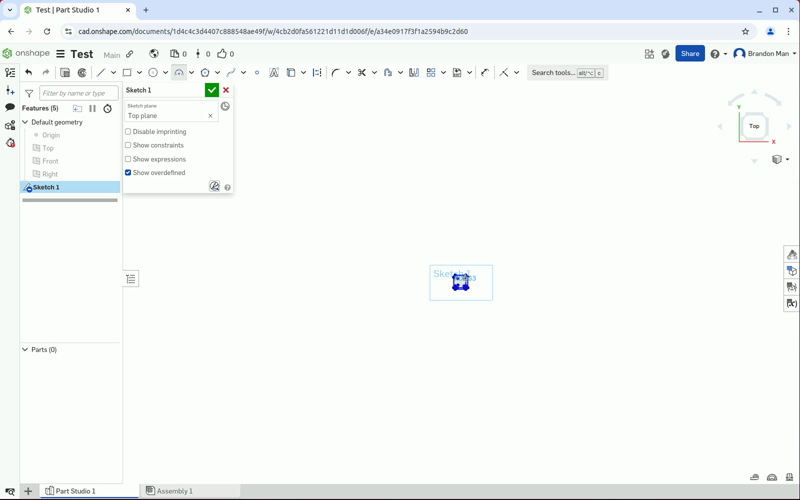
scroll(6)
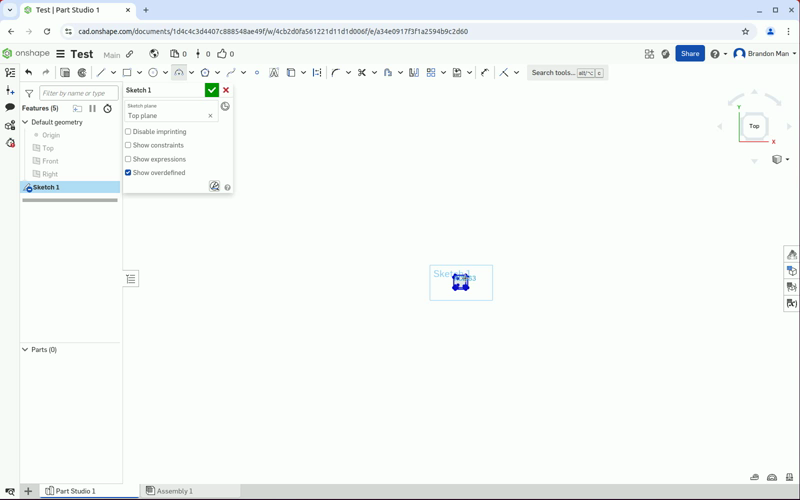
scroll(6)
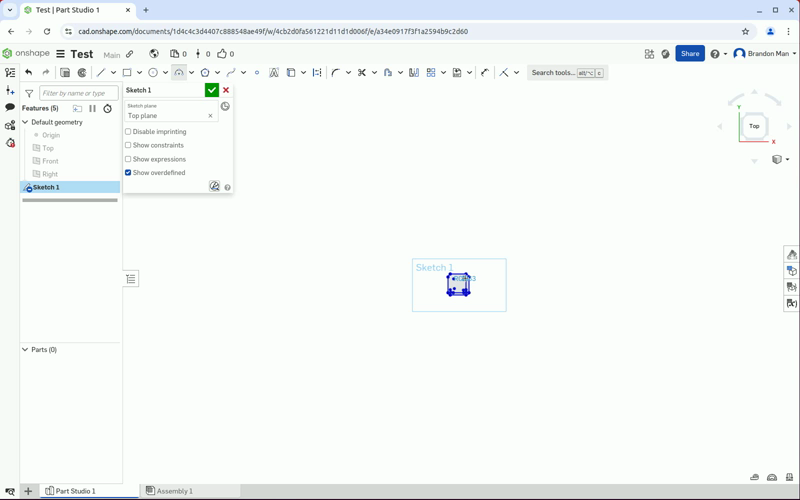
scroll(6)
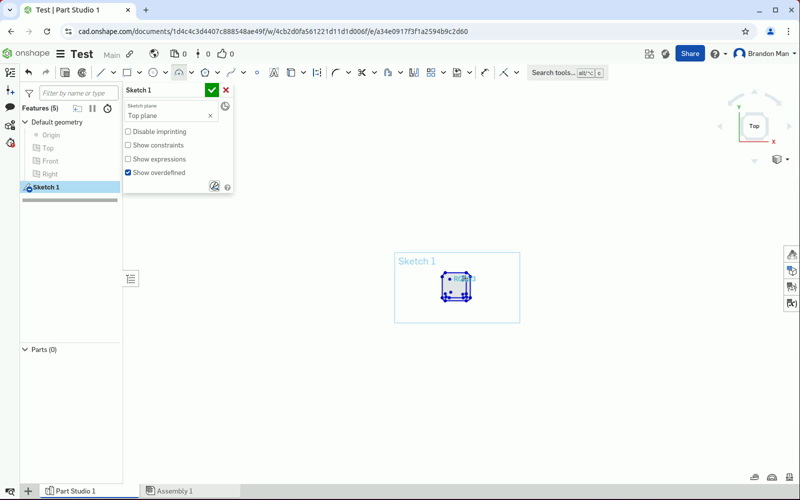
scroll(6)
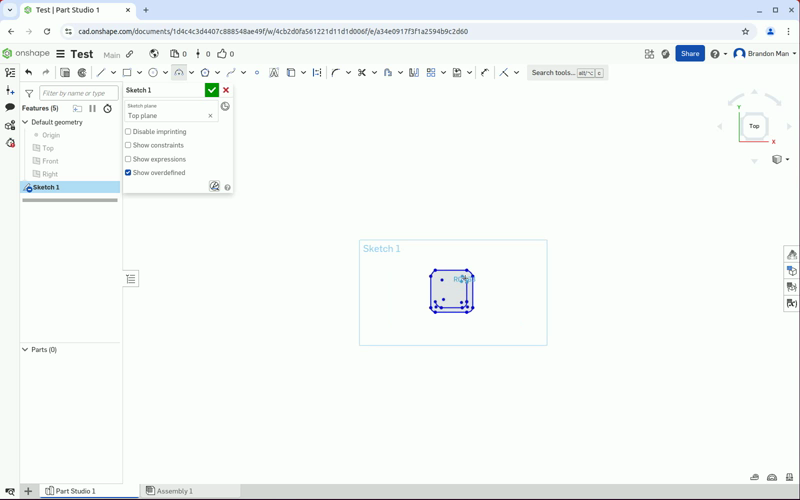
scroll(6)
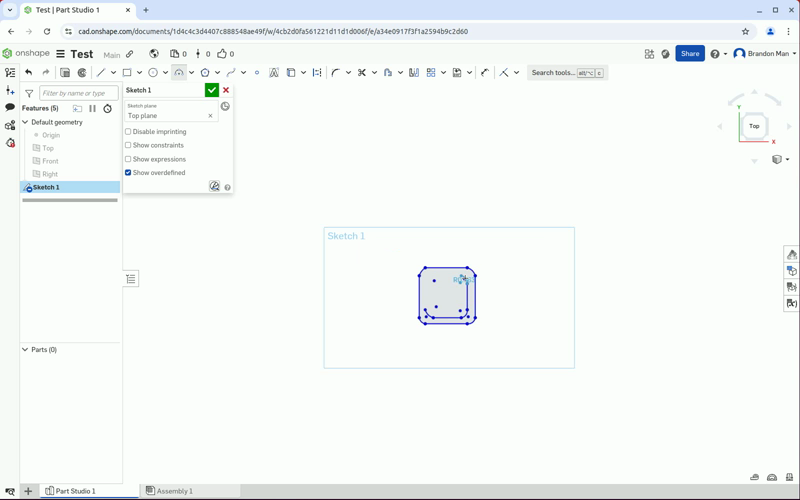
scroll(6)
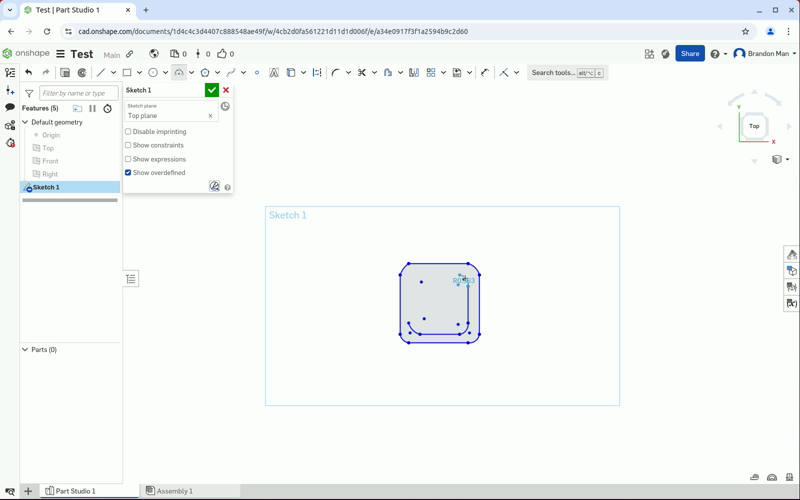
scroll(6)
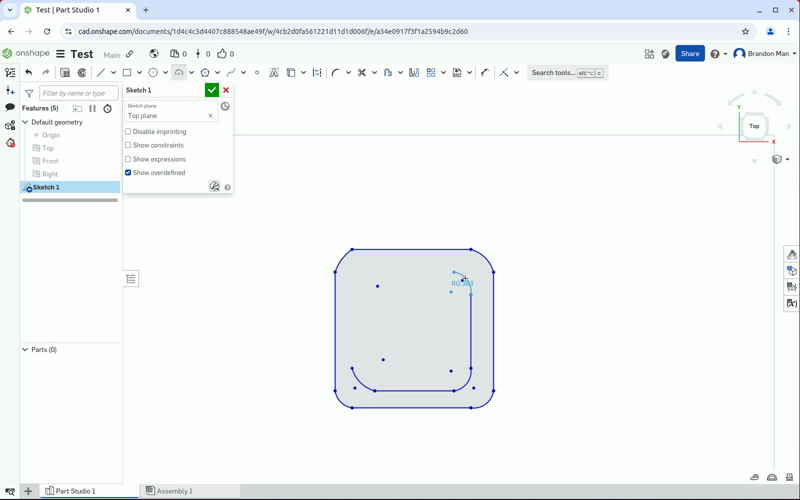
click(465, 277)
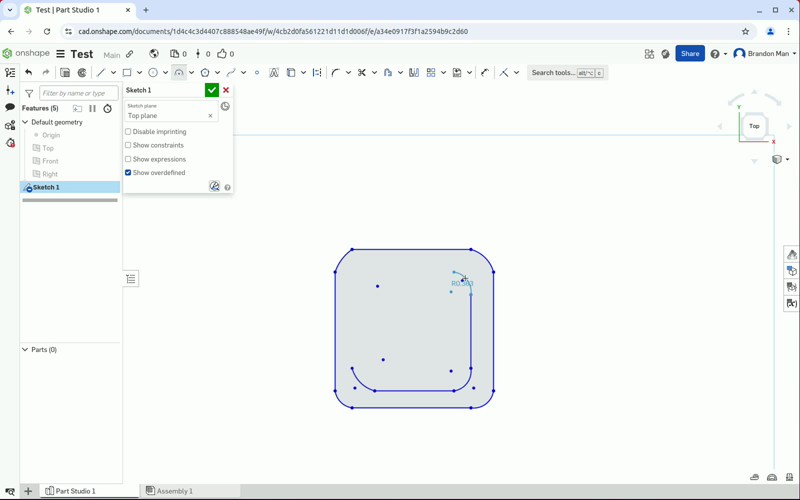
scroll(-6)
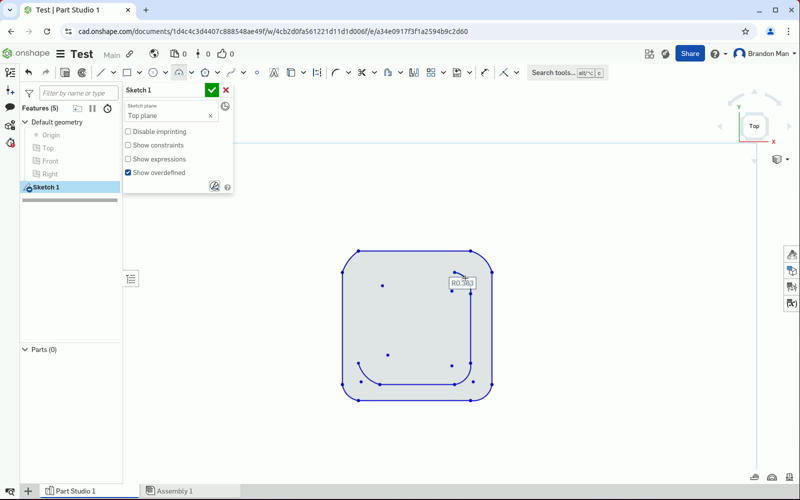
scroll(-6)
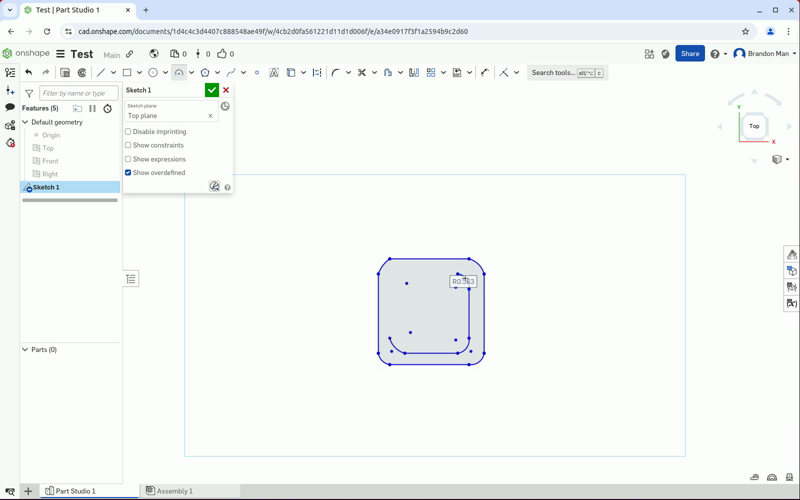
scroll(-6)
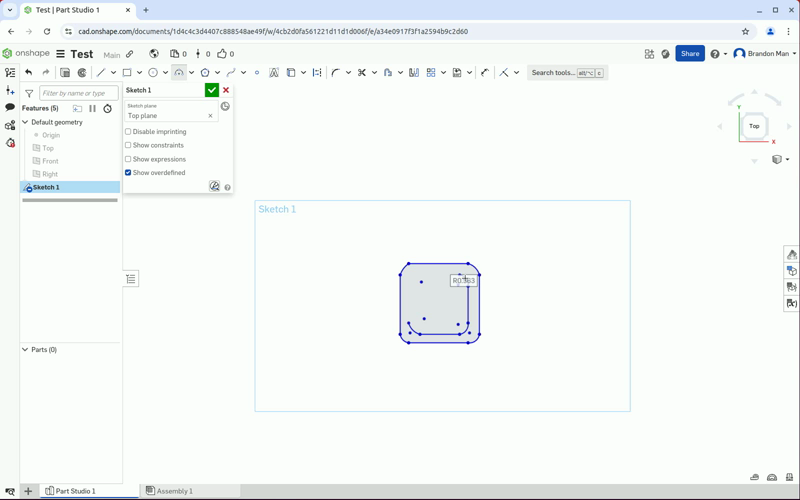
scroll(-6)
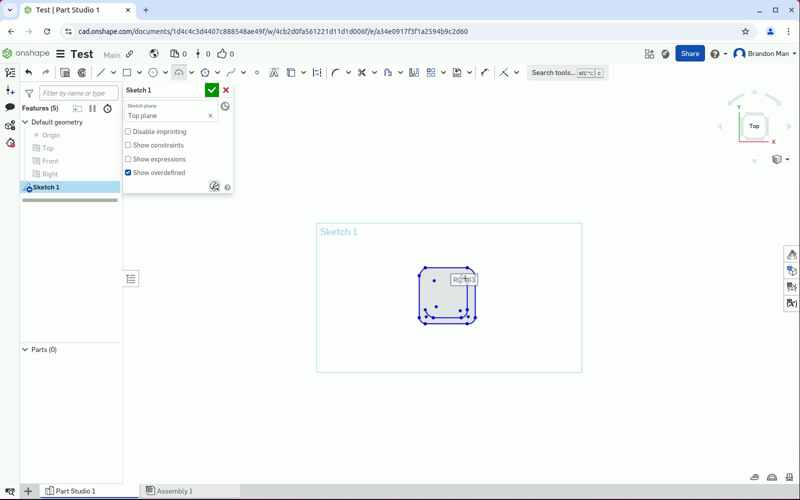
scroll(-6)
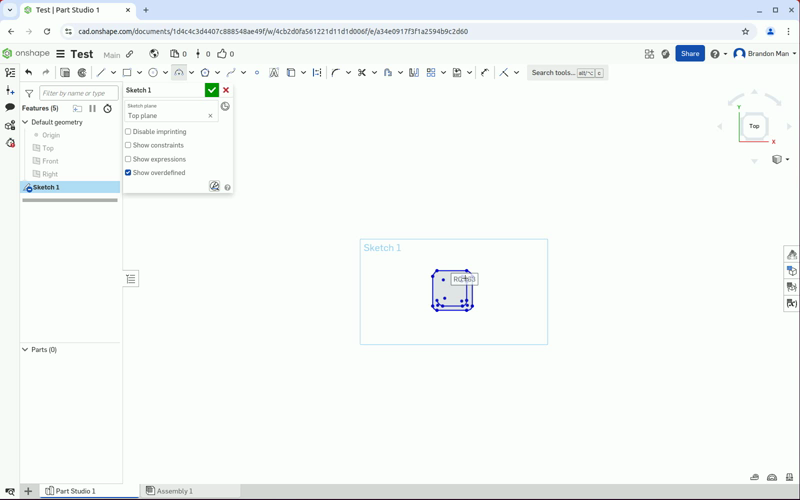
scroll(-6)
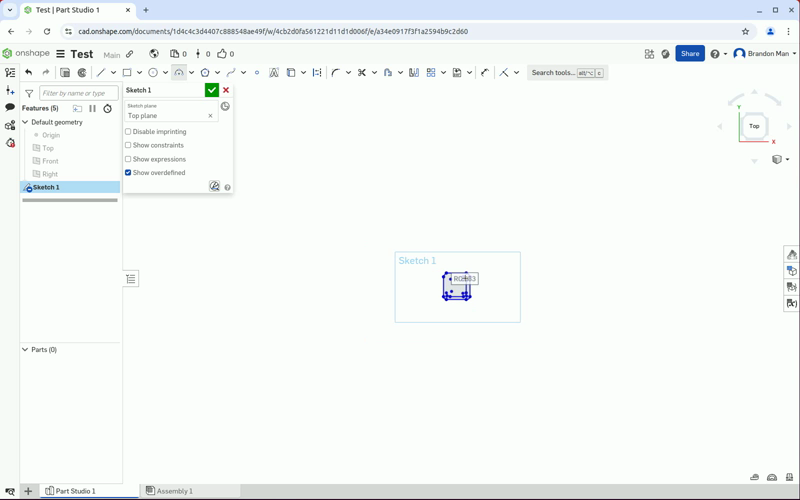
scroll(-6)
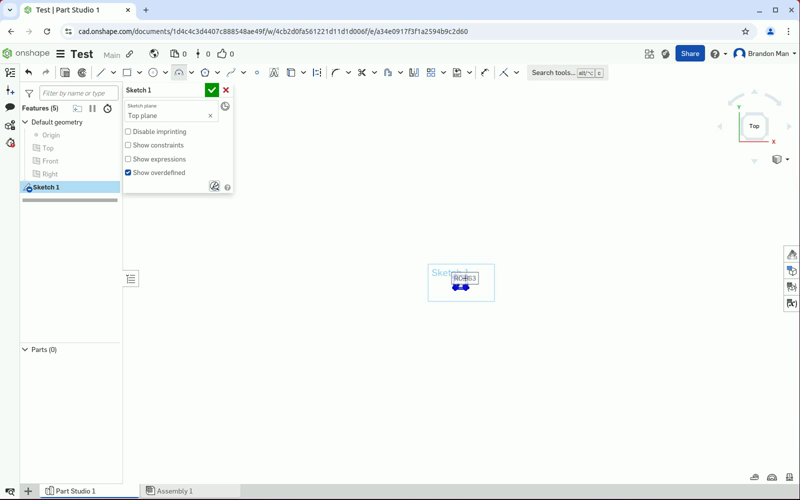
key_up(shift)
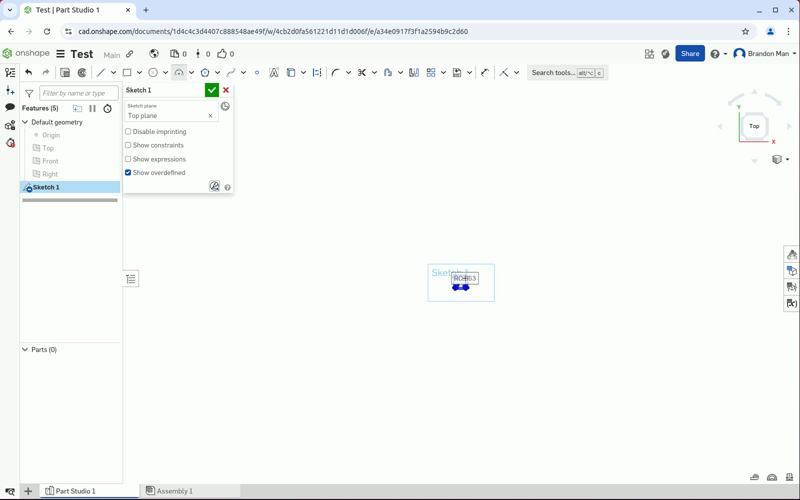
key(esc)
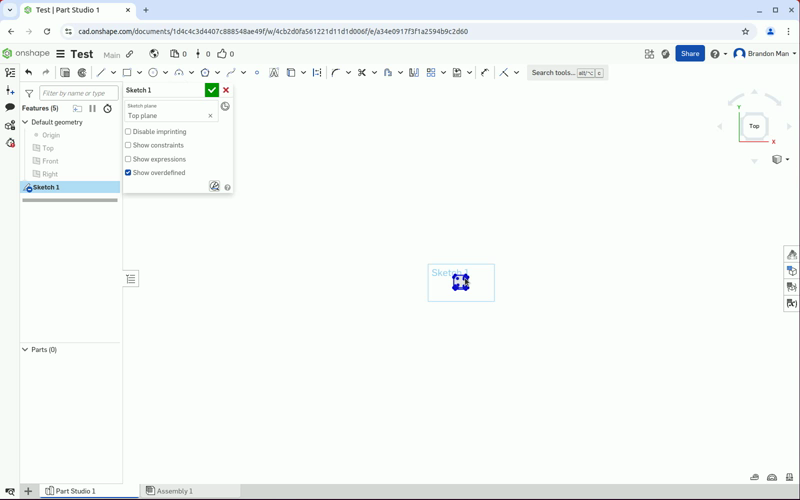
key(l)
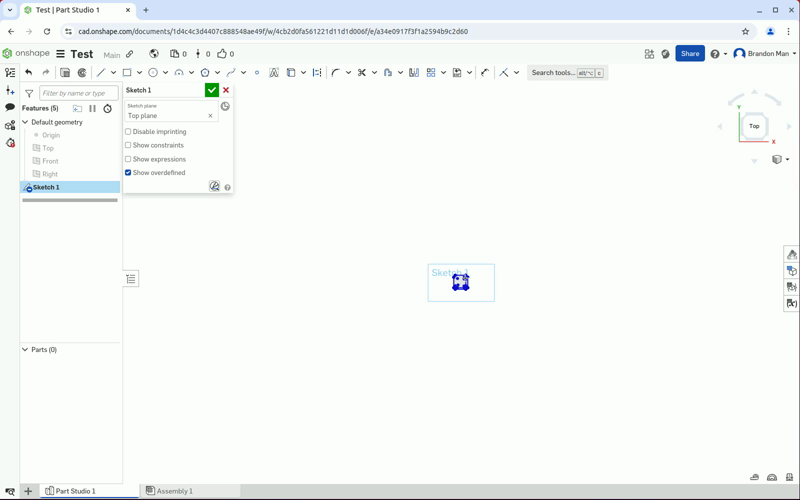
mouse_move(464, 277)
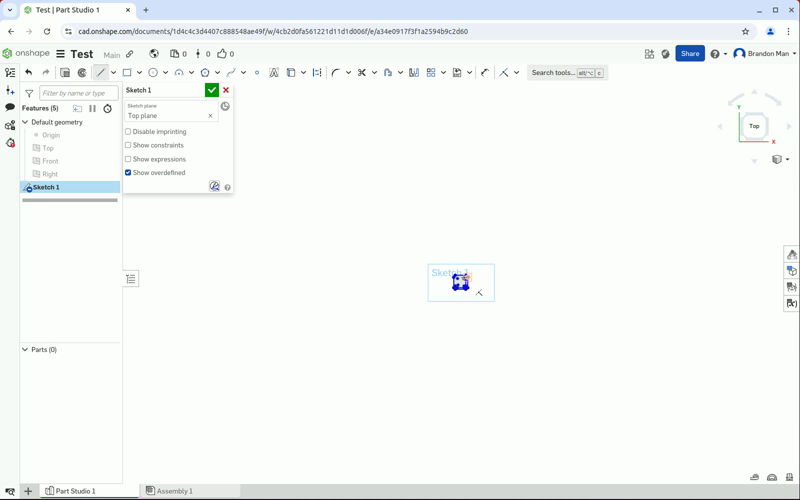
scroll(6)
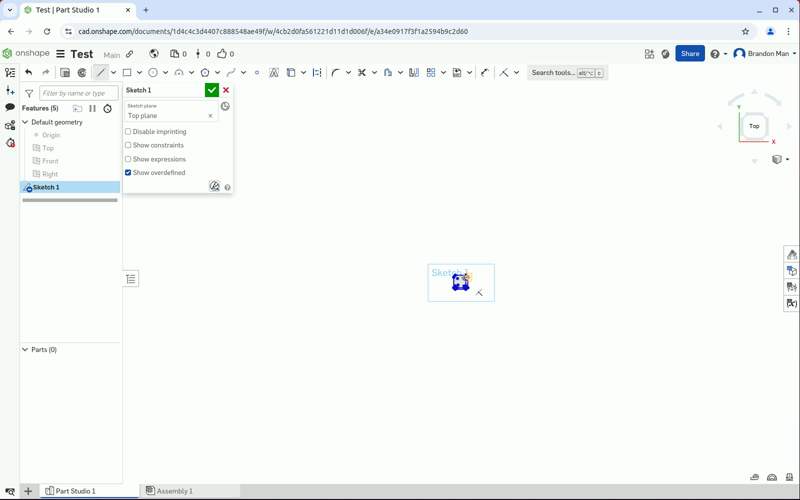
scroll(6)
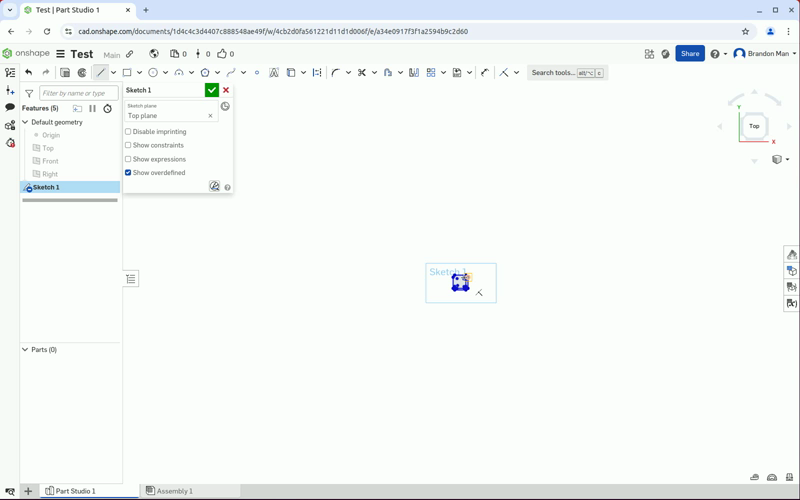
scroll(6)
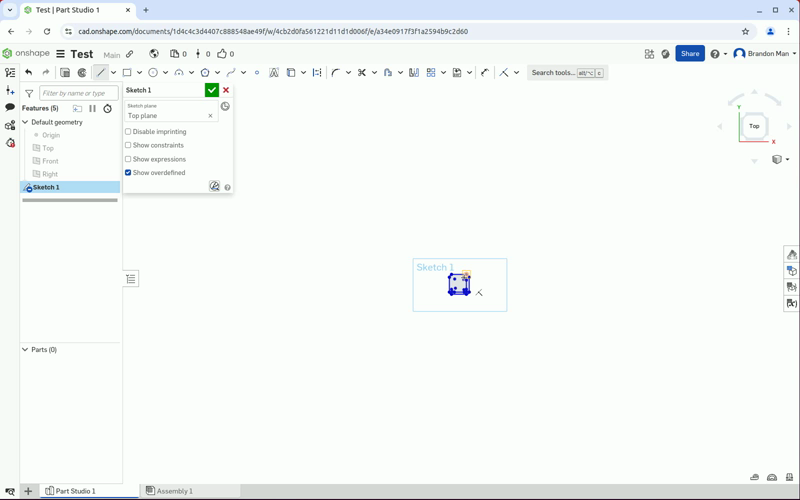
scroll(6)
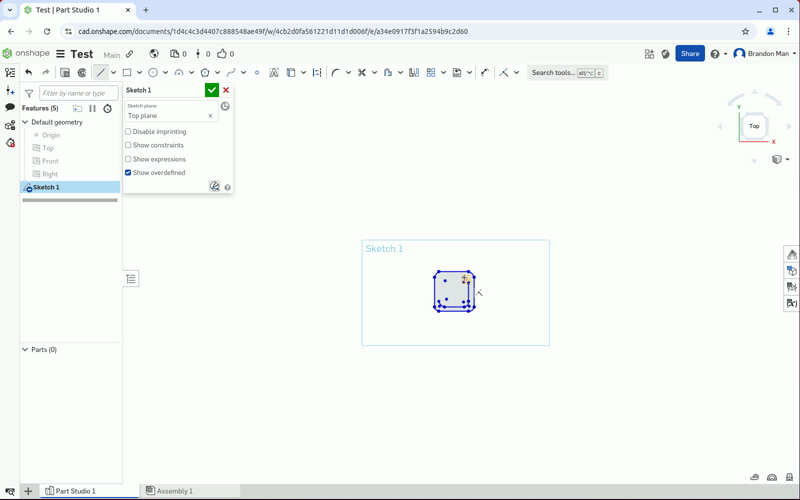
scroll(6)
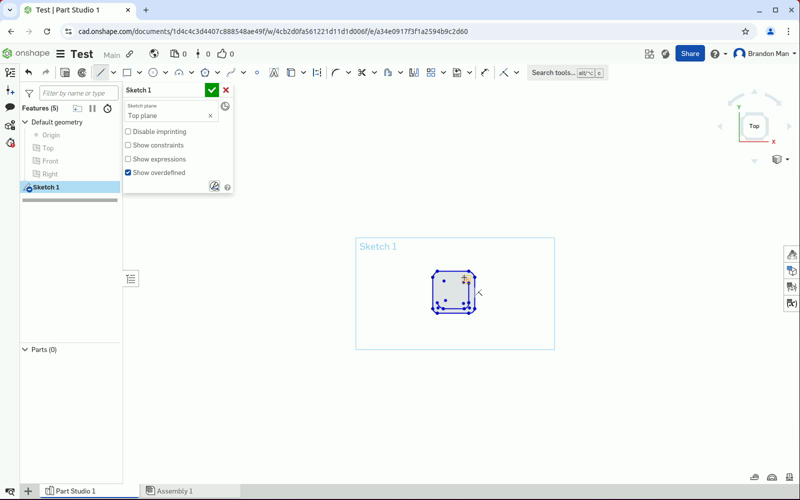
scroll(6)
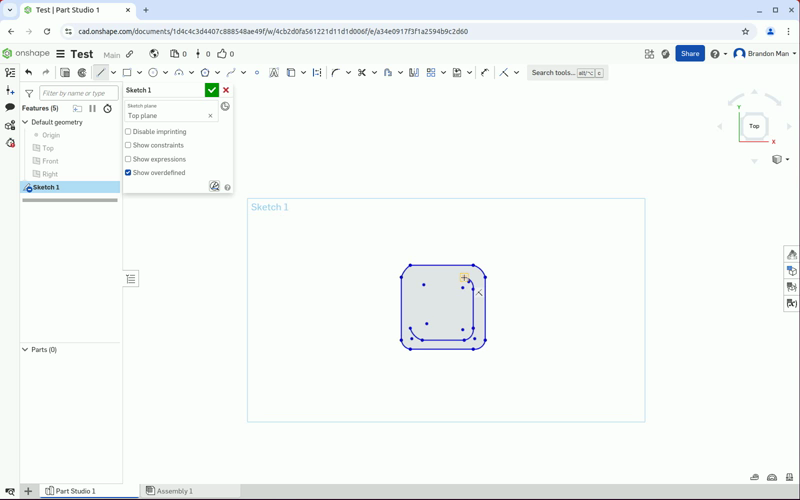
scroll(6)
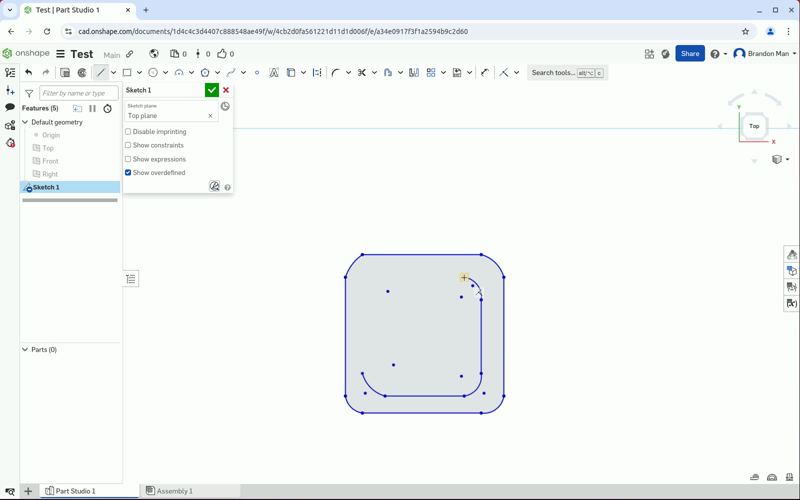
click(464, 277)
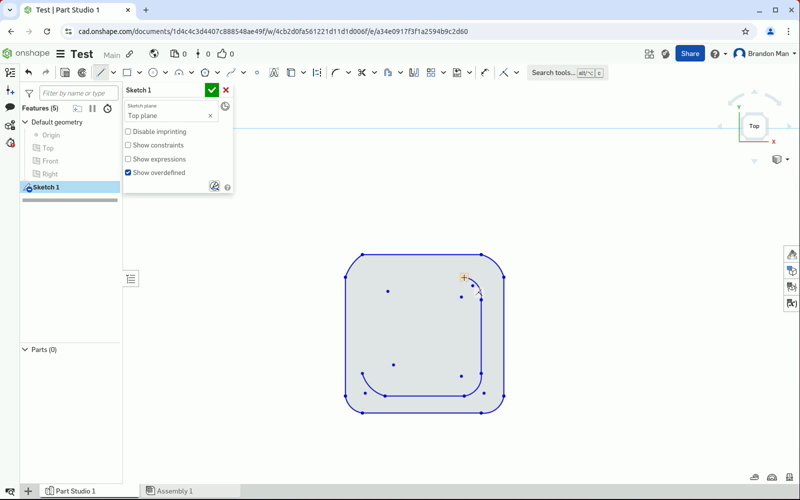
scroll(-6)
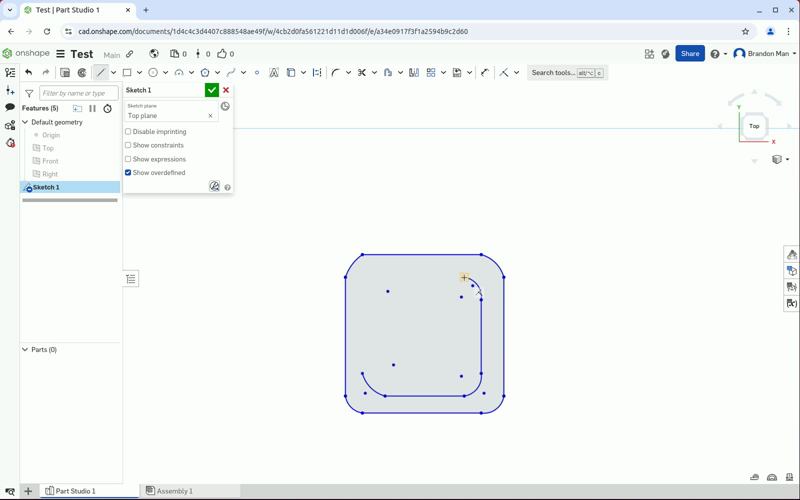
scroll(-6)
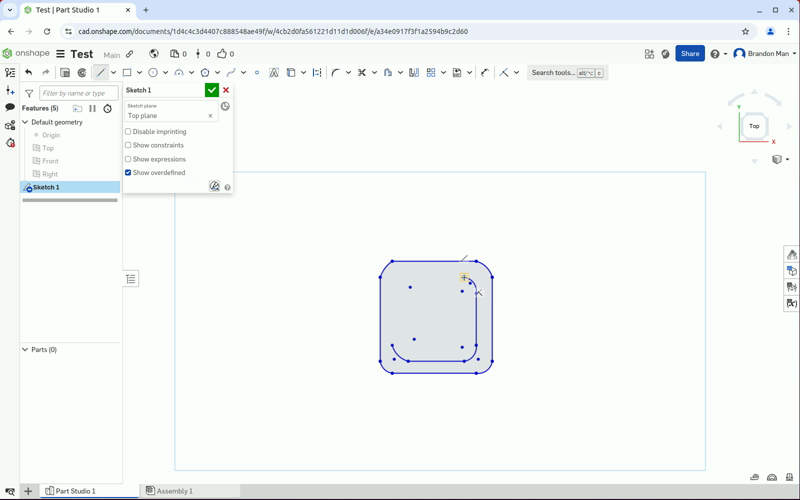
scroll(-6)
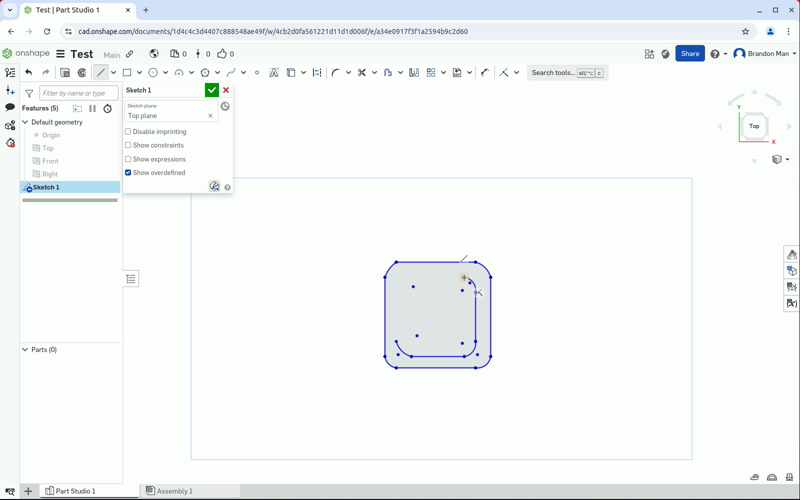
scroll(-6)
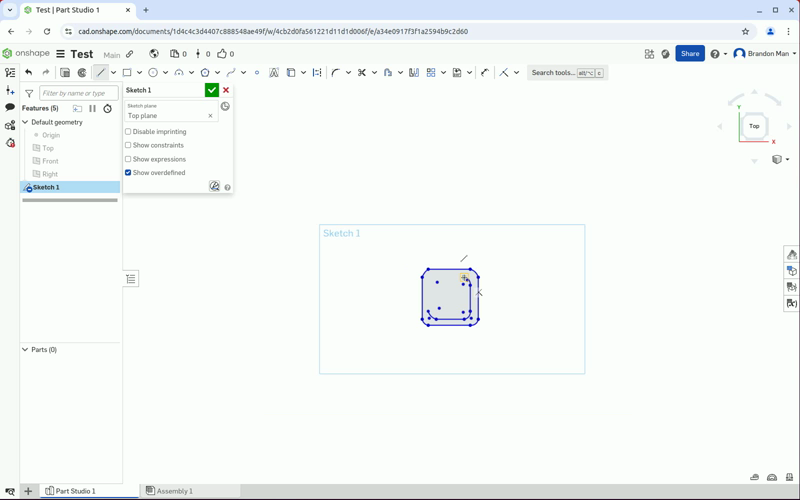
scroll(-6)
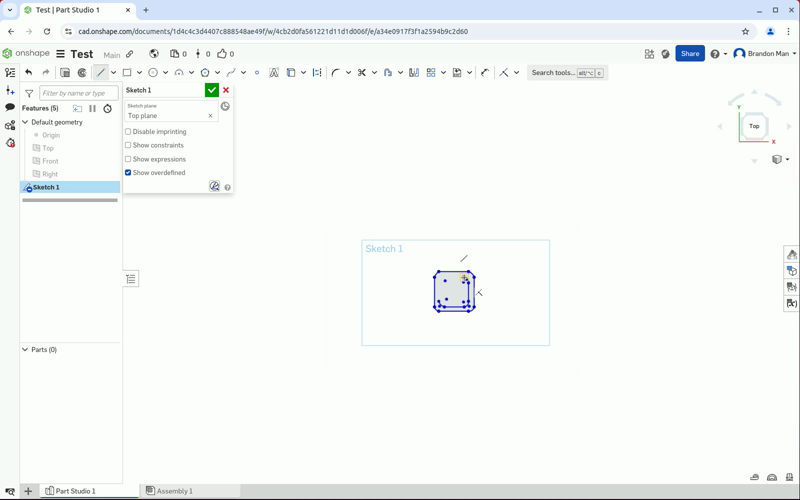
scroll(-6)
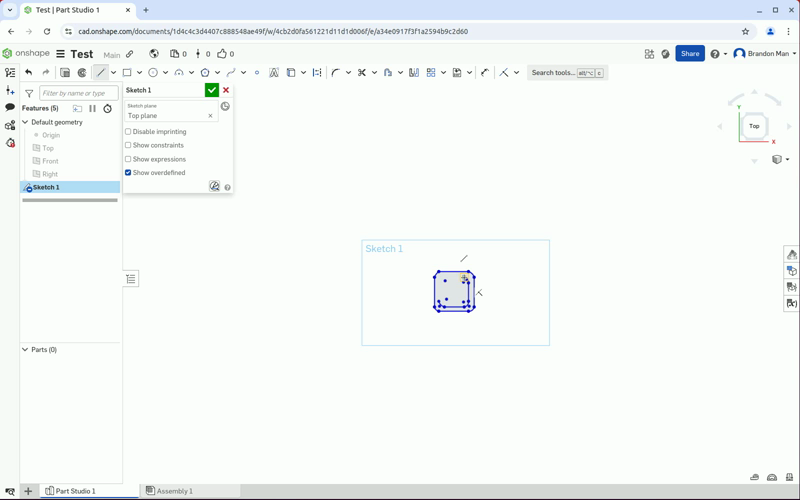
scroll(-6)
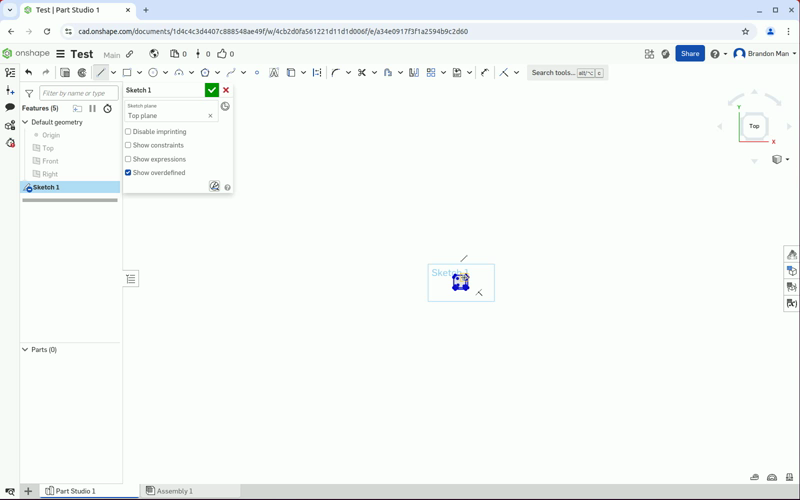
key_down(shift)
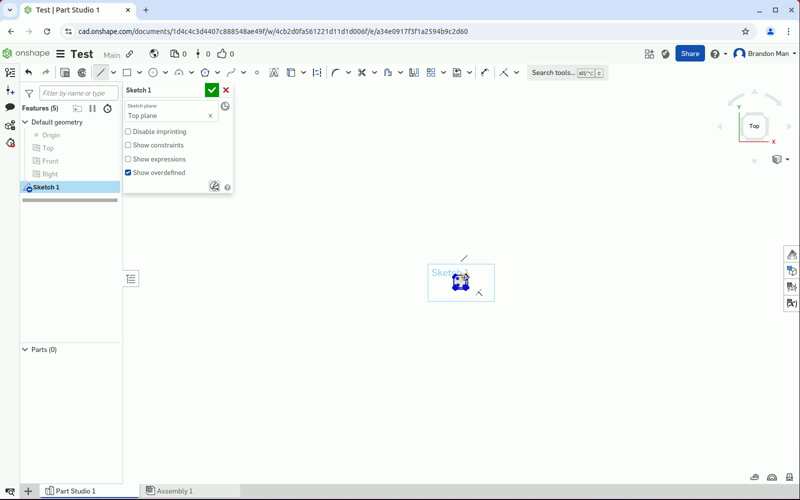
mouse_move(494, 277)
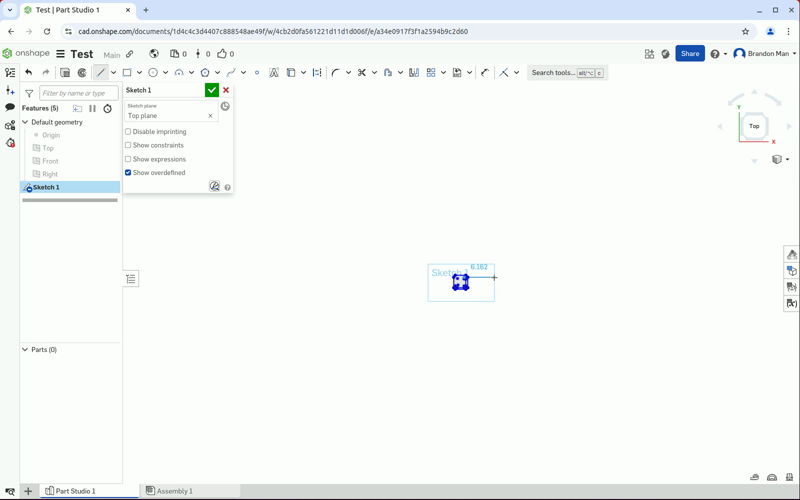
mouse_move(457, 277)
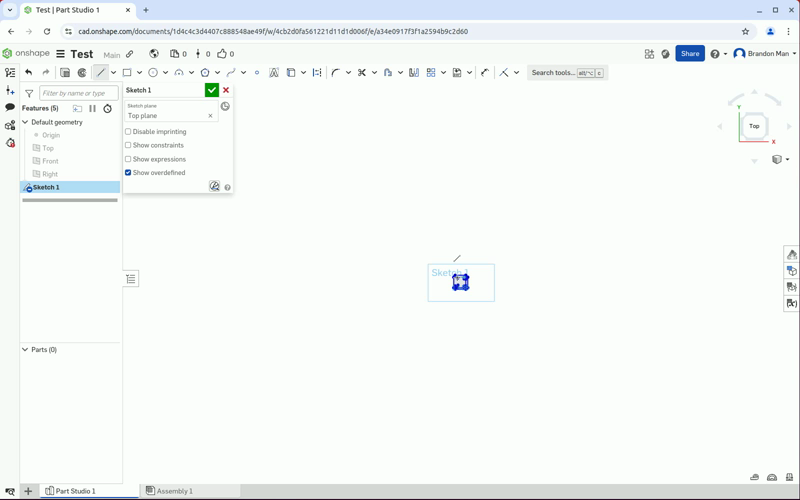
scroll(6)
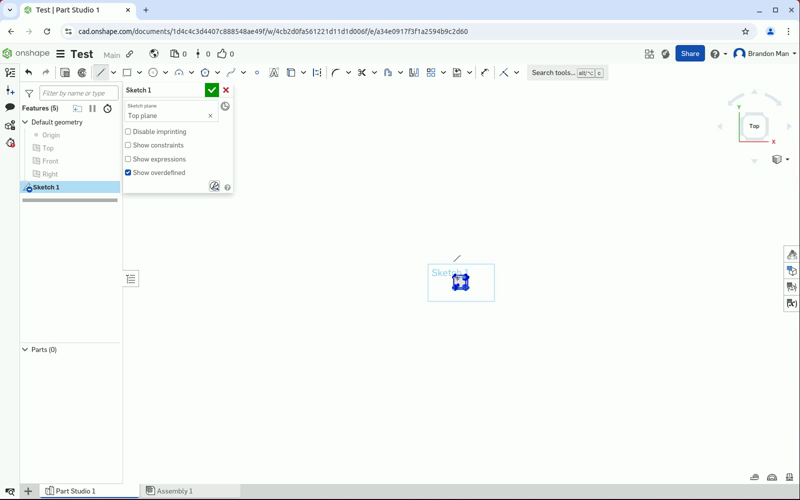
scroll(6)
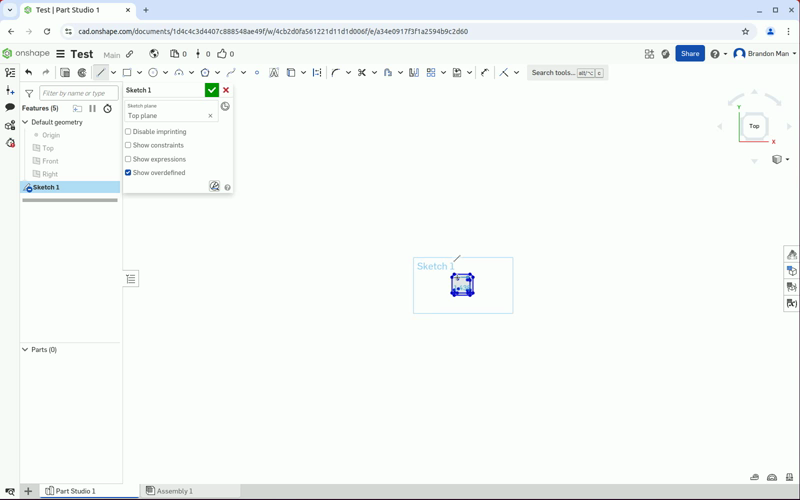
scroll(6)
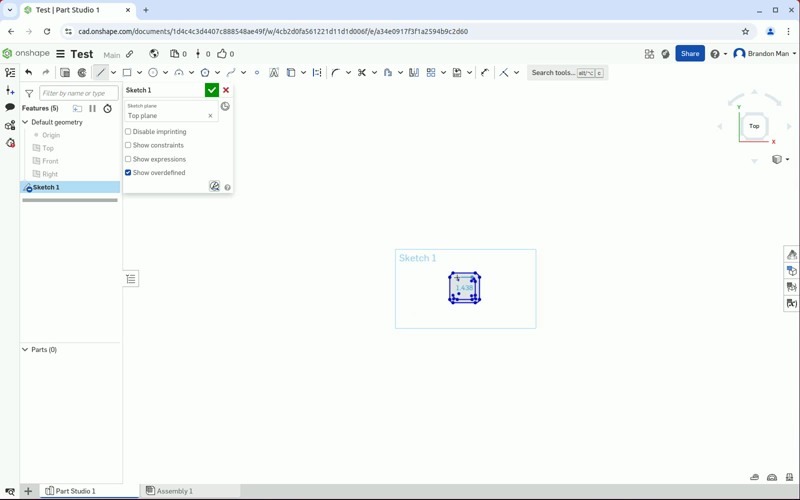
scroll(6)
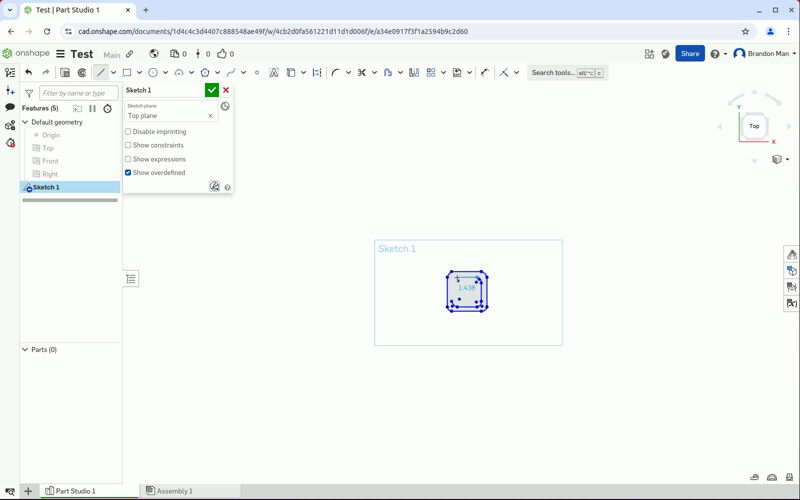
scroll(6)
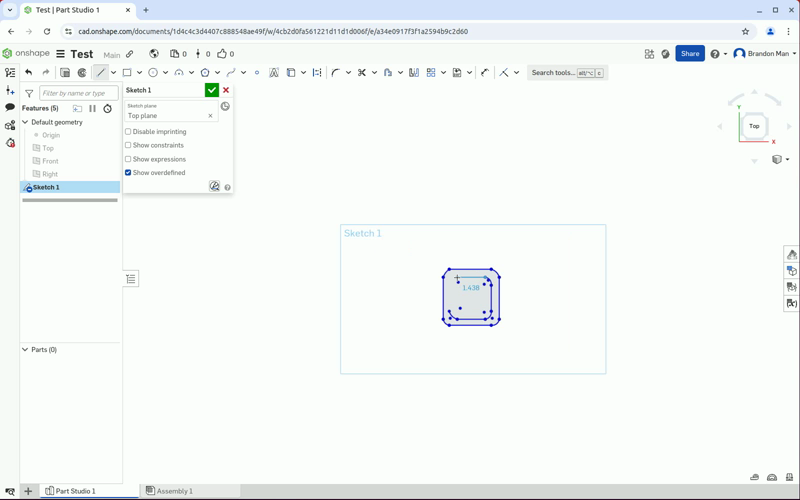
scroll(6)
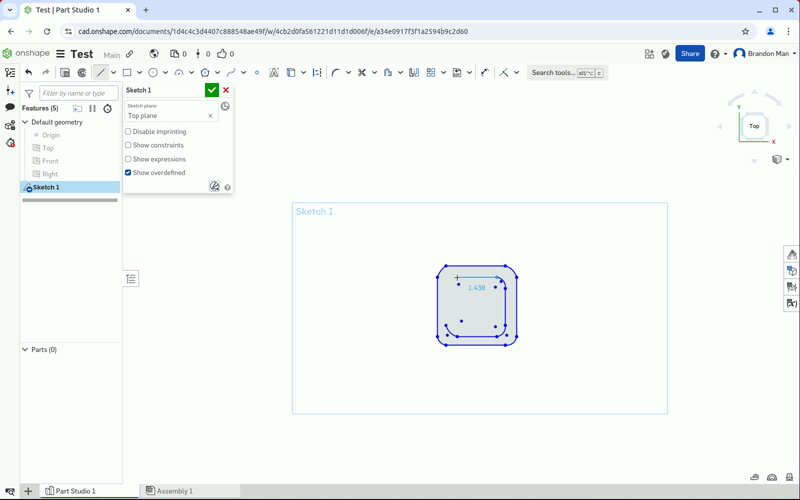
scroll(6)
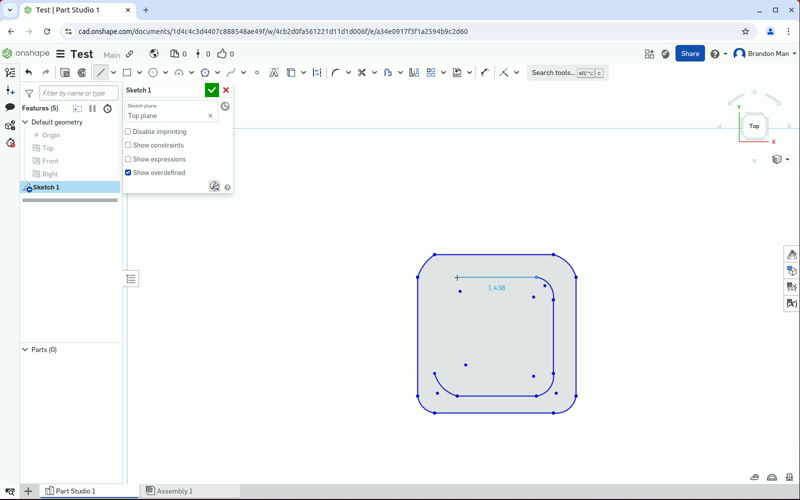
click(457, 277)
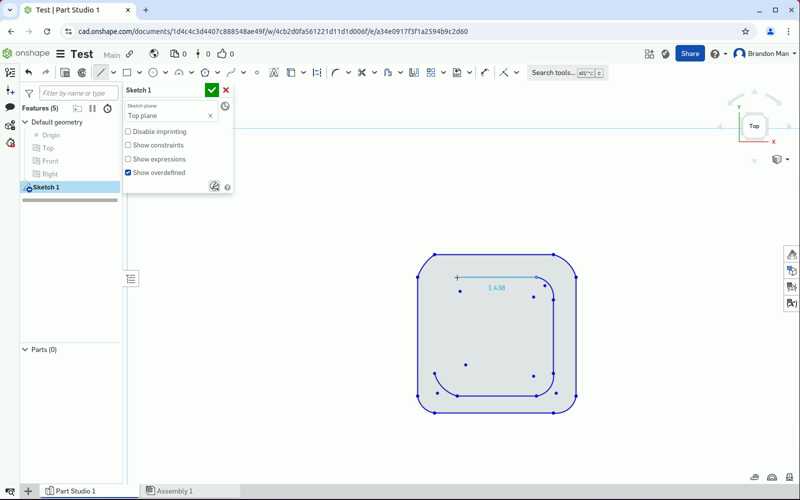
scroll(-6)
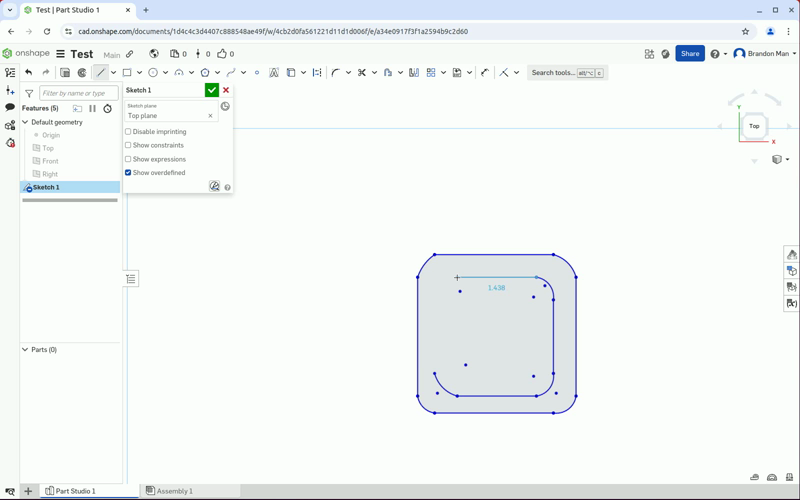
scroll(-6)
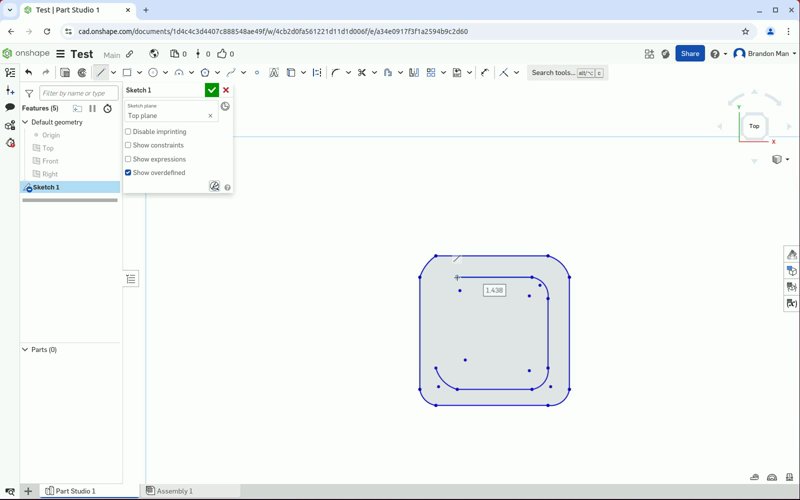
scroll(-6)
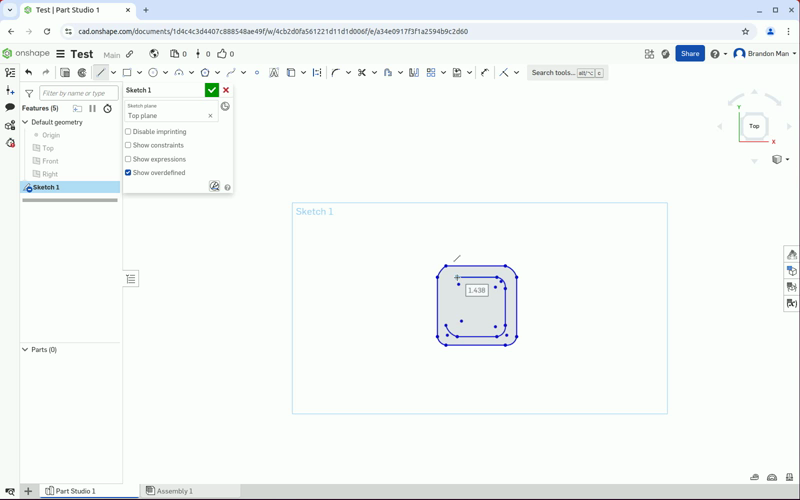
scroll(-6)
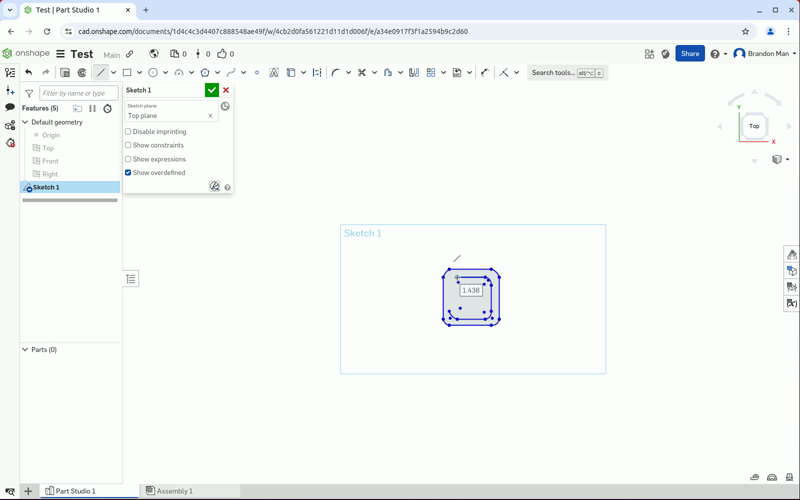
scroll(-6)
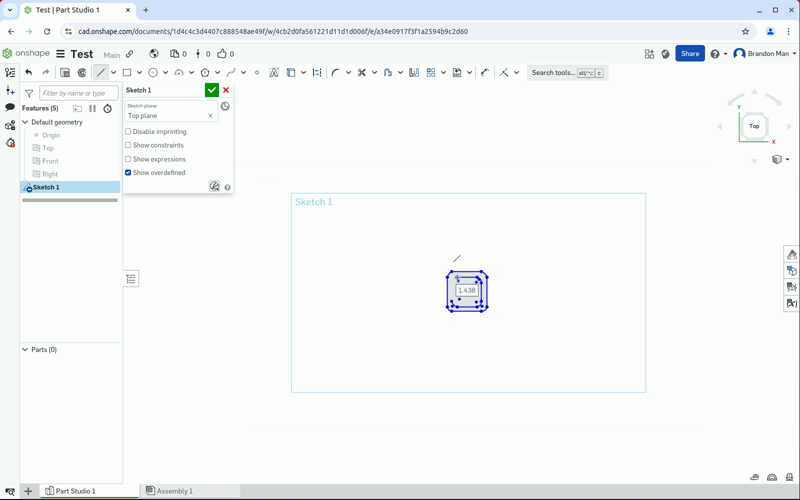
scroll(-6)
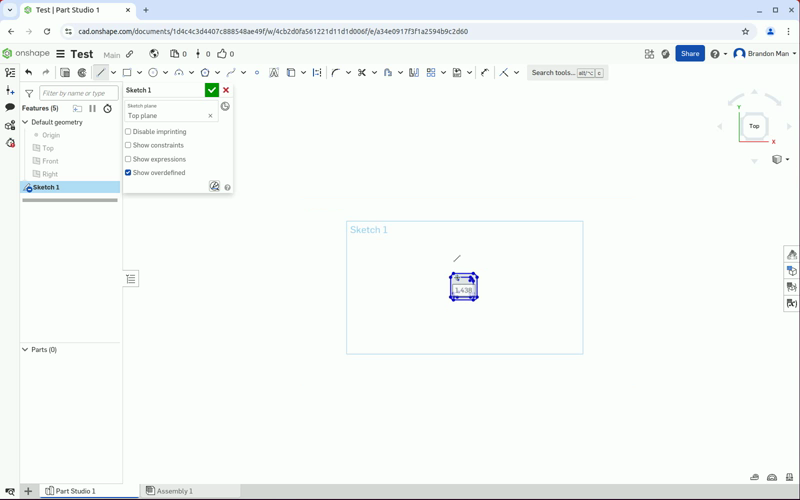
scroll(-6)
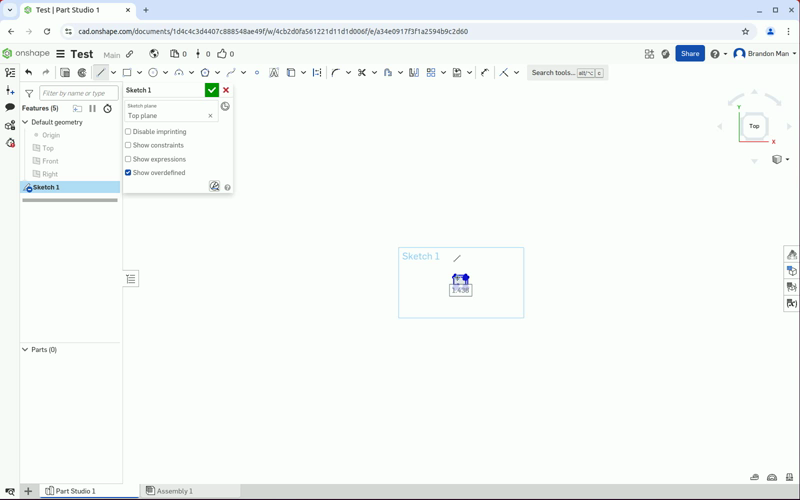
key_up(shift)
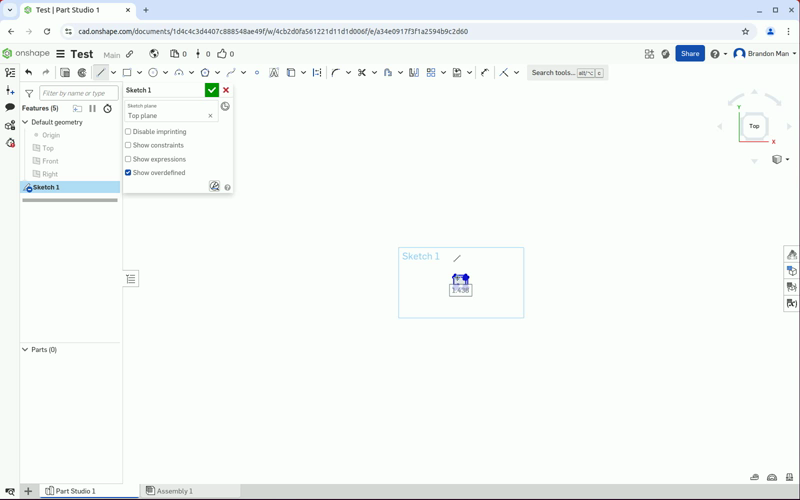
key(esc)
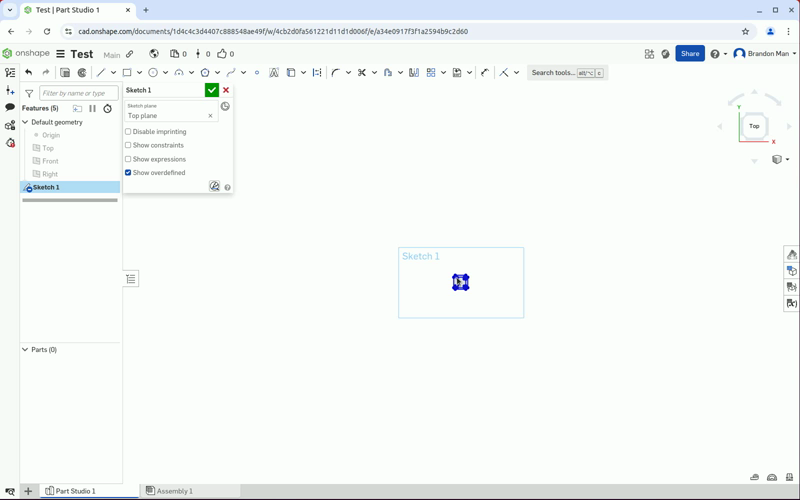
key(a)
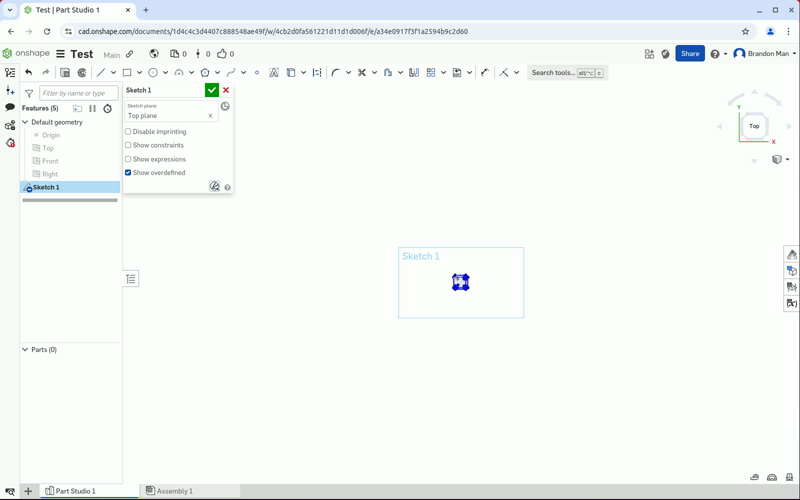
mouse_move(457, 277)
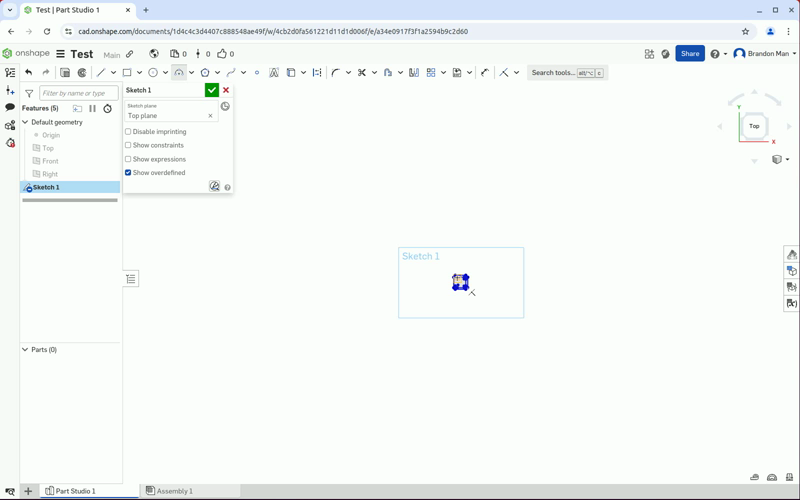
scroll(6)
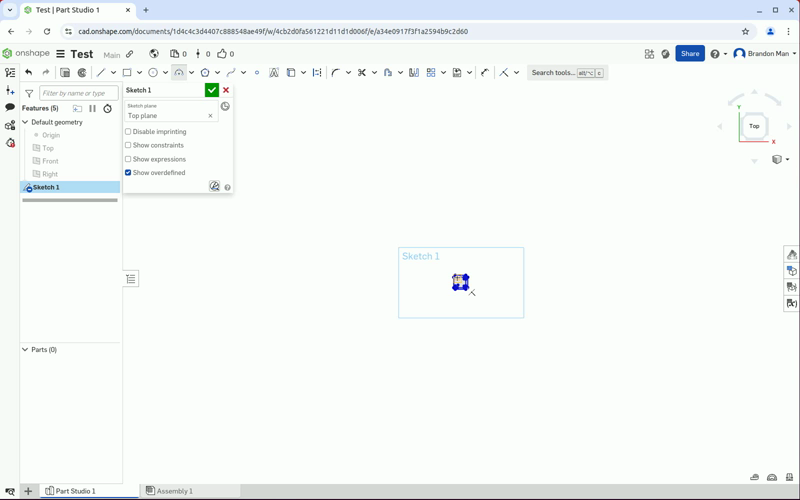
scroll(6)
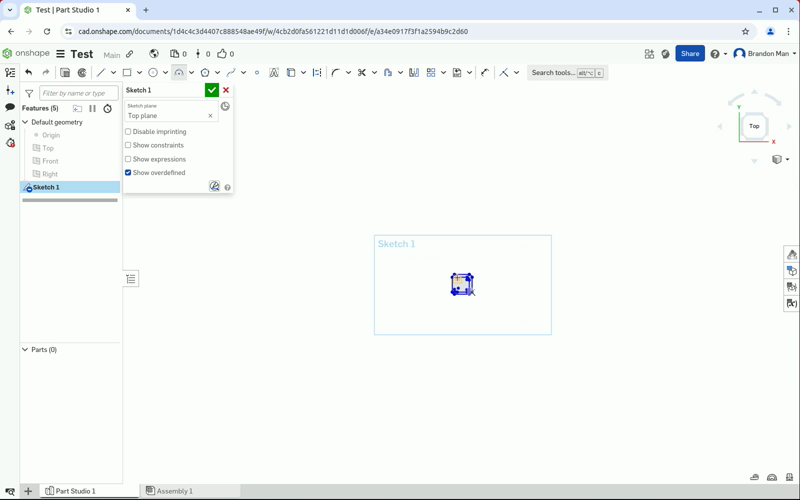
scroll(6)
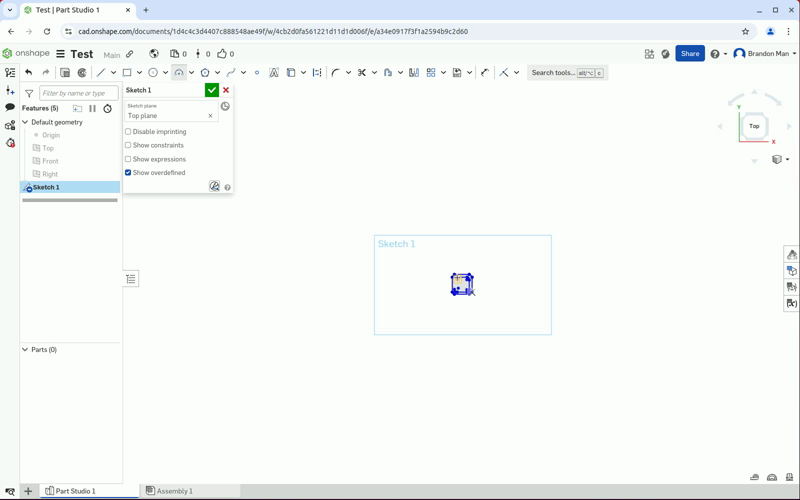
scroll(6)
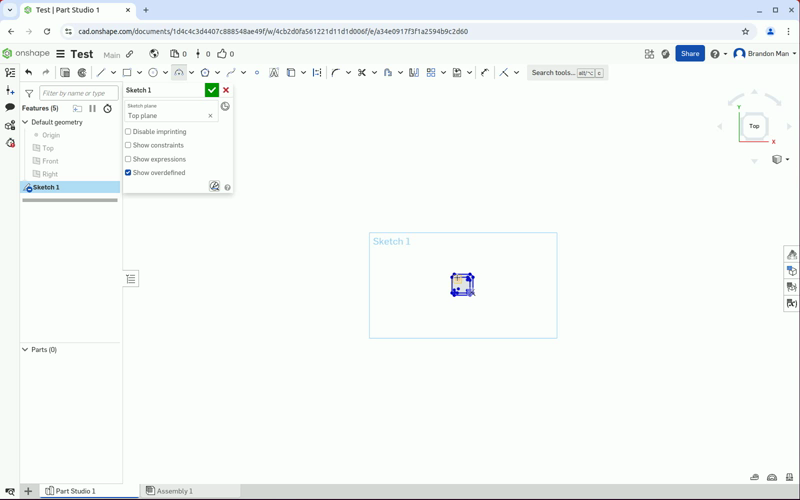
scroll(6)
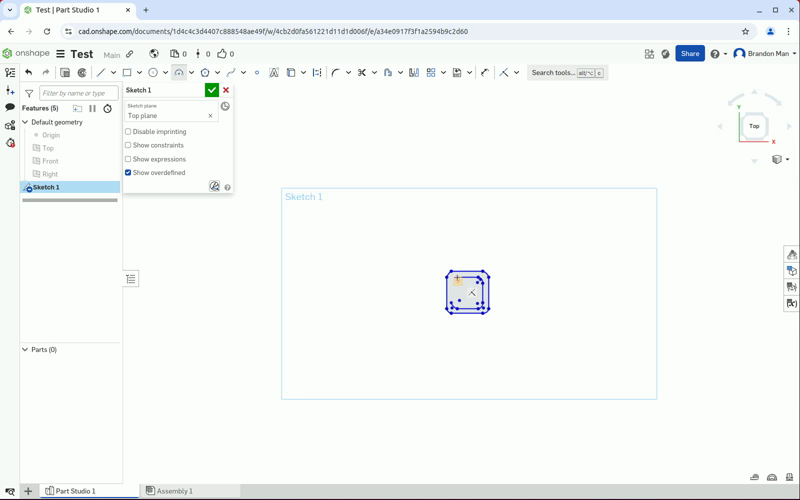
scroll(6)
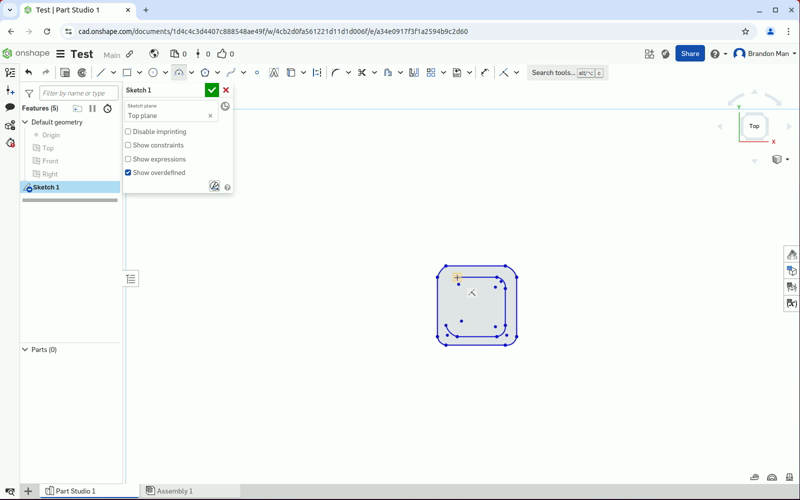
scroll(6)
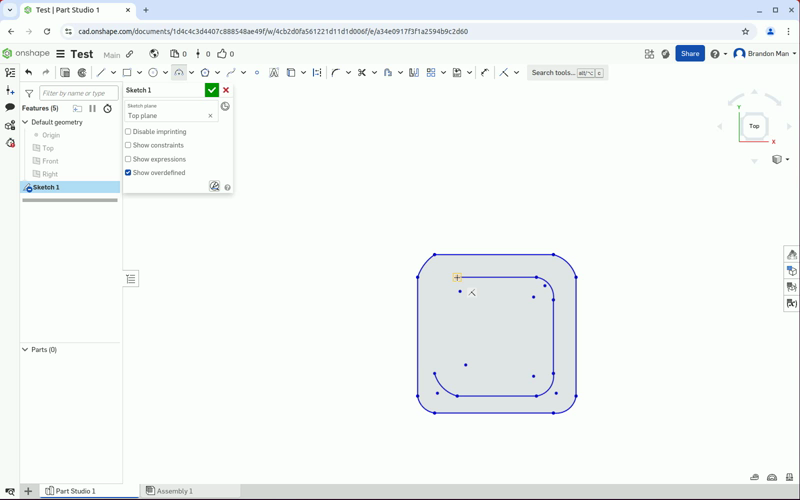
click(457, 277)
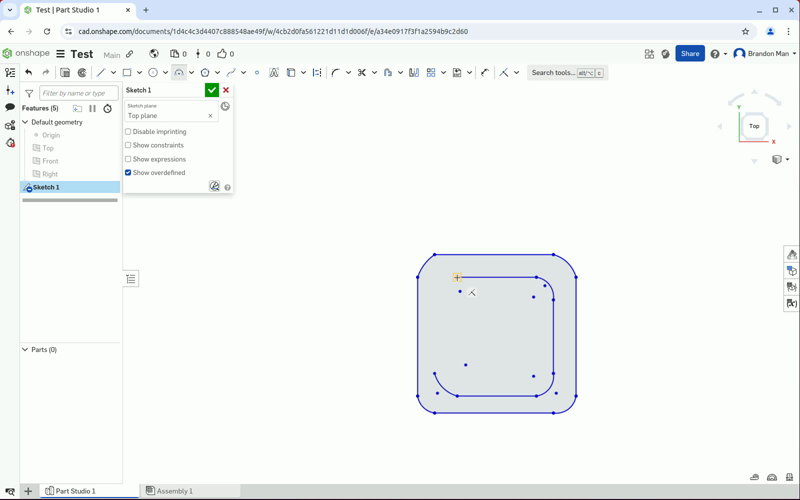
scroll(-6)
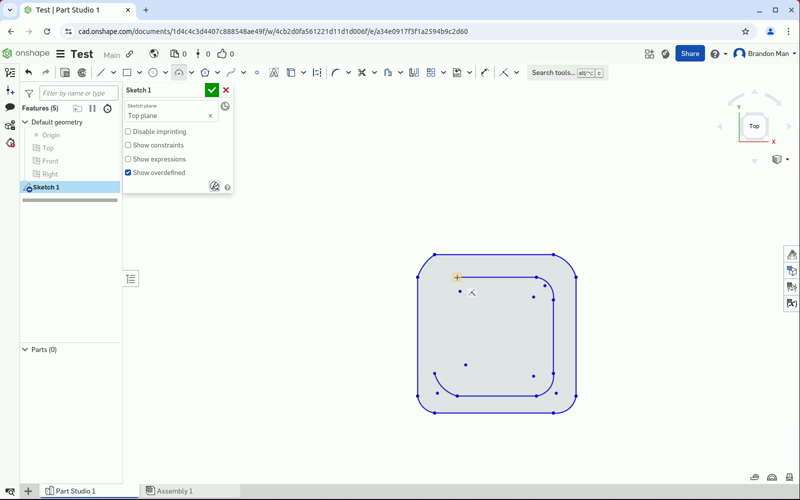
scroll(-6)
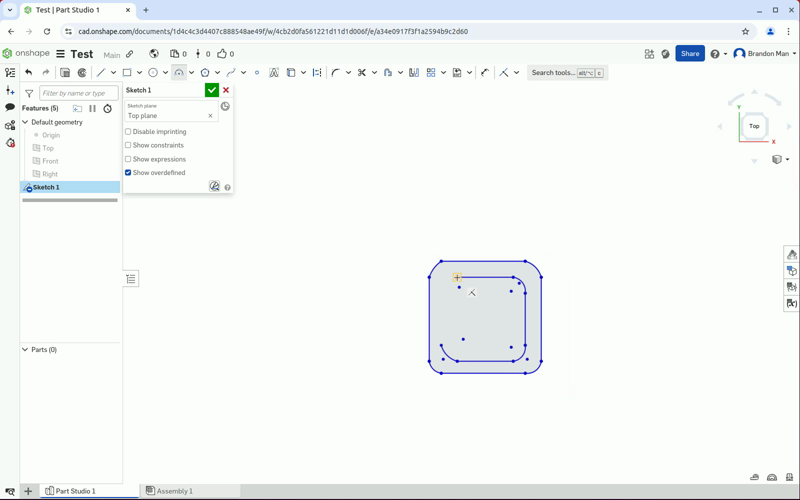
scroll(-6)
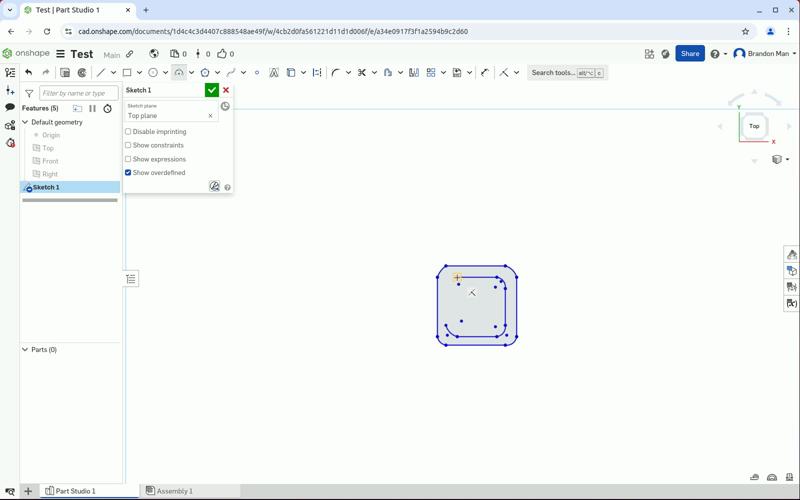
scroll(-6)
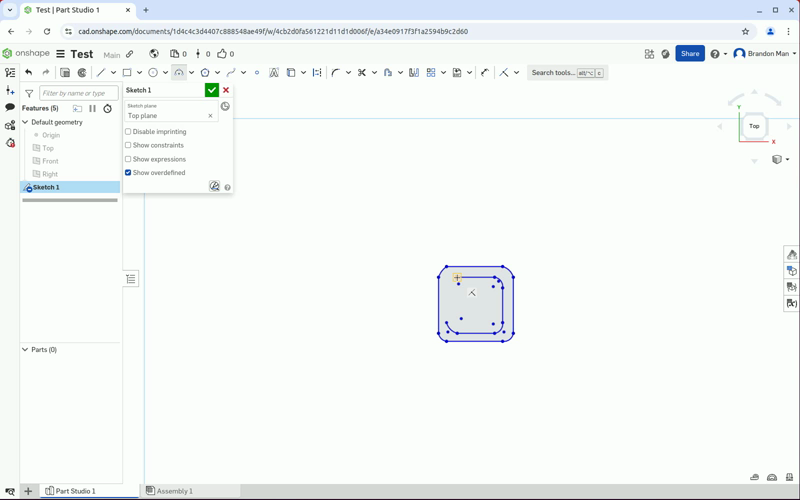
scroll(-6)
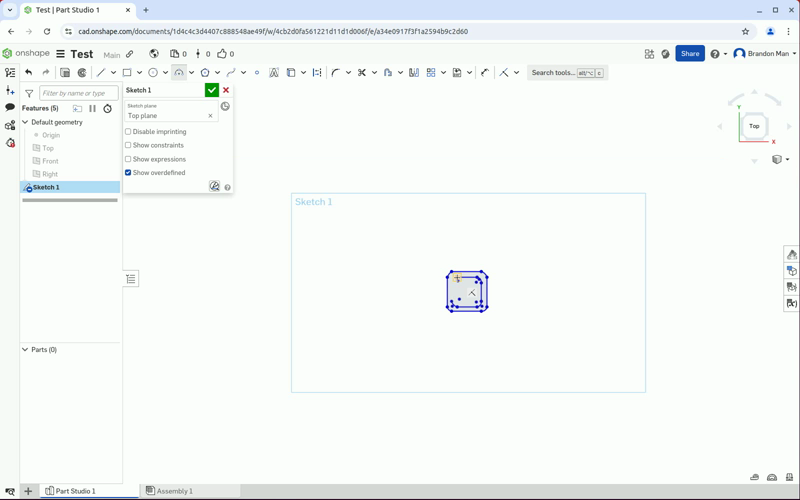
scroll(-6)
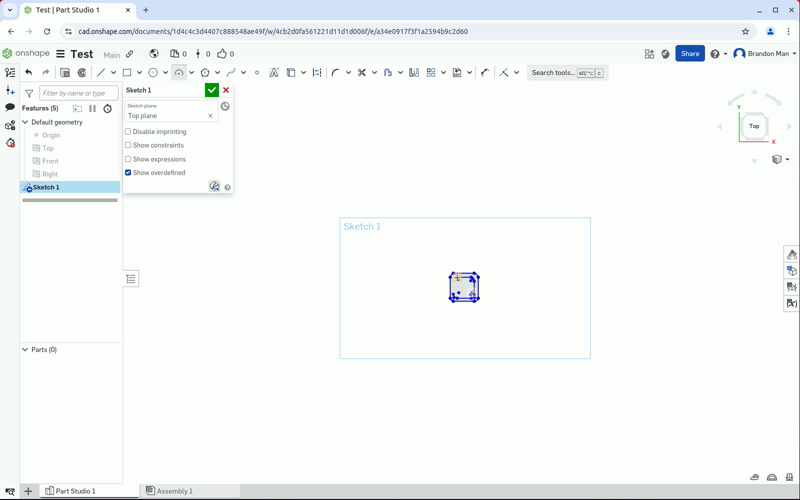
scroll(-6)
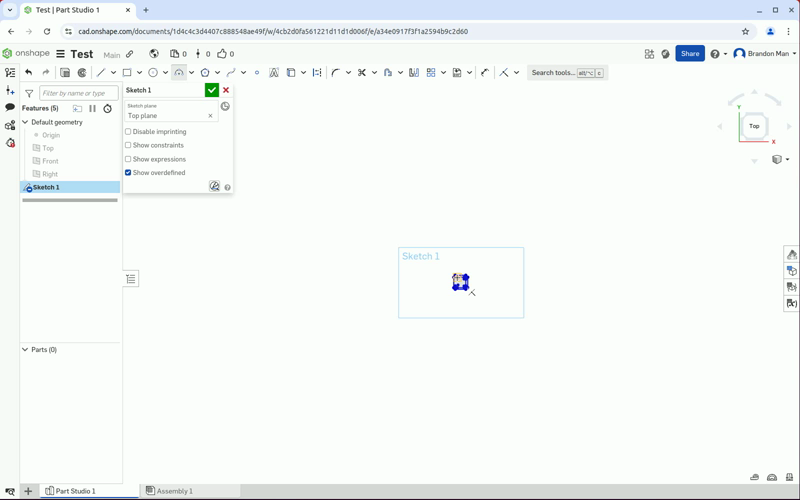
key_down(shift)
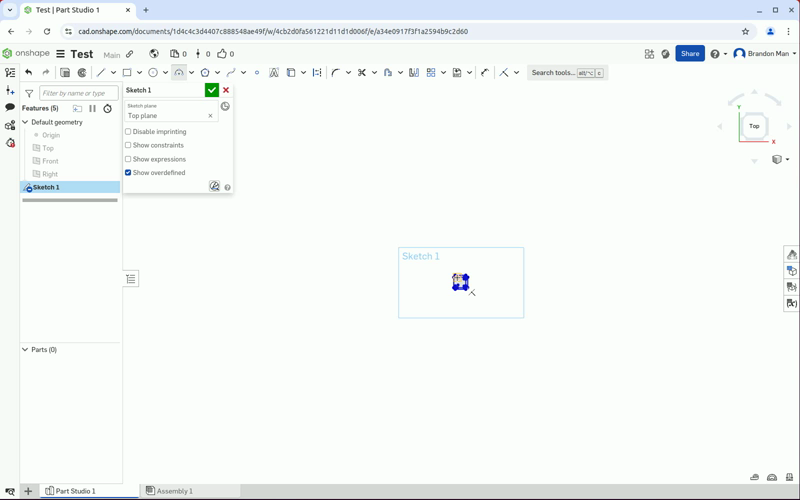
mouse_move(455, 279)
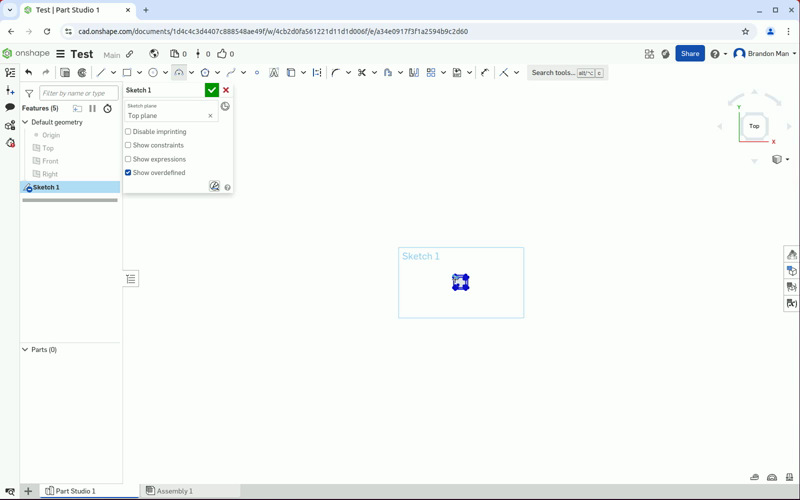
scroll(6)
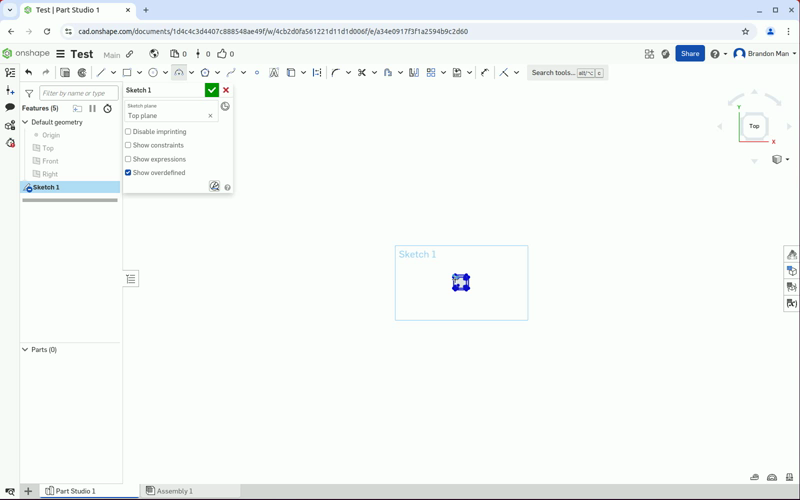
scroll(6)
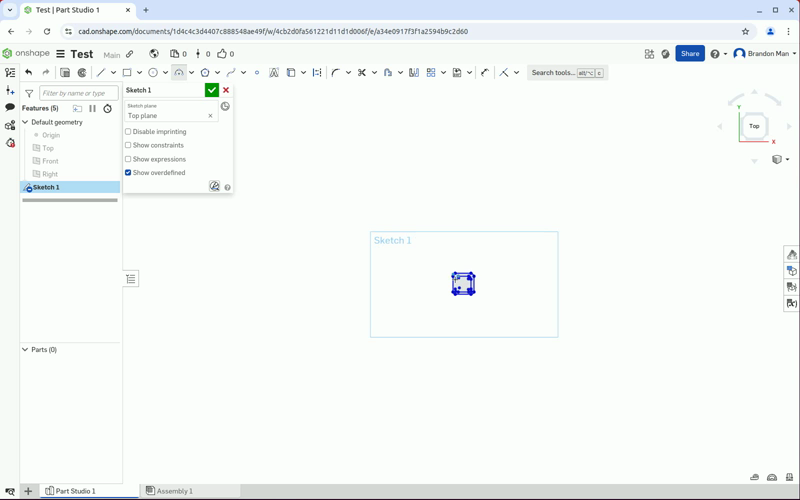
scroll(6)
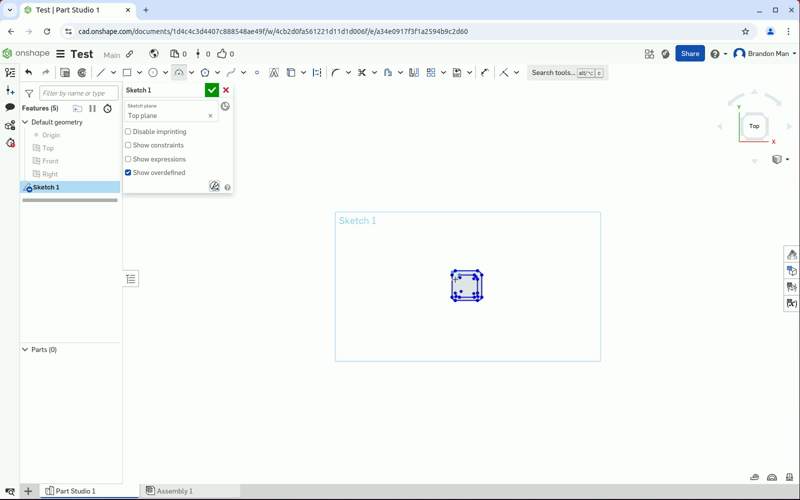
scroll(6)
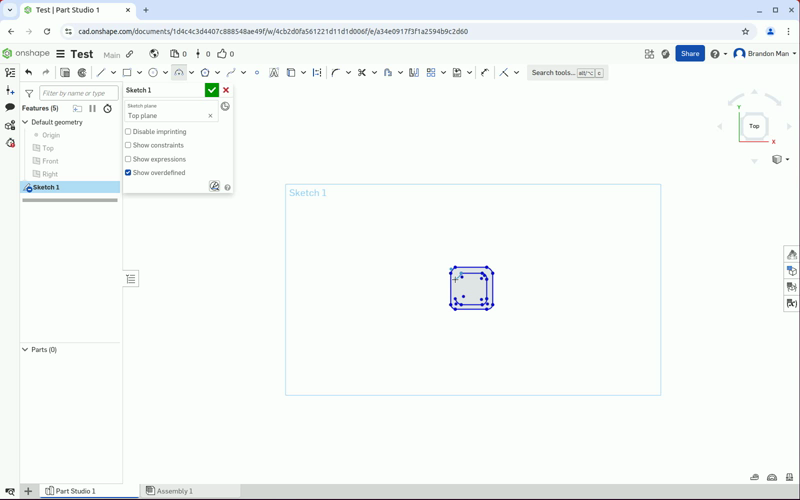
scroll(6)
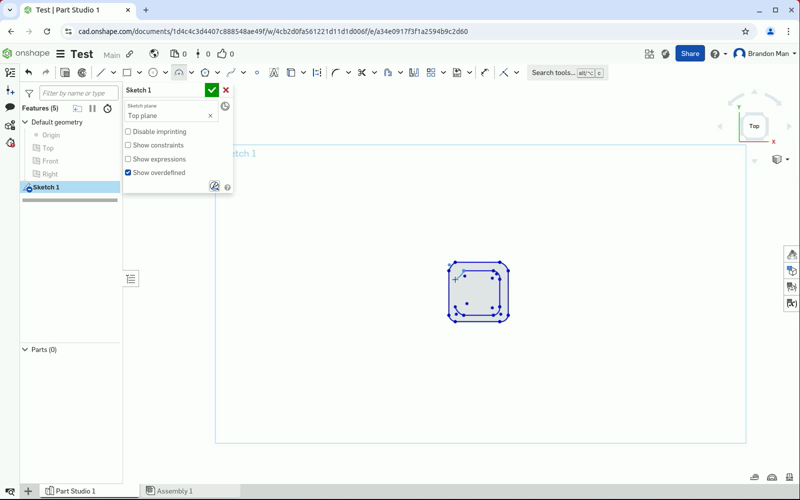
scroll(6)
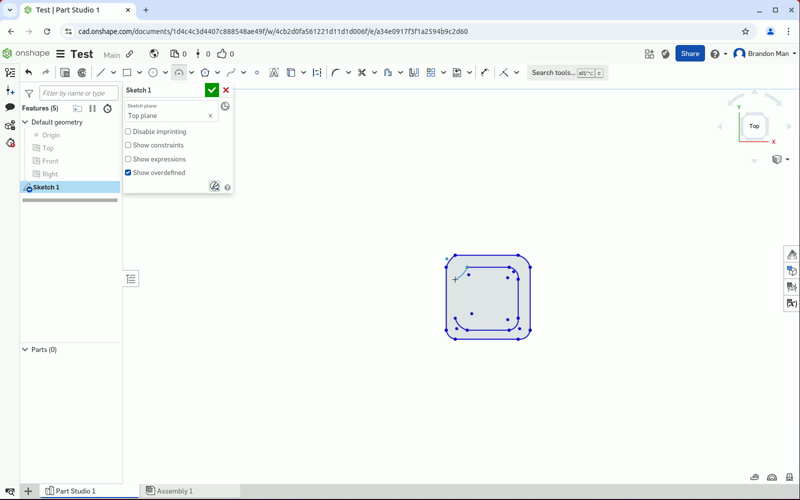
scroll(6)
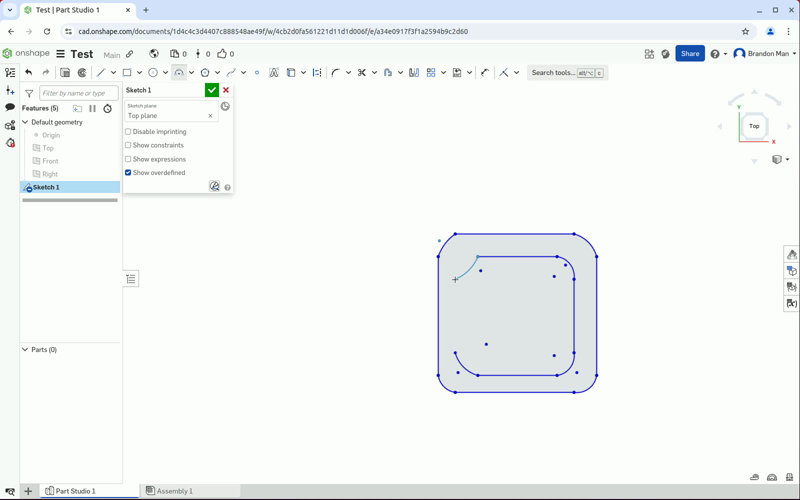
click(455, 279)
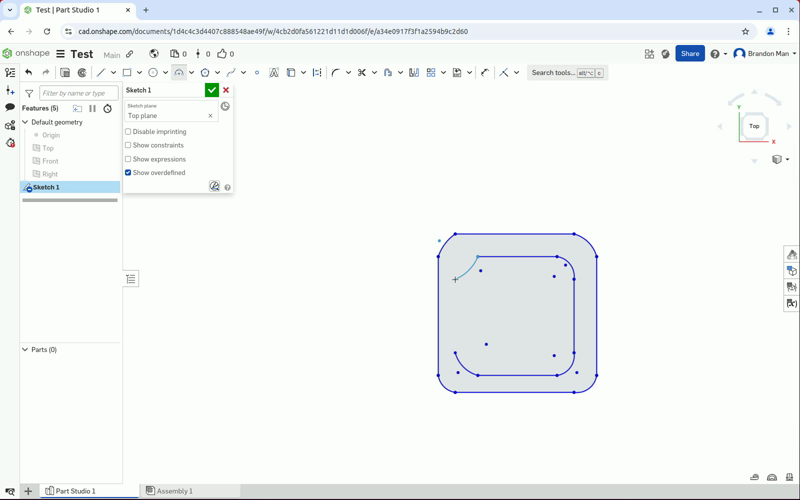
scroll(-6)
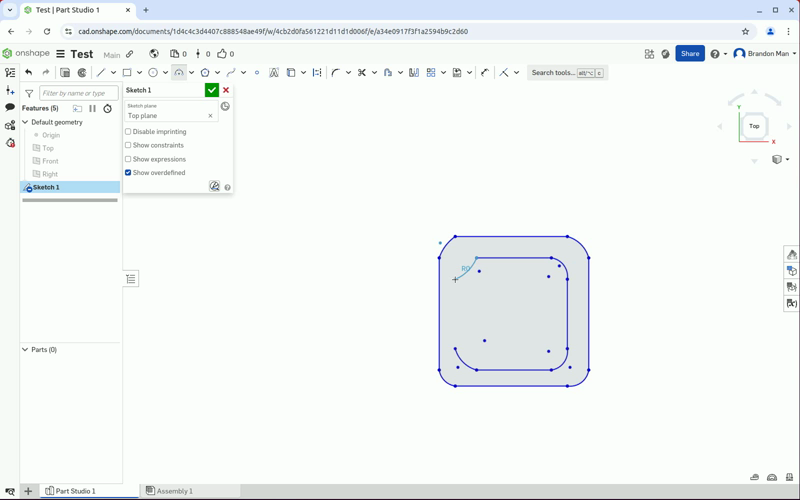
scroll(-6)
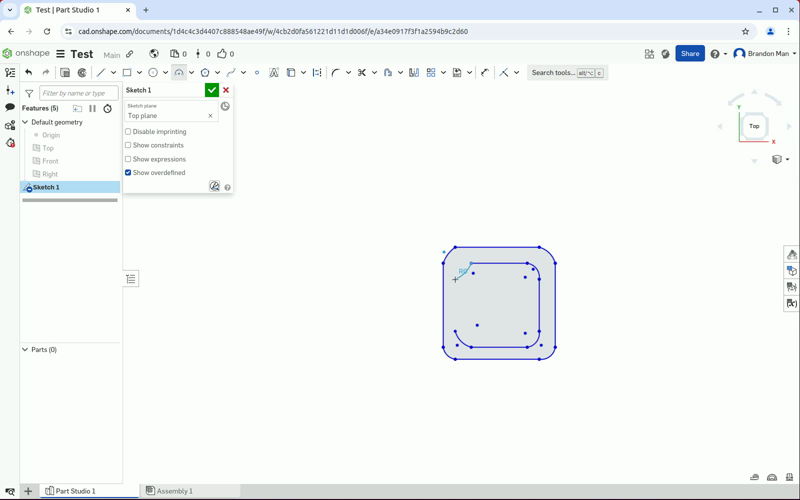
scroll(-6)
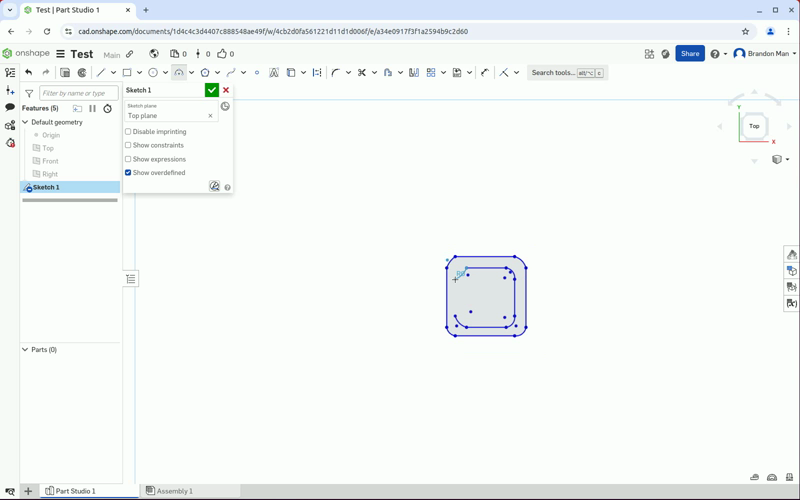
scroll(-6)
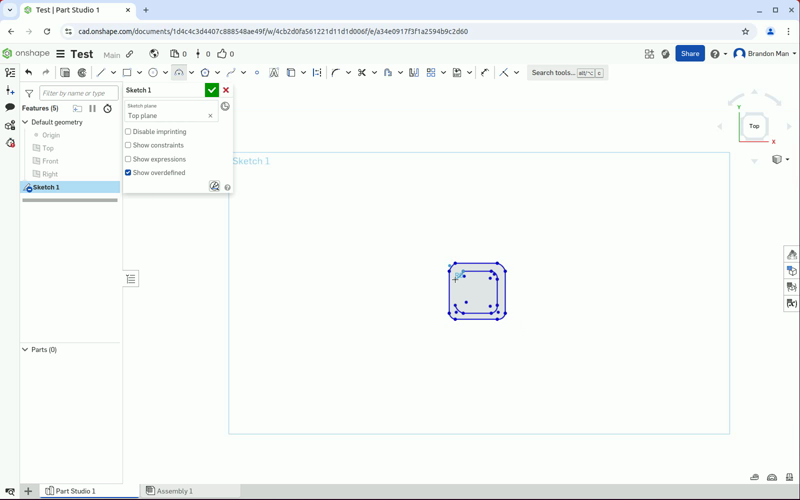
scroll(-6)
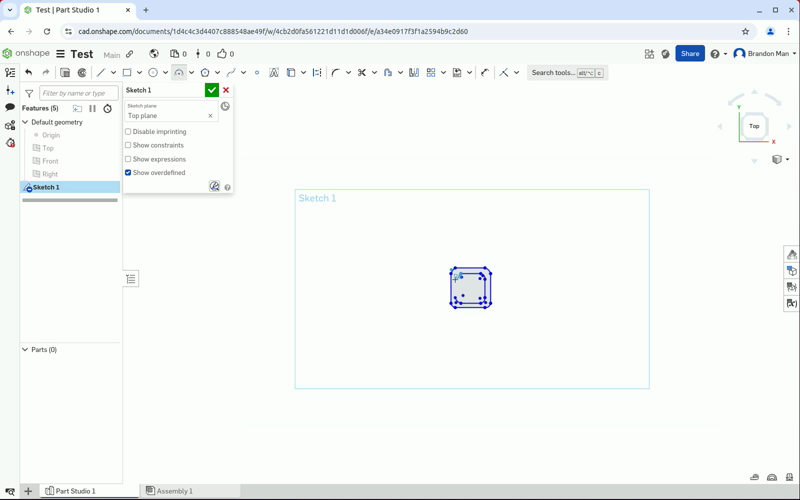
scroll(-6)
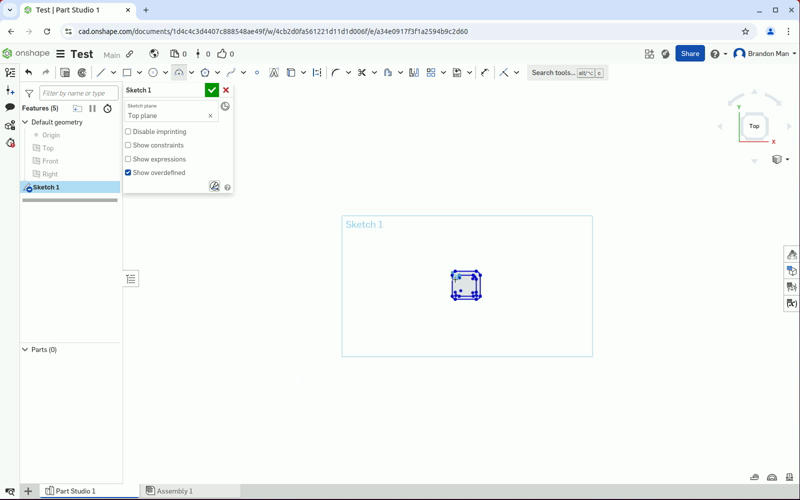
scroll(-6)
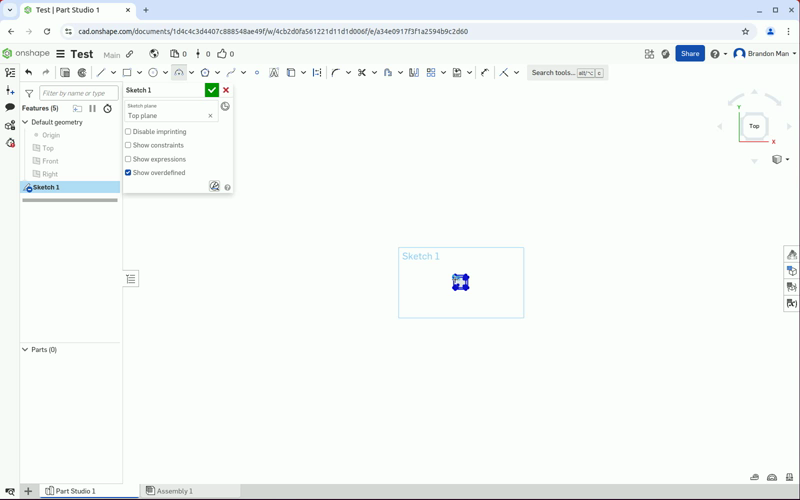
mouse_move(456, 277)
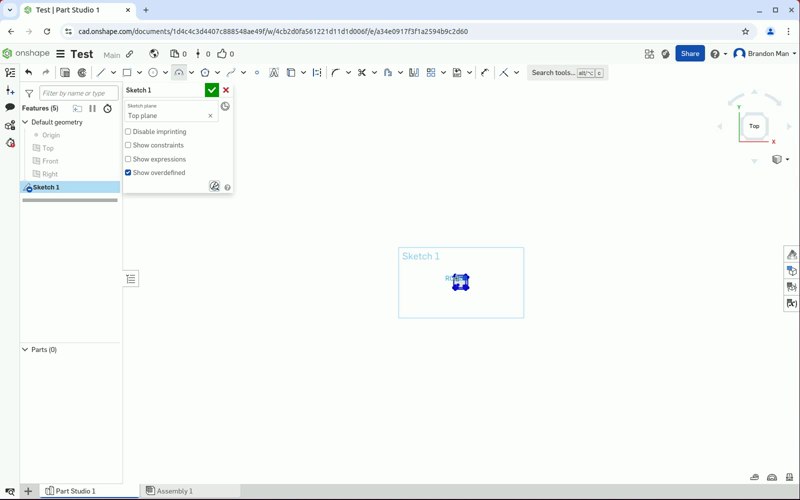
scroll(6)
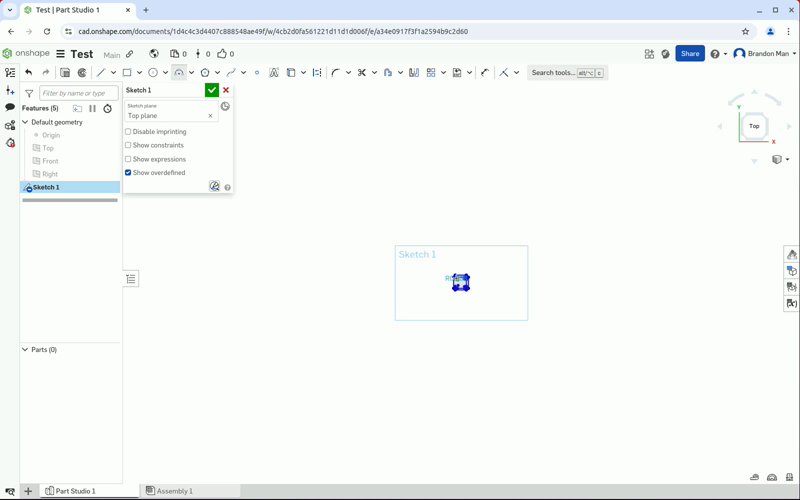
scroll(6)
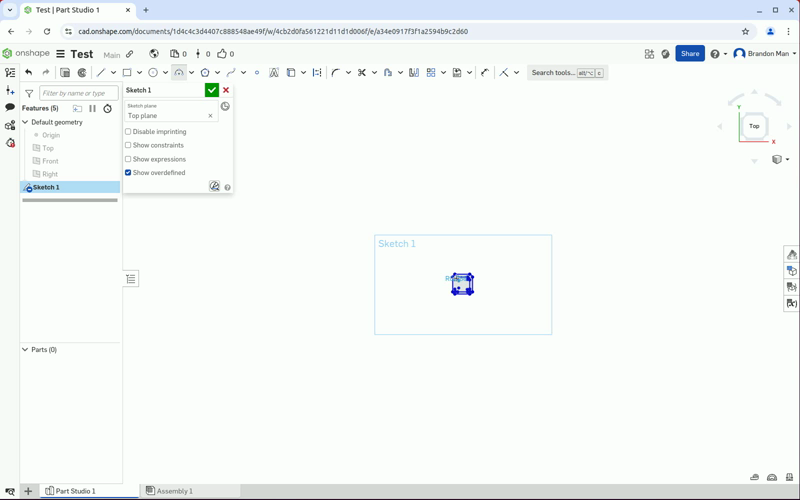
scroll(6)
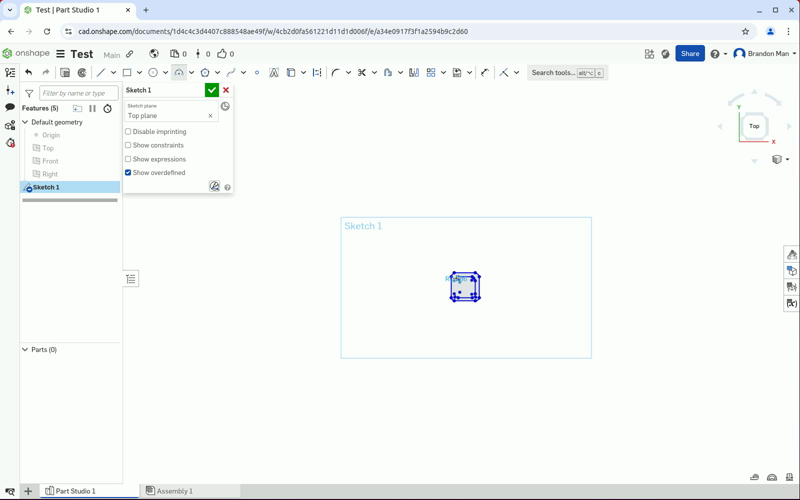
scroll(6)
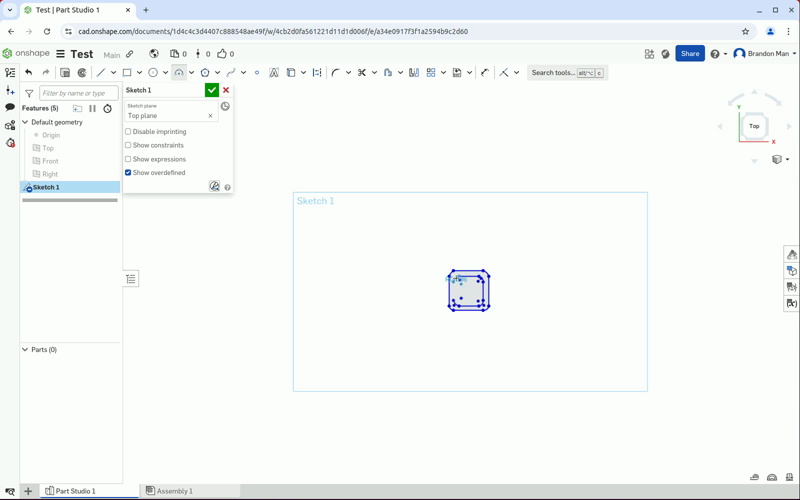
scroll(6)
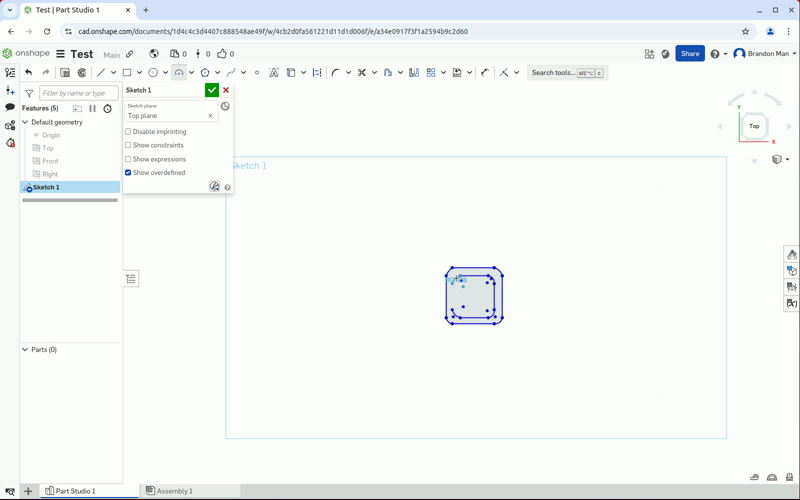
scroll(6)
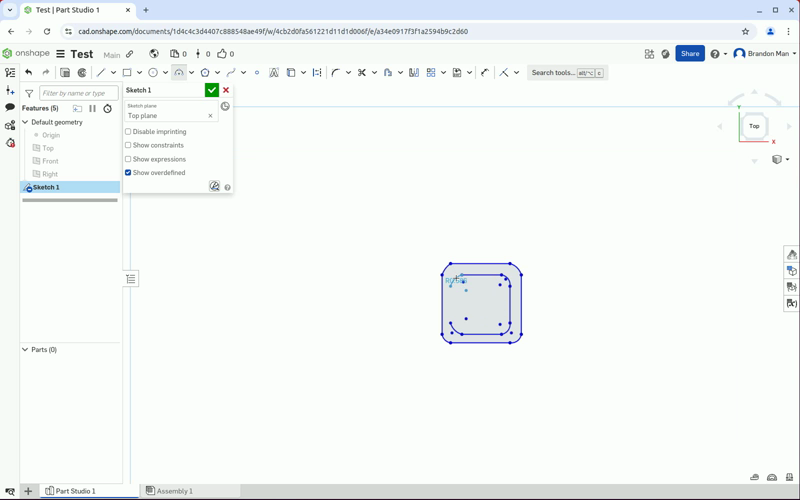
scroll(6)
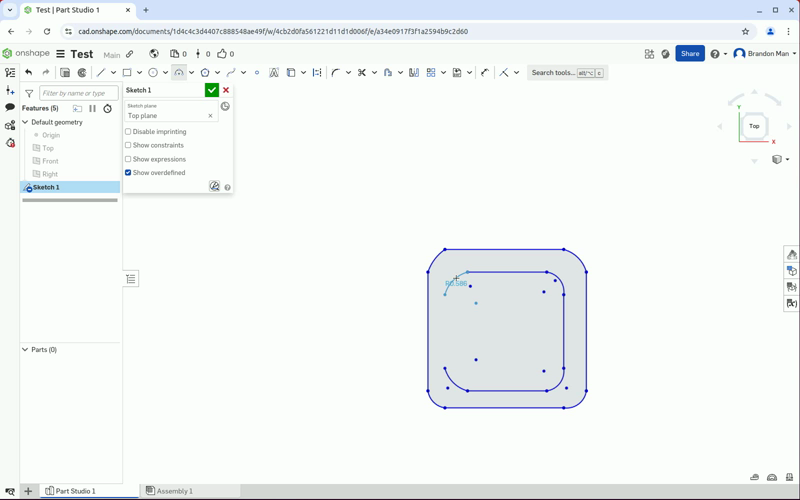
click(456, 277)
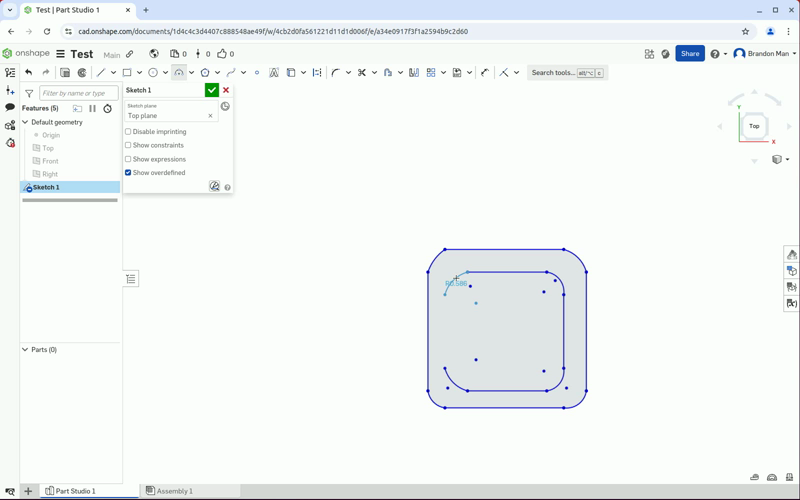
scroll(-6)
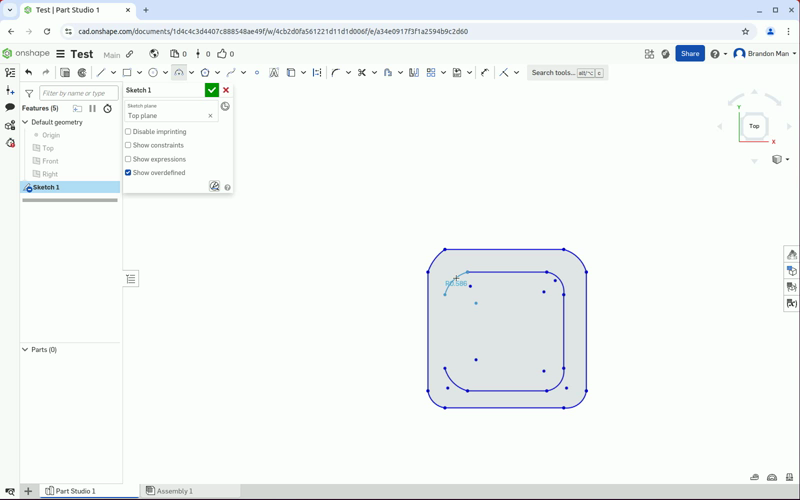
scroll(-6)
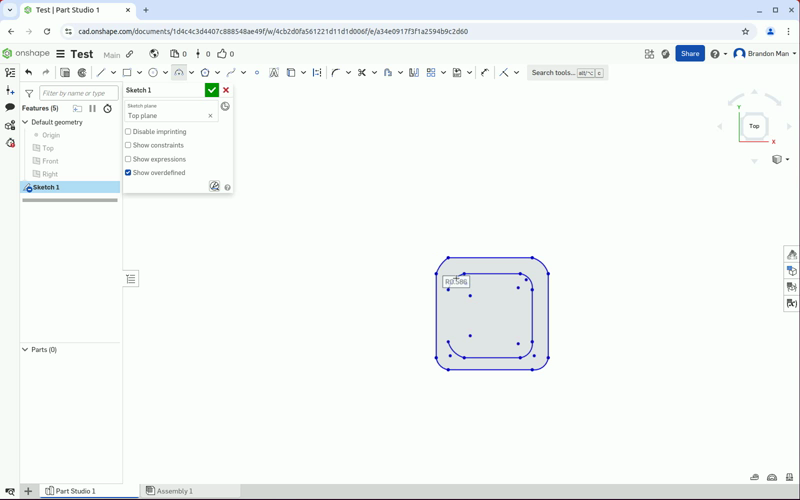
scroll(-6)
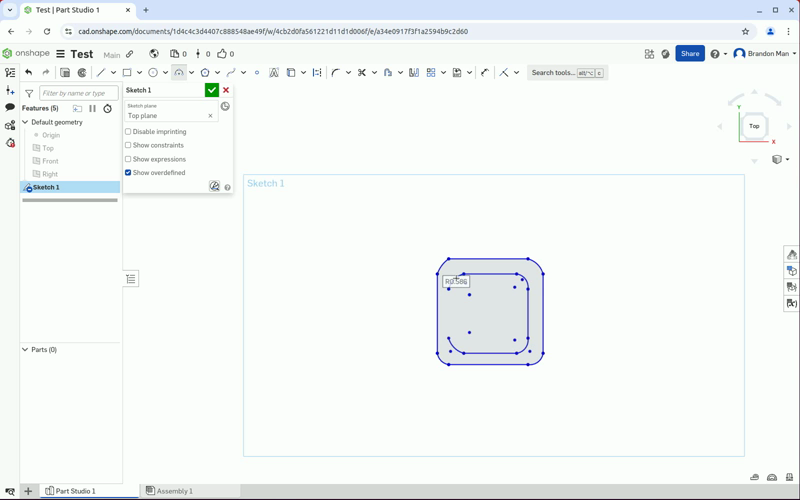
scroll(-6)
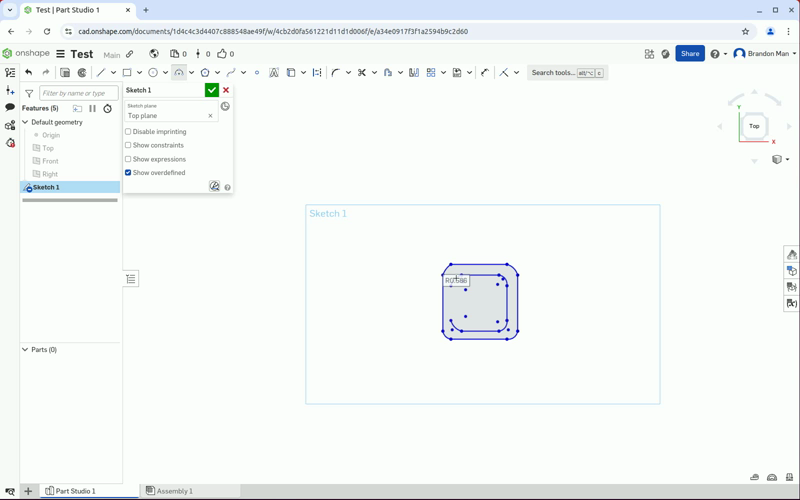
scroll(-6)
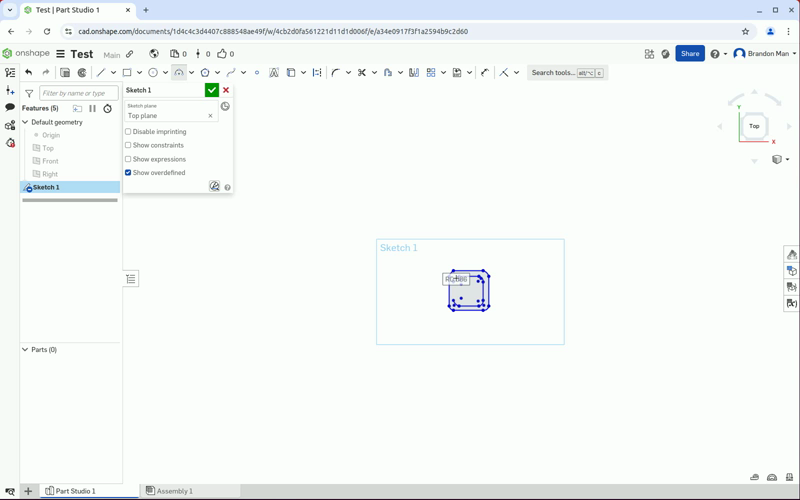
scroll(-6)
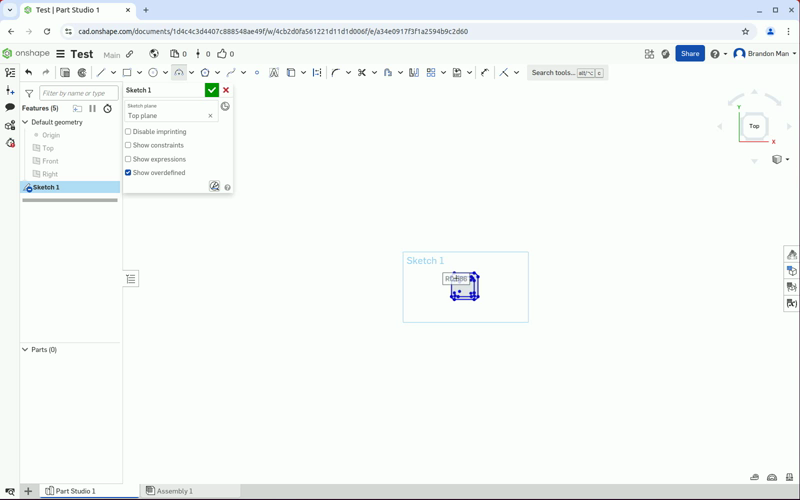
scroll(-6)
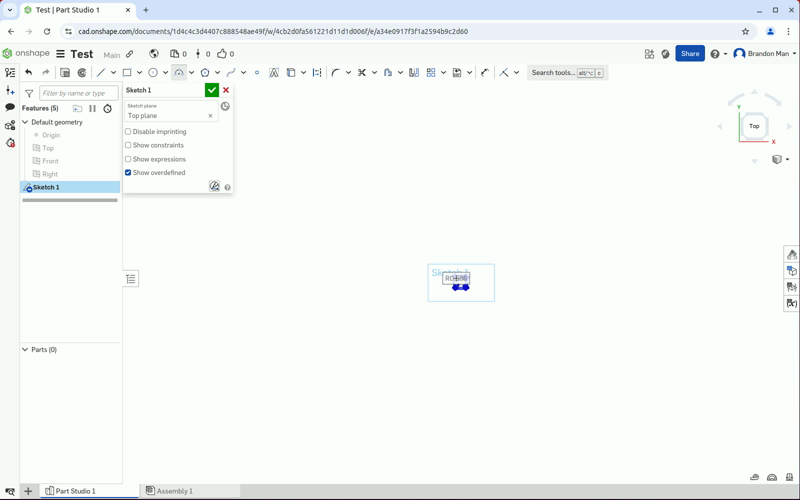
key_up(shift)
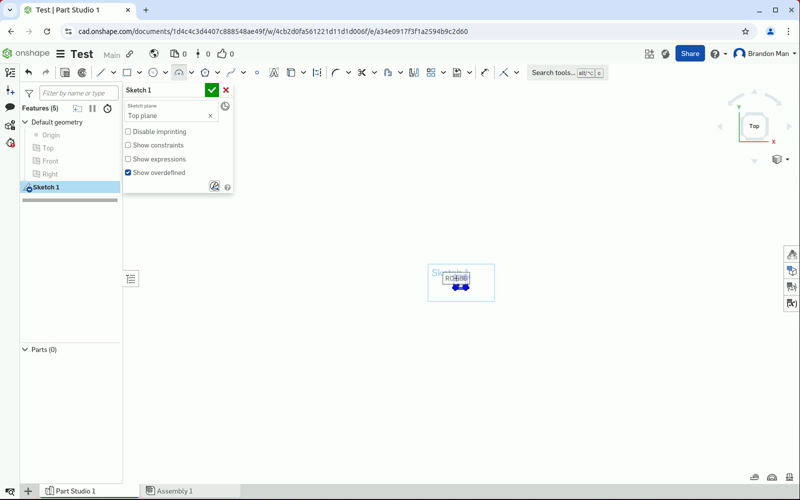
key(esc)
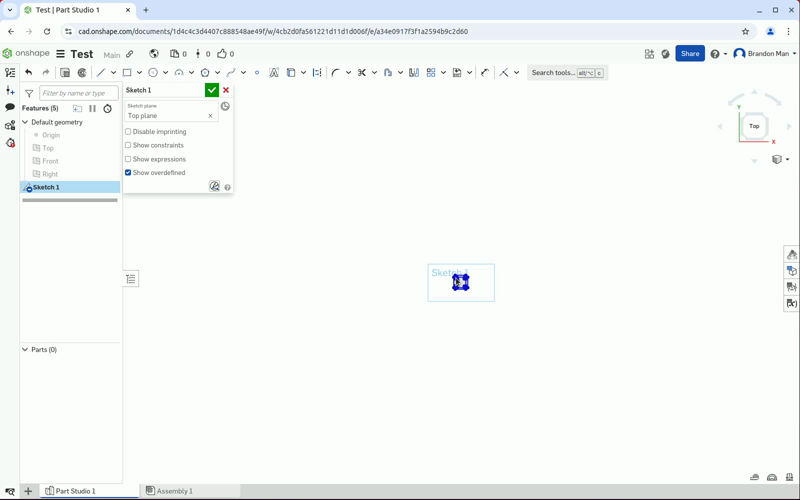
key(l)
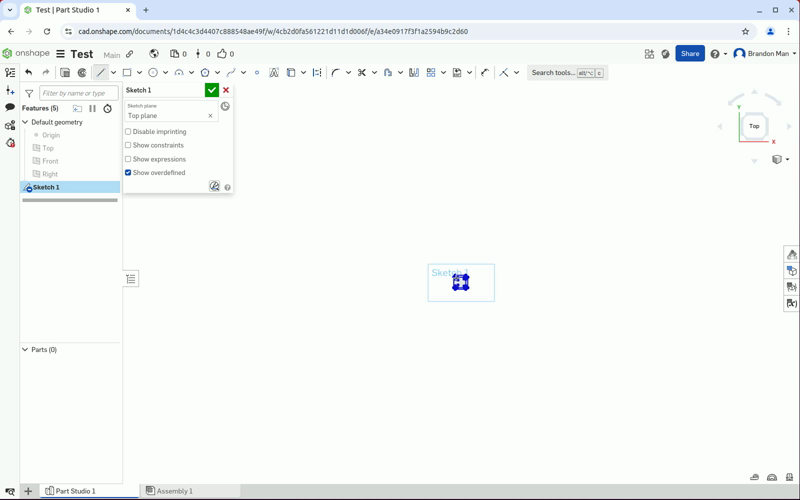
mouse_move(455, 279)
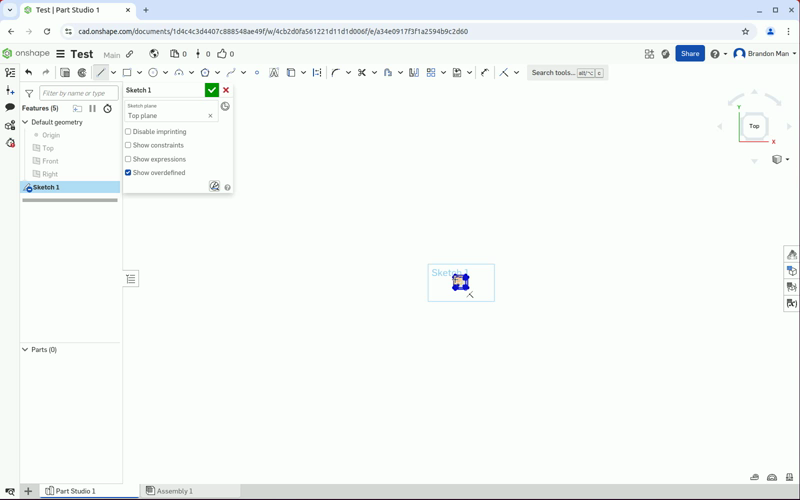
scroll(6)
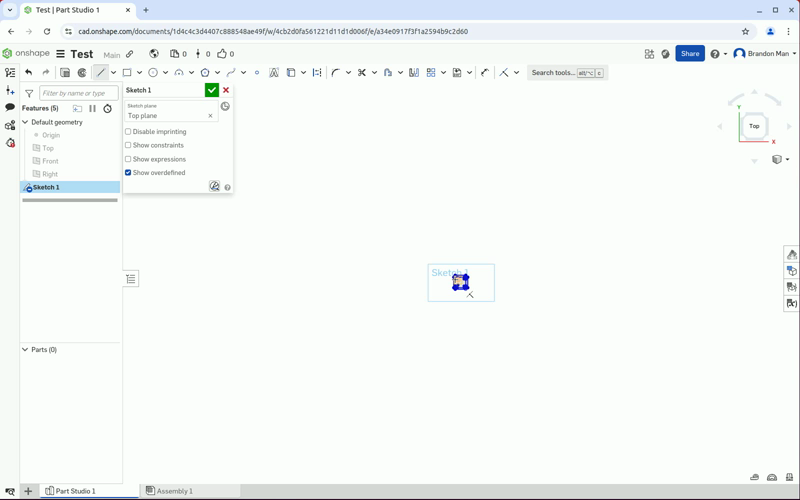
scroll(6)
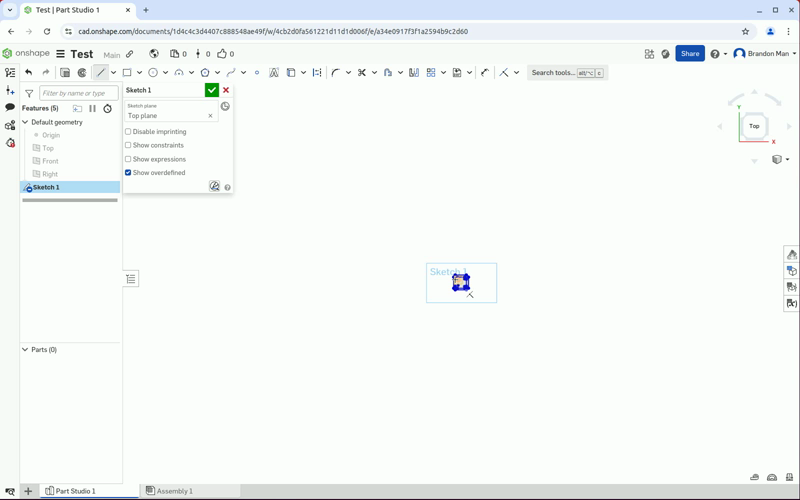
scroll(6)
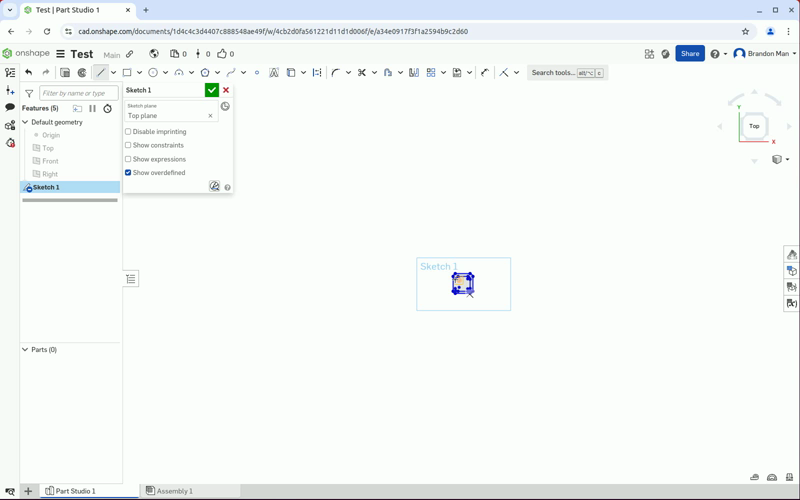
scroll(6)
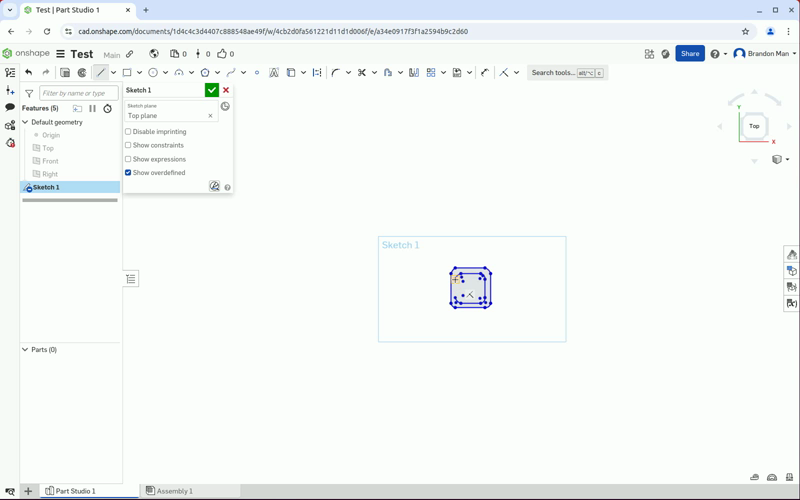
scroll(6)
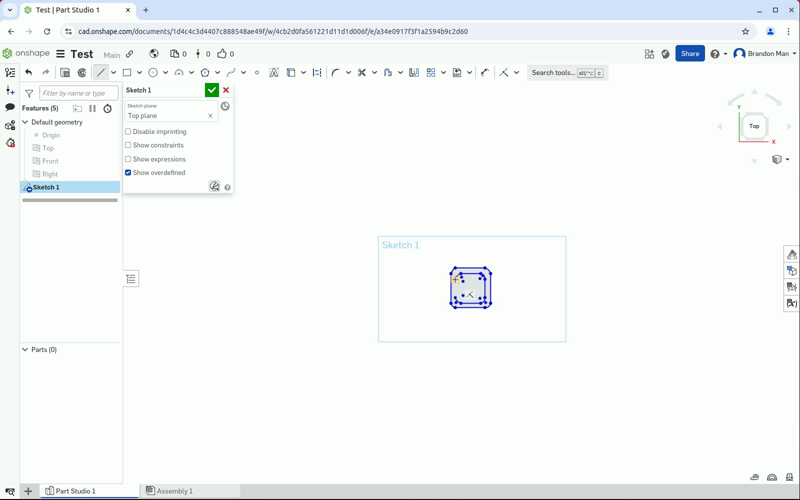
scroll(6)
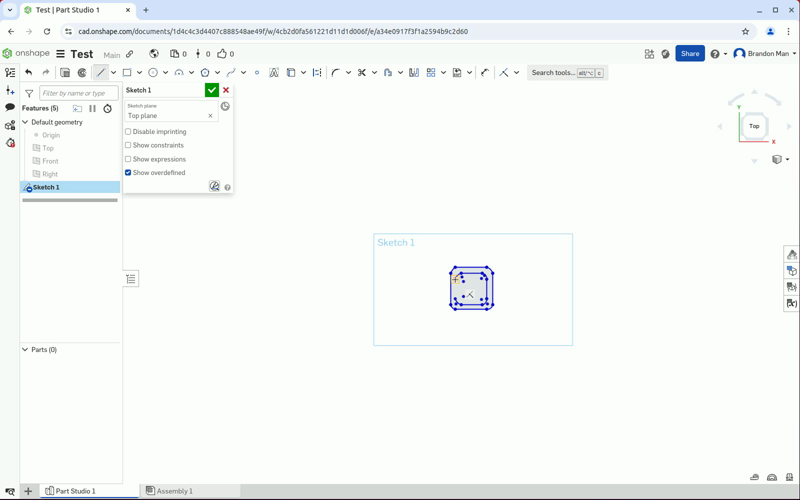
scroll(6)
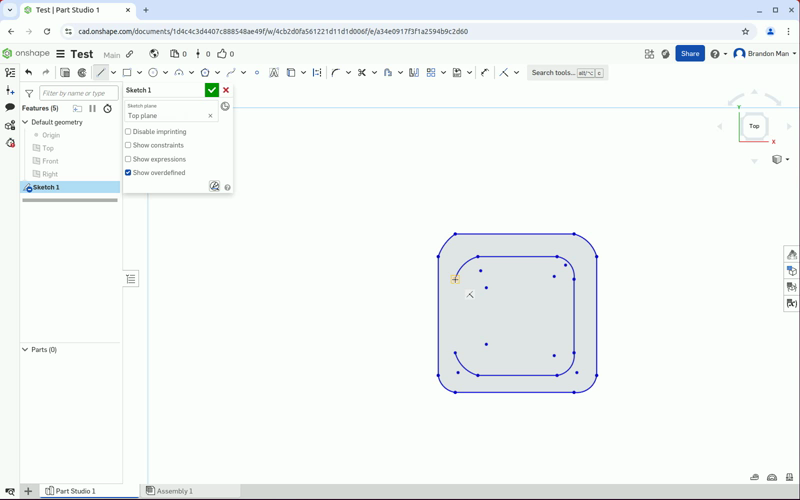
click(455, 279)
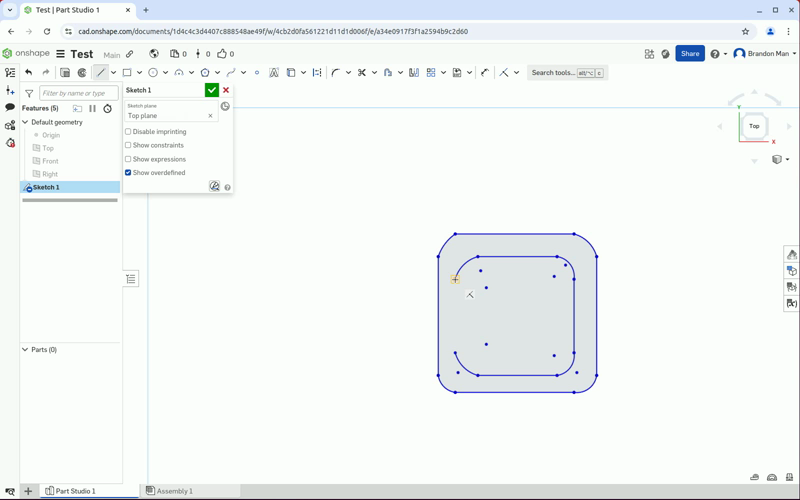
scroll(-6)
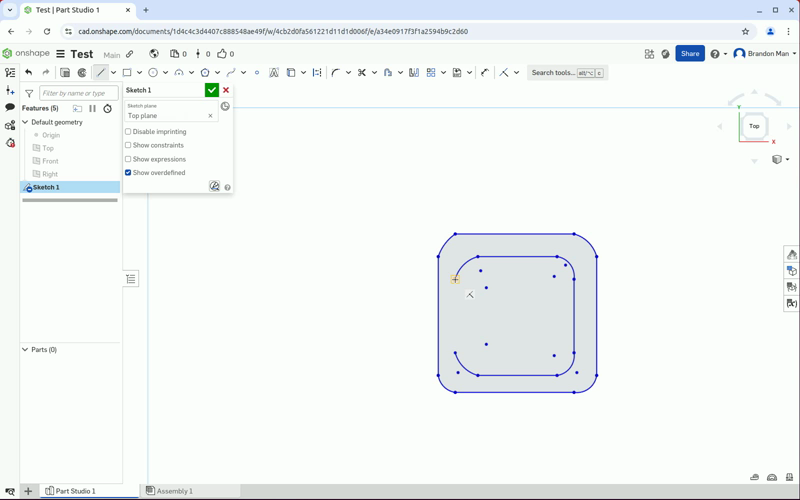
scroll(-6)
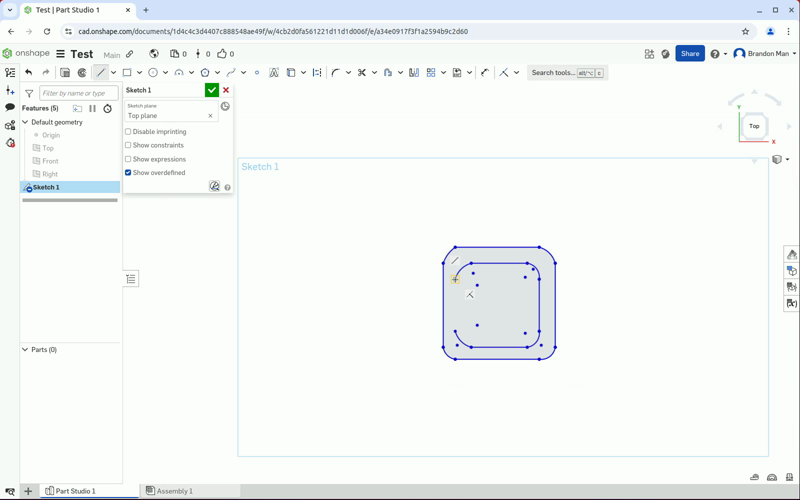
scroll(-6)
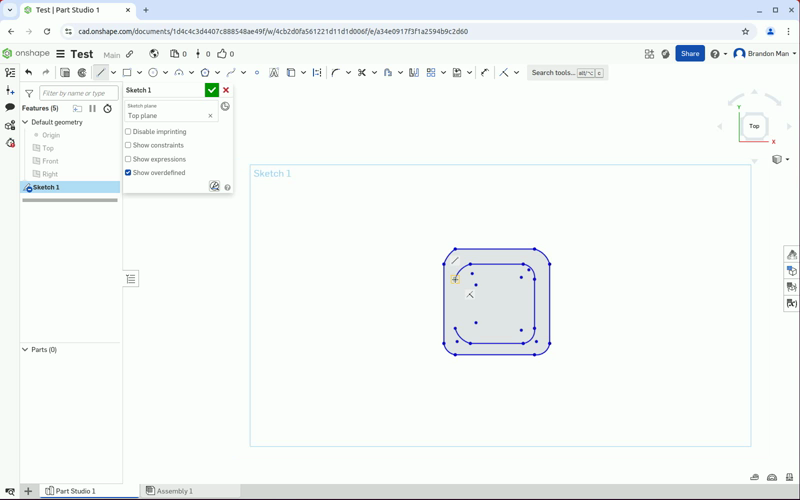
scroll(-6)
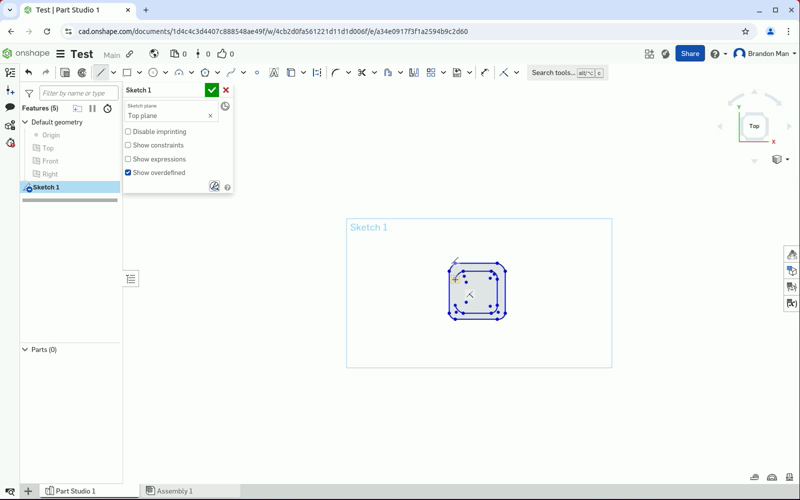
scroll(-6)
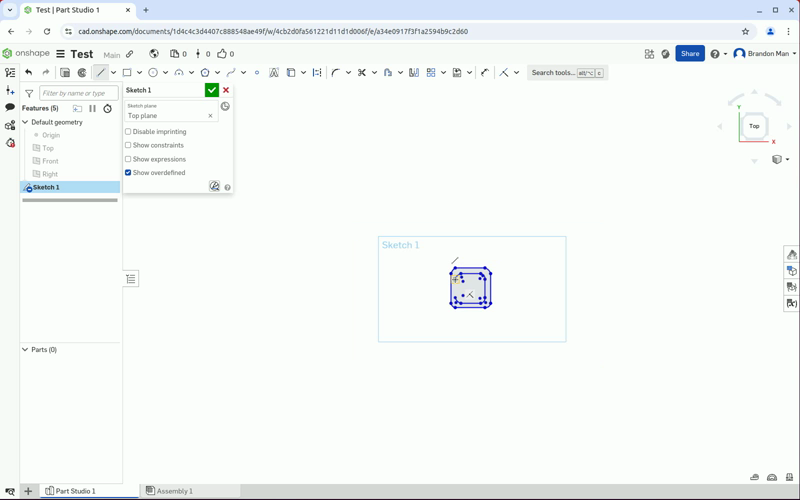
scroll(-6)
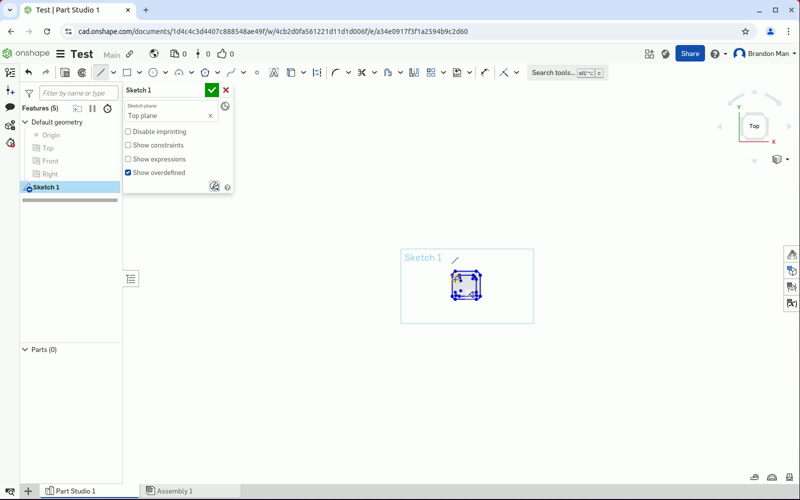
scroll(-6)
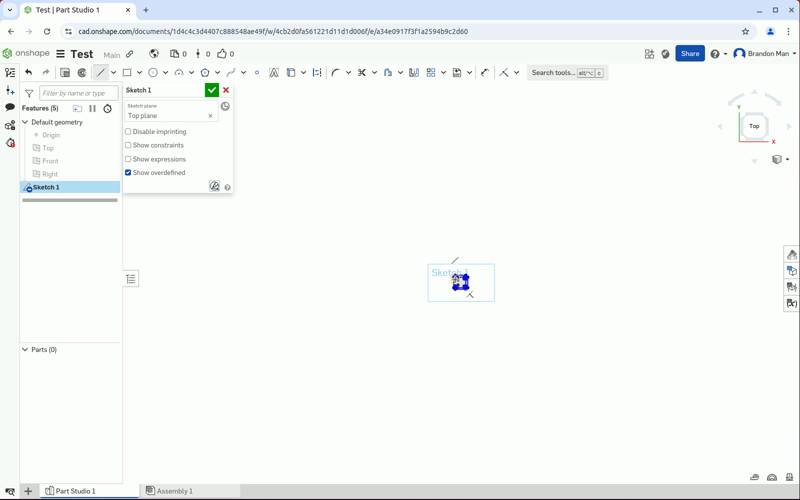
mouse_move(485, 279)
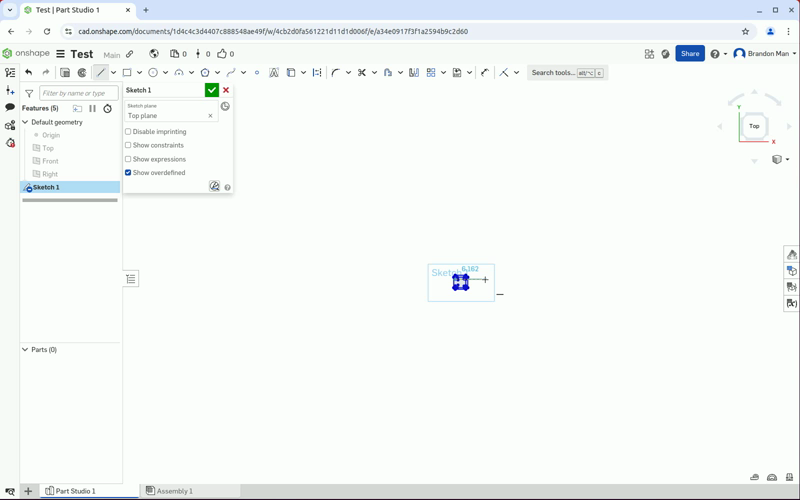
key_down(shift)
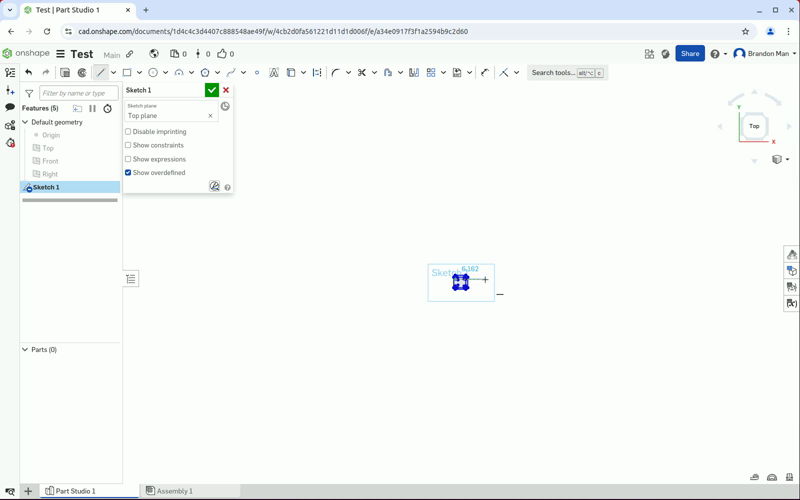
mouse_move(455, 285)
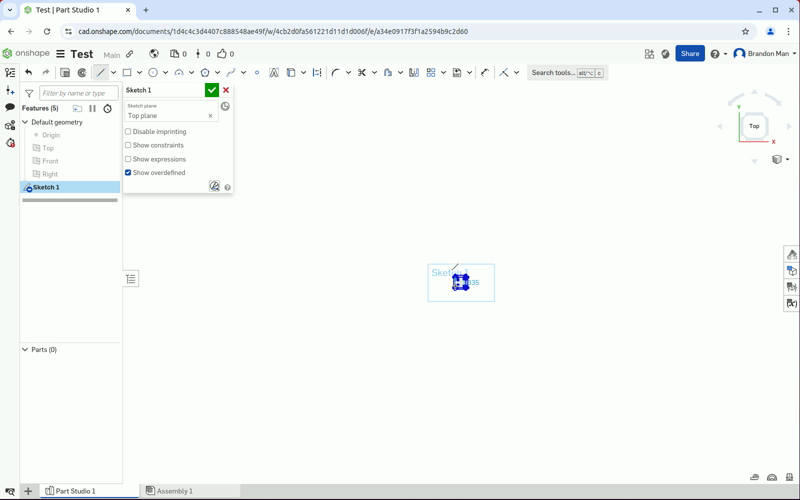
scroll(6)
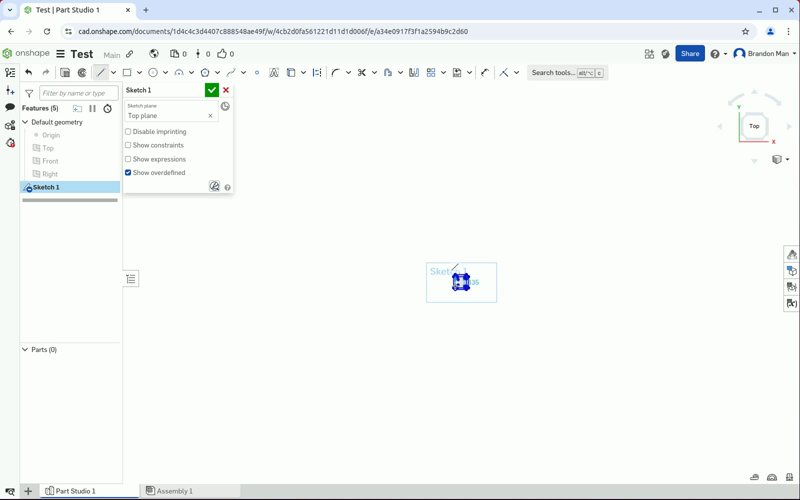
scroll(6)
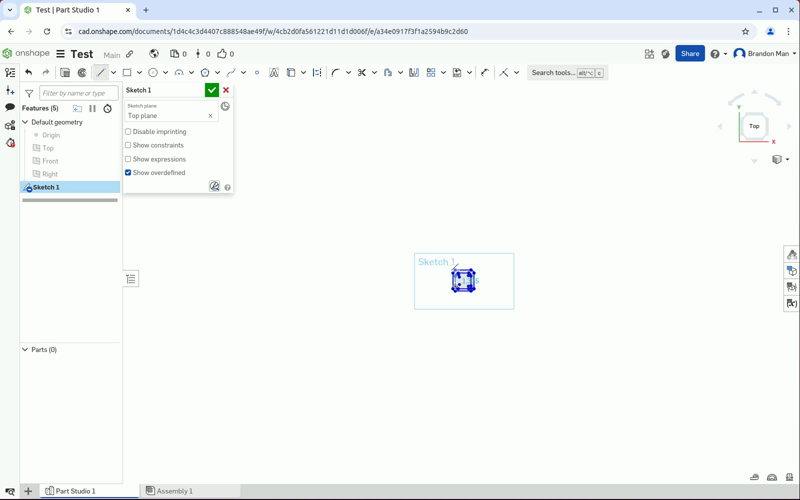
scroll(6)
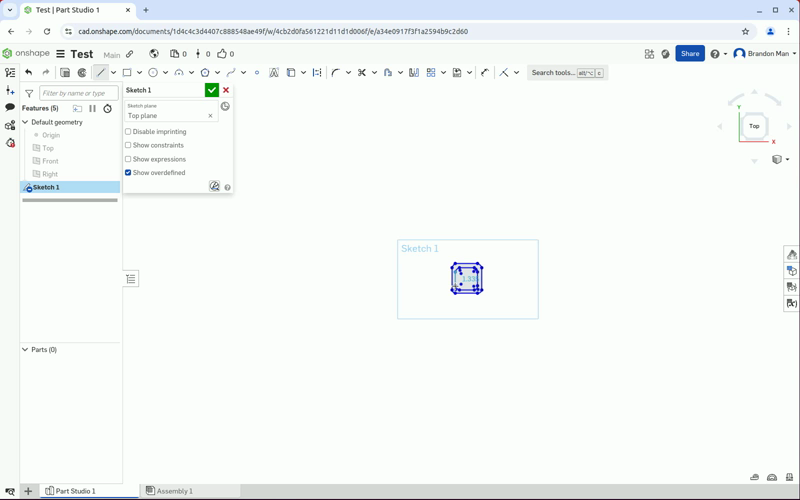
scroll(6)
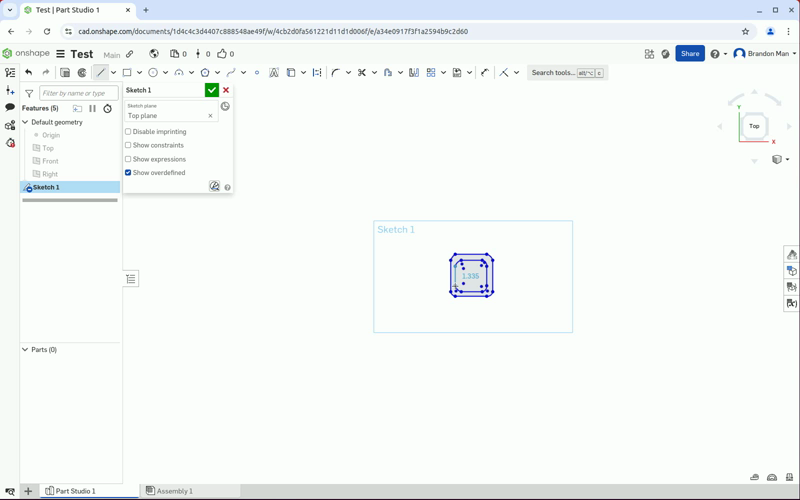
scroll(6)
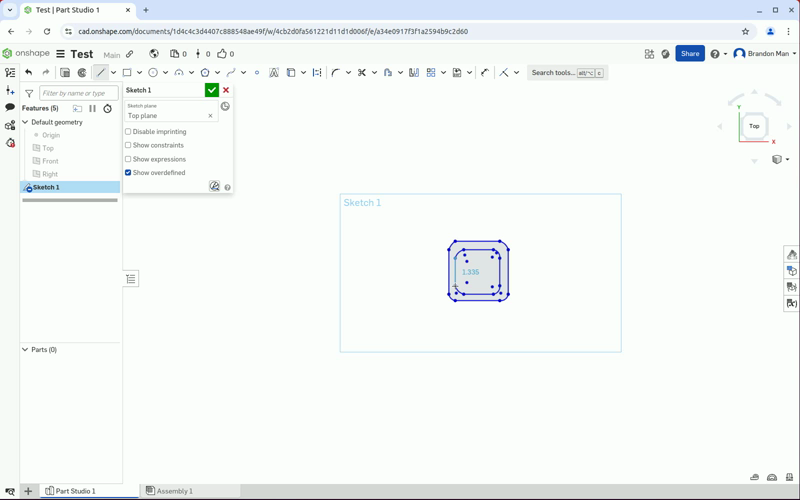
scroll(6)
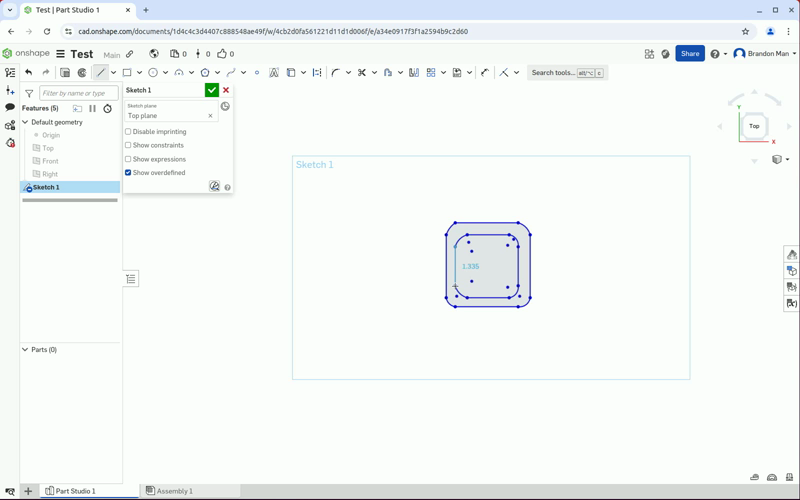
scroll(6)
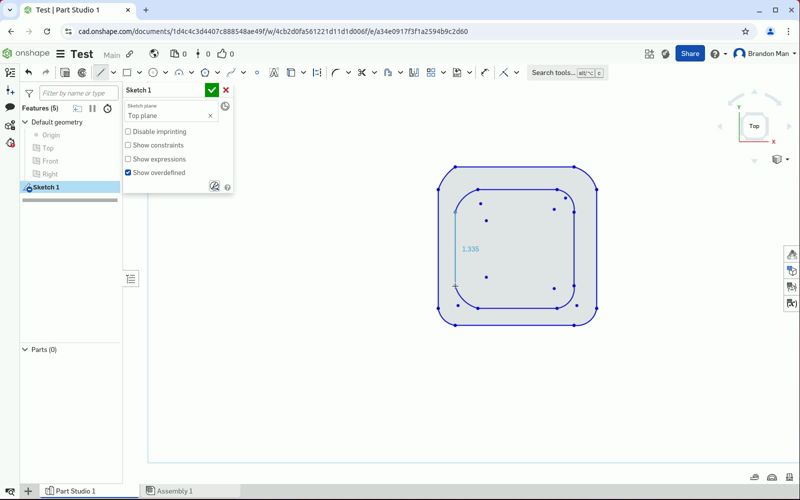
key_up(shift)
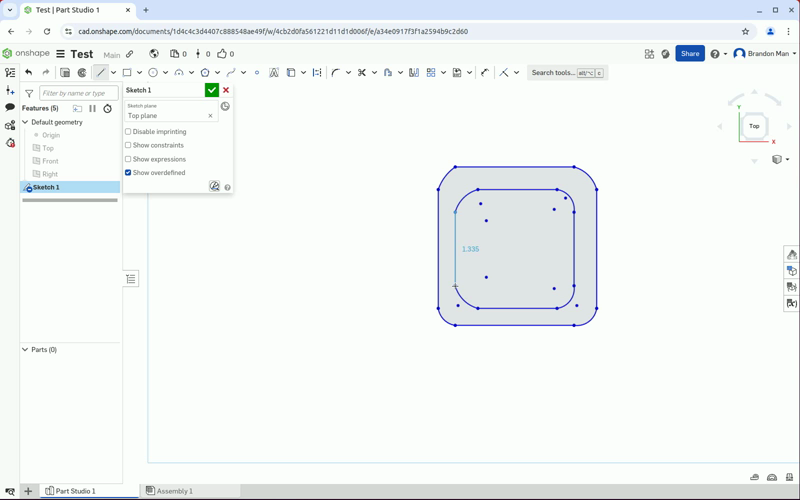
click(455, 285)
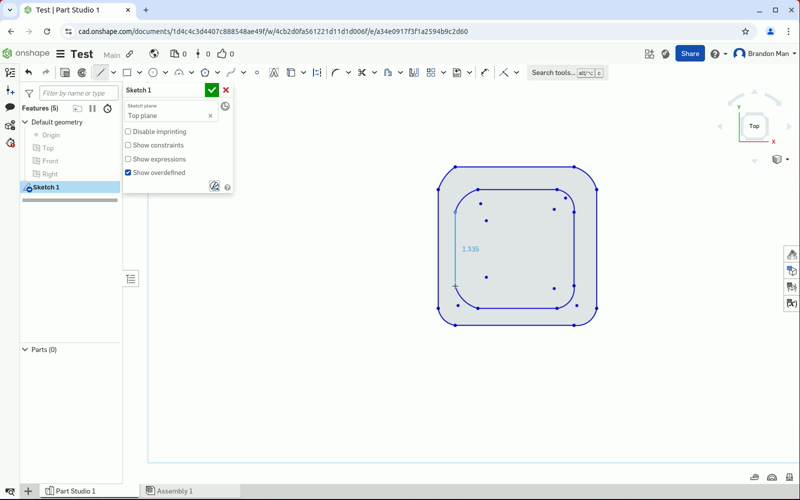
scroll(-6)
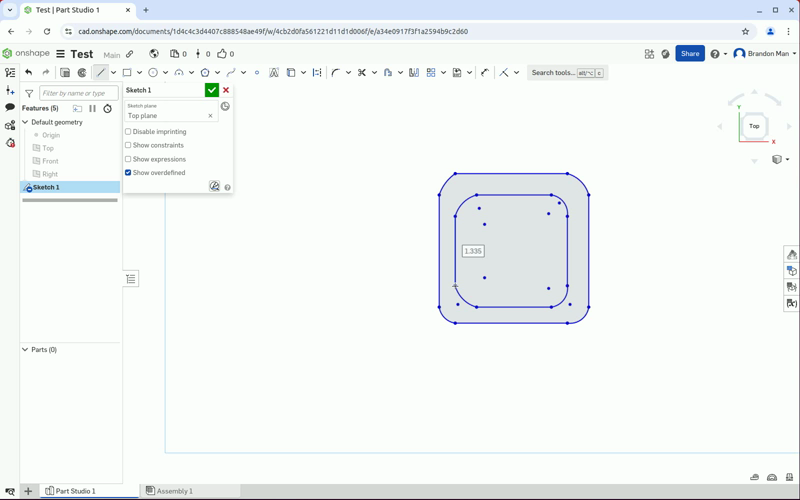
scroll(-6)
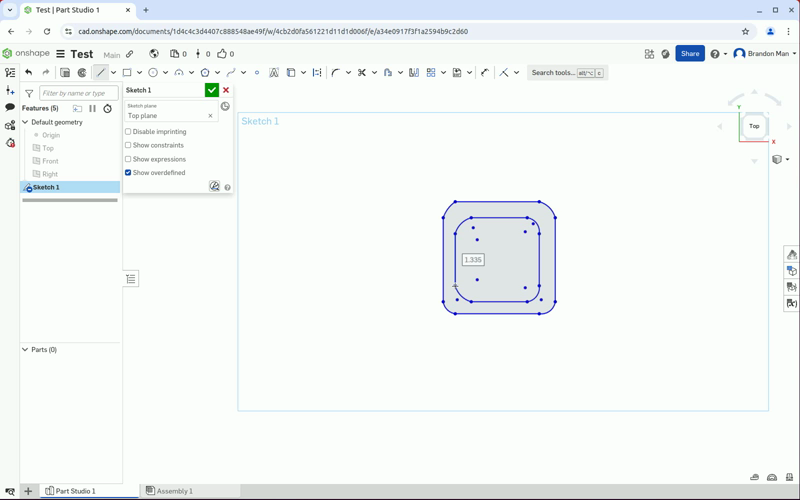
scroll(-6)
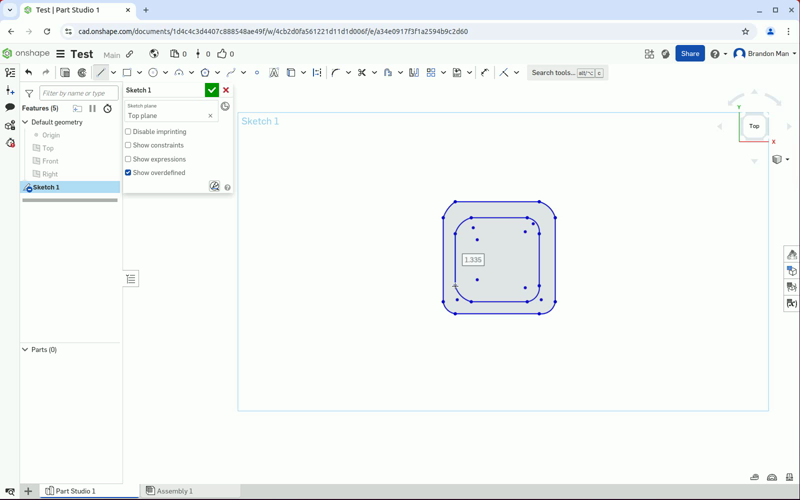
scroll(-6)
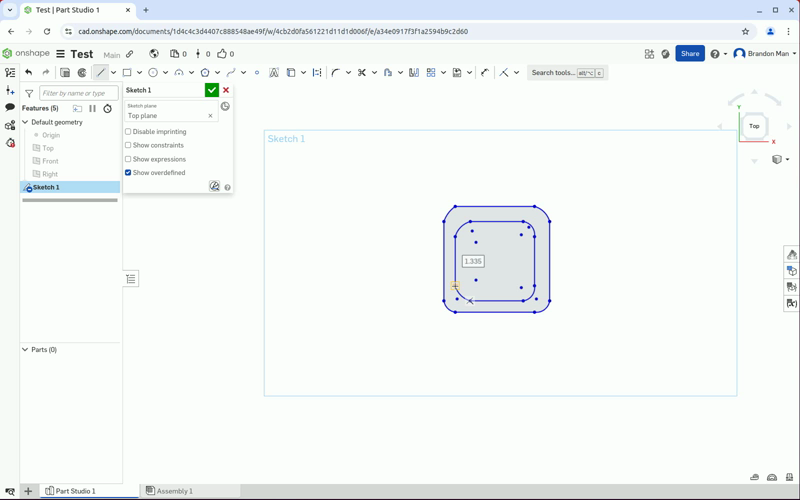
scroll(-6)
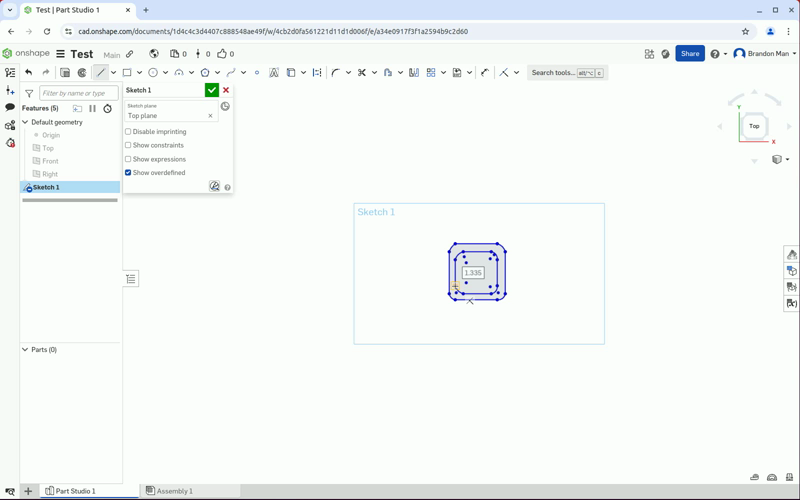
scroll(-6)
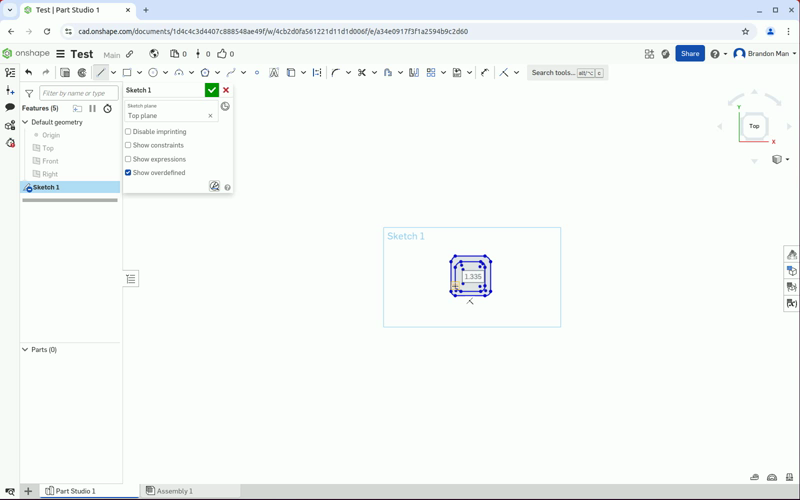
scroll(-6)
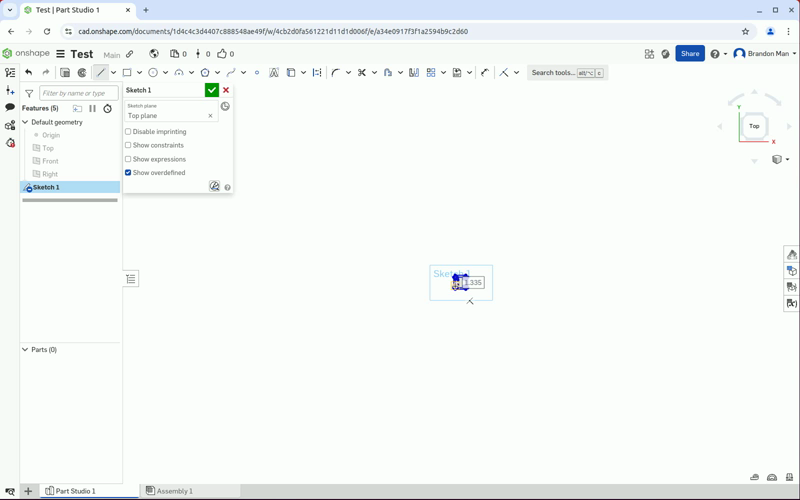
key(esc)
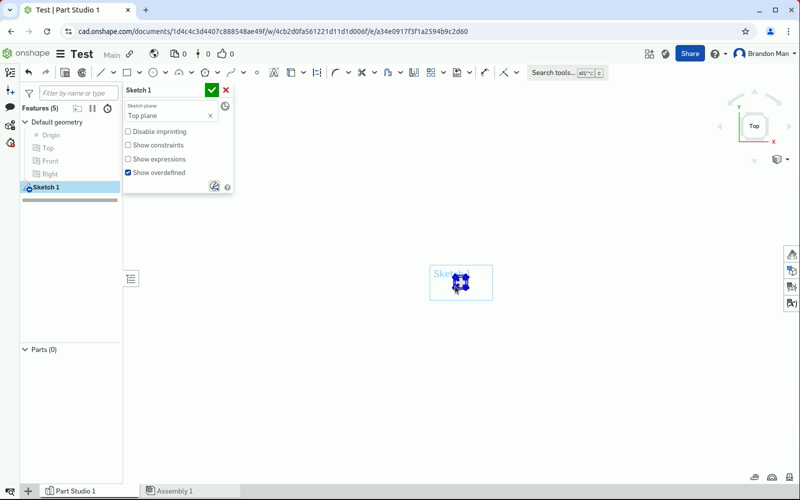
mouse_move(453, 279)
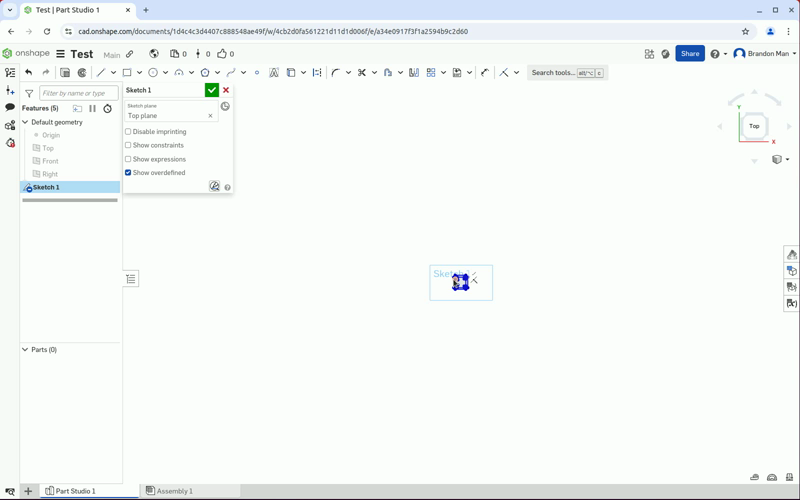
scroll(6)
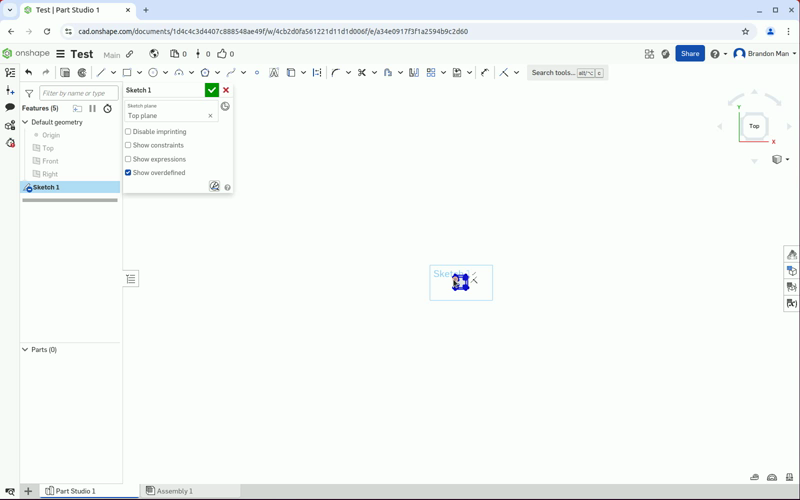
scroll(6)
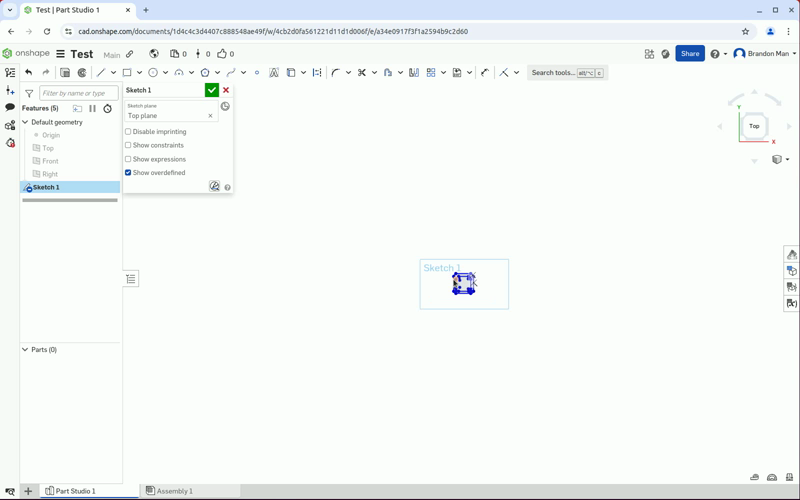
scroll(6)
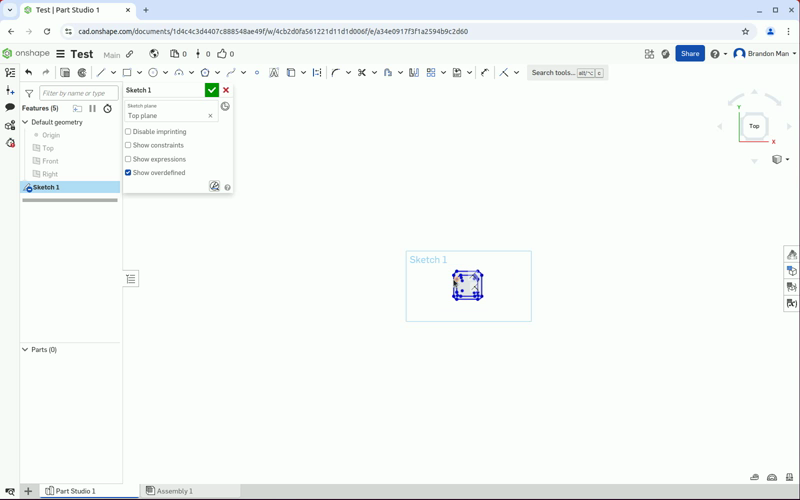
scroll(6)
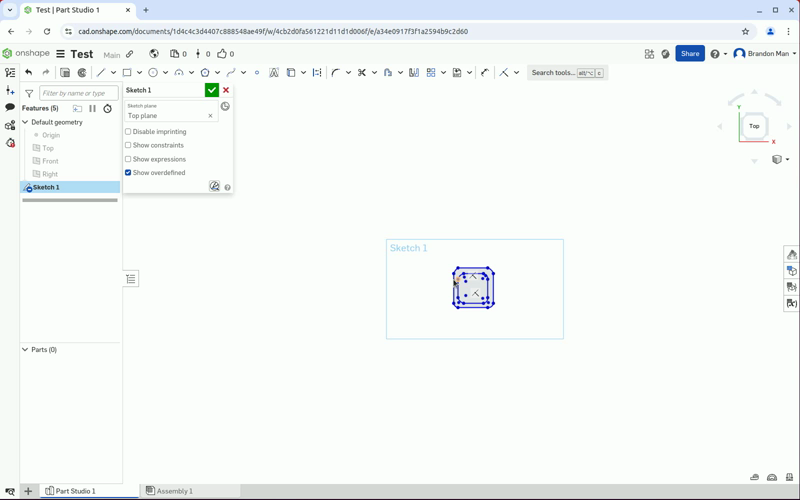
scroll(6)
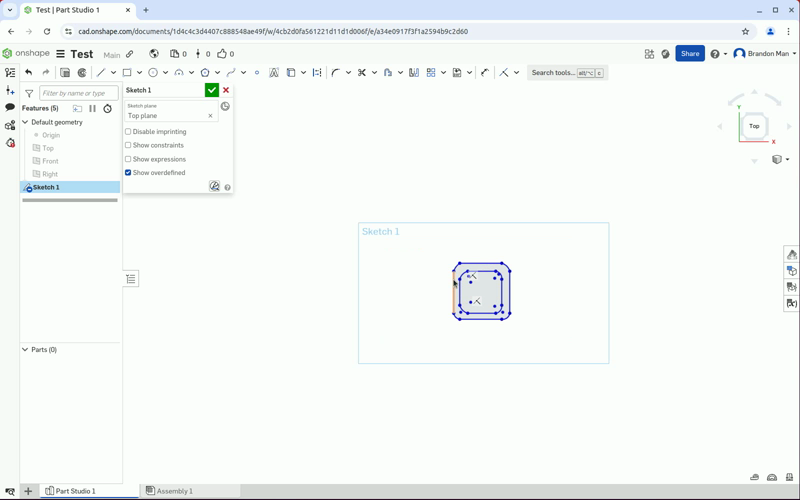
scroll(6)
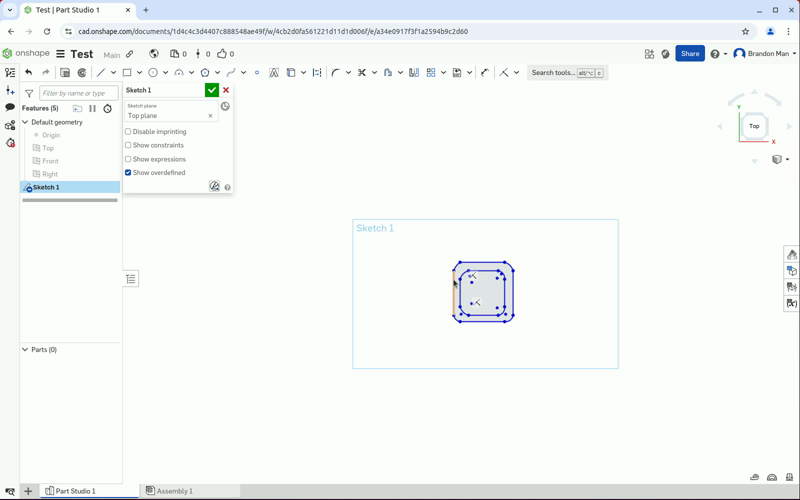
scroll(6)
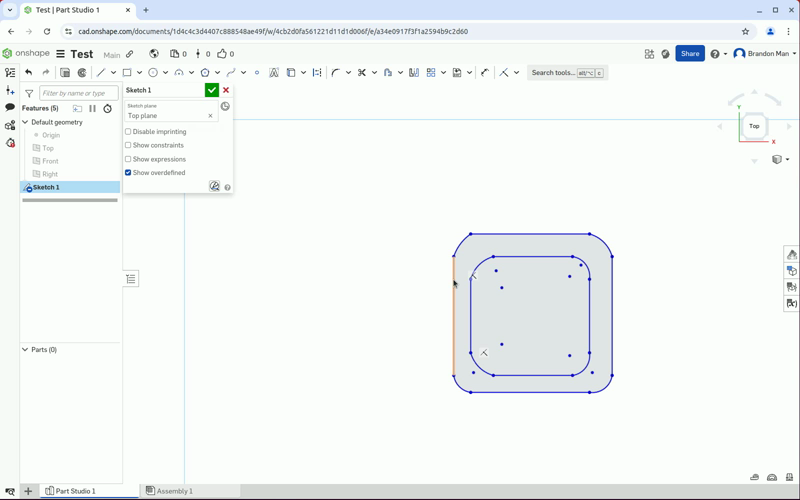
click(453, 279)
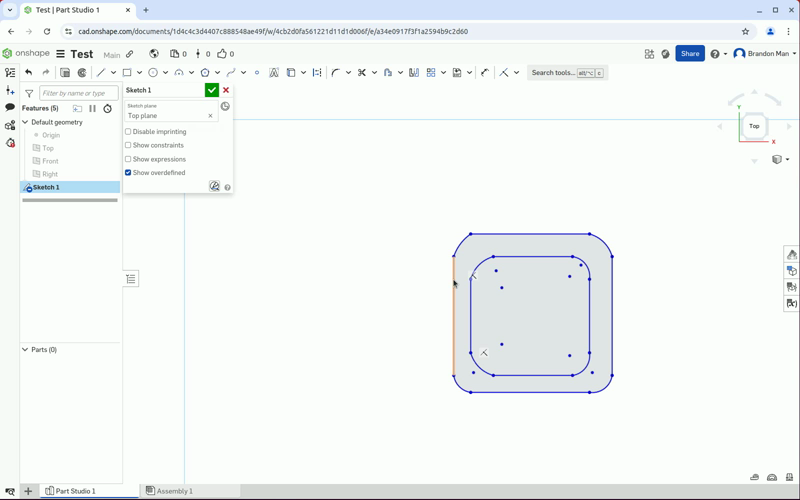
scroll(-6)
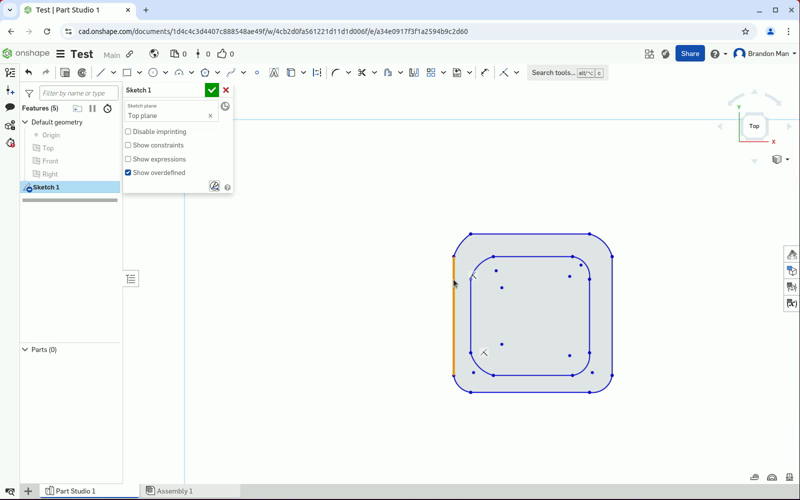
scroll(-6)
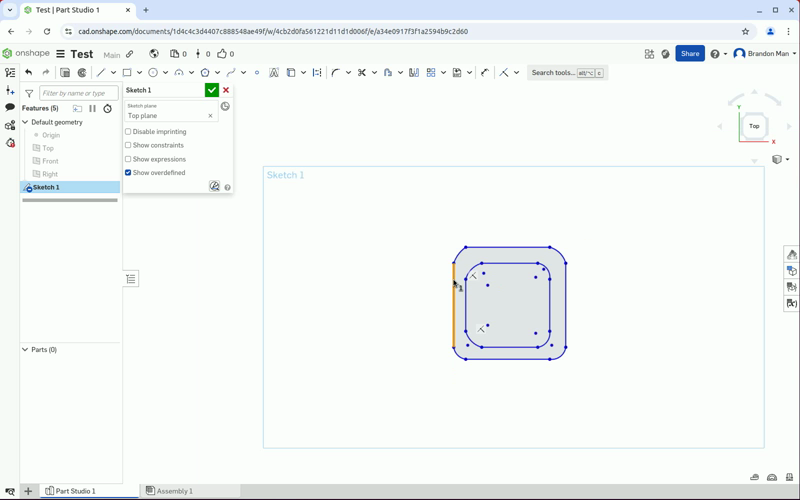
scroll(-6)
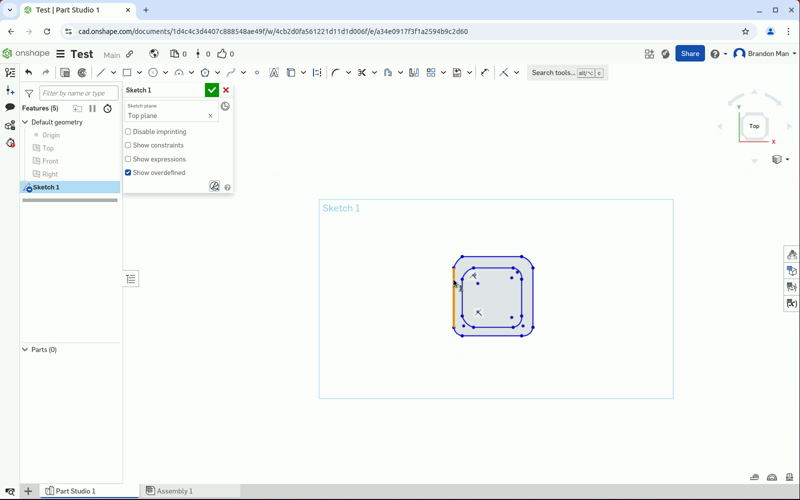
scroll(-6)
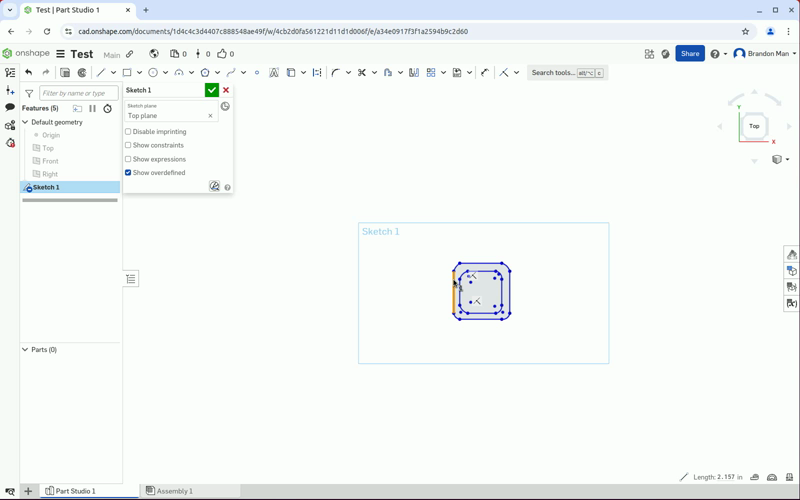
scroll(-6)
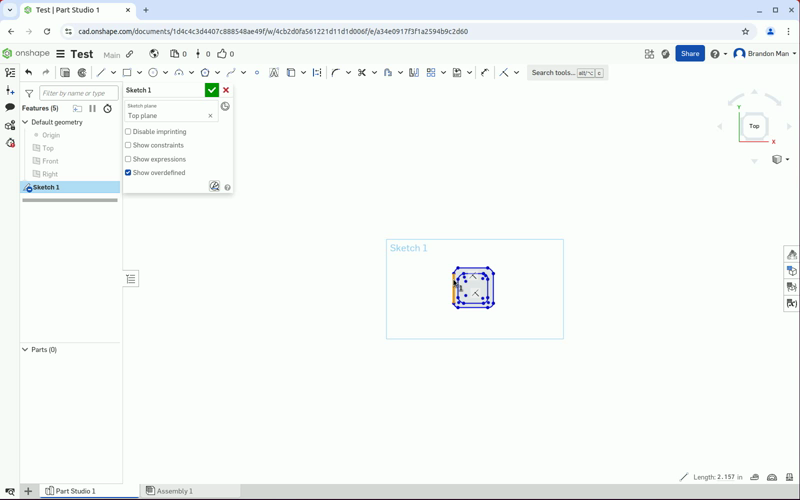
scroll(-6)
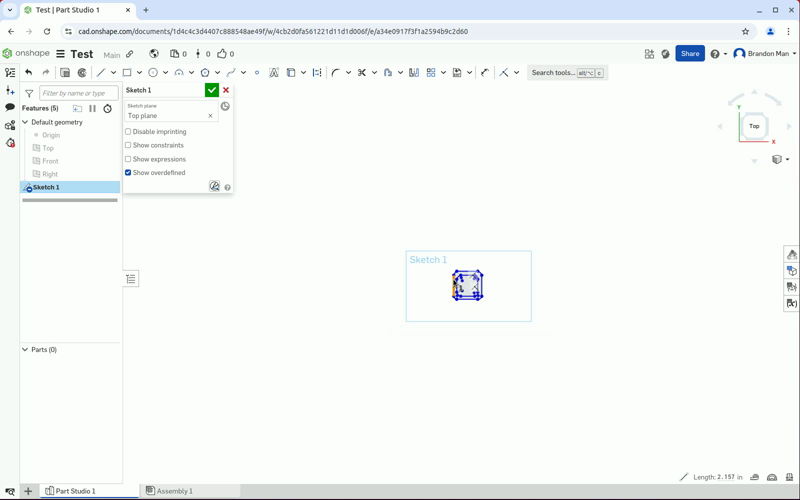
scroll(-6)
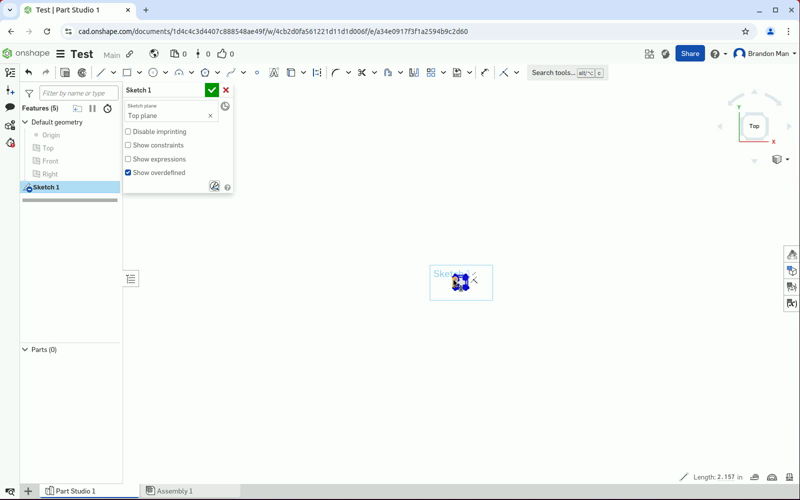
mouse_move(73, 352)
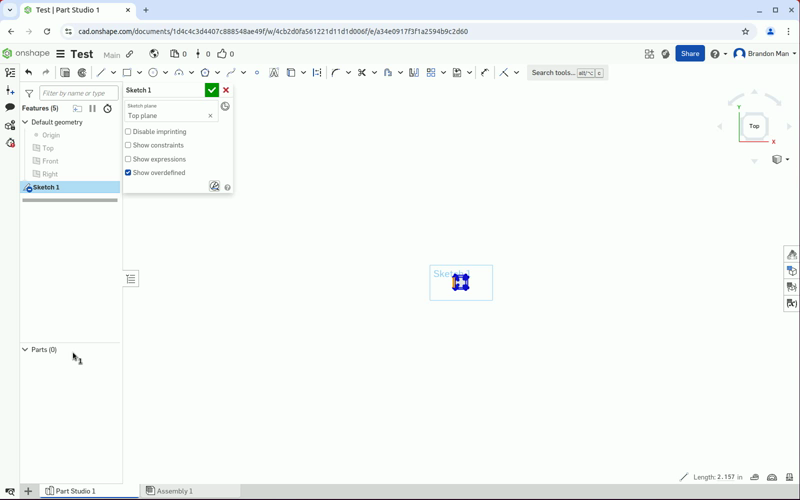
key(shift+y)
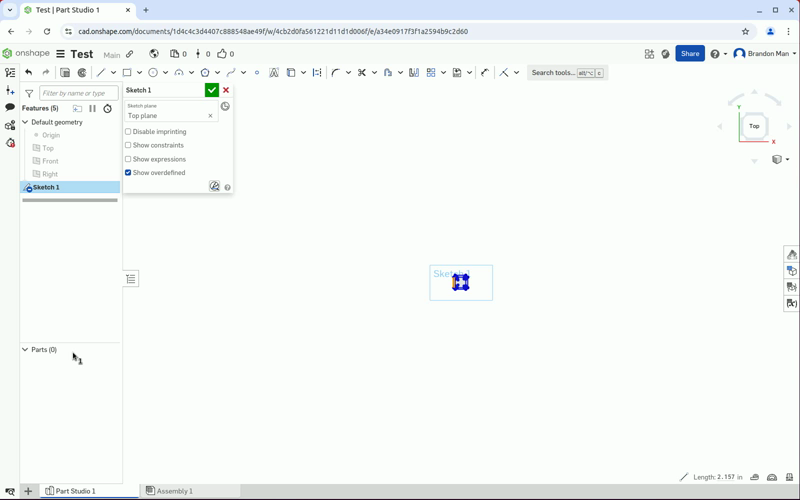
key(shift+e)
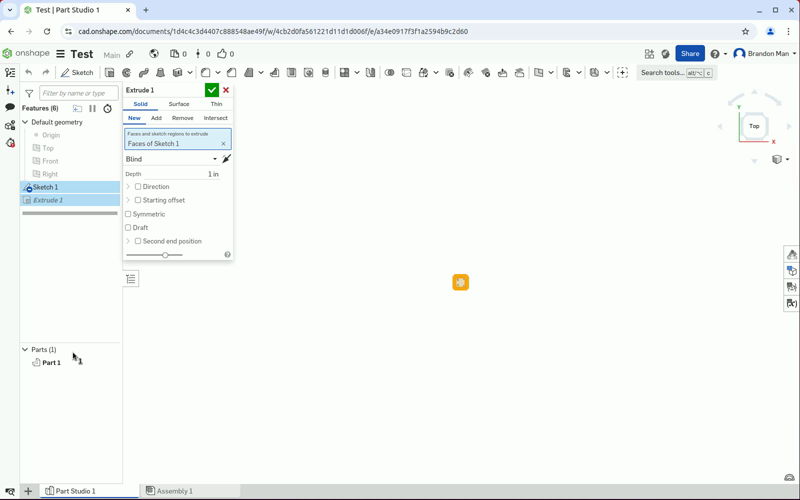
mouse_move(143, 106)
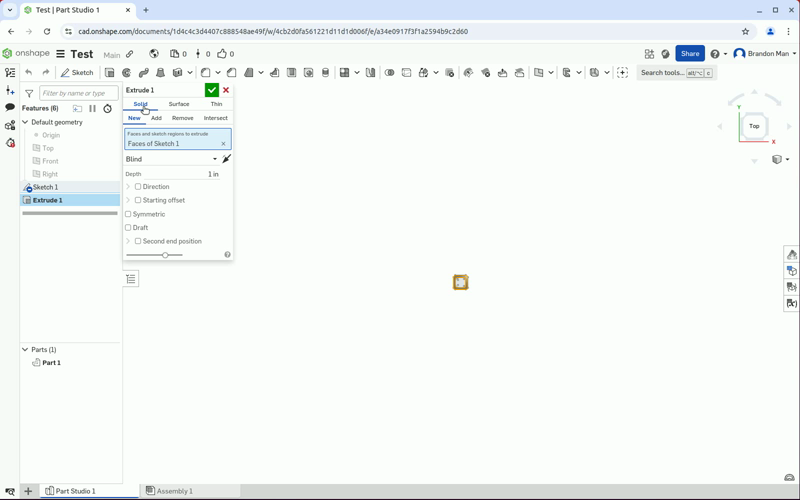
click(143, 106)
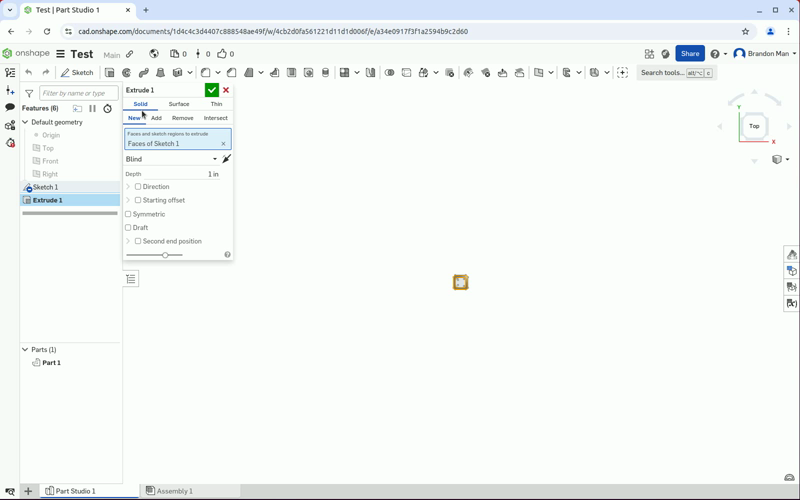
mouse_move(137, 120)
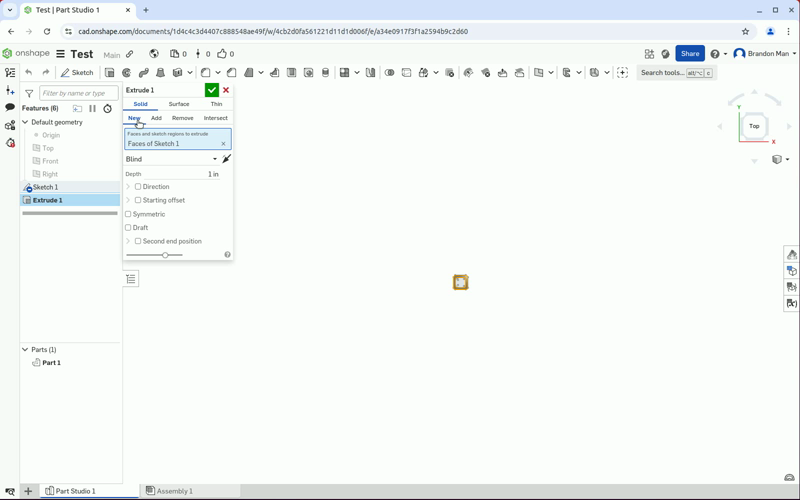
click(137, 120)
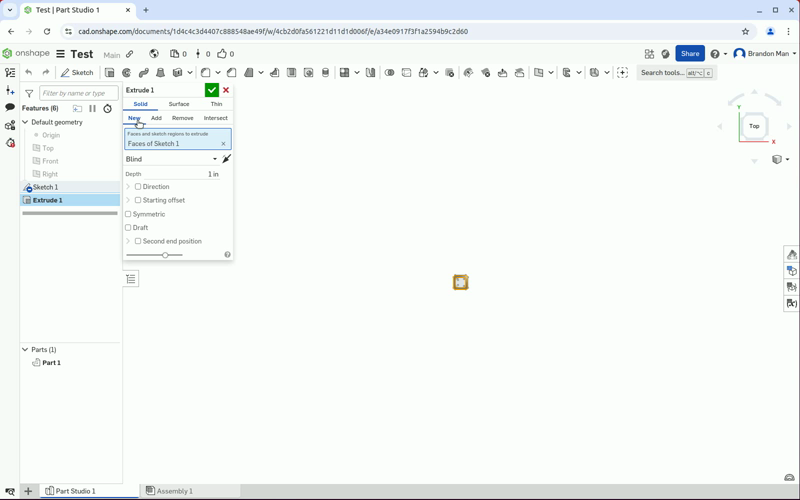
key(tab, 4)
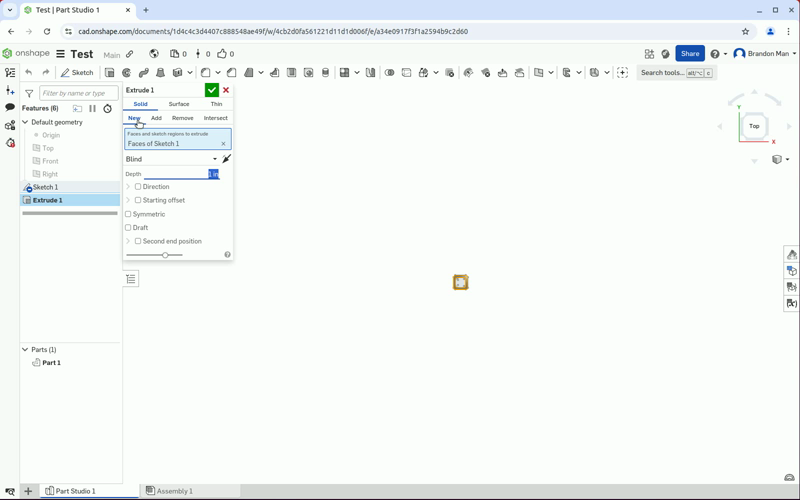
text(23.108)
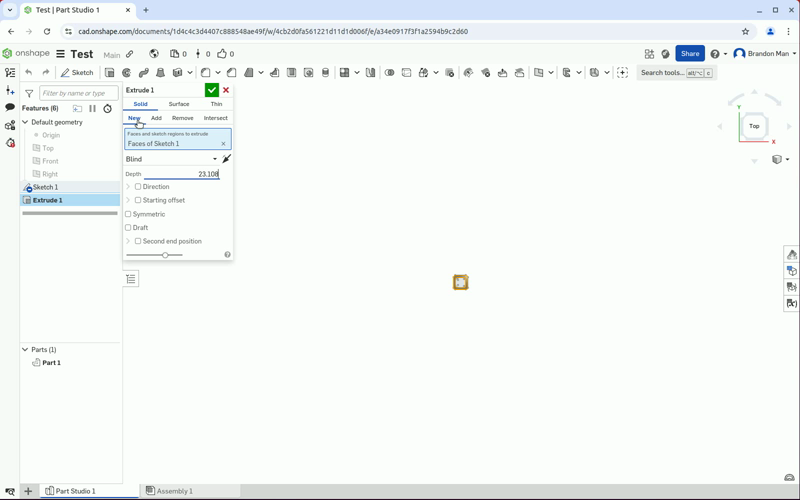
key(enter)
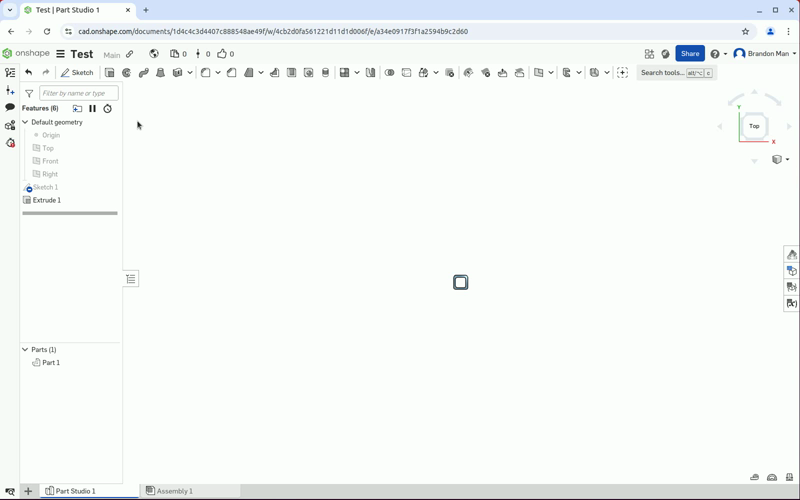
key(shift+h)
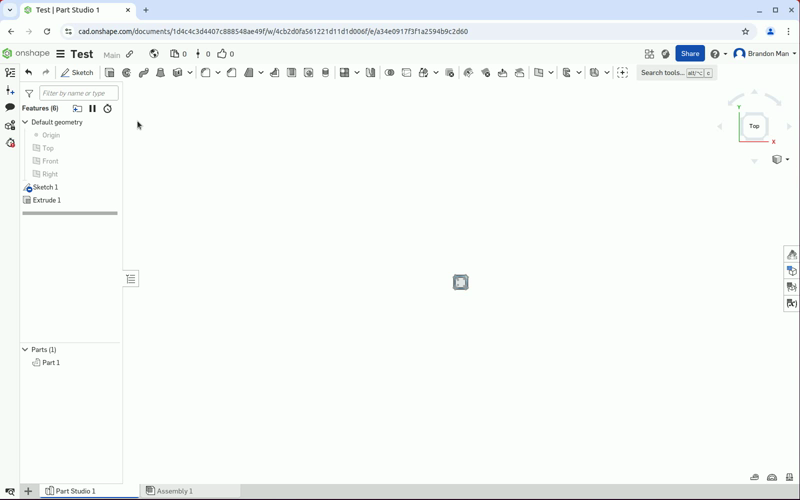
key(shift+h)
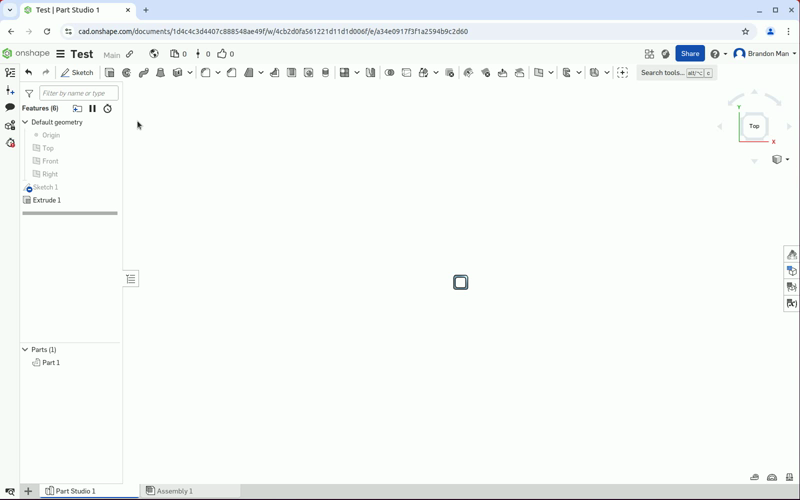
mouse_move(73, 189)
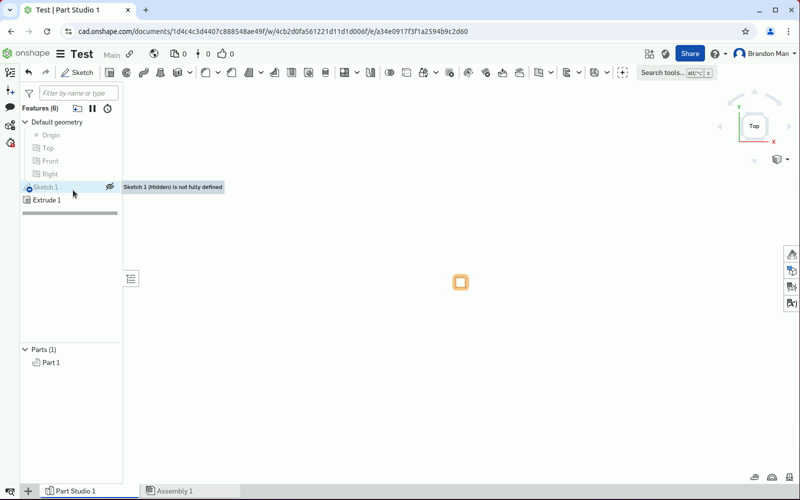
click(73, 189)
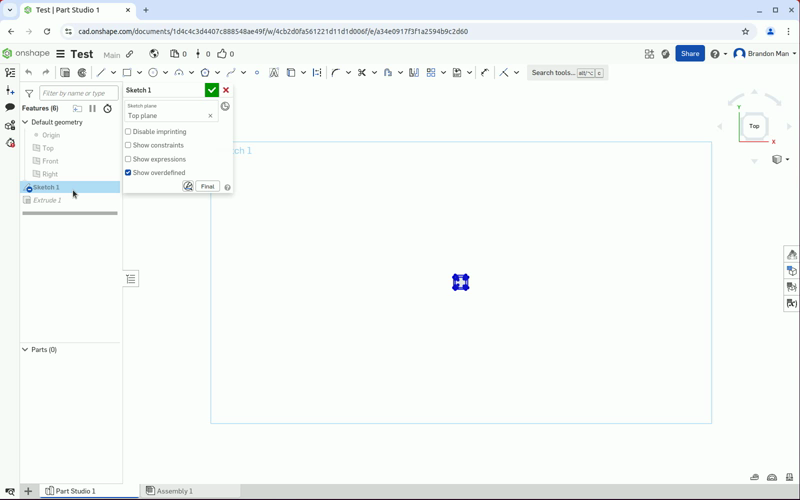
mouse_move(229, 92)
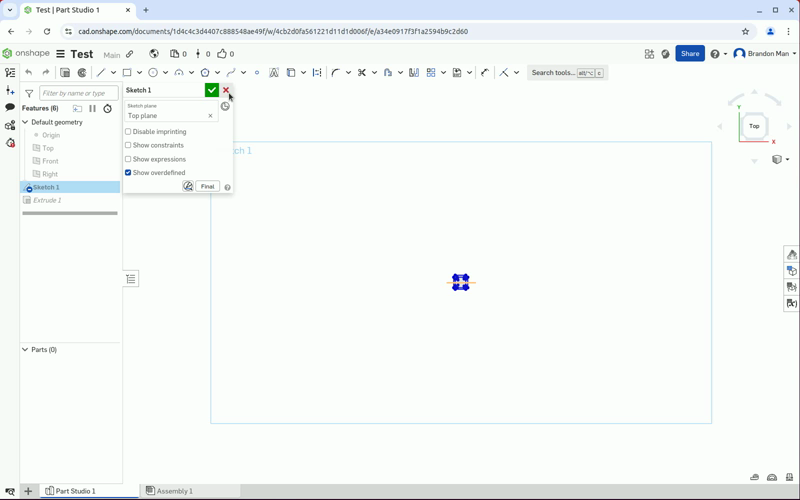
click(229, 92)
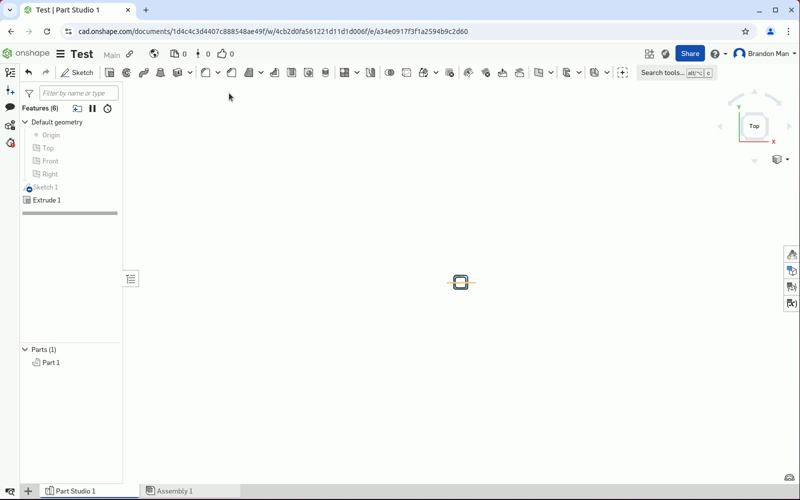
mouse_move(73, 352)
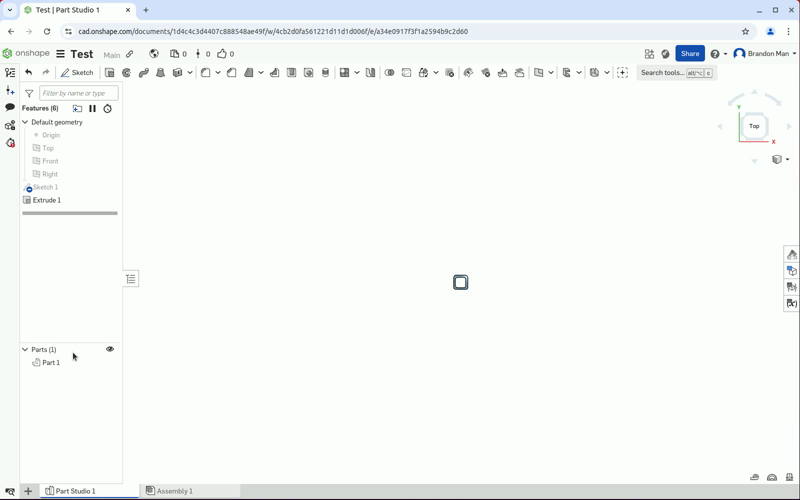
key(y)
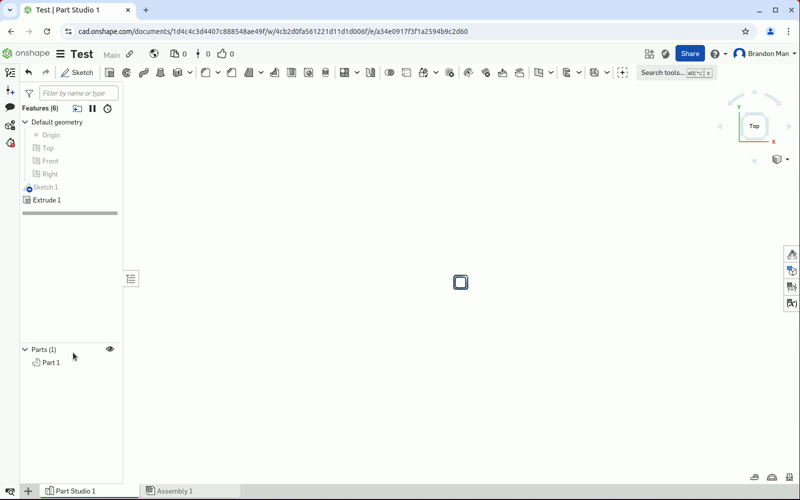
key(shift+p)
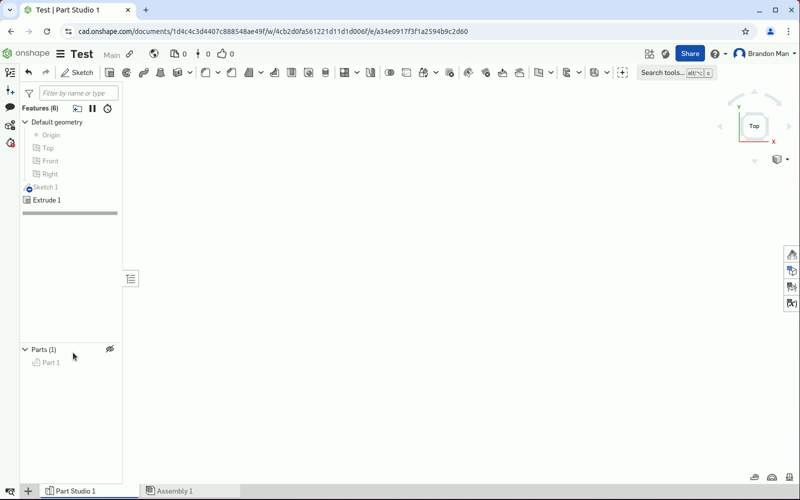
key(space)
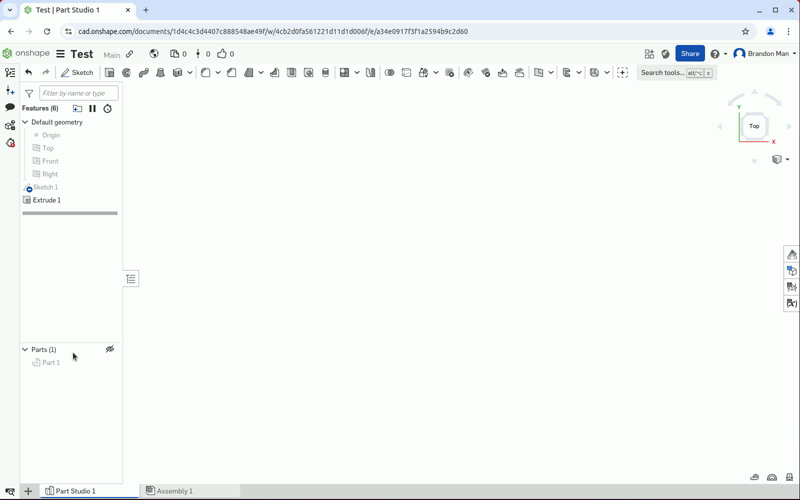
key_down(shift)
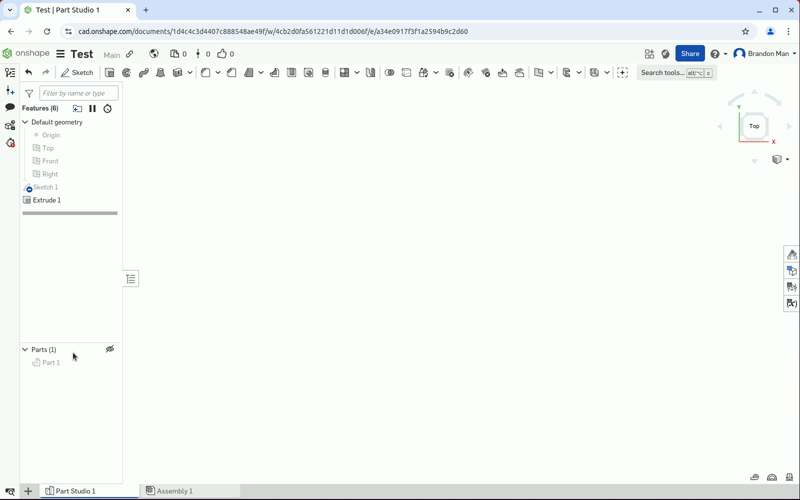
key(up)
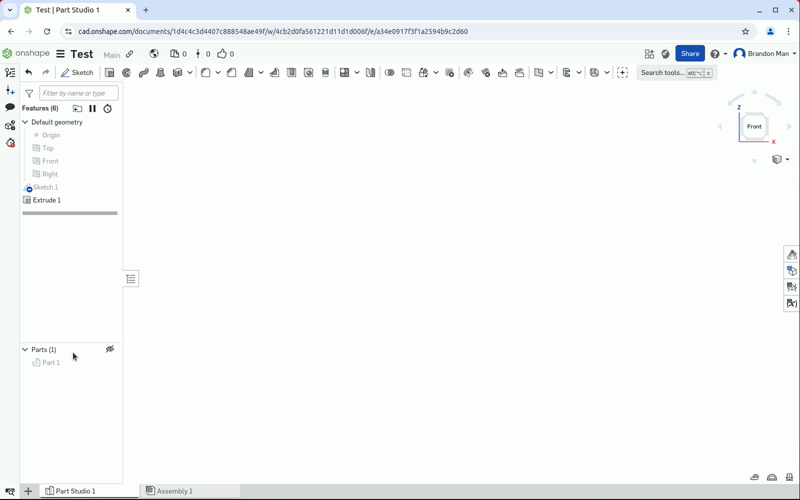
key_up(shift)
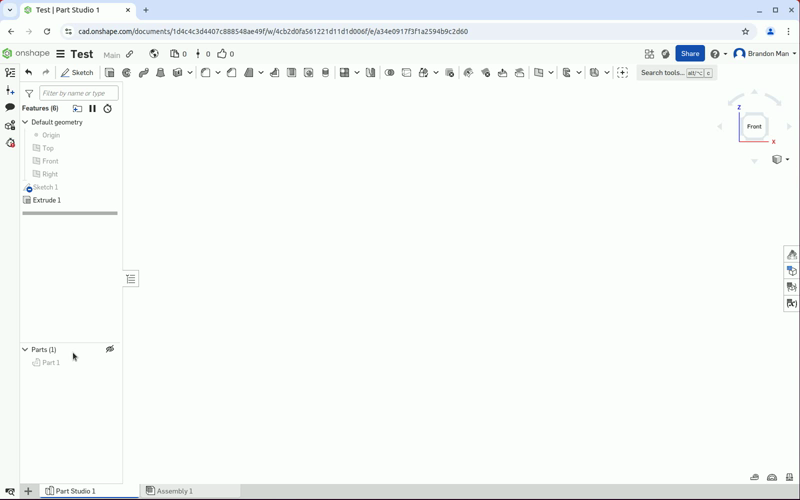
mouse_move(73, 352)
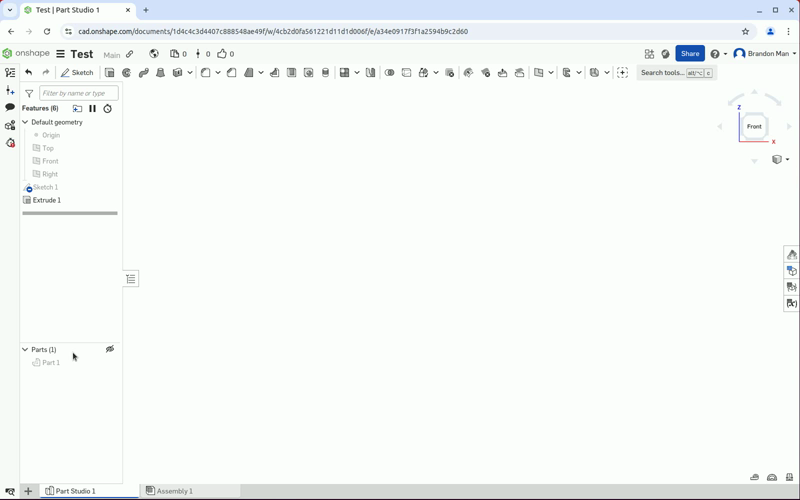
key(shift+y)
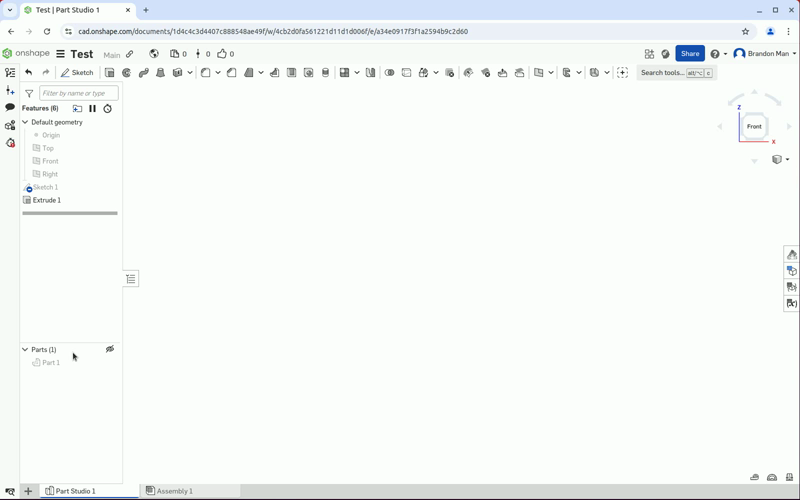
key(shift+s)
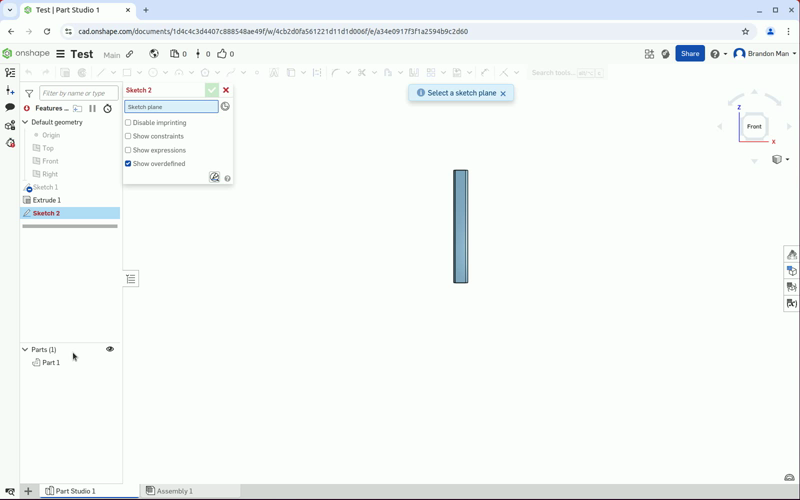
mouse_move(73, 163)
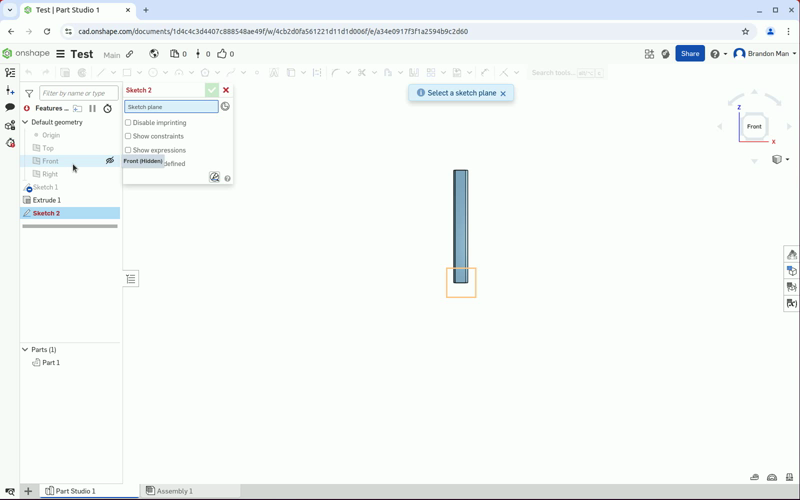
click(73, 163)
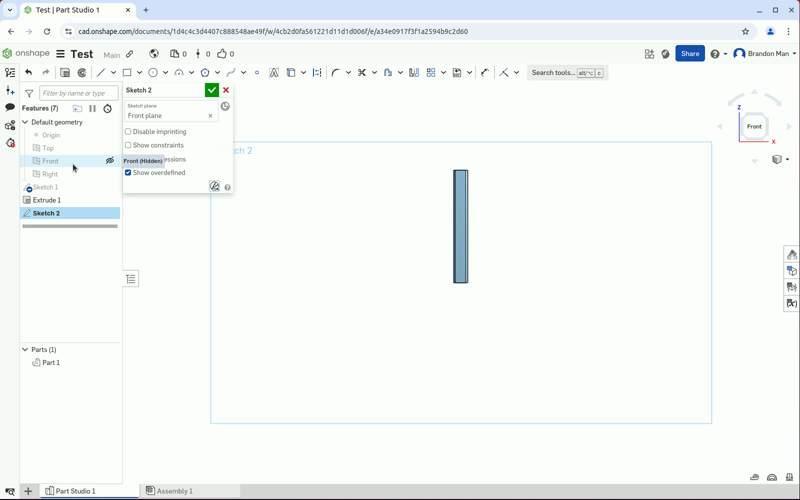
mouse_move(73, 352)
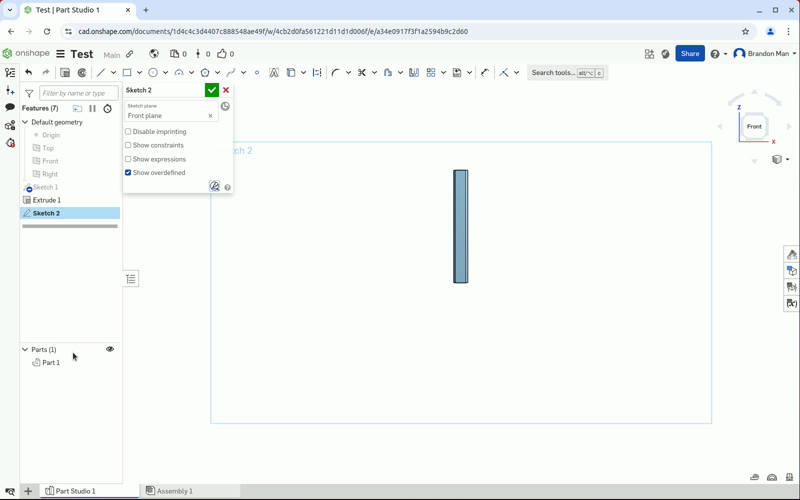
key(y)
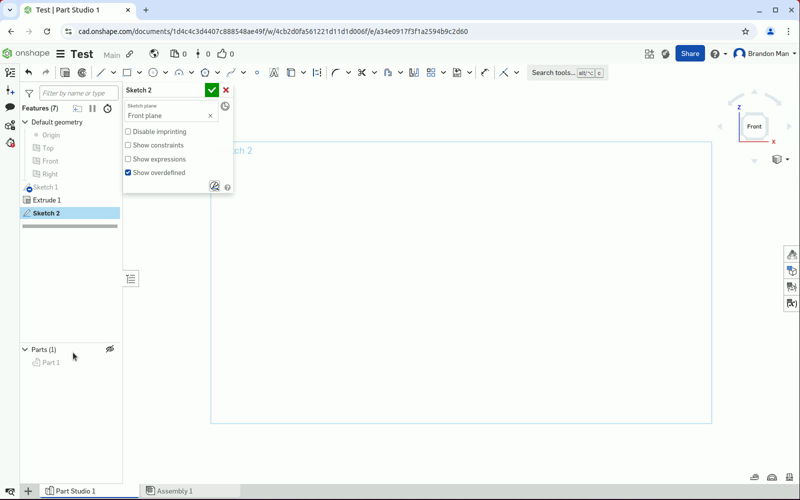
key(l)
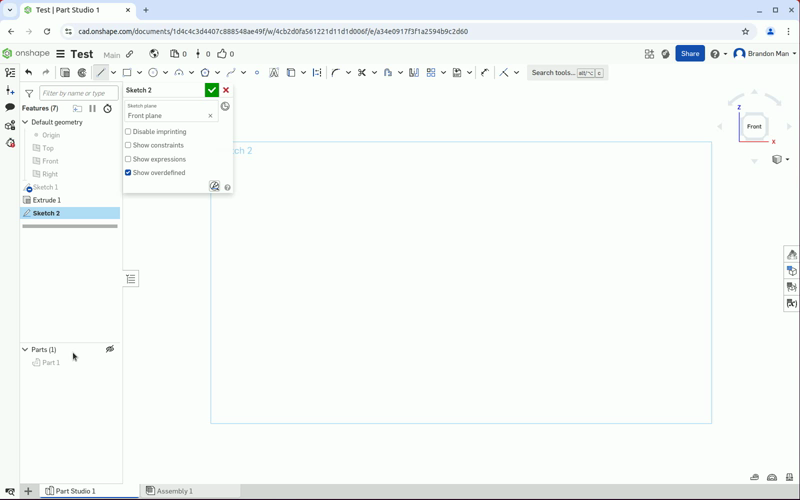
key_down(shift)
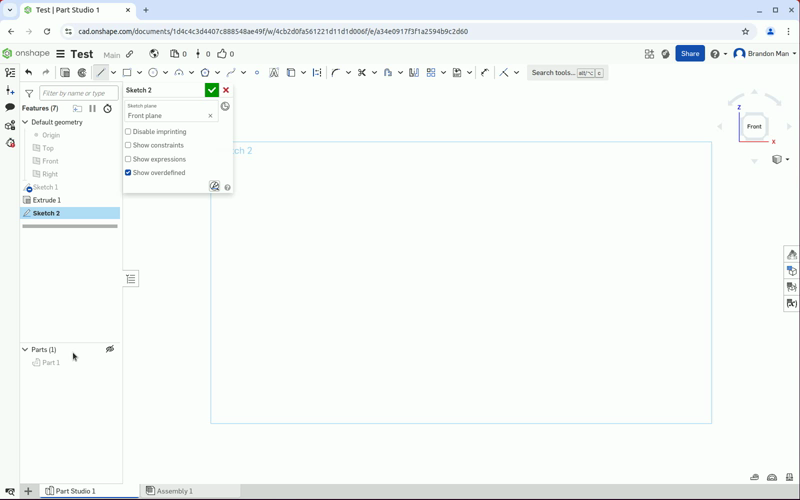
mouse_move(453, 282)
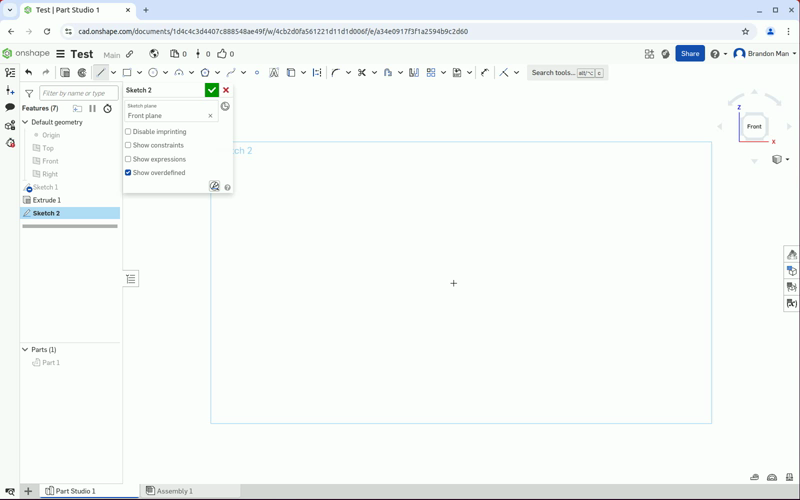
click(453, 282)
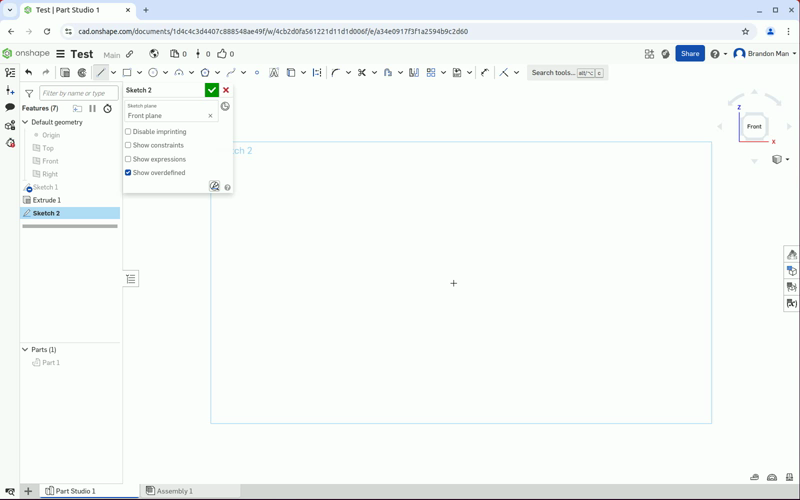
key_up(shift)
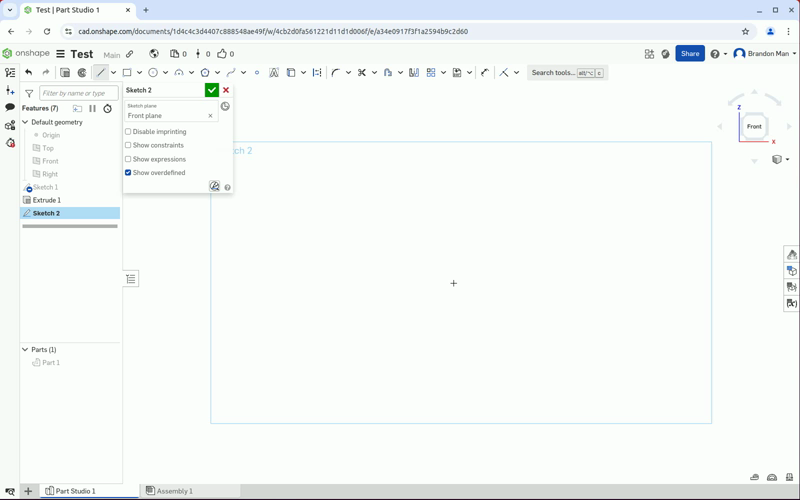
key_down(shift)
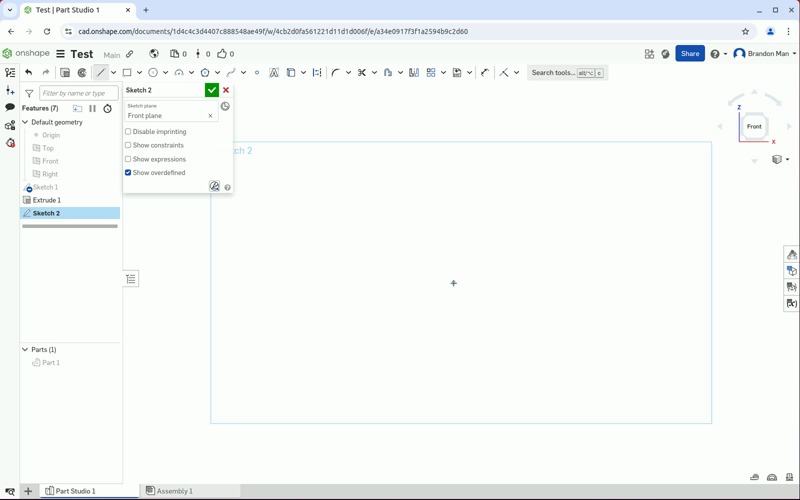
mouse_move(483, 282)
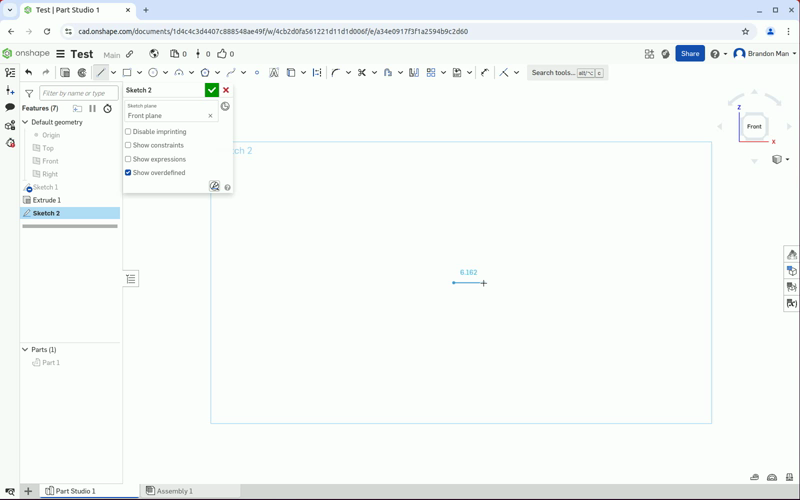
mouse_move(467, 282)
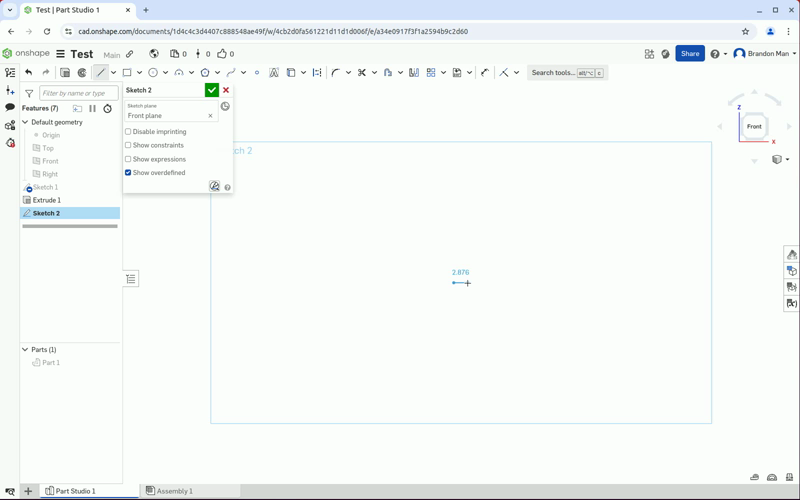
click(467, 282)
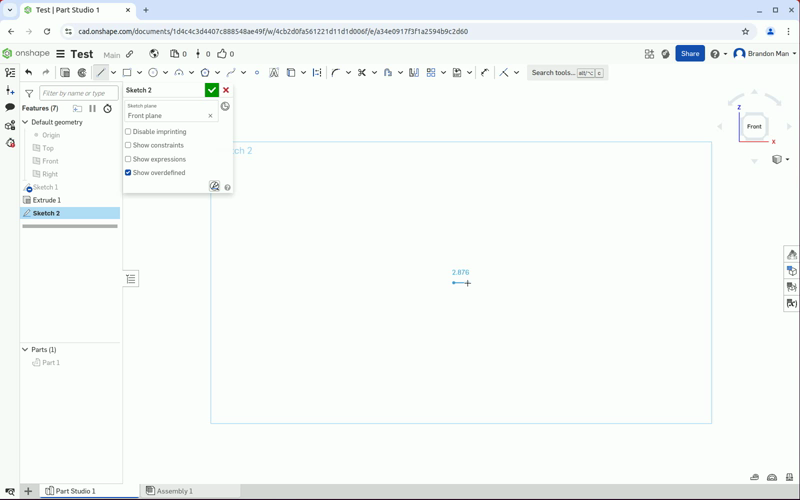
key_up(shift)
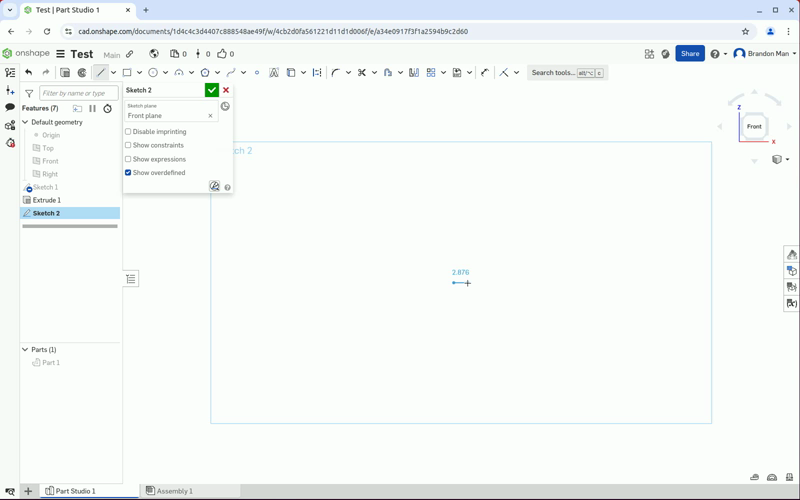
key_down(shift)
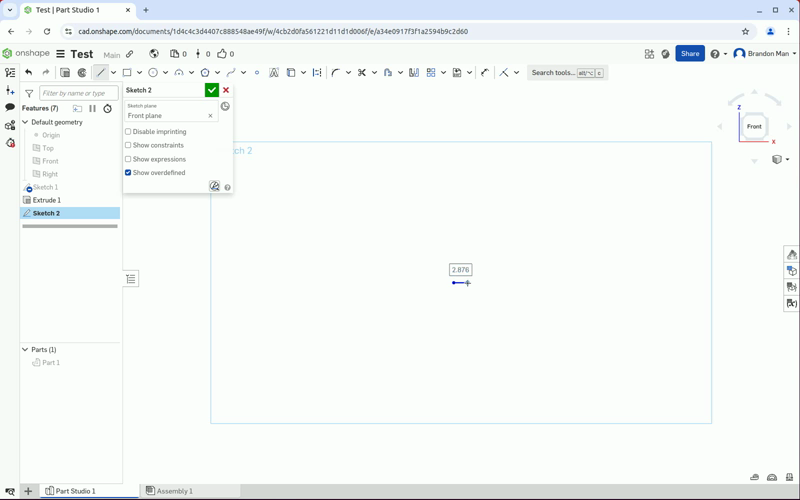
mouse_move(497, 282)
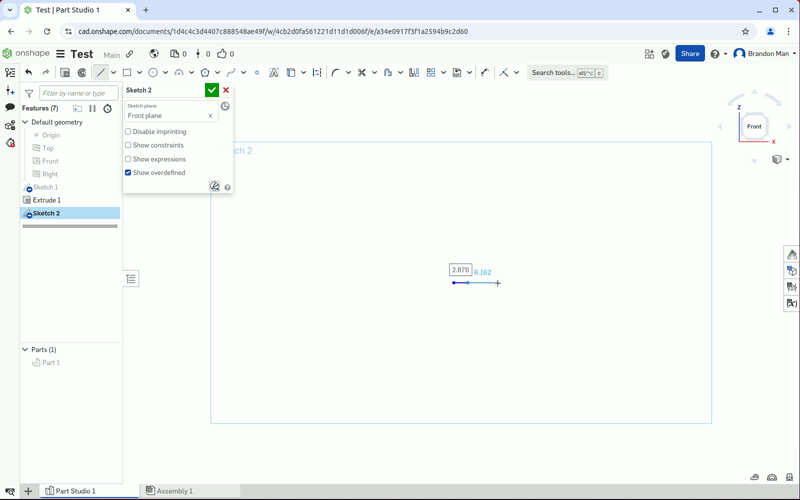
mouse_move(453, 269)
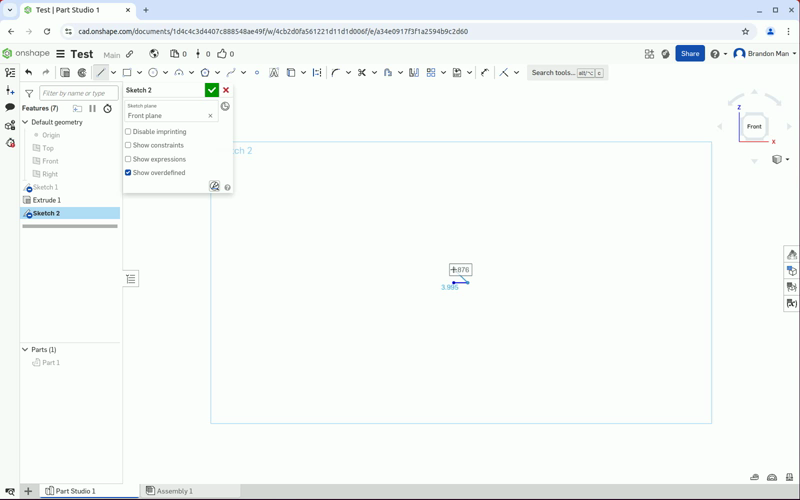
click(453, 269)
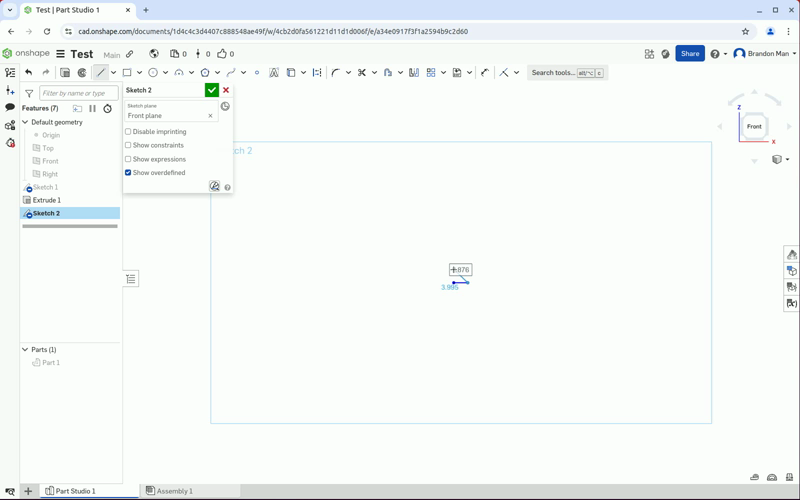
key_up(shift)
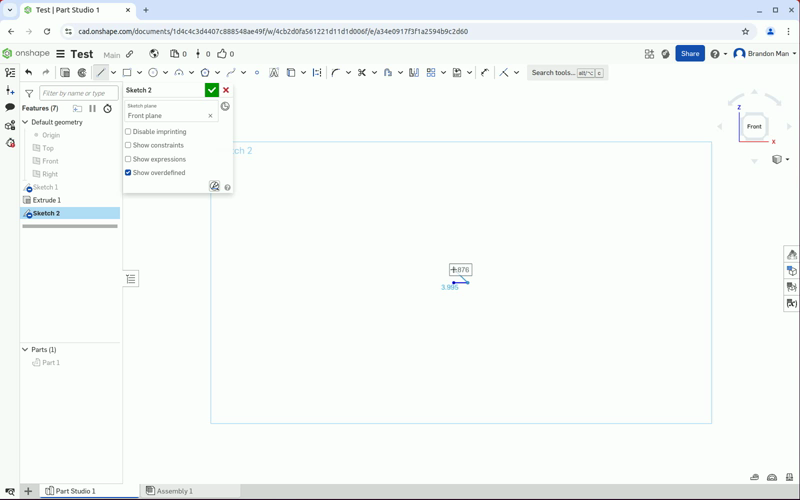
mouse_move(483, 269)
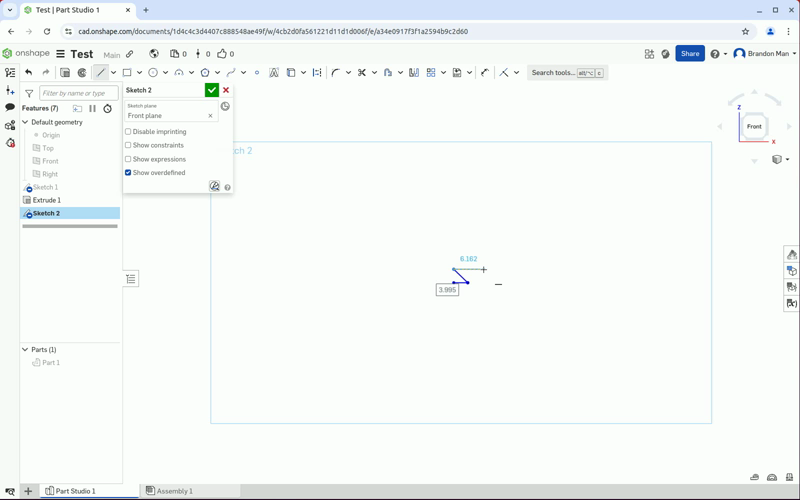
key_down(shift)
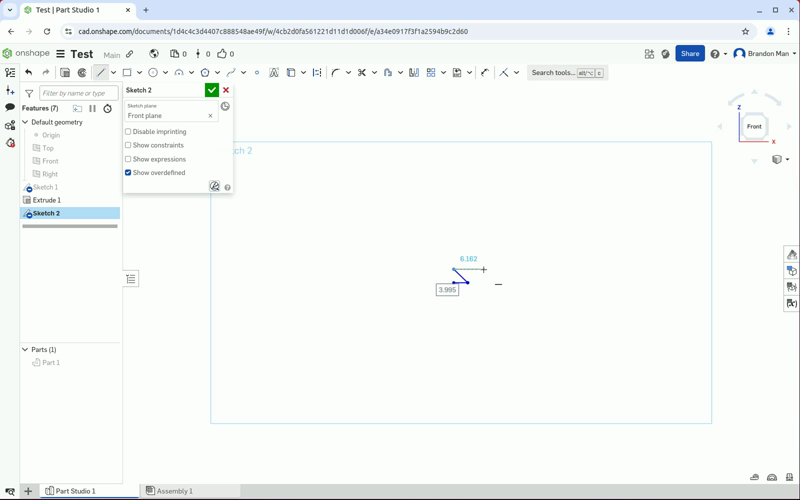
mouse_move(453, 282)
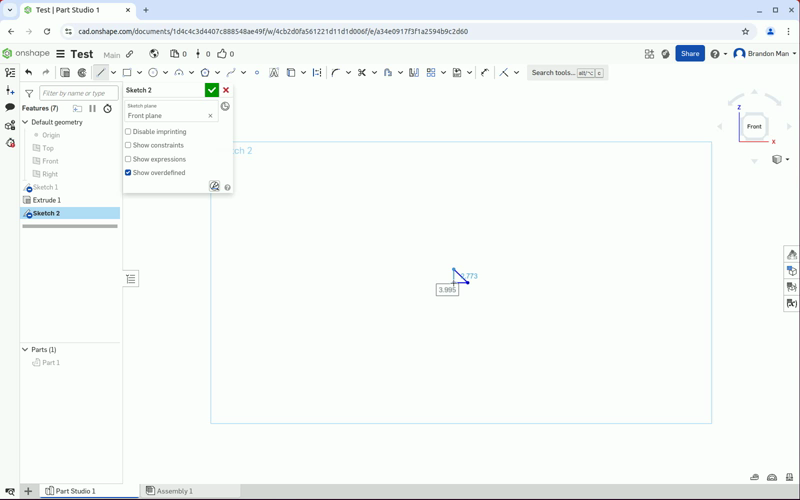
key_up(shift)
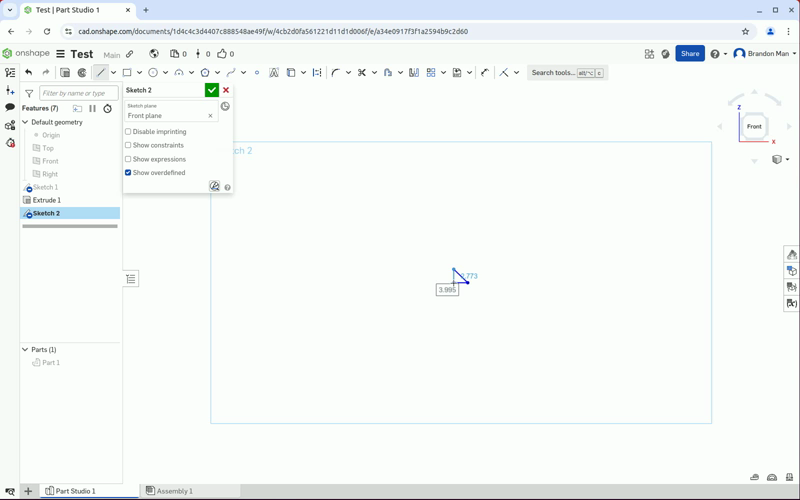
click(453, 282)
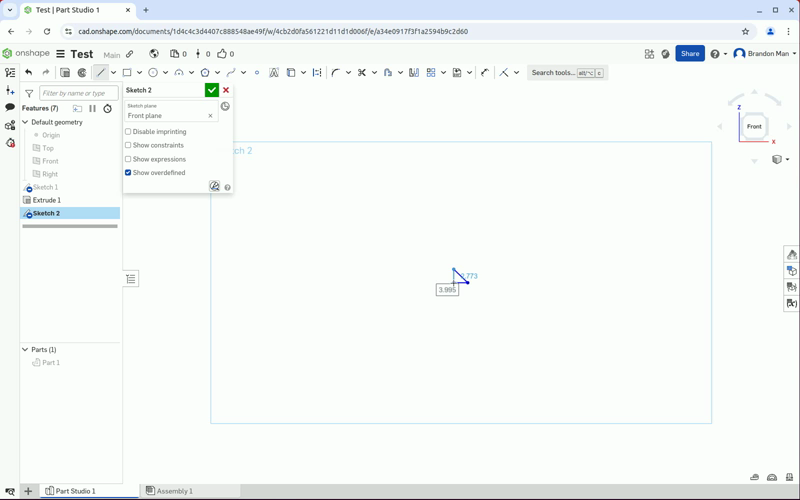
key(esc)
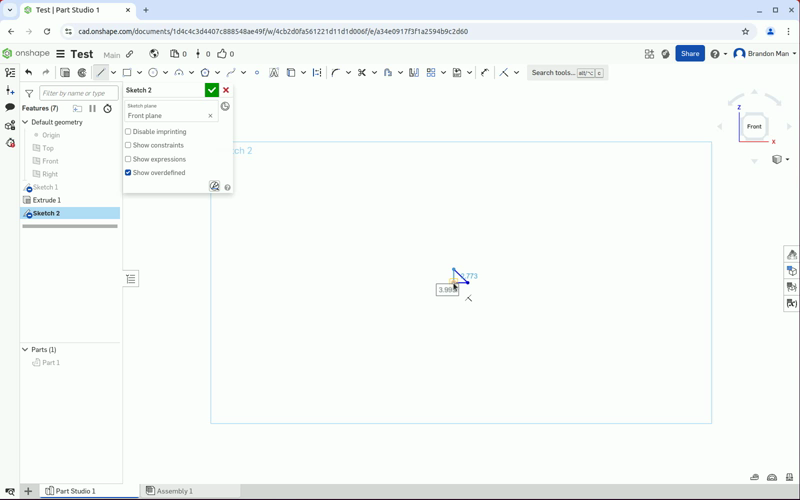
mouse_move(464, 281)
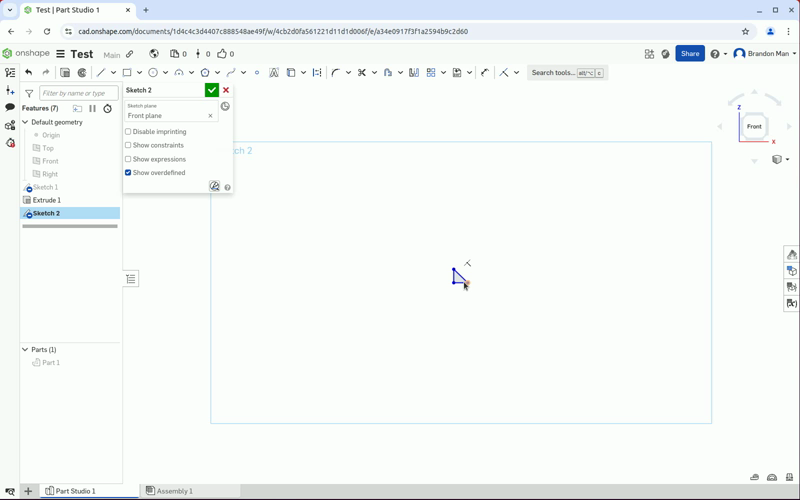
scroll(6)
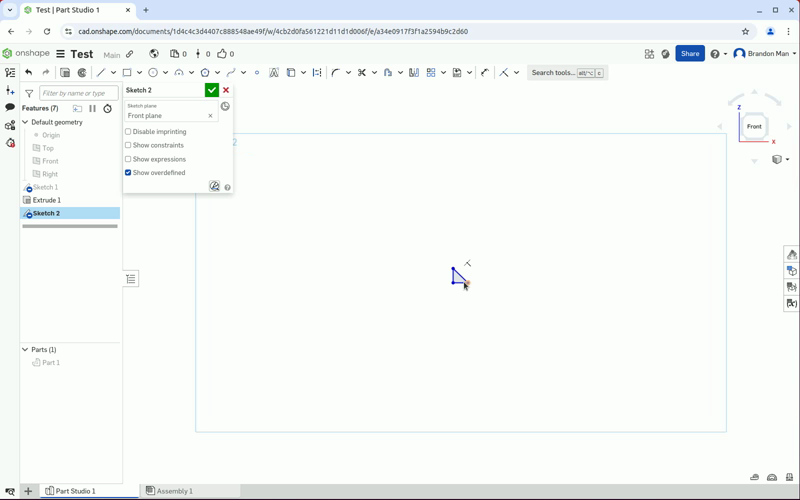
scroll(6)
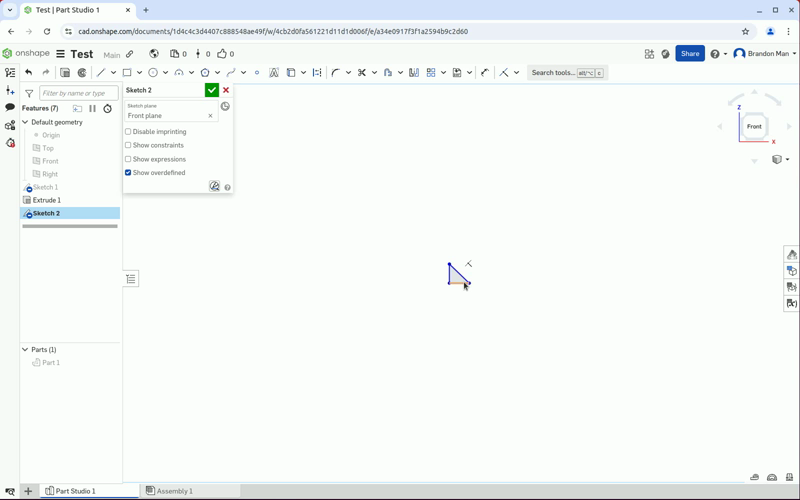
scroll(6)
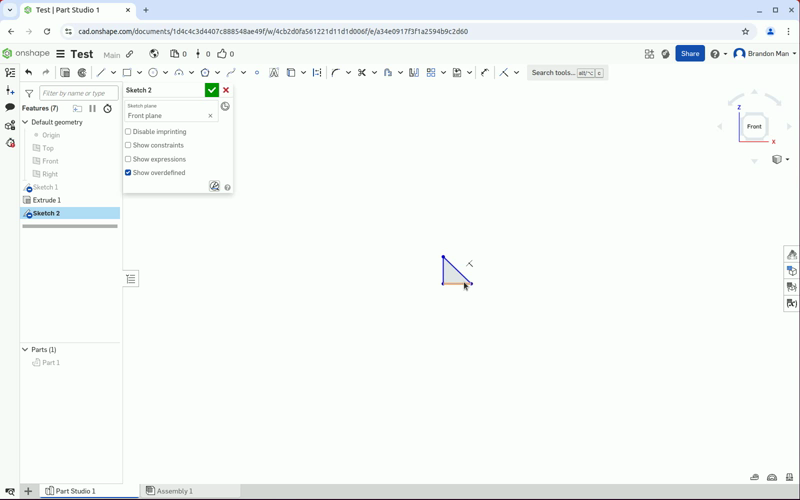
scroll(6)
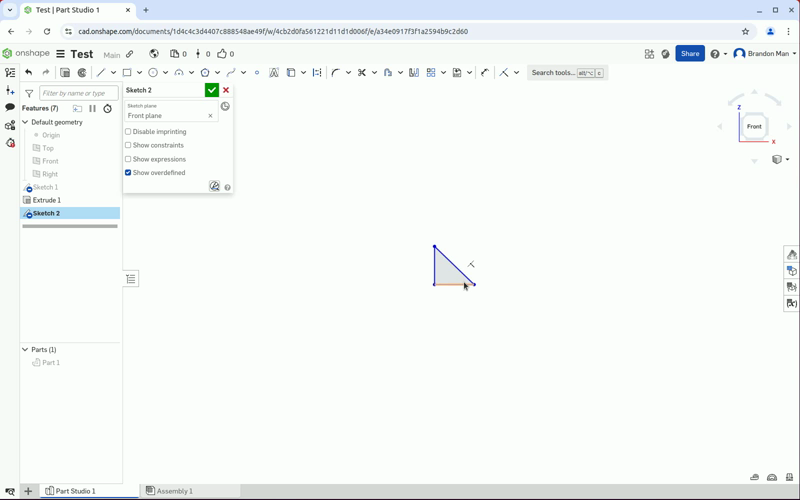
scroll(6)
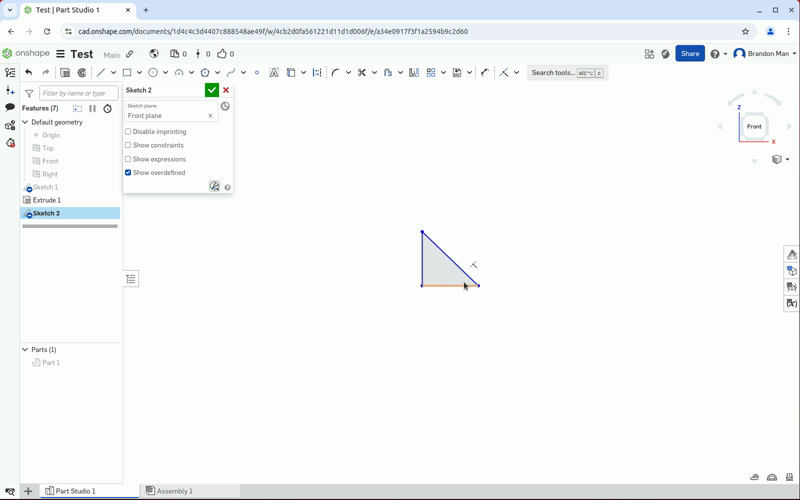
scroll(6)
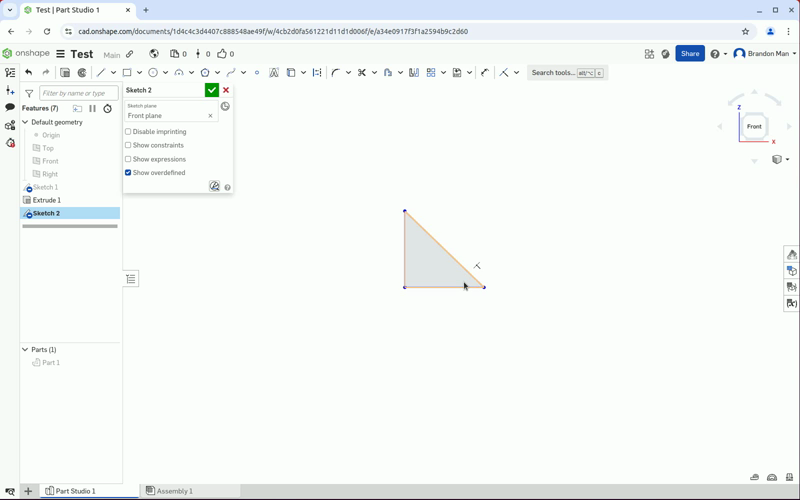
scroll(6)
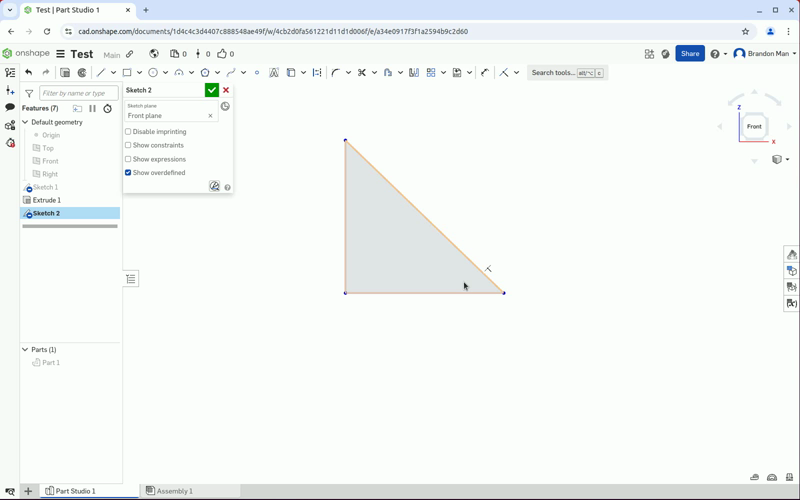
click(464, 281)
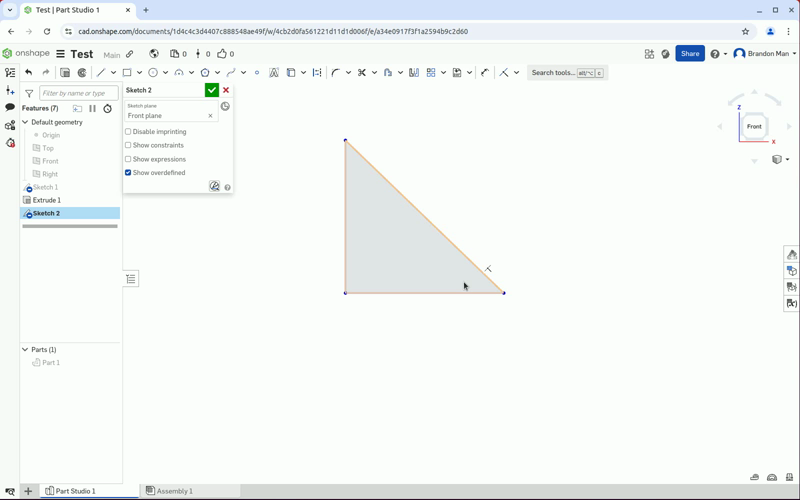
scroll(-6)
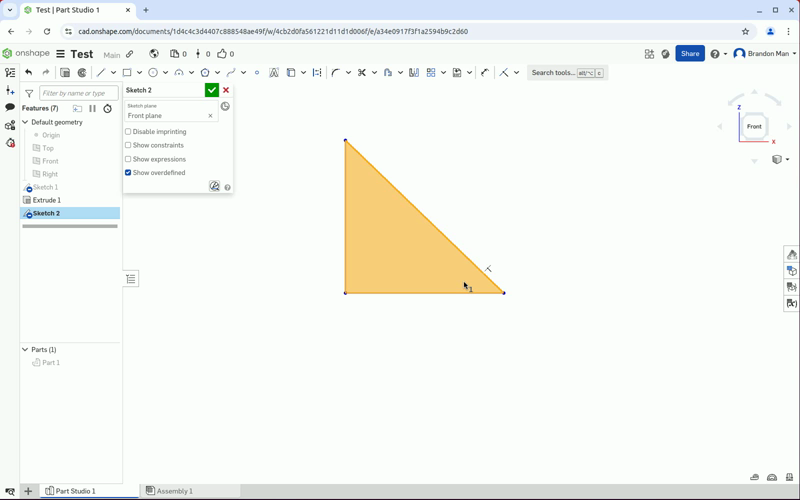
scroll(-6)
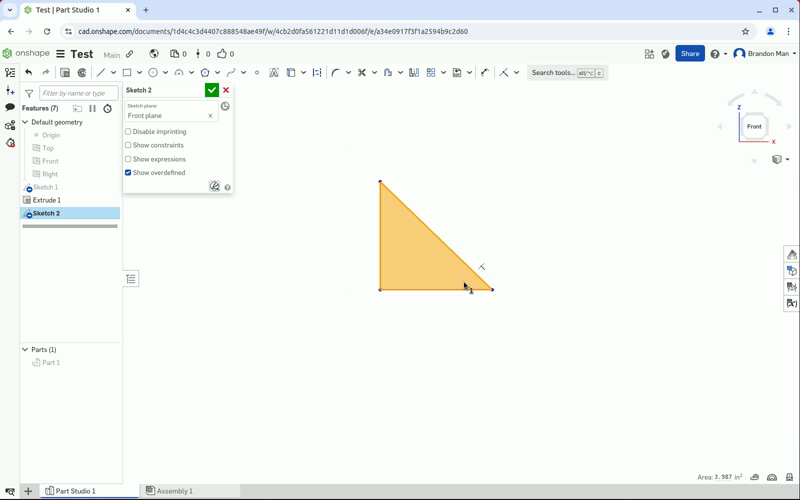
scroll(-6)
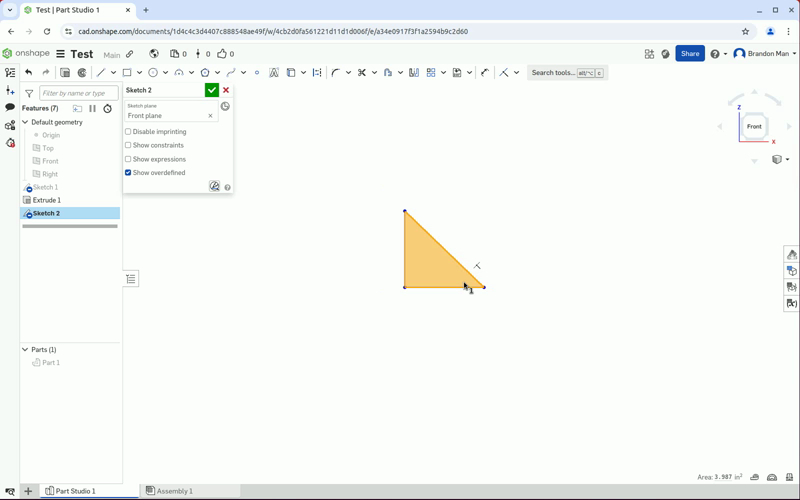
scroll(-6)
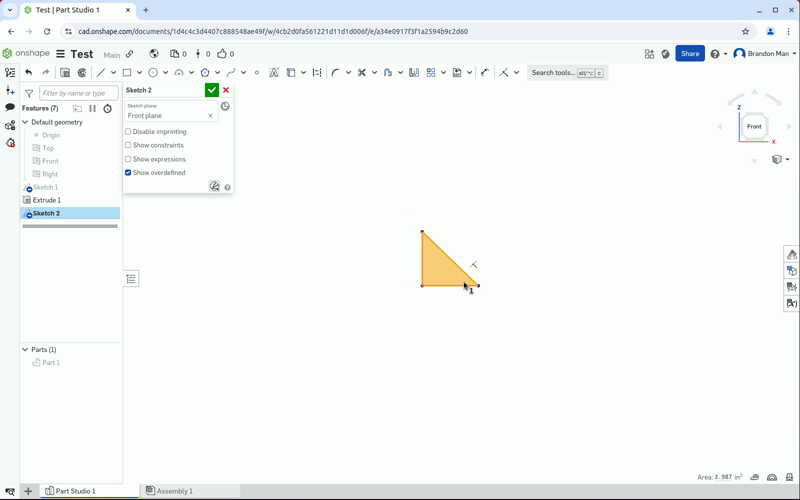
scroll(-6)
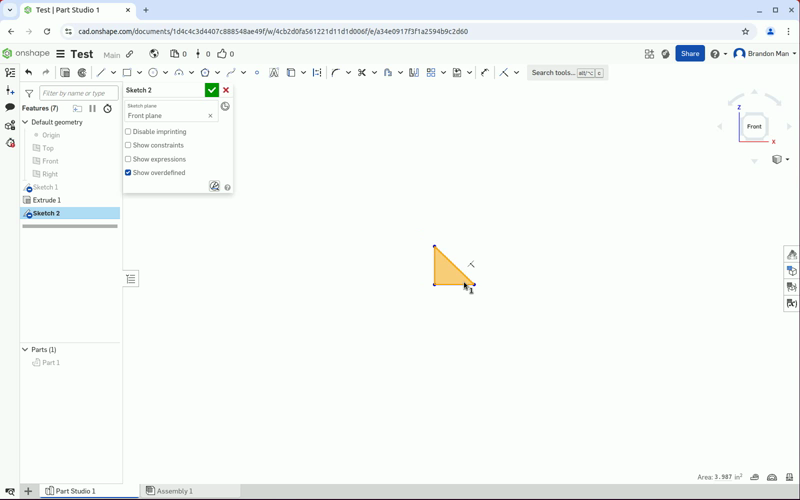
scroll(-6)
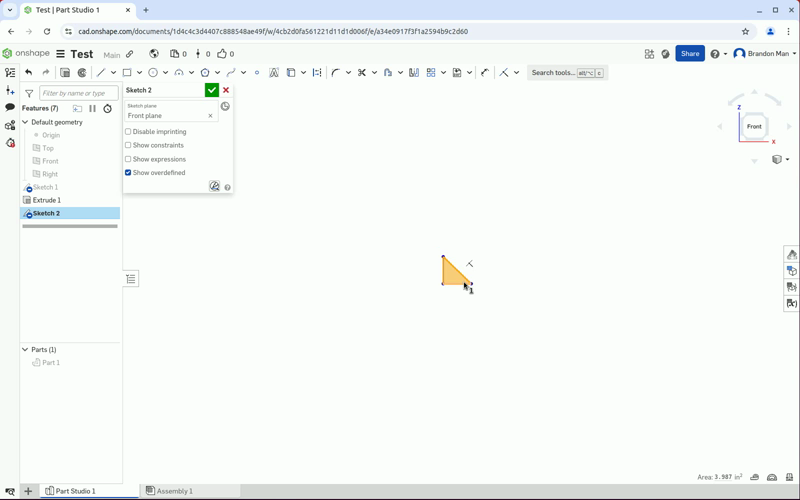
scroll(-6)
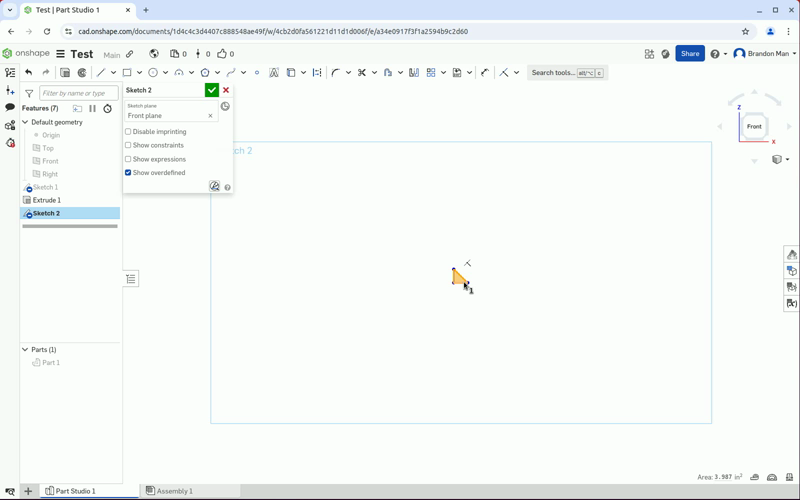
mouse_move(73, 352)
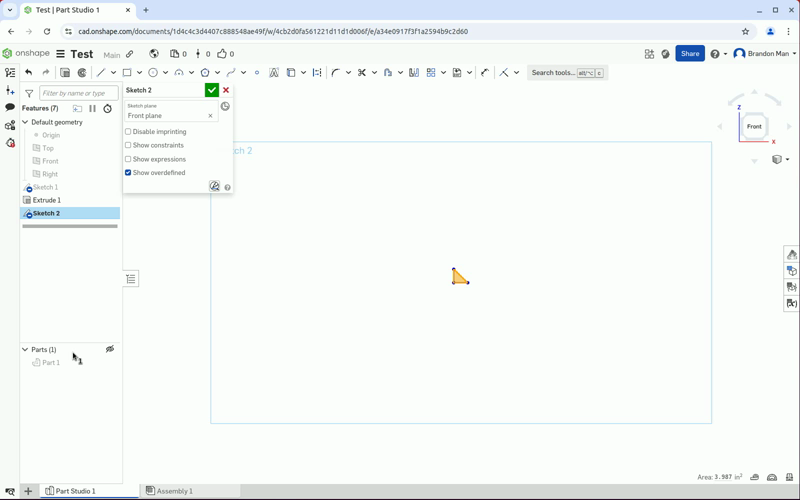
key(shift+y)
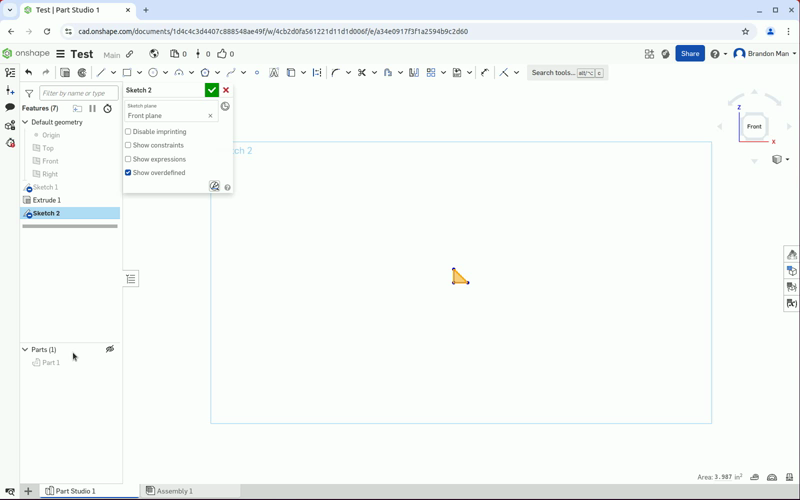
key(shift+e)
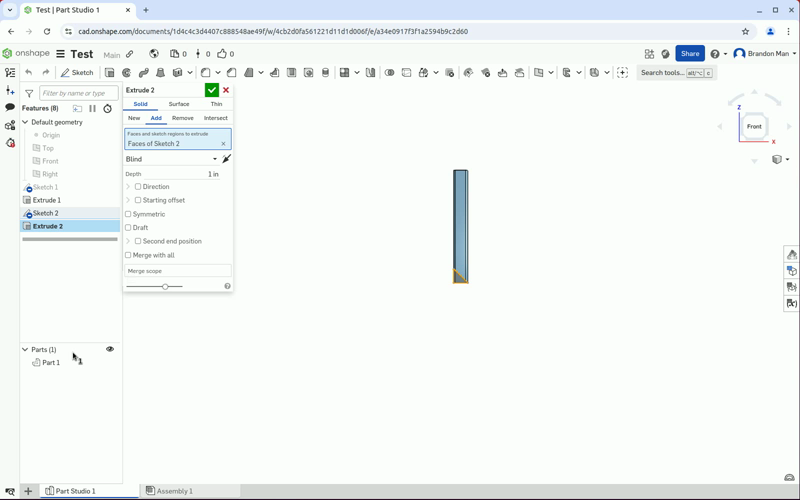
mouse_move(143, 106)
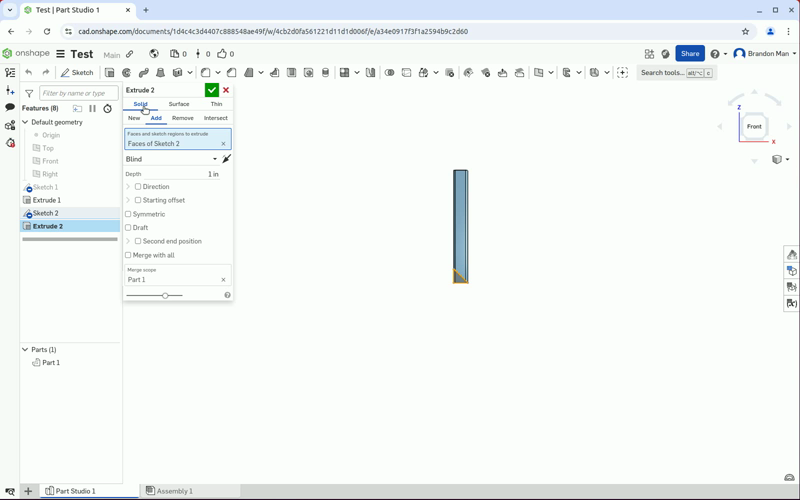
click(143, 106)
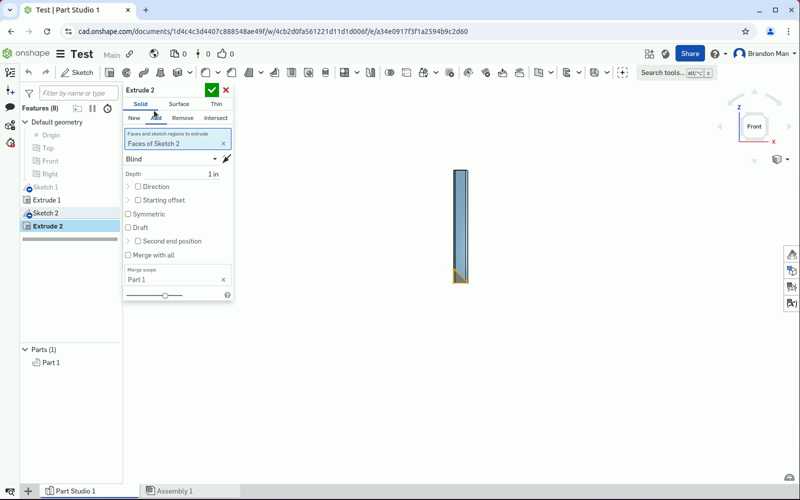
mouse_move(186, 120)
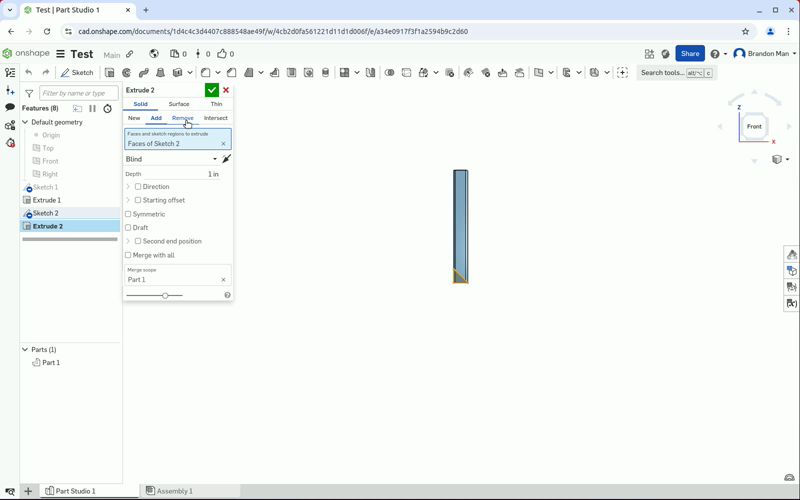
click(186, 120)
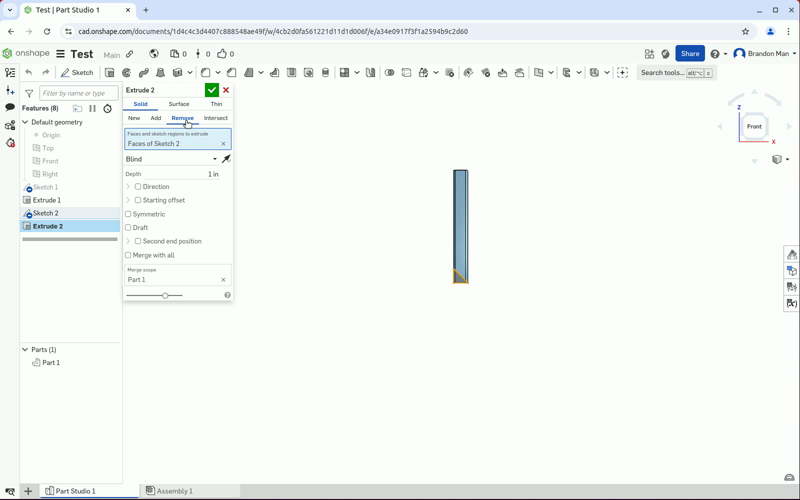
key(tab, 4)
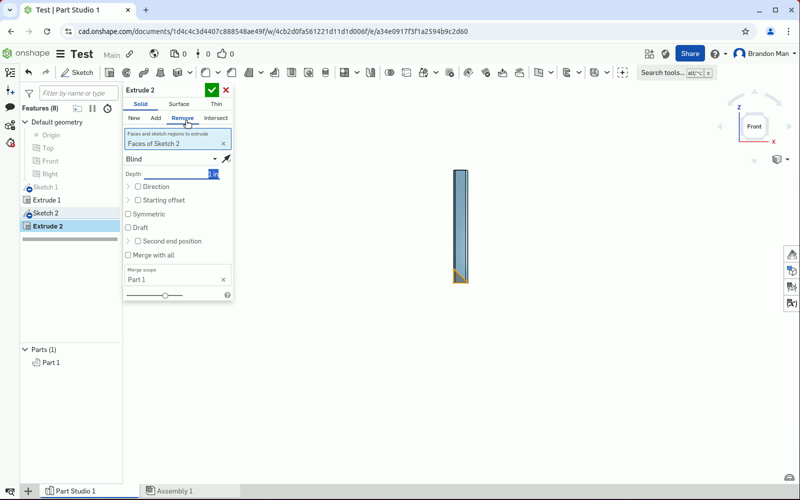
text(-5.296)
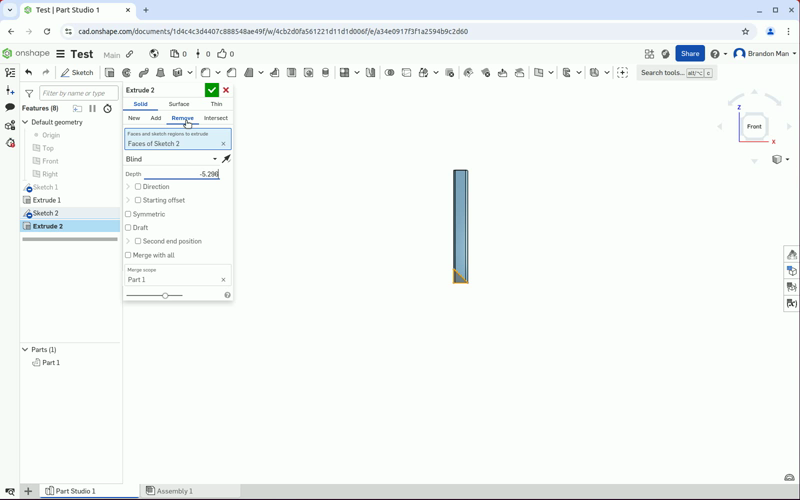
key(tab, 3)
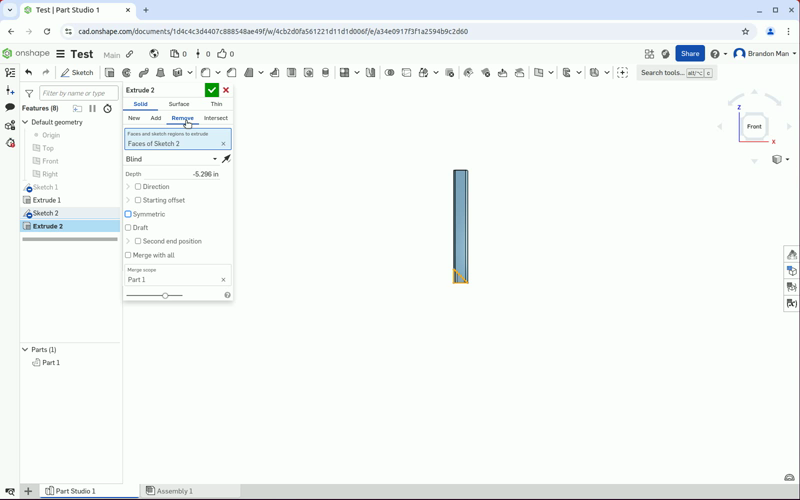
key(space)
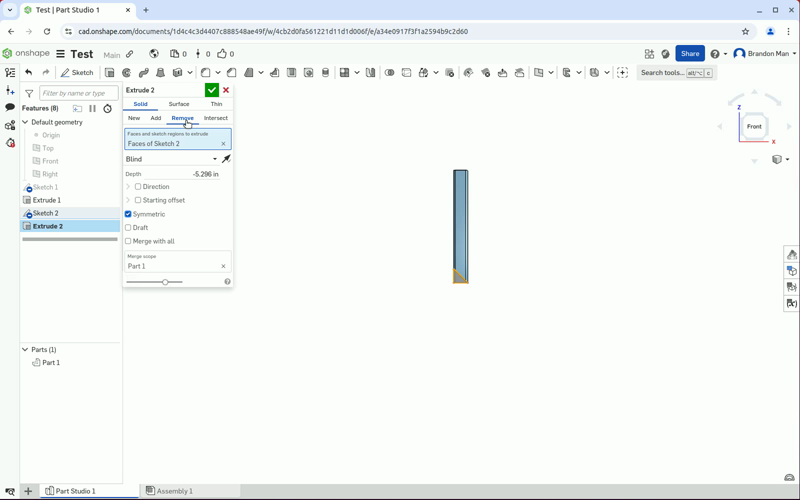
key(tab, 2)
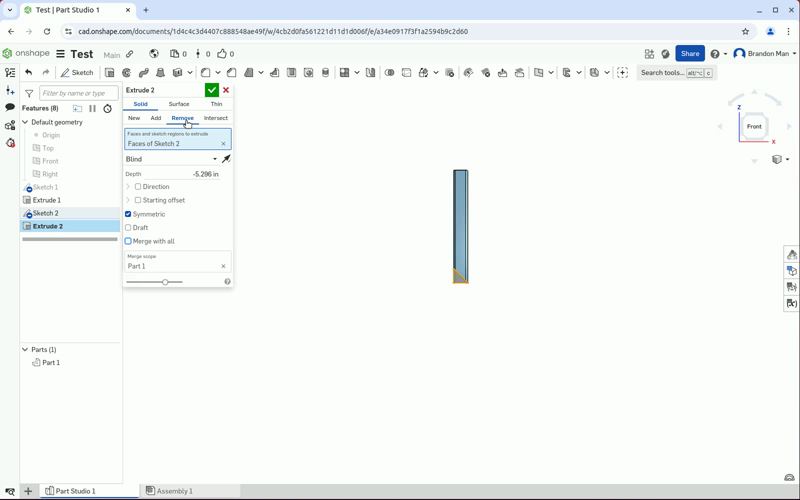
key(space)
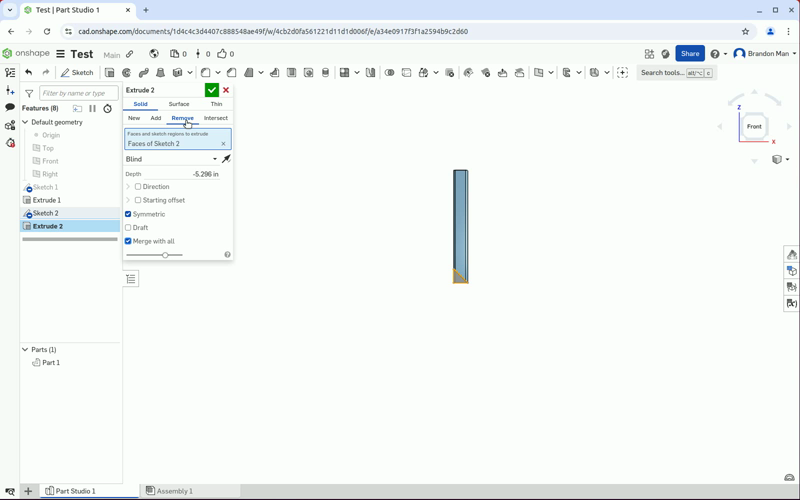
key(enter)
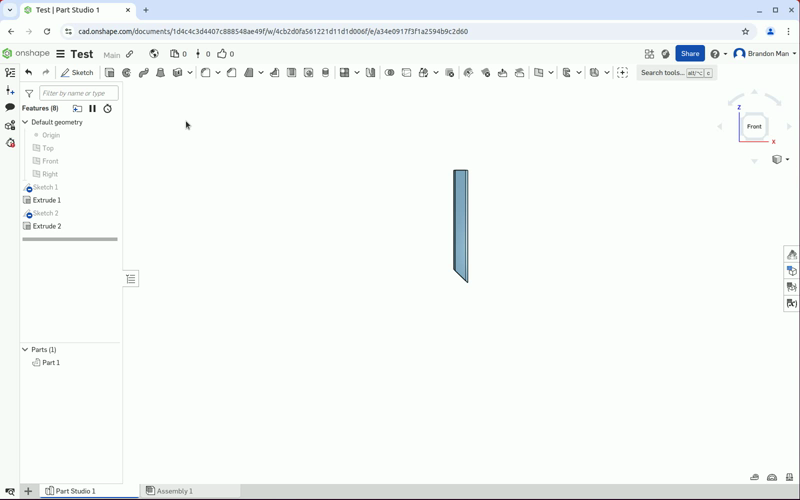
key(shift+h)
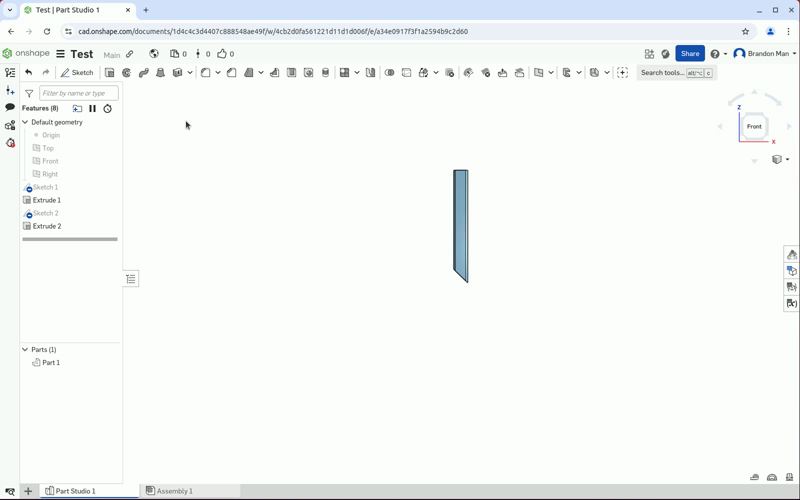
key(shift+h)
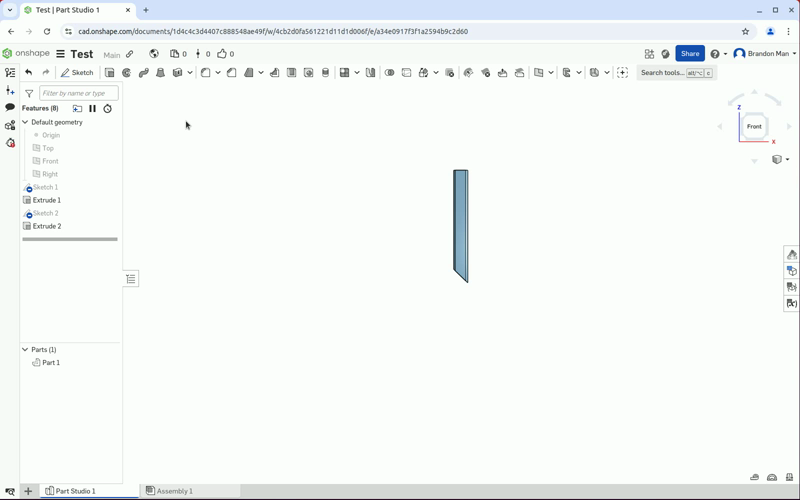
mouse_move(73, 189)
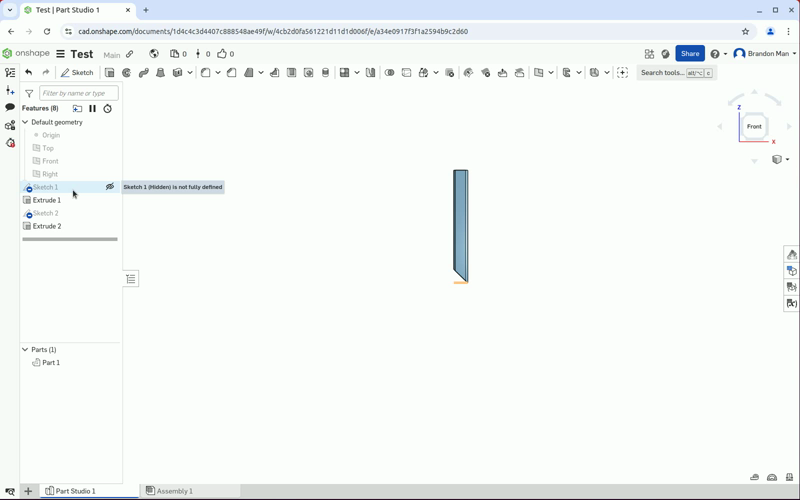
click(73, 189)
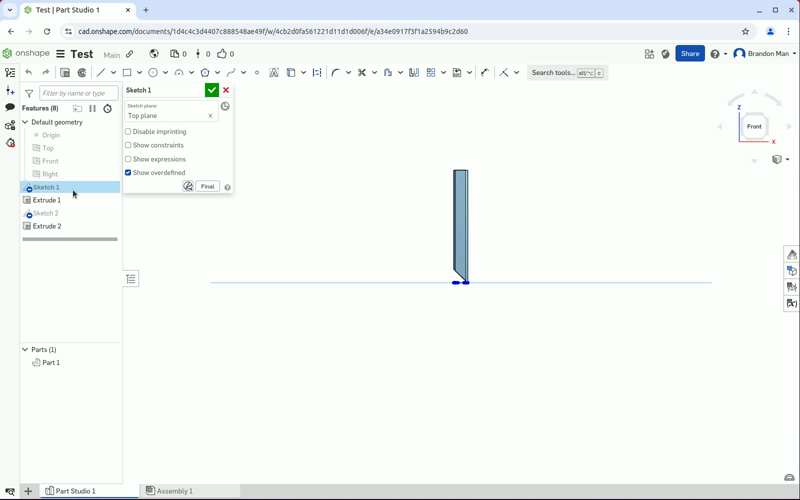
mouse_move(229, 92)
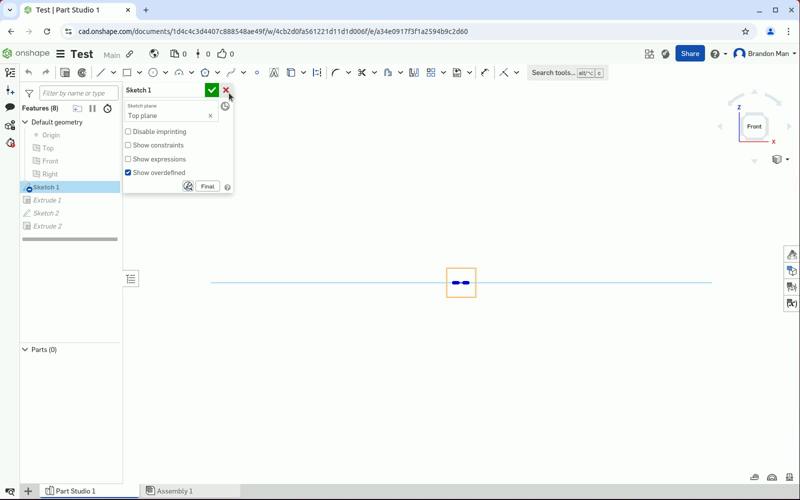
click(229, 92)
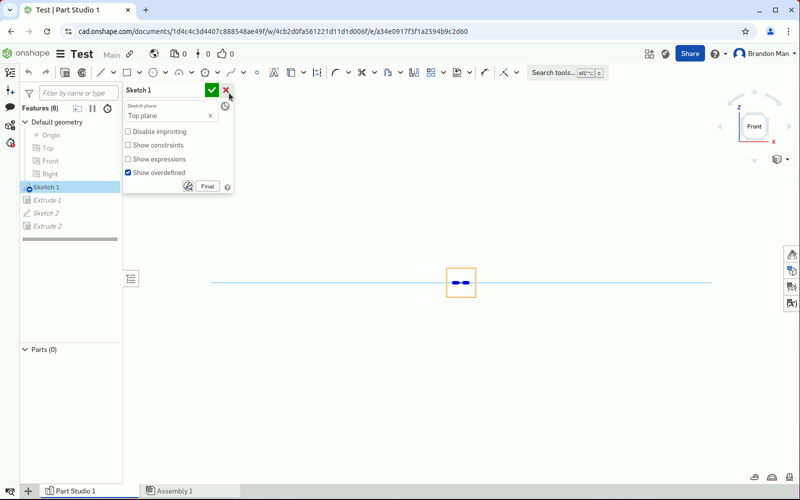
key(shift+s)
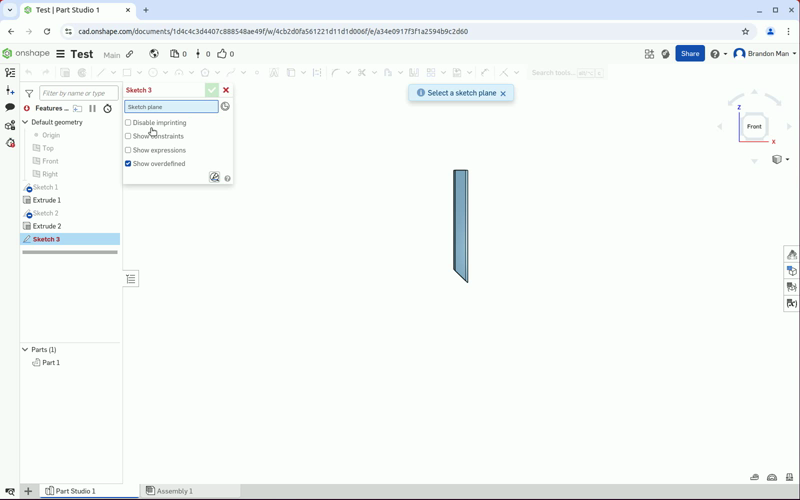
mouse_move(73, 163)
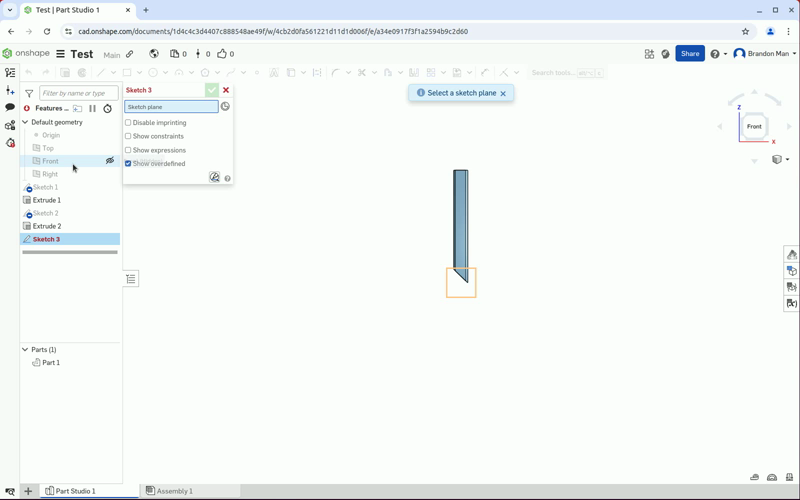
click(73, 163)
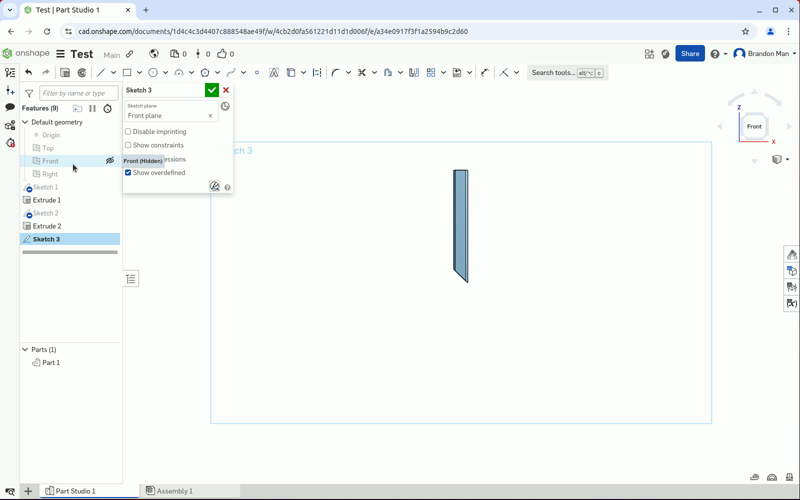
mouse_move(73, 352)
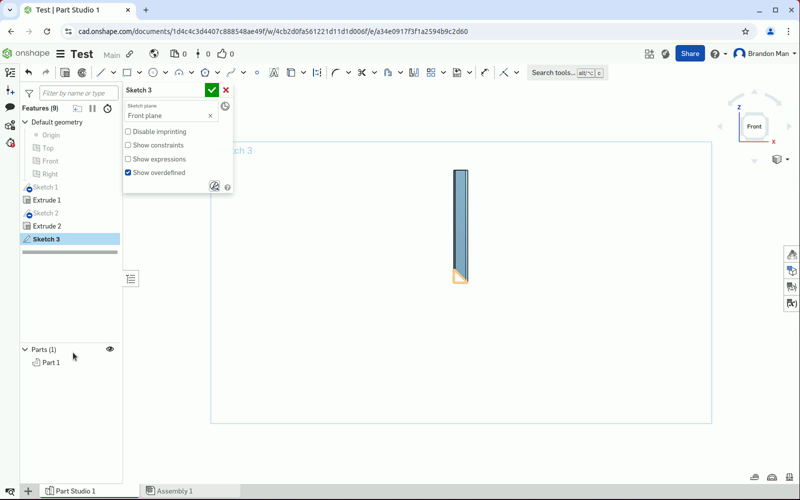
key(y)
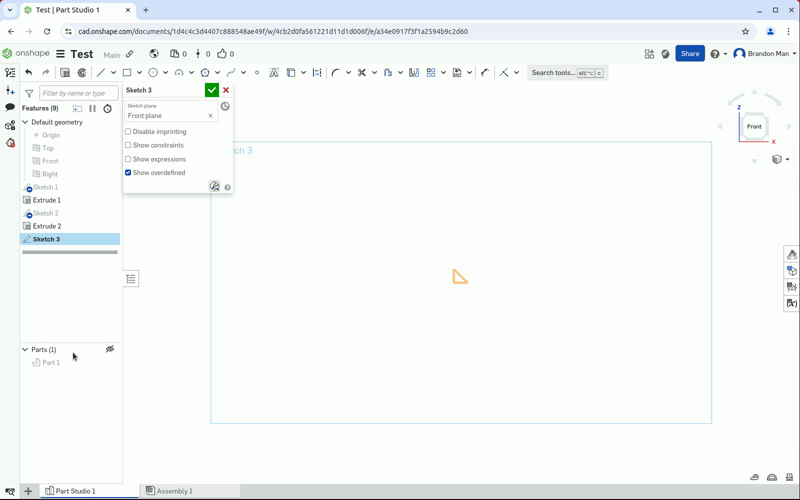
key(l)
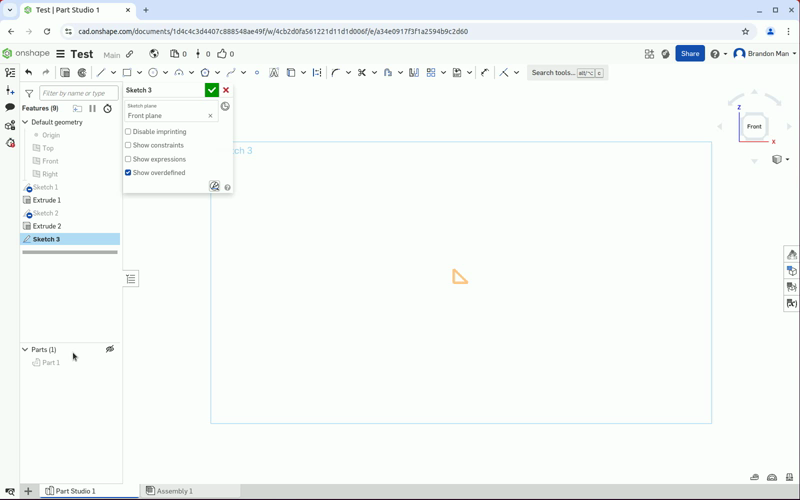
key_down(shift)
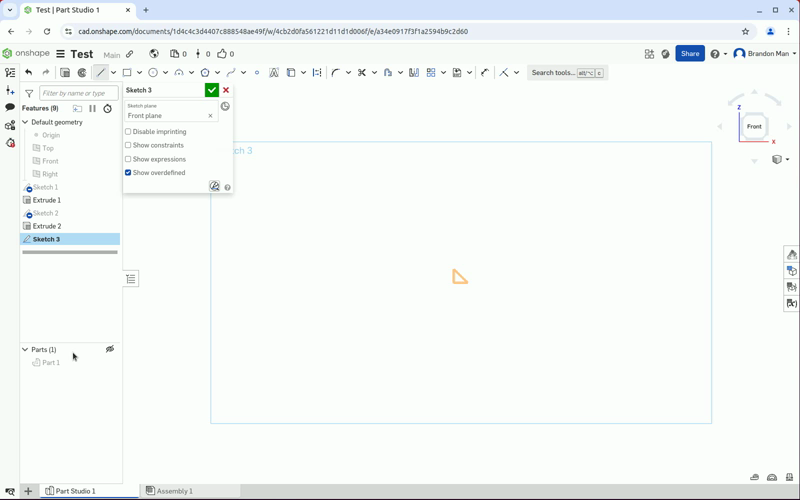
mouse_move(453, 183)
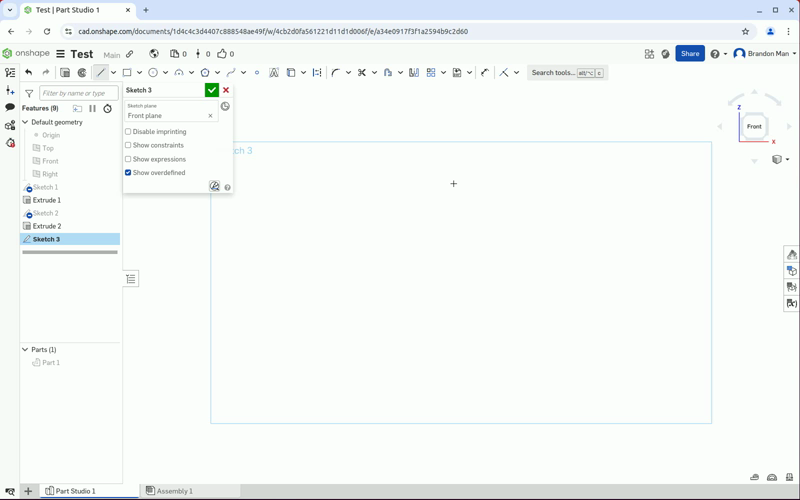
click(453, 183)
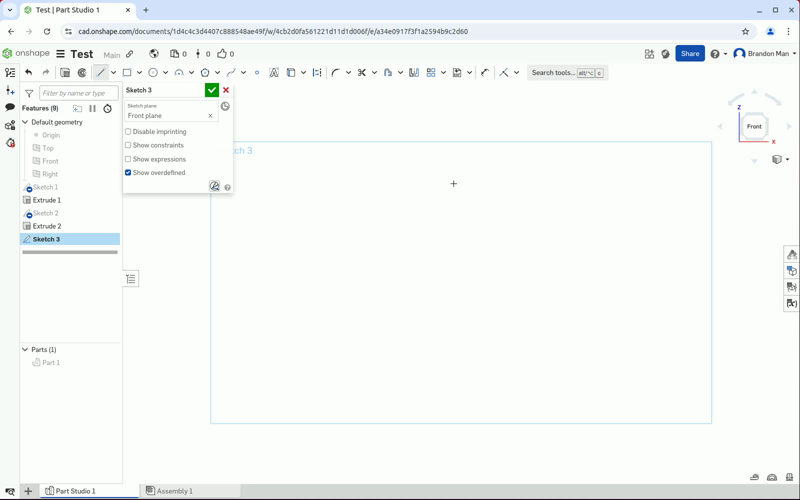
key_up(shift)
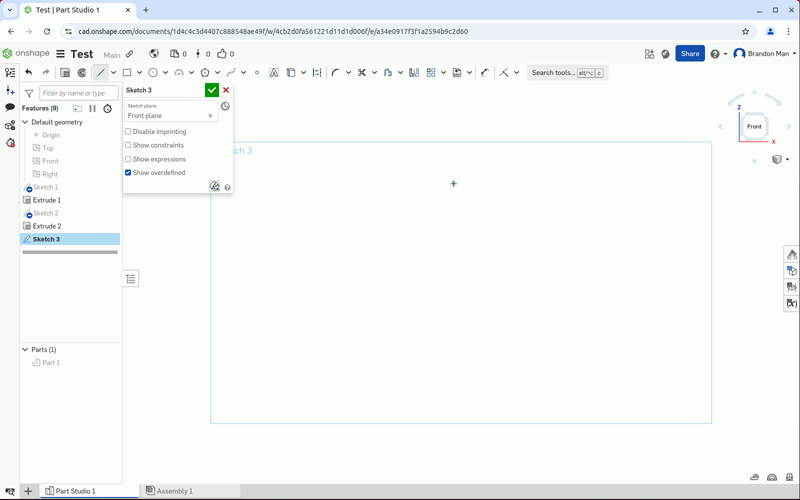
key_down(shift)
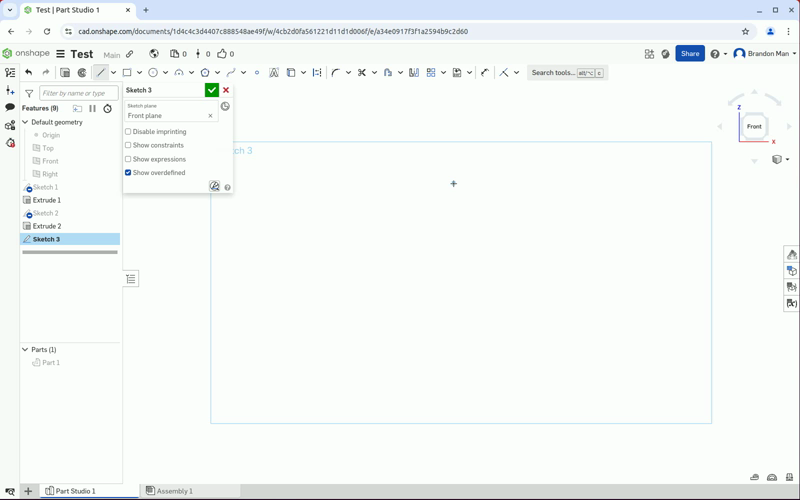
mouse_move(483, 183)
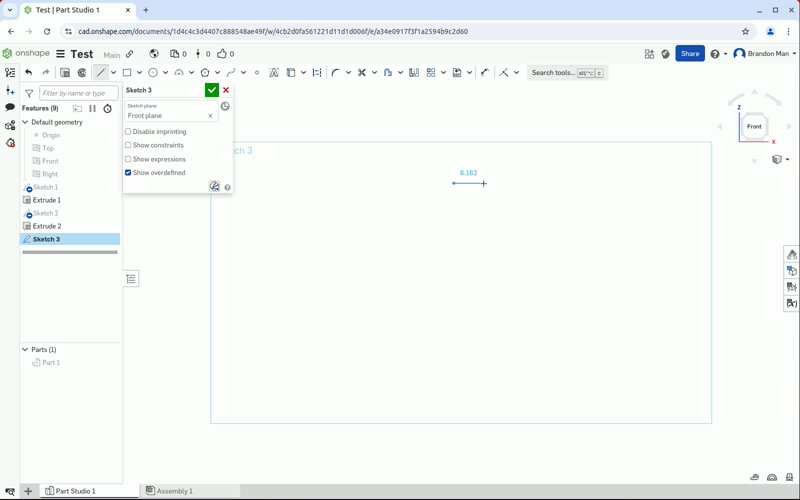
mouse_move(467, 169)
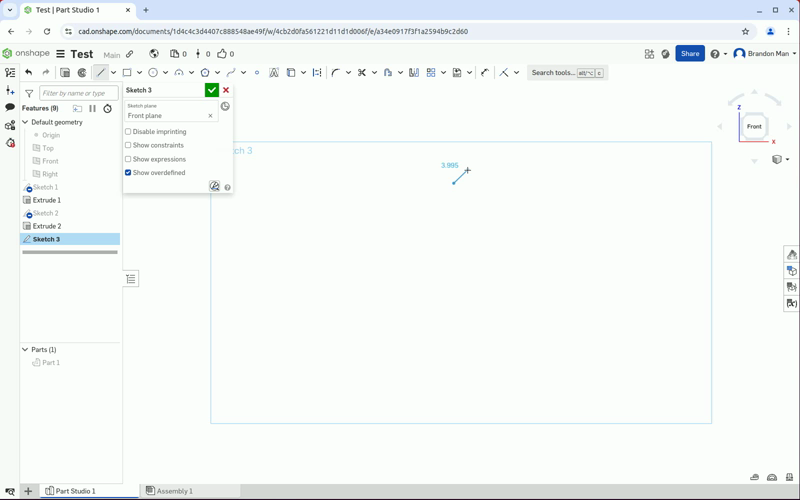
click(467, 169)
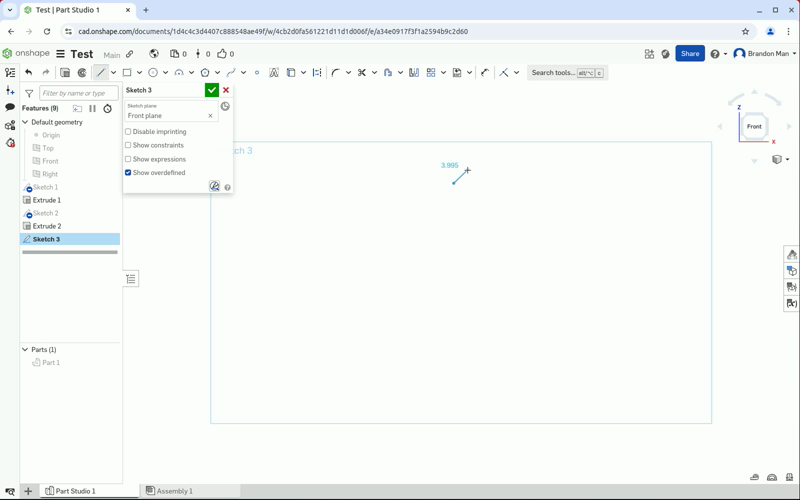
key_up(shift)
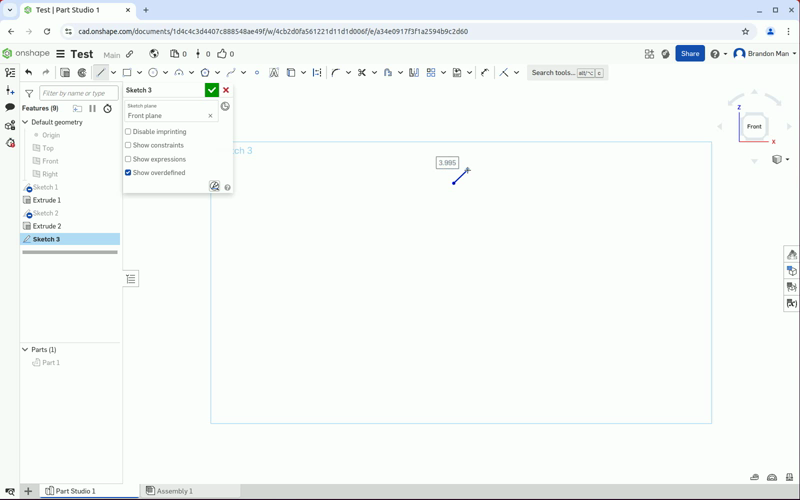
key_down(shift)
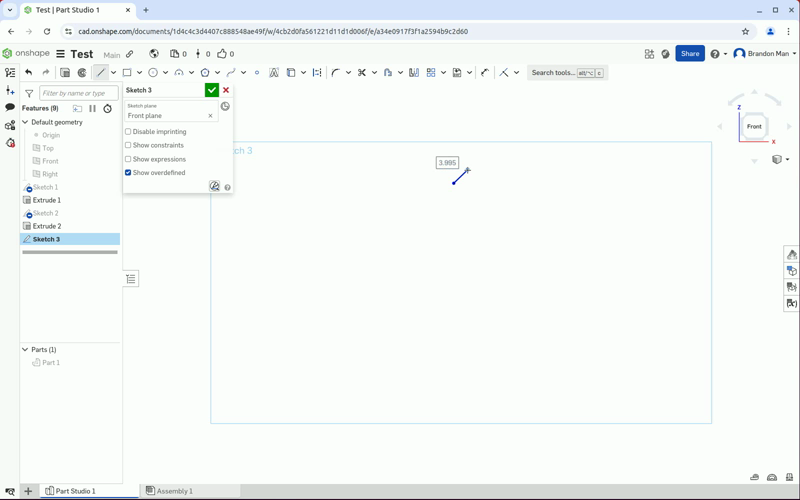
mouse_move(497, 169)
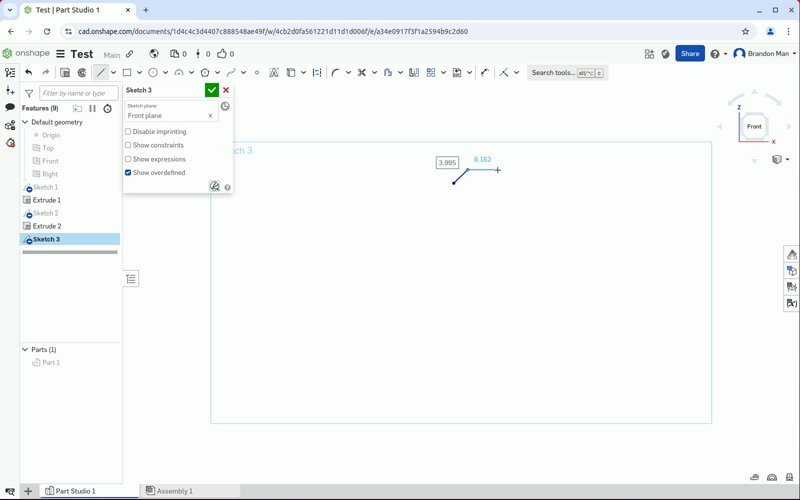
mouse_move(453, 169)
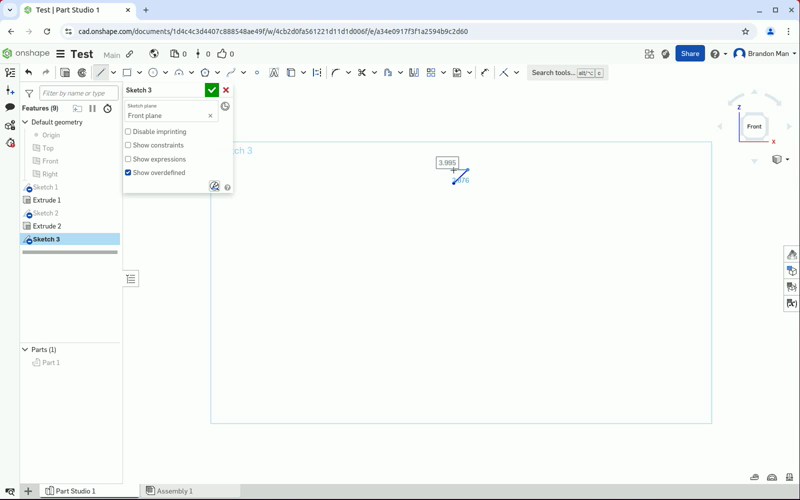
click(453, 169)
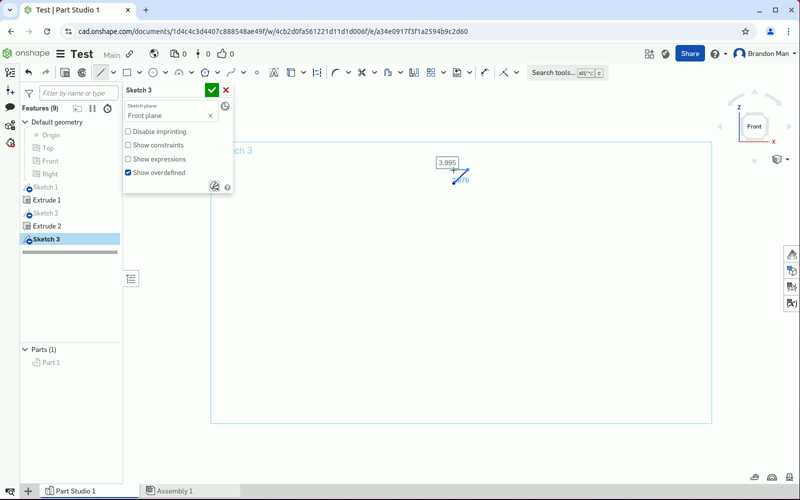
key_up(shift)
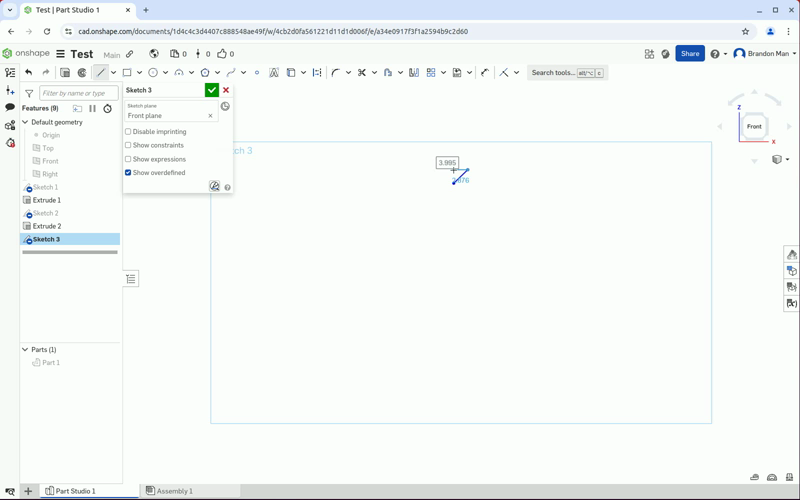
mouse_move(483, 169)
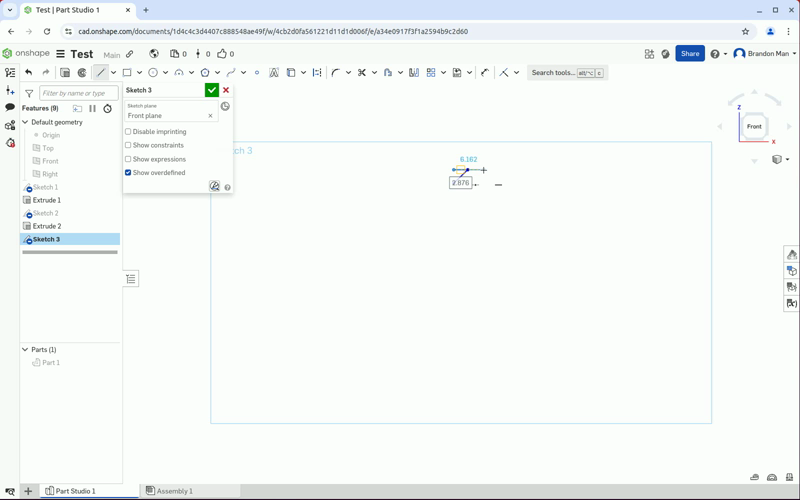
key_down(shift)
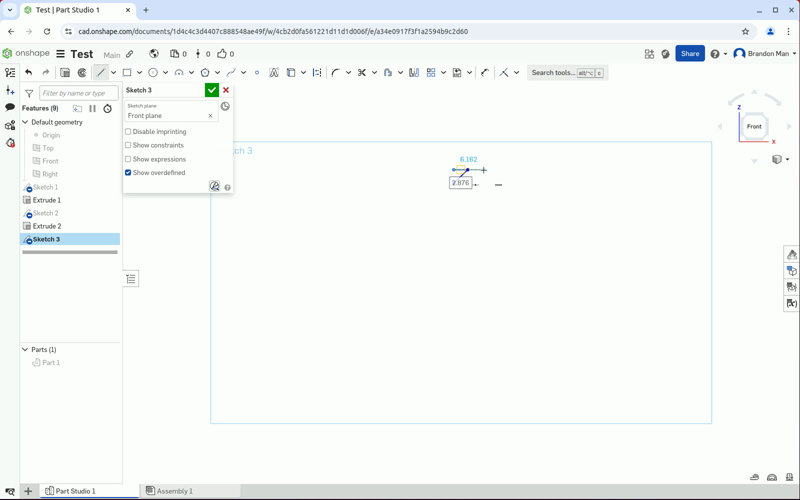
mouse_move(453, 183)
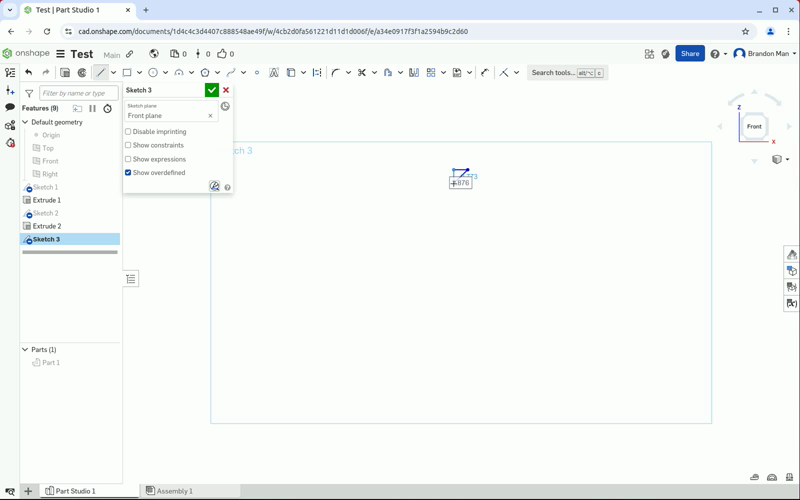
key_up(shift)
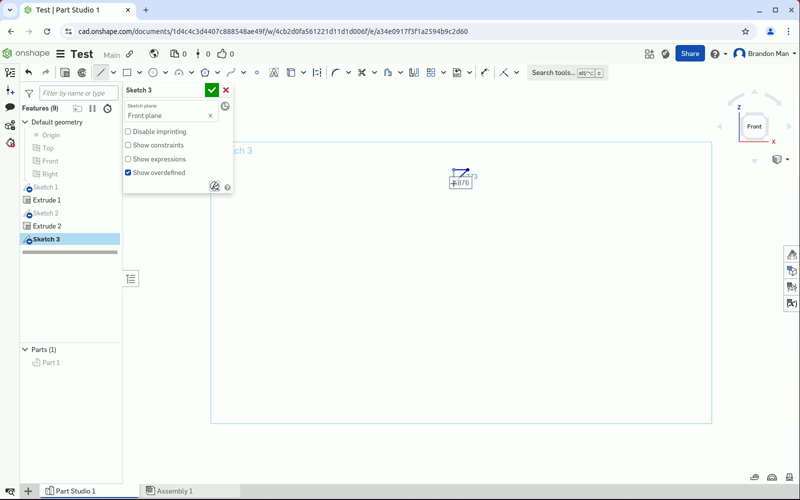
click(453, 183)
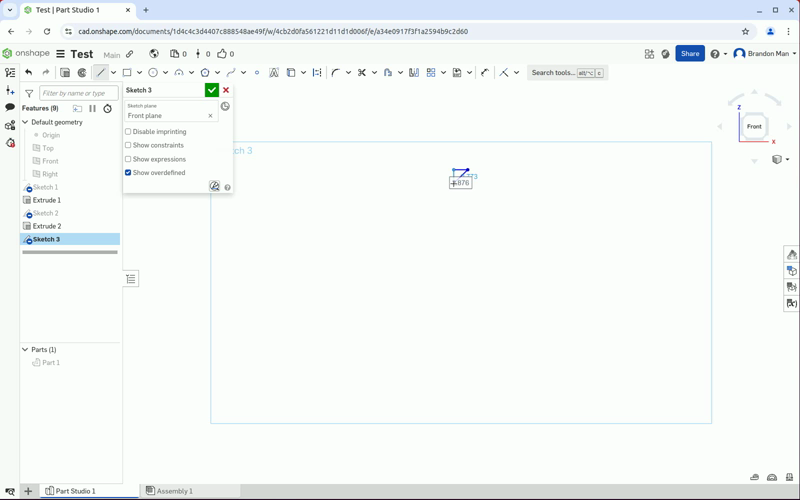
key(esc)
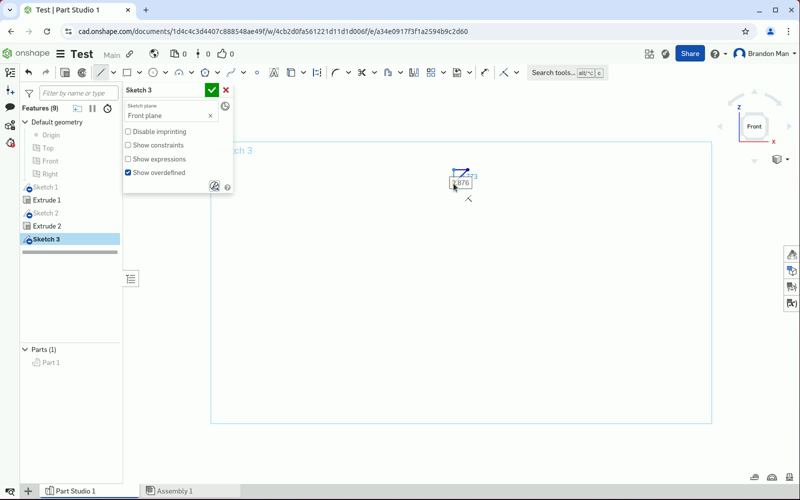
mouse_move(457, 170)
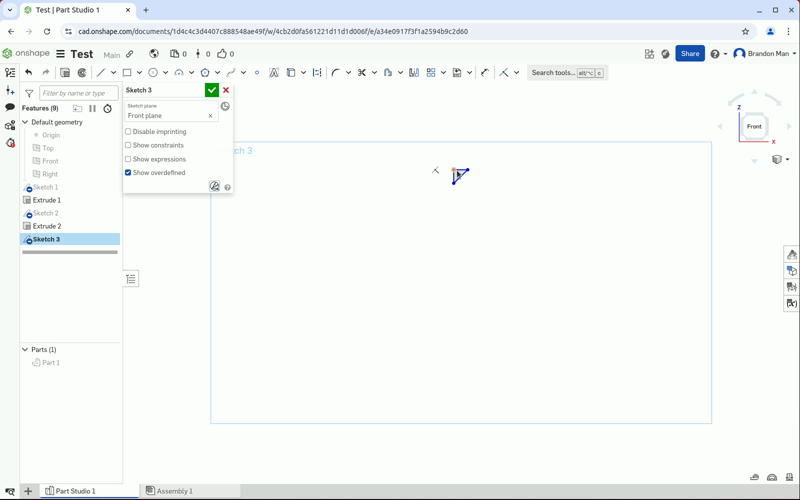
scroll(6)
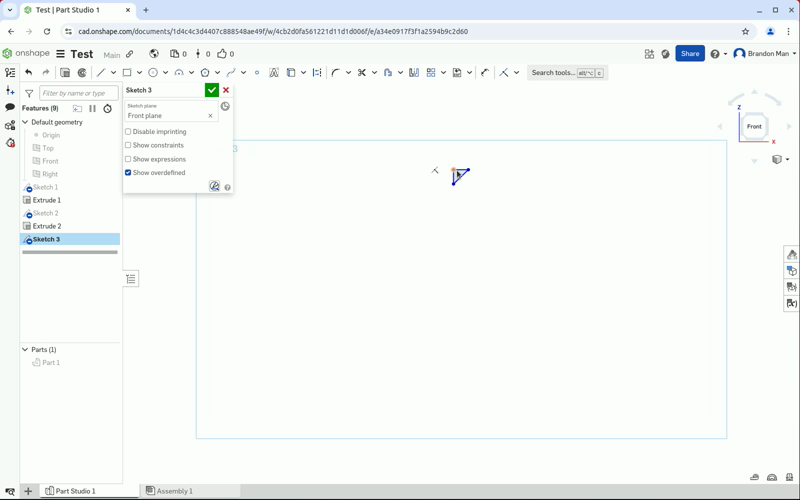
scroll(6)
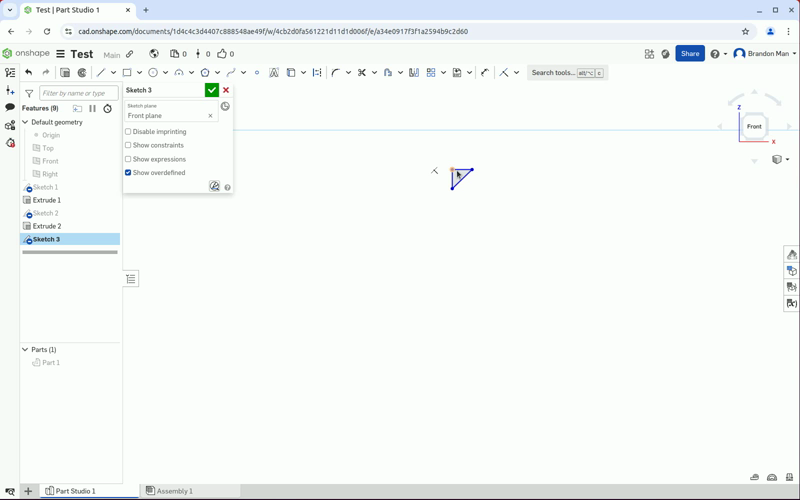
scroll(6)
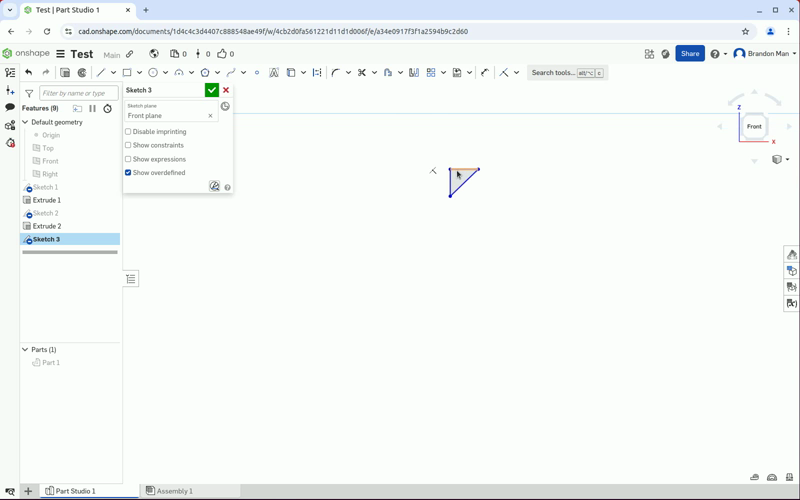
scroll(6)
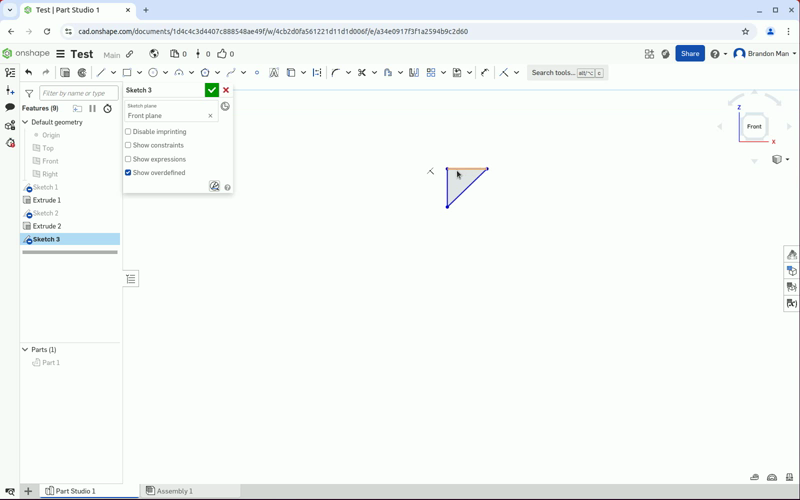
scroll(6)
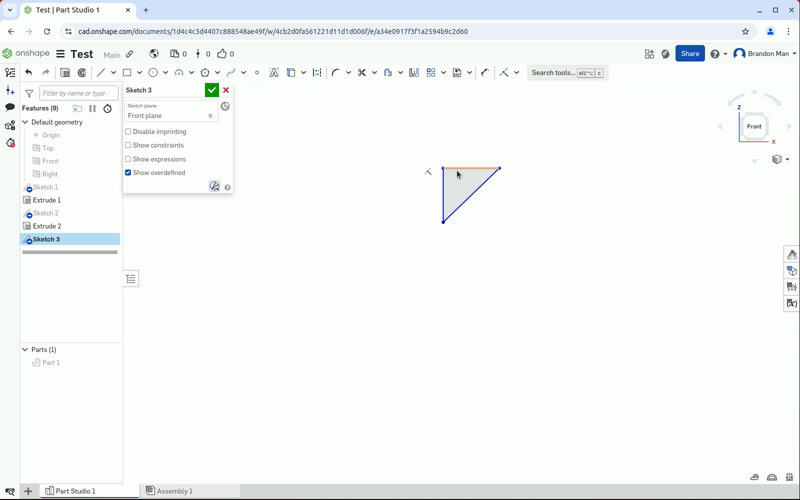
scroll(6)
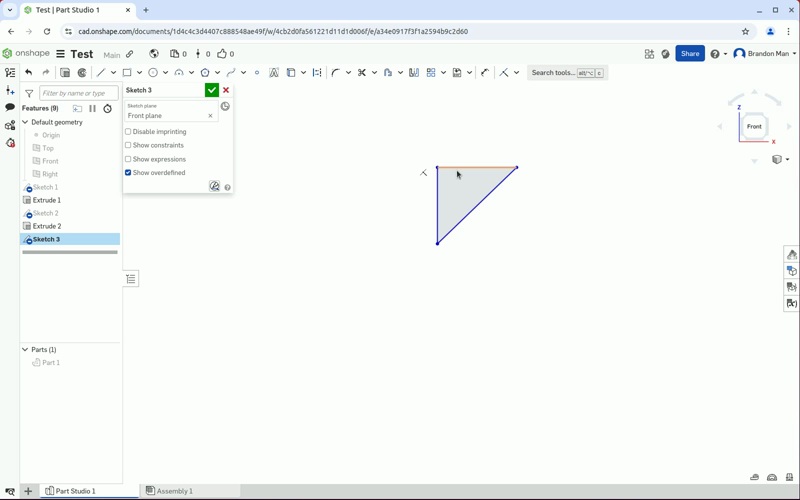
scroll(6)
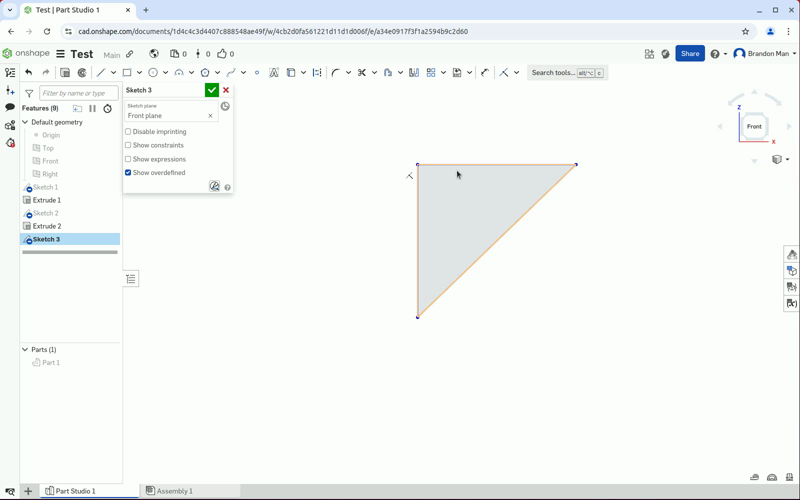
click(457, 170)
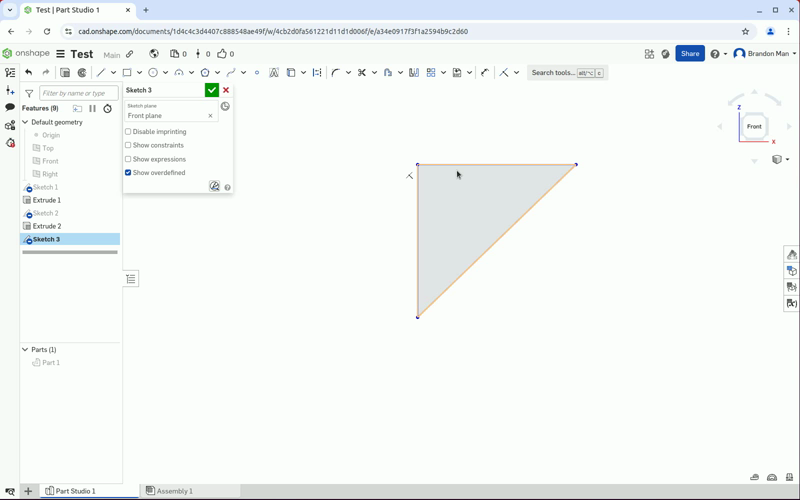
scroll(-6)
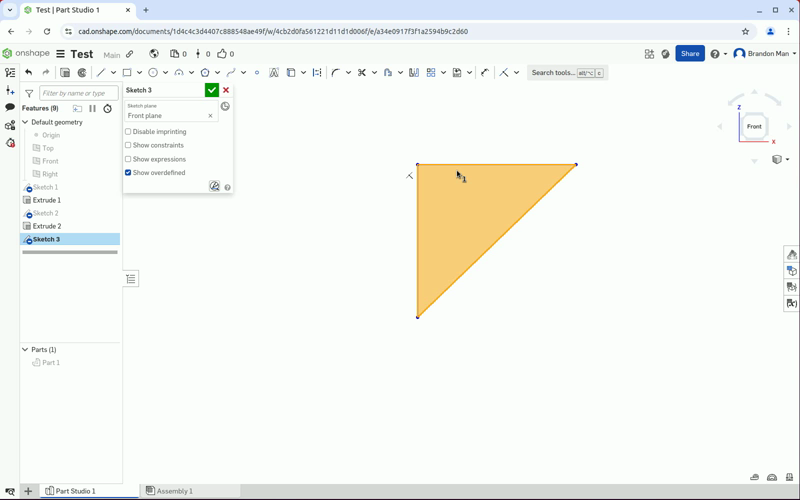
scroll(-6)
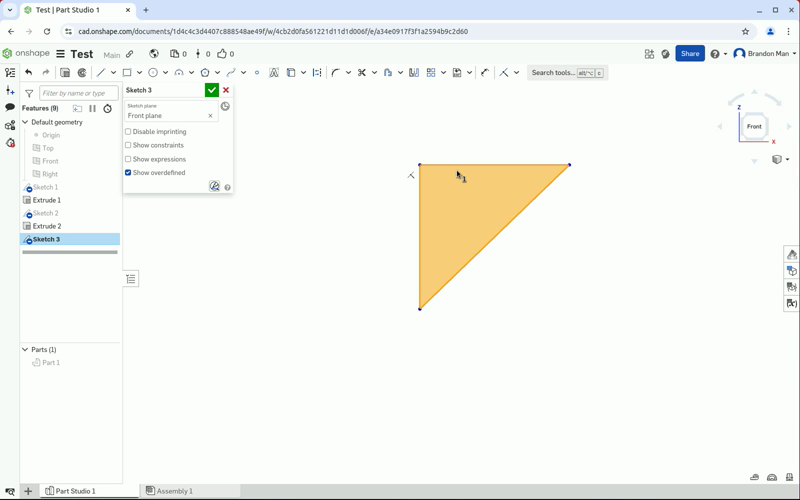
scroll(-6)
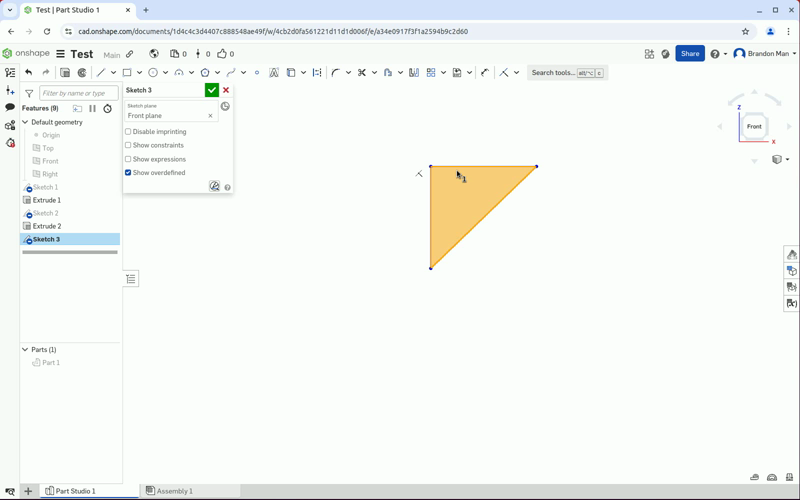
scroll(-6)
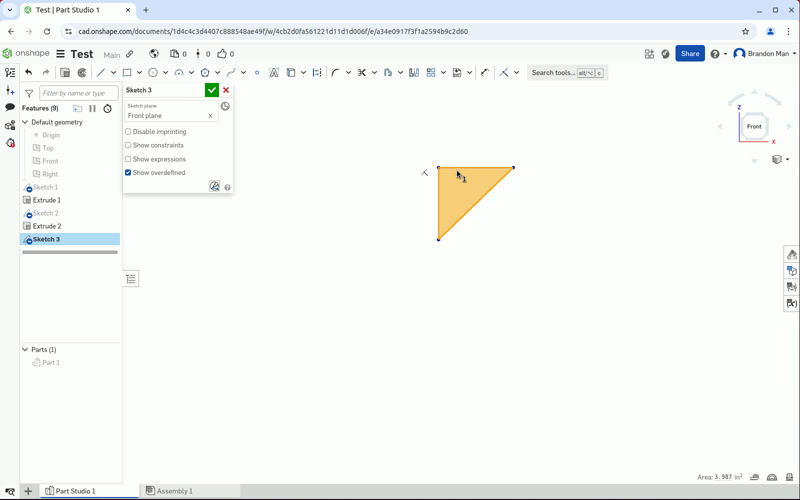
scroll(-6)
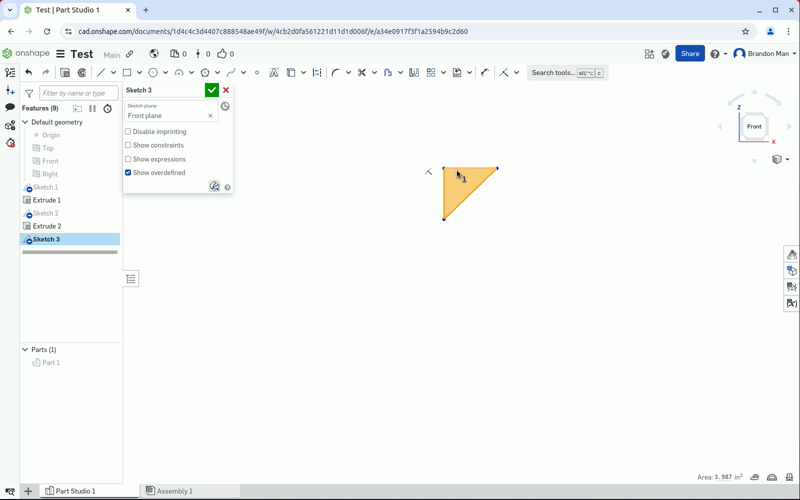
scroll(-6)
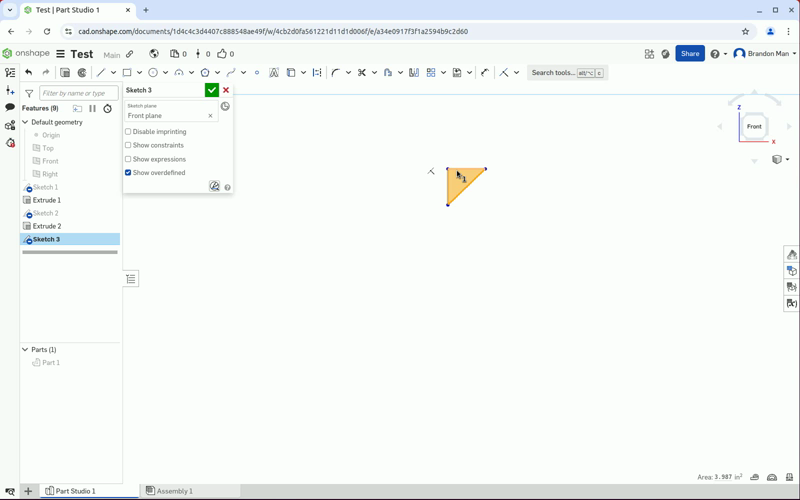
scroll(-6)
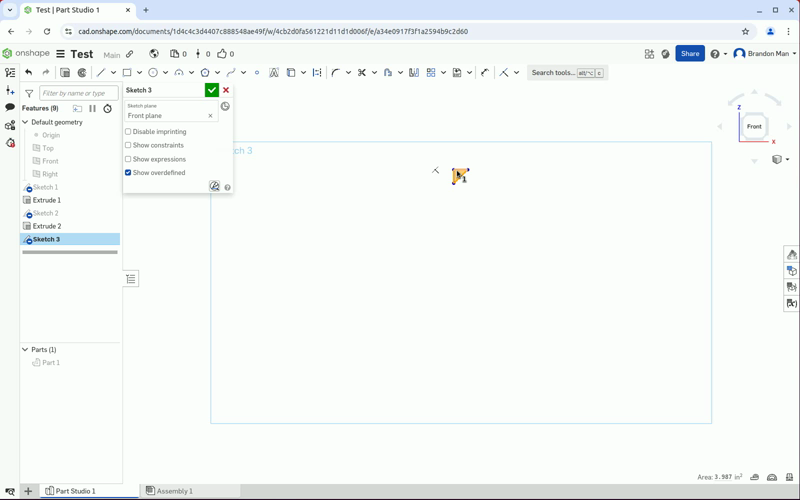
mouse_move(73, 352)
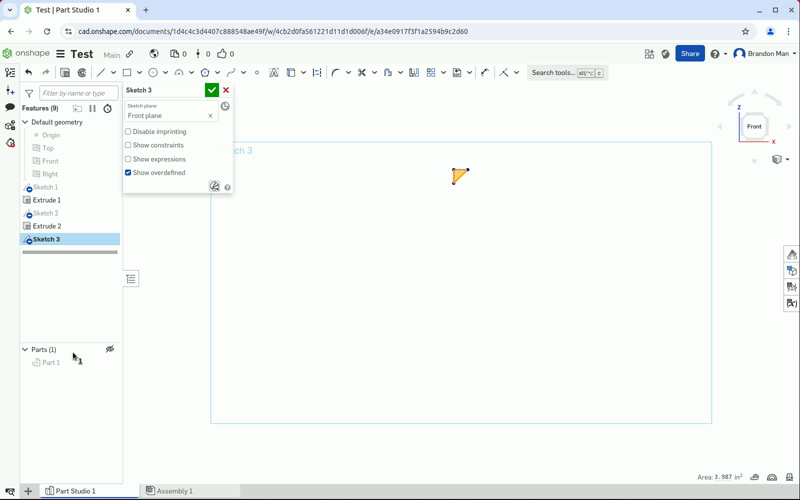
key(shift+y)
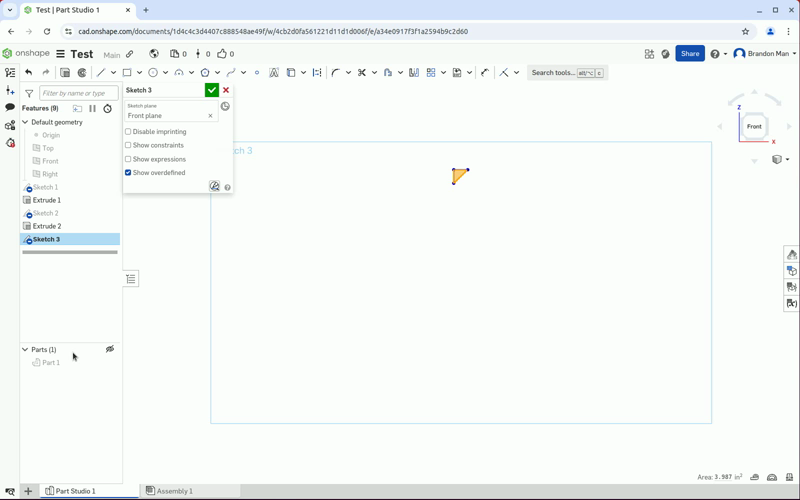
key(shift+e)
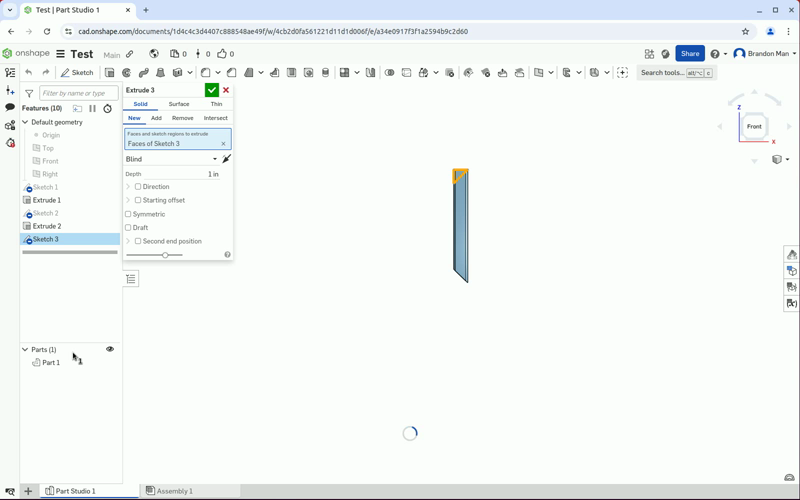
mouse_move(143, 106)
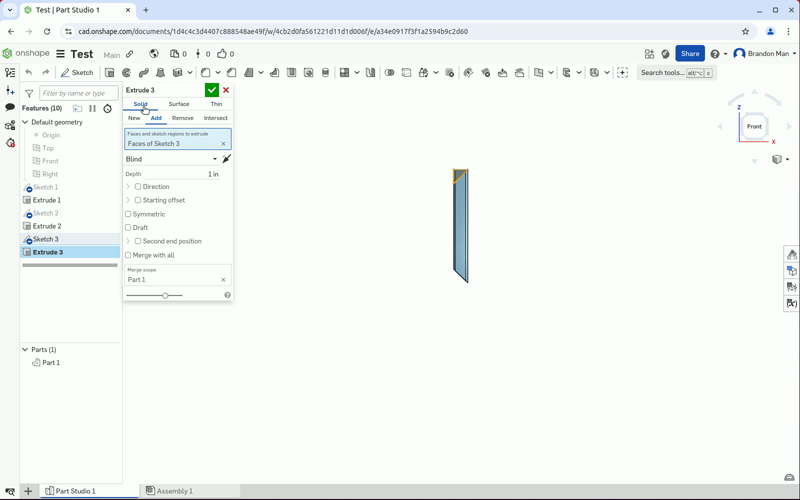
click(143, 106)
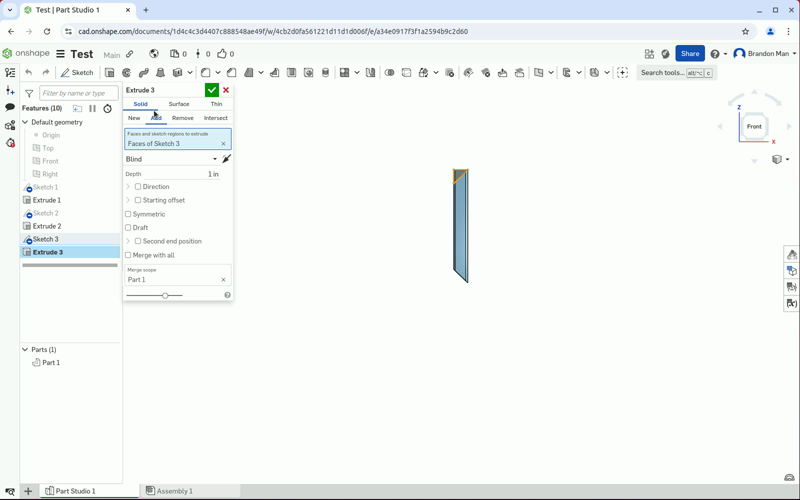
mouse_move(186, 120)
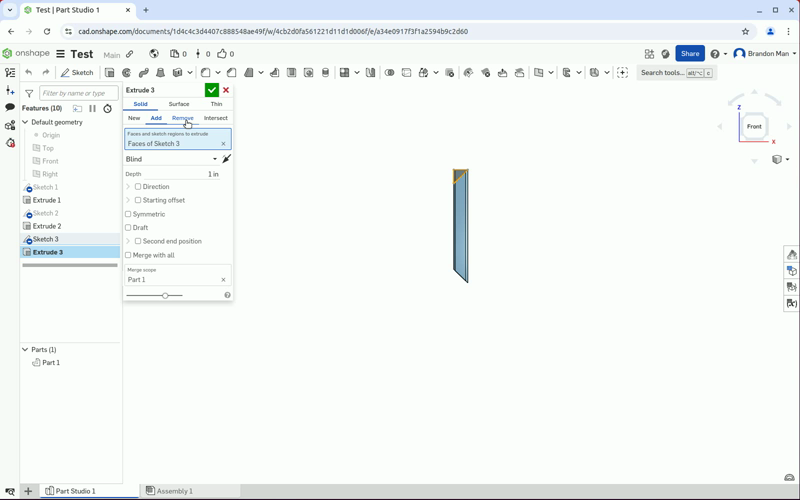
click(186, 120)
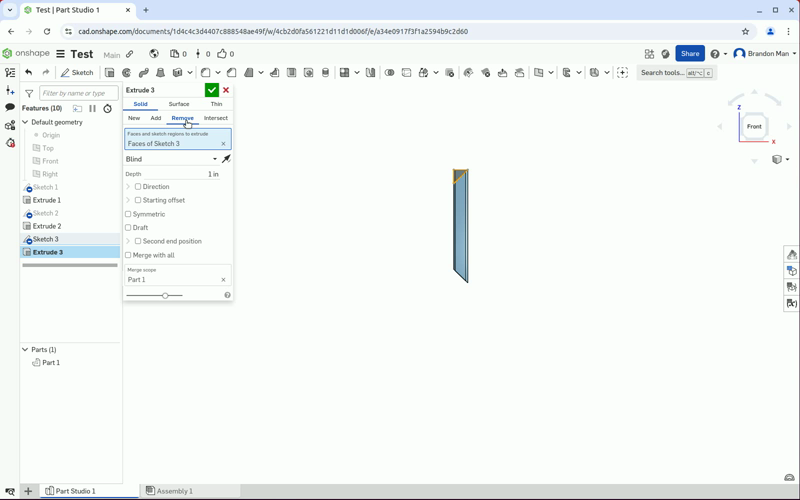
key(tab, 4)
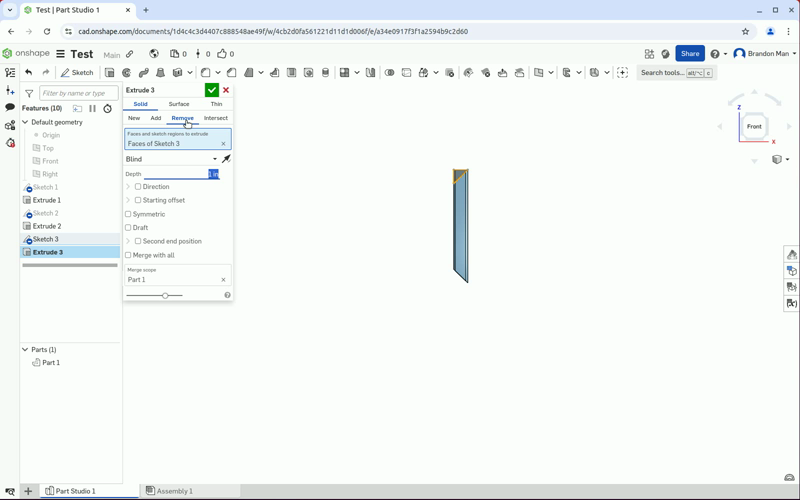
text(-5.296)
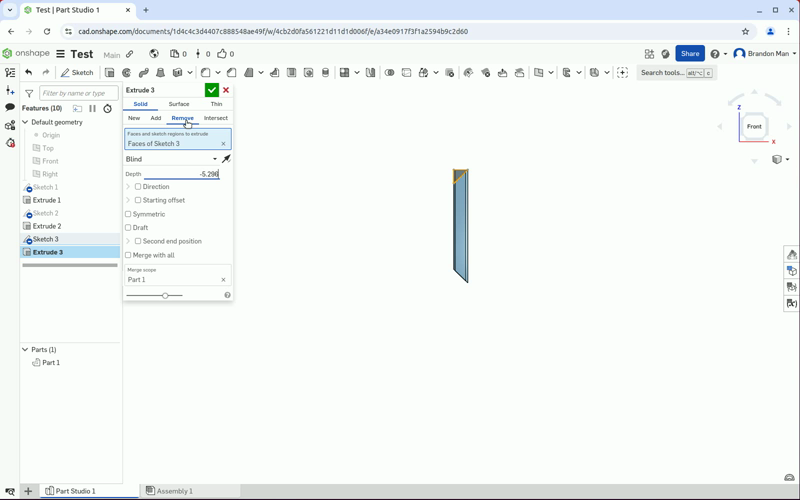
key(tab, 3)
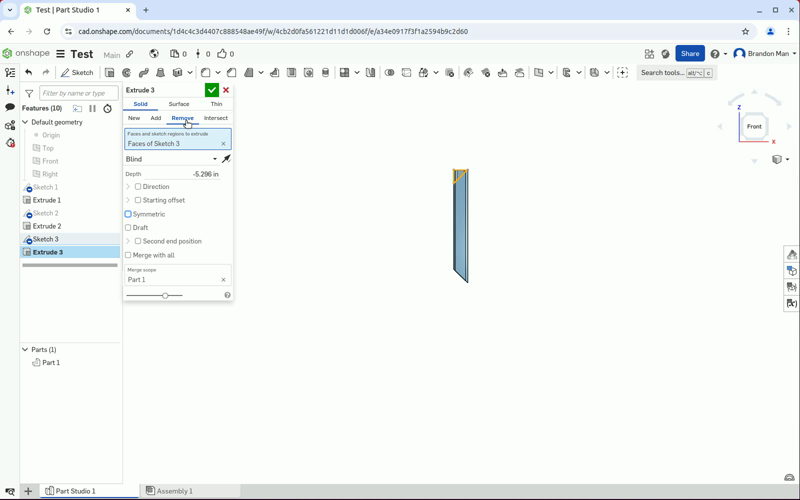
key(space)
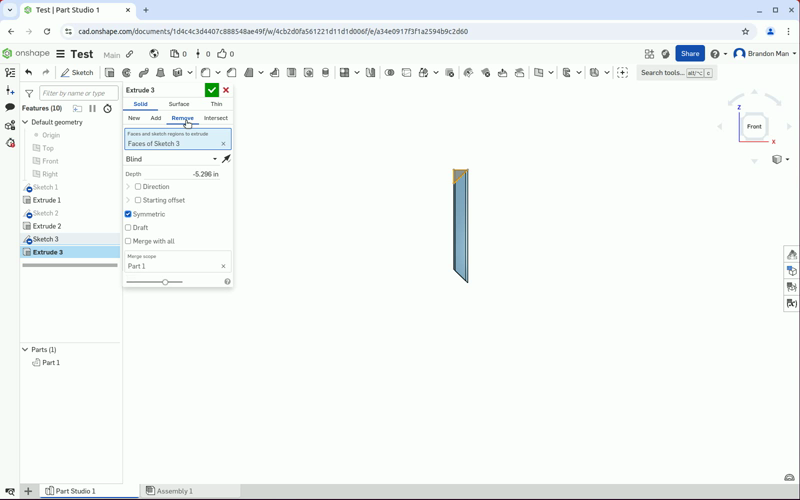
key(tab, 2)
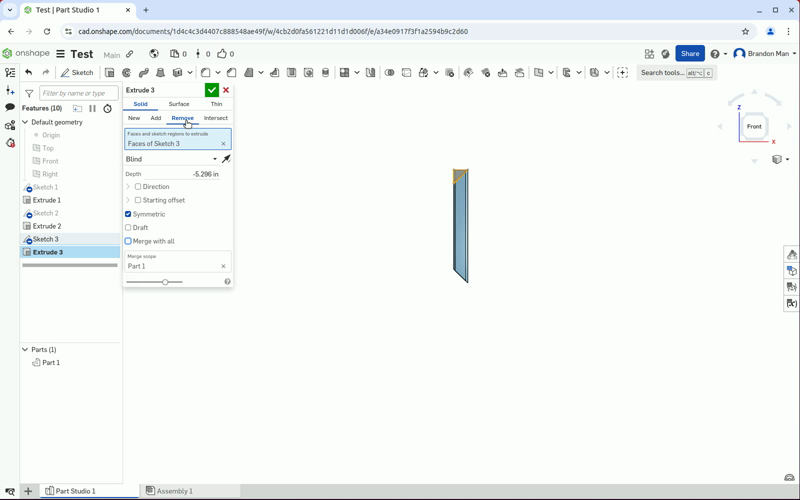
key(space)
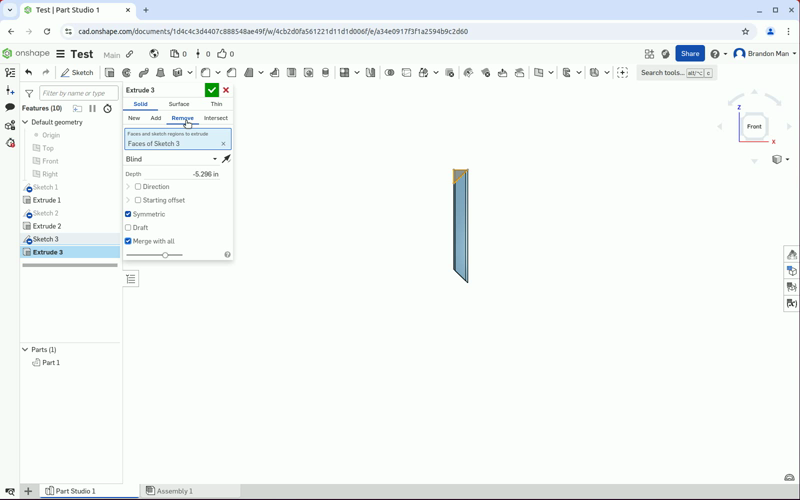
key(enter)
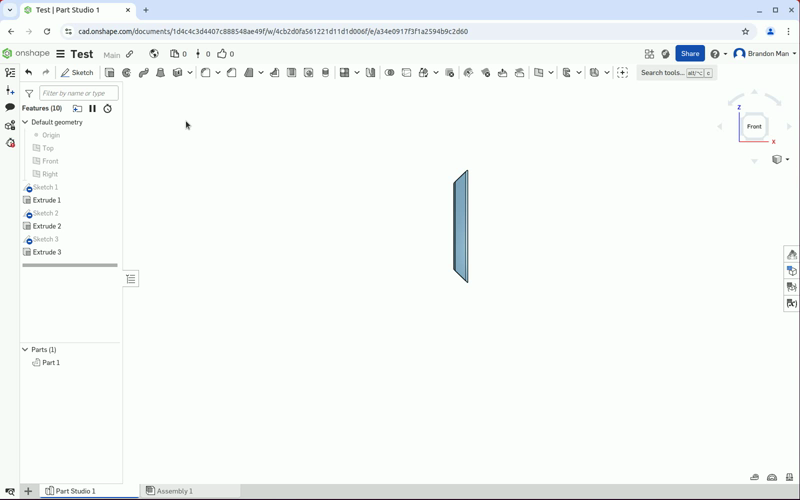
key(shift+h)
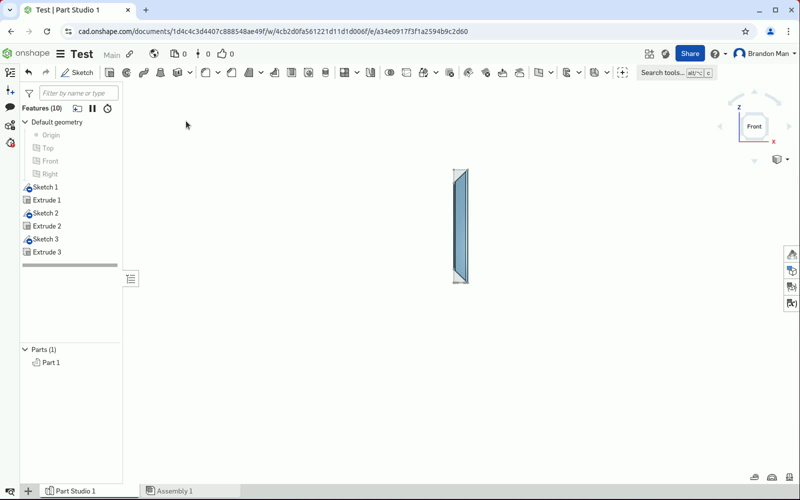
key(shift+h)
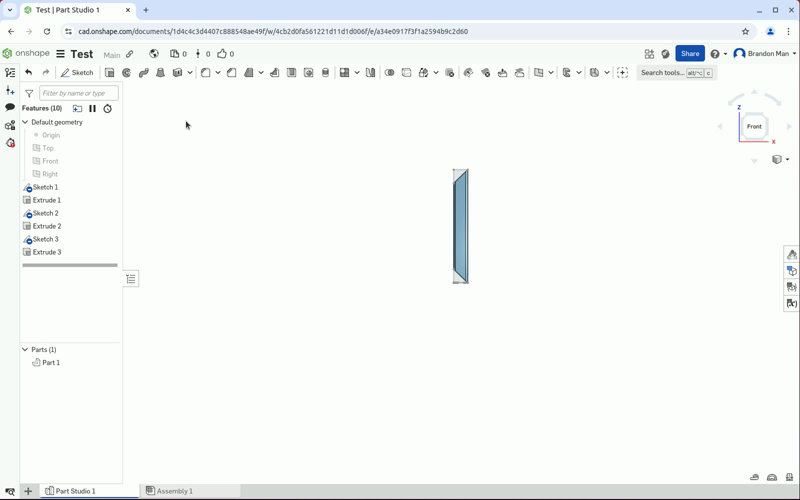
key(shift+7)
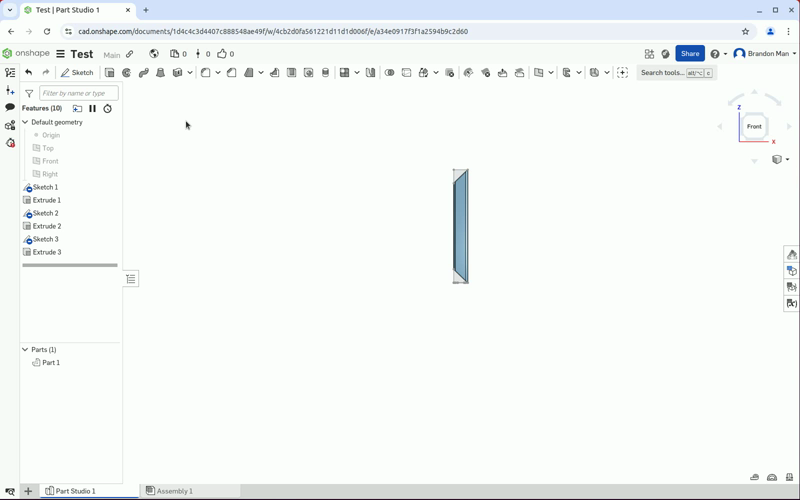
key(left, 2)
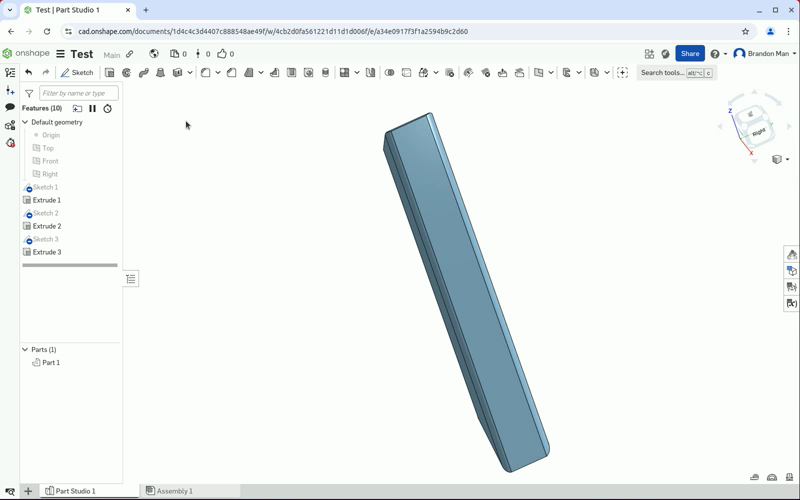
key(down, 2)
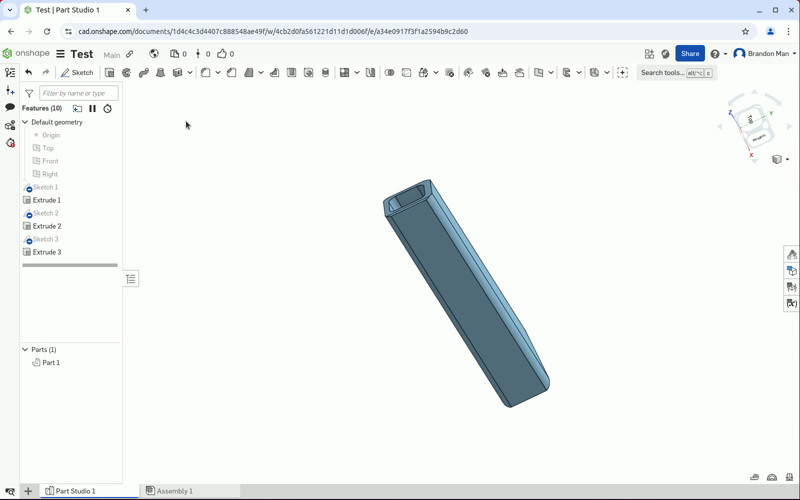
key(up, 2)
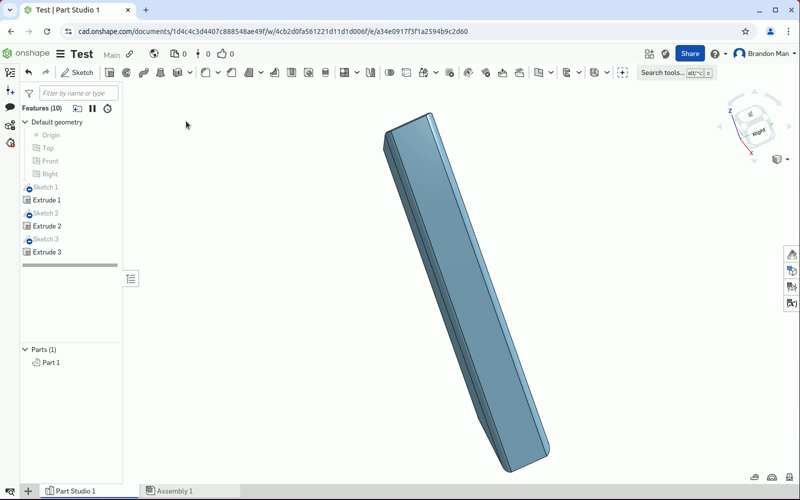
key(right, 2)
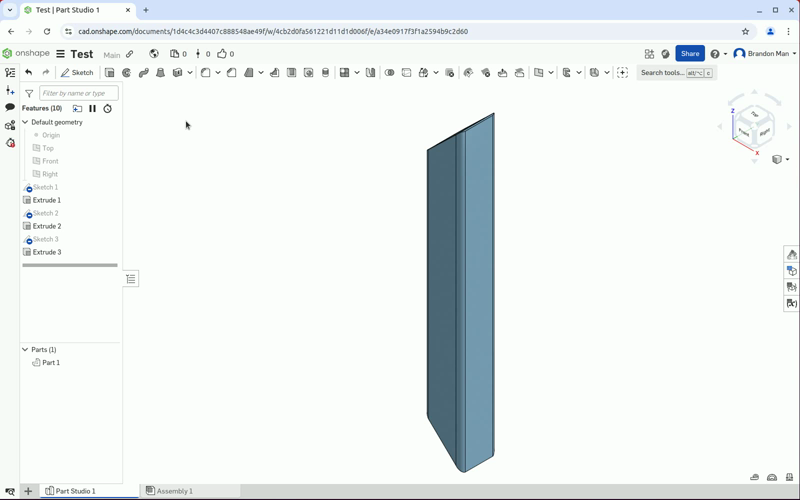
mouse_move(73, 189)
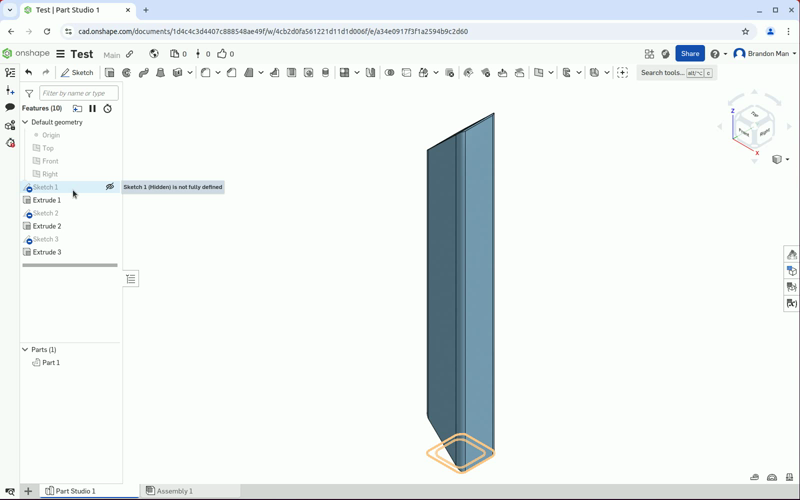
click(73, 189)